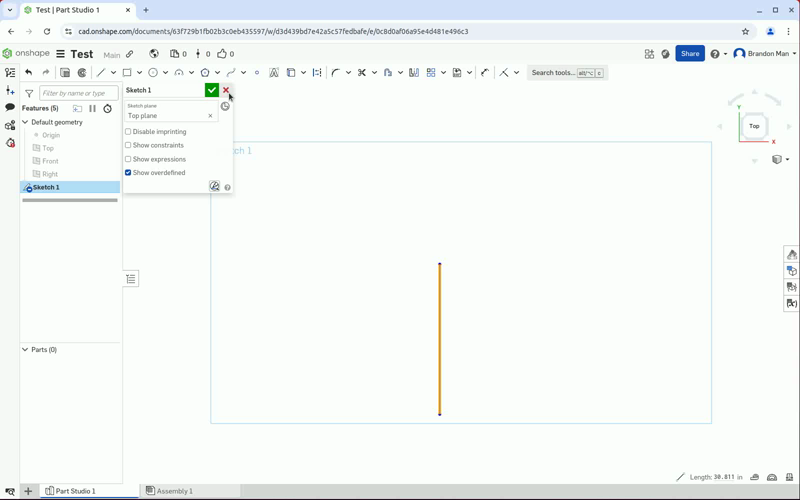
key(shift+h)
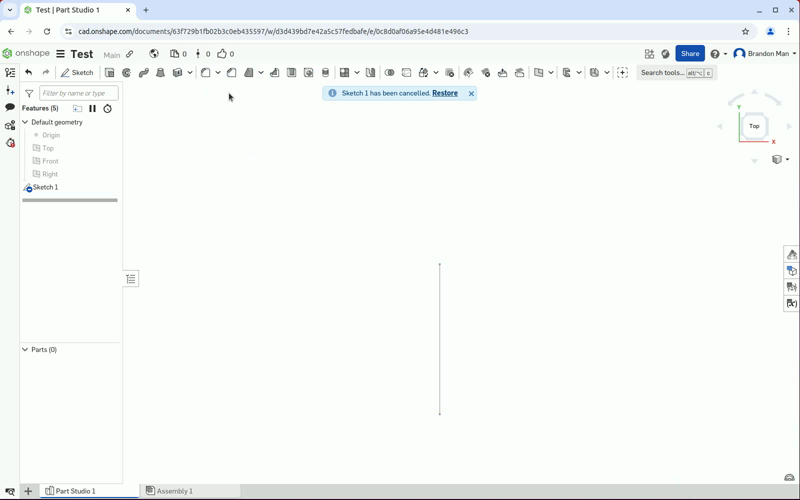
key(shift+s)
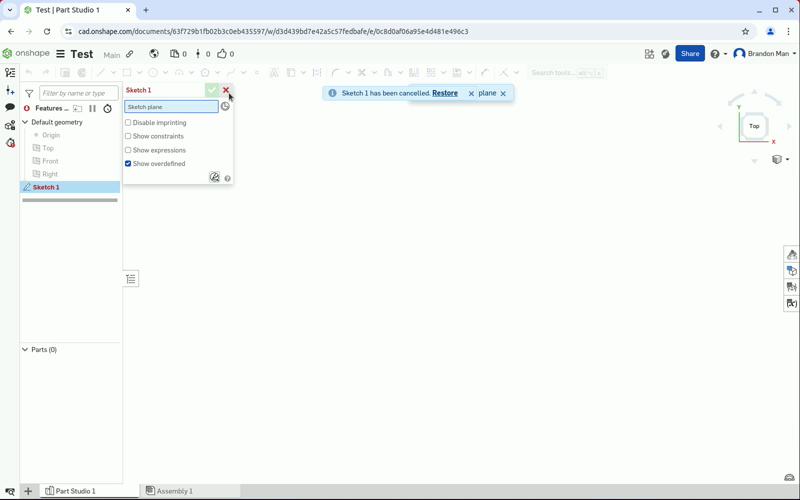
mouse_move(73, 150)
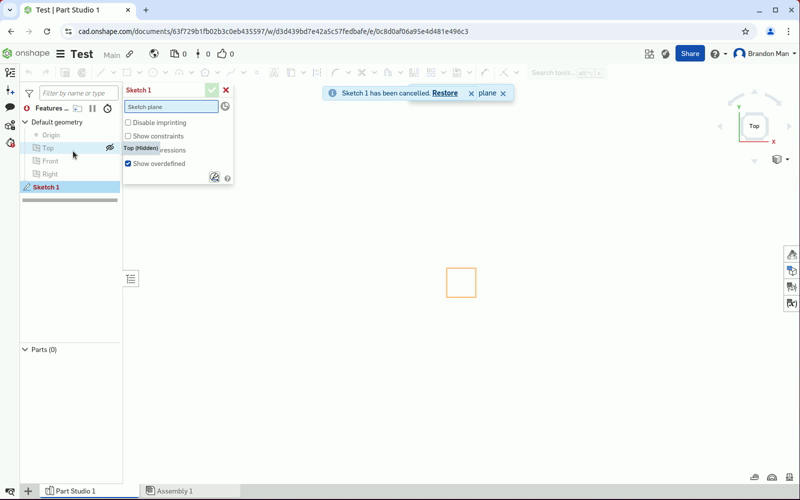
click(73, 150)
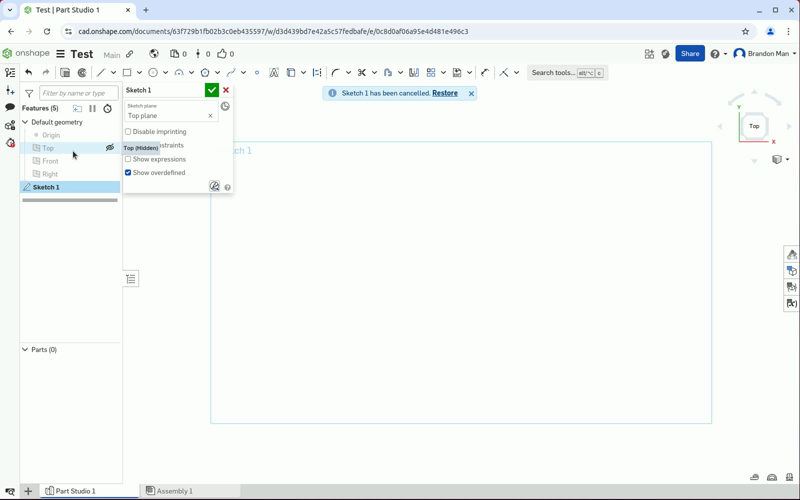
mouse_move(73, 352)
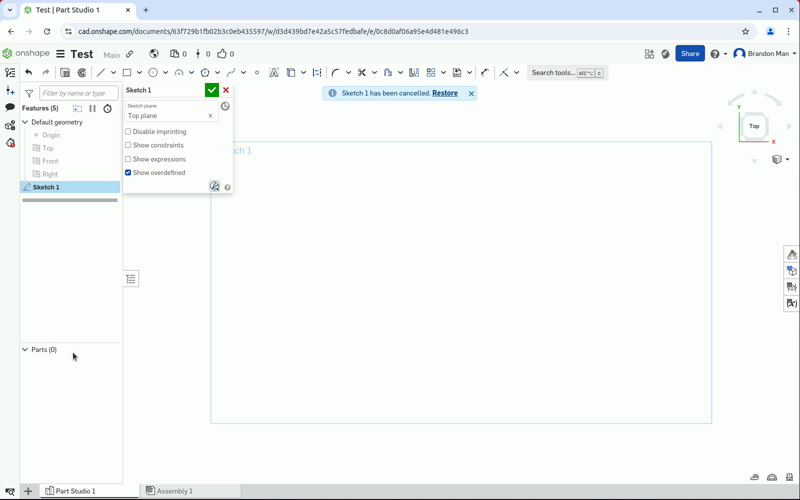
key(y)
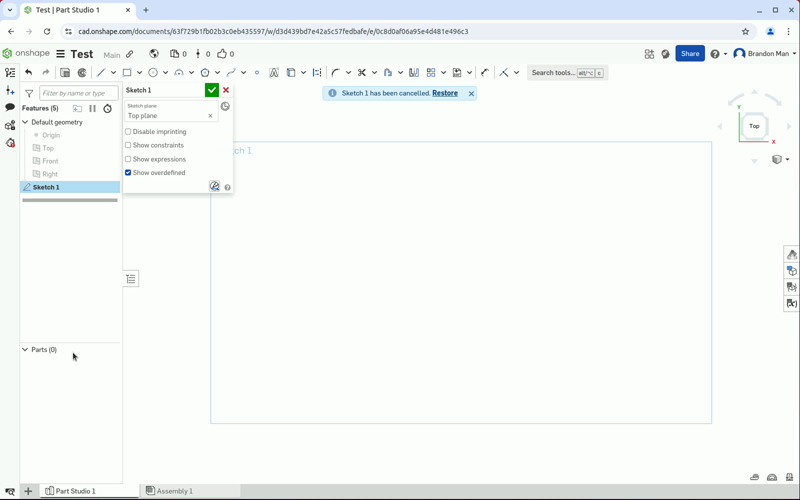
key(l)
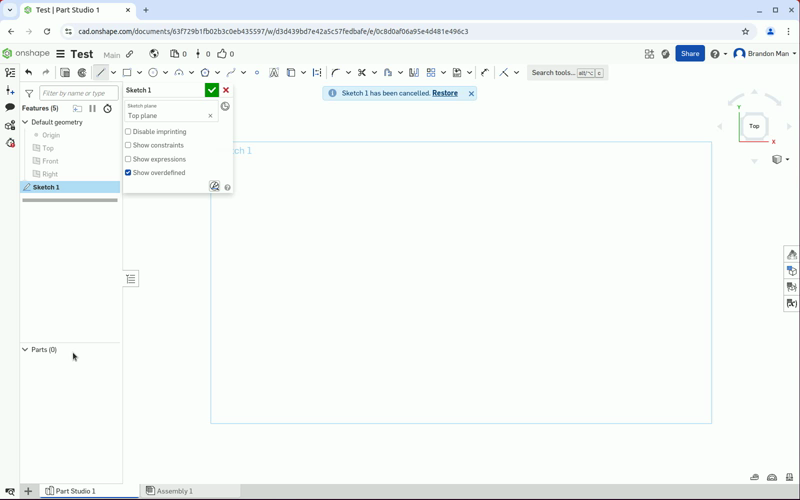
key_down(shift)
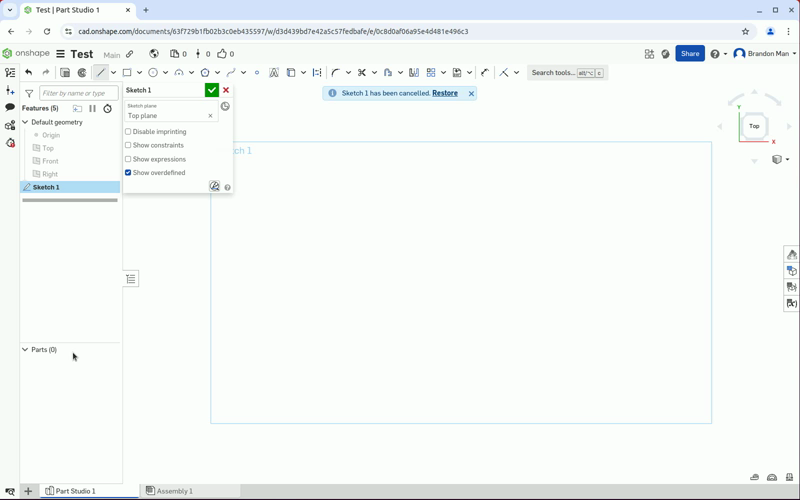
mouse_move(437, 260)
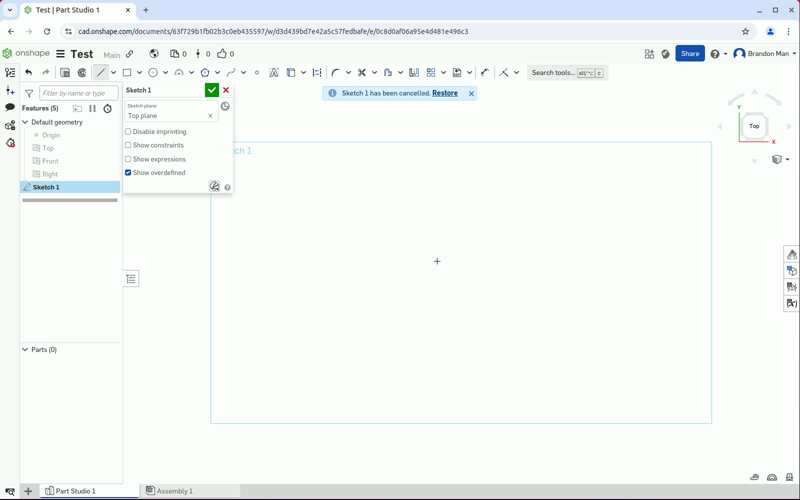
click(437, 260)
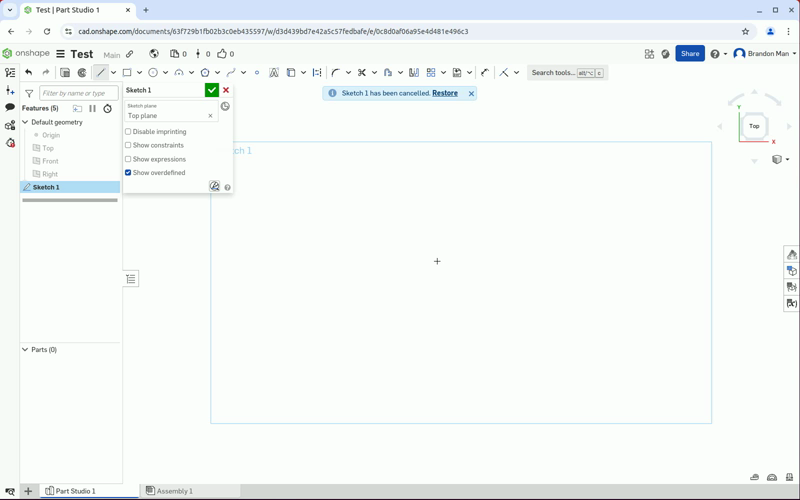
key_up(shift)
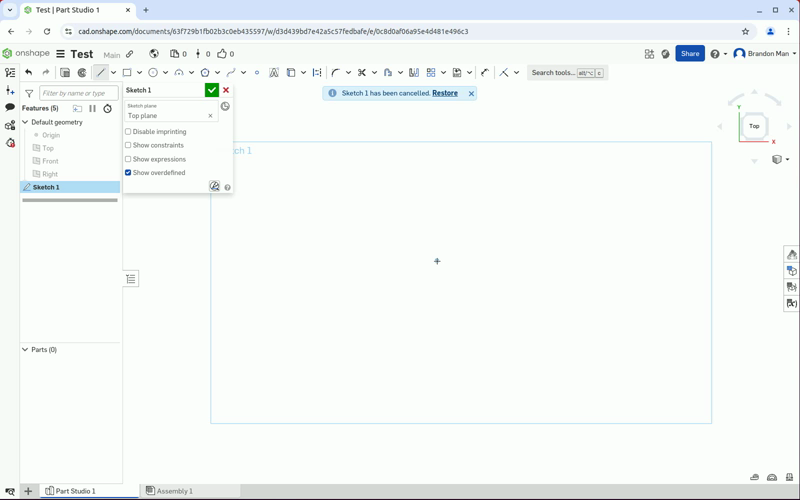
key_down(shift)
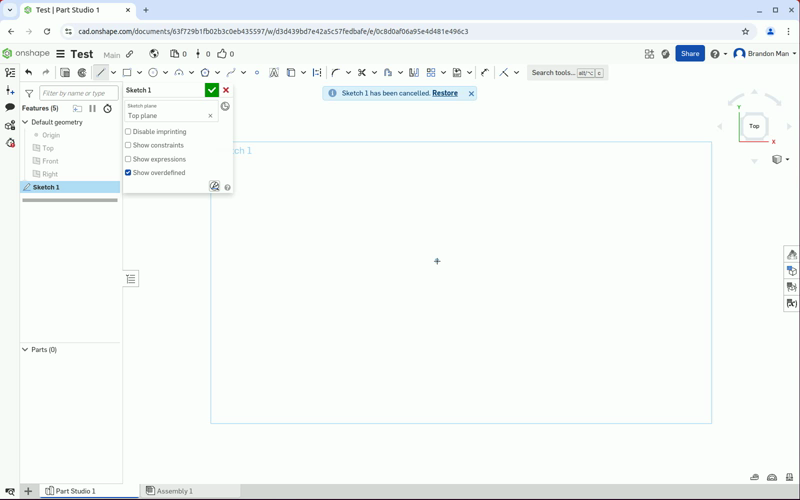
mouse_move(467, 260)
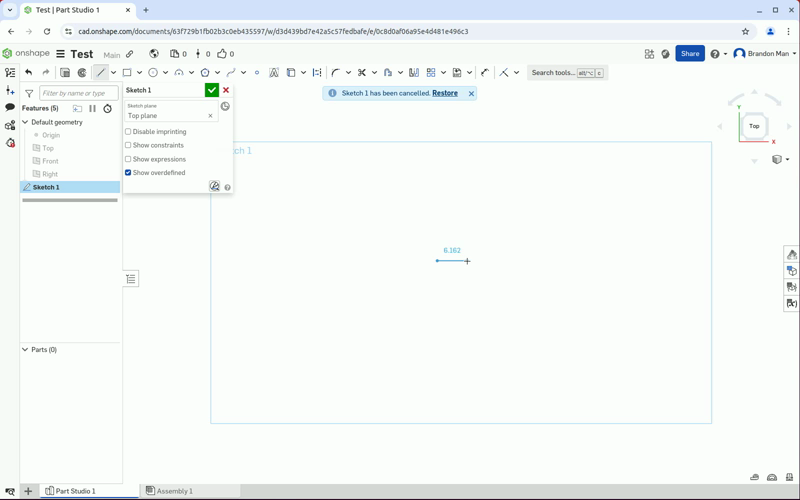
mouse_move(447, 260)
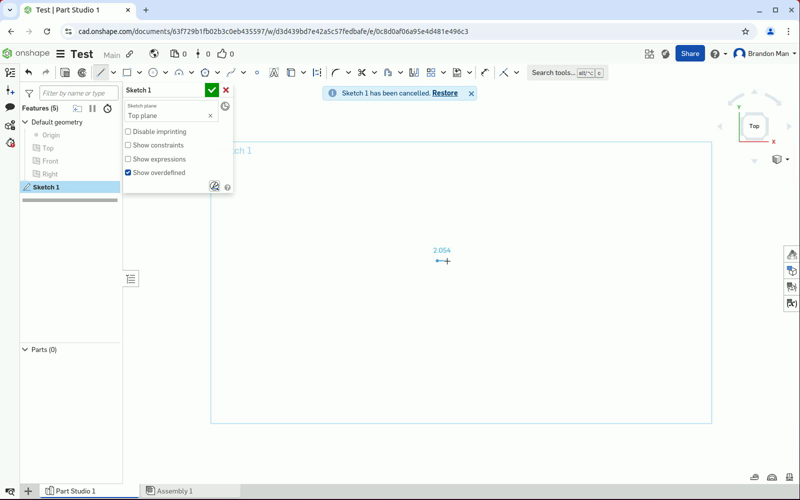
click(447, 260)
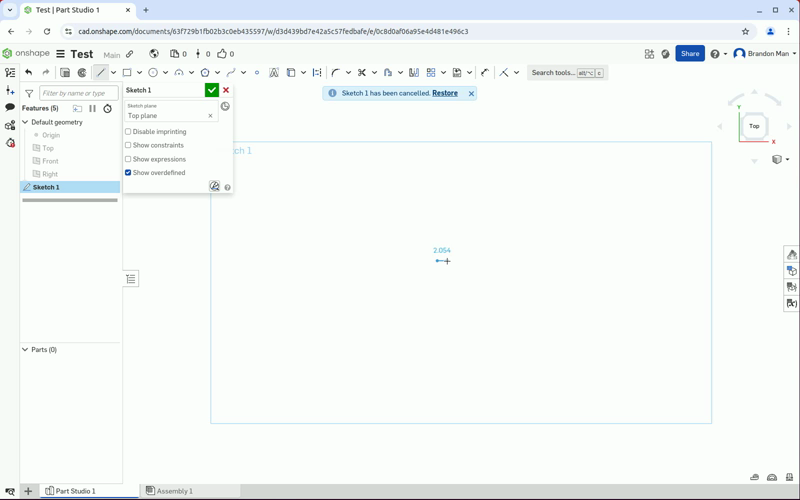
key_up(shift)
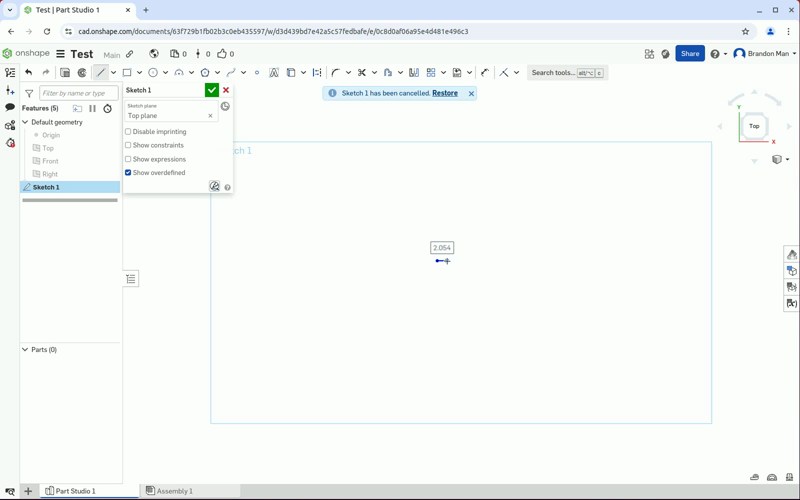
key(esc)
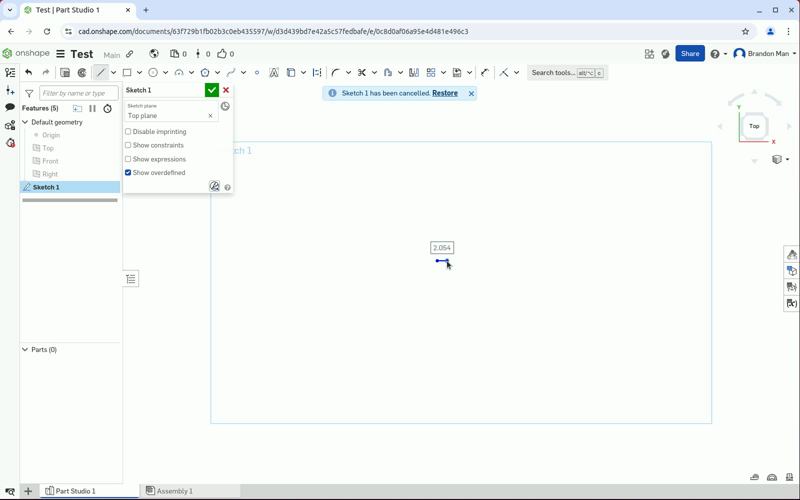
key(a)
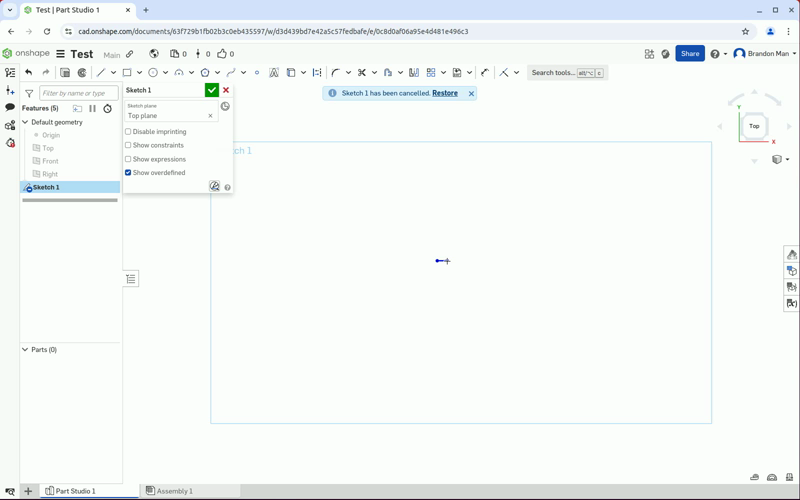
mouse_move(447, 260)
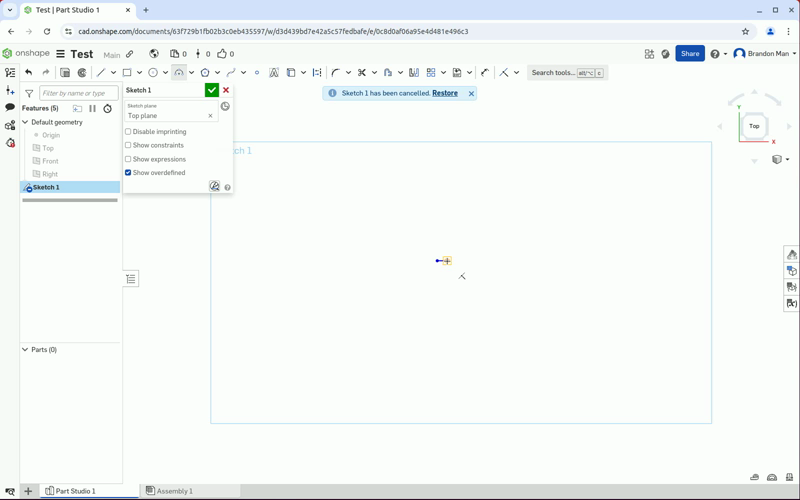
click(447, 260)
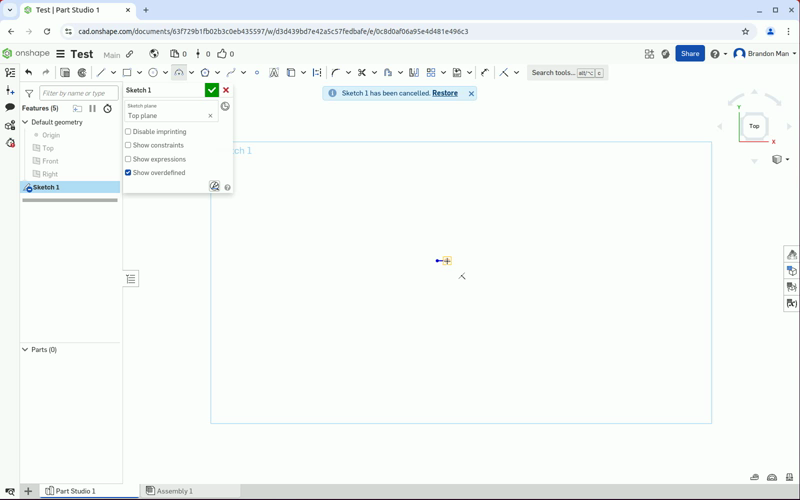
key_down(shift)
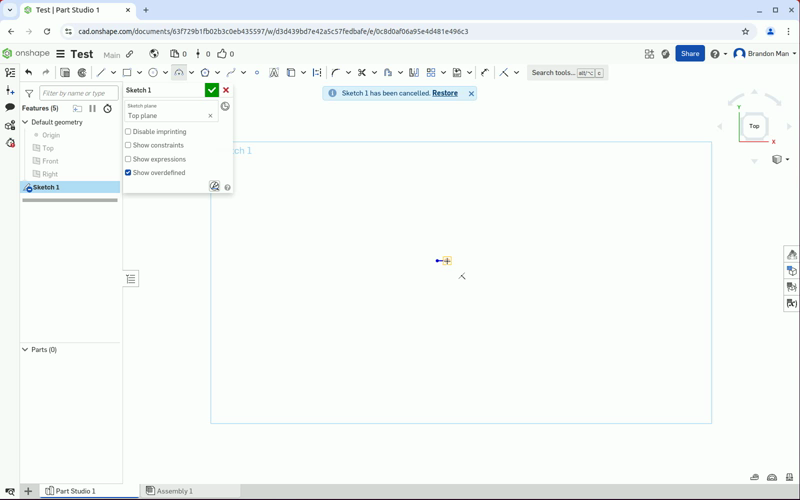
mouse_move(448, 261)
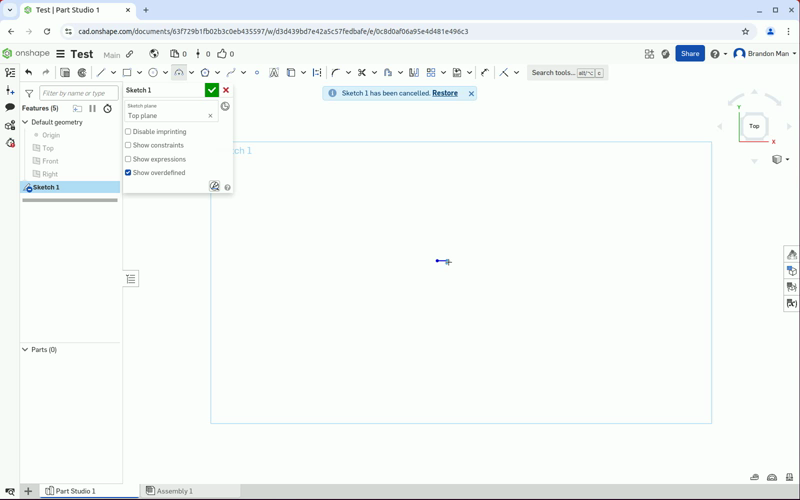
scroll(6)
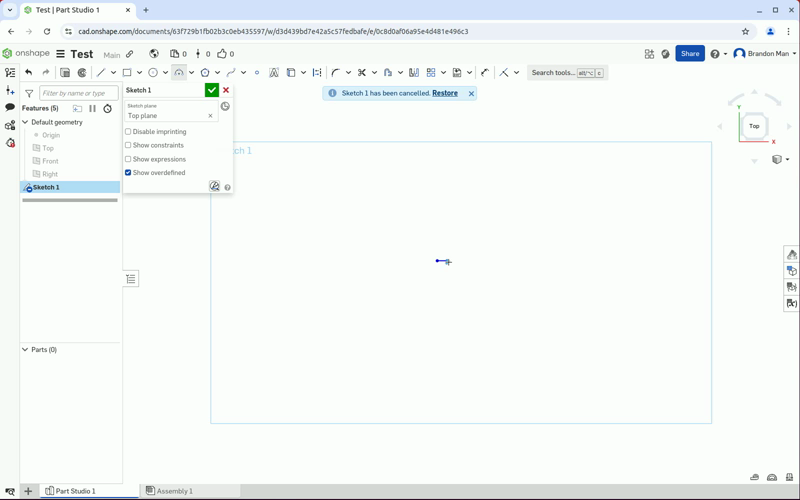
scroll(6)
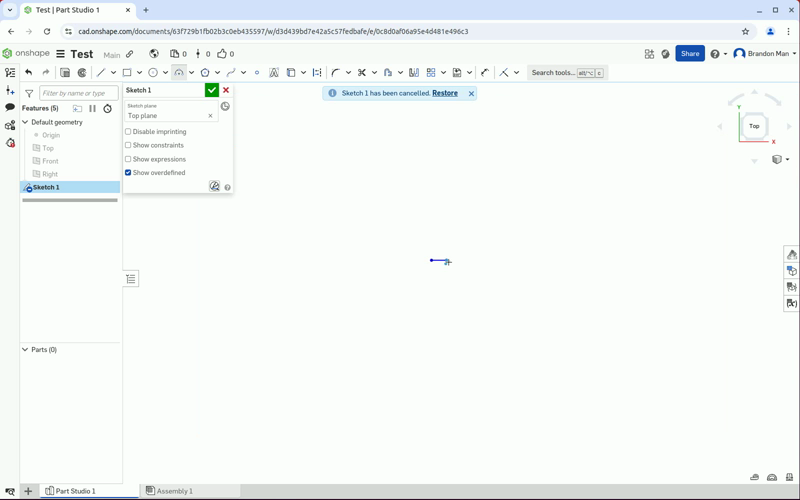
scroll(6)
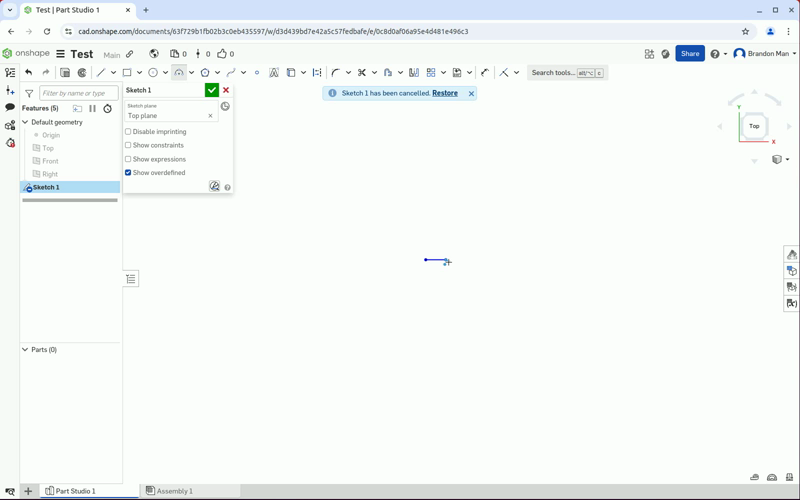
scroll(6)
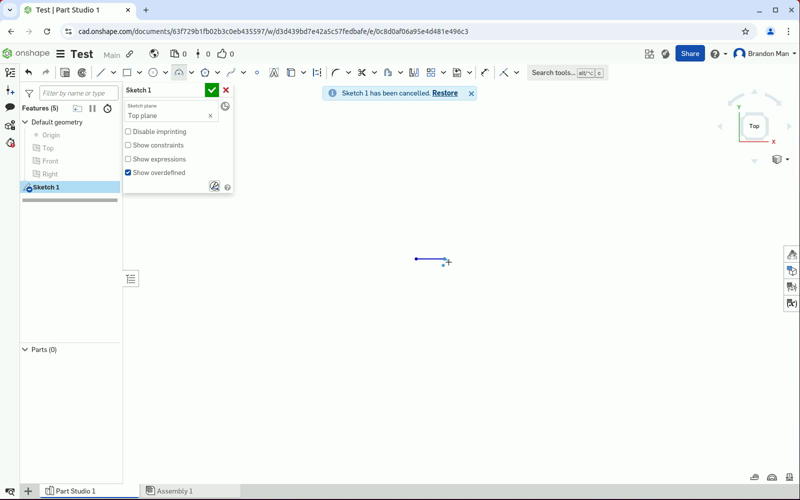
scroll(6)
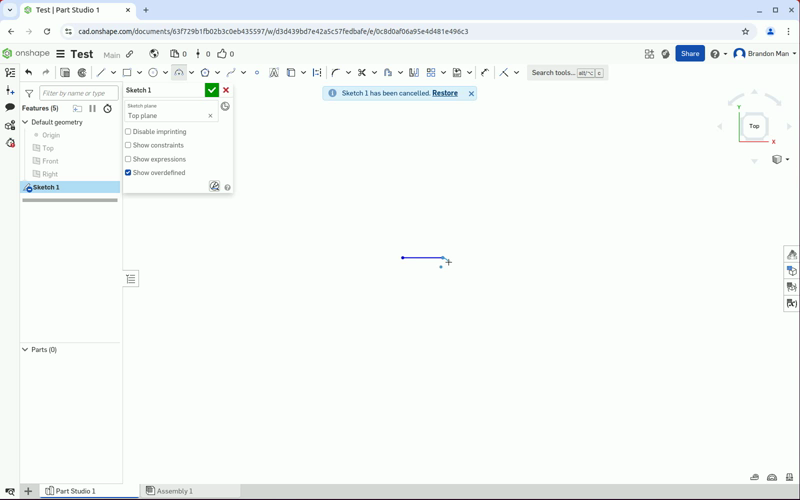
scroll(6)
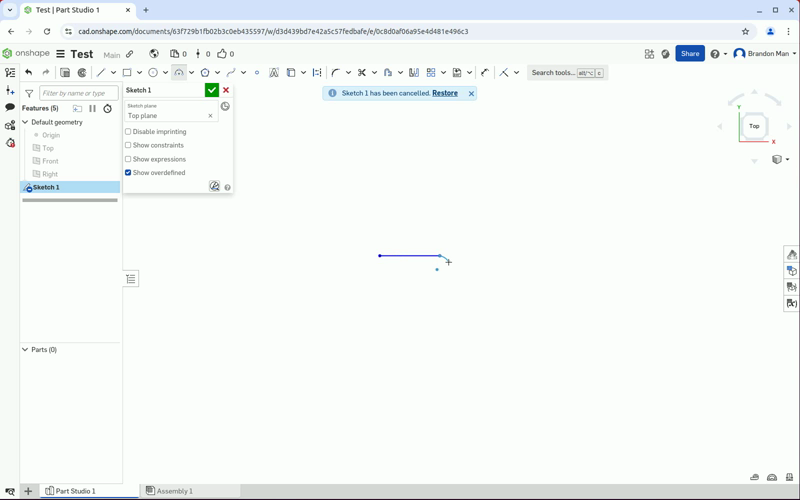
scroll(6)
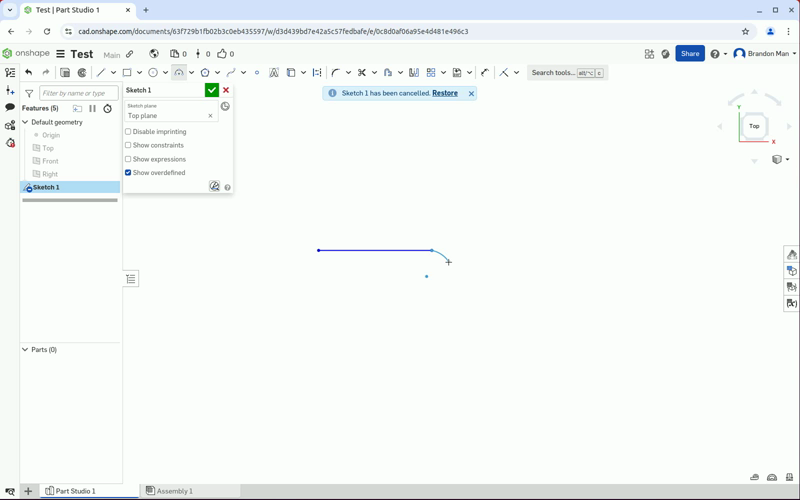
click(448, 261)
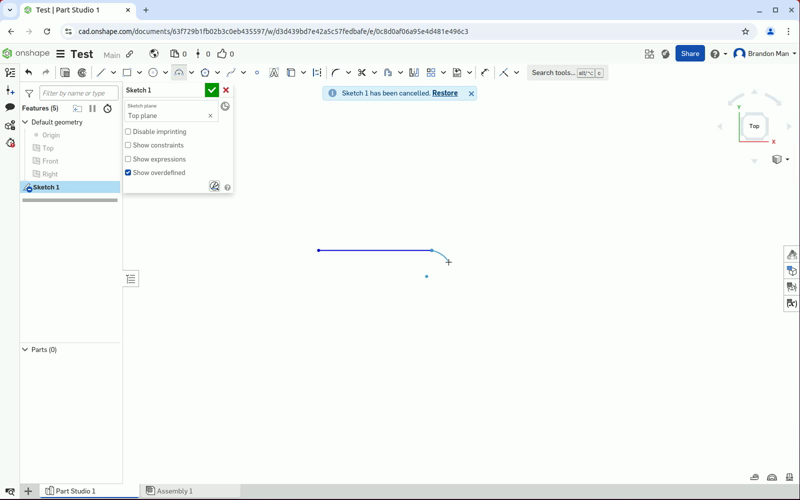
scroll(-6)
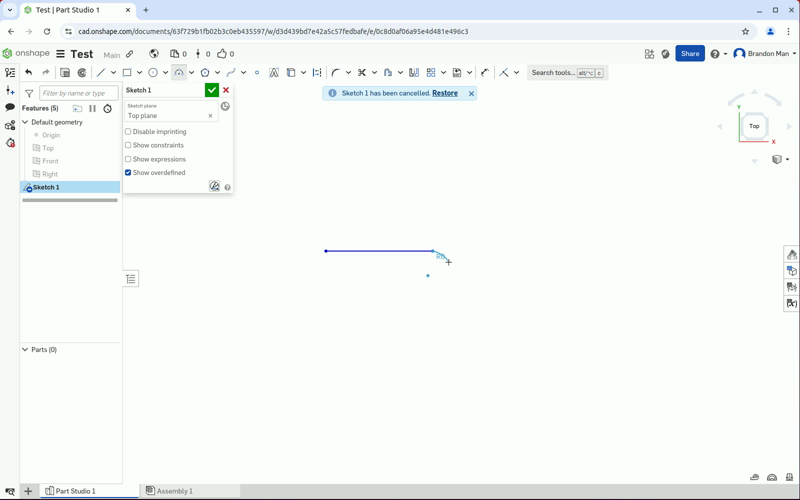
scroll(-6)
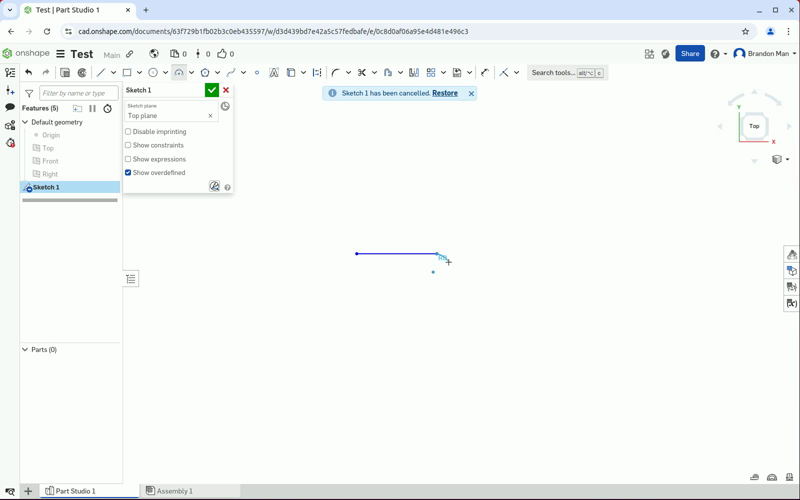
scroll(-6)
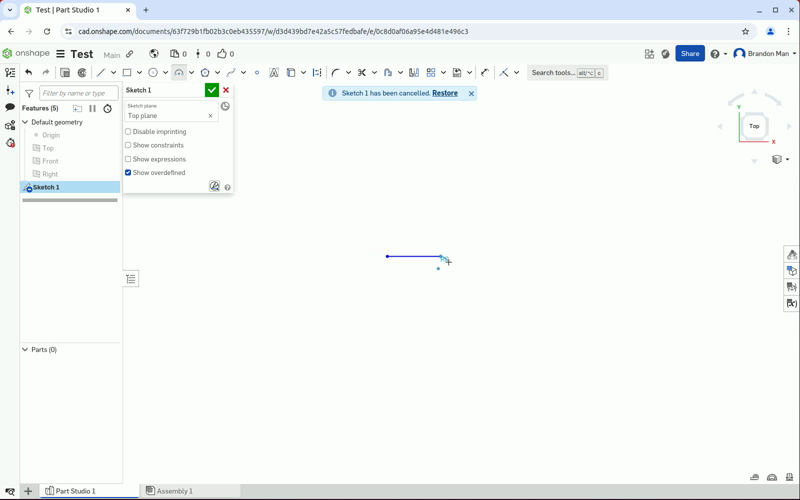
scroll(-6)
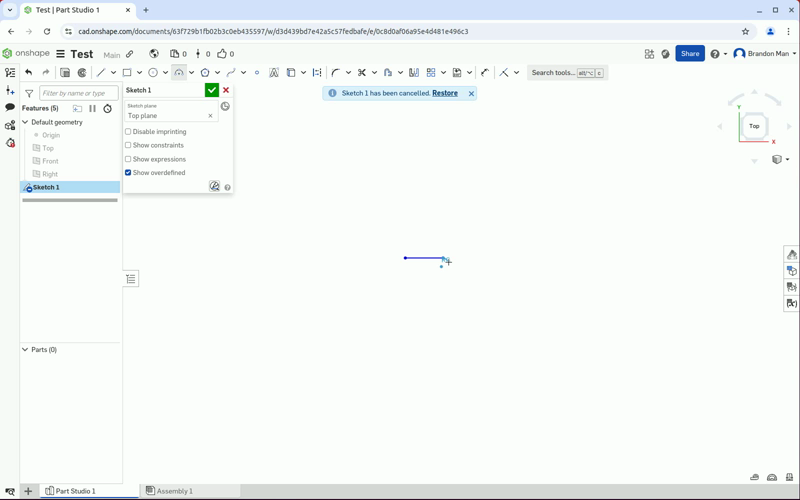
scroll(-6)
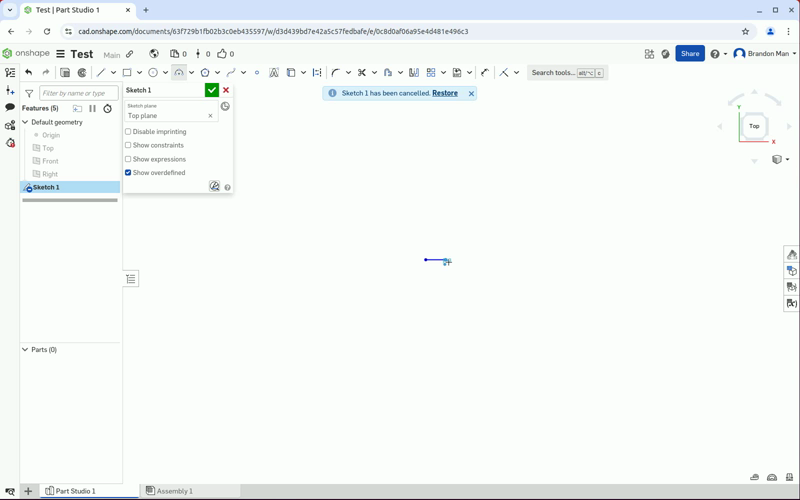
scroll(-6)
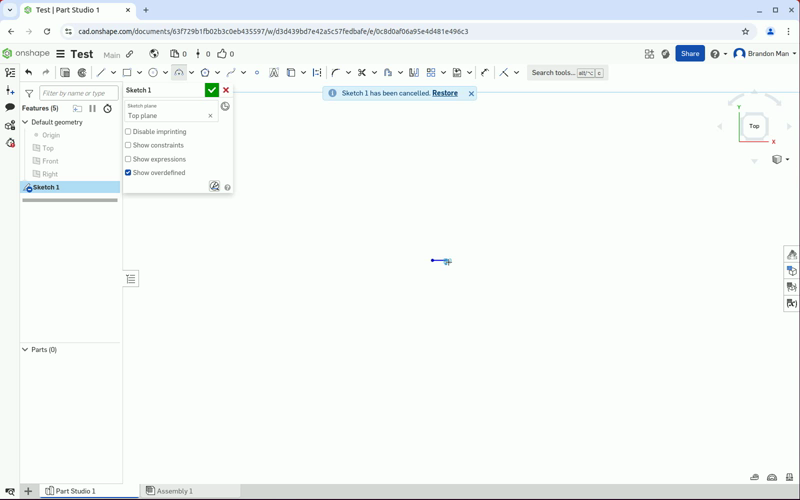
scroll(-6)
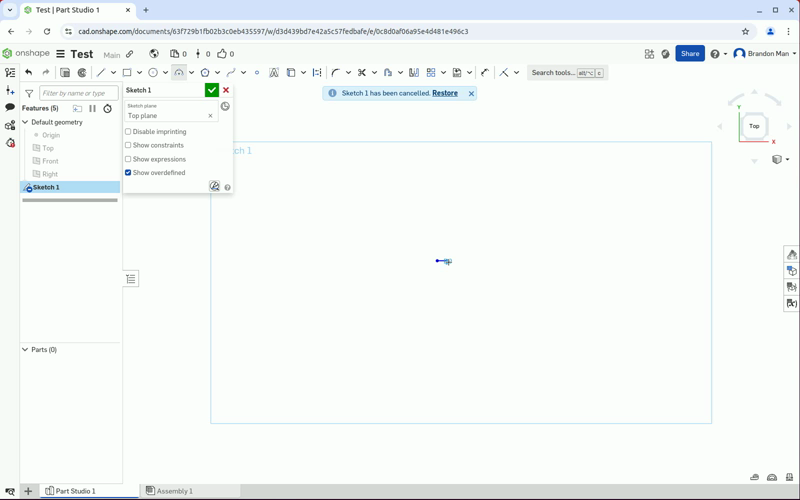
mouse_move(448, 261)
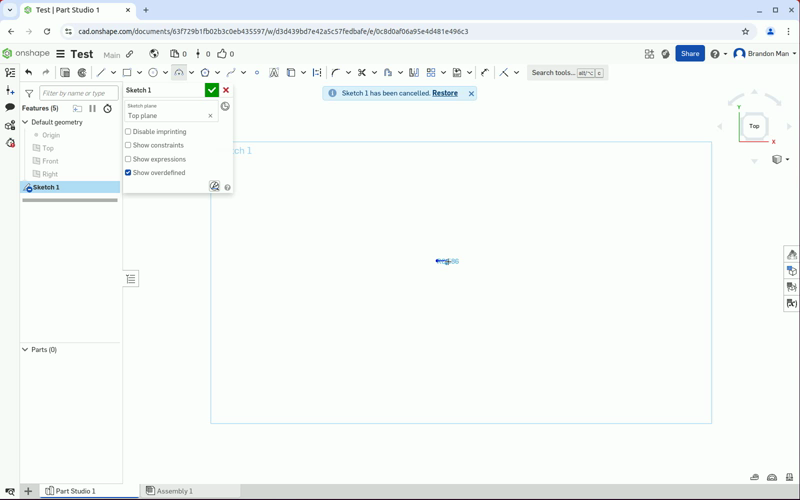
scroll(6)
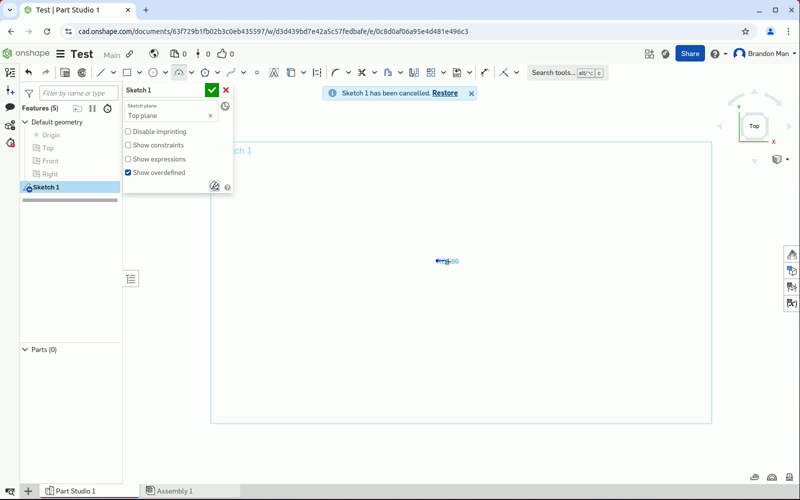
scroll(6)
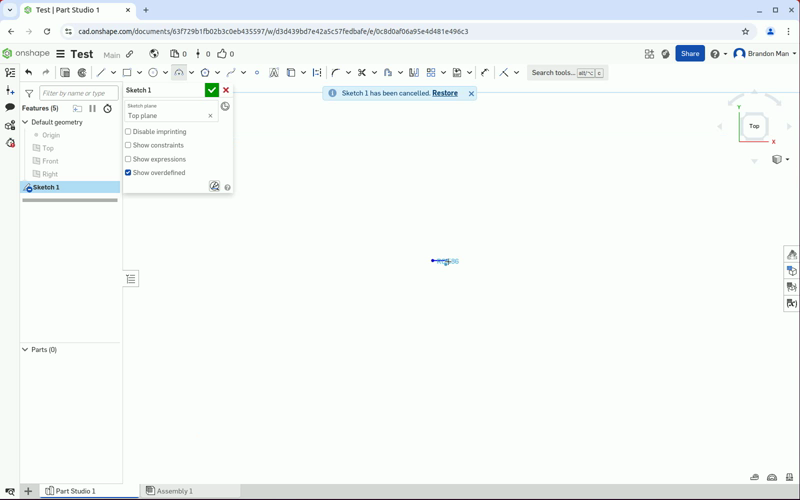
scroll(6)
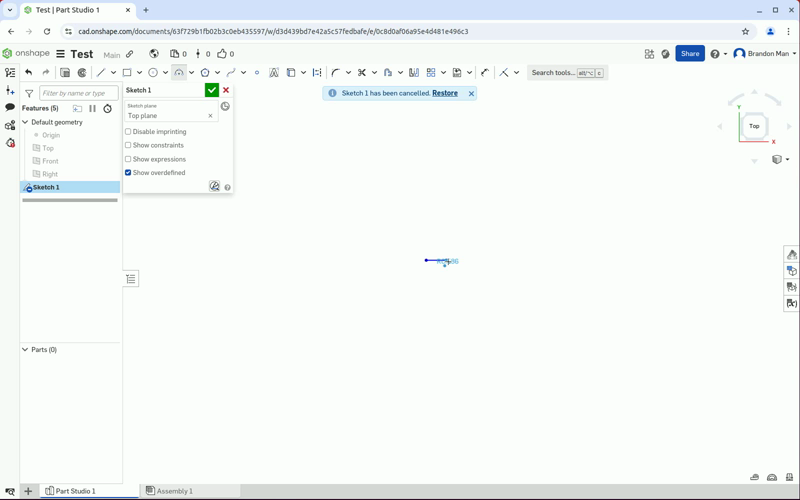
scroll(6)
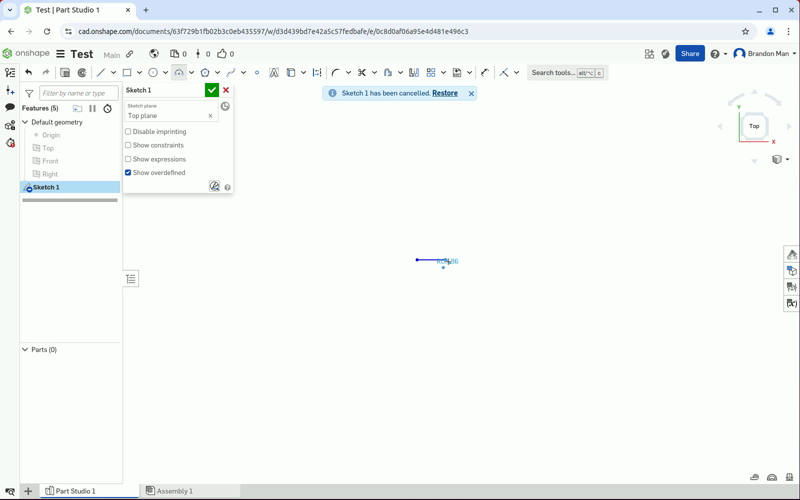
scroll(6)
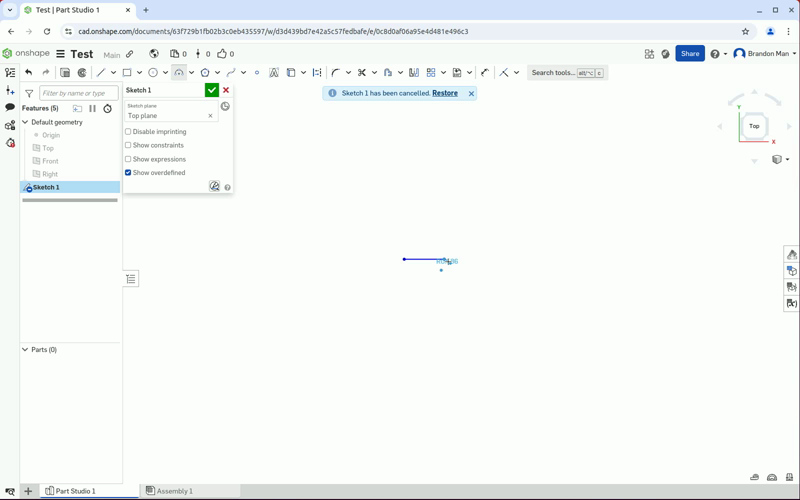
scroll(6)
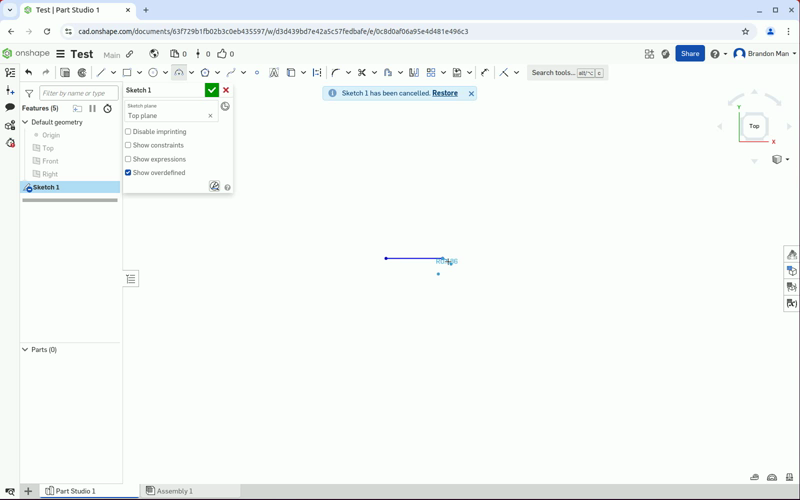
scroll(6)
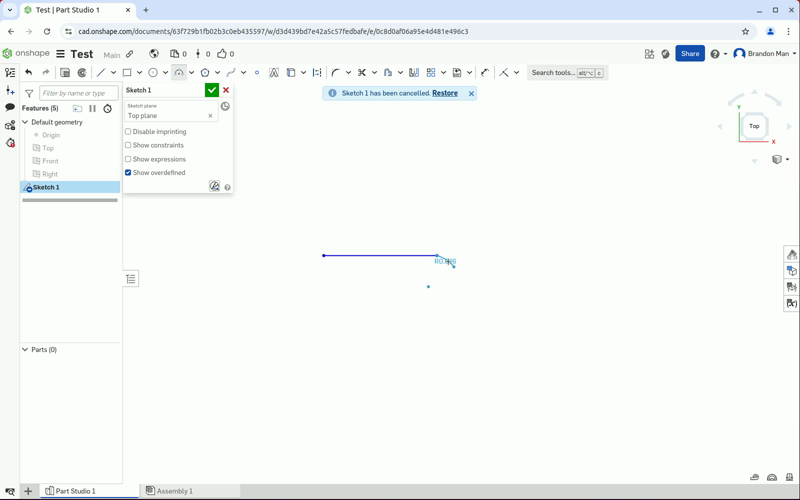
click(448, 261)
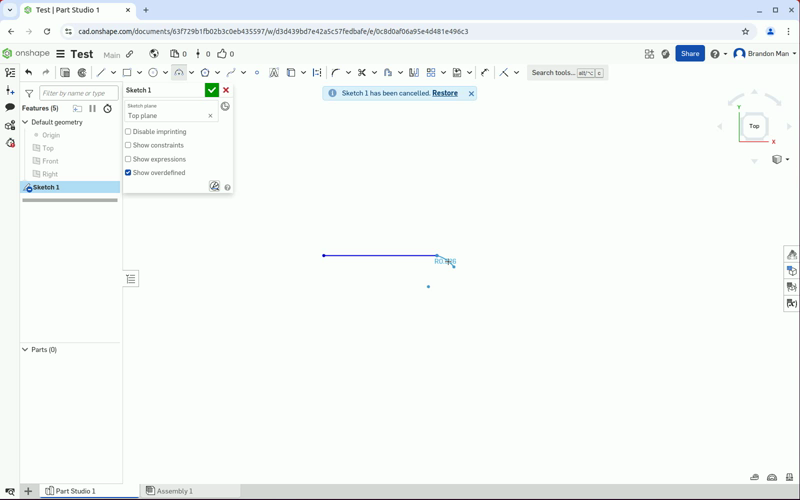
scroll(-6)
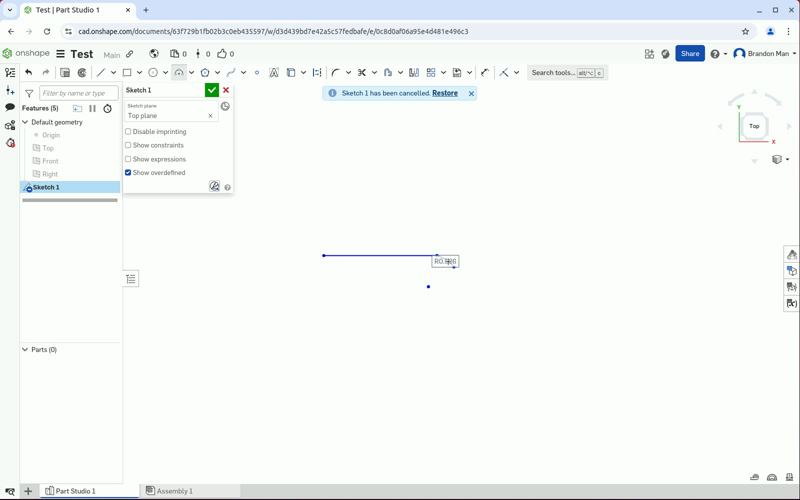
scroll(-6)
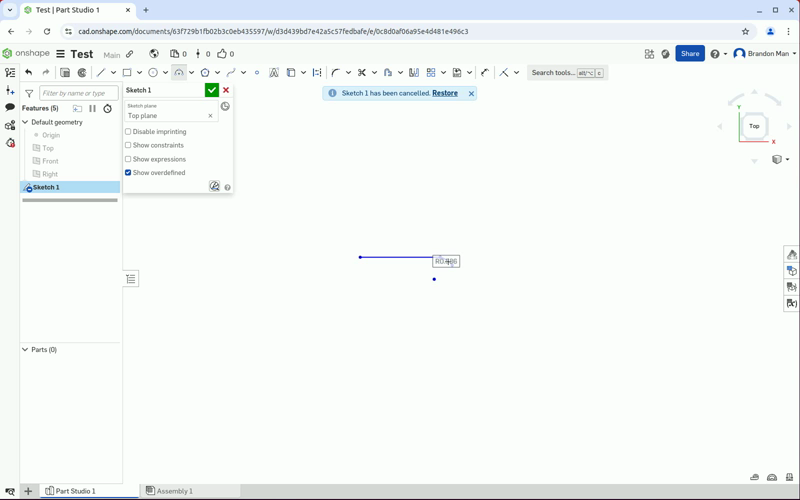
scroll(-6)
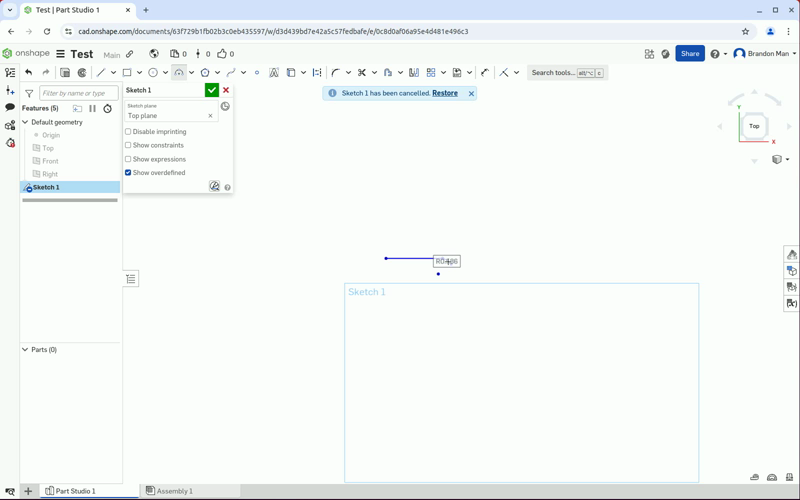
scroll(-6)
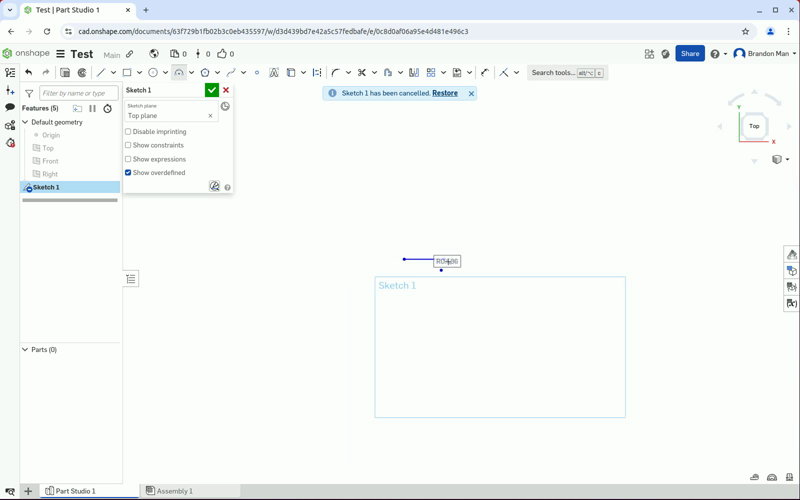
scroll(-6)
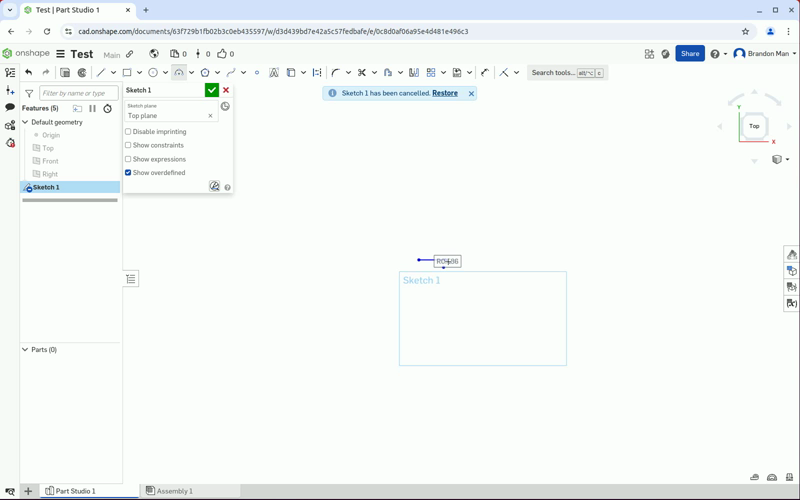
scroll(-6)
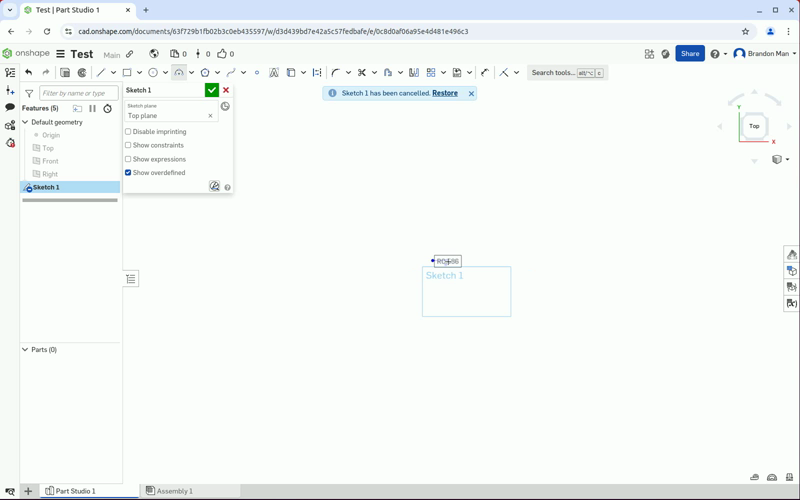
scroll(-6)
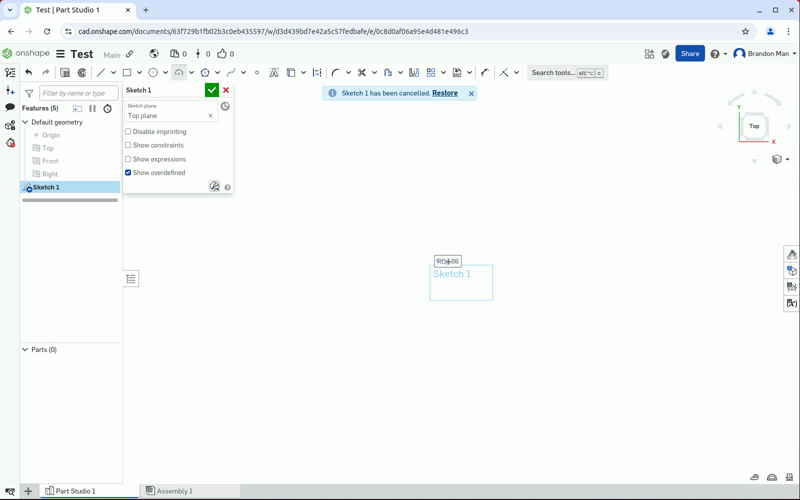
key_up(shift)
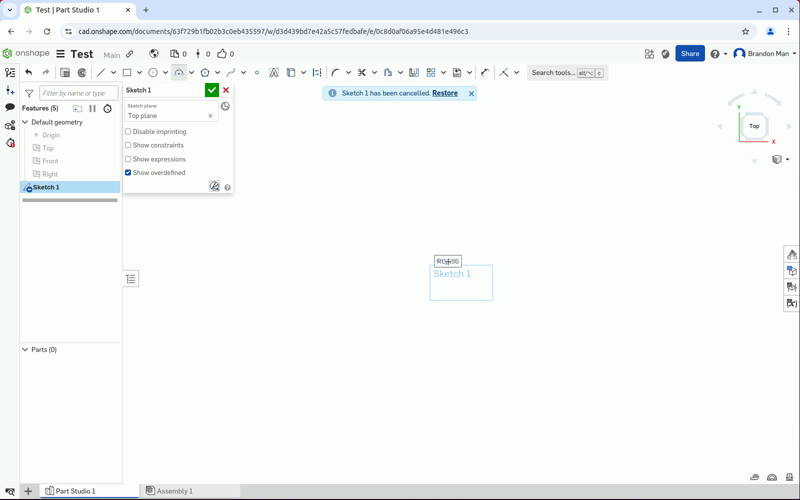
key(esc)
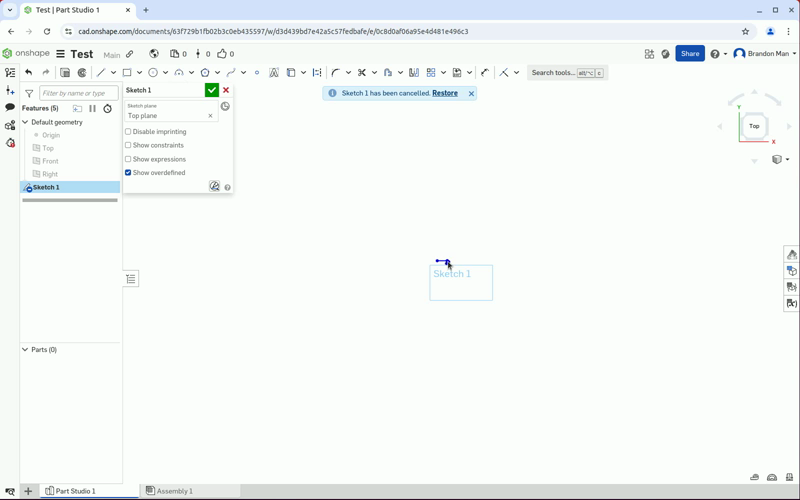
key(l)
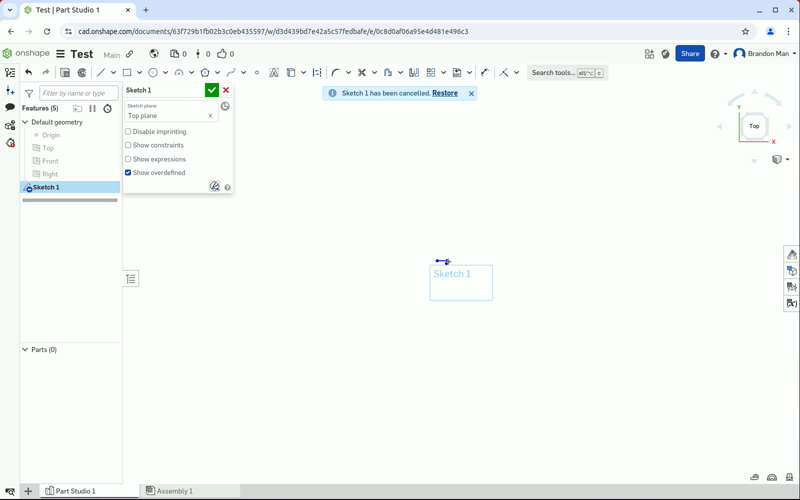
mouse_move(448, 261)
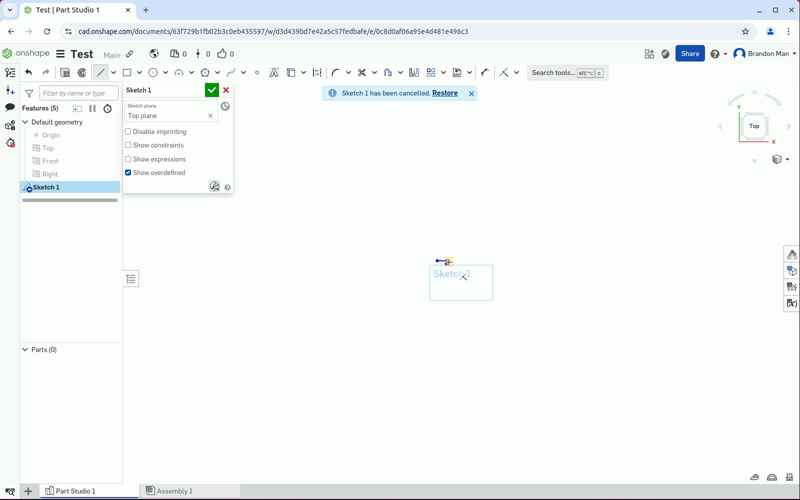
scroll(6)
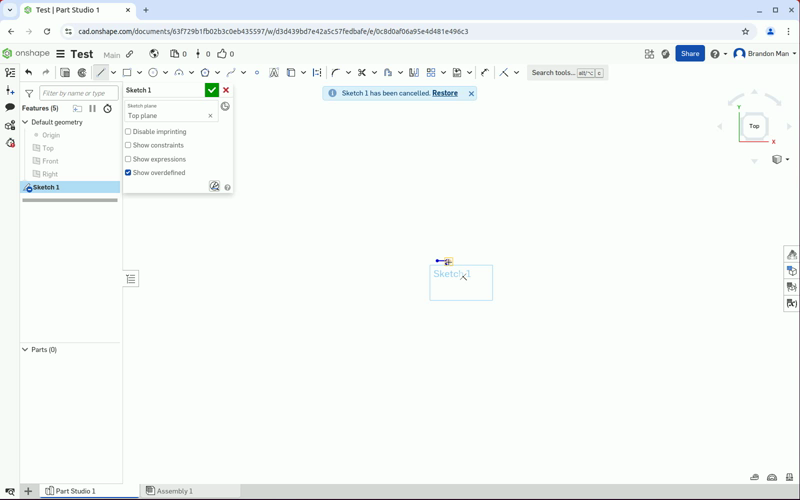
scroll(6)
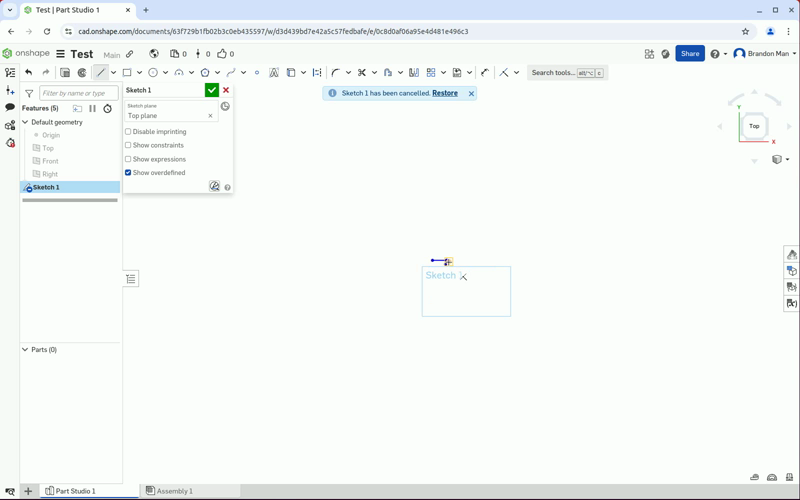
scroll(6)
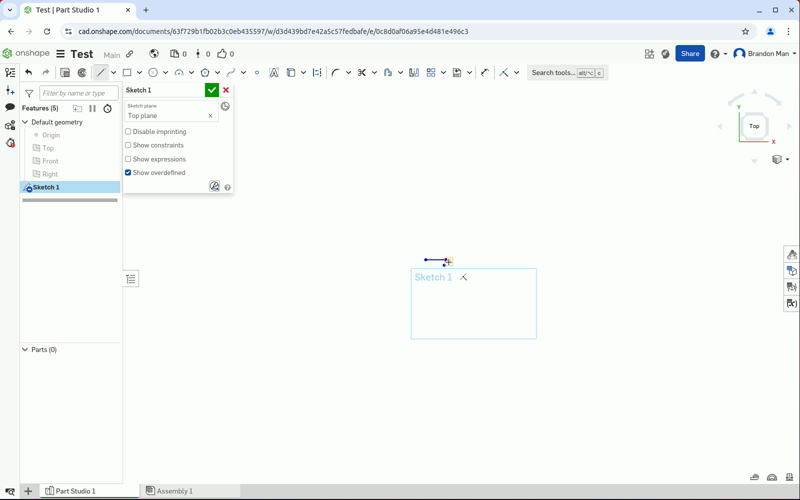
scroll(6)
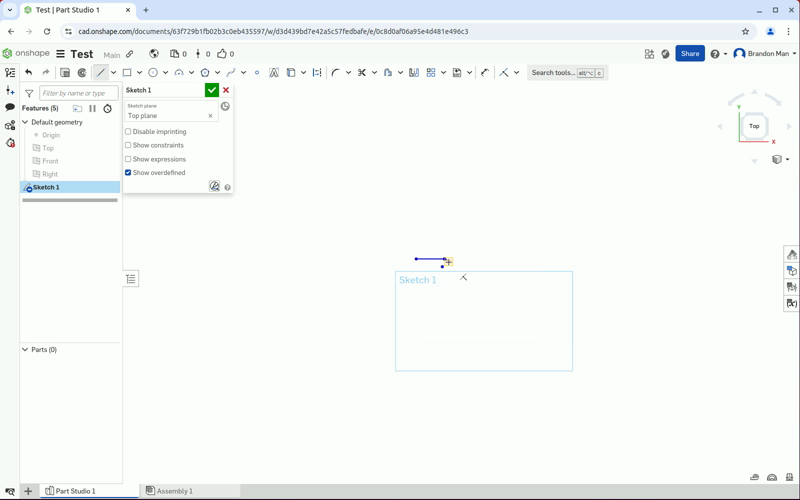
scroll(6)
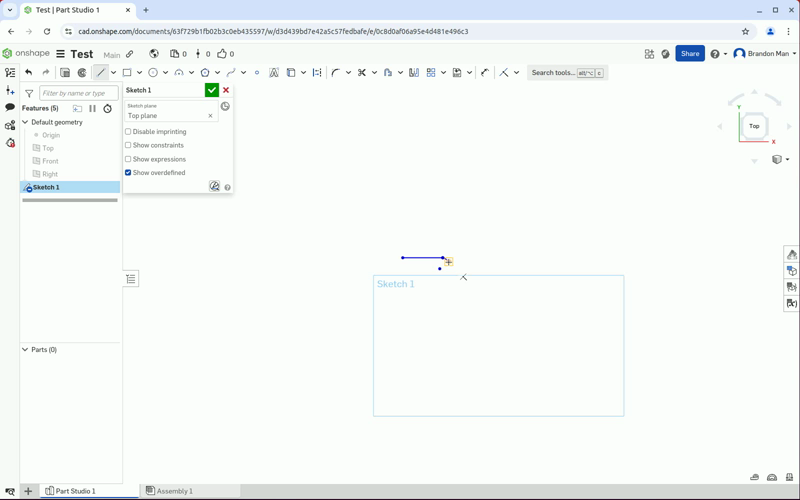
scroll(6)
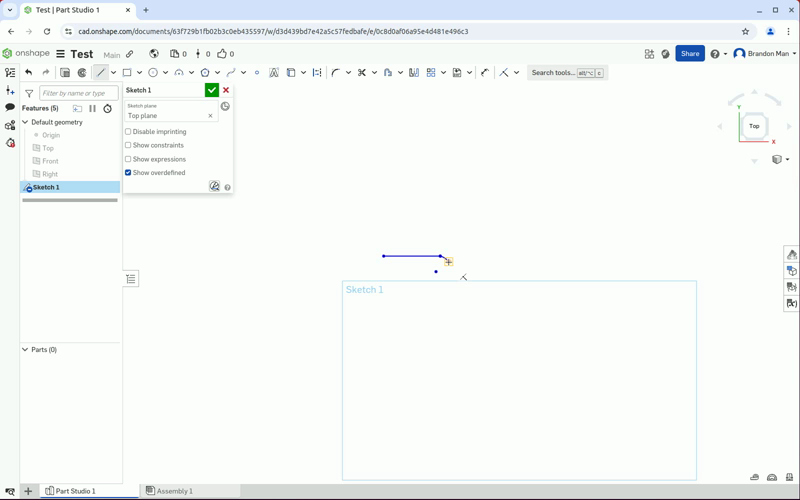
scroll(6)
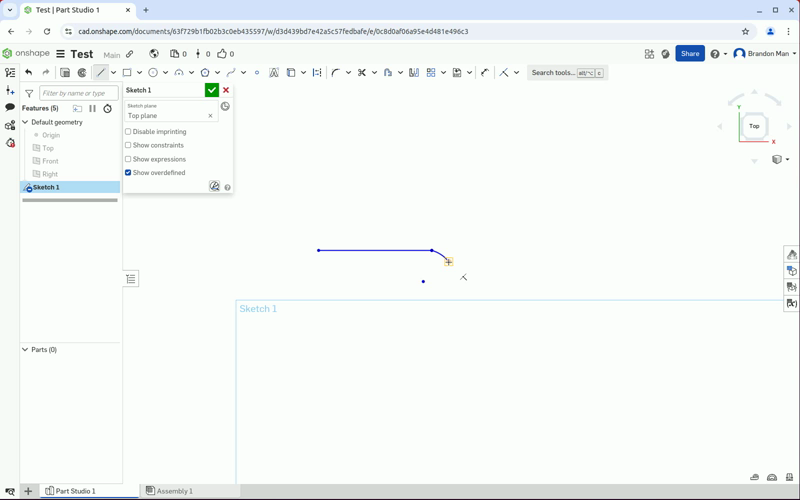
click(448, 261)
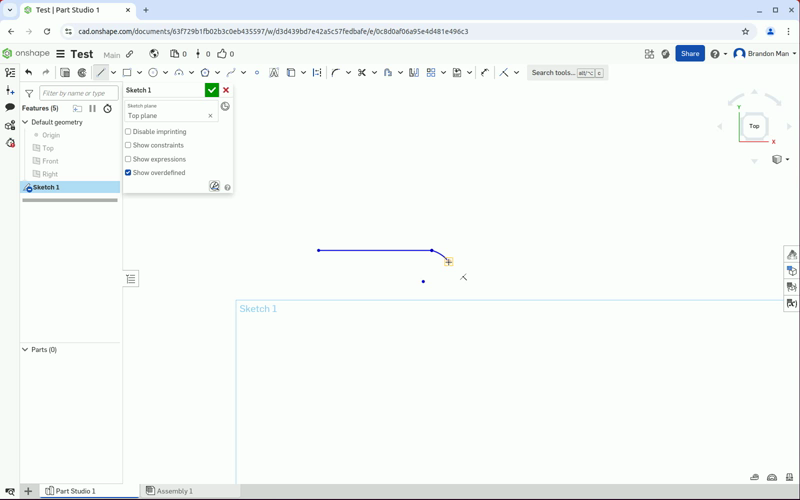
scroll(-6)
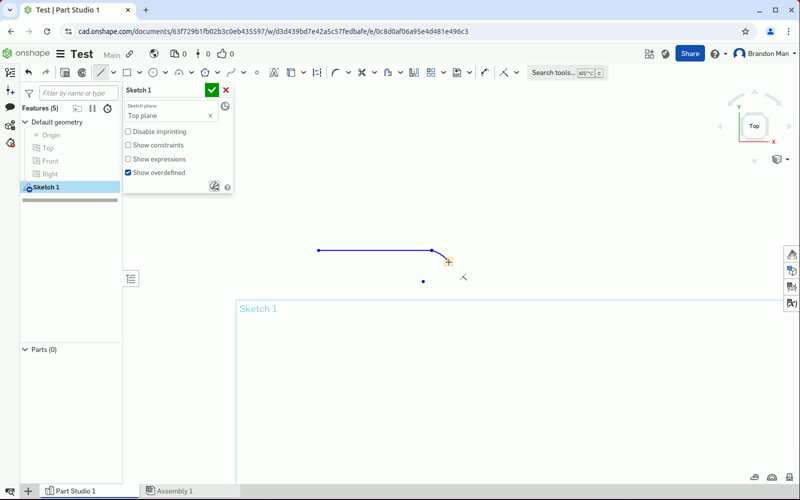
scroll(-6)
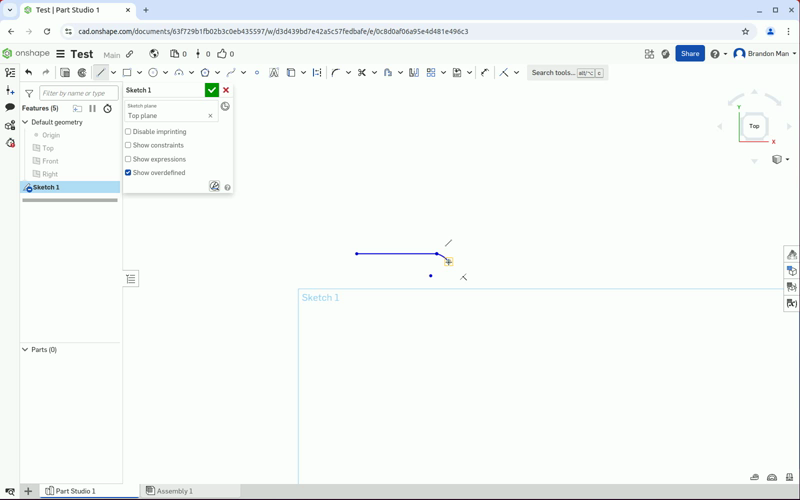
scroll(-6)
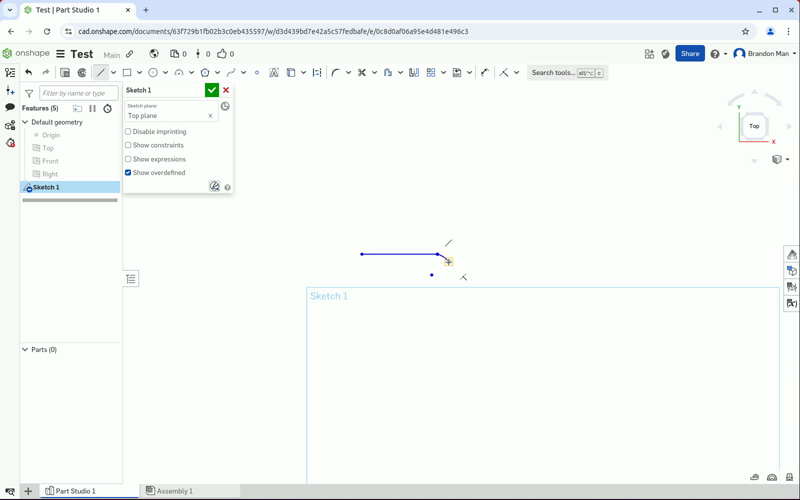
scroll(-6)
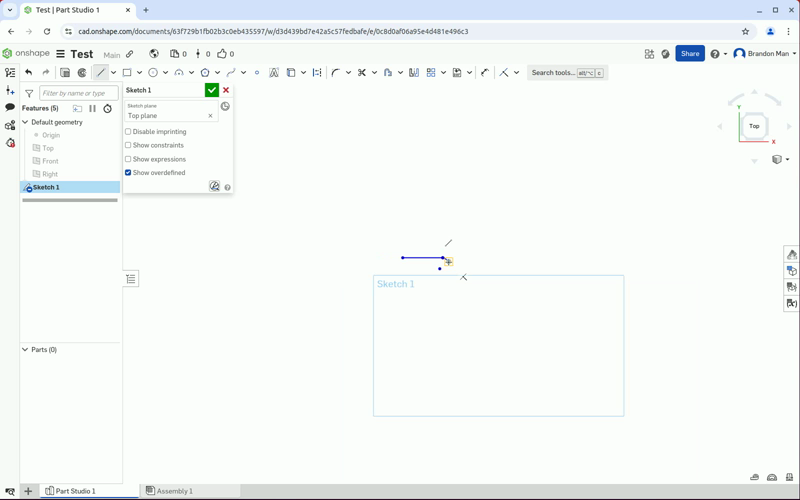
scroll(-6)
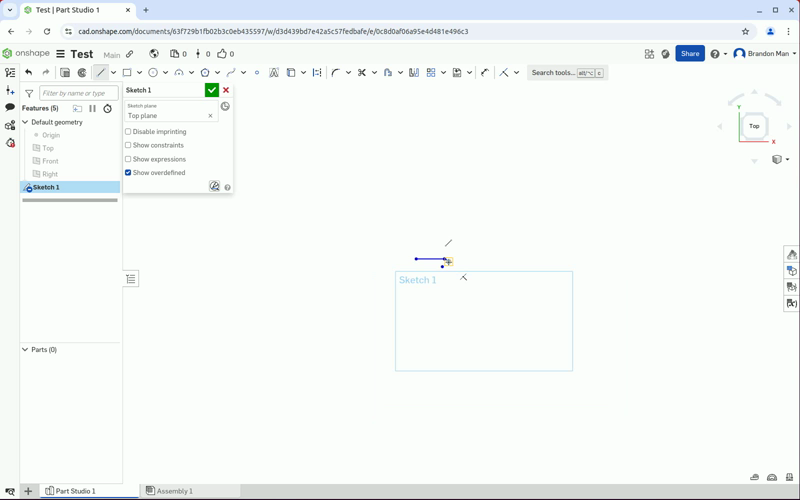
scroll(-6)
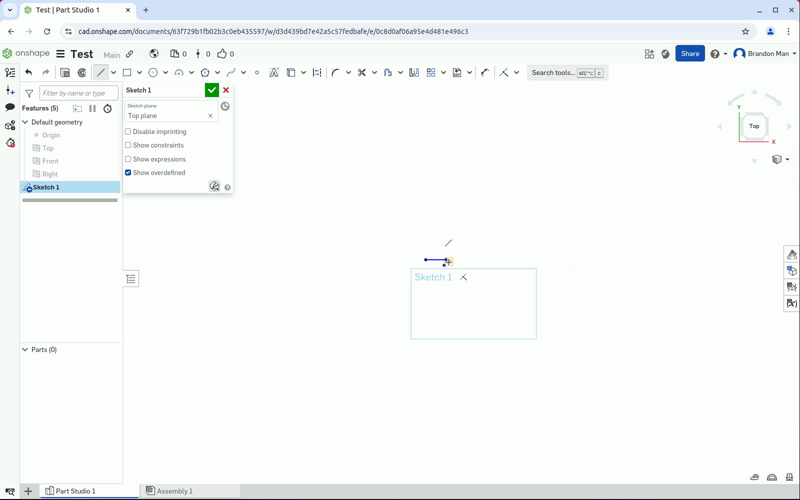
scroll(-6)
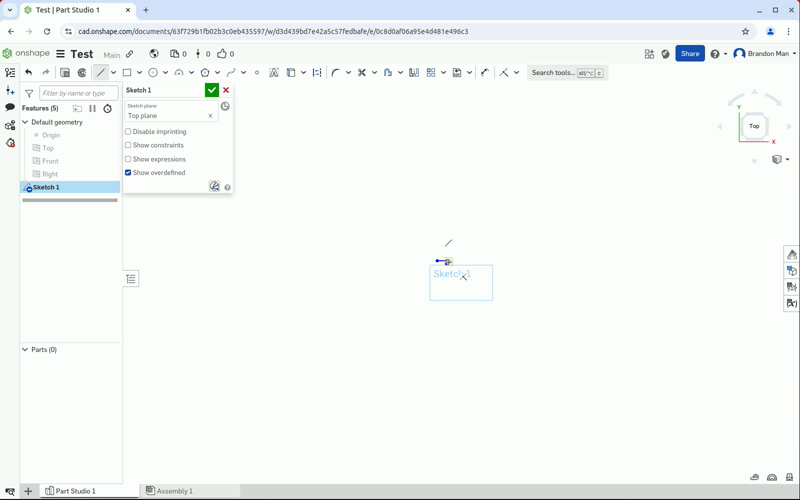
key_down(shift)
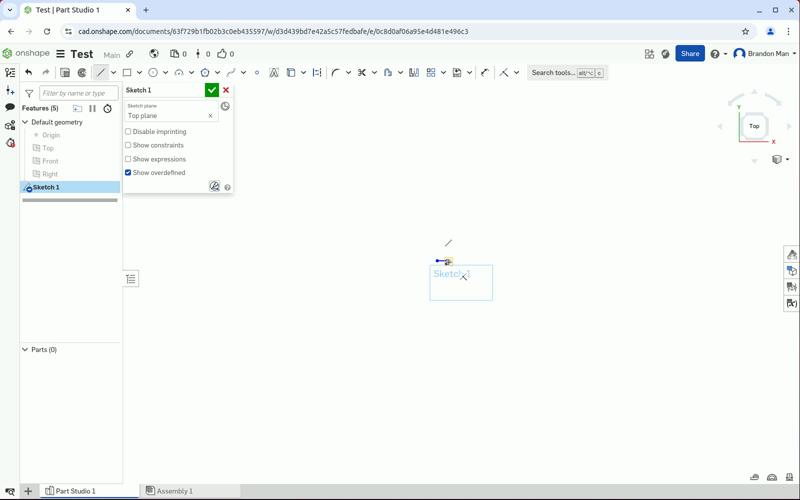
mouse_move(478, 261)
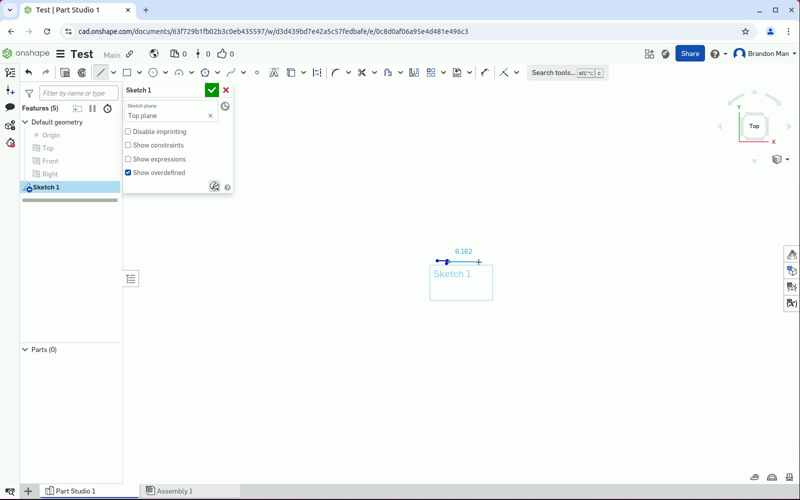
mouse_move(448, 280)
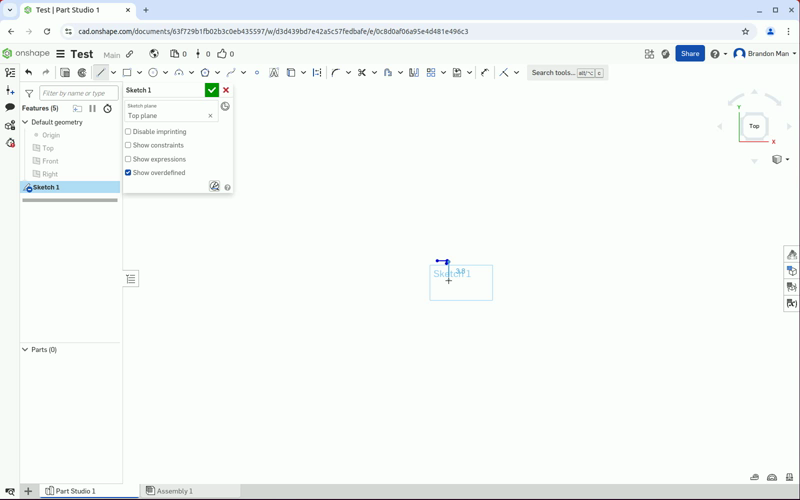
click(448, 280)
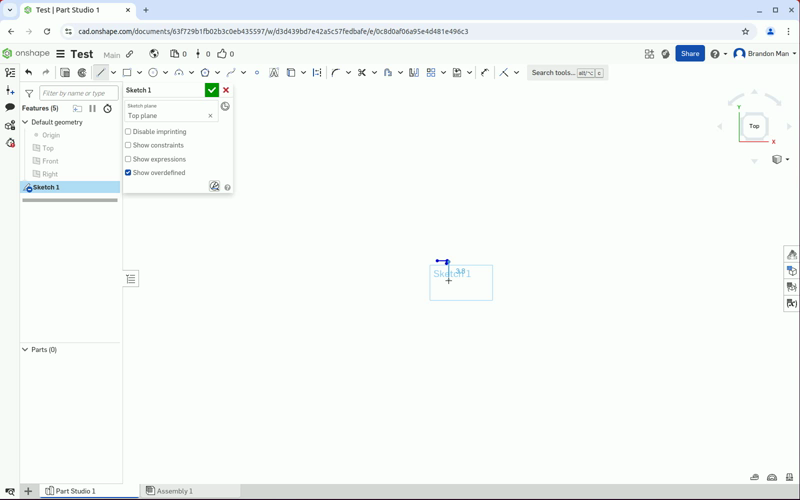
key_up(shift)
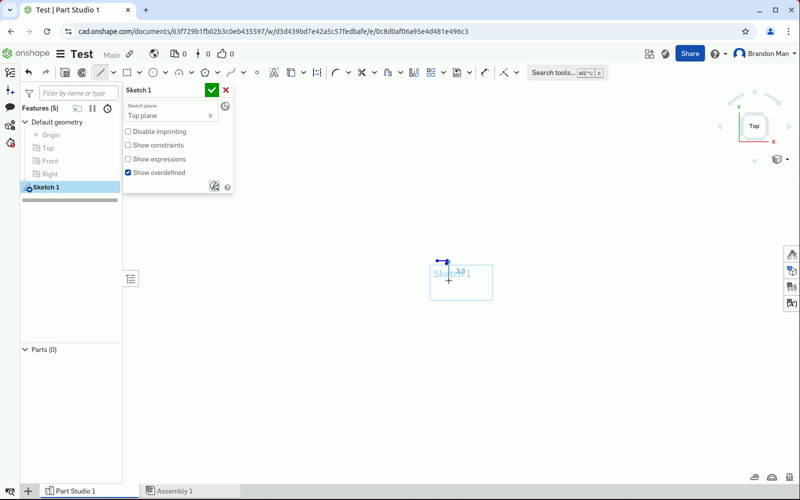
key(esc)
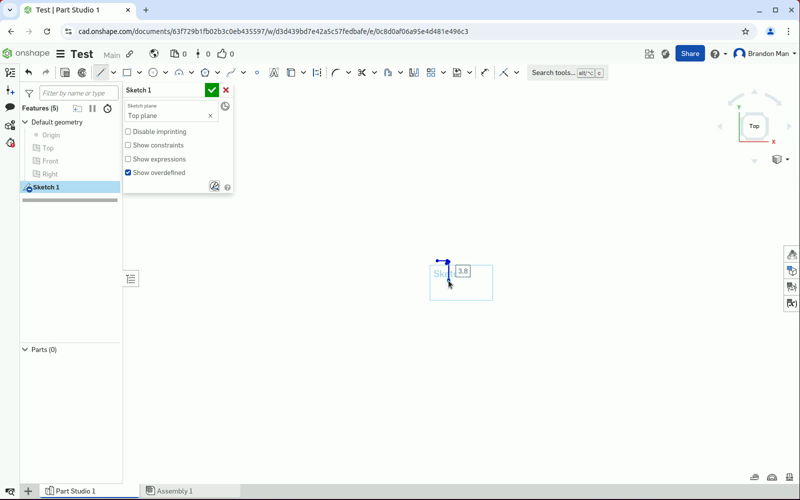
key(a)
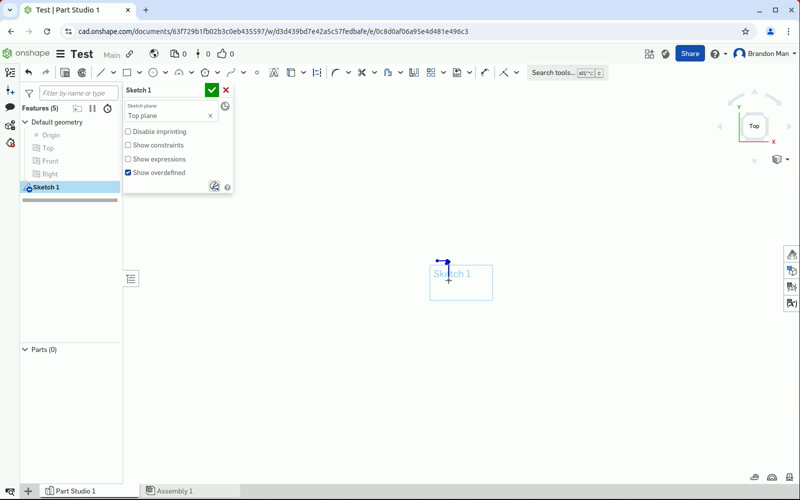
mouse_move(448, 280)
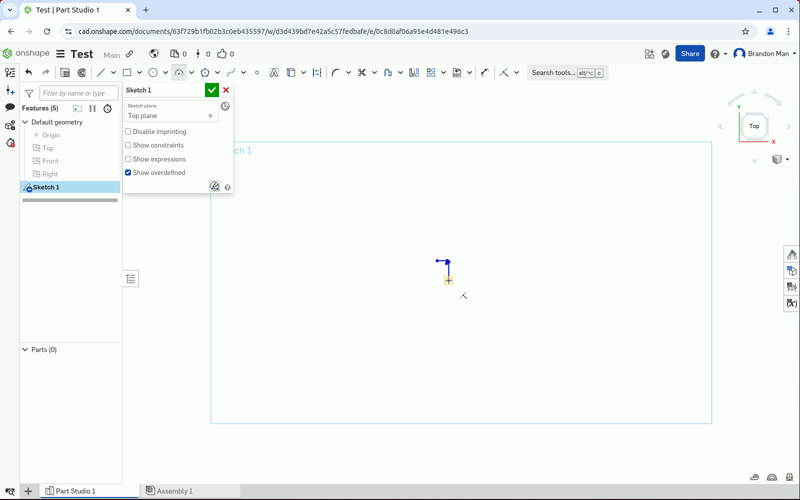
click(448, 280)
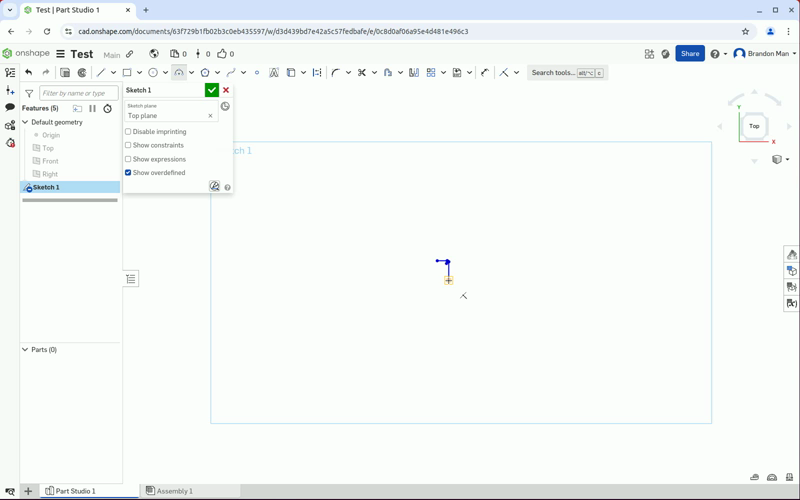
key_down(shift)
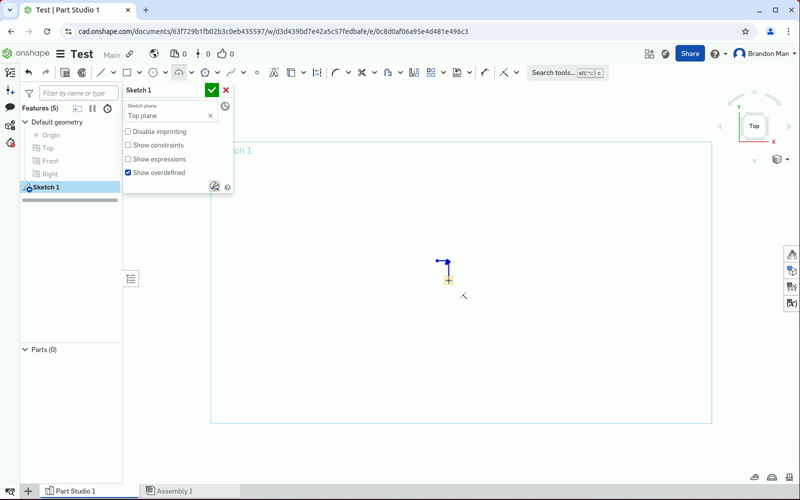
mouse_move(447, 281)
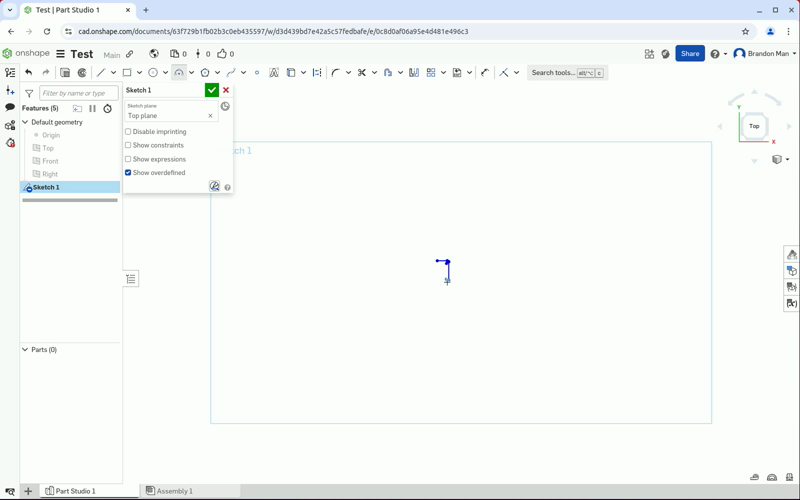
scroll(6)
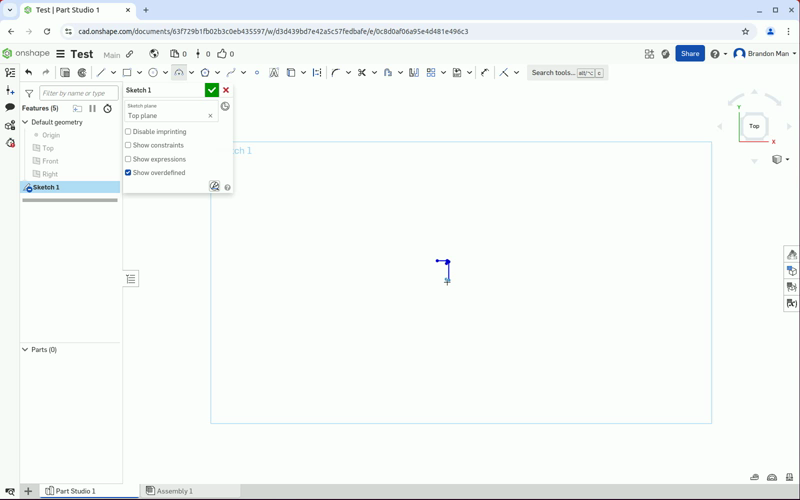
scroll(6)
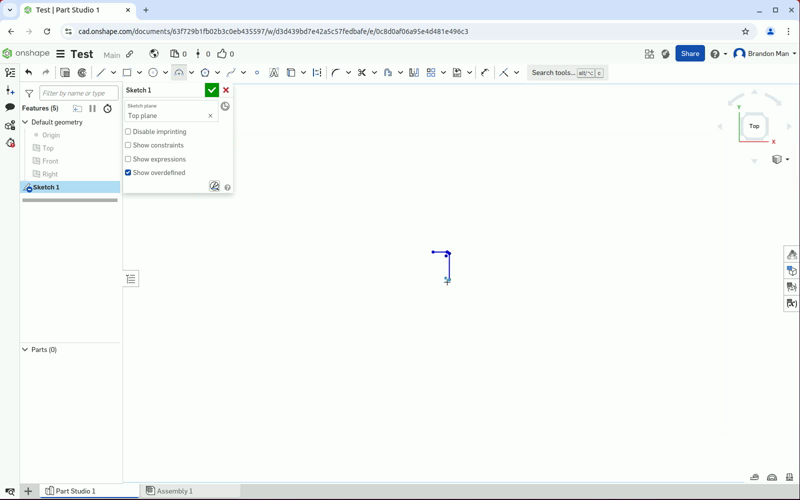
scroll(6)
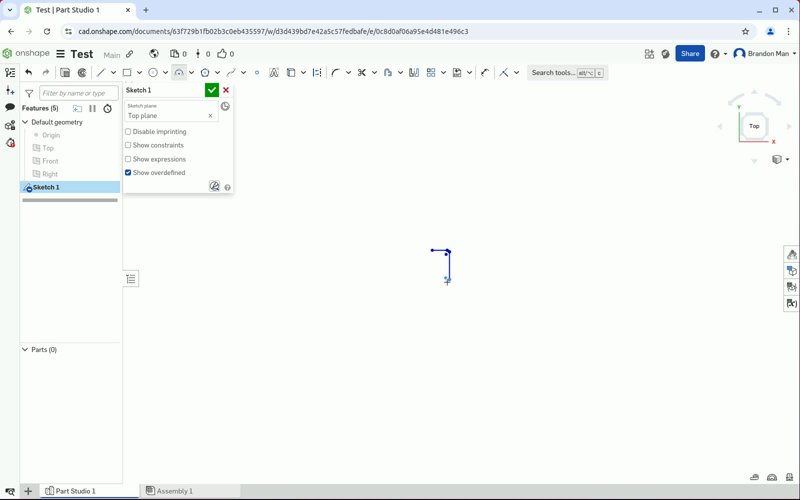
scroll(6)
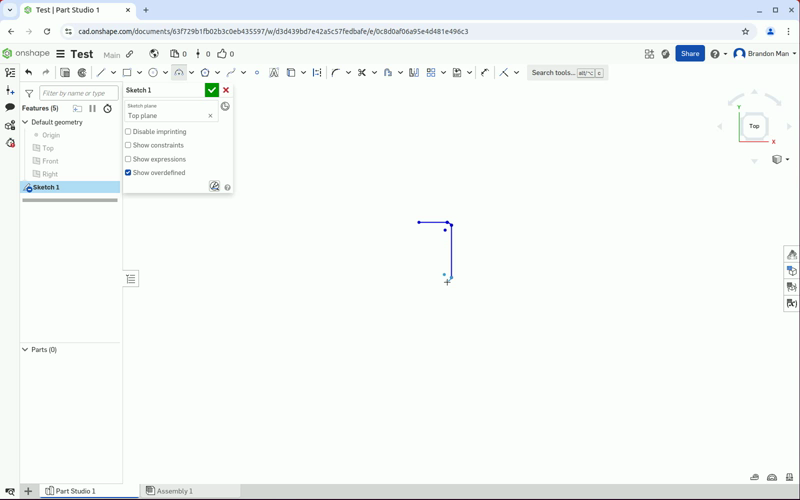
scroll(6)
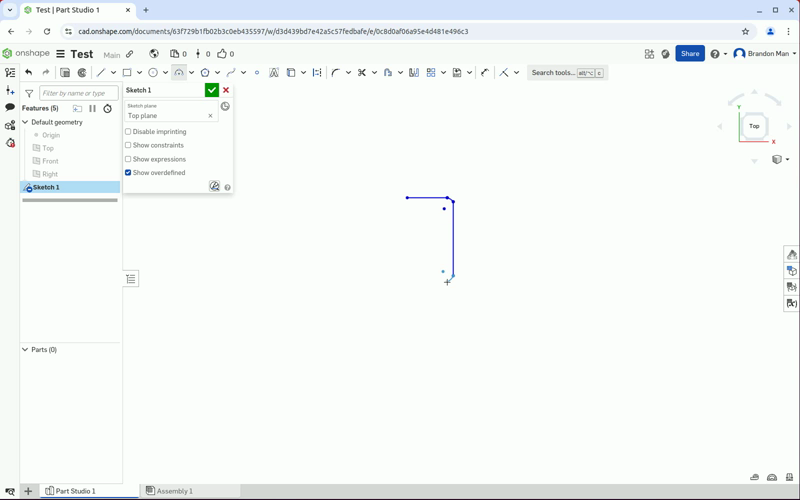
scroll(6)
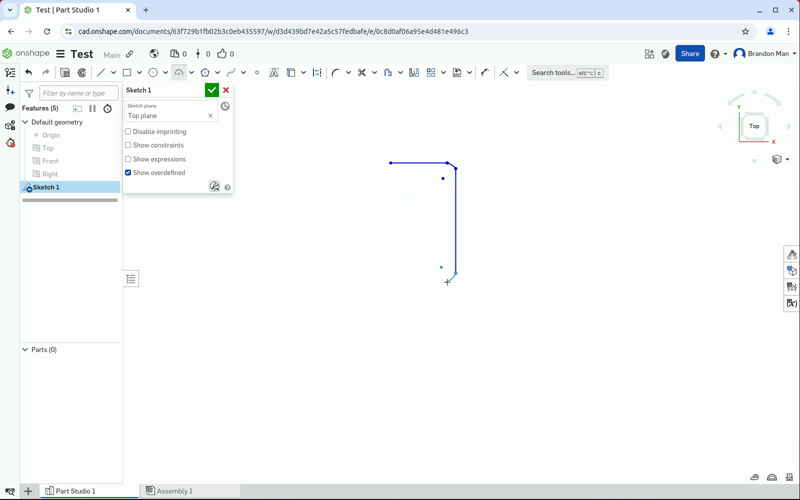
scroll(6)
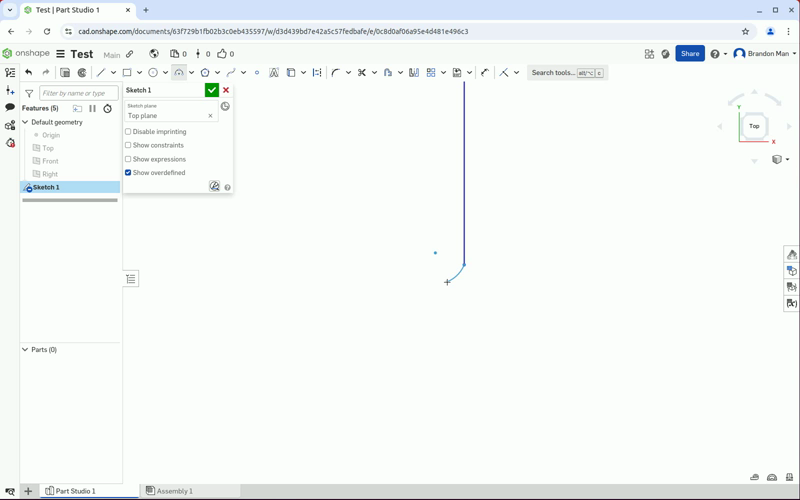
click(447, 281)
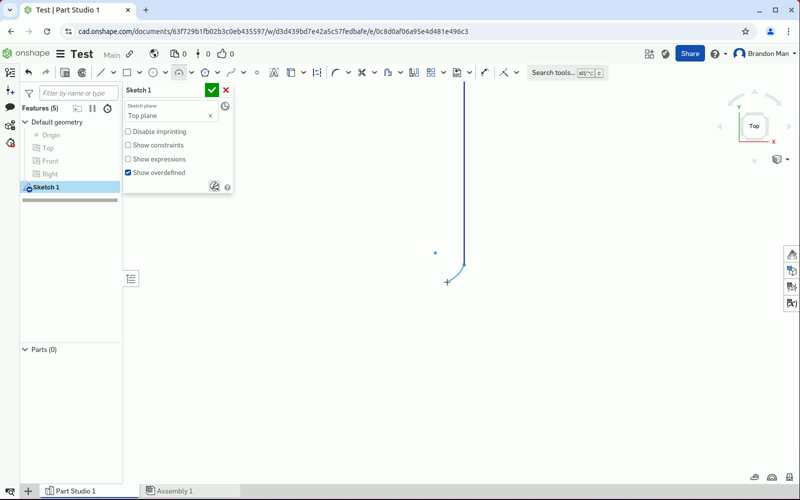
scroll(-6)
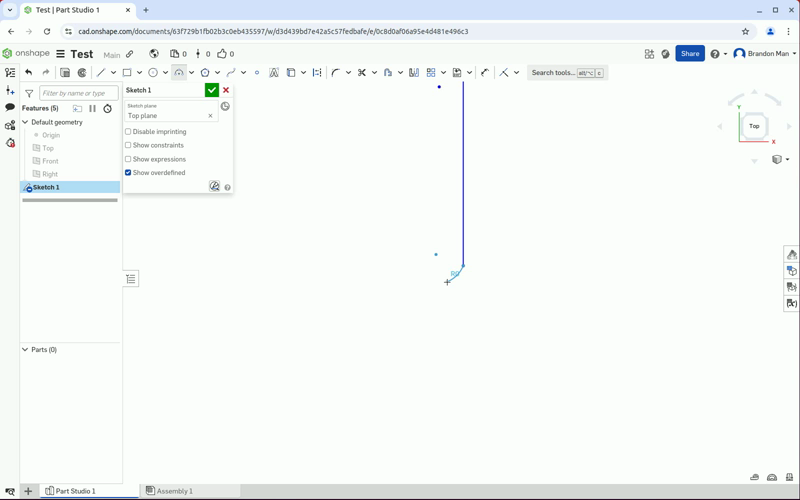
scroll(-6)
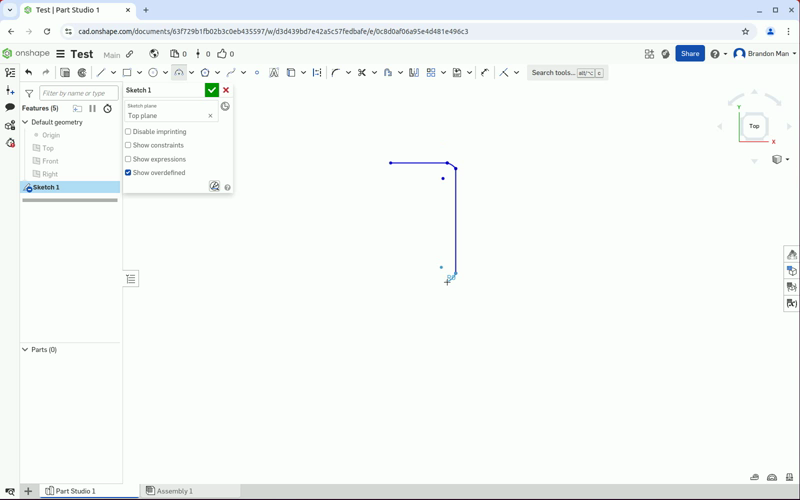
scroll(-6)
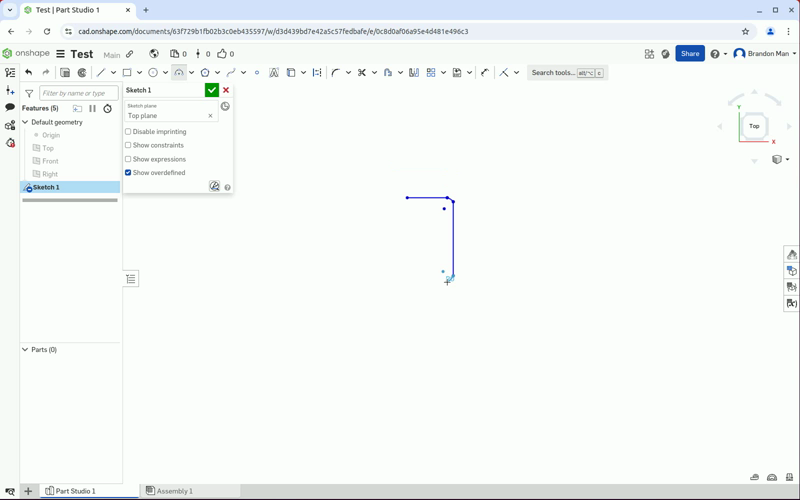
scroll(-6)
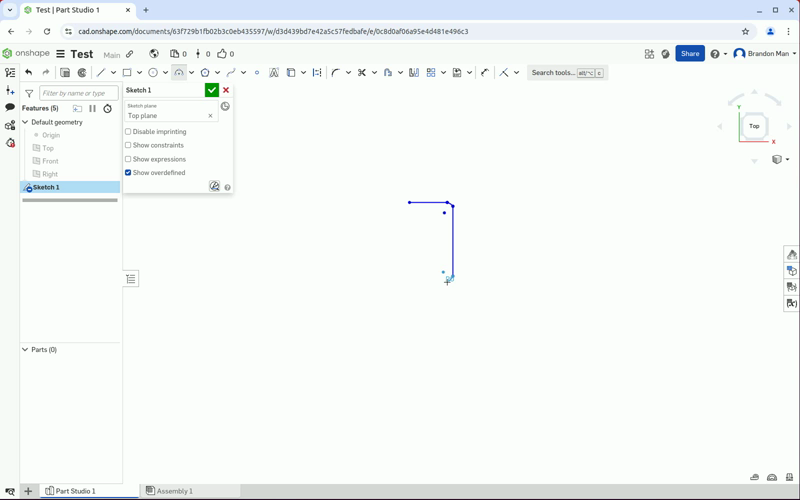
scroll(-6)
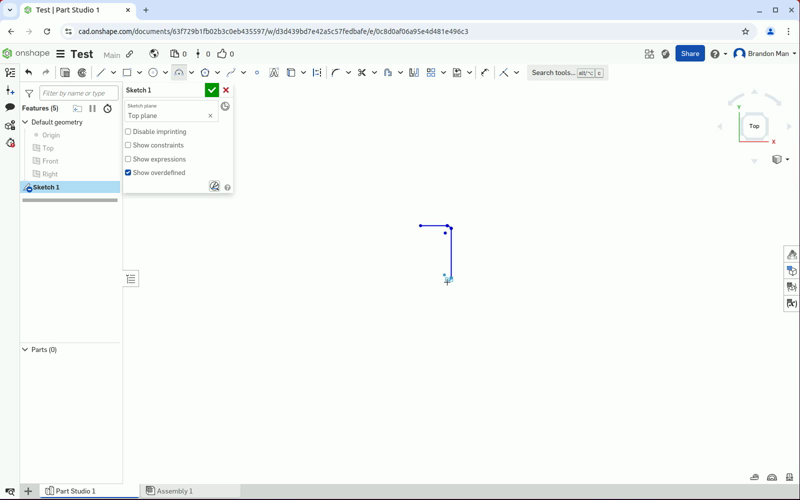
scroll(-6)
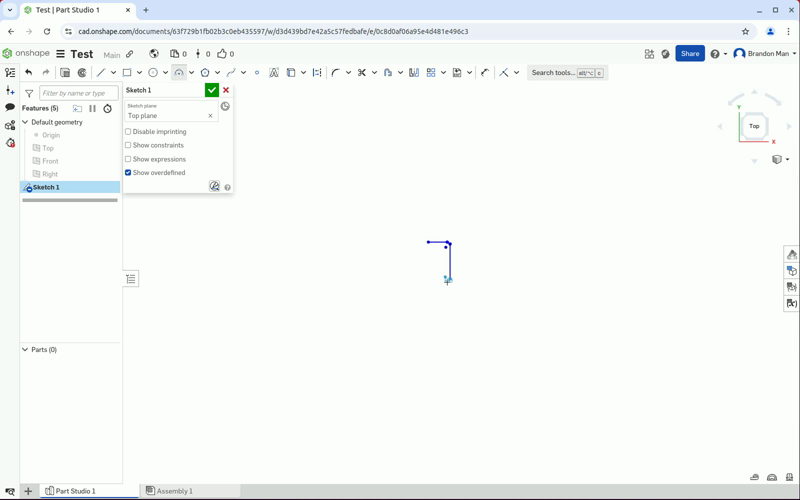
scroll(-6)
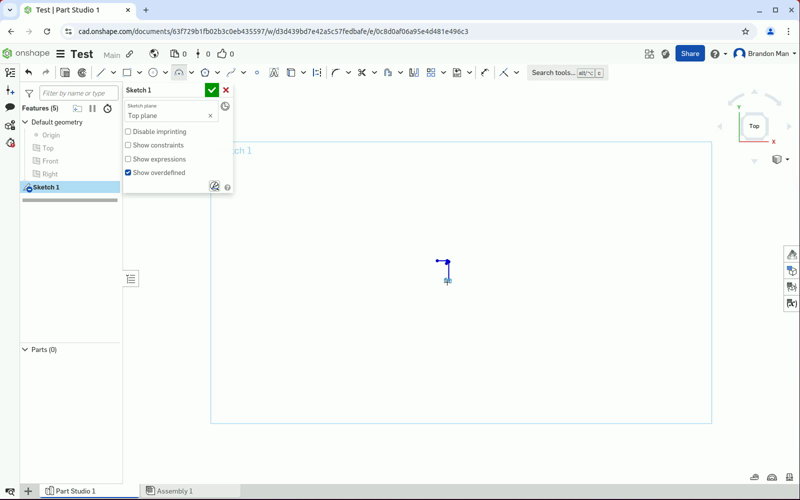
mouse_move(448, 281)
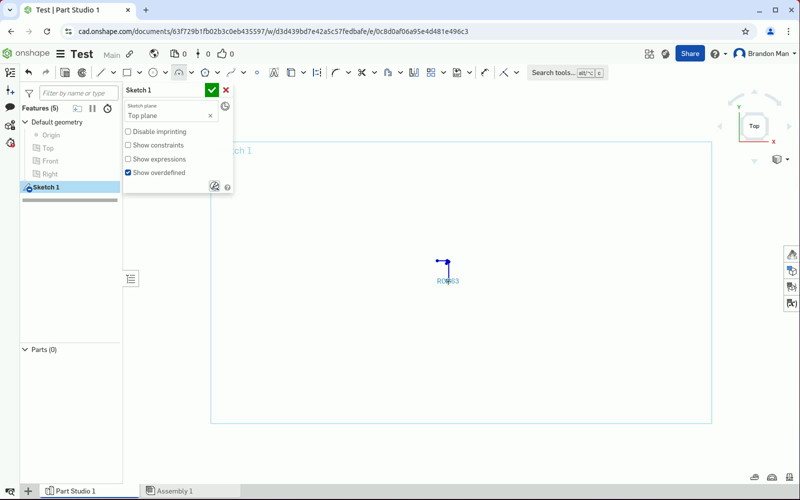
scroll(6)
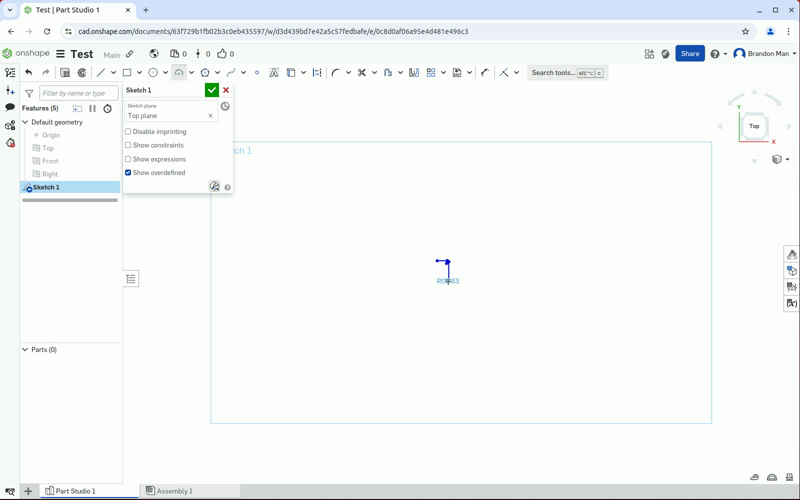
scroll(6)
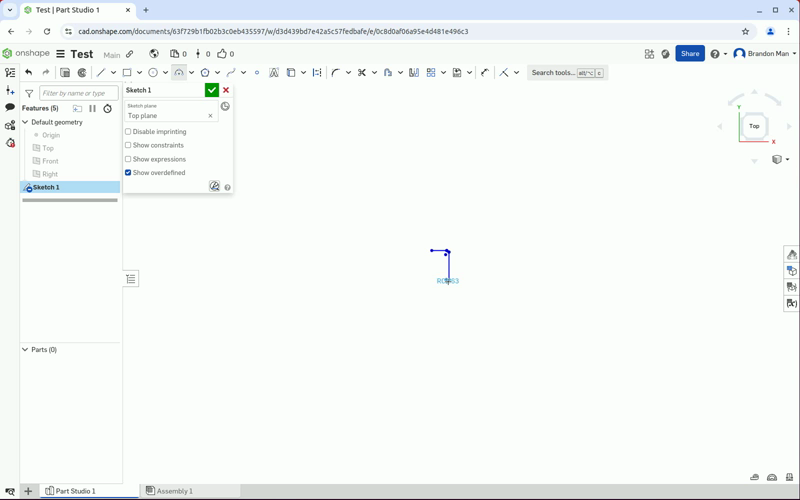
scroll(6)
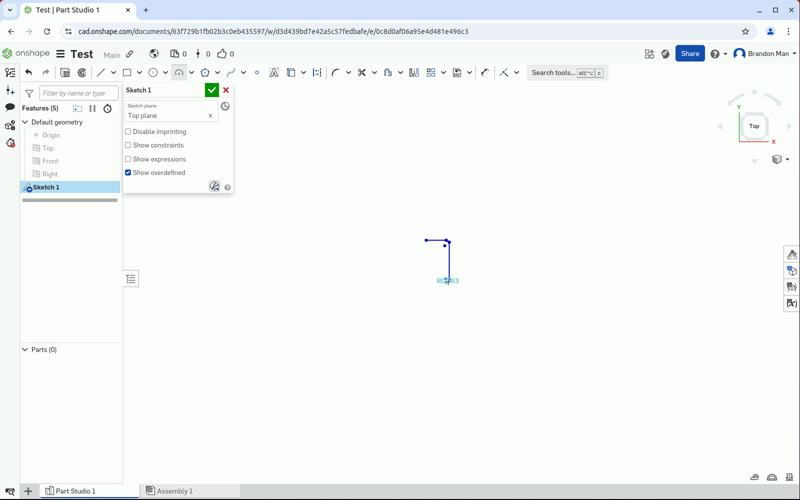
scroll(6)
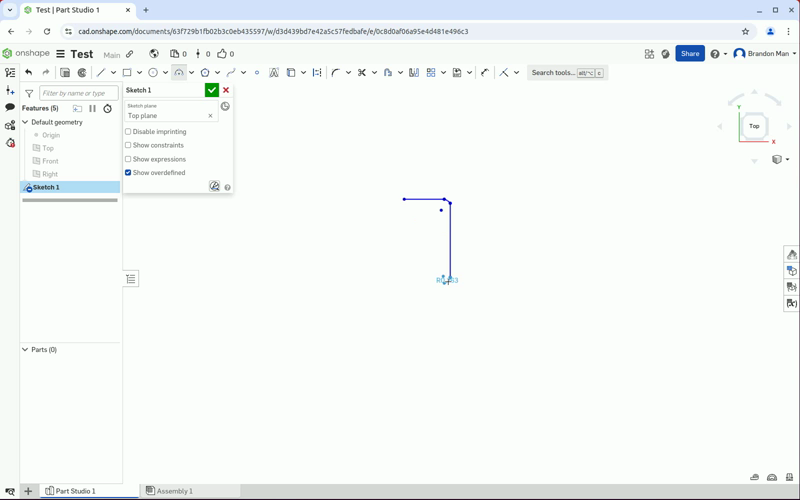
scroll(6)
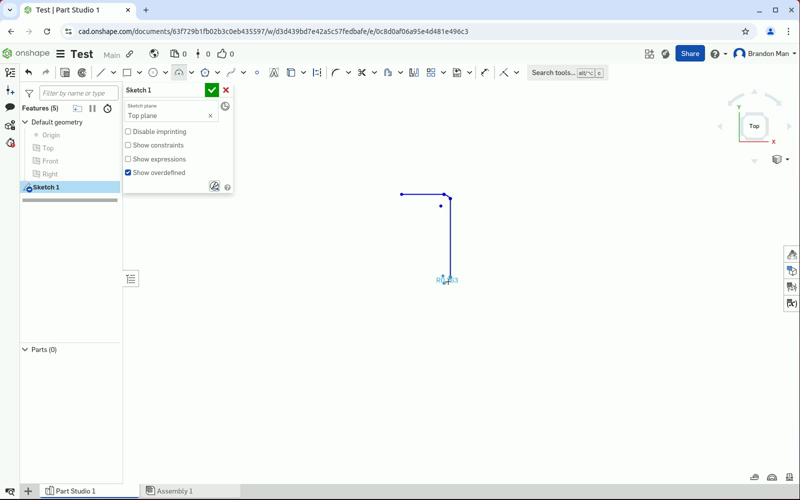
scroll(6)
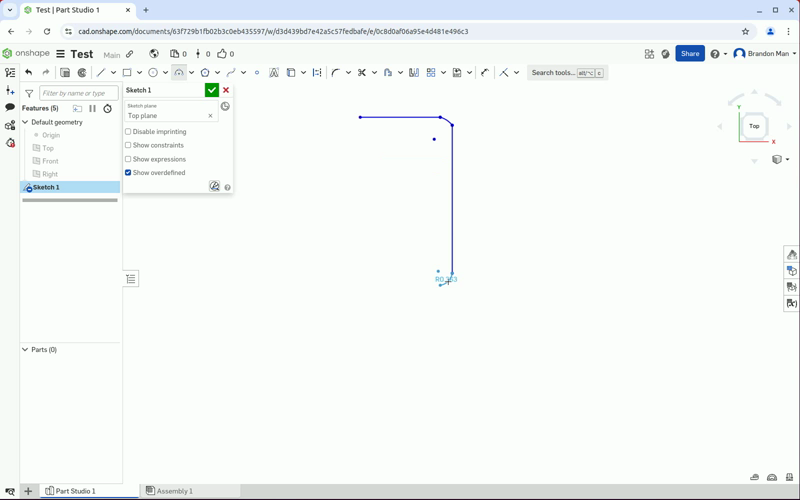
scroll(6)
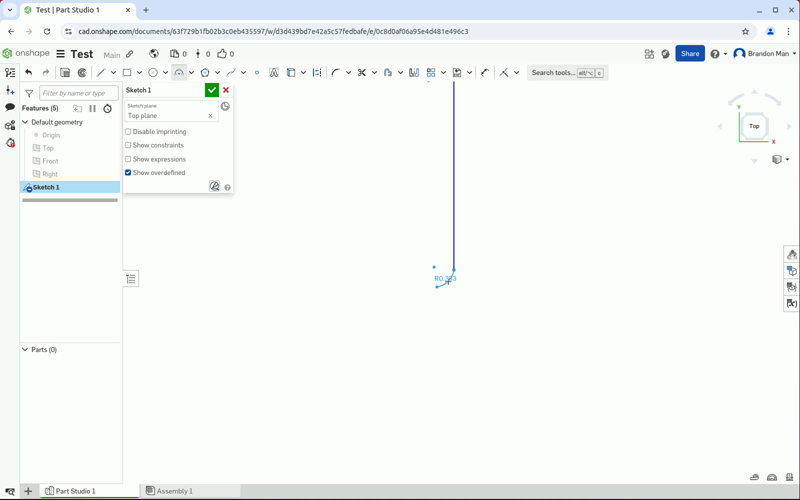
click(448, 281)
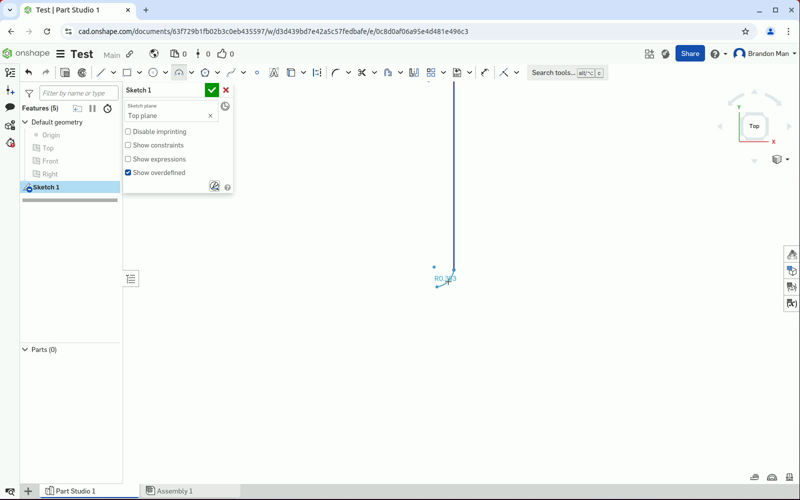
scroll(-6)
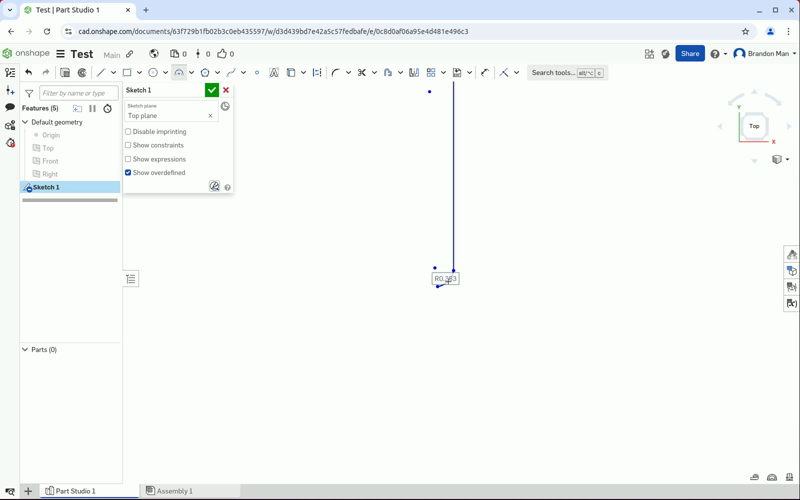
scroll(-6)
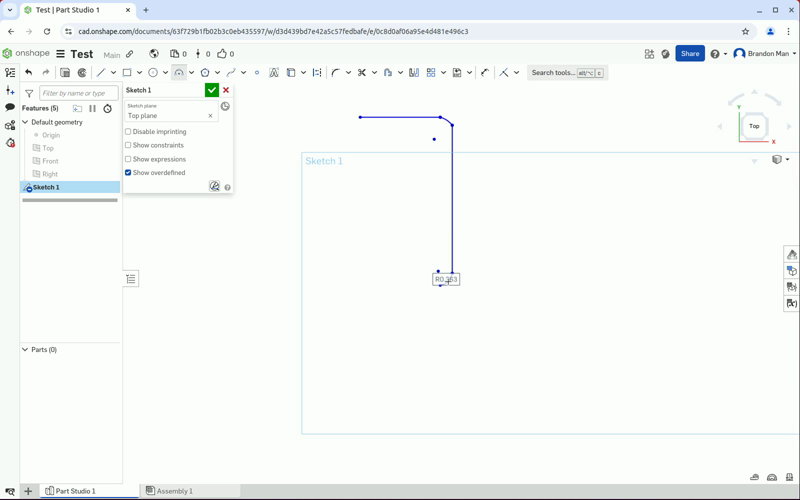
scroll(-6)
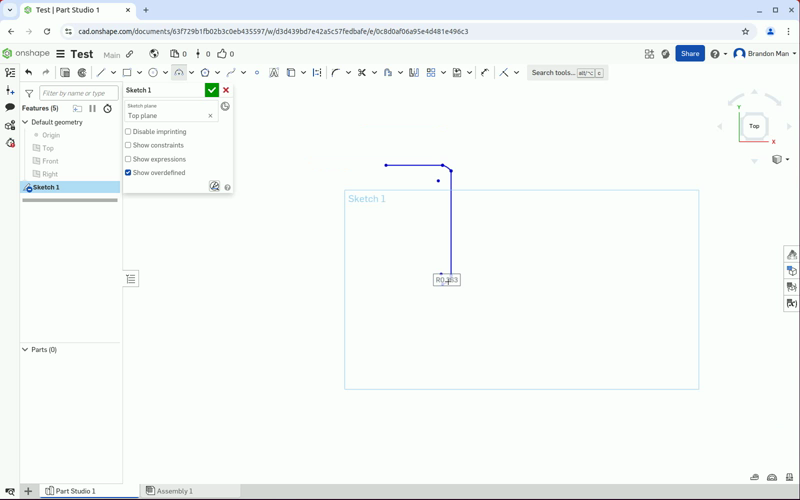
scroll(-6)
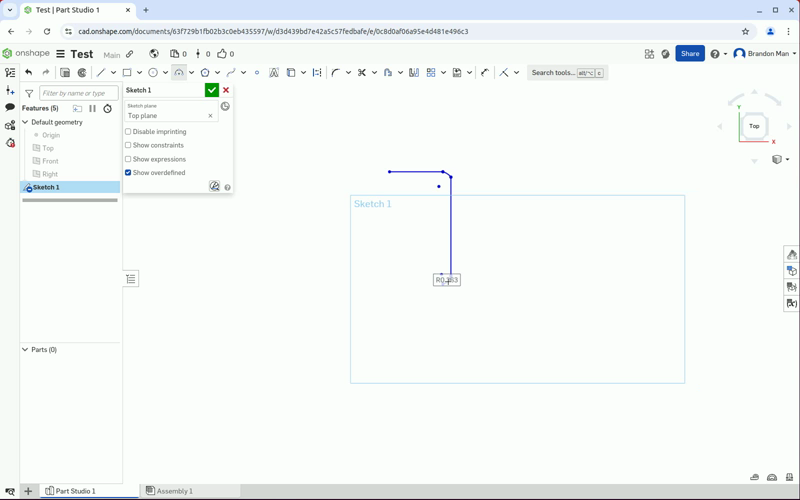
scroll(-6)
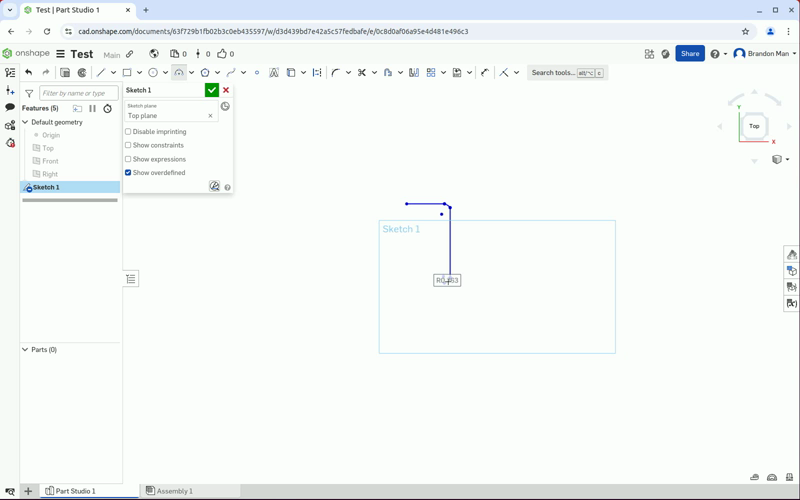
scroll(-6)
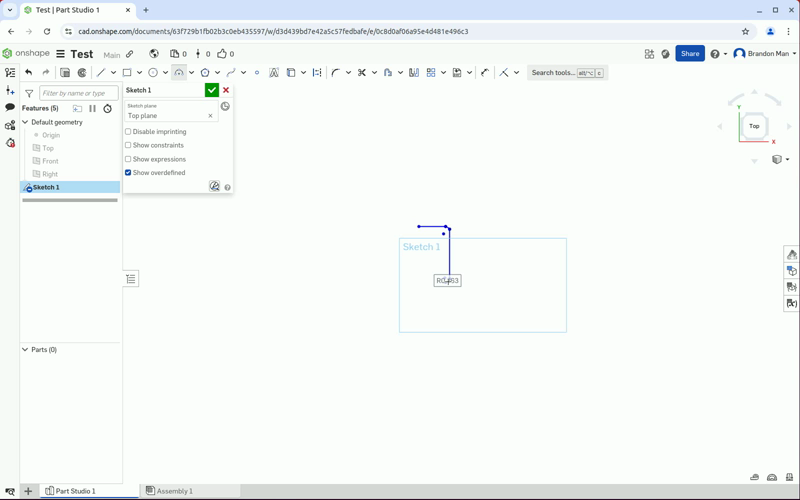
scroll(-6)
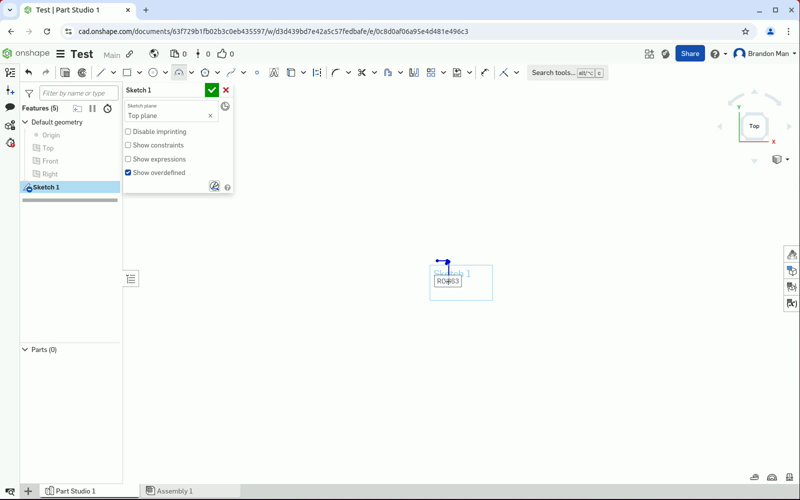
key_up(shift)
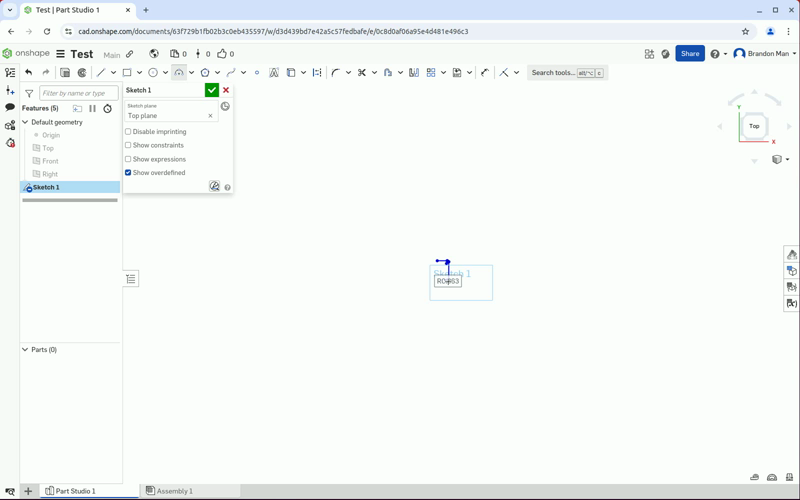
key(esc)
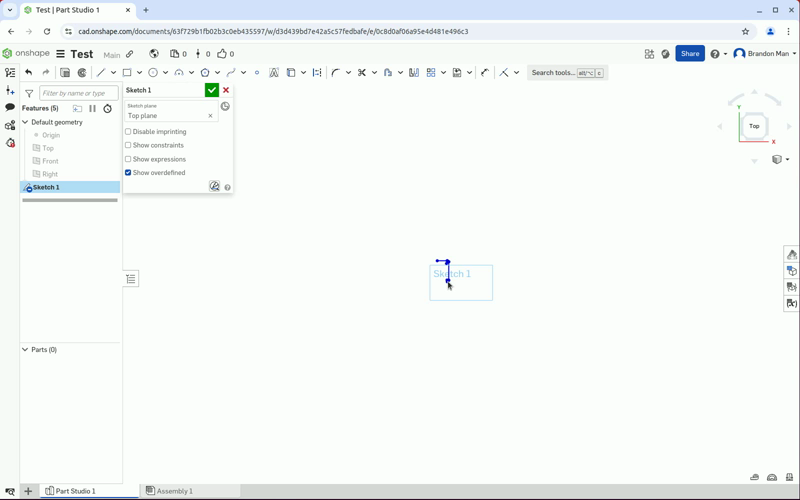
key(l)
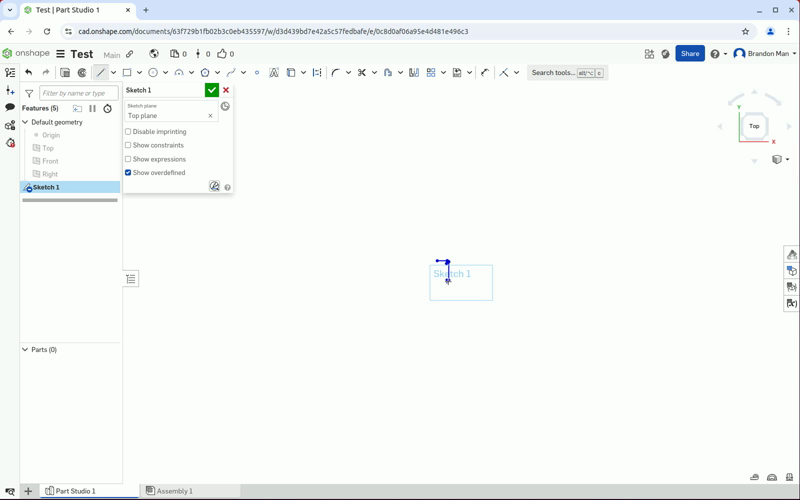
mouse_move(447, 281)
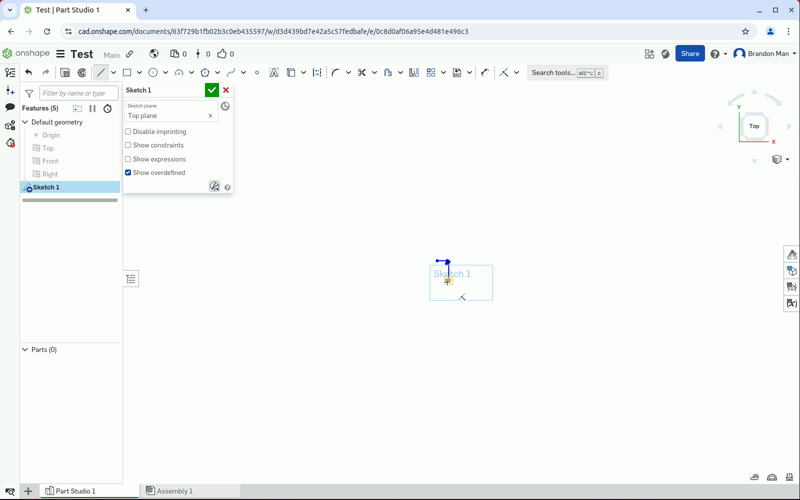
scroll(6)
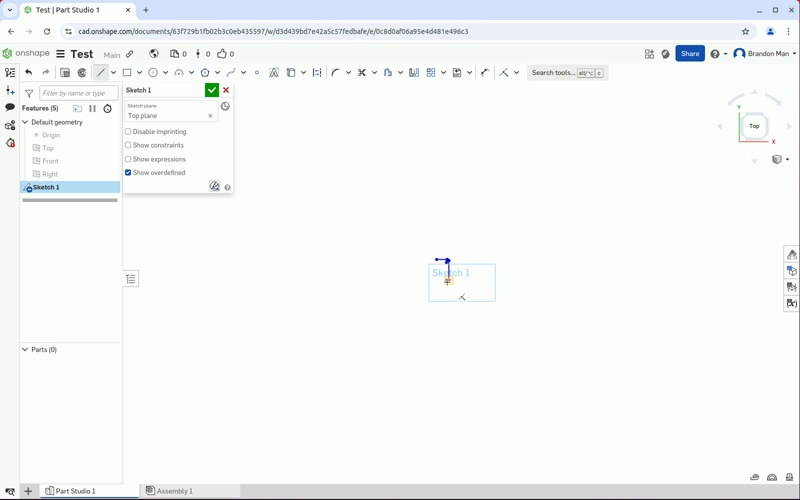
scroll(6)
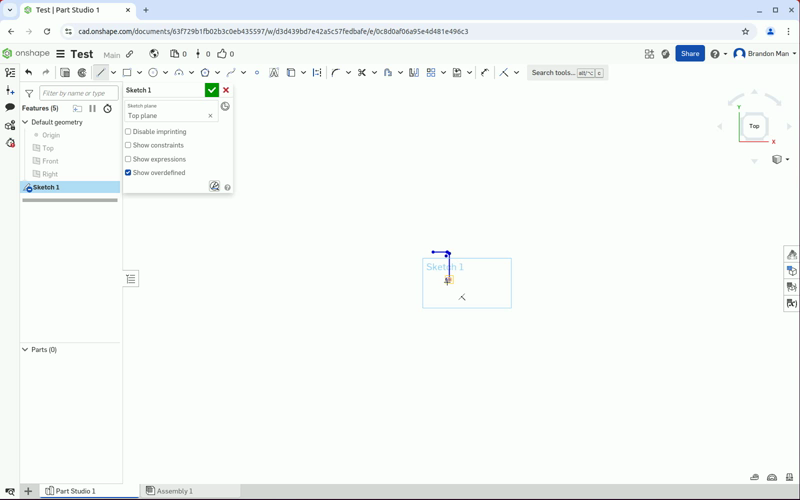
scroll(6)
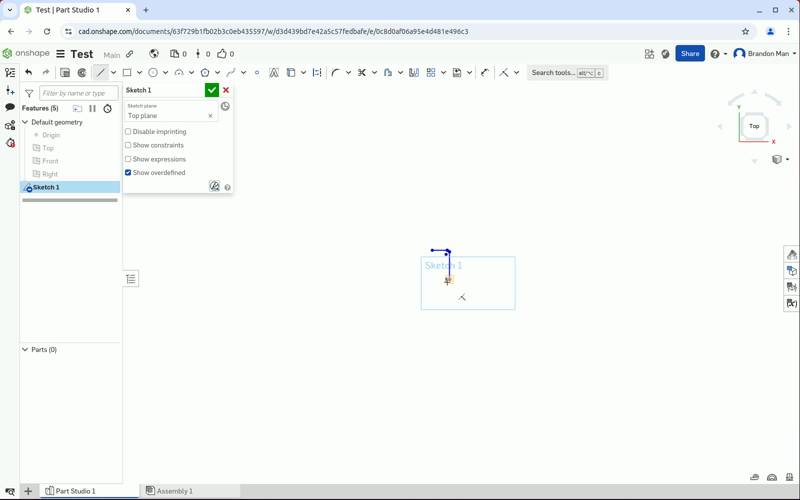
scroll(6)
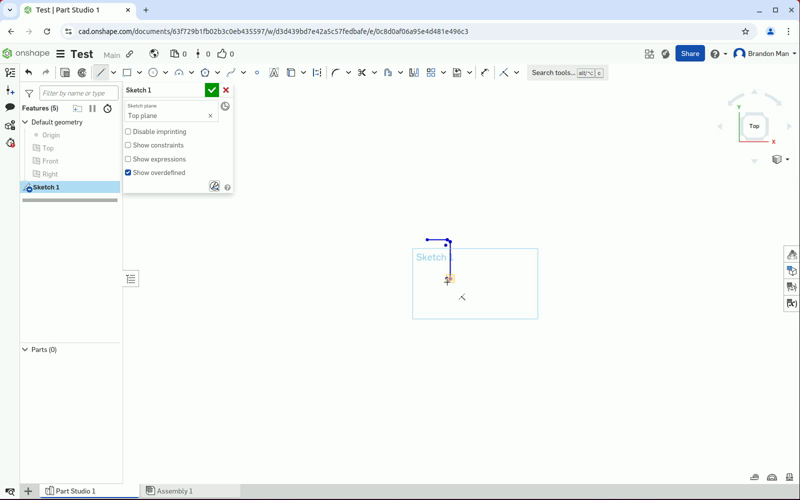
scroll(6)
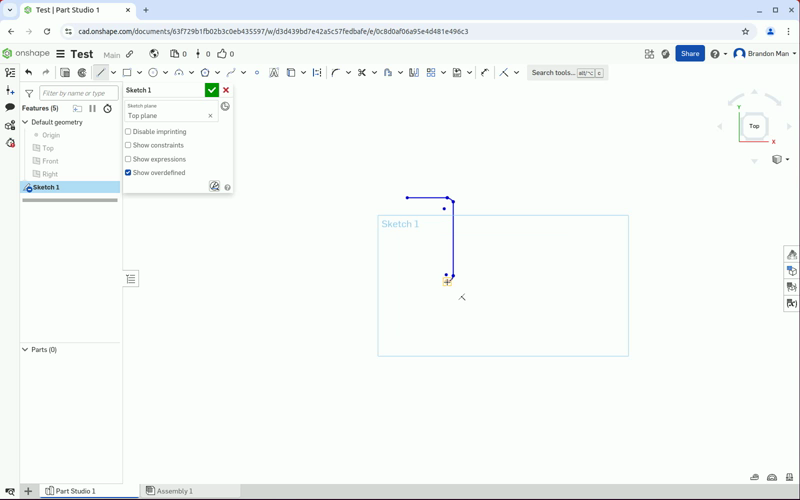
scroll(6)
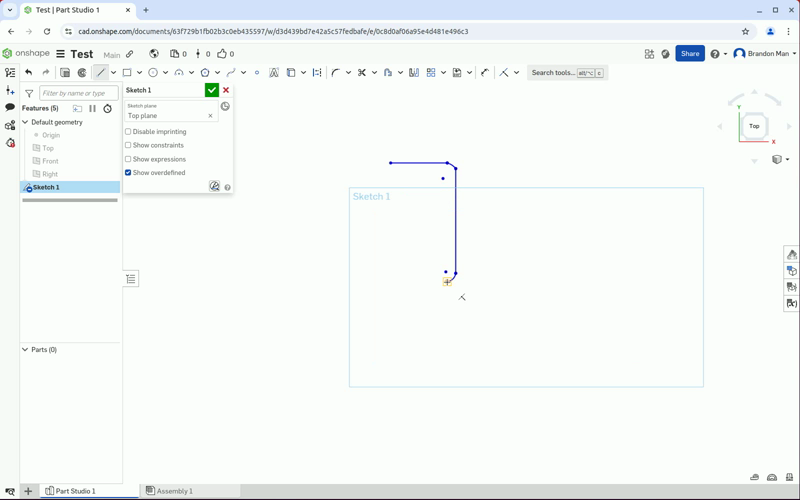
scroll(6)
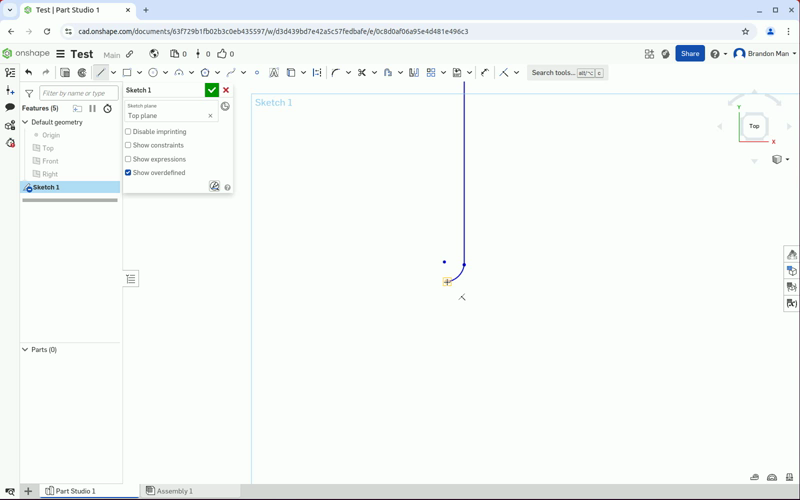
click(447, 281)
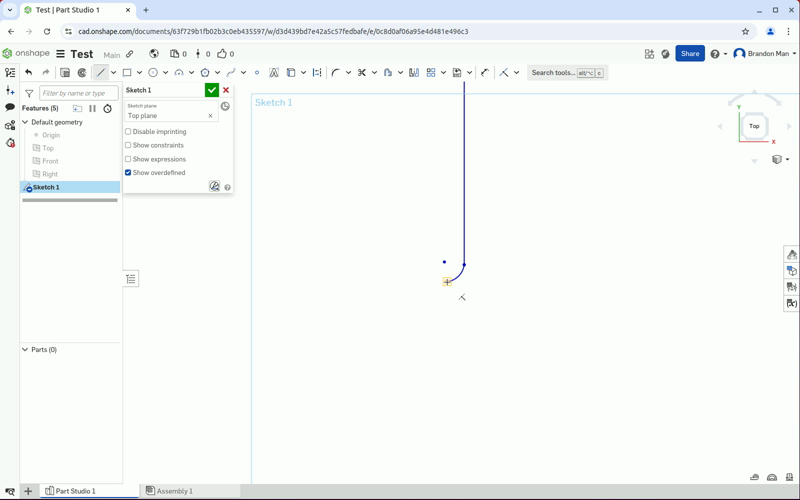
scroll(-6)
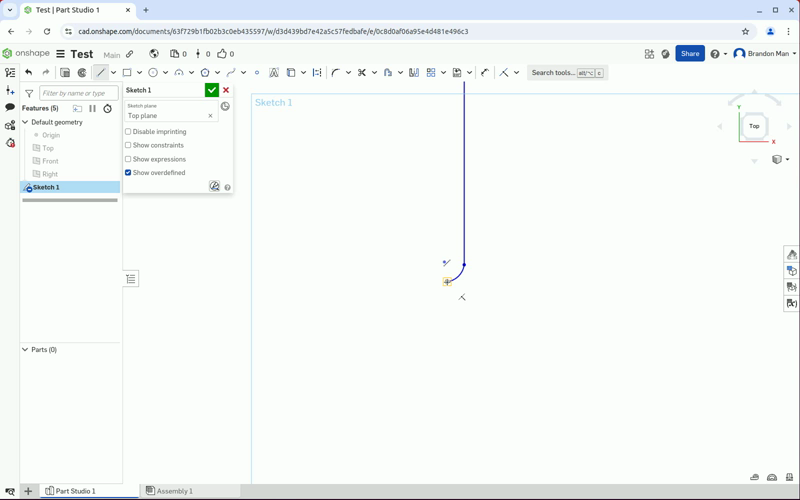
scroll(-6)
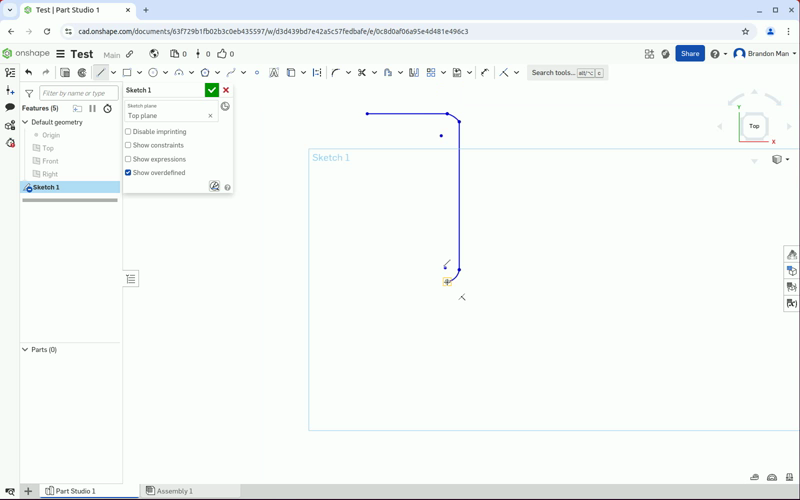
scroll(-6)
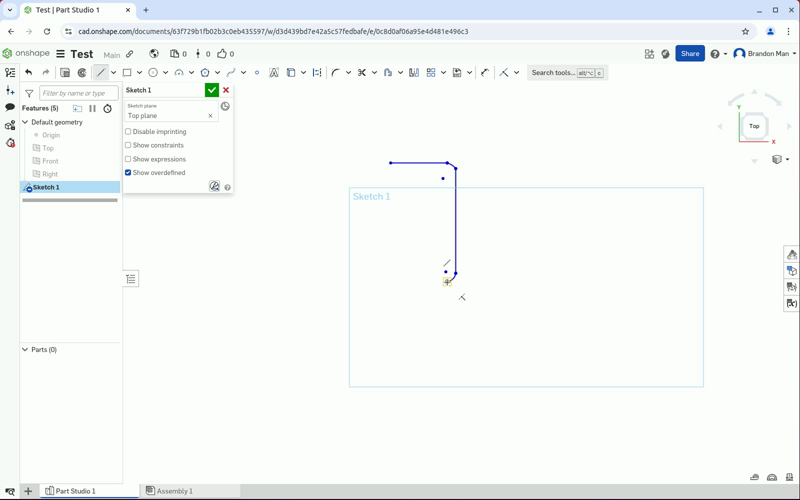
scroll(-6)
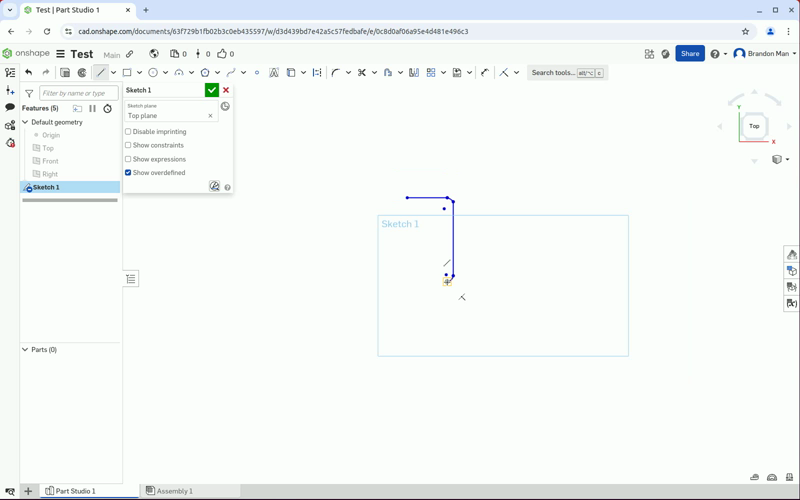
scroll(-6)
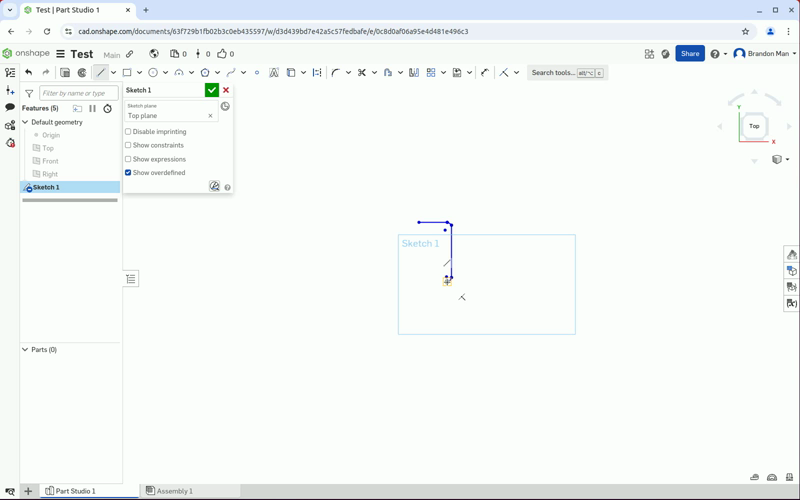
scroll(-6)
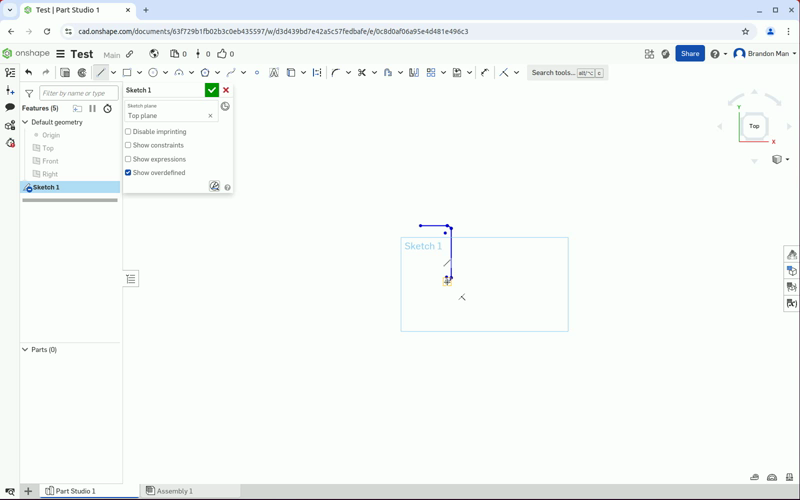
scroll(-6)
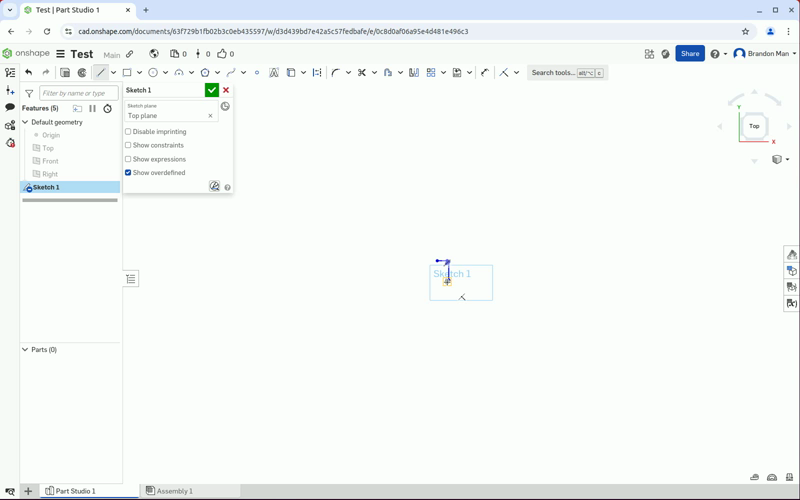
key_down(shift)
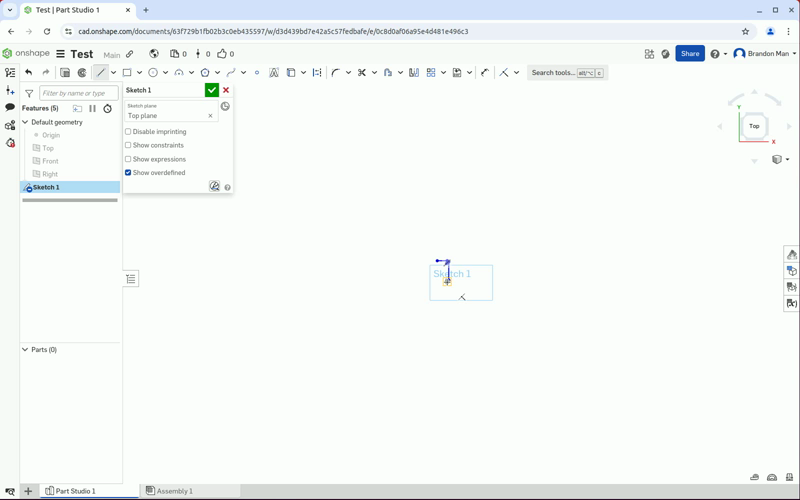
mouse_move(477, 281)
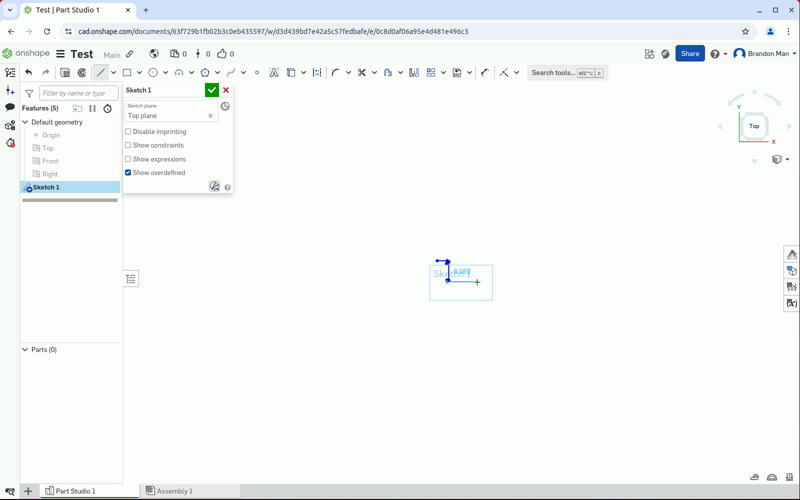
mouse_move(448, 281)
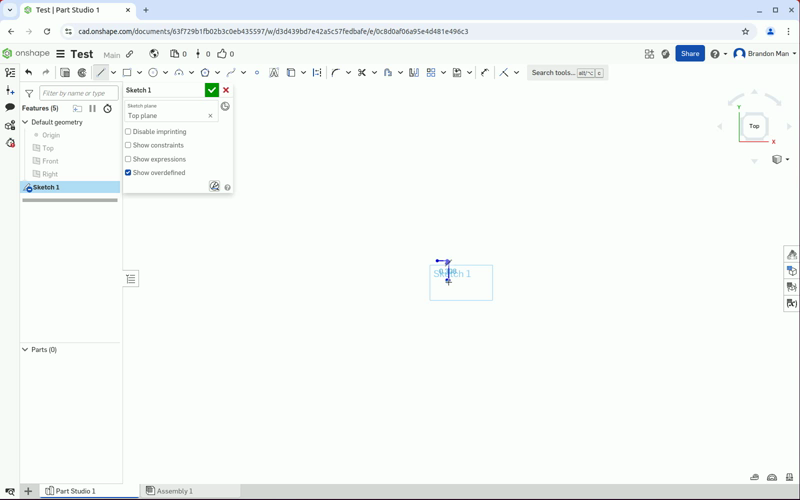
scroll(6)
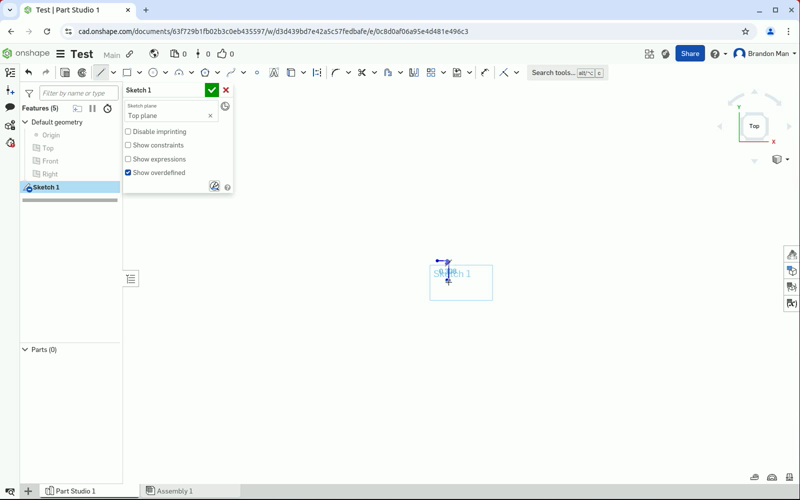
scroll(6)
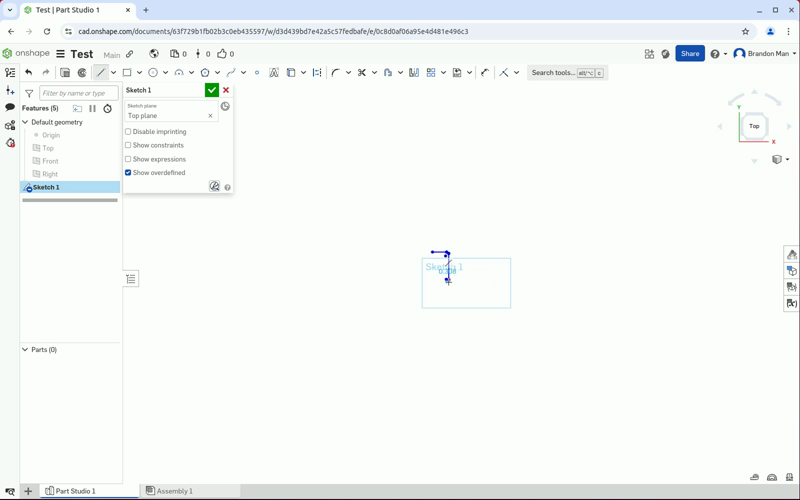
scroll(6)
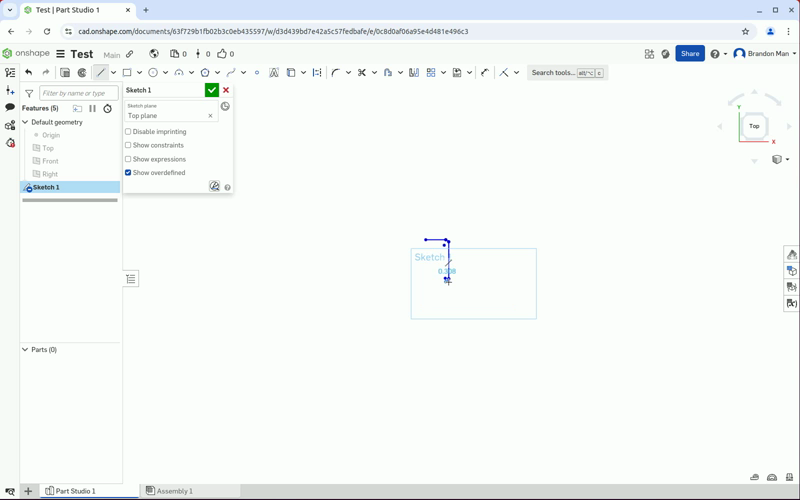
scroll(6)
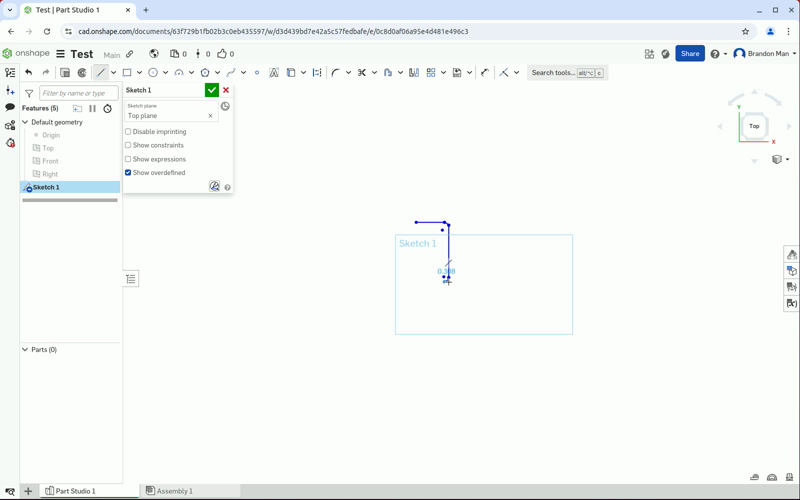
scroll(6)
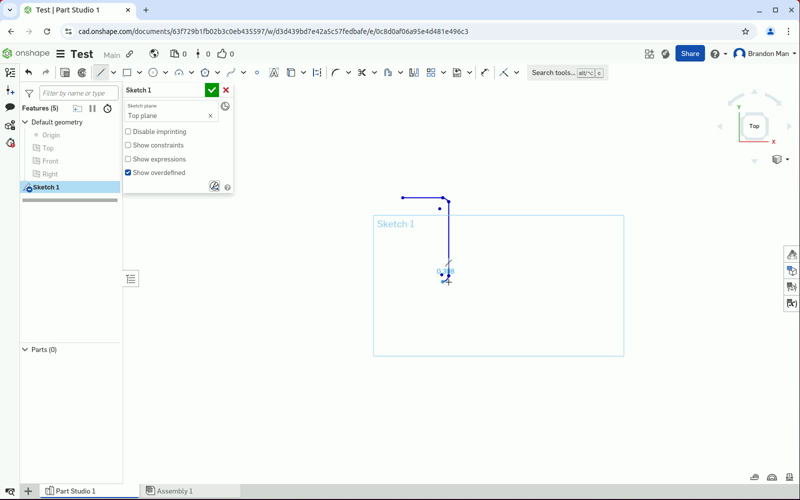
scroll(6)
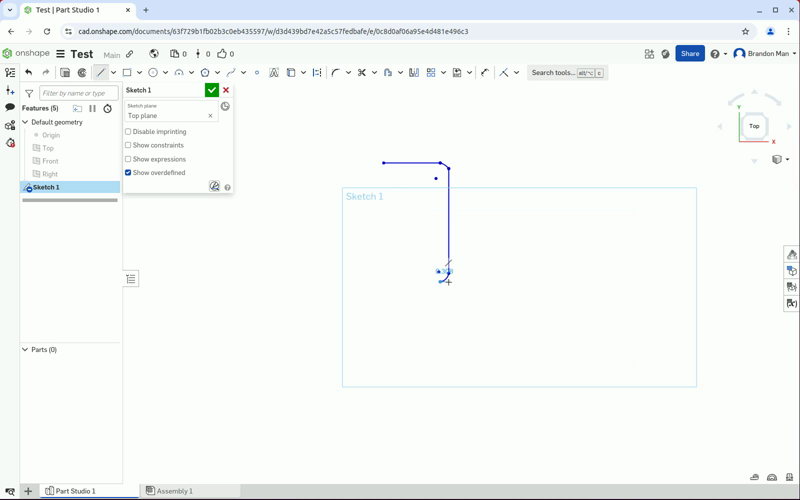
scroll(6)
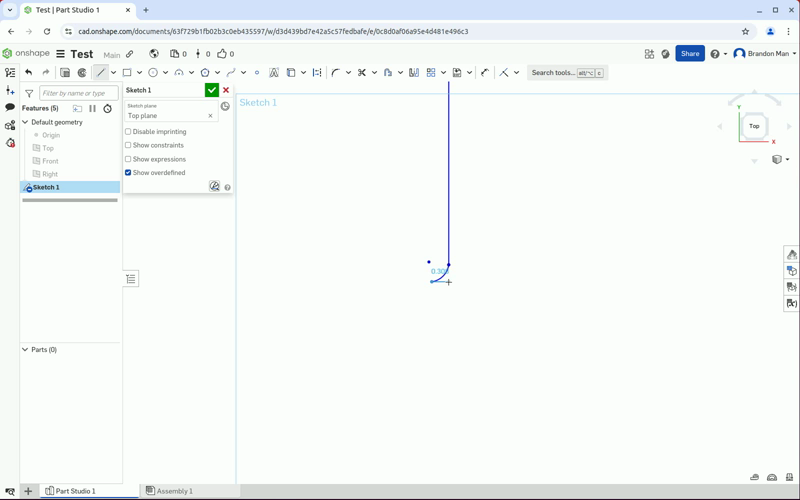
click(448, 281)
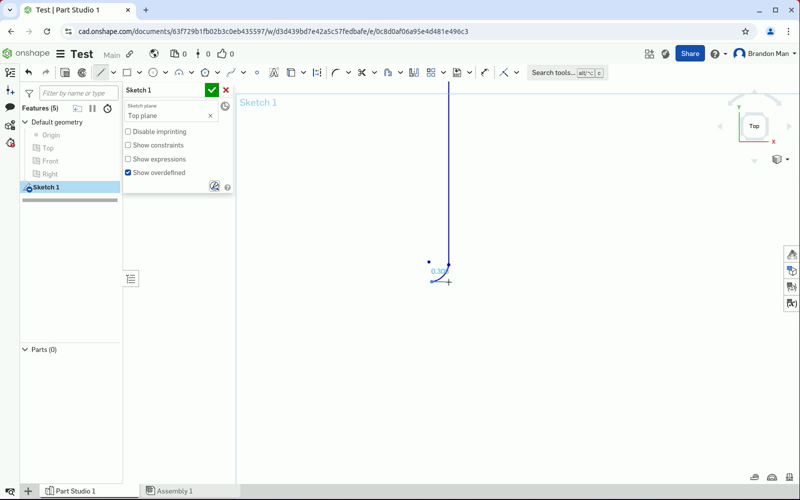
scroll(-6)
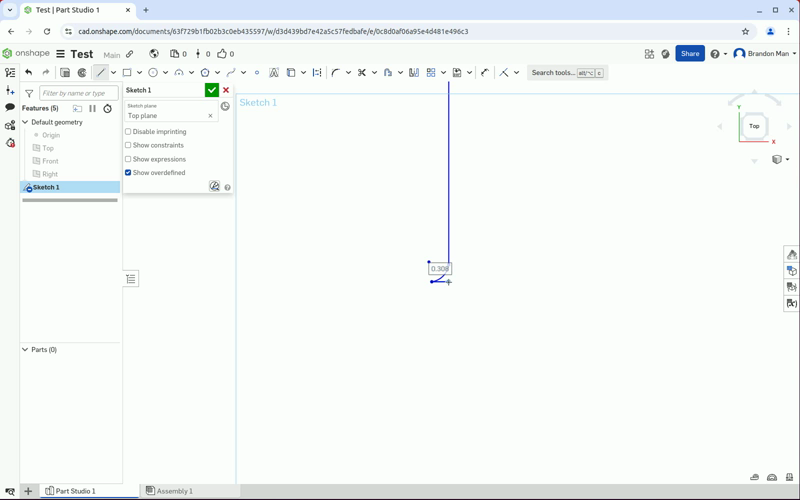
scroll(-6)
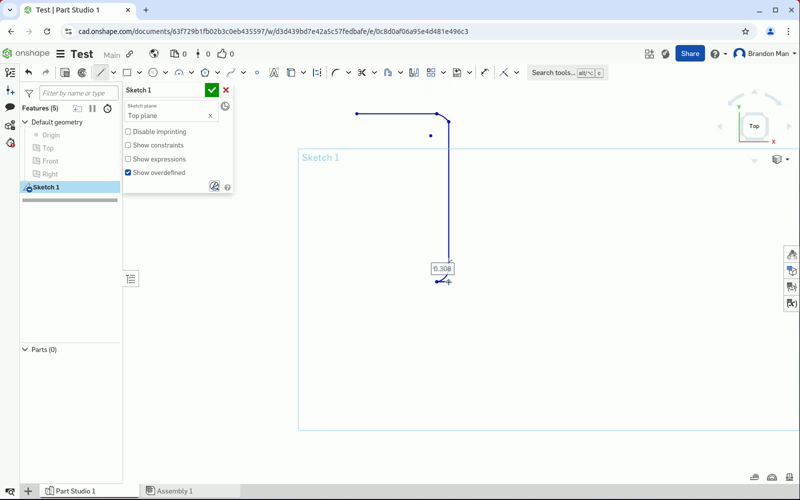
scroll(-6)
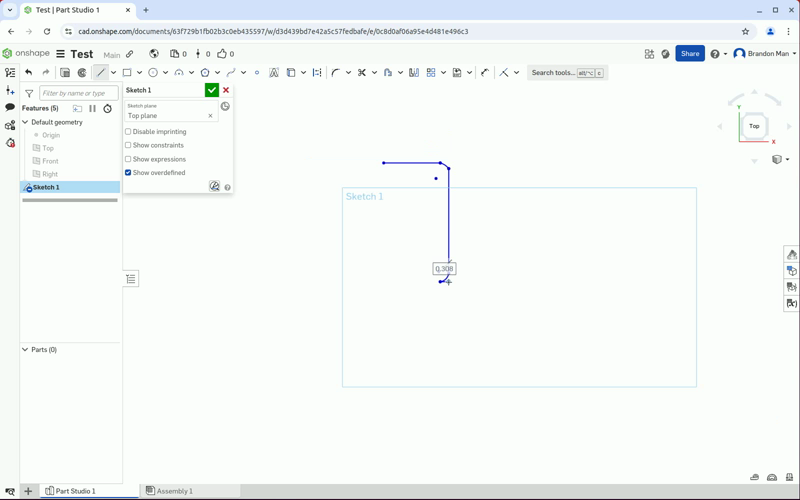
scroll(-6)
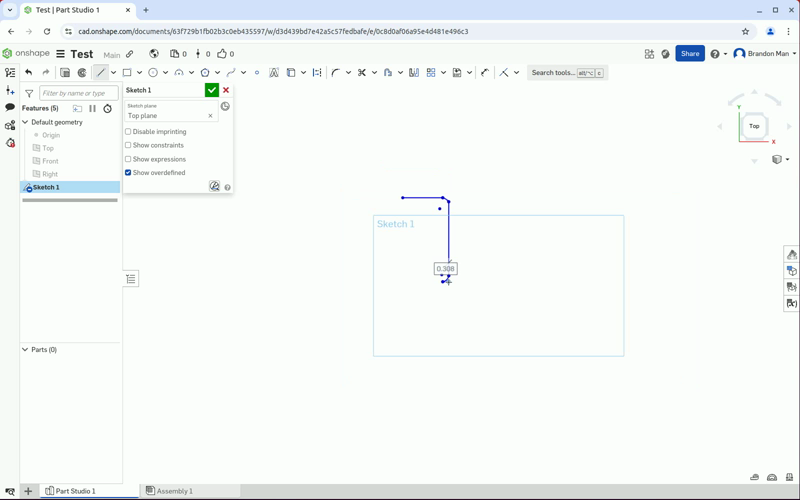
scroll(-6)
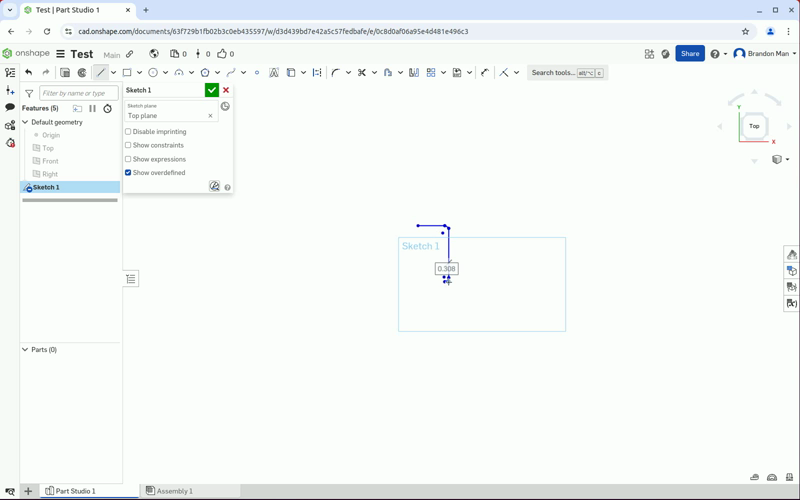
scroll(-6)
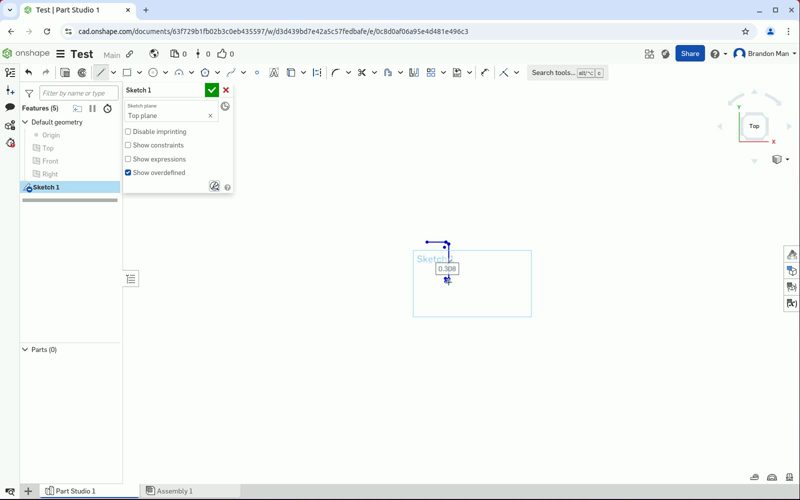
scroll(-6)
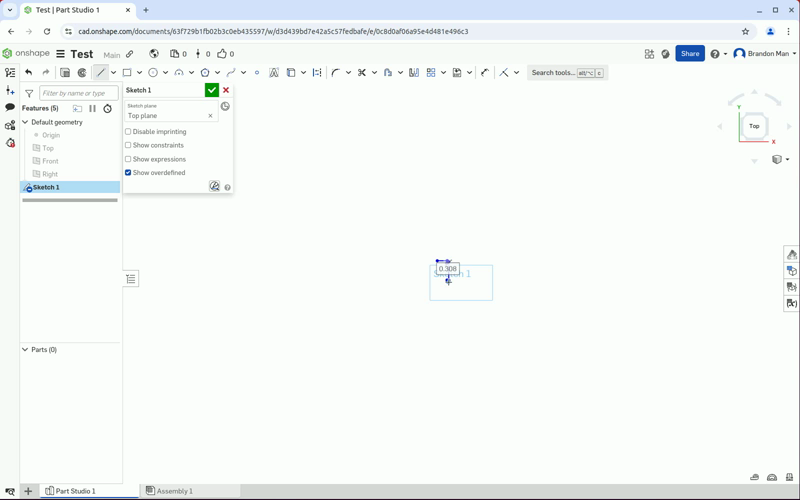
key_up(shift)
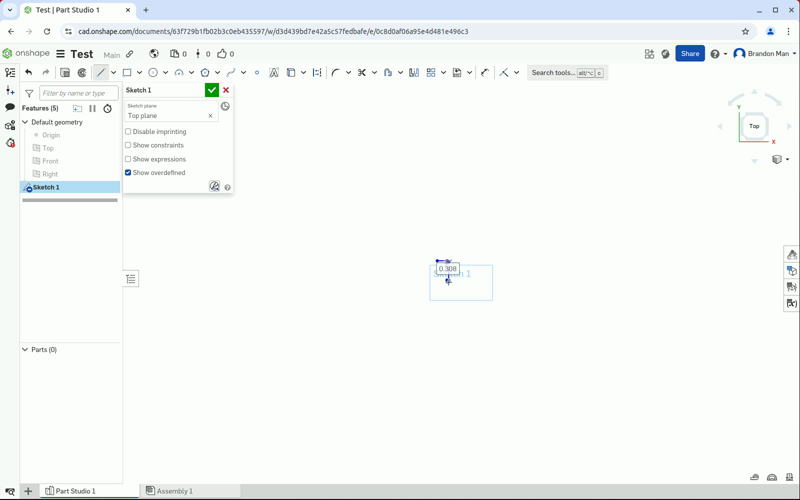
key_down(shift)
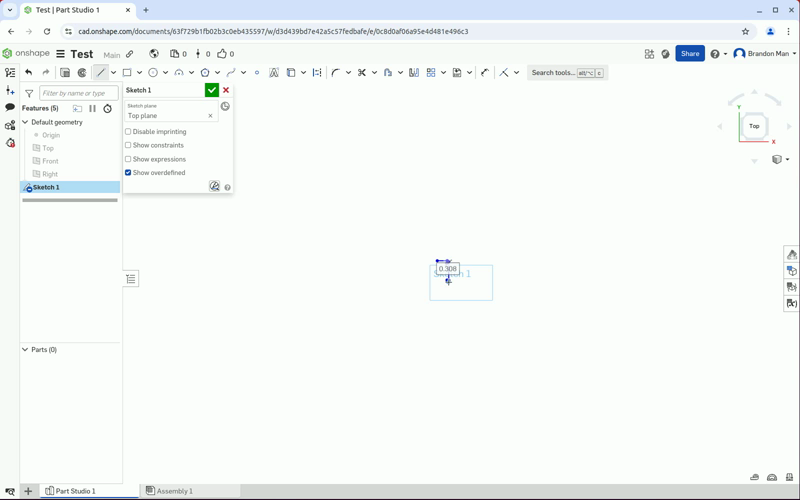
mouse_move(478, 281)
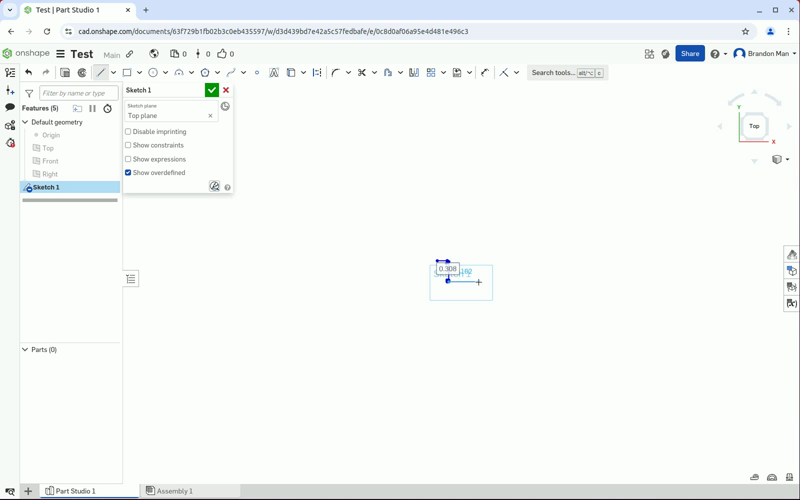
mouse_move(449, 281)
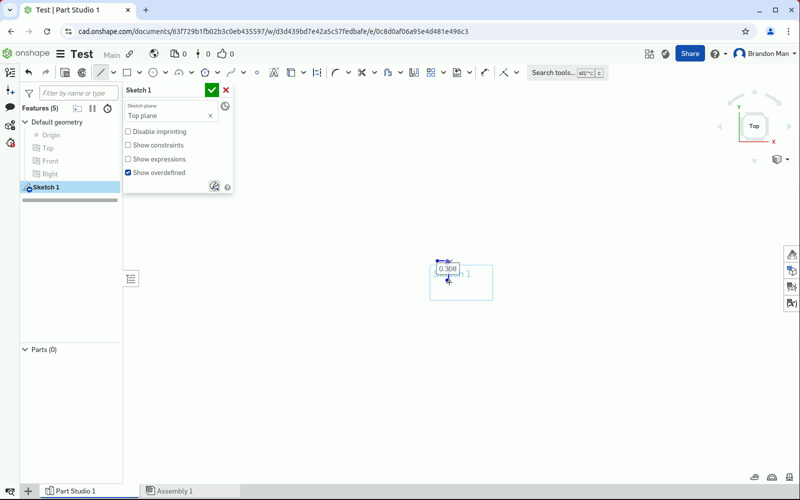
scroll(6)
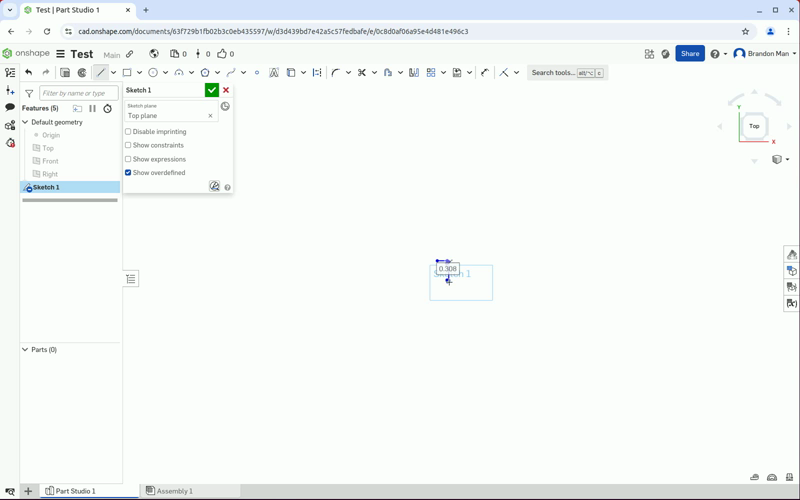
scroll(6)
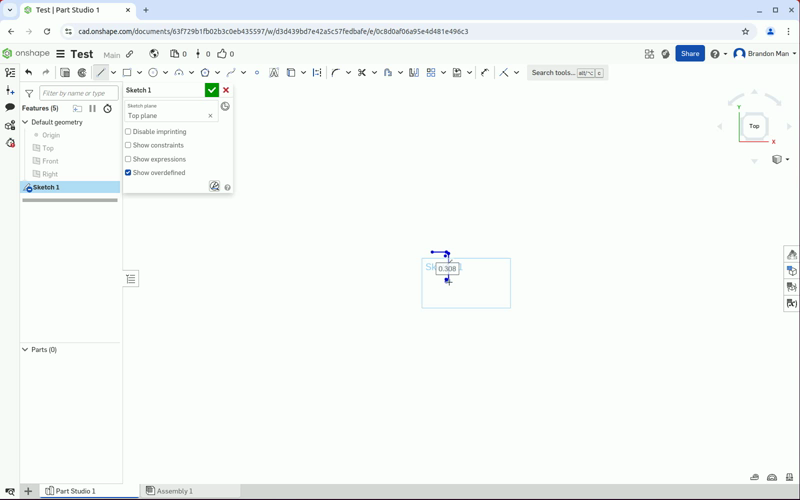
scroll(6)
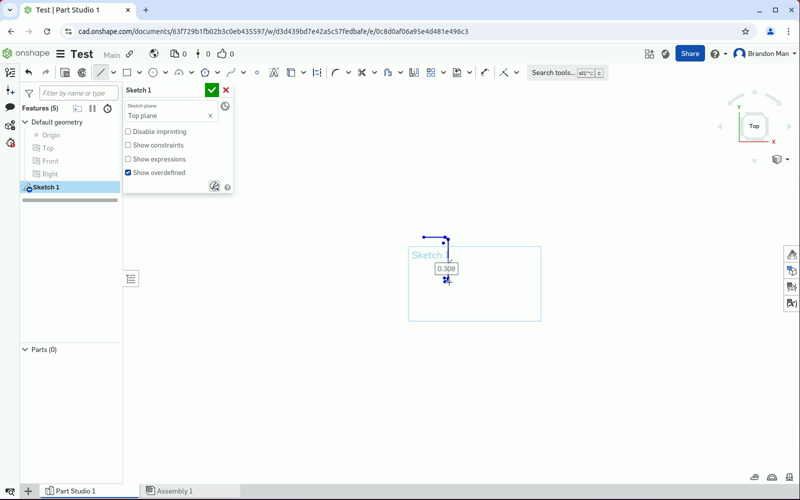
scroll(6)
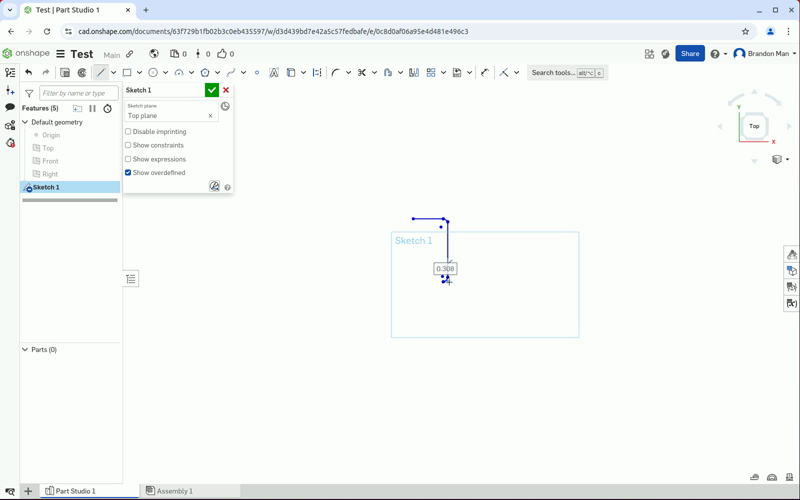
scroll(6)
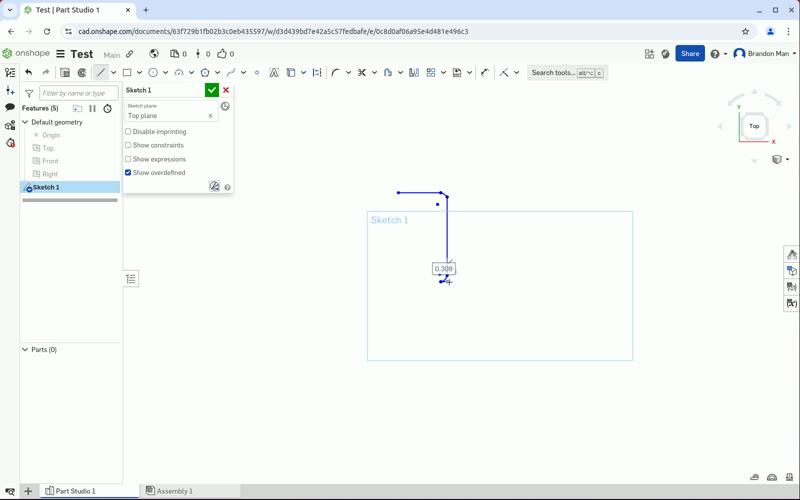
scroll(6)
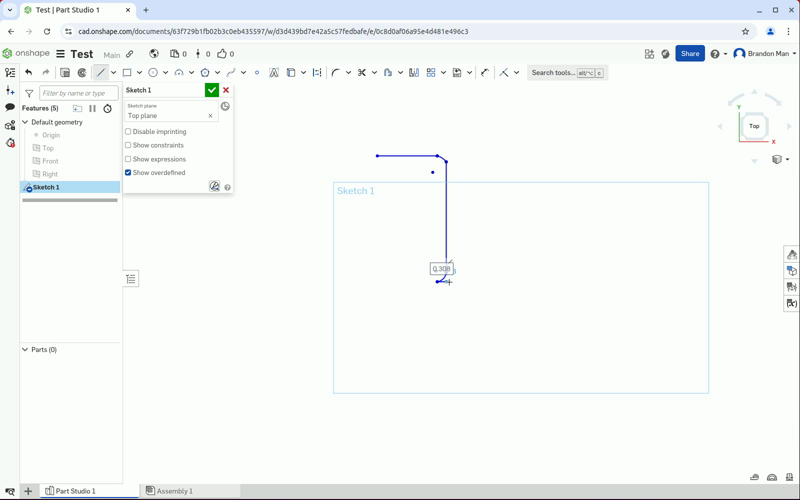
scroll(6)
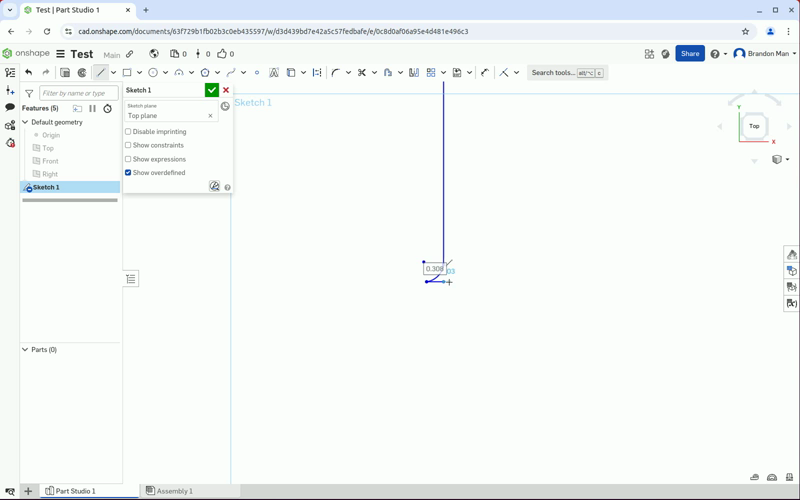
click(449, 281)
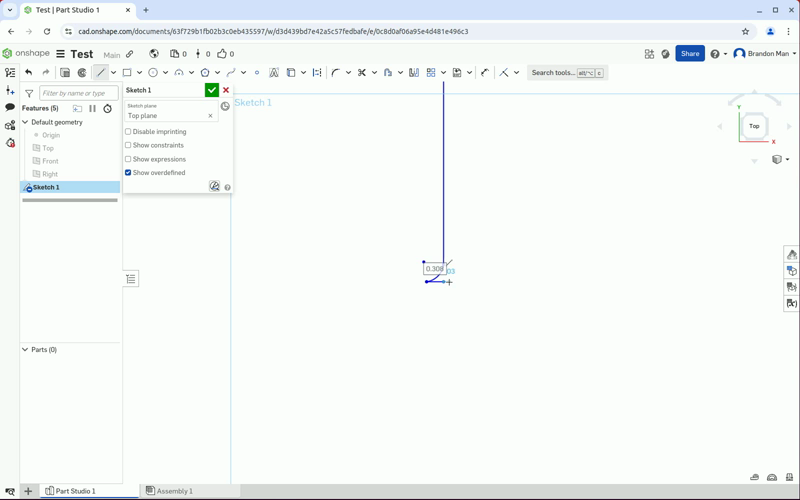
scroll(-6)
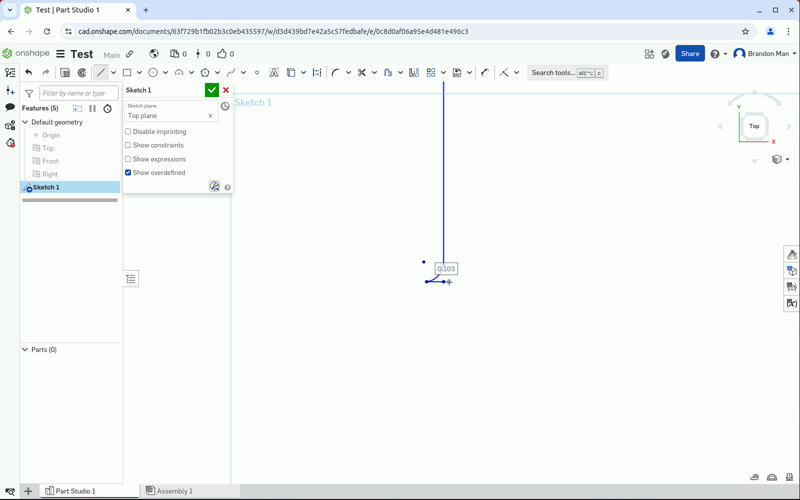
scroll(-6)
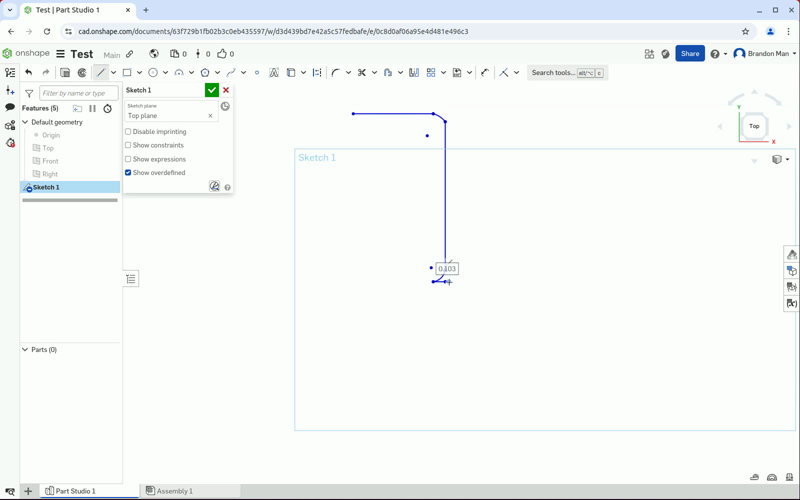
scroll(-6)
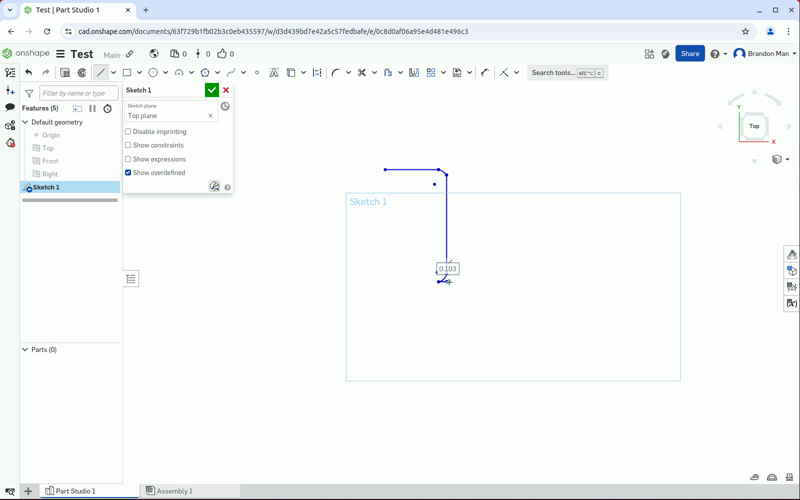
scroll(-6)
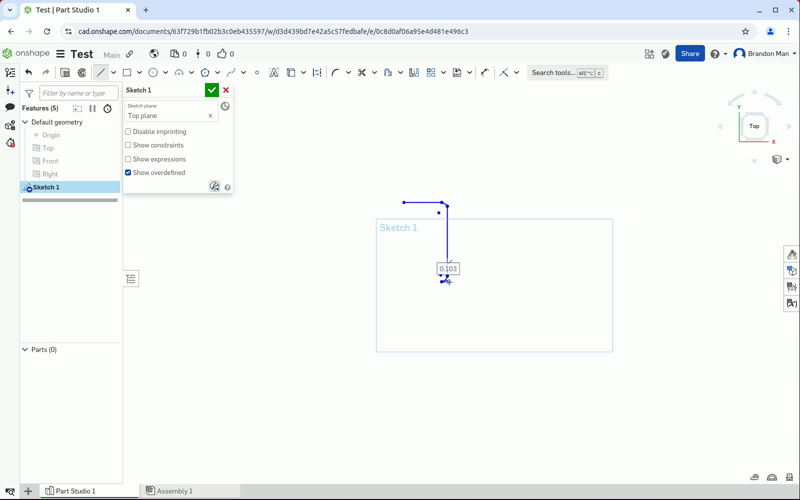
scroll(-6)
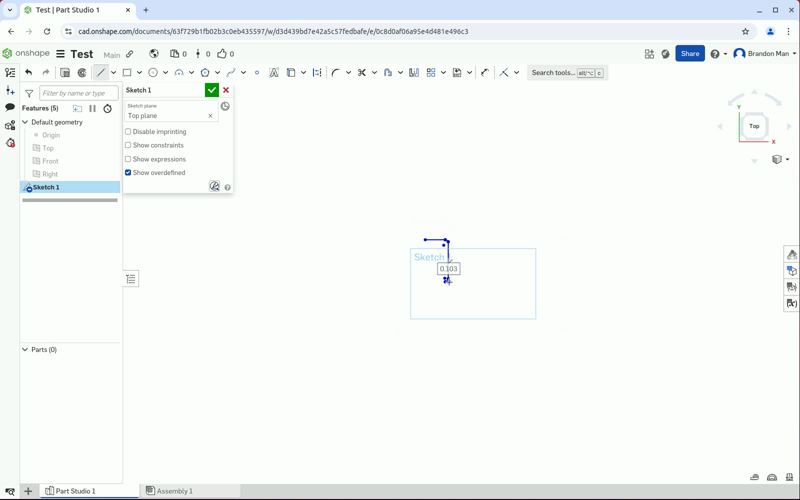
scroll(-6)
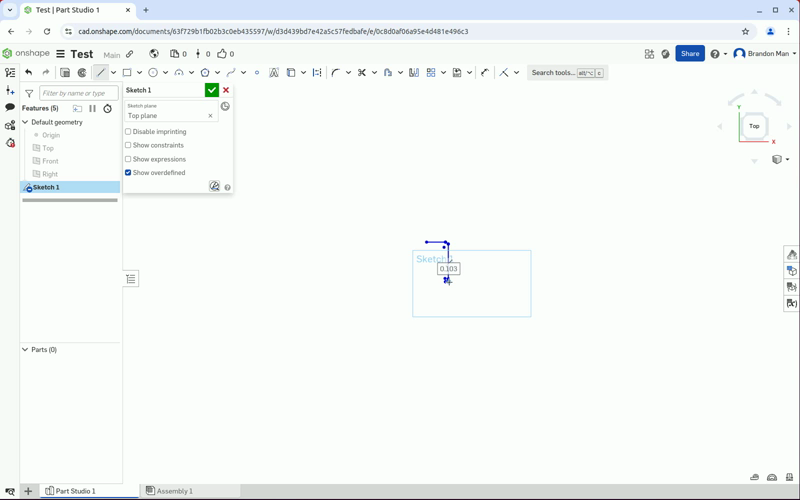
scroll(-6)
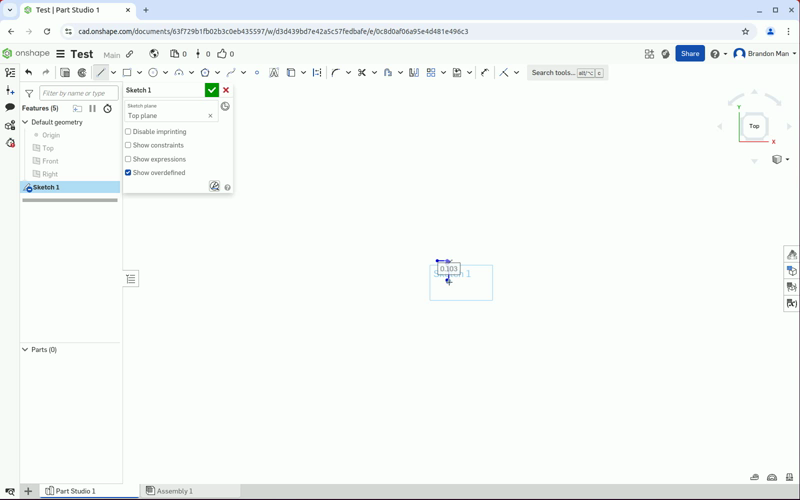
key_up(shift)
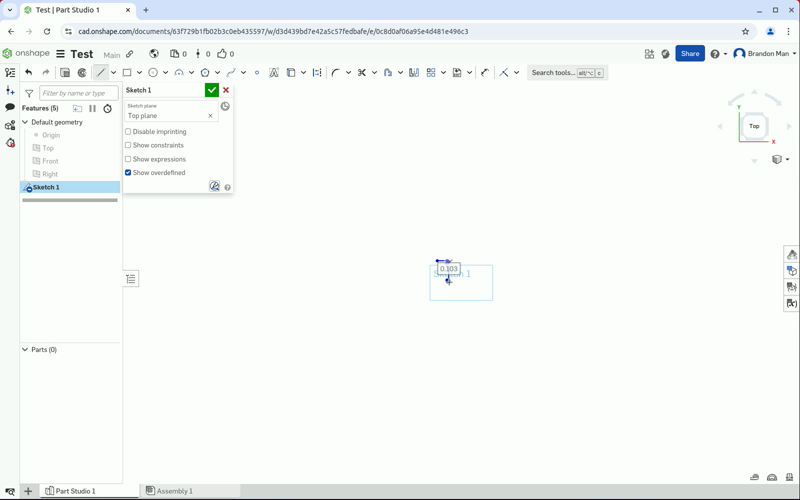
key_down(shift)
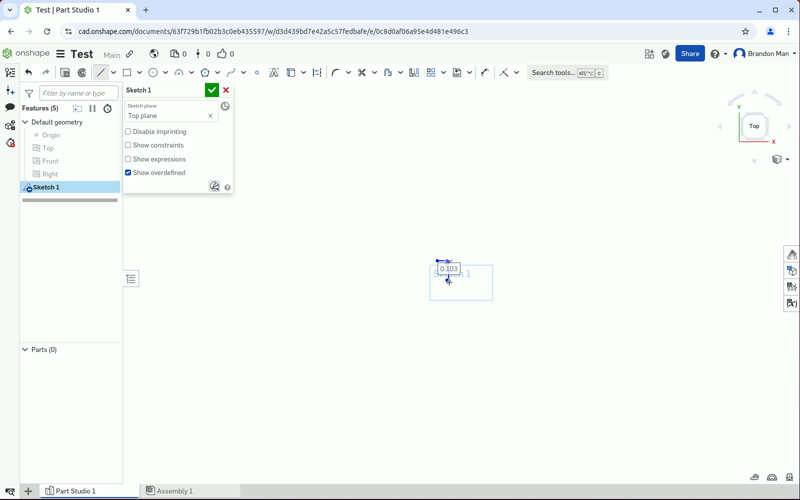
mouse_move(479, 281)
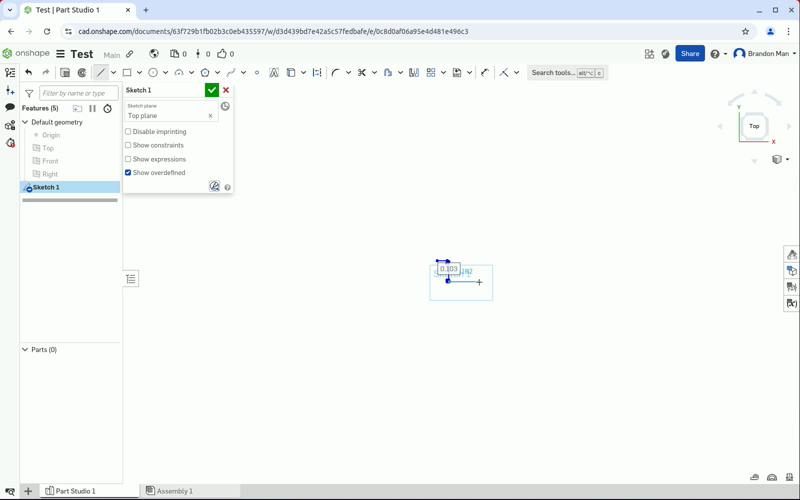
mouse_move(449, 260)
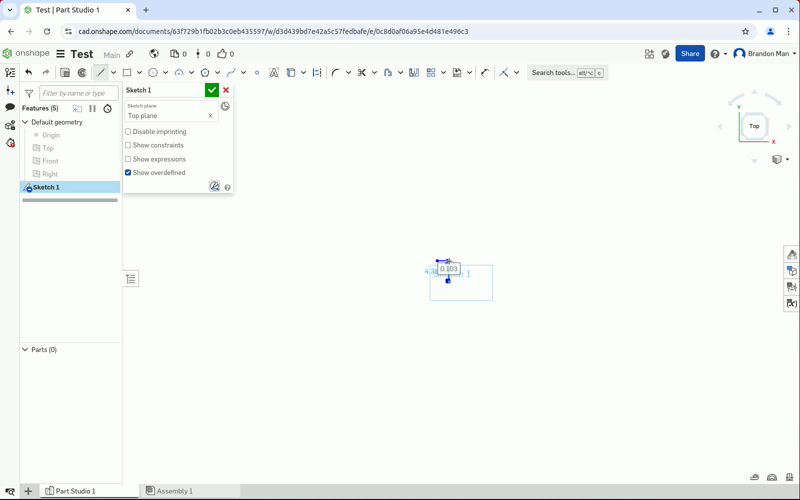
scroll(6)
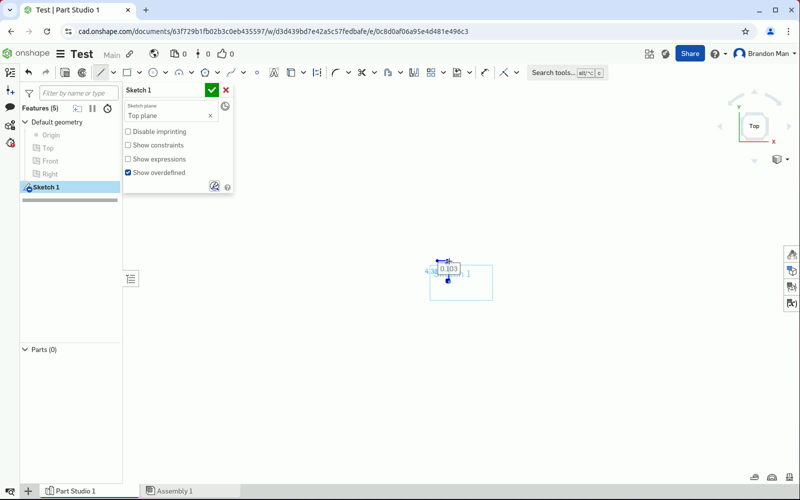
scroll(6)
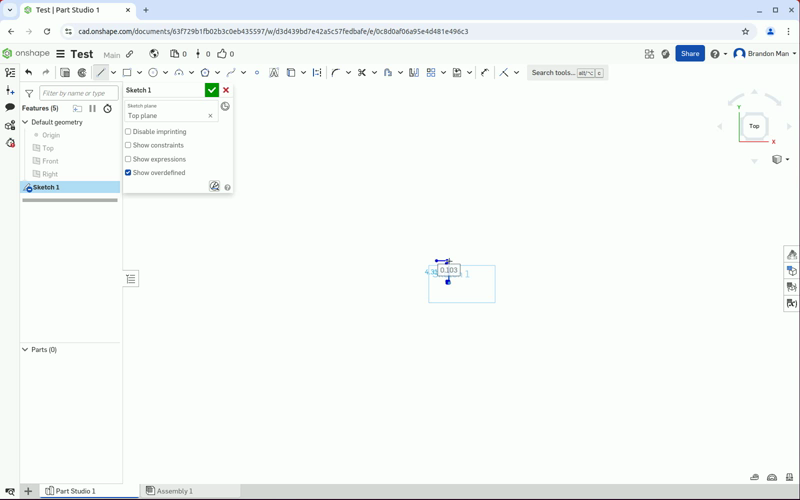
scroll(6)
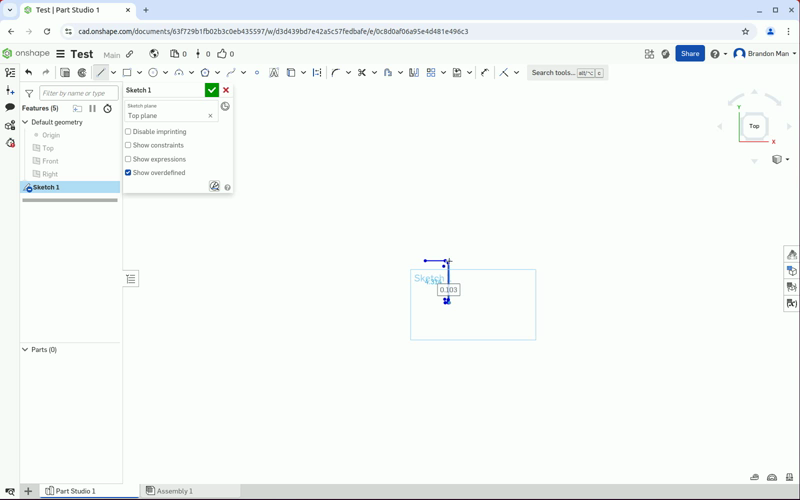
scroll(6)
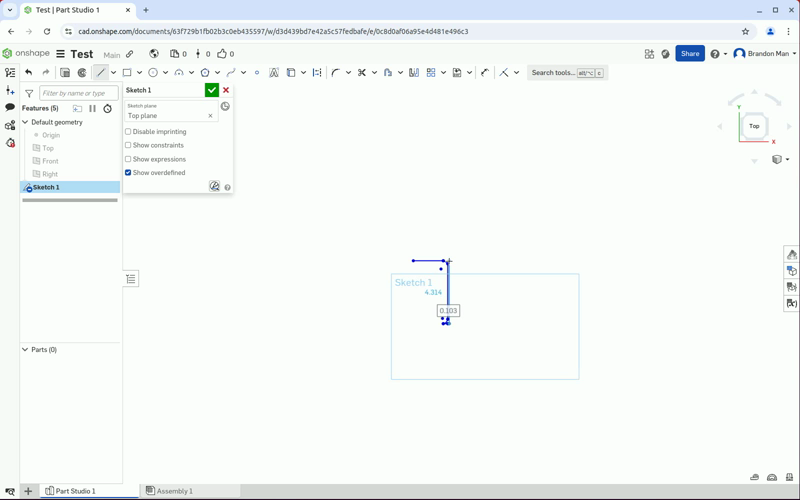
scroll(6)
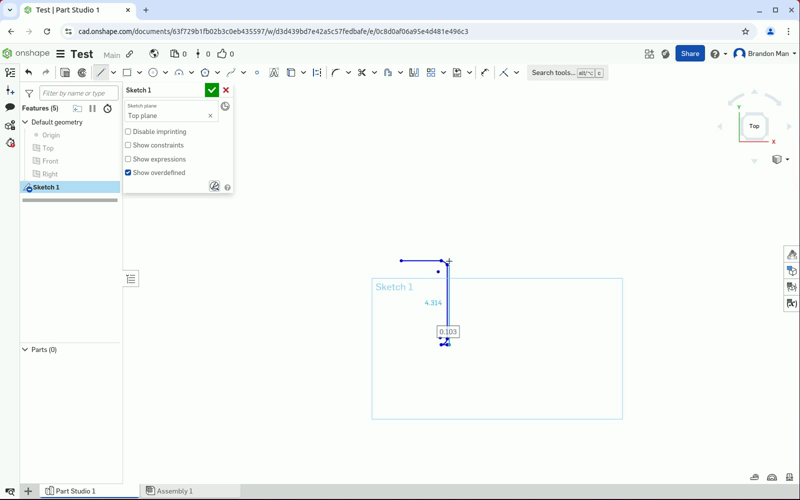
scroll(6)
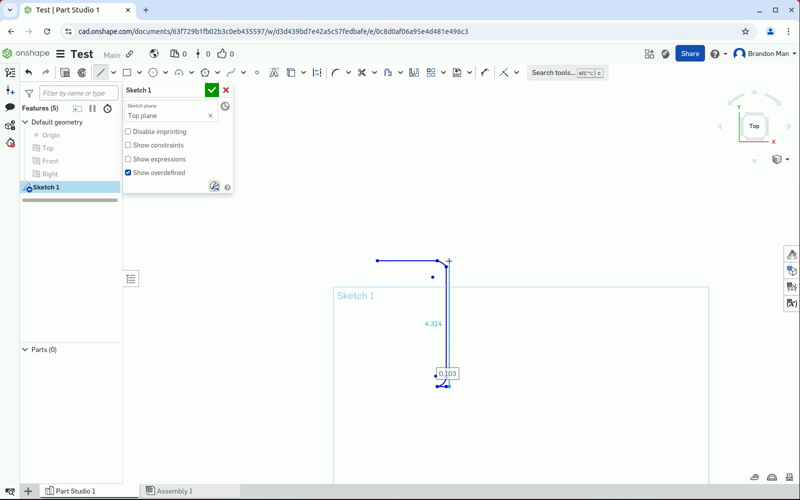
scroll(6)
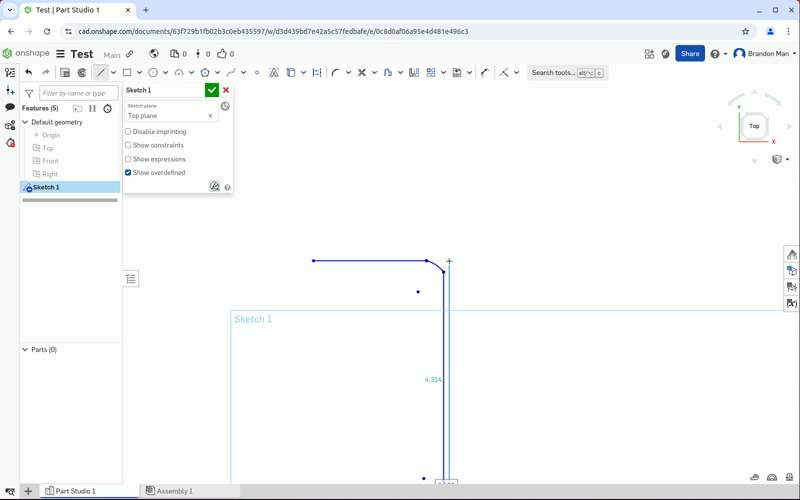
click(449, 260)
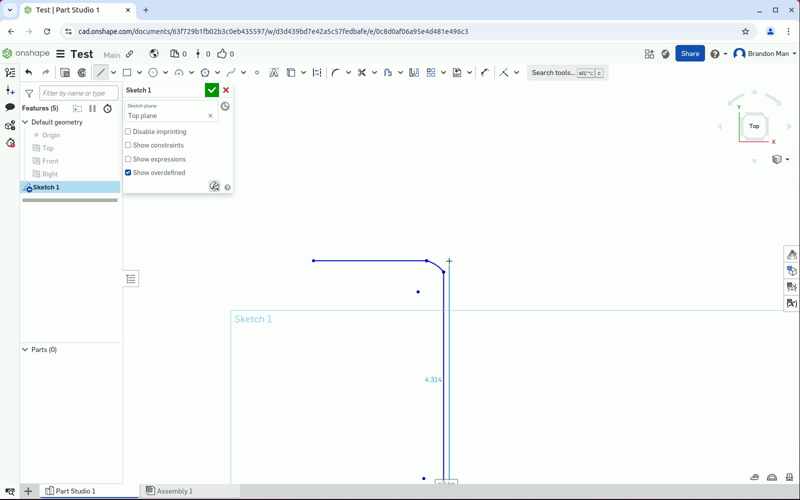
scroll(-6)
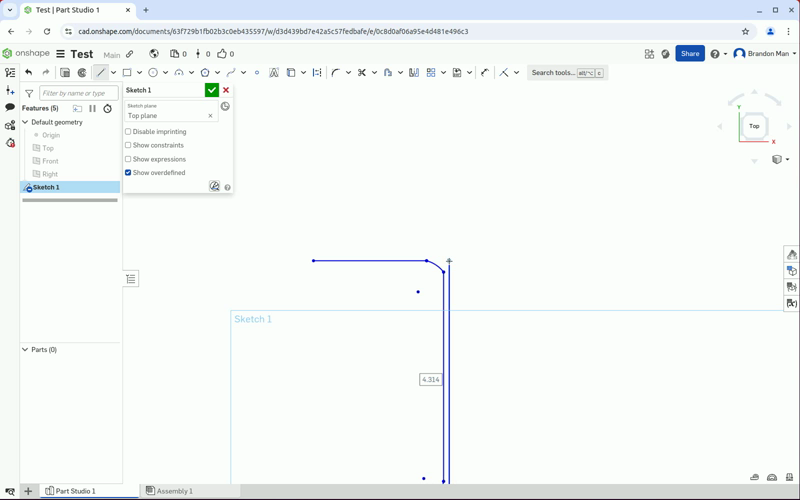
scroll(-6)
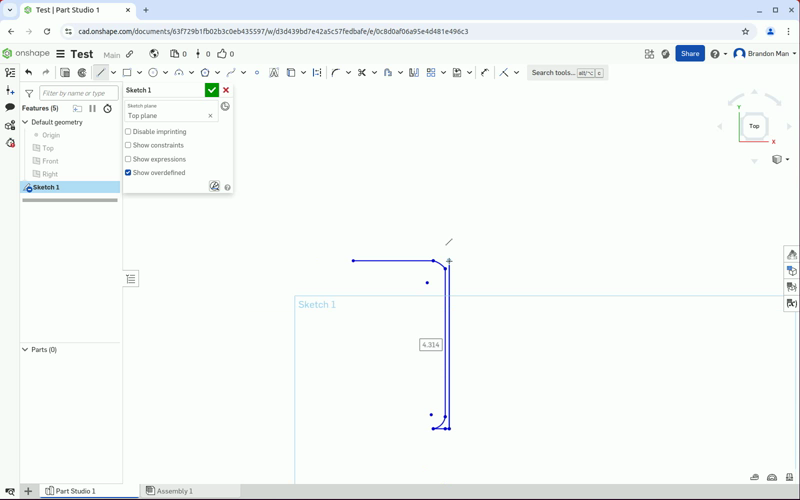
scroll(-6)
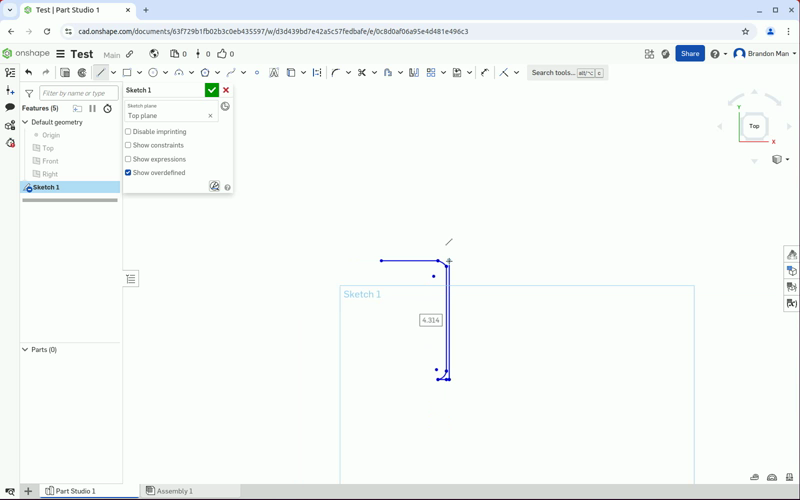
scroll(-6)
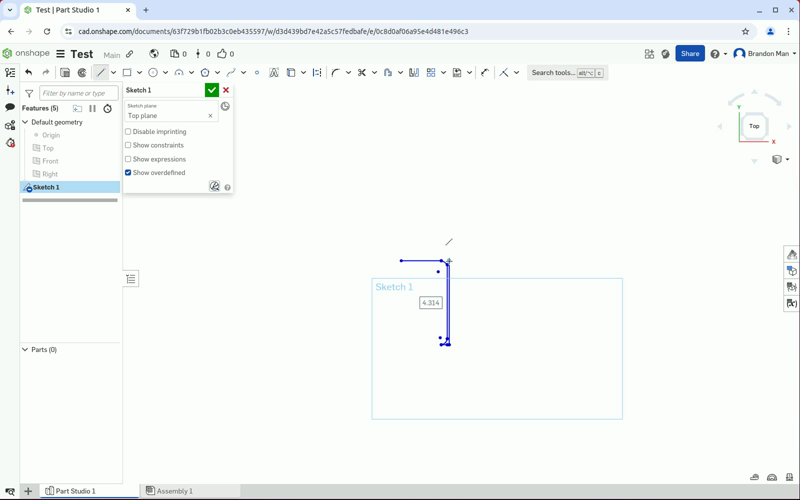
scroll(-6)
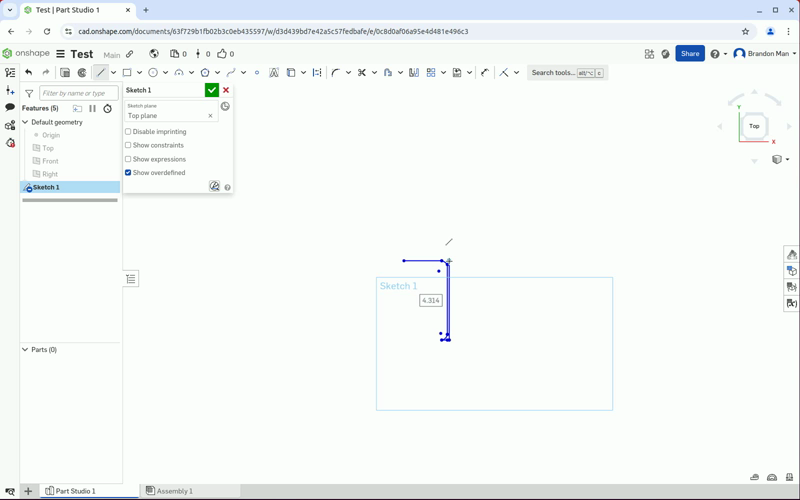
scroll(-6)
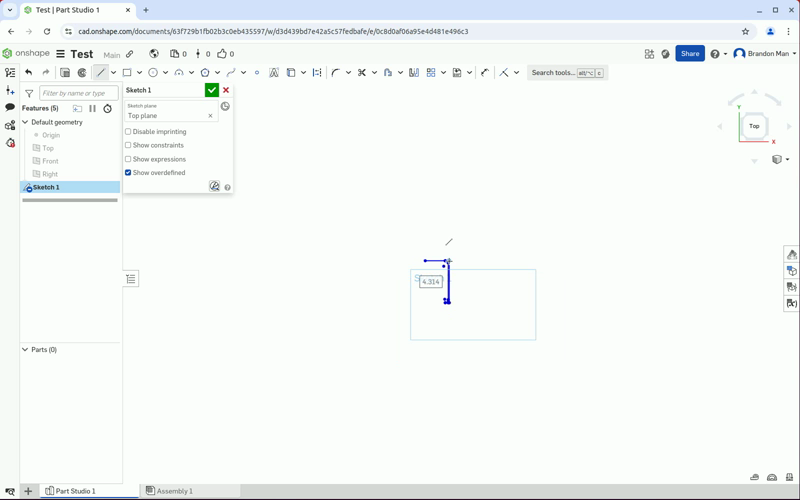
scroll(-6)
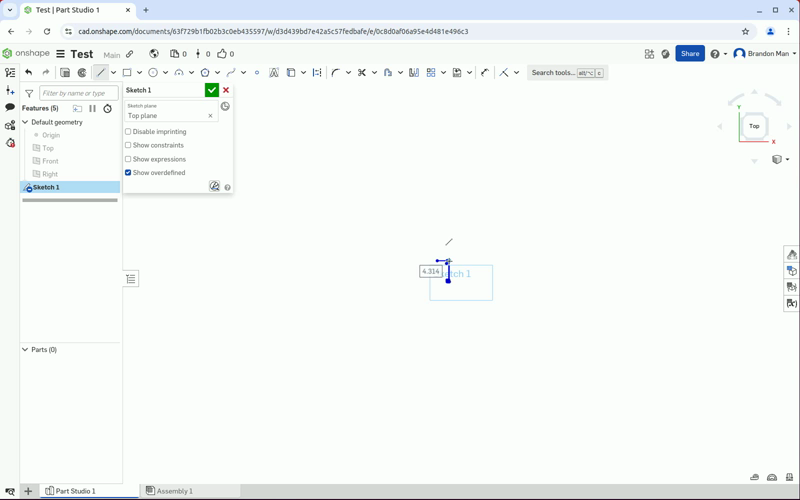
key_up(shift)
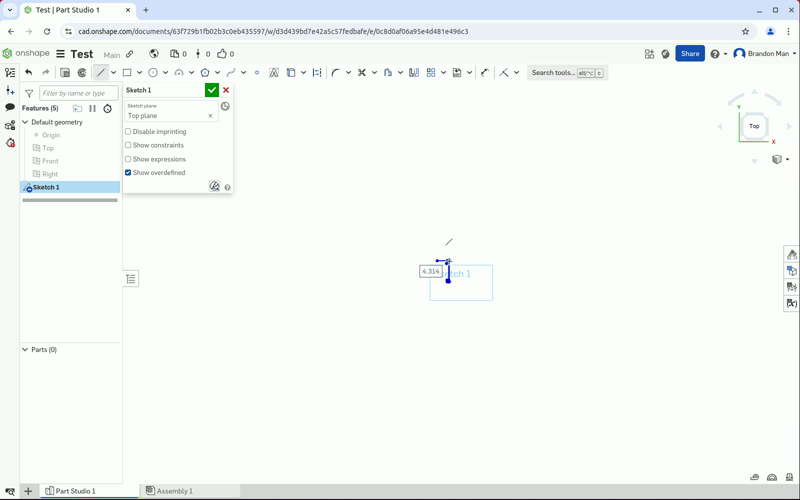
key_down(shift)
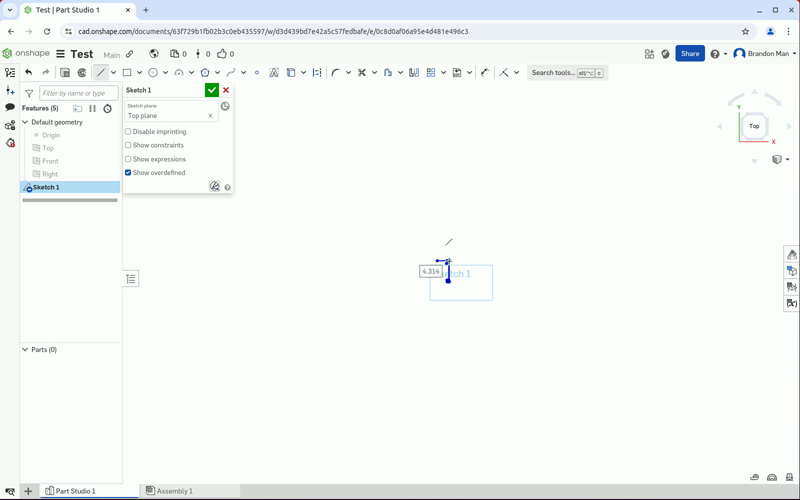
mouse_move(479, 260)
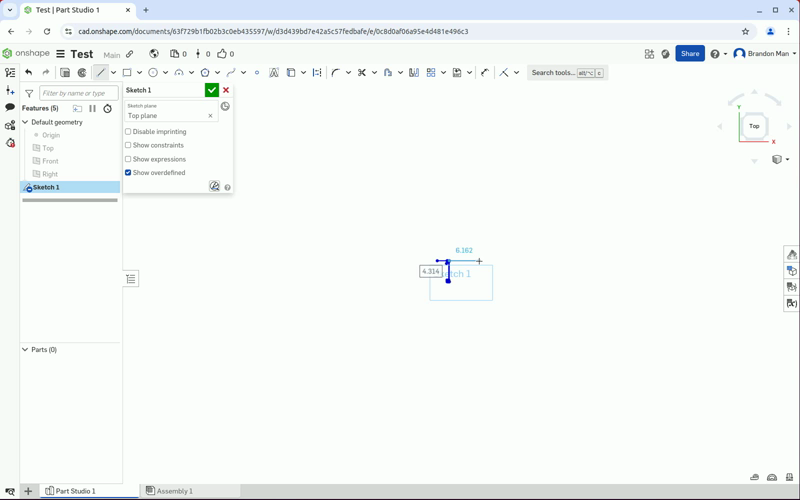
mouse_move(449, 258)
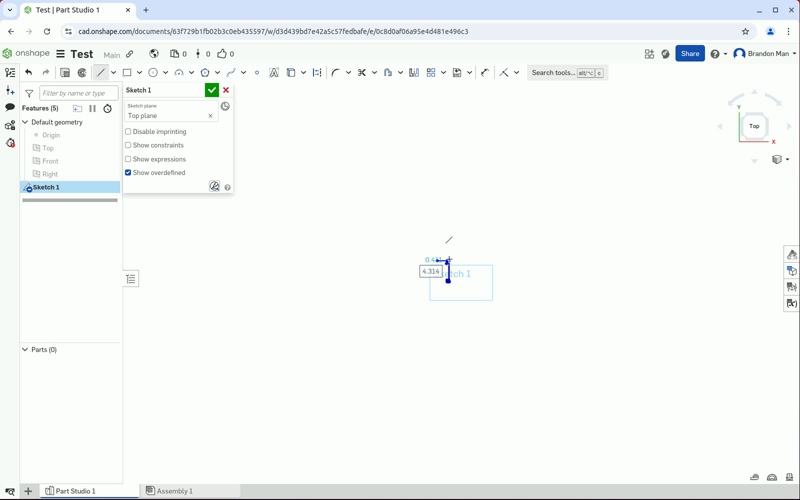
scroll(6)
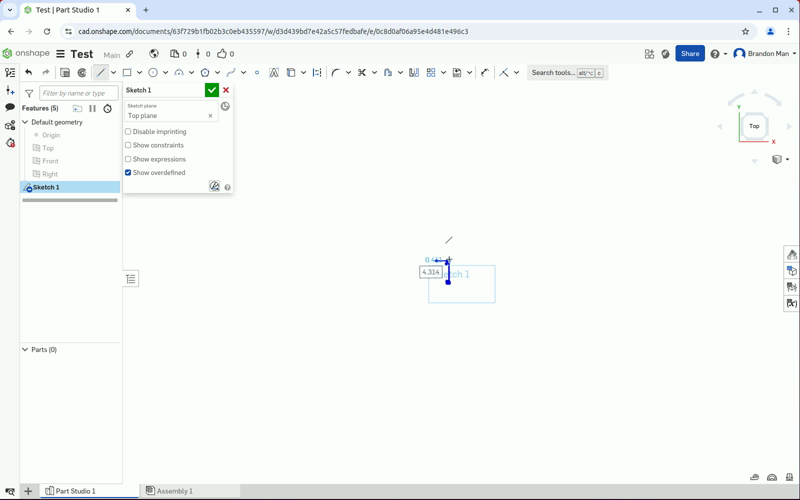
scroll(6)
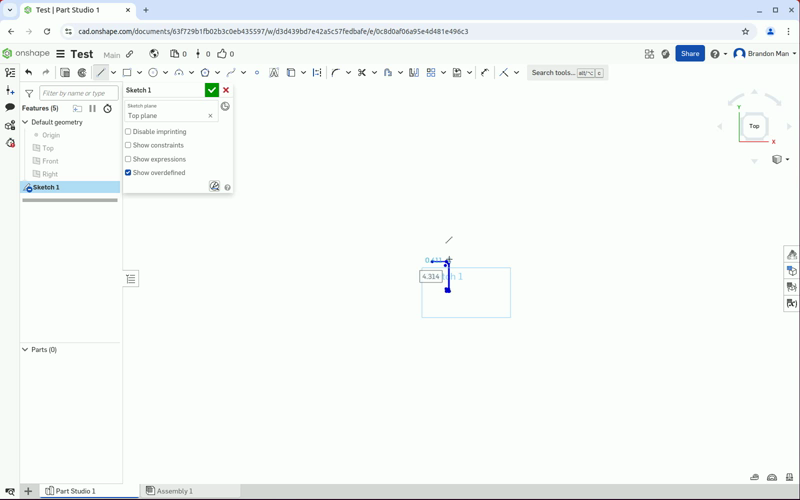
scroll(6)
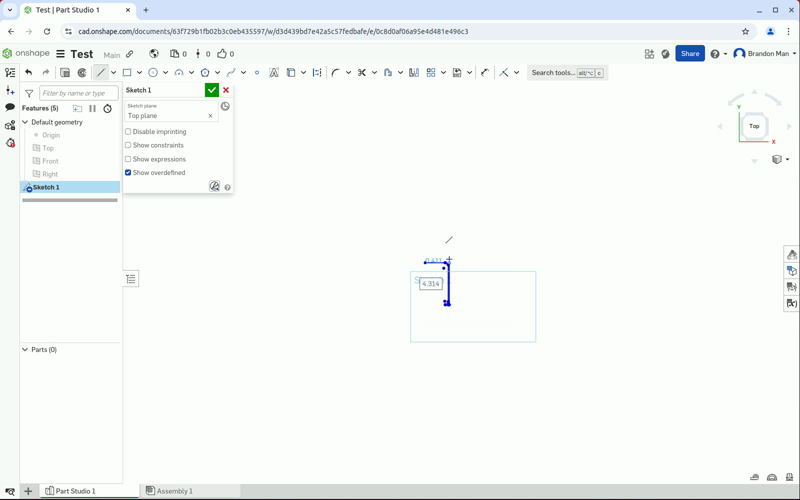
scroll(6)
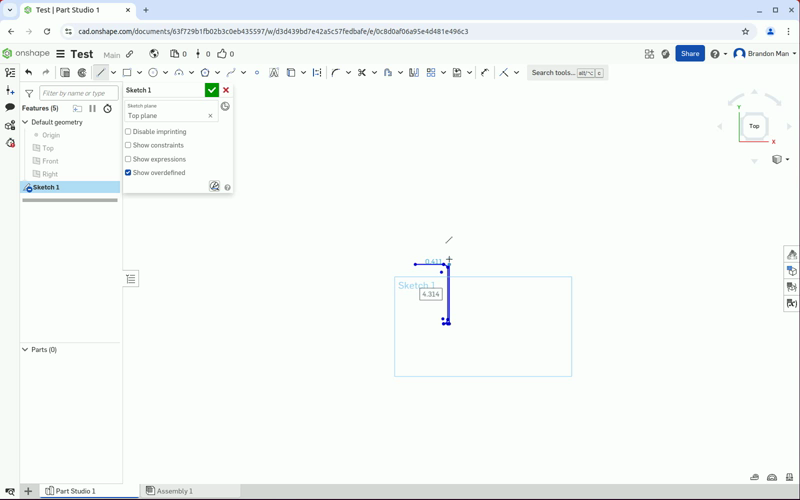
scroll(6)
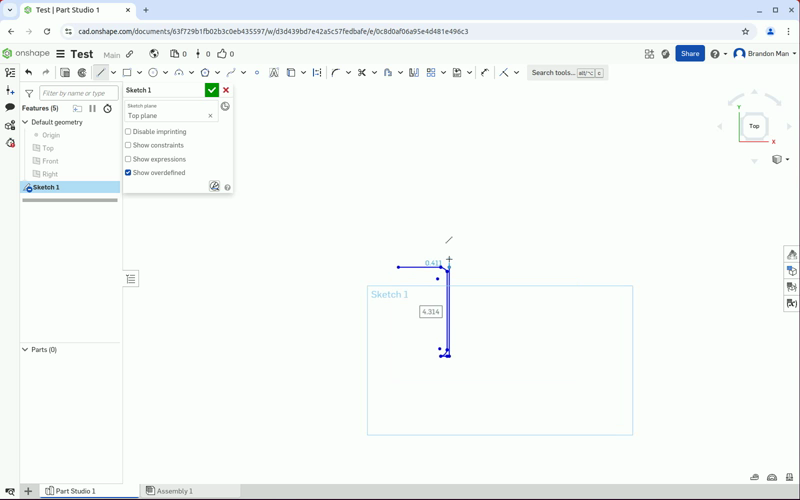
scroll(6)
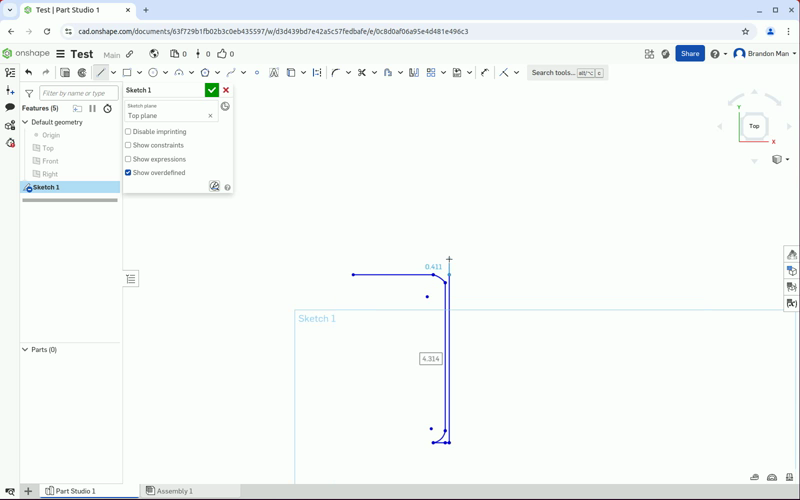
scroll(6)
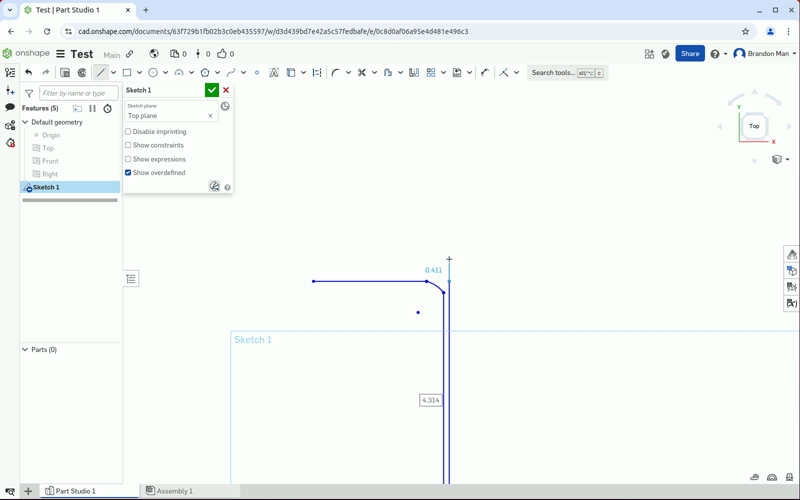
click(449, 258)
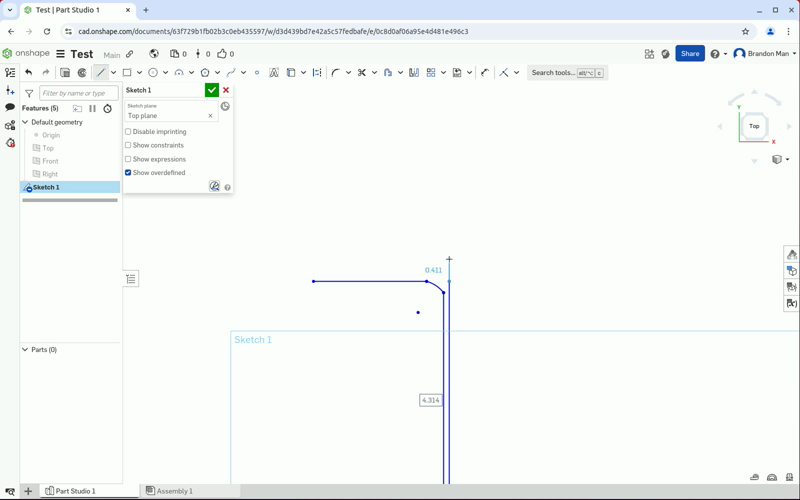
scroll(-6)
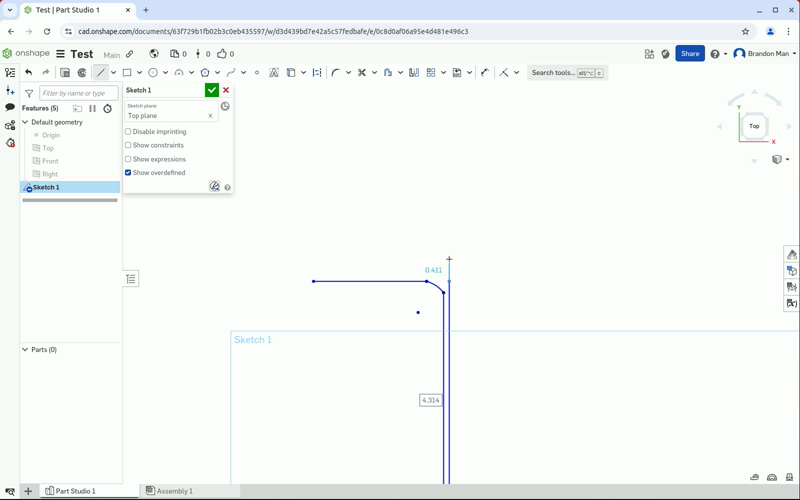
scroll(-6)
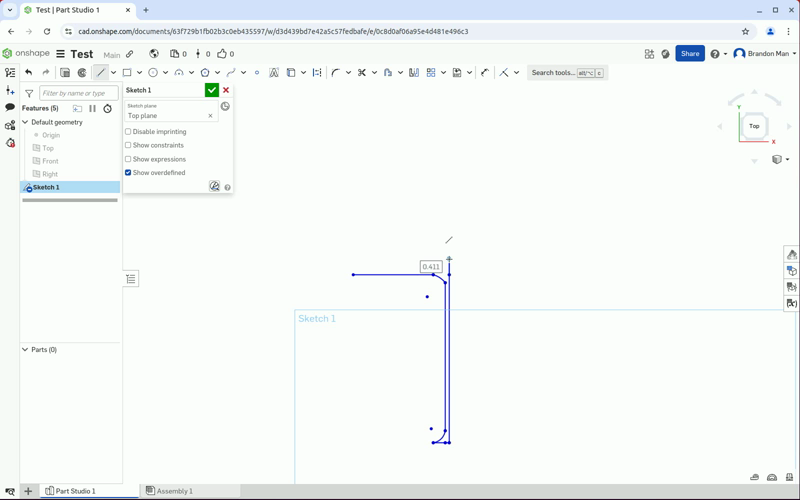
scroll(-6)
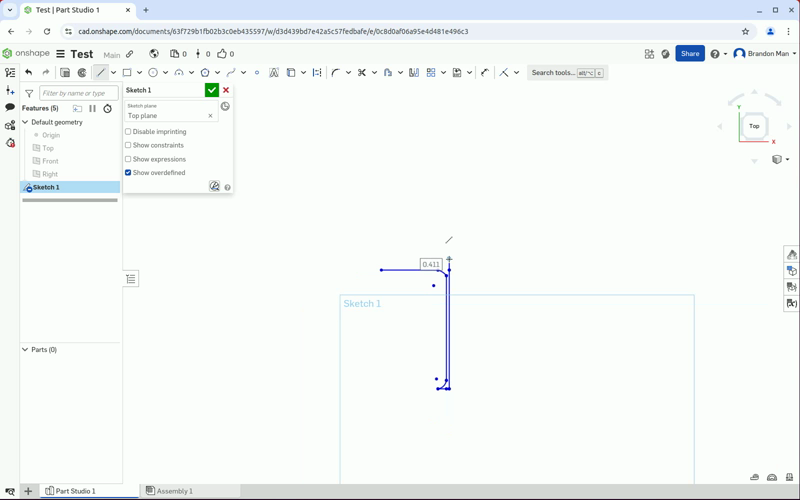
scroll(-6)
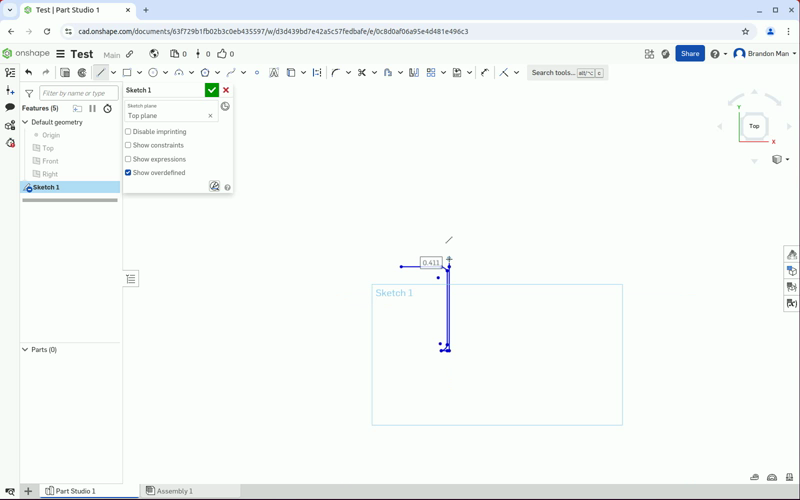
scroll(-6)
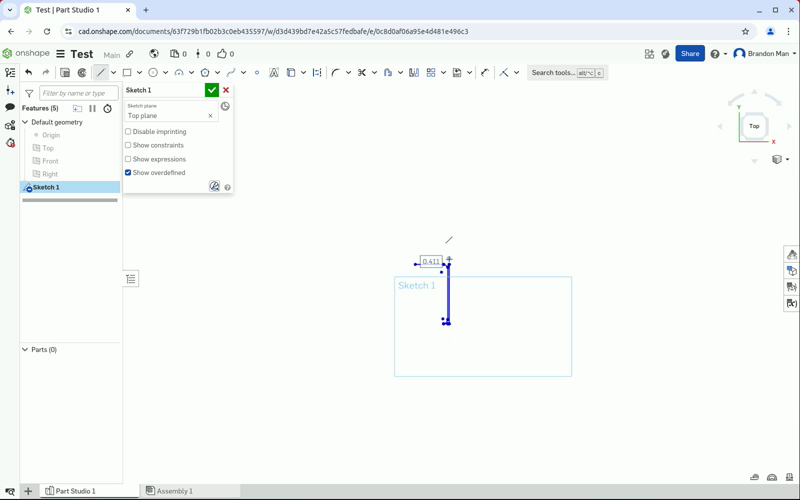
scroll(-6)
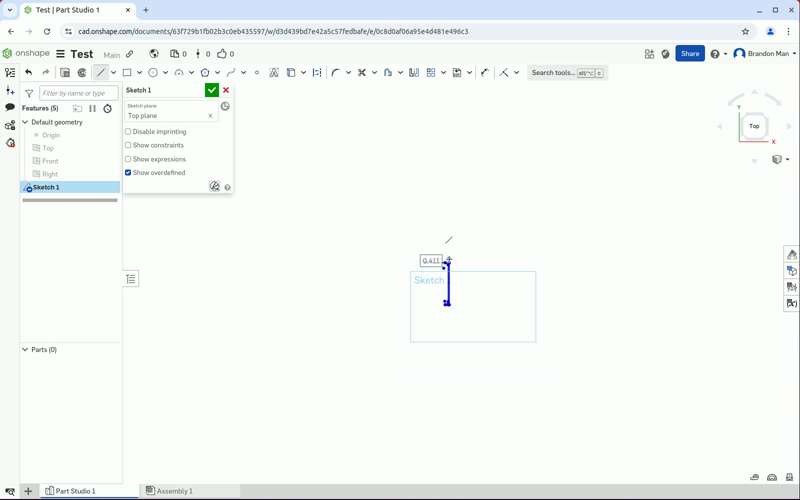
scroll(-6)
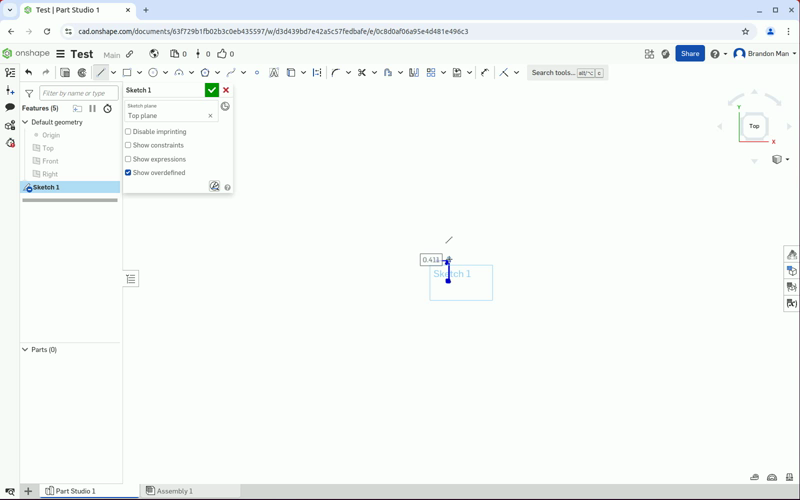
key_up(shift)
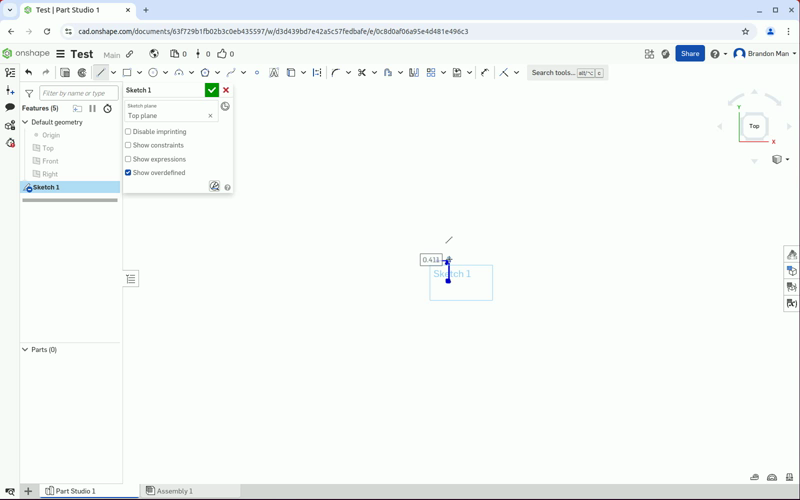
key_down(shift)
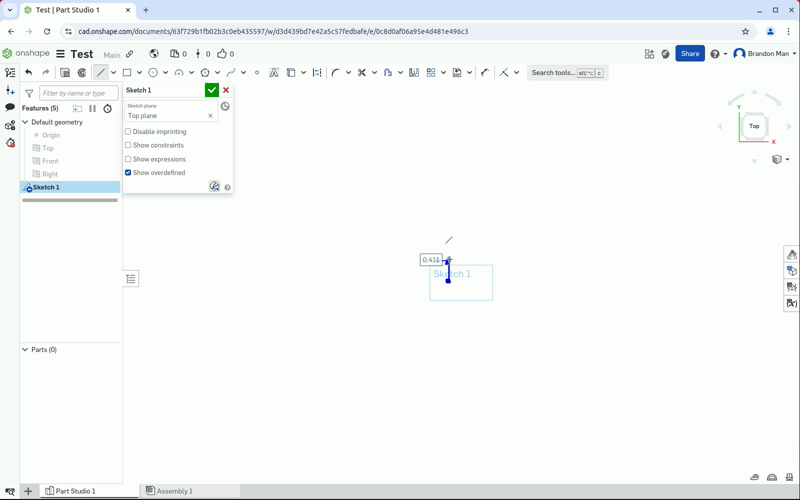
mouse_move(479, 258)
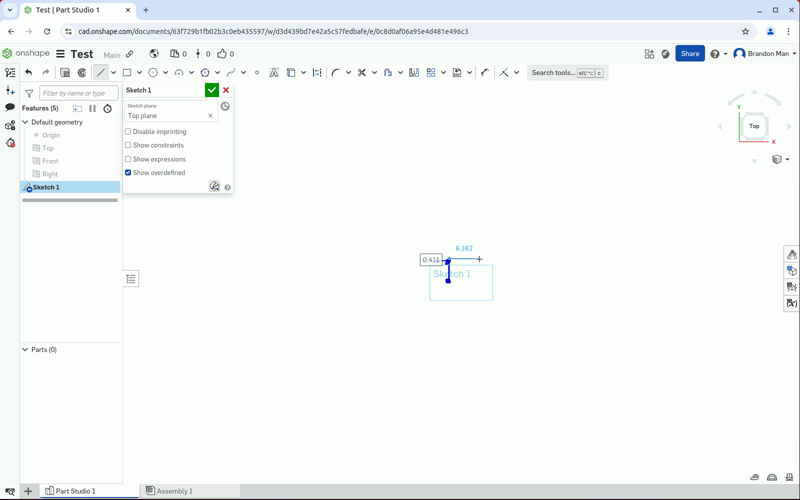
mouse_move(437, 258)
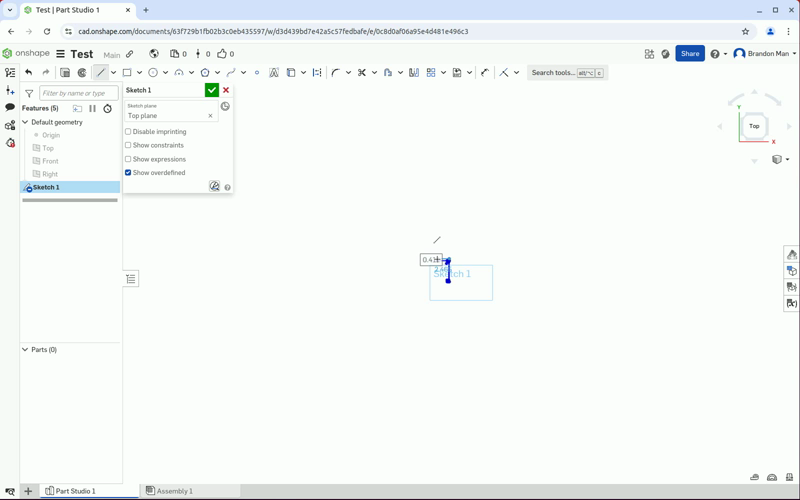
scroll(6)
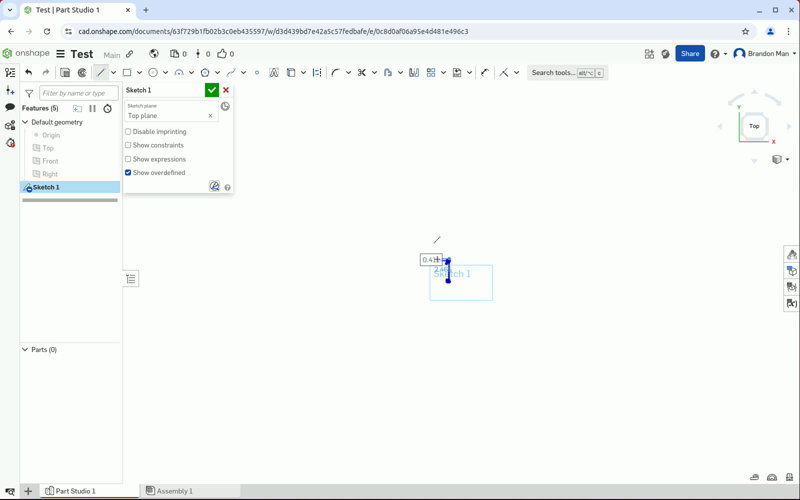
scroll(6)
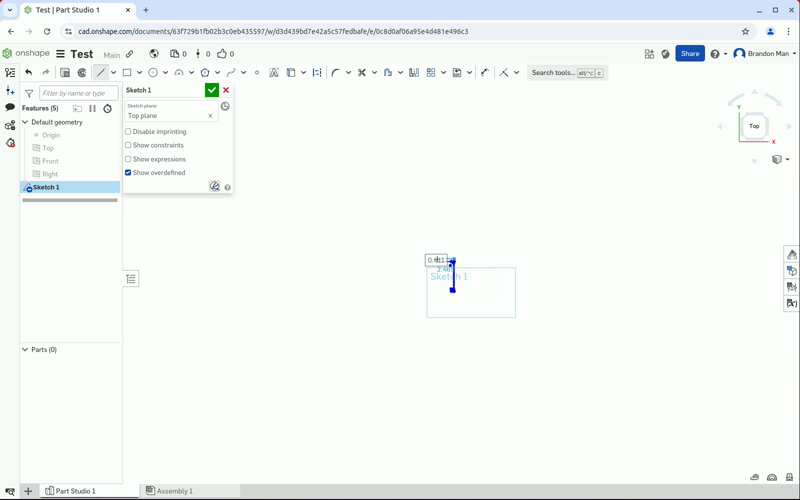
scroll(6)
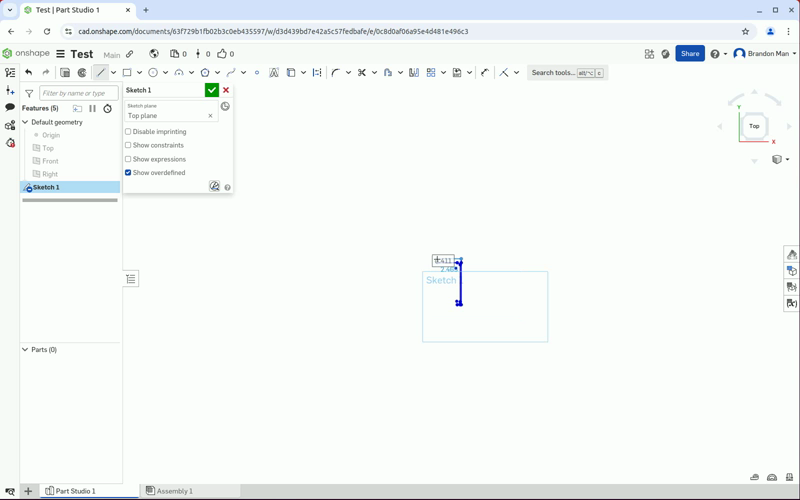
scroll(6)
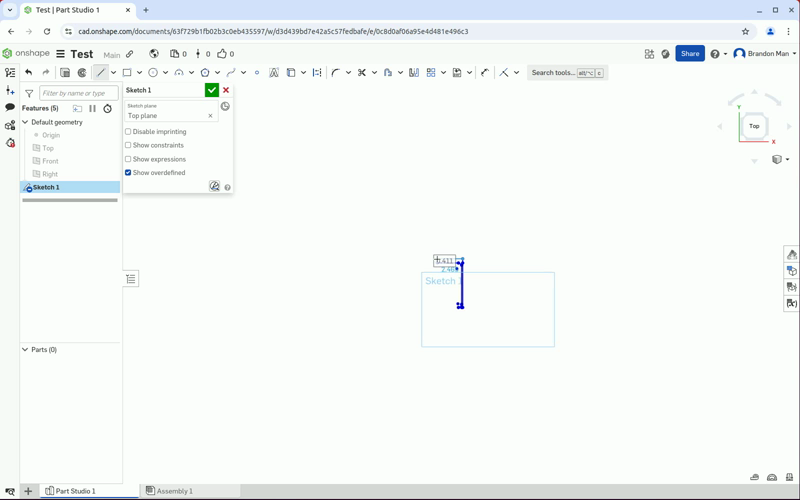
scroll(6)
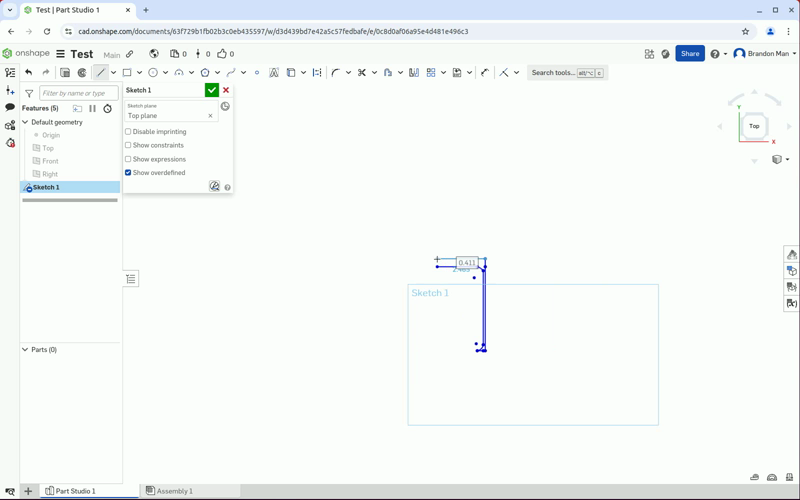
scroll(6)
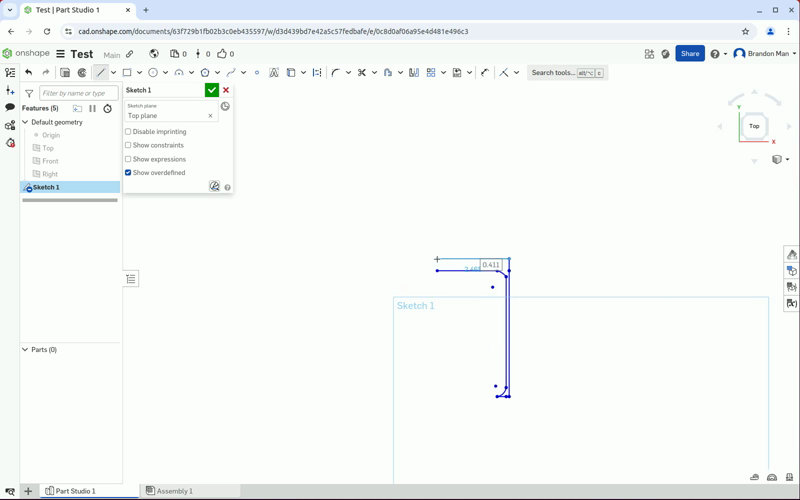
scroll(6)
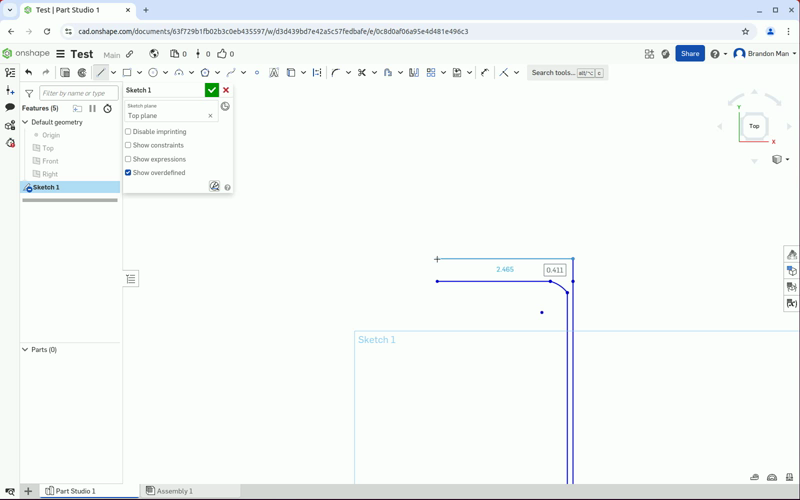
click(437, 258)
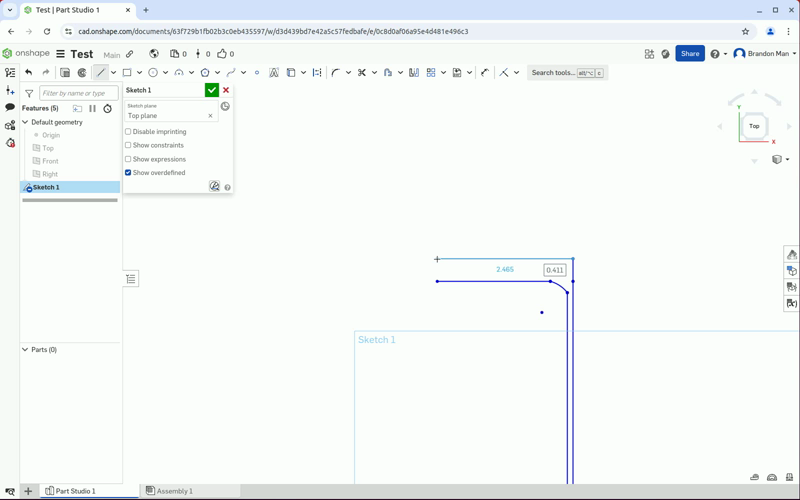
scroll(-6)
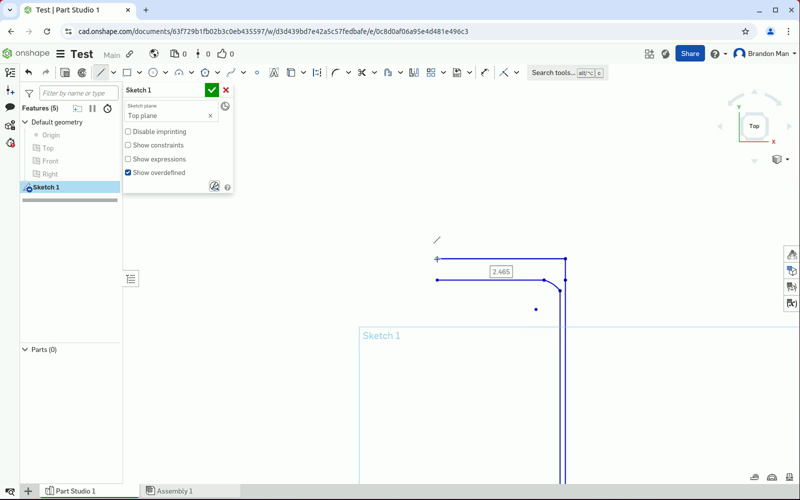
scroll(-6)
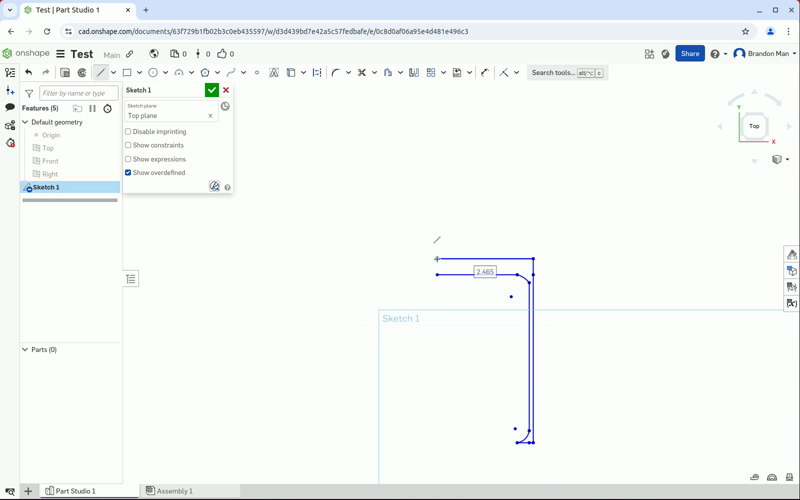
scroll(-6)
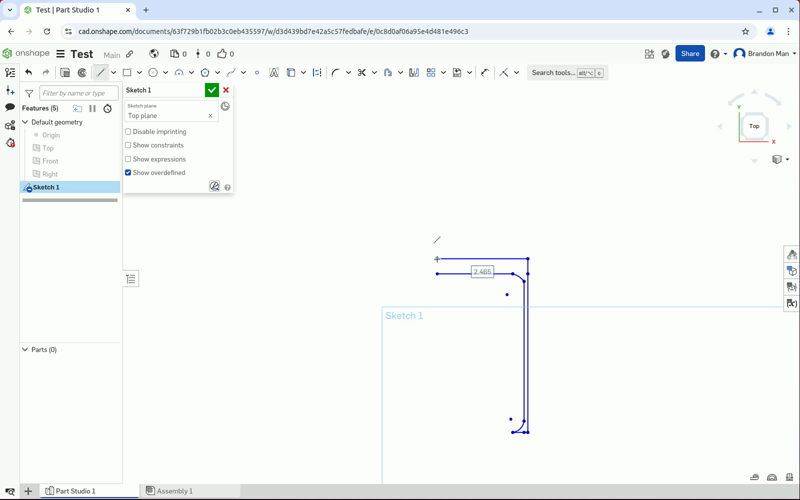
scroll(-6)
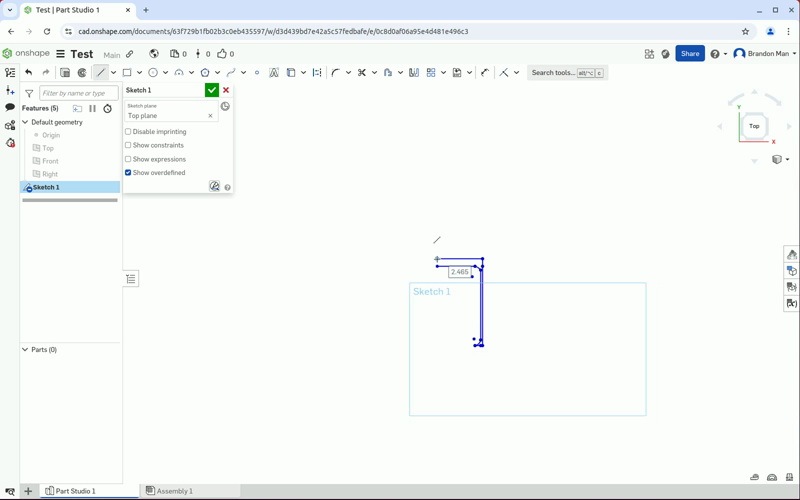
scroll(-6)
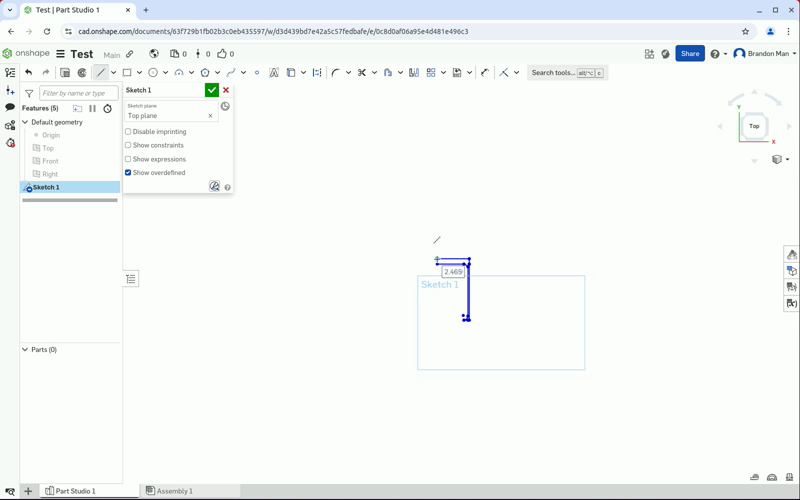
scroll(-6)
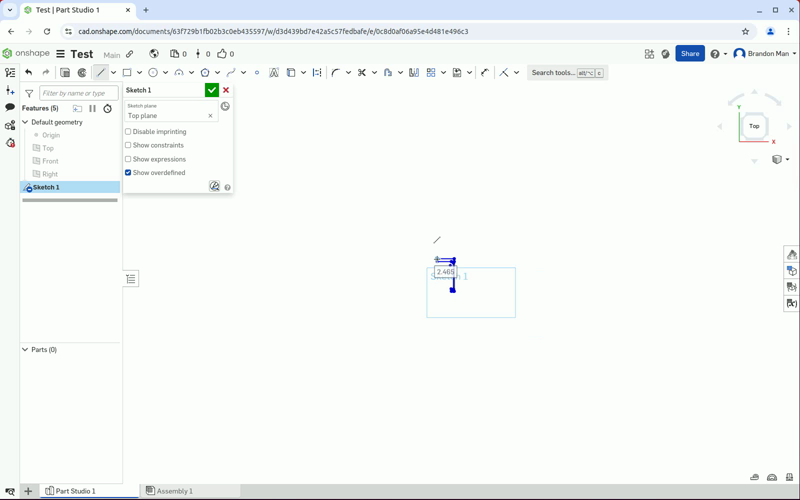
scroll(-6)
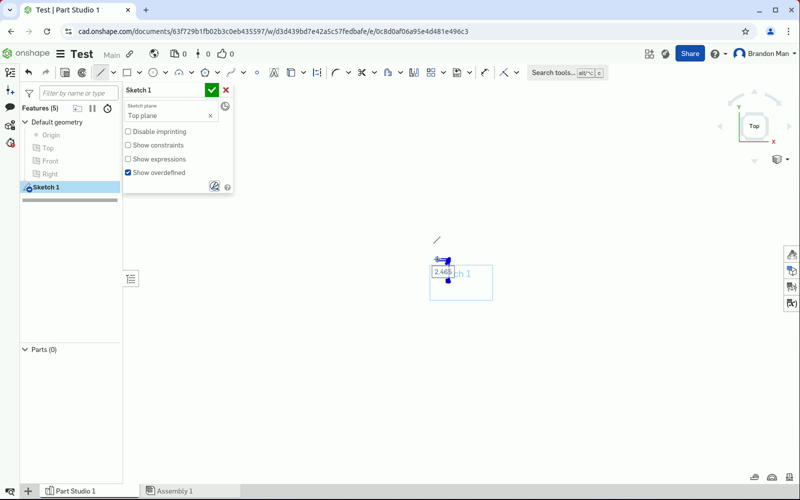
key_up(shift)
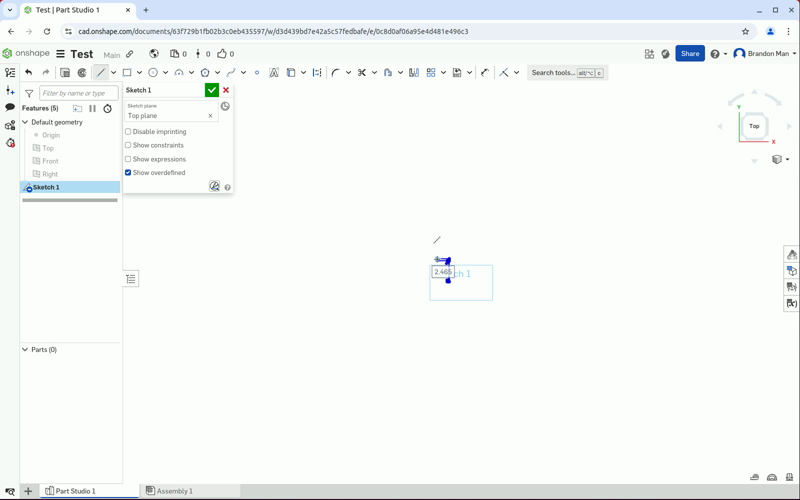
mouse_move(467, 258)
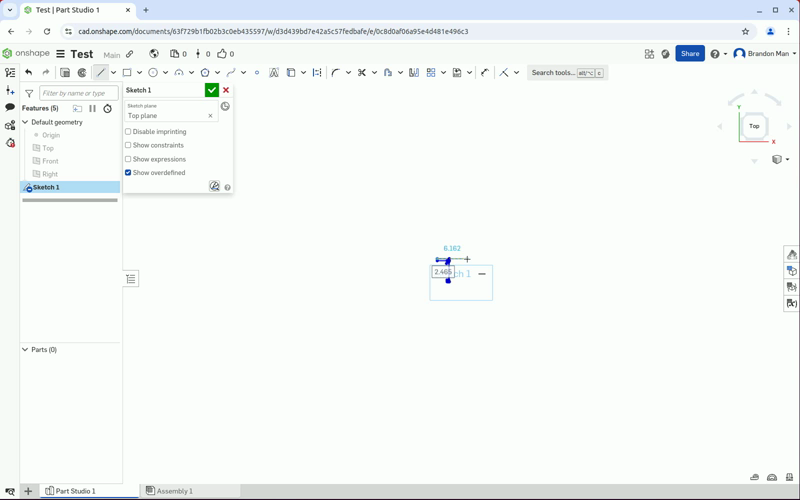
key_down(shift)
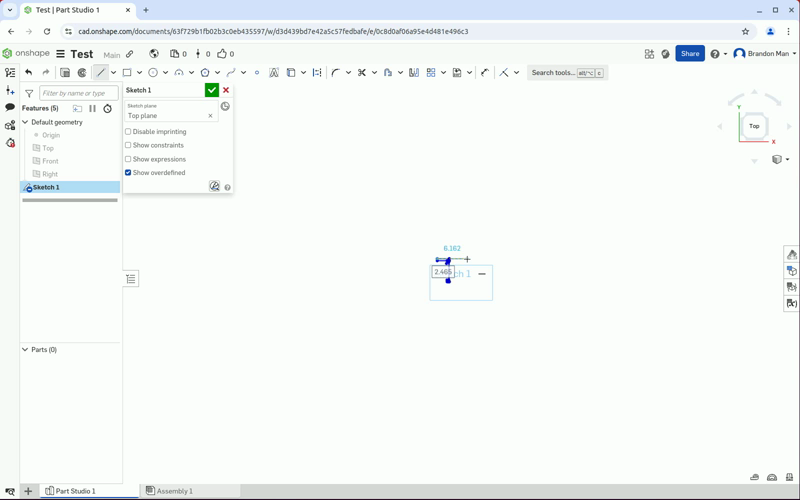
mouse_move(437, 260)
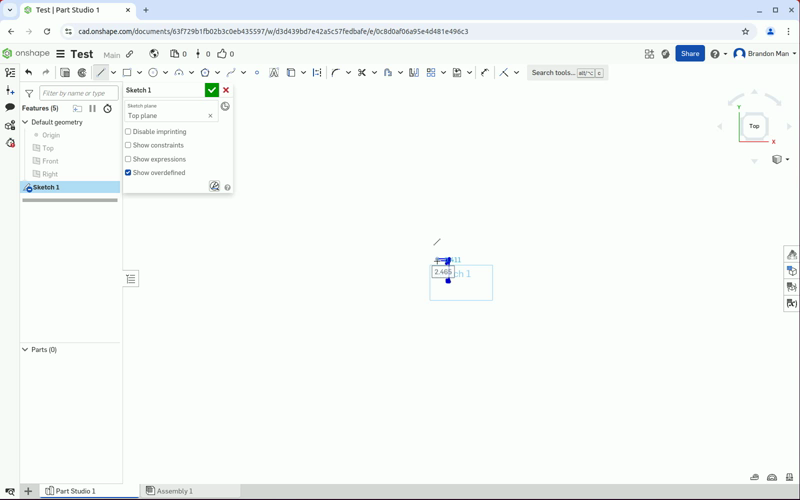
scroll(6)
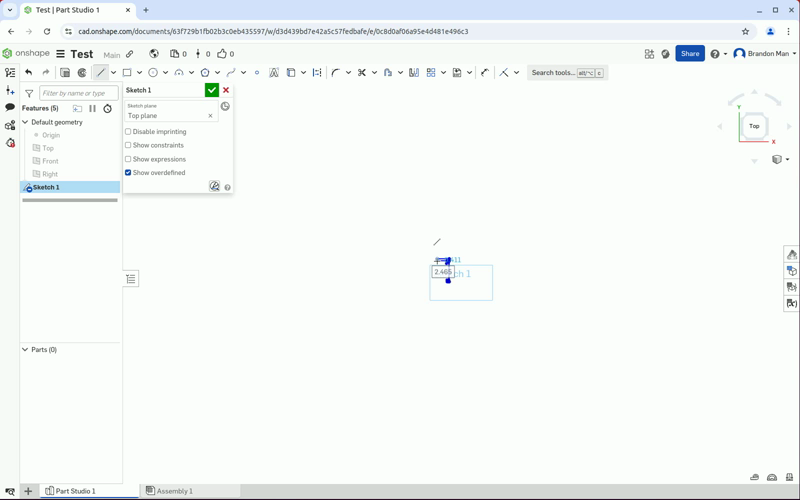
scroll(6)
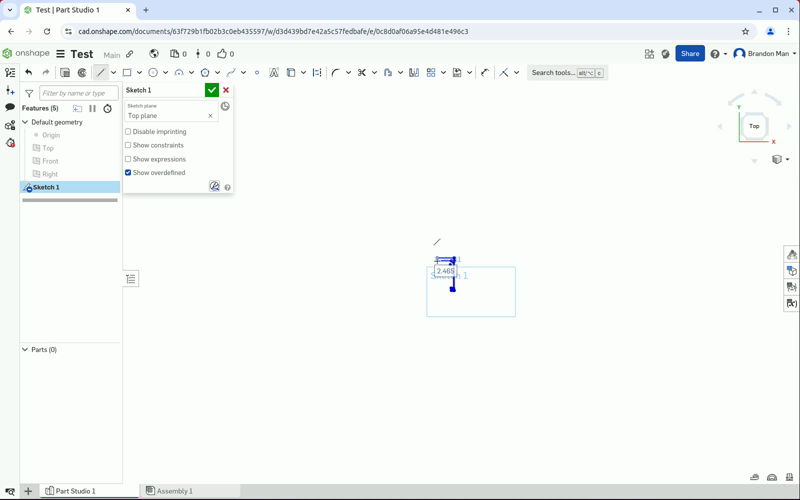
scroll(6)
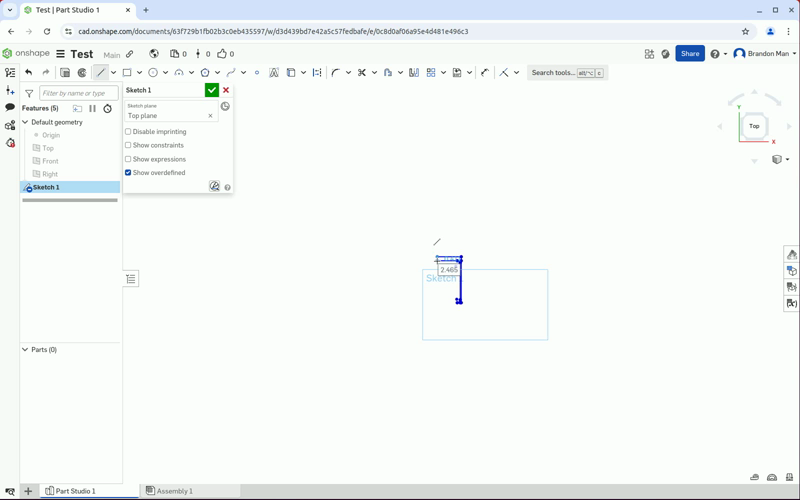
scroll(6)
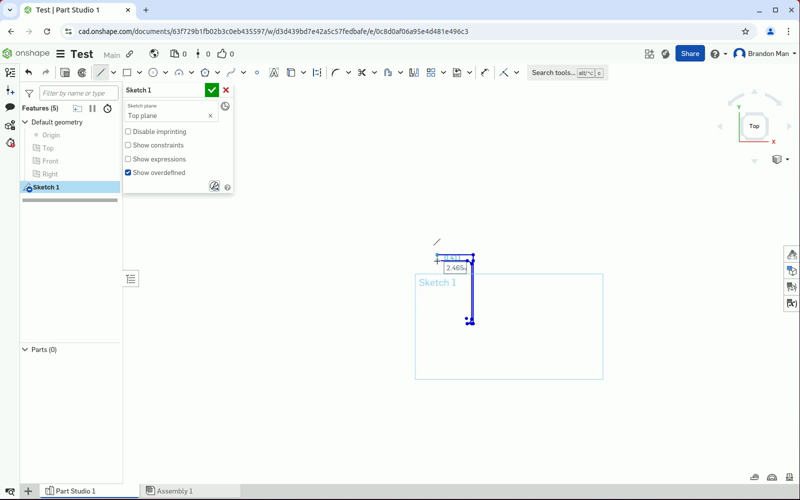
scroll(6)
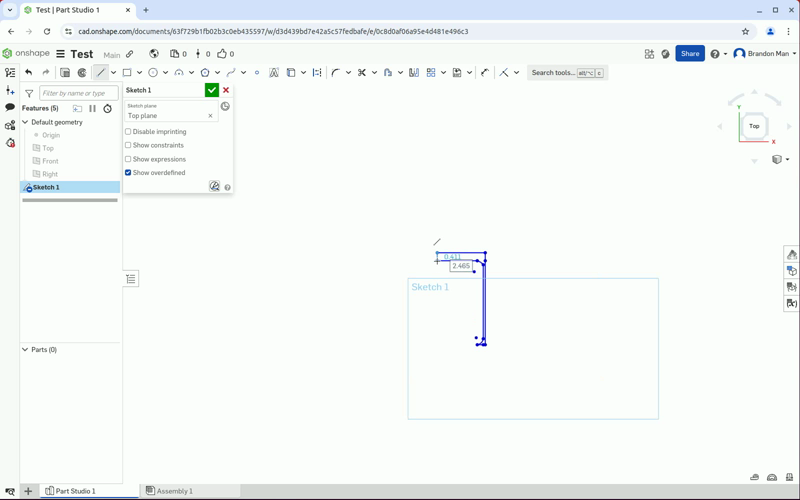
scroll(6)
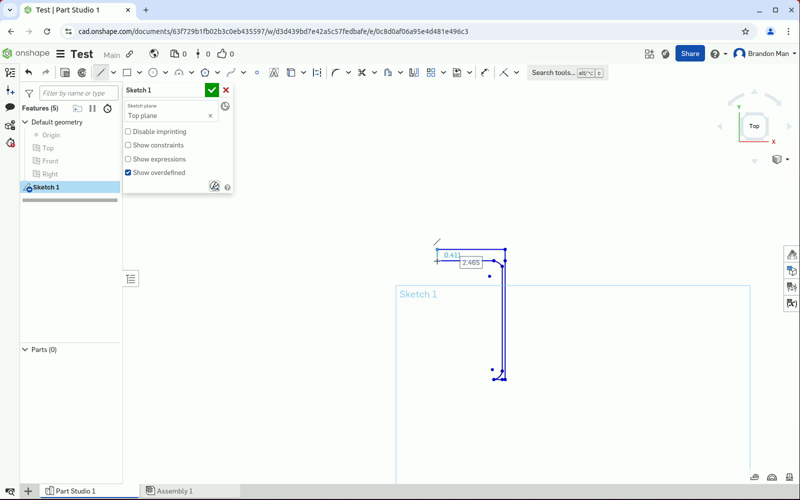
scroll(6)
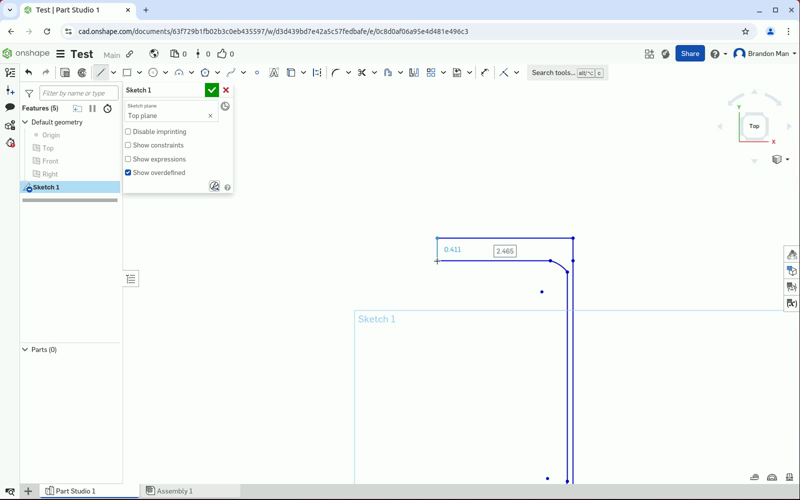
key_up(shift)
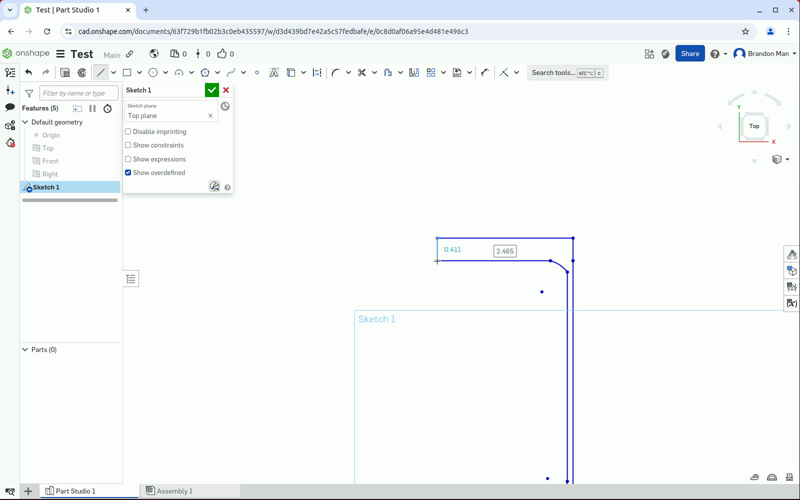
click(437, 260)
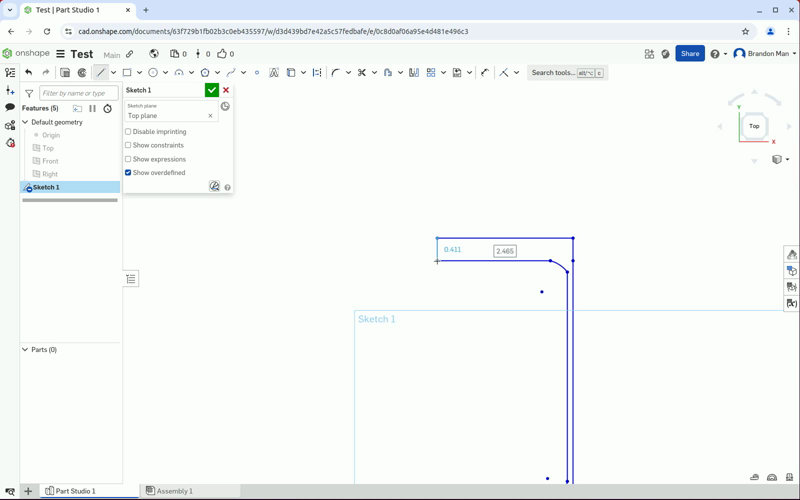
scroll(-6)
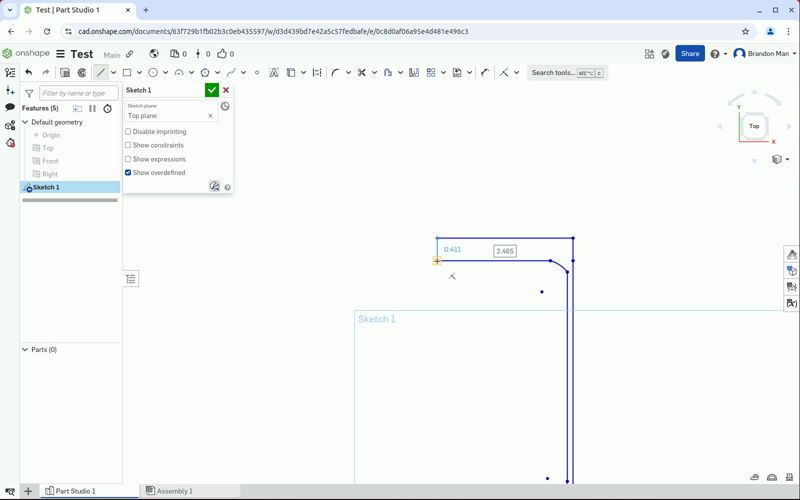
scroll(-6)
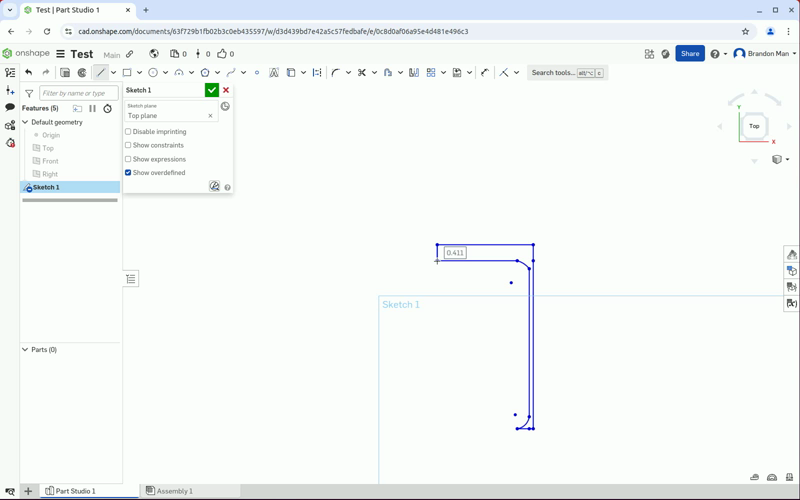
scroll(-6)
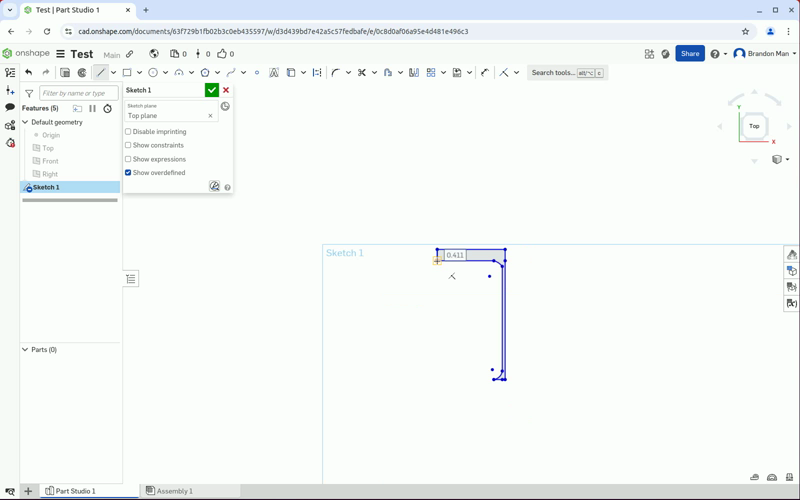
scroll(-6)
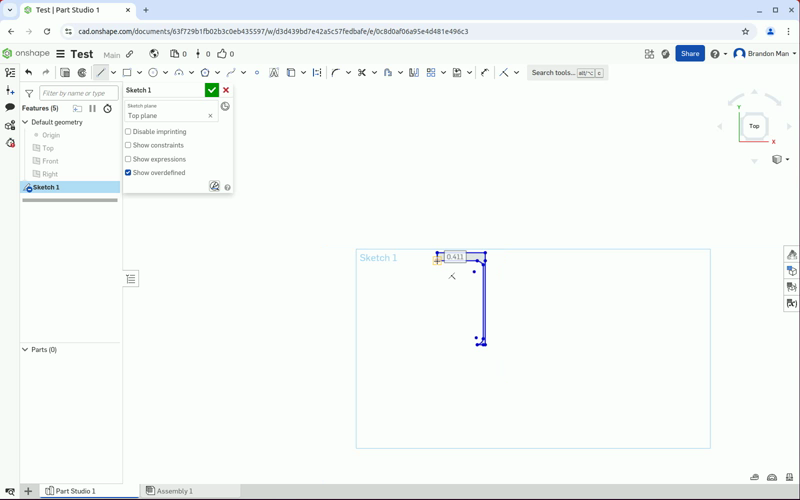
scroll(-6)
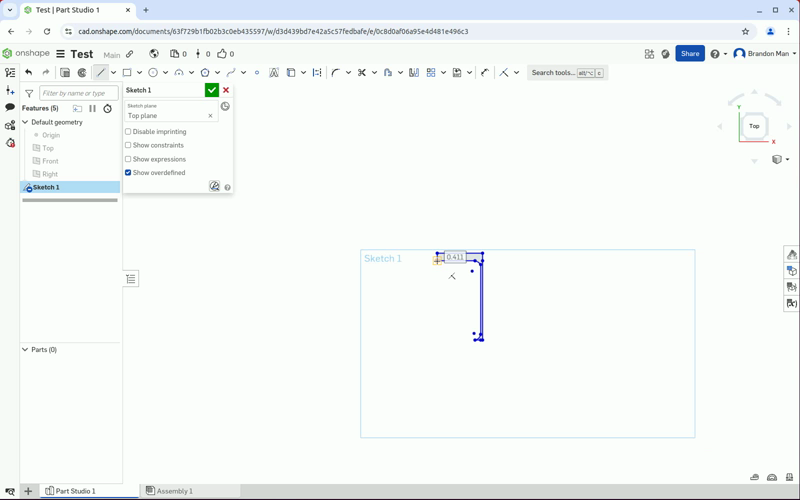
scroll(-6)
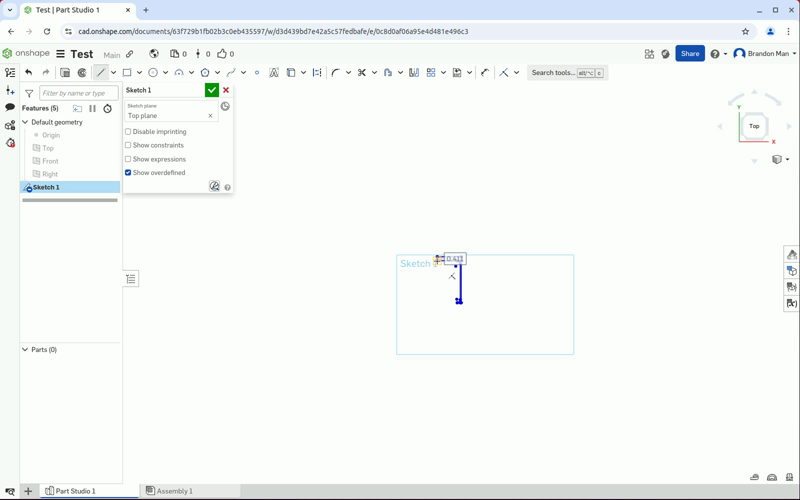
scroll(-6)
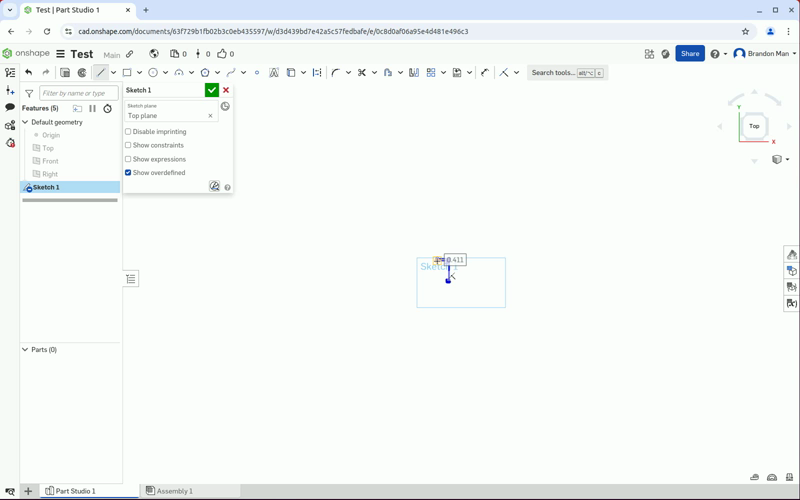
key(esc)
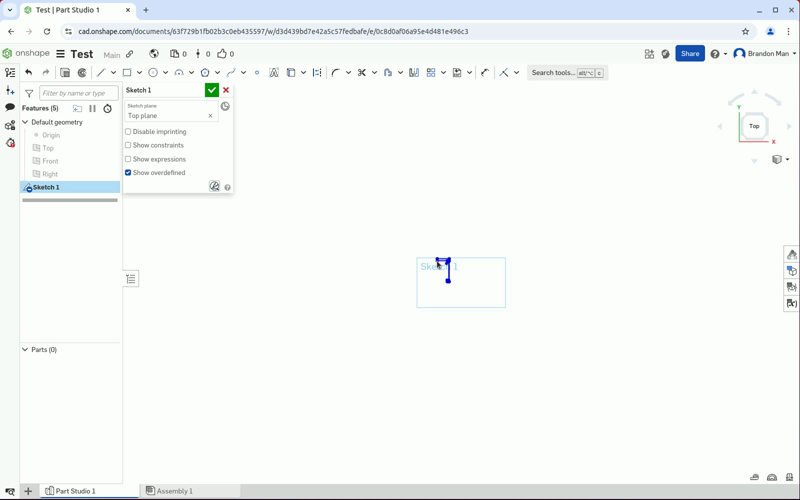
mouse_move(445, 259)
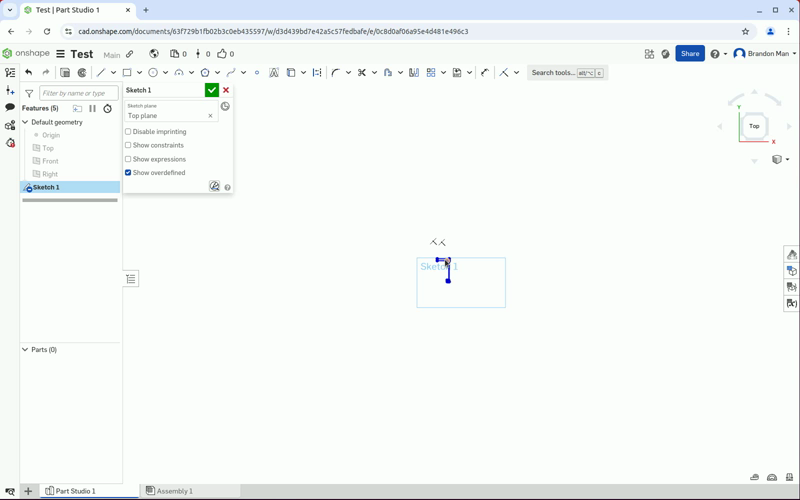
scroll(6)
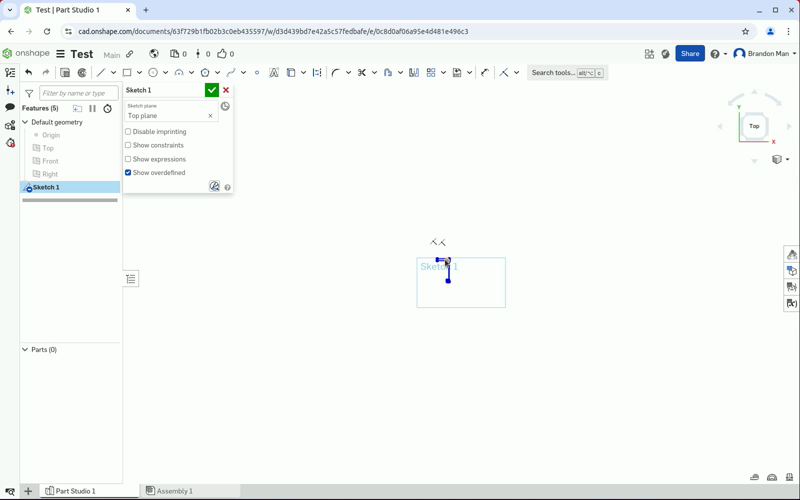
scroll(6)
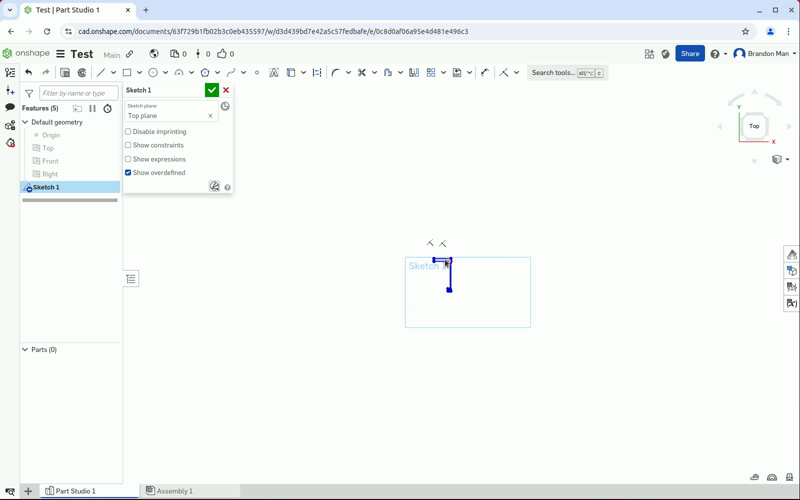
scroll(6)
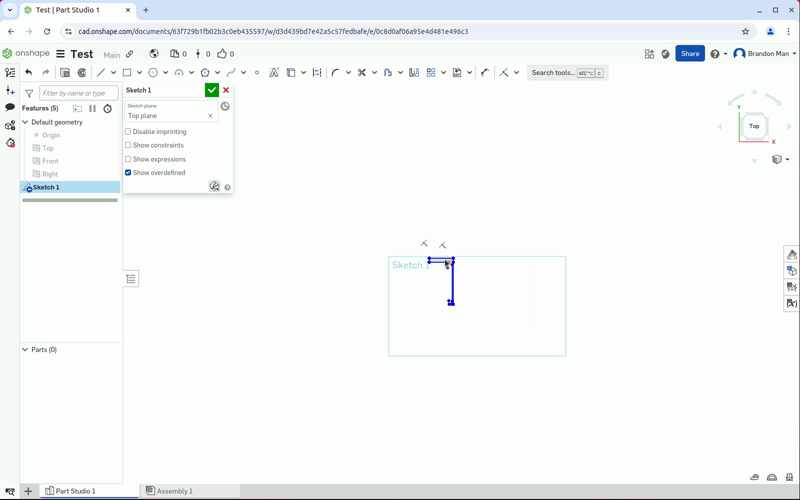
scroll(6)
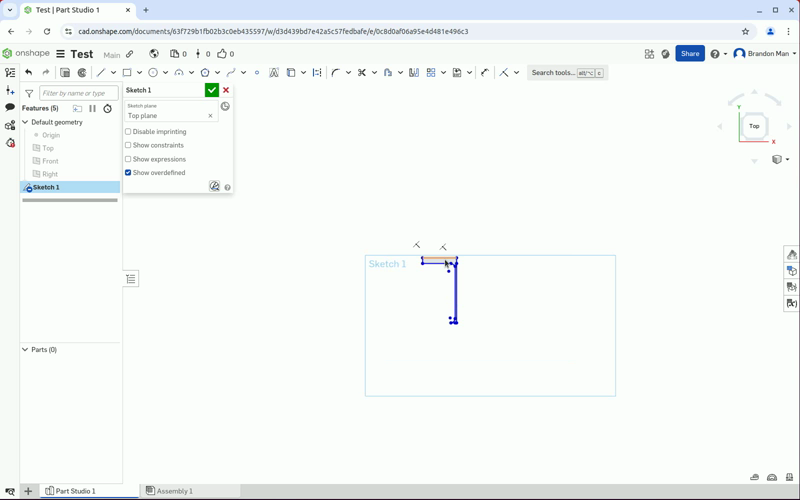
scroll(6)
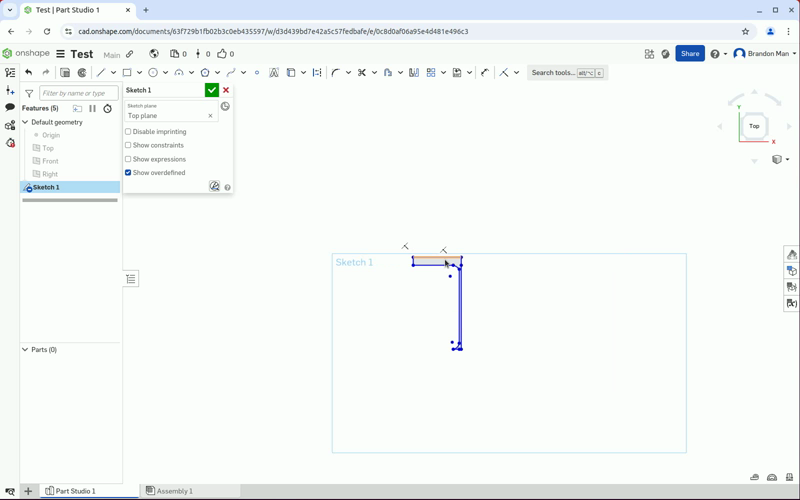
scroll(6)
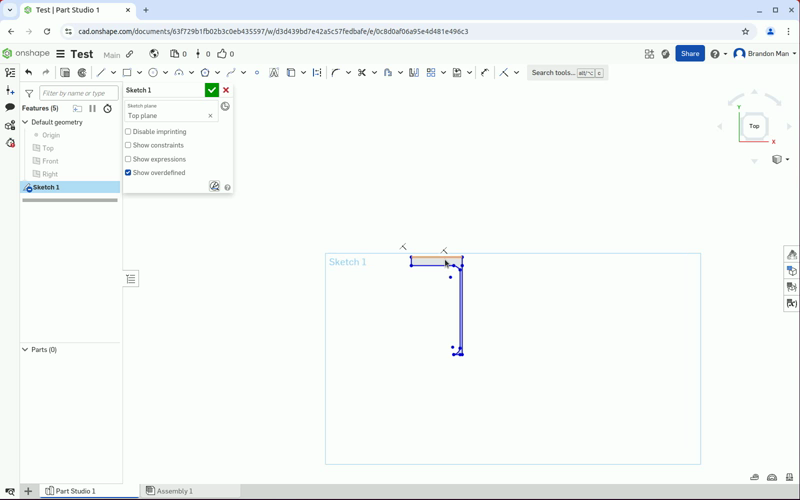
scroll(6)
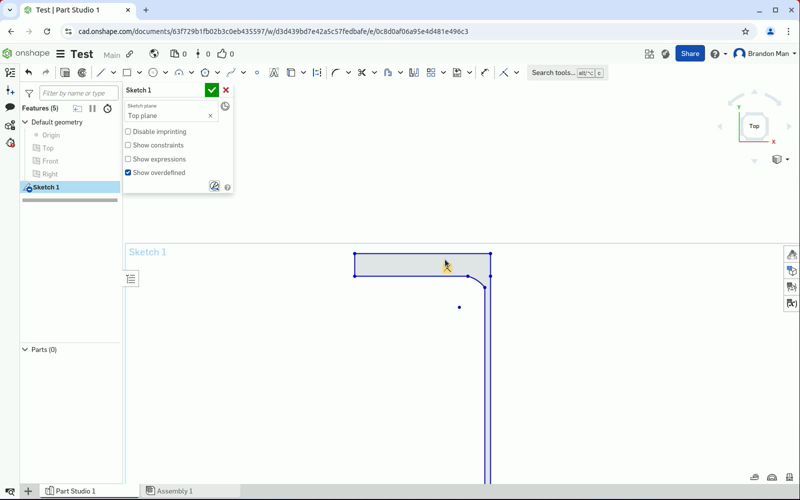
click(445, 259)
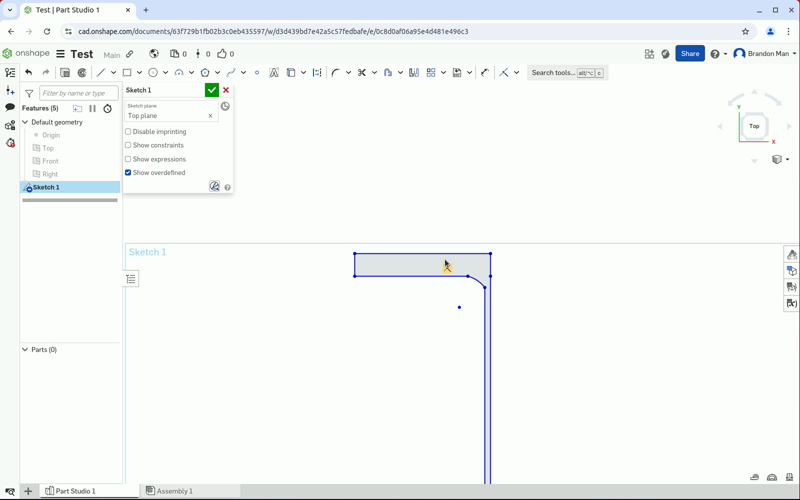
scroll(-6)
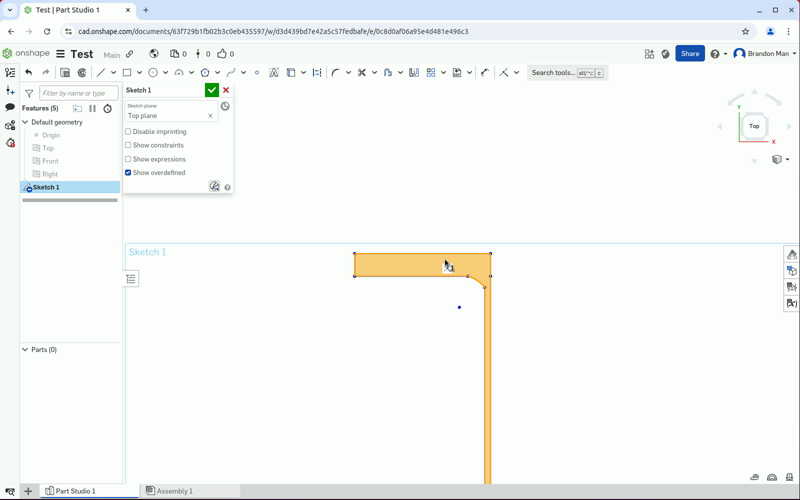
scroll(-6)
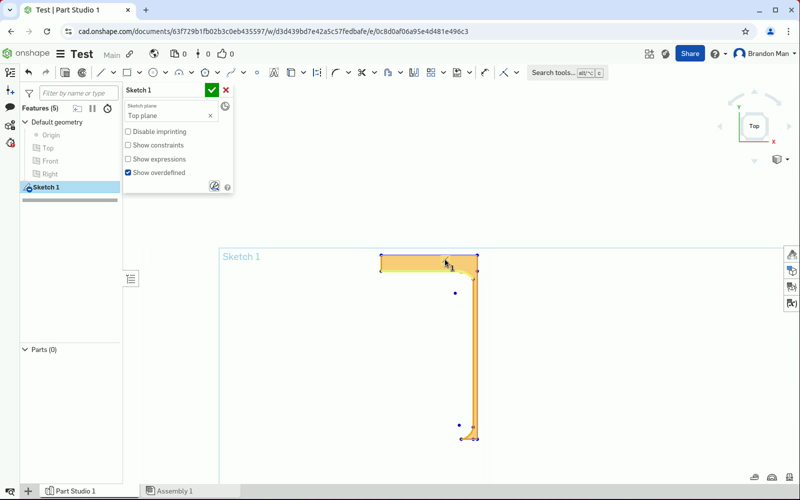
scroll(-6)
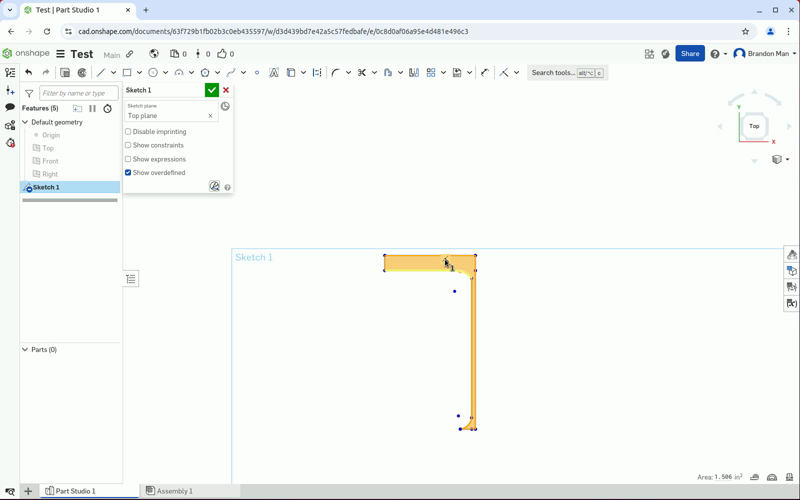
scroll(-6)
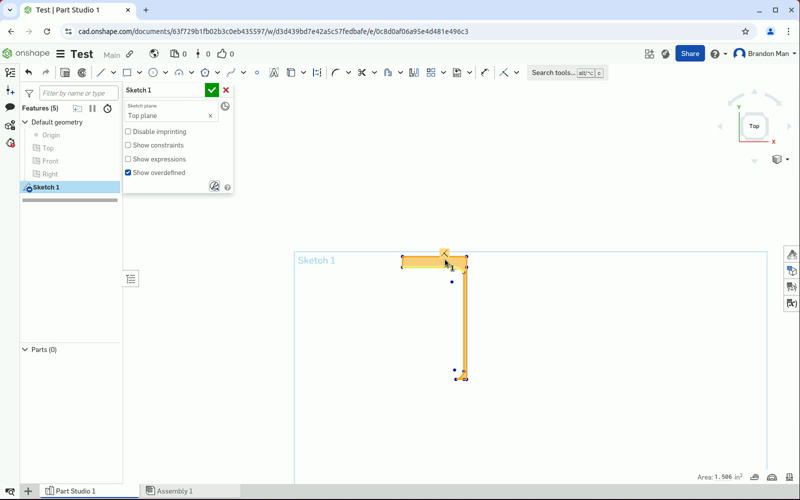
scroll(-6)
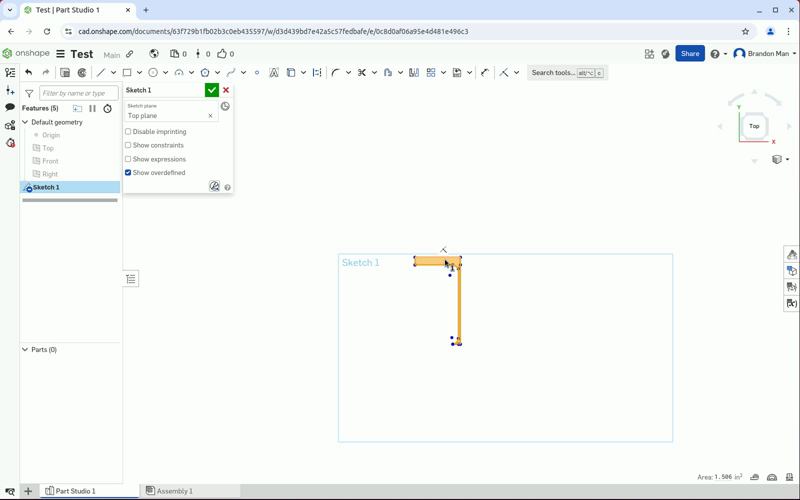
scroll(-6)
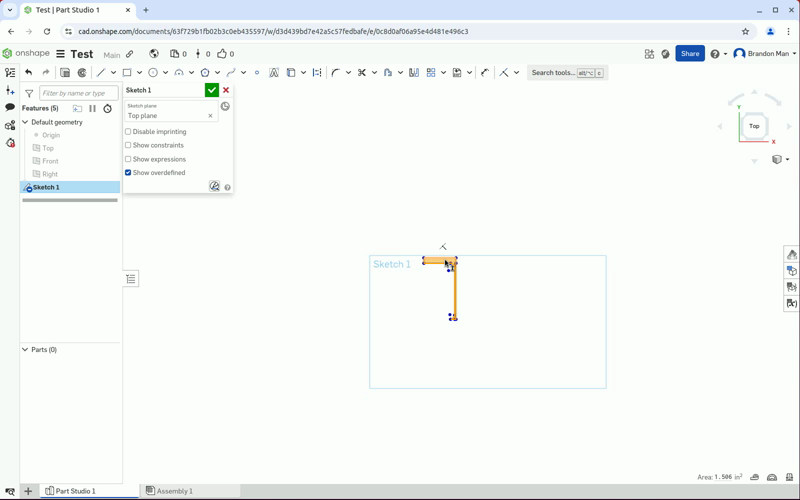
scroll(-6)
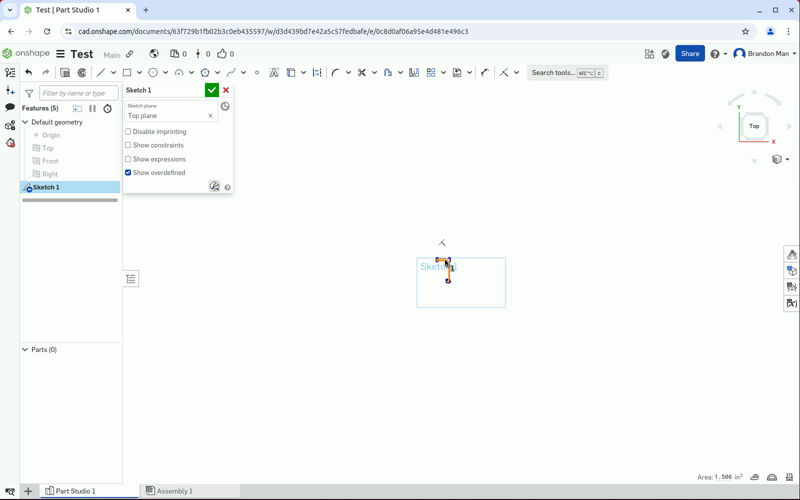
mouse_move(73, 352)
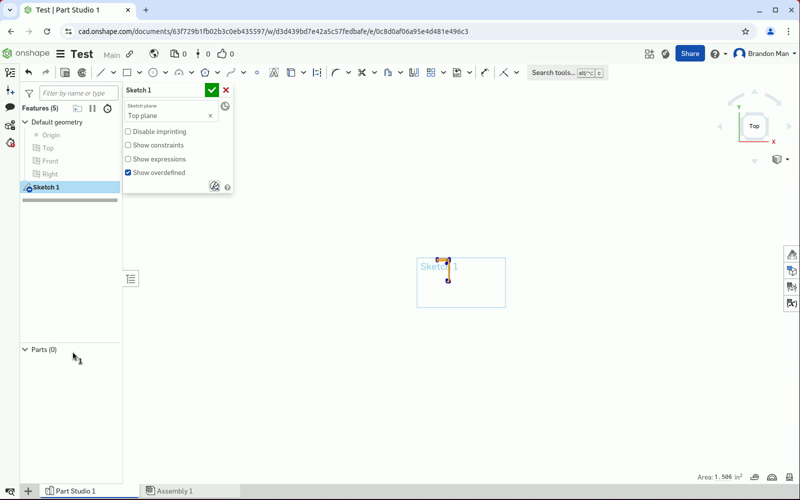
key(shift+y)
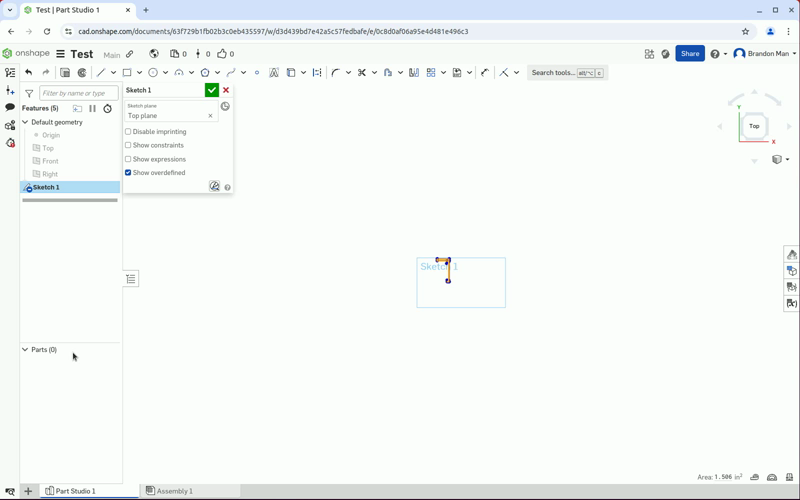
key(shift+e)
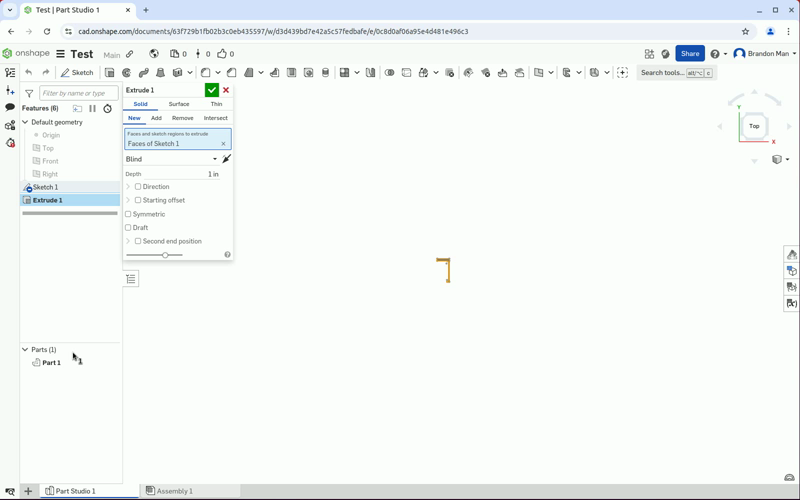
mouse_move(143, 106)
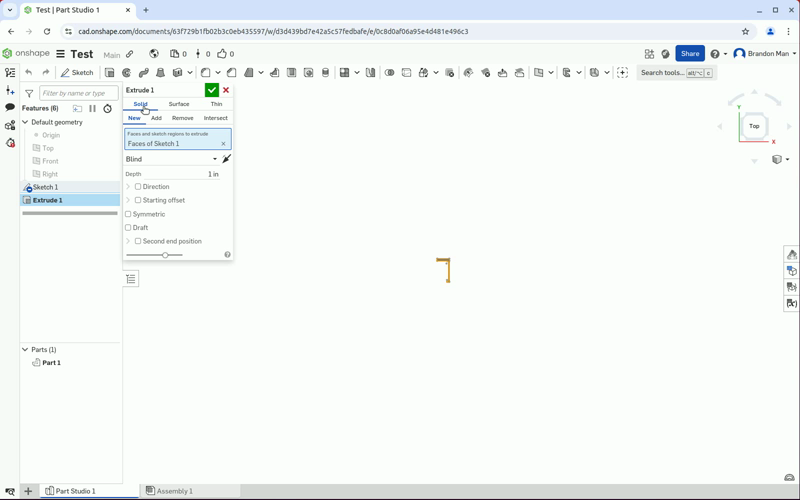
click(143, 106)
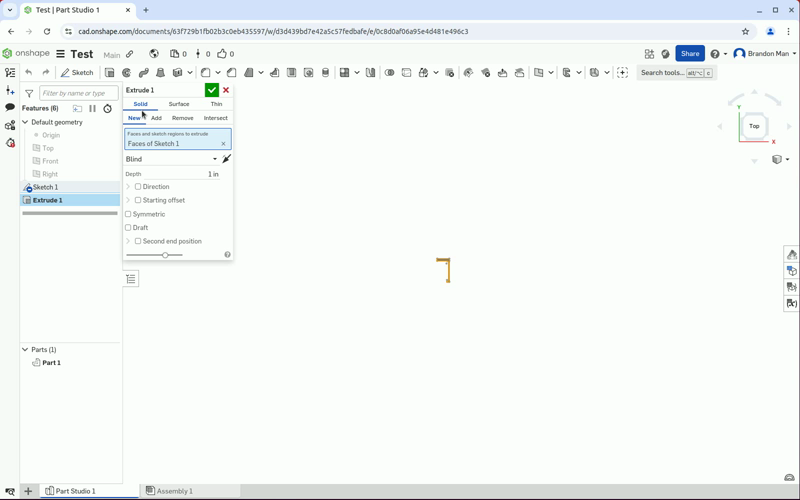
mouse_move(137, 120)
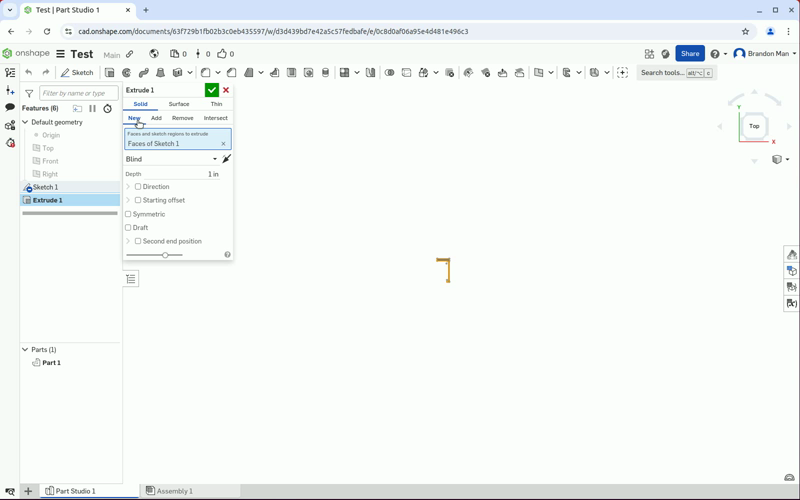
click(137, 120)
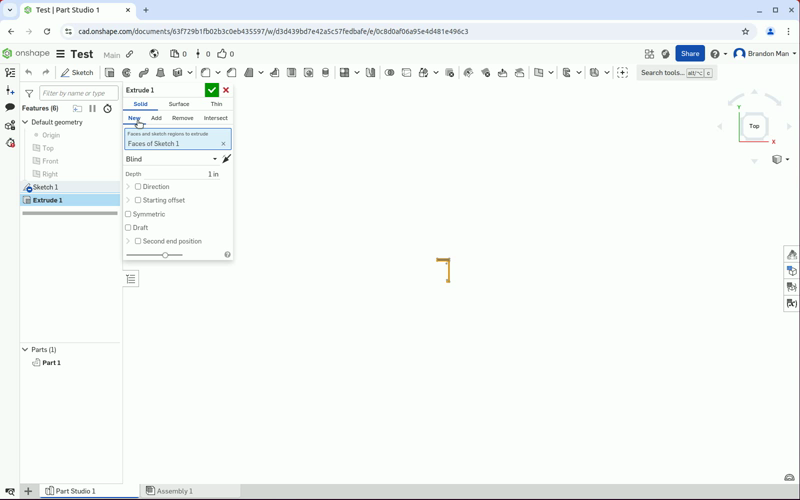
key(tab, 4)
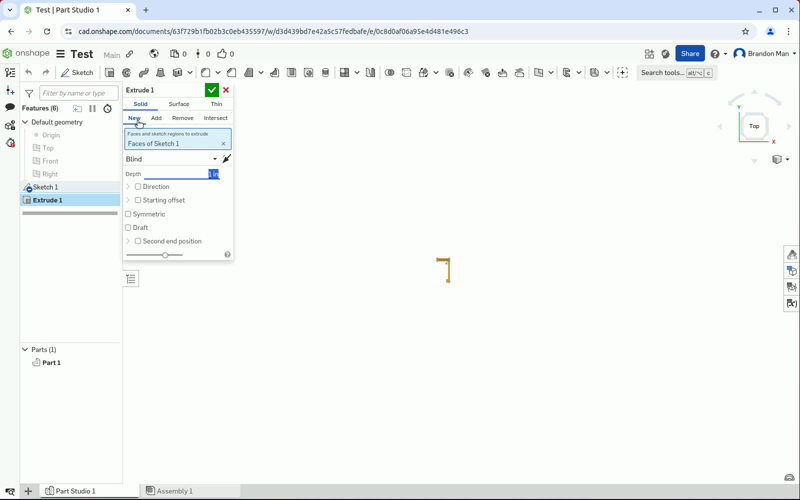
text(23.108)
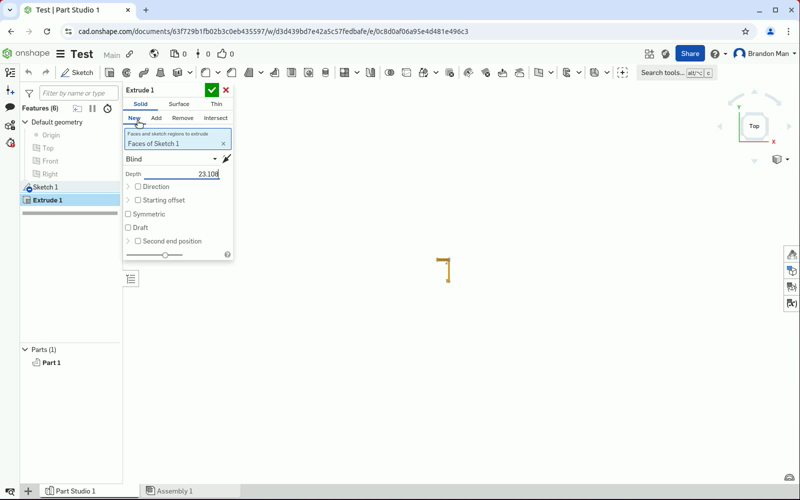
key(enter)
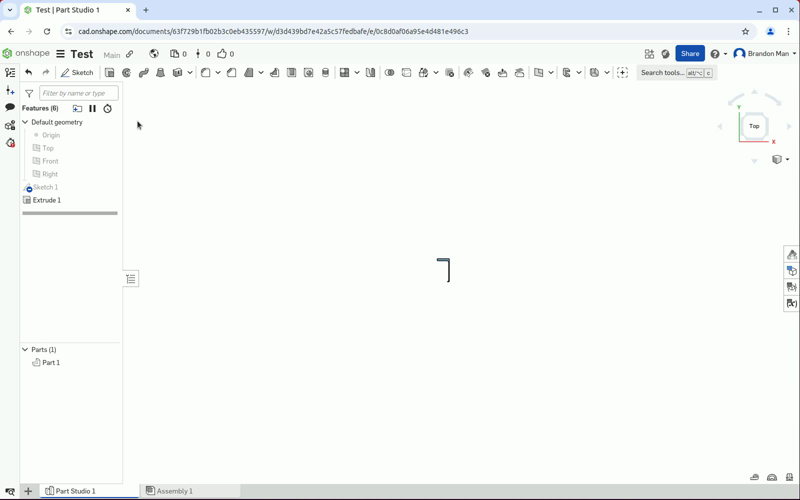
key(shift+h)
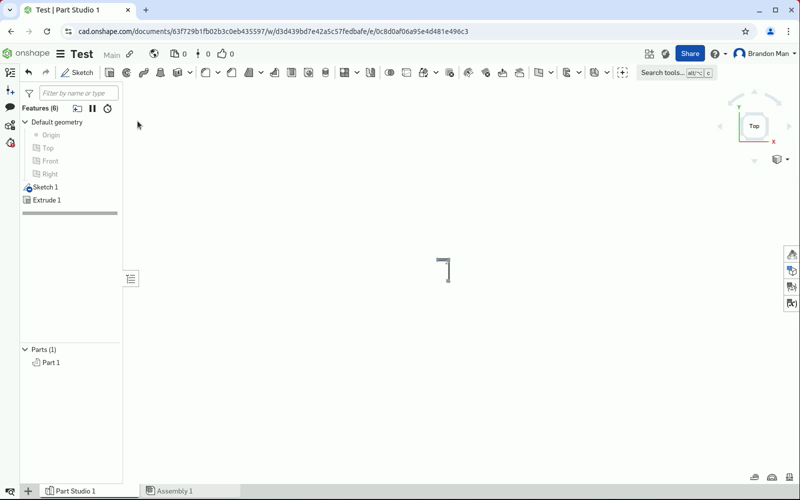
key(shift+h)
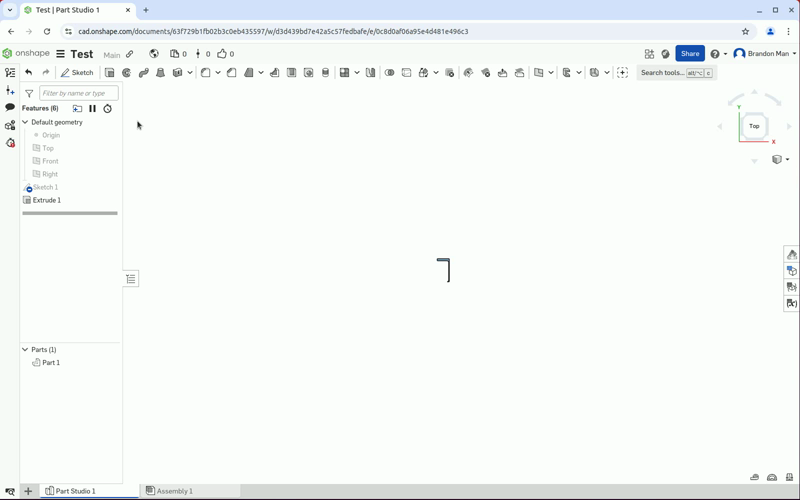
mouse_move(73, 189)
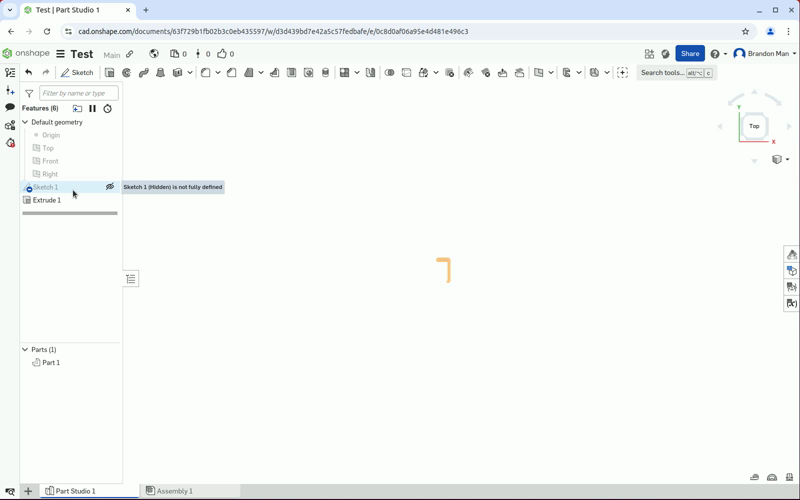
click(73, 189)
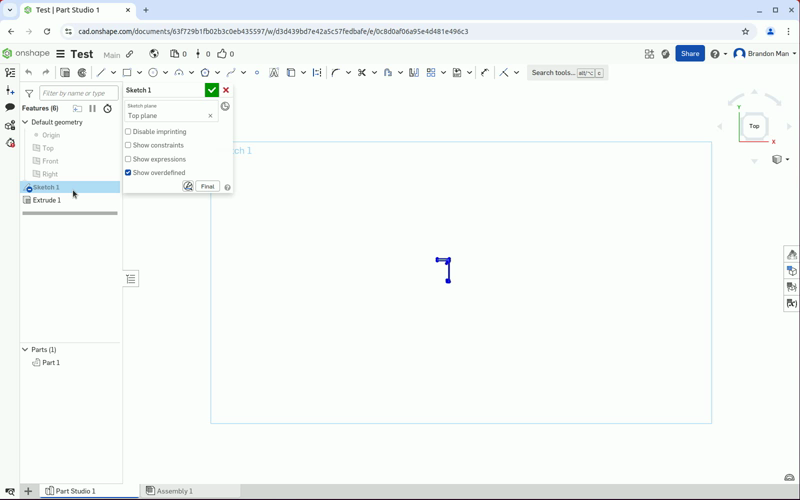
mouse_move(229, 92)
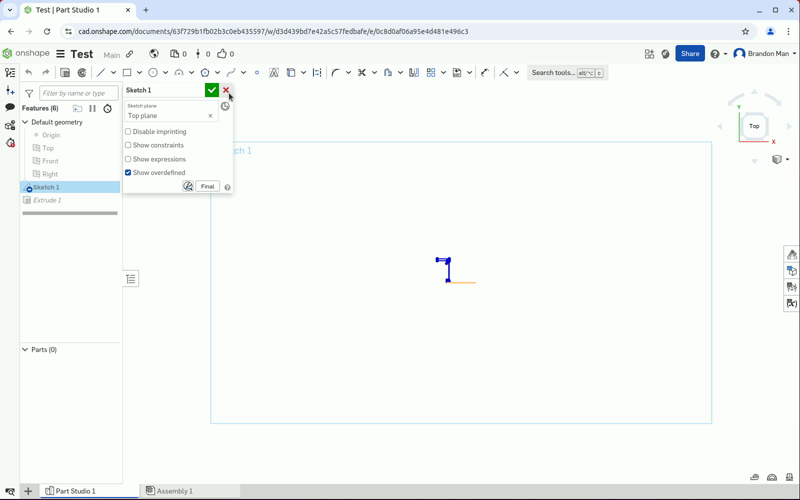
click(229, 92)
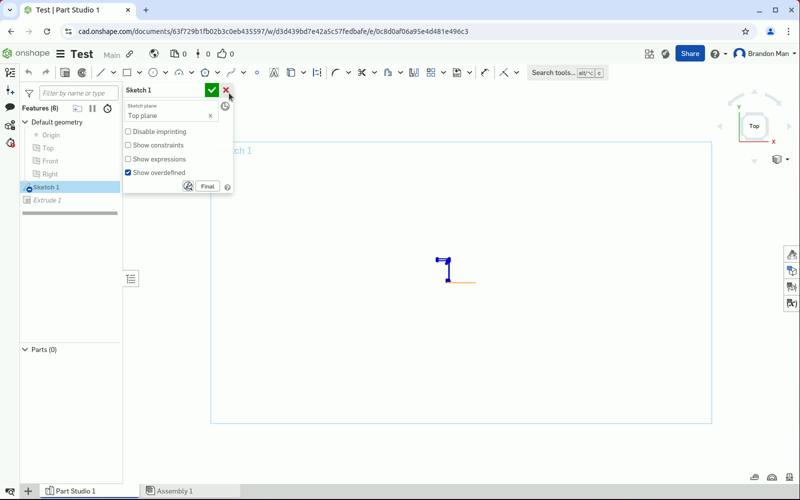
key(shift+s)
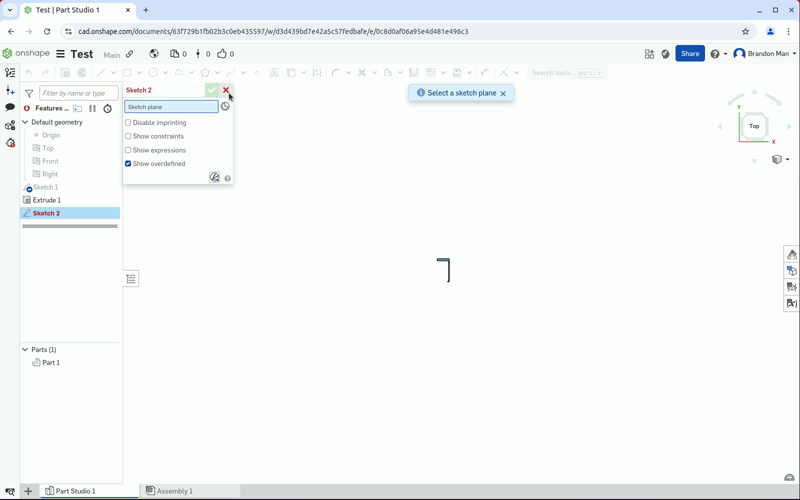
mouse_move(73, 150)
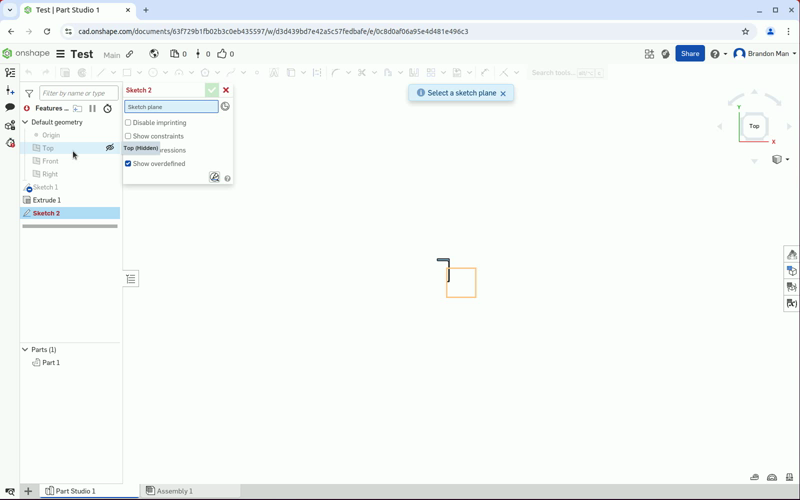
click(73, 150)
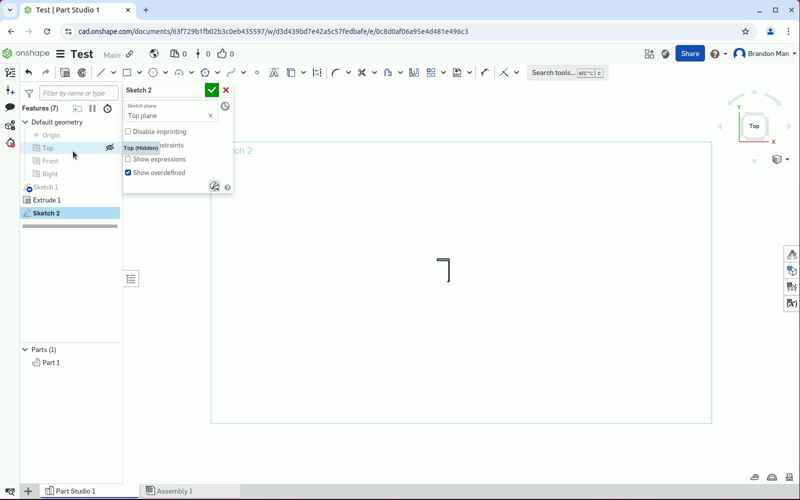
mouse_move(73, 352)
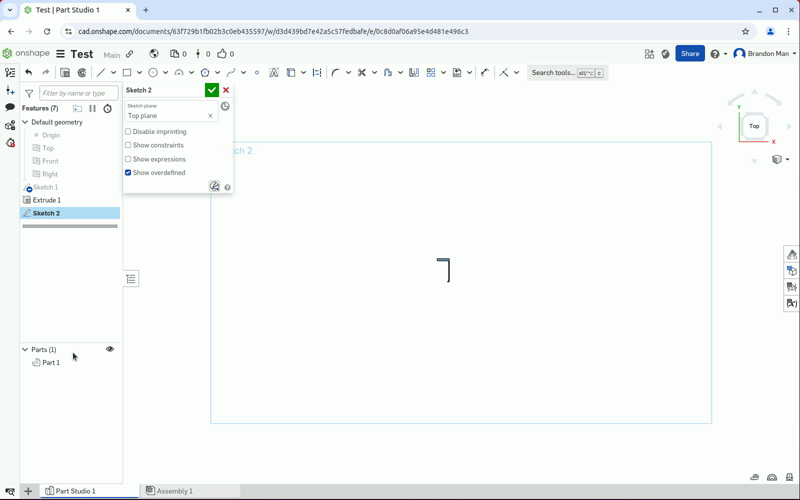
key(y)
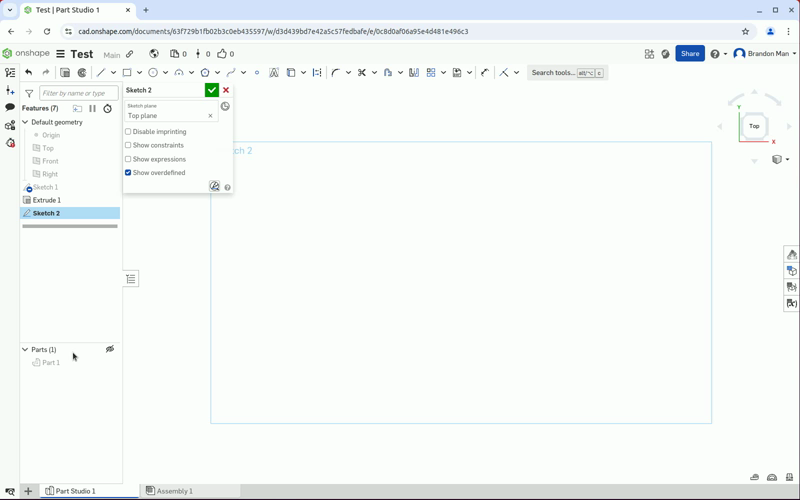
key(l)
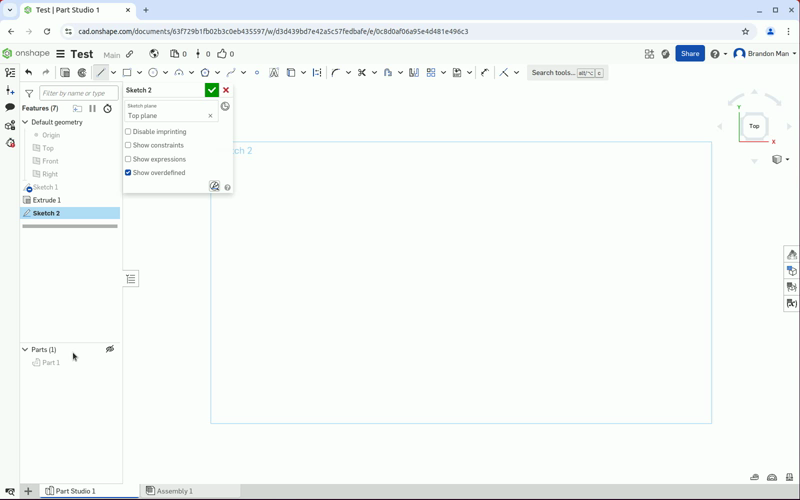
key_down(shift)
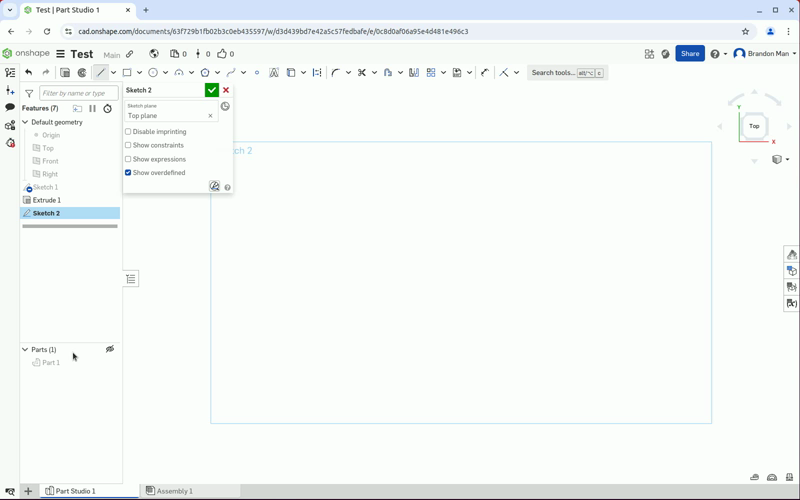
mouse_move(449, 280)
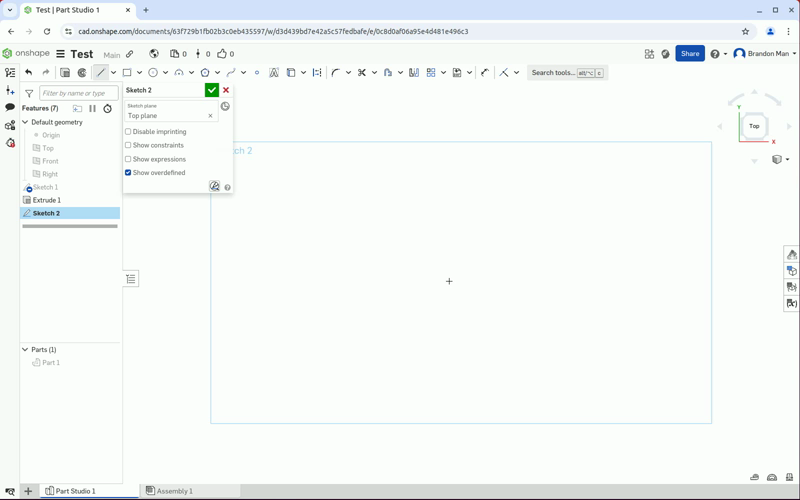
click(449, 280)
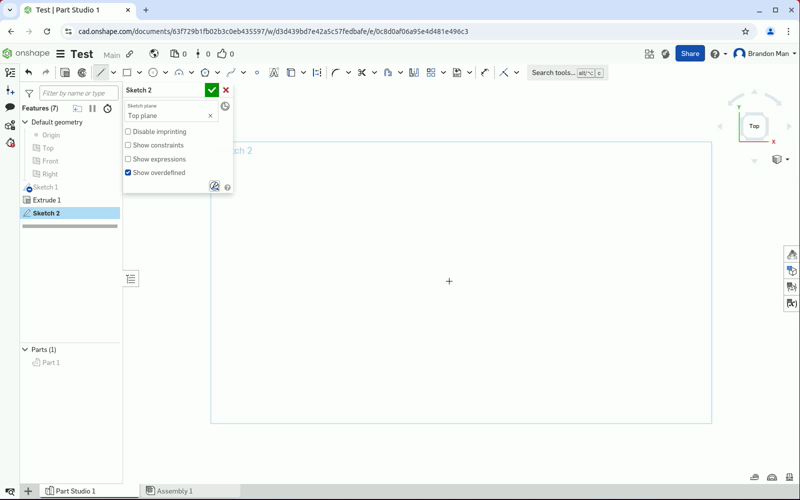
key_up(shift)
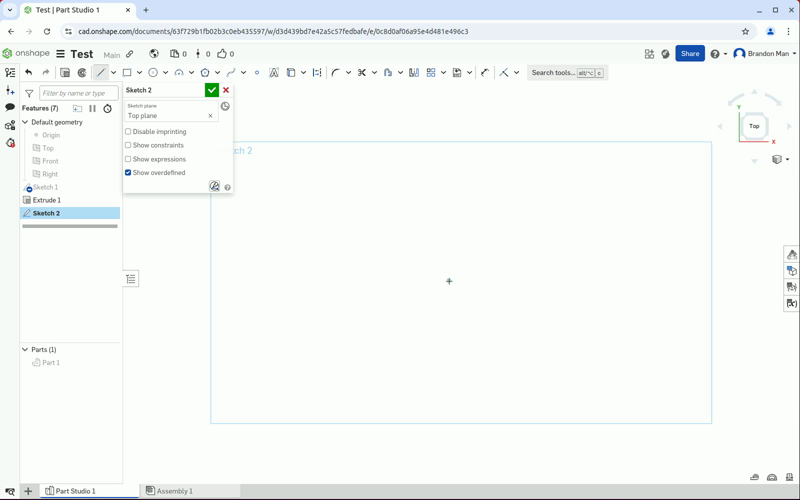
key_down(shift)
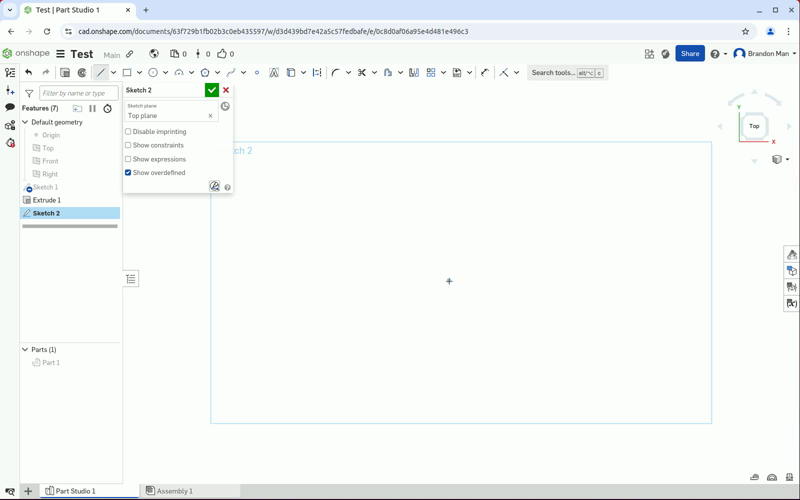
mouse_move(479, 280)
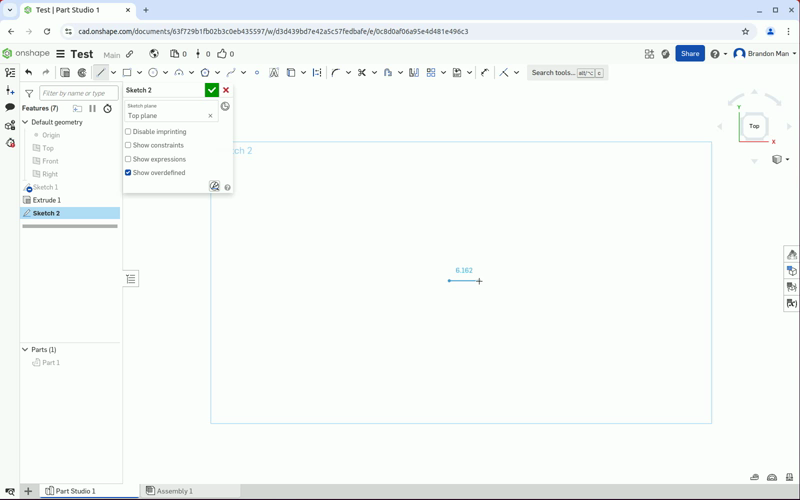
mouse_move(449, 280)
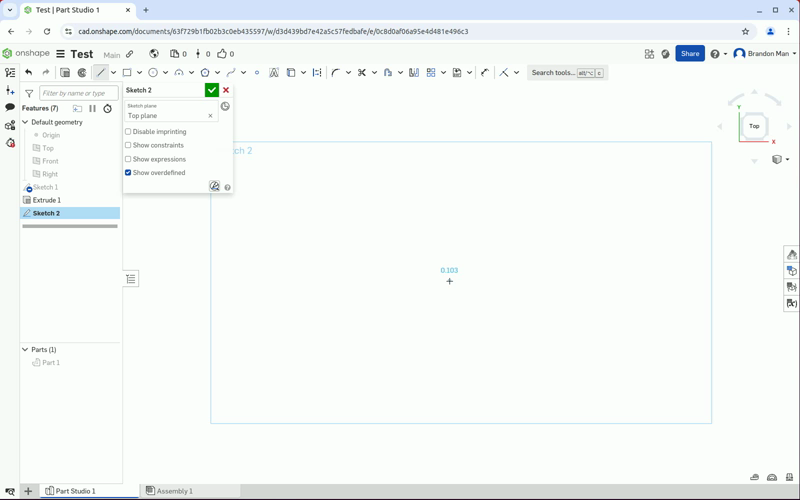
scroll(6)
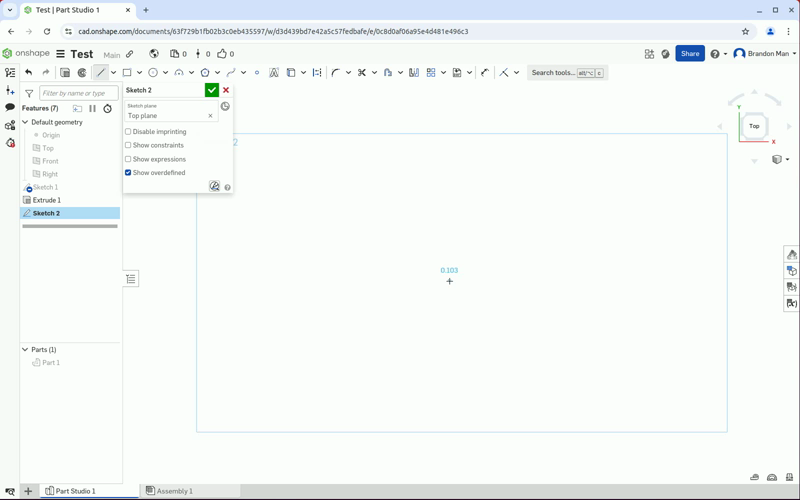
scroll(6)
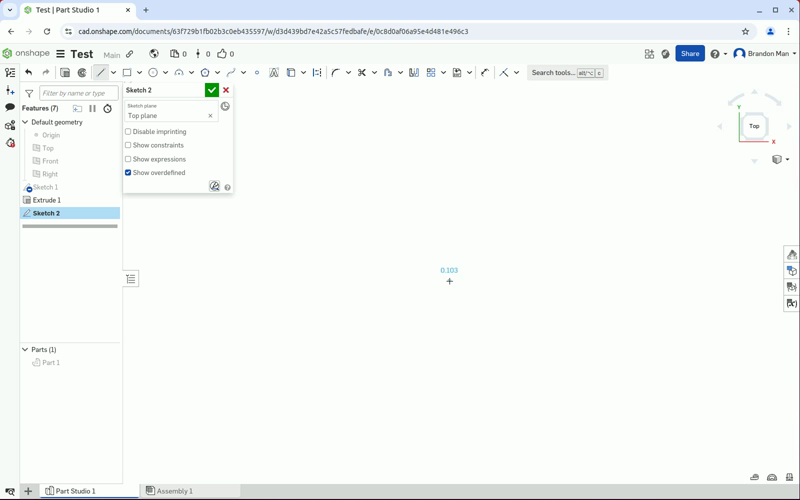
scroll(6)
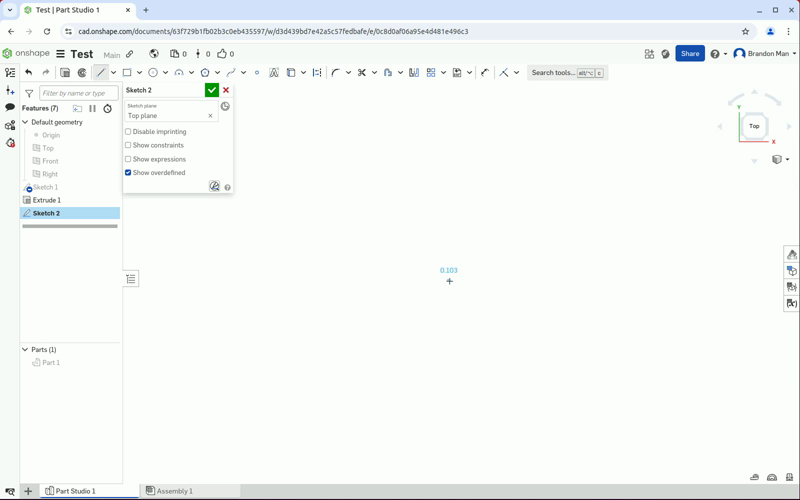
scroll(6)
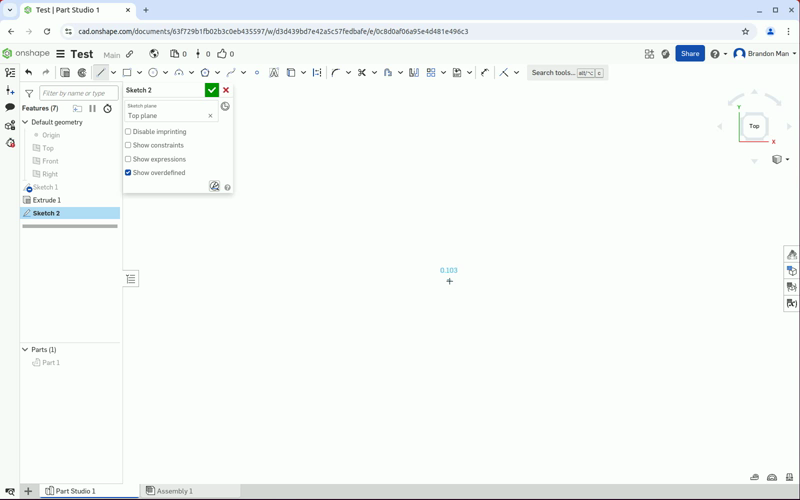
scroll(6)
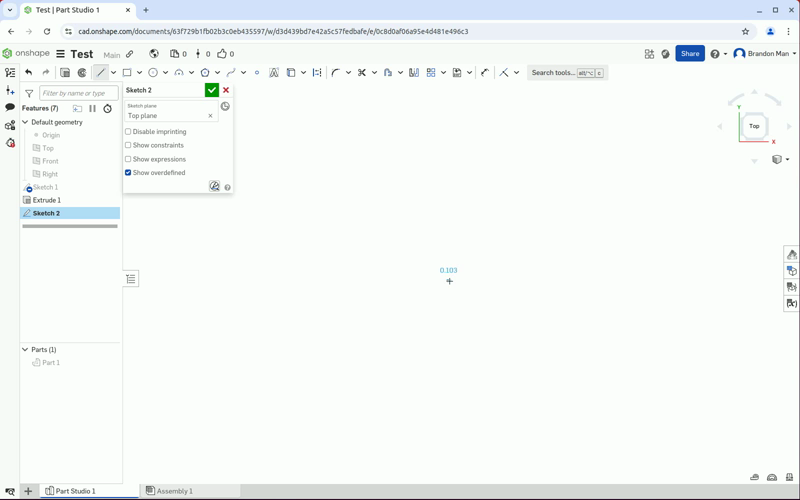
scroll(6)
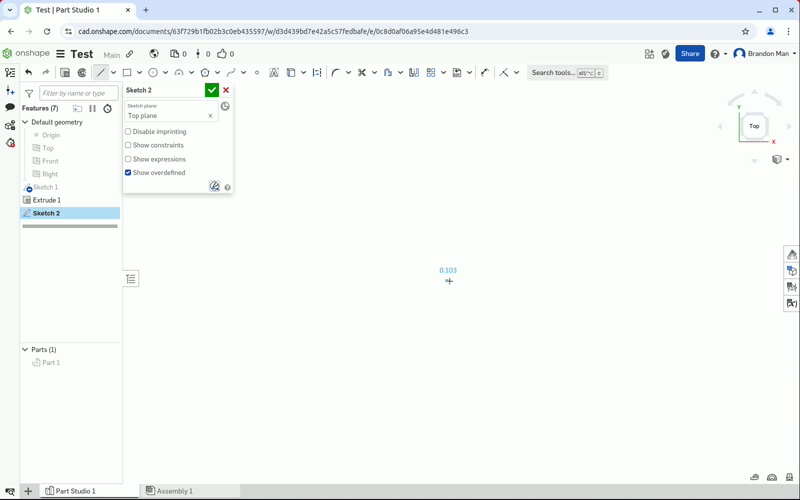
scroll(6)
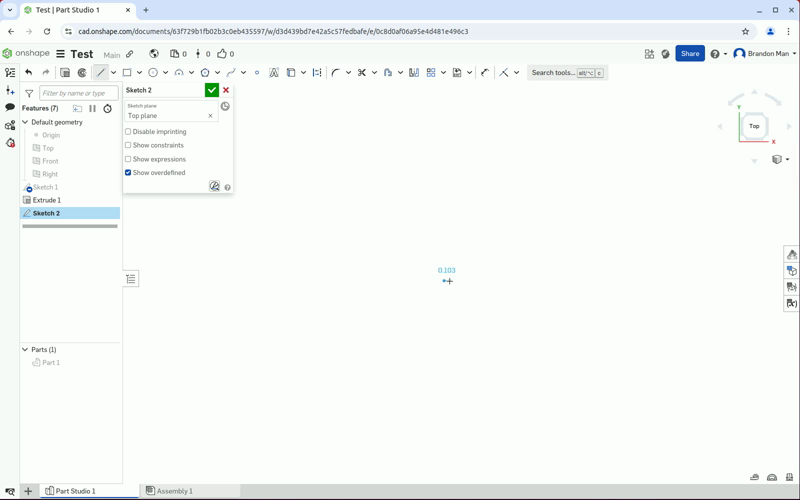
click(449, 280)
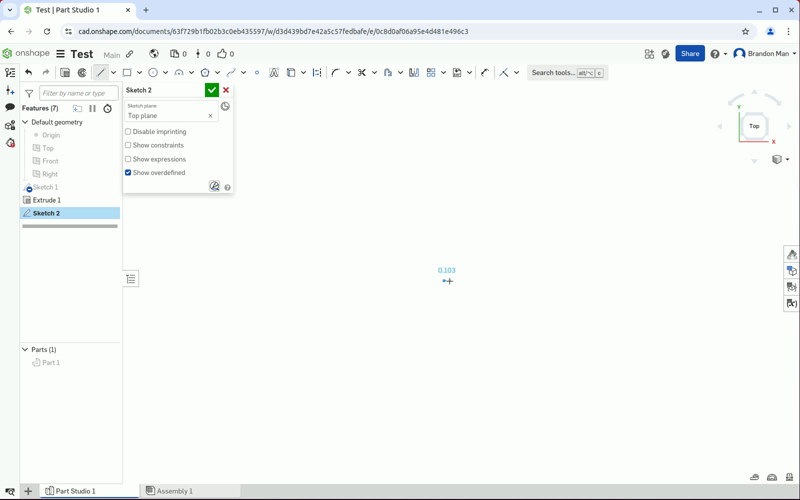
scroll(-6)
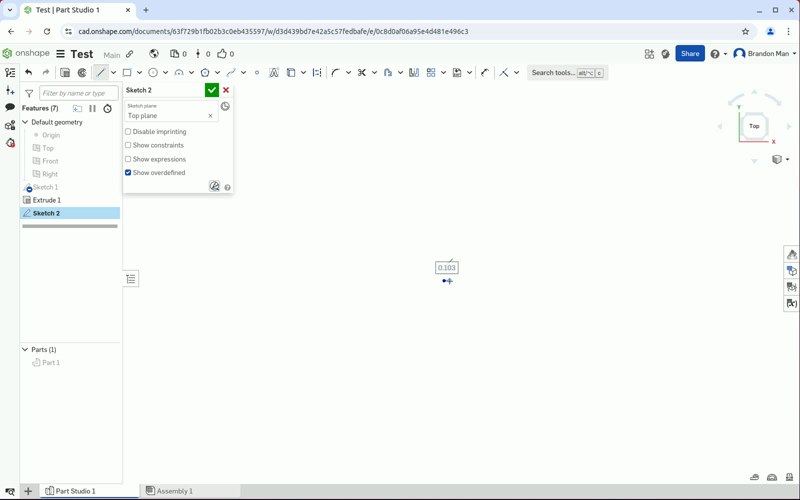
scroll(-6)
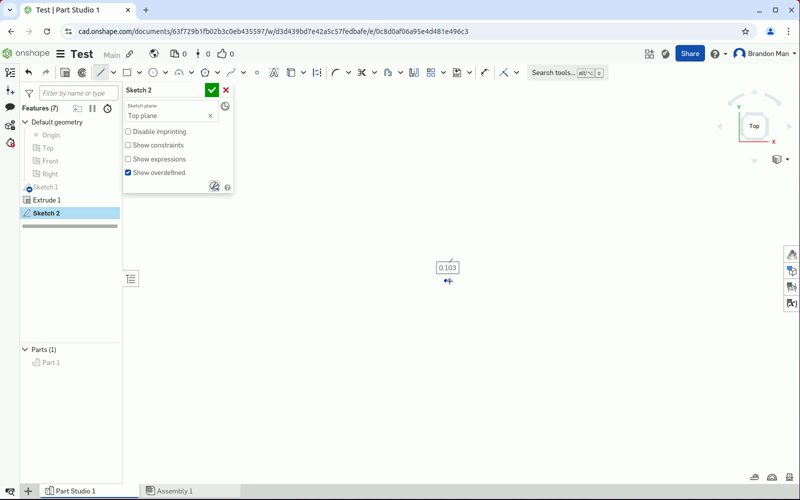
scroll(-6)
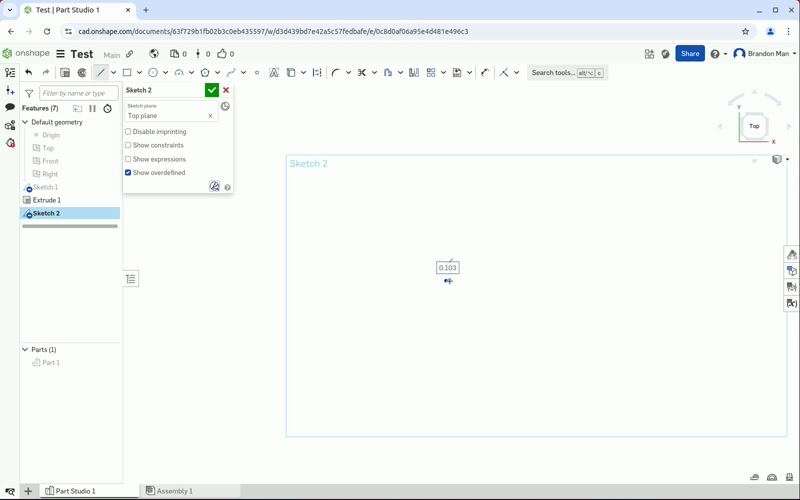
scroll(-6)
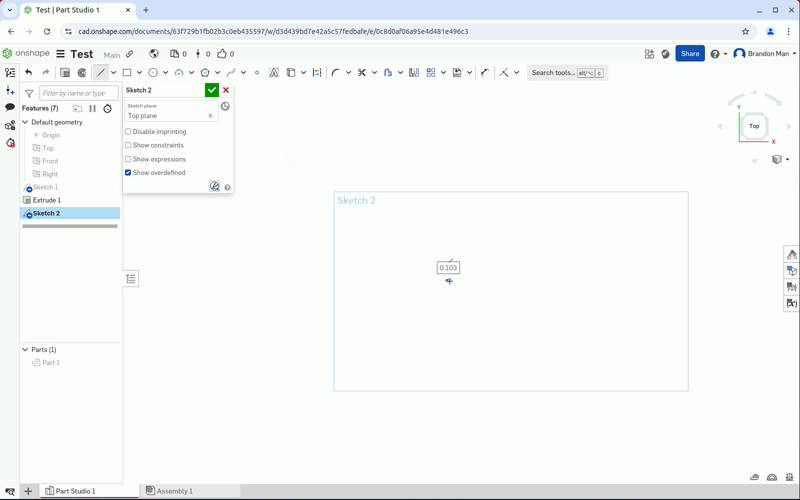
scroll(-6)
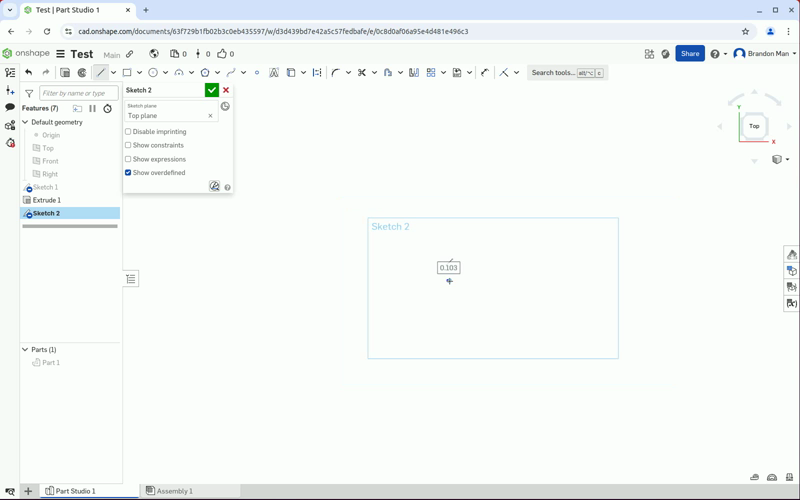
scroll(-6)
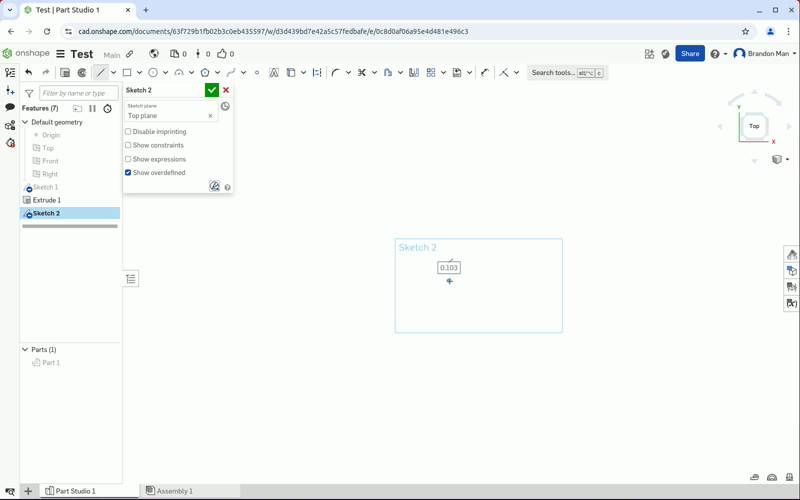
scroll(-6)
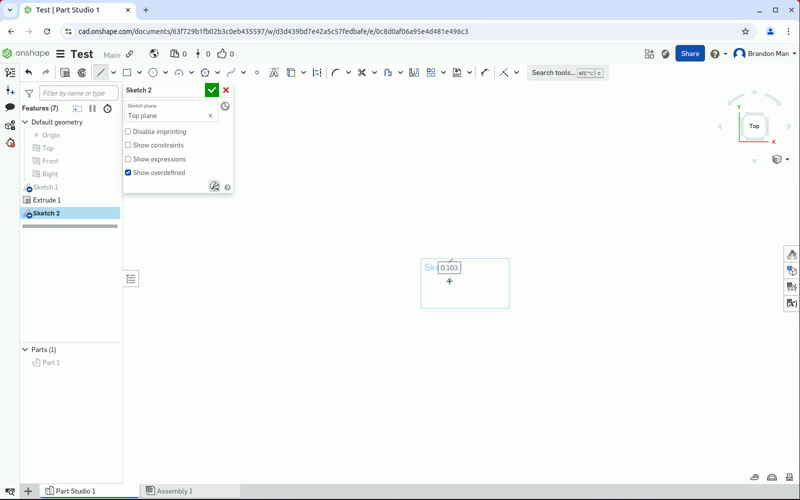
key_up(shift)
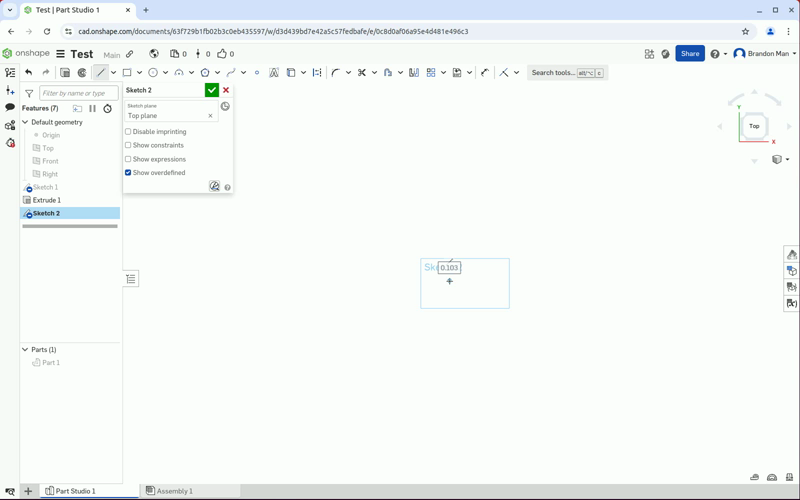
key_down(shift)
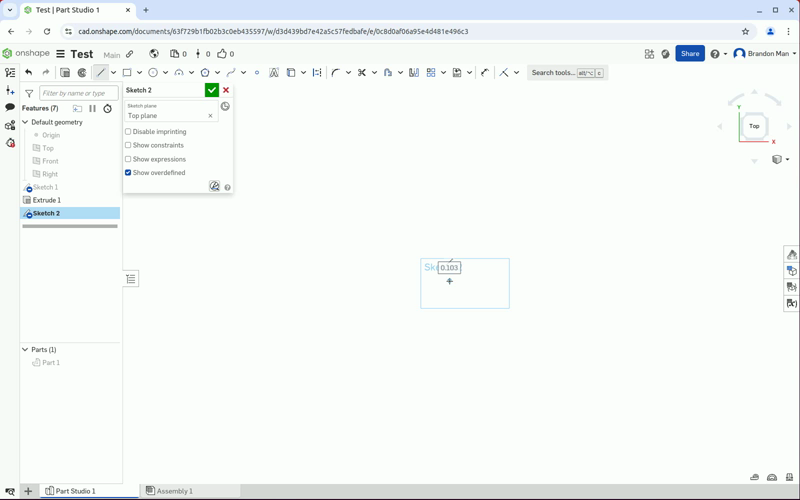
mouse_move(479, 280)
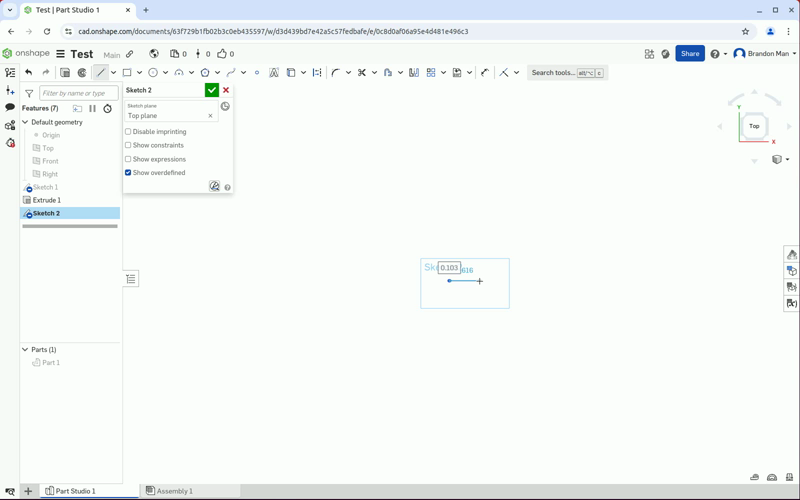
mouse_move(451, 280)
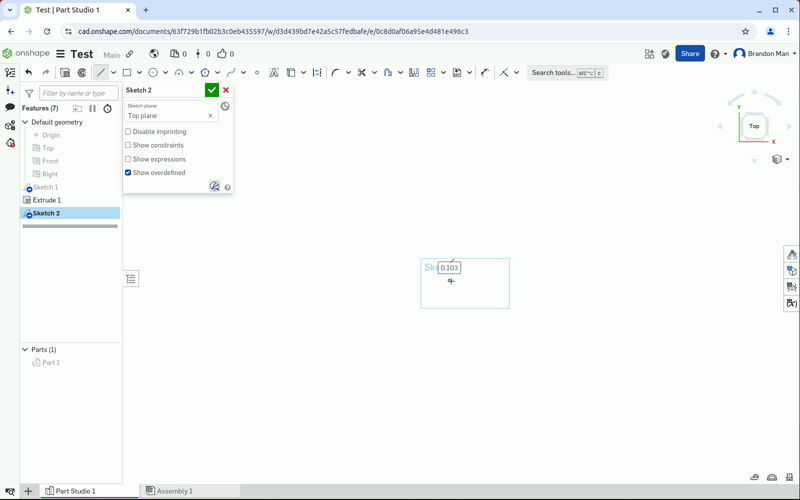
scroll(6)
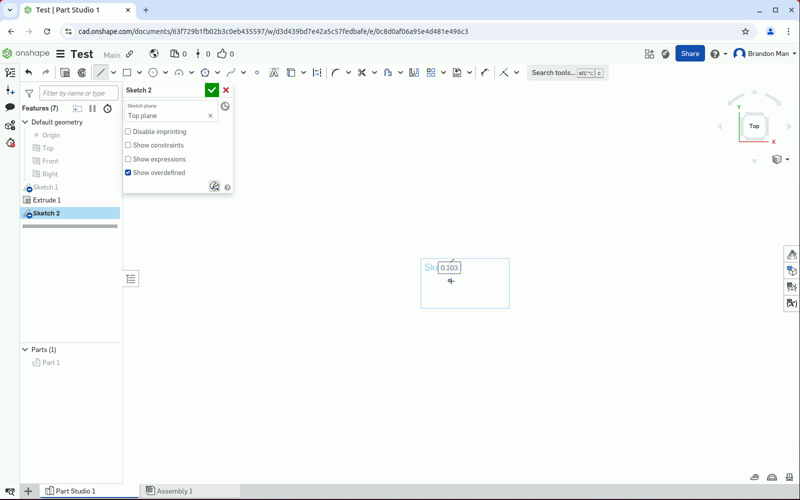
scroll(6)
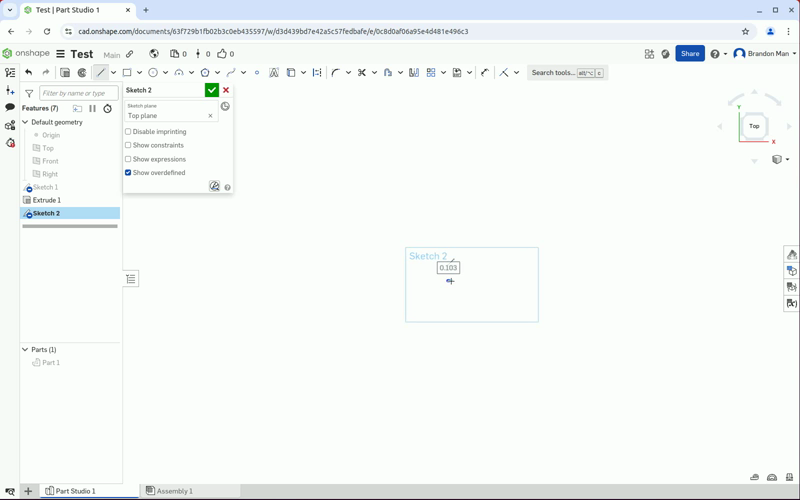
scroll(6)
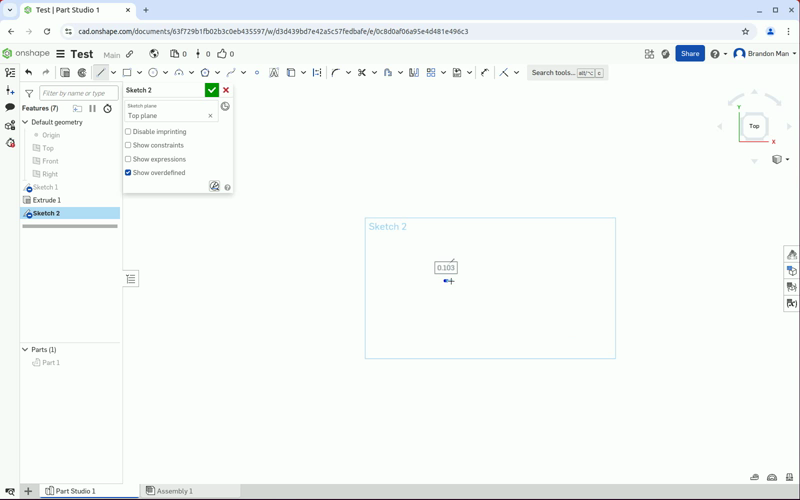
scroll(6)
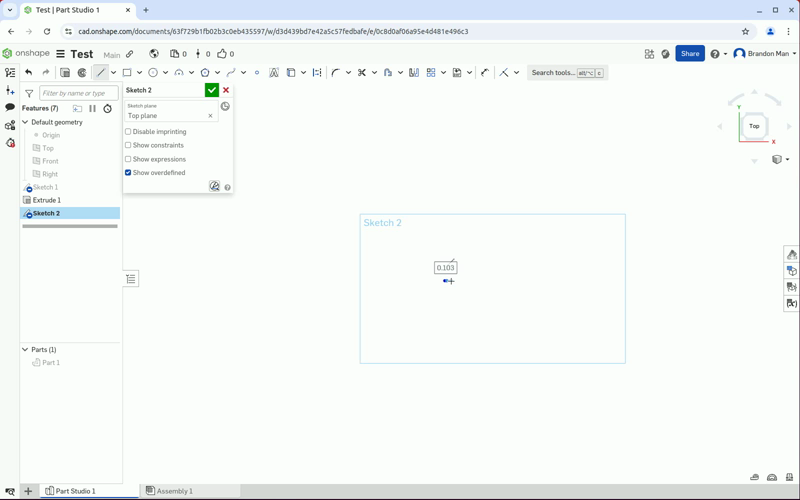
scroll(6)
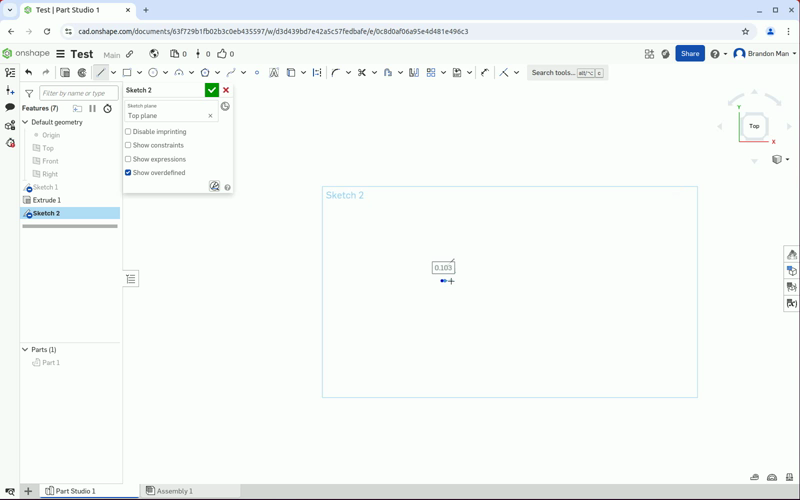
scroll(6)
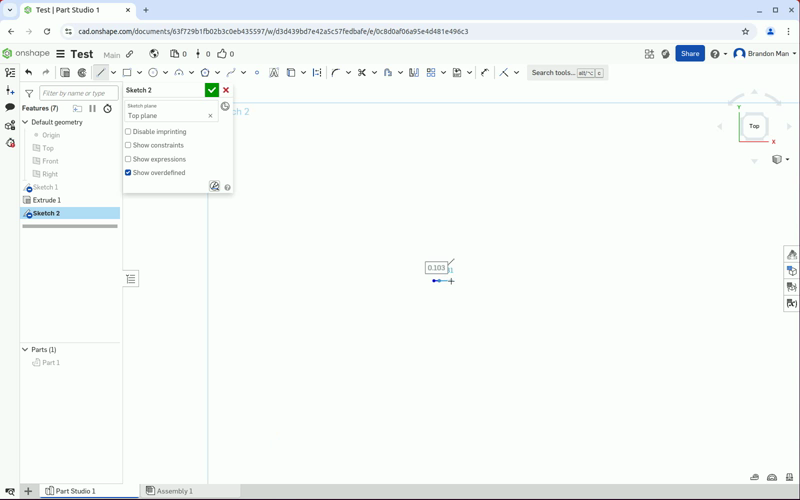
scroll(6)
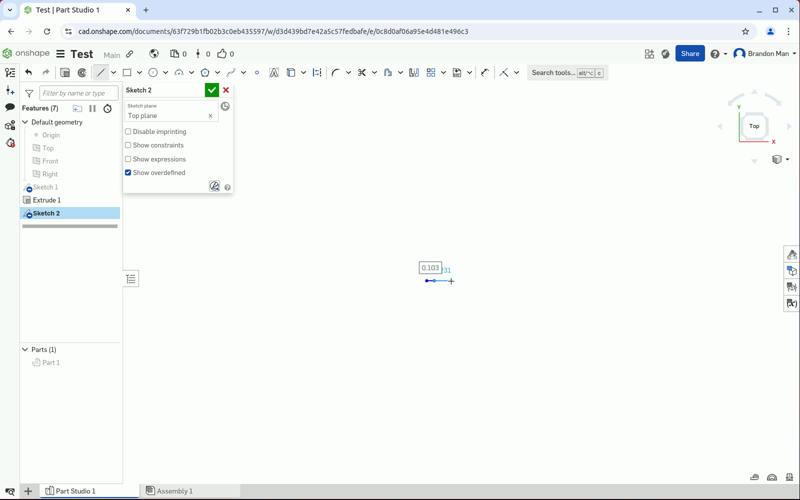
click(451, 280)
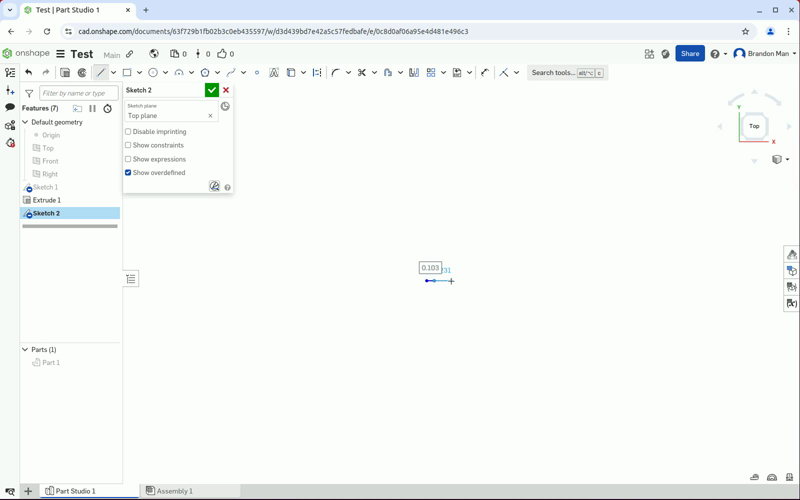
scroll(-6)
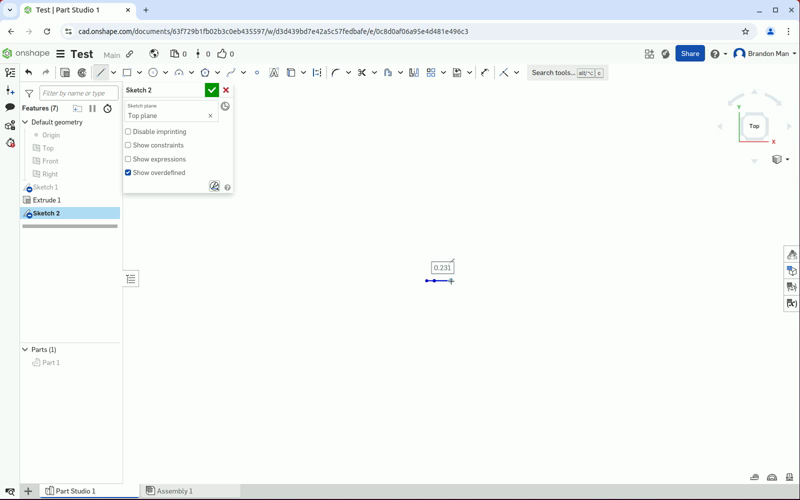
scroll(-6)
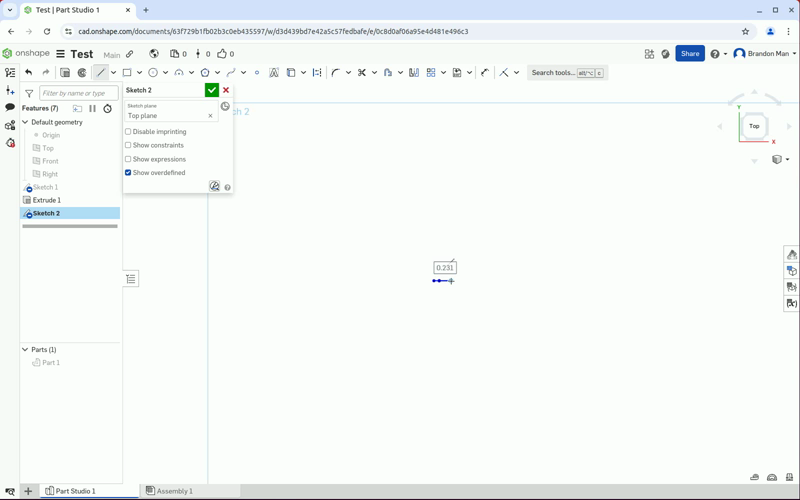
scroll(-6)
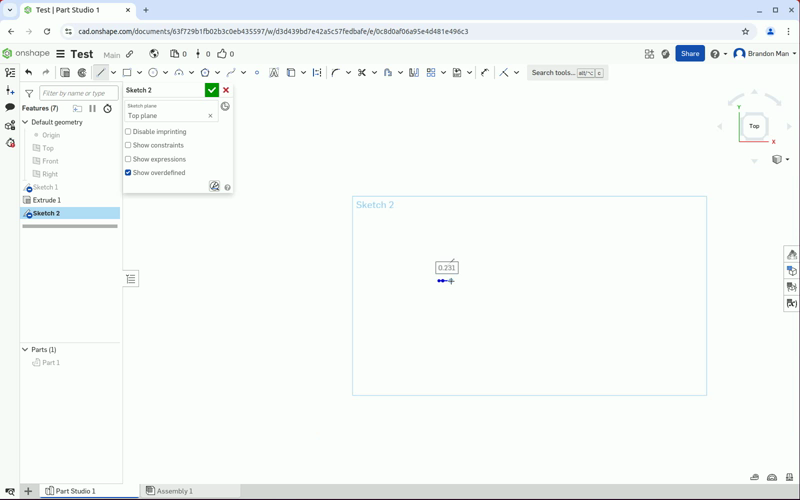
scroll(-6)
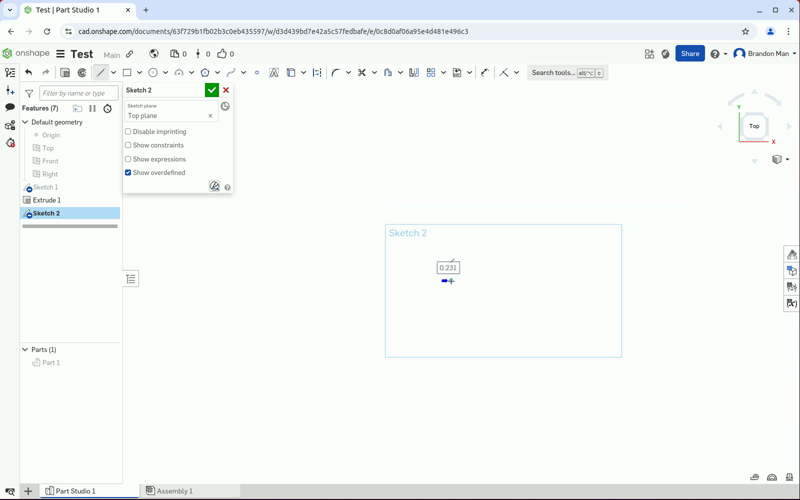
scroll(-6)
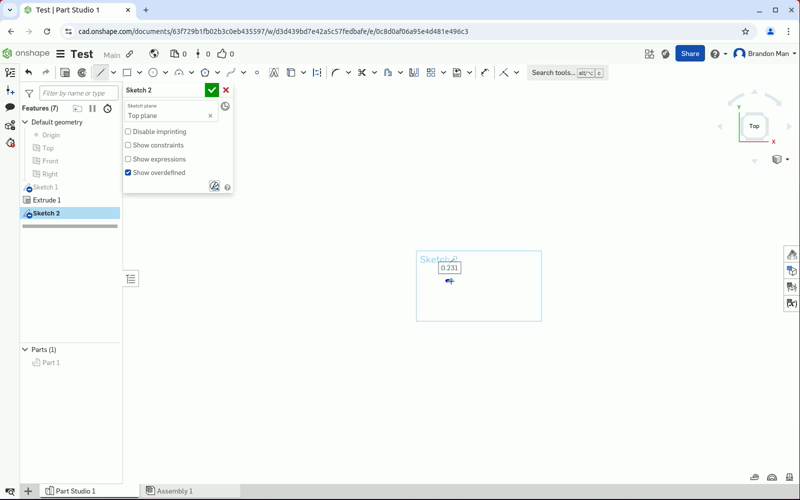
scroll(-6)
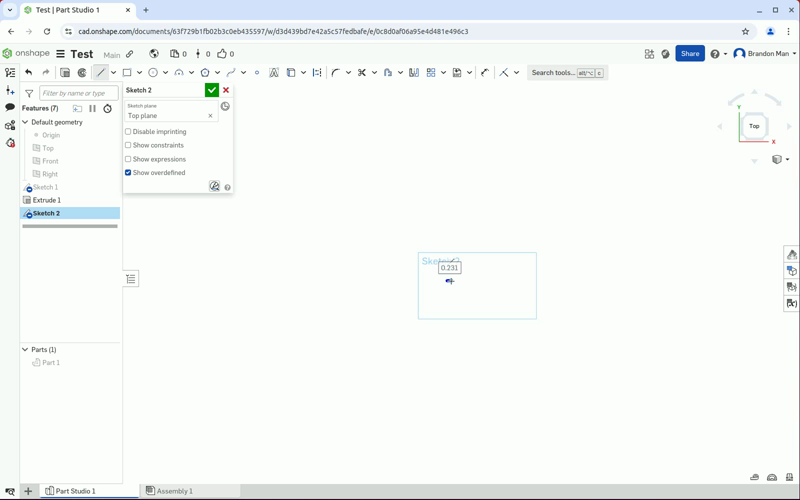
scroll(-6)
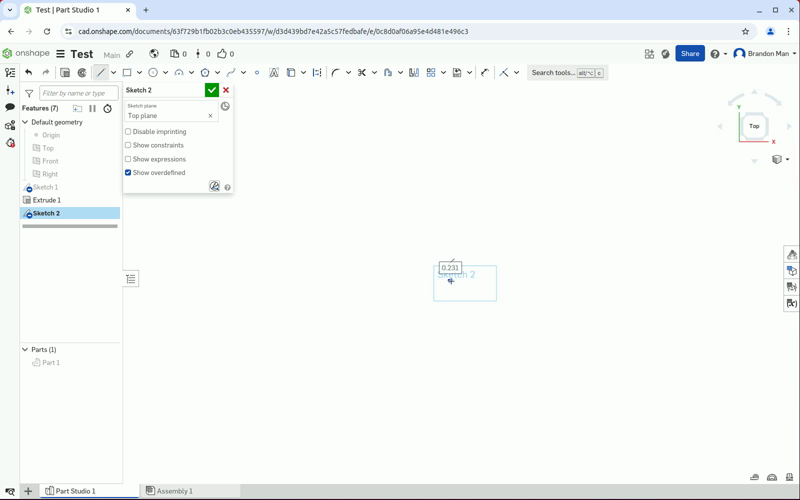
key_up(shift)
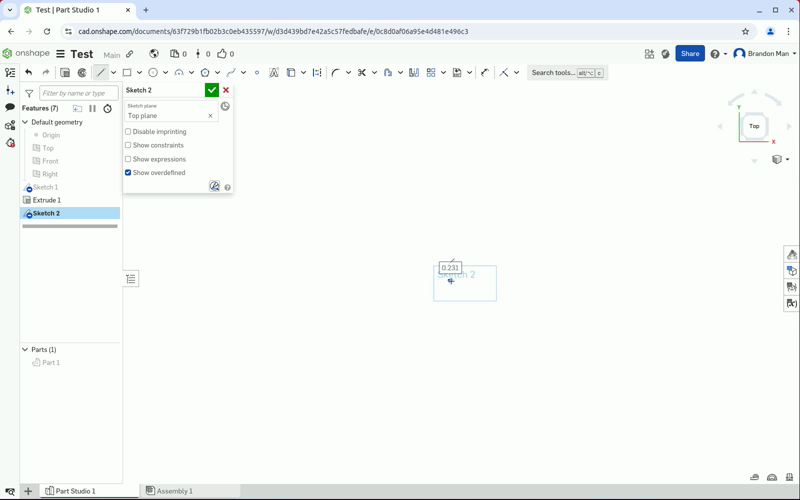
key(esc)
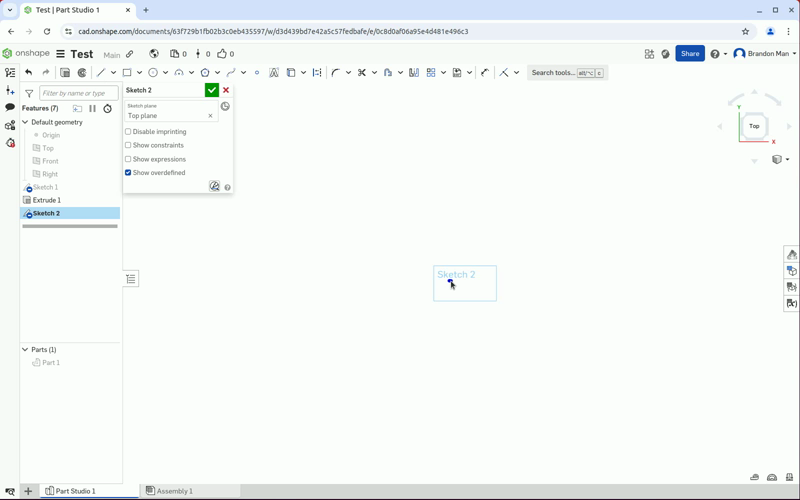
key(a)
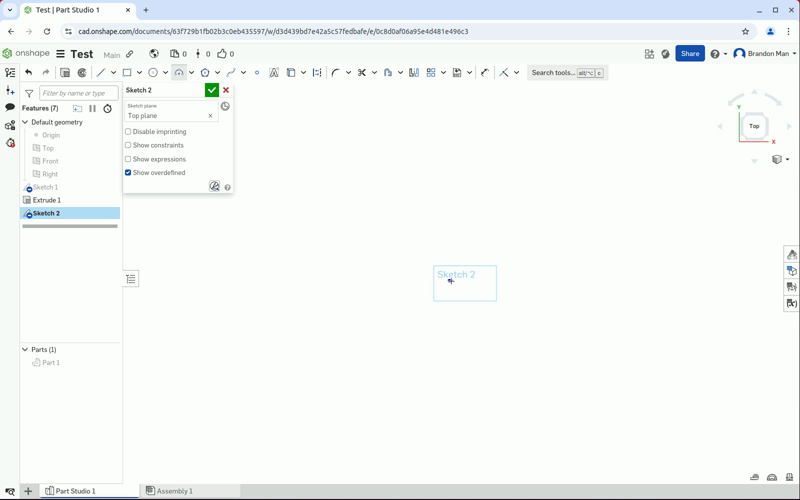
mouse_move(451, 280)
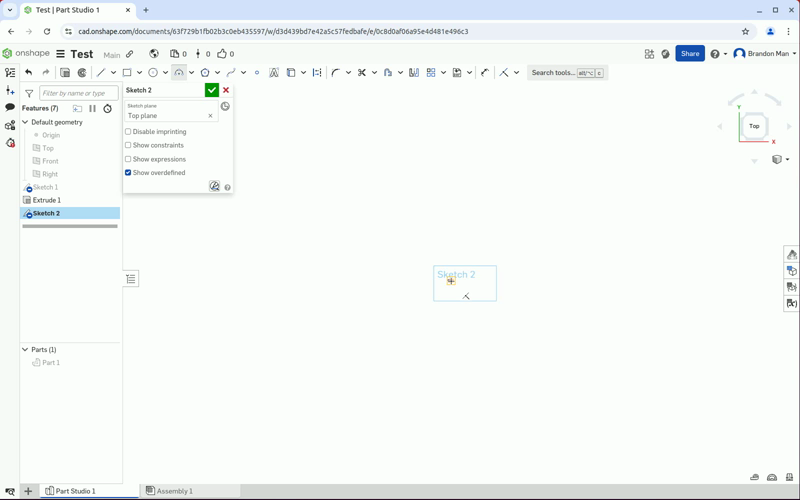
scroll(6)
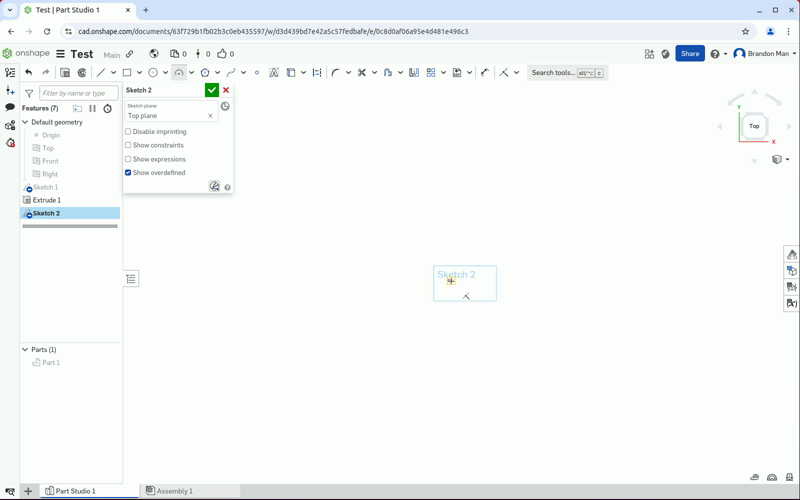
scroll(6)
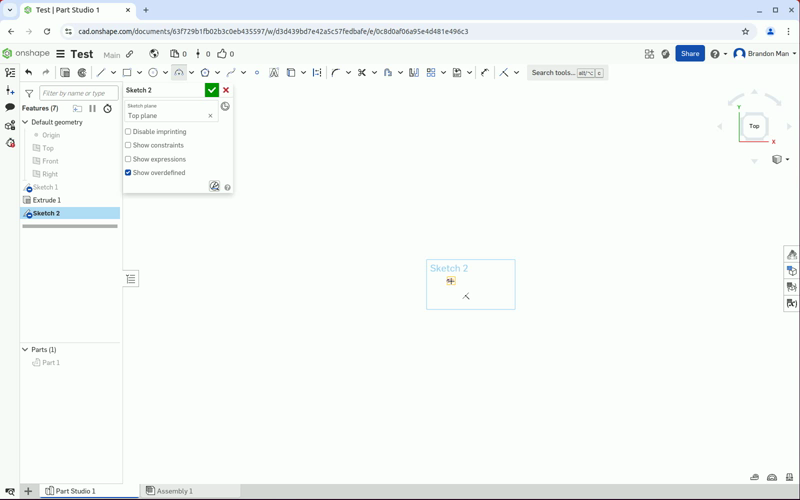
scroll(6)
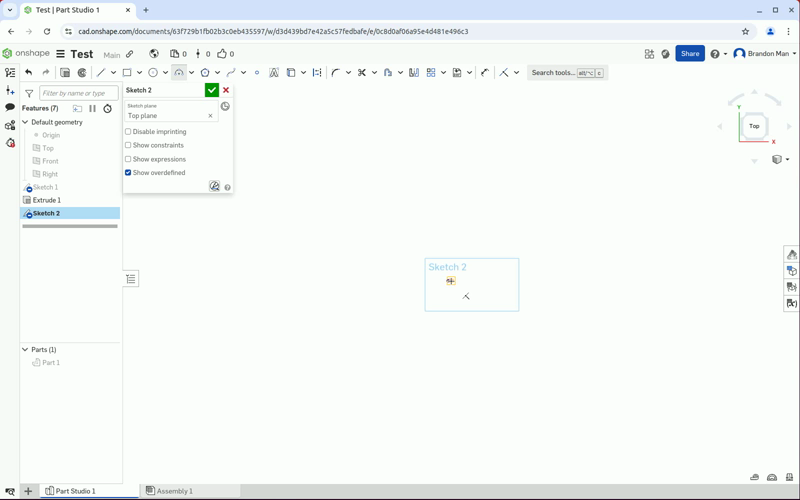
scroll(6)
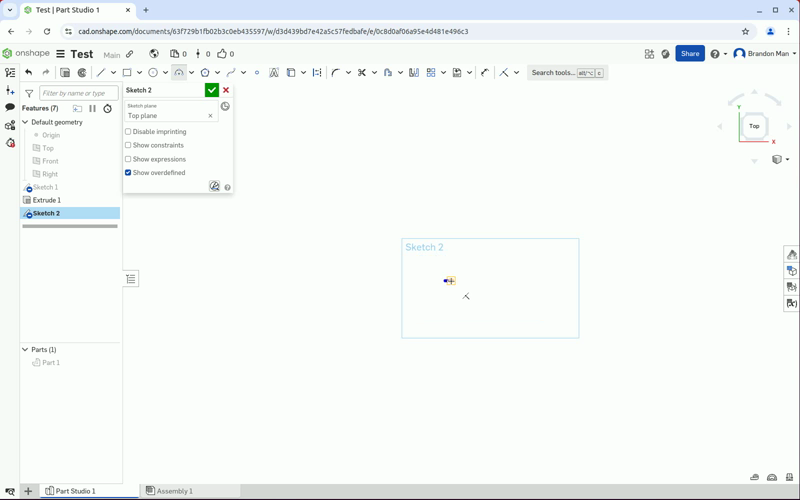
scroll(6)
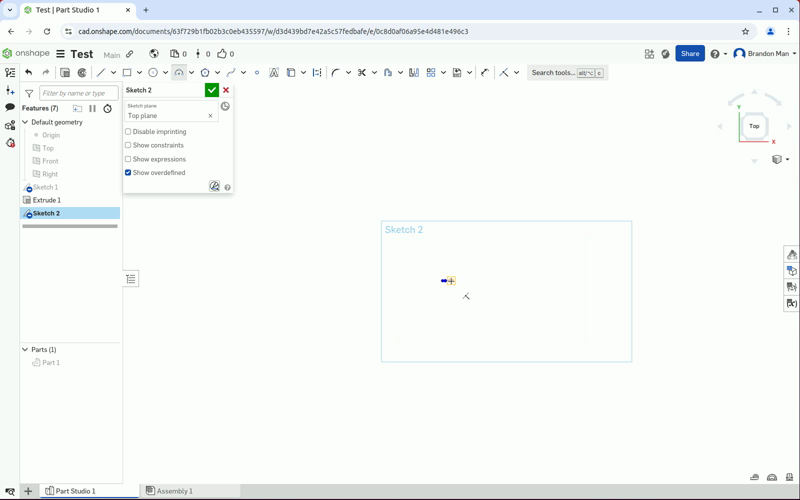
scroll(6)
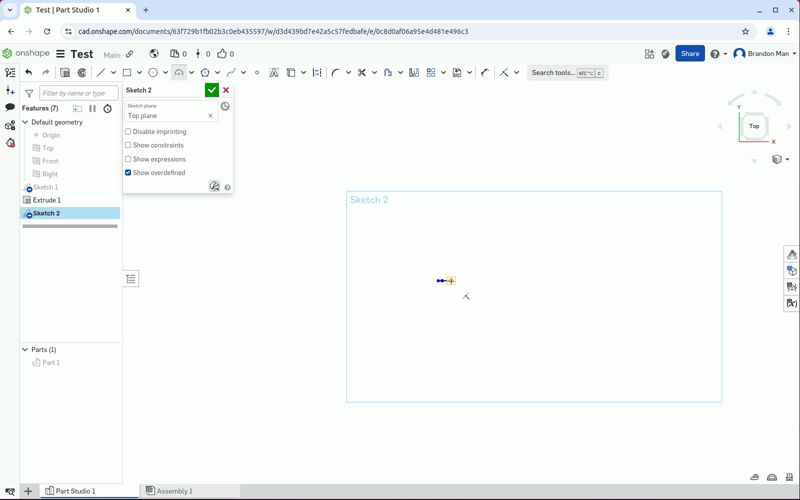
scroll(6)
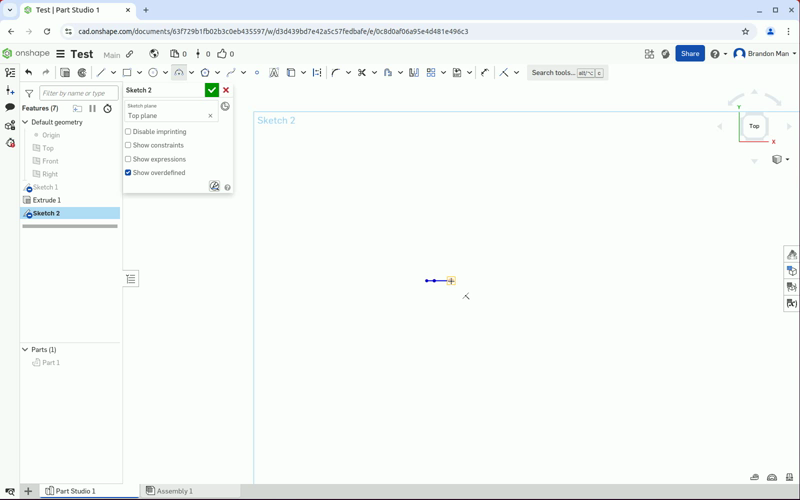
click(451, 280)
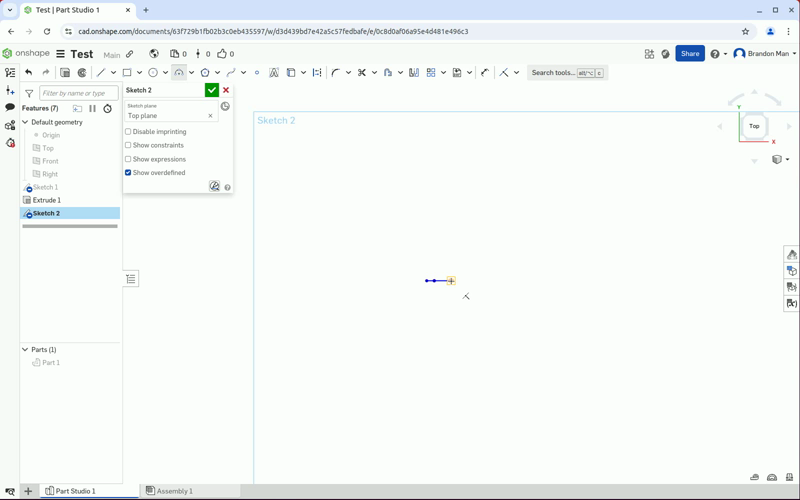
scroll(-6)
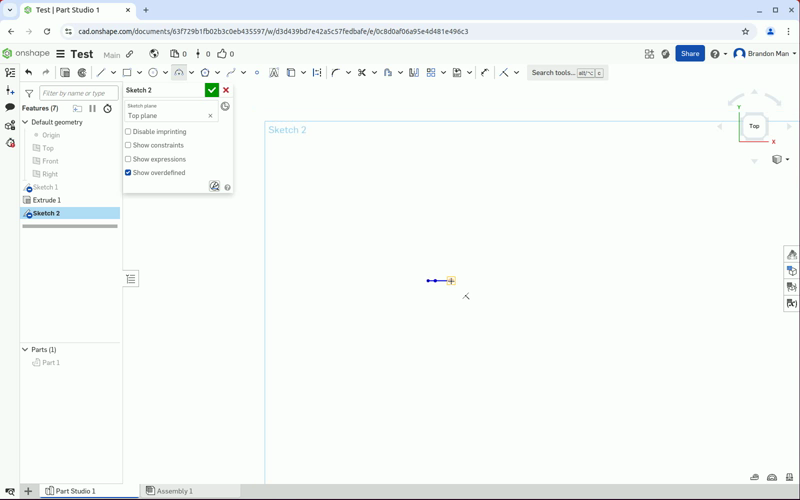
scroll(-6)
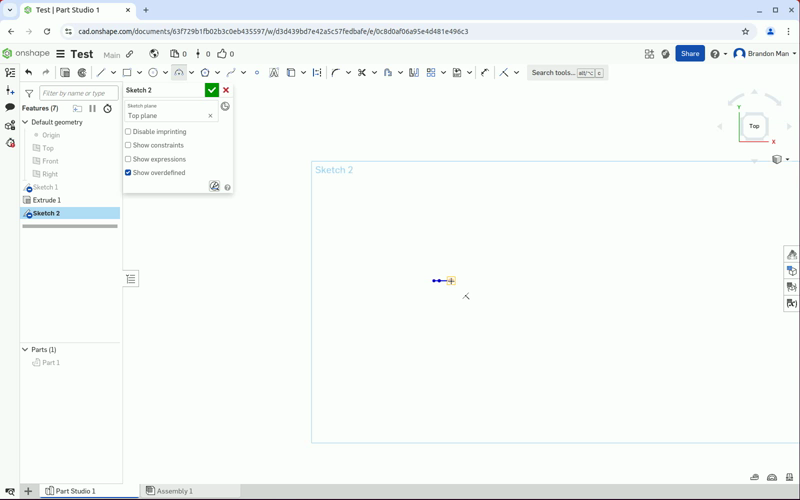
scroll(-6)
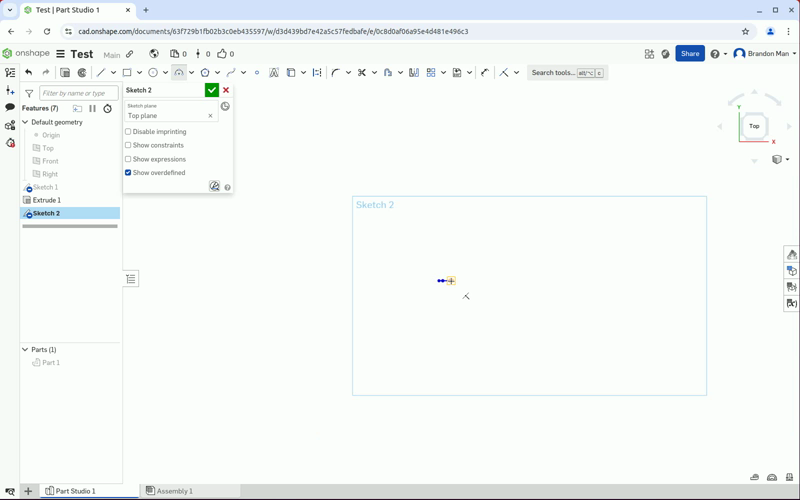
scroll(-6)
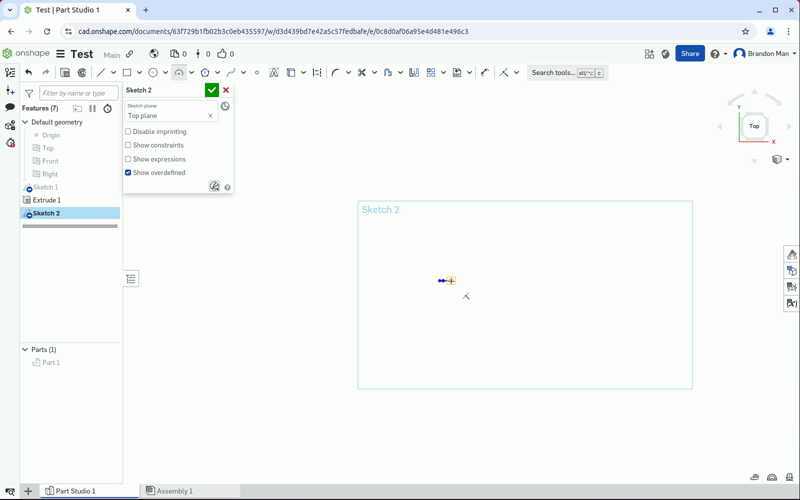
scroll(-6)
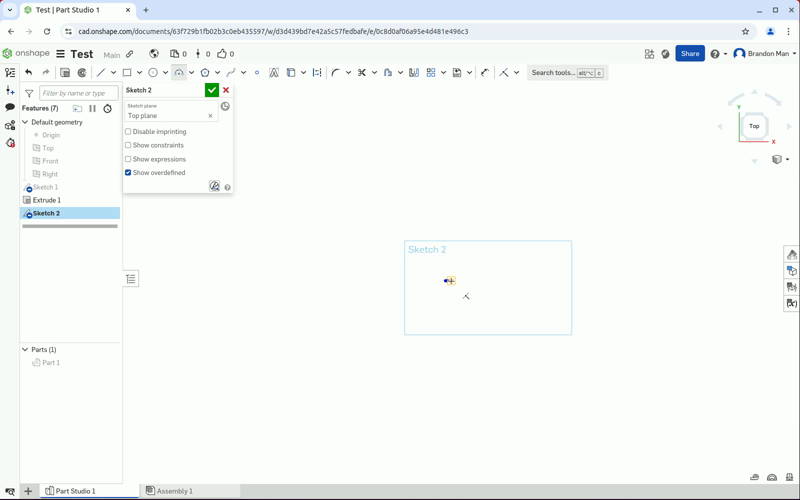
scroll(-6)
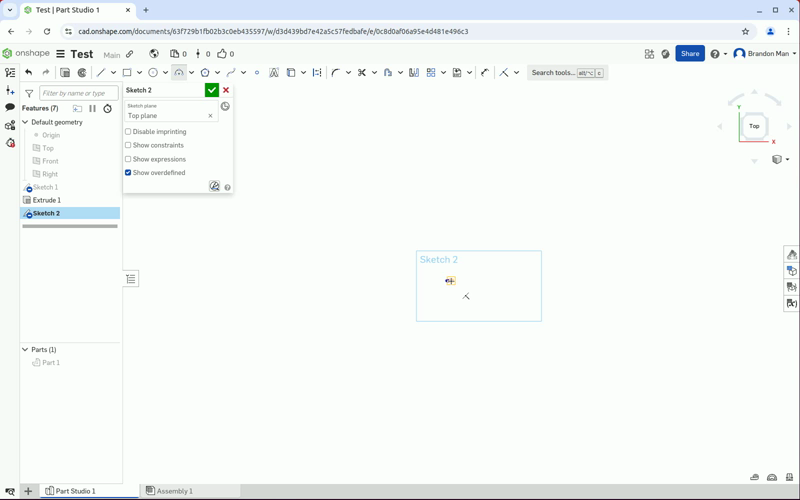
scroll(-6)
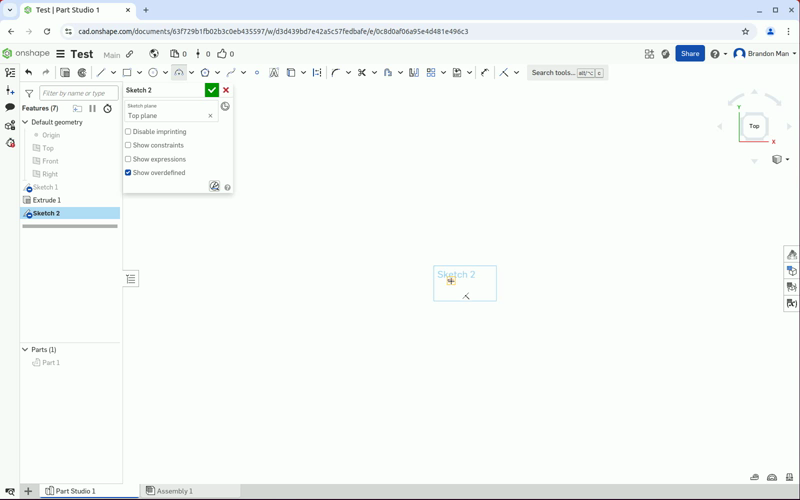
key_down(shift)
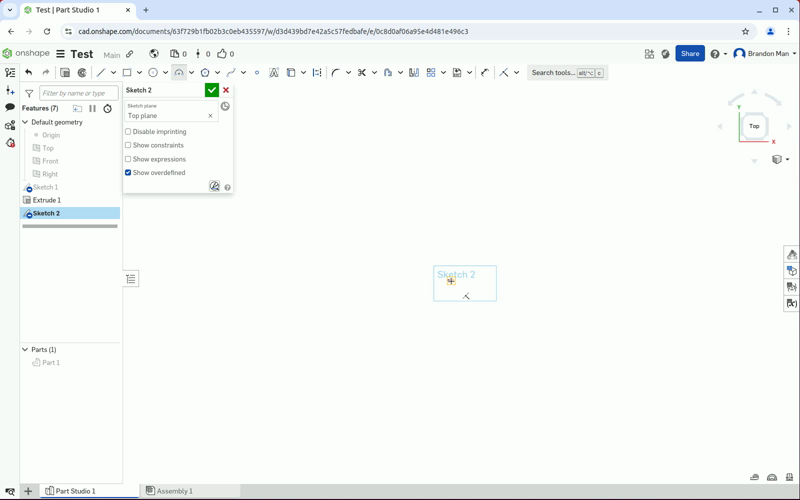
mouse_move(449, 279)
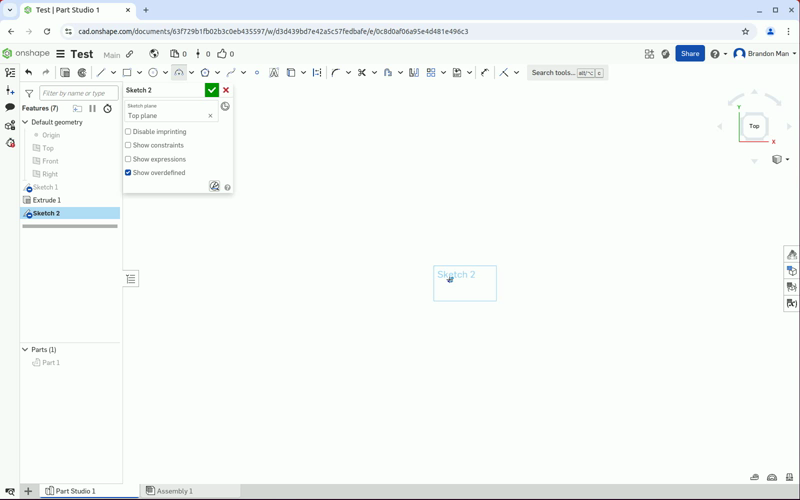
scroll(6)
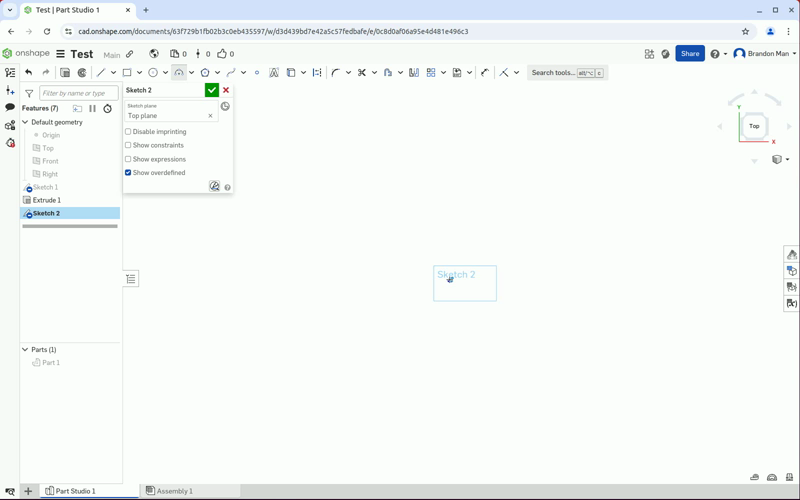
scroll(6)
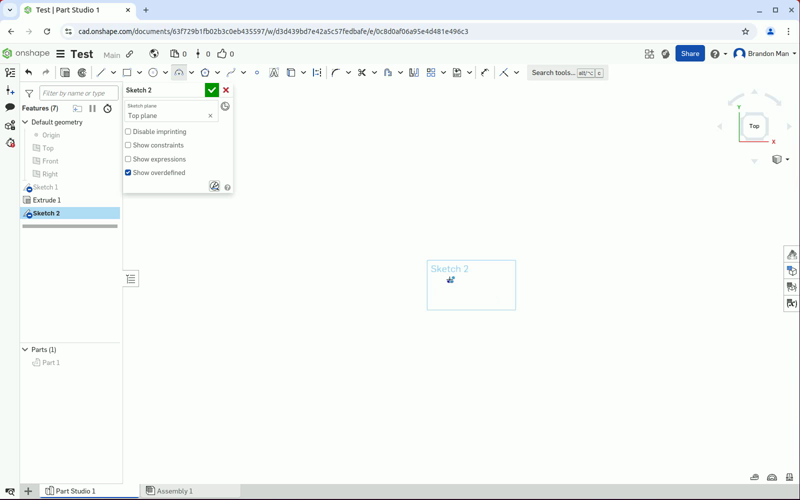
scroll(6)
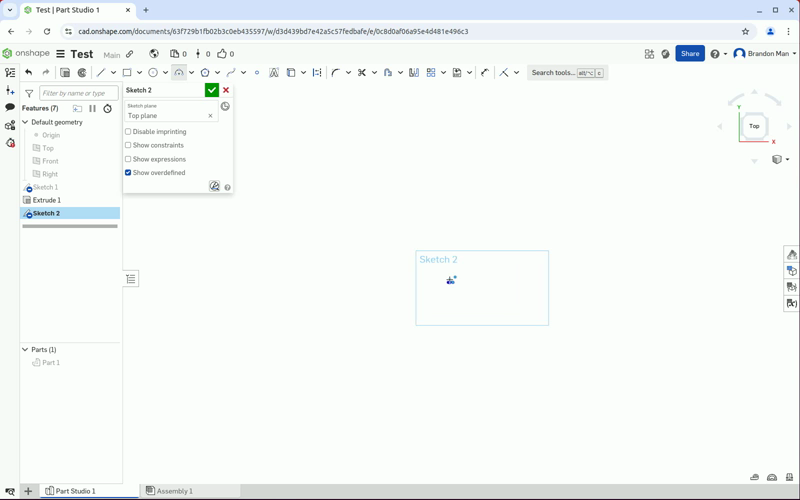
scroll(6)
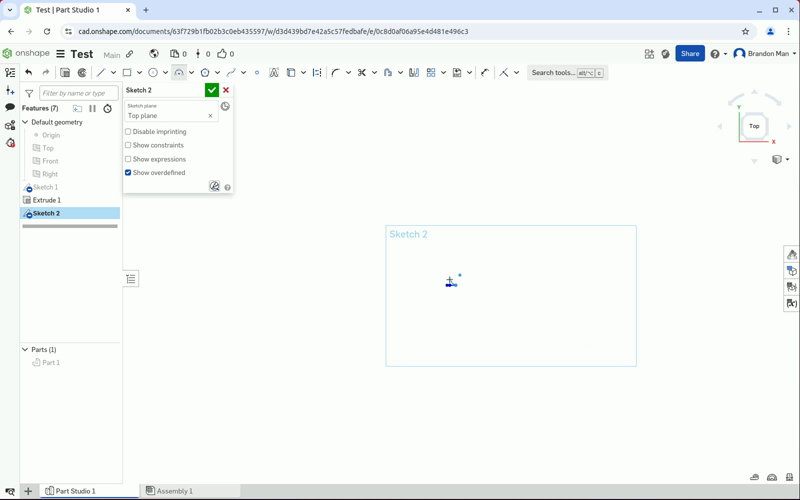
scroll(6)
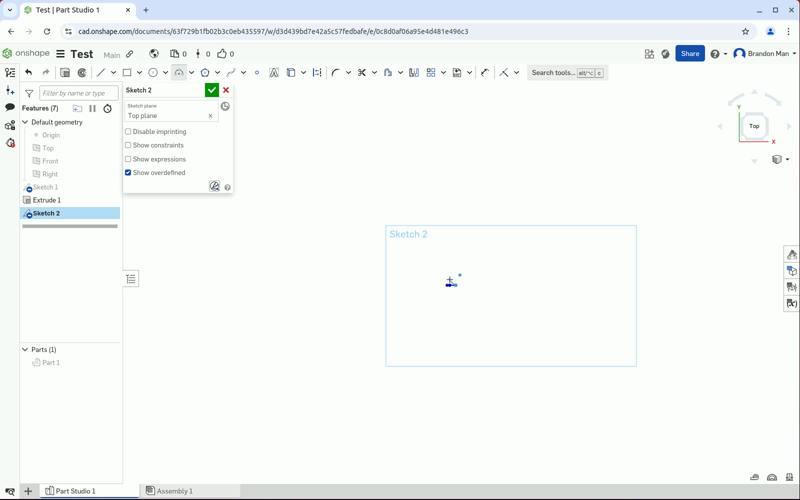
scroll(6)
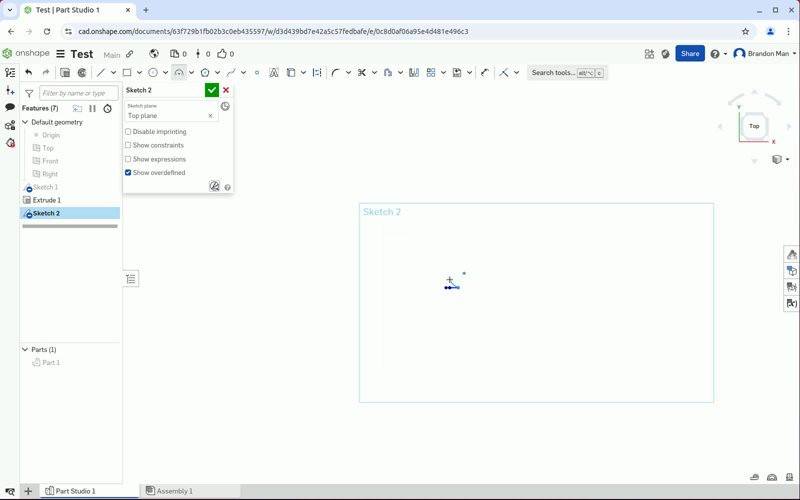
scroll(6)
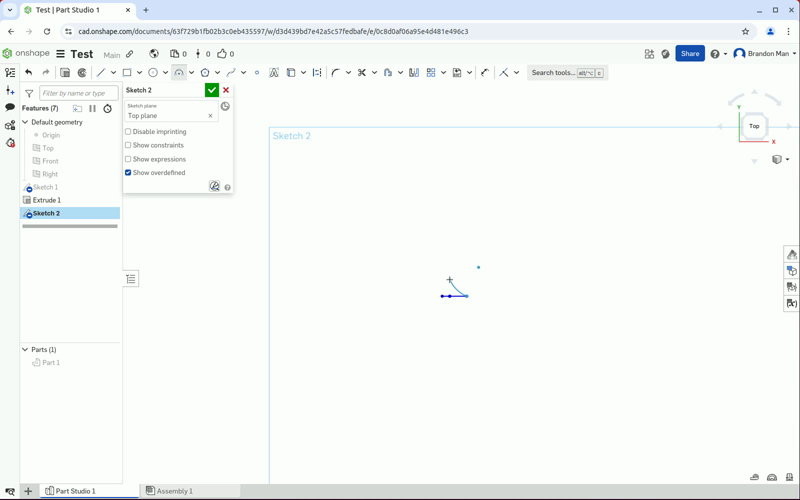
click(449, 279)
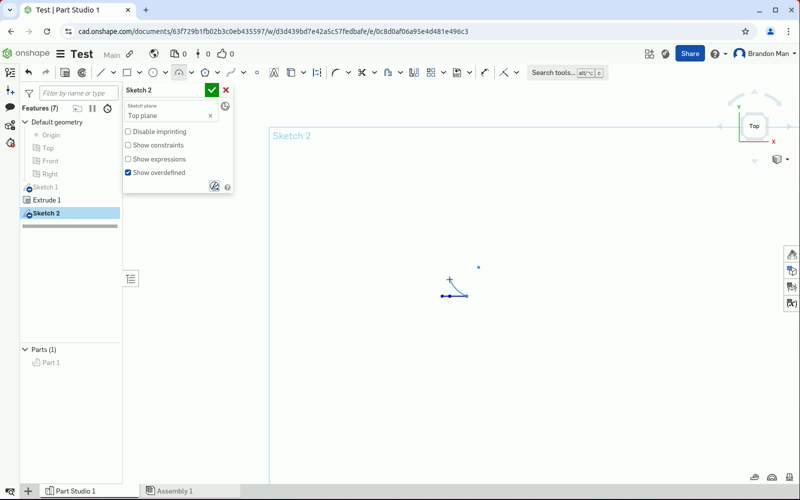
scroll(-6)
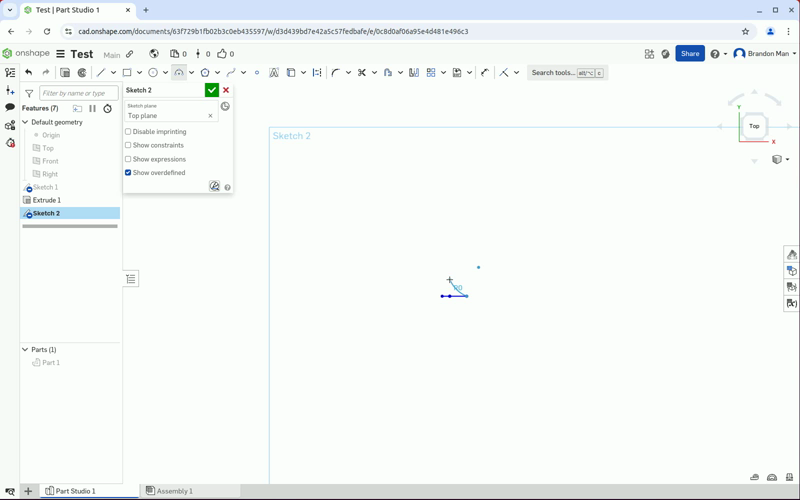
scroll(-6)
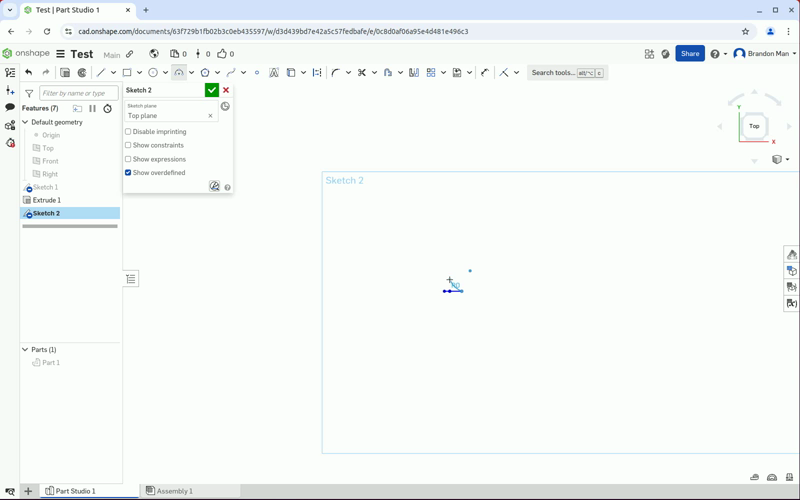
scroll(-6)
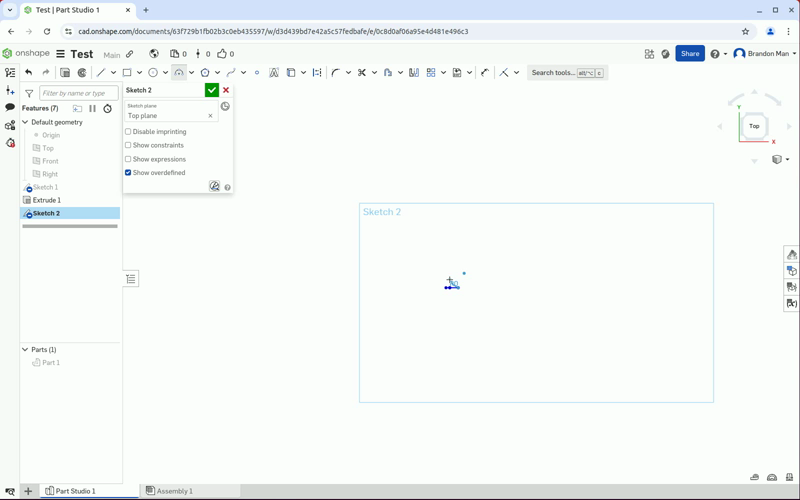
scroll(-6)
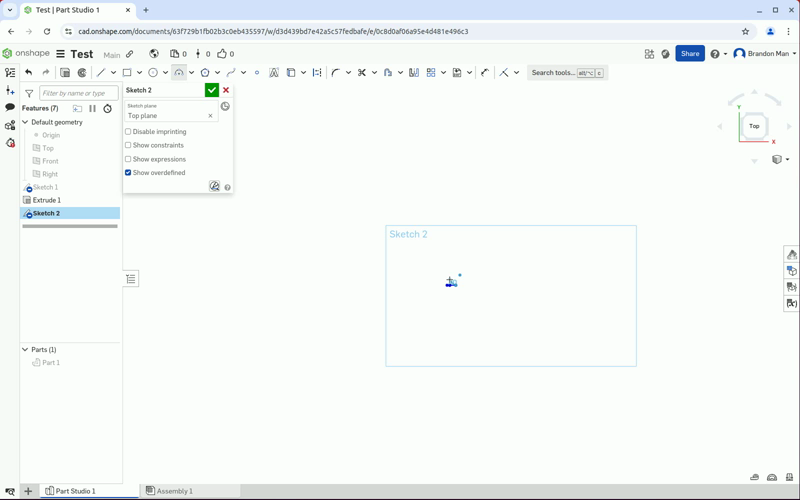
scroll(-6)
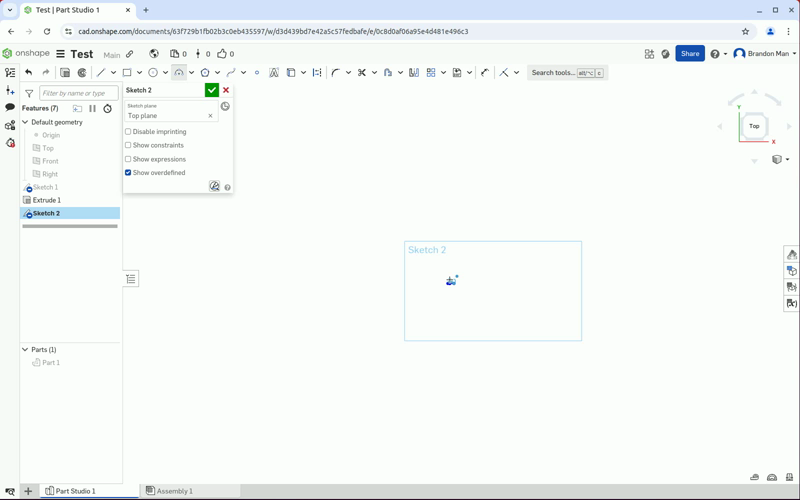
scroll(-6)
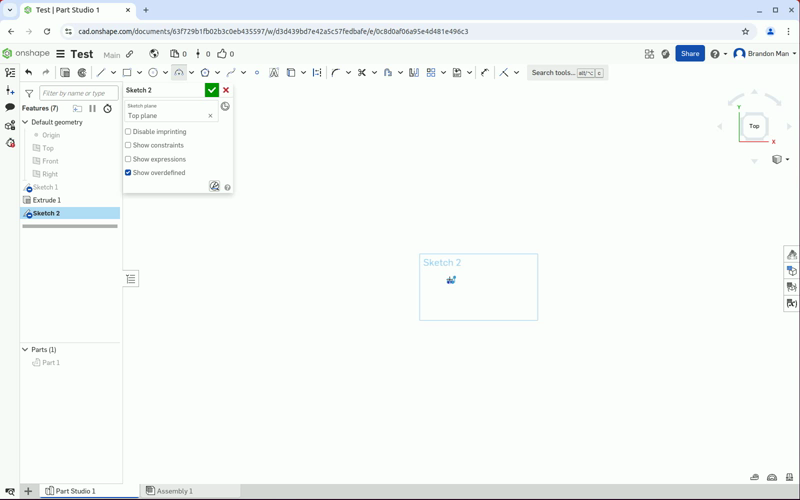
scroll(-6)
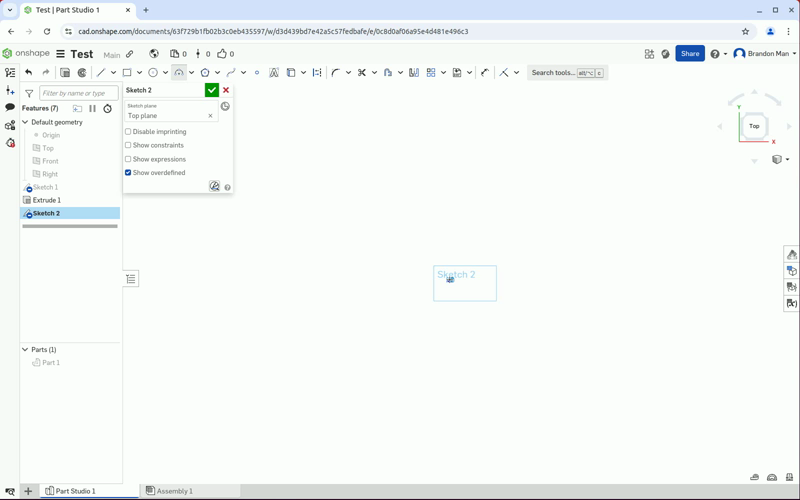
mouse_move(450, 280)
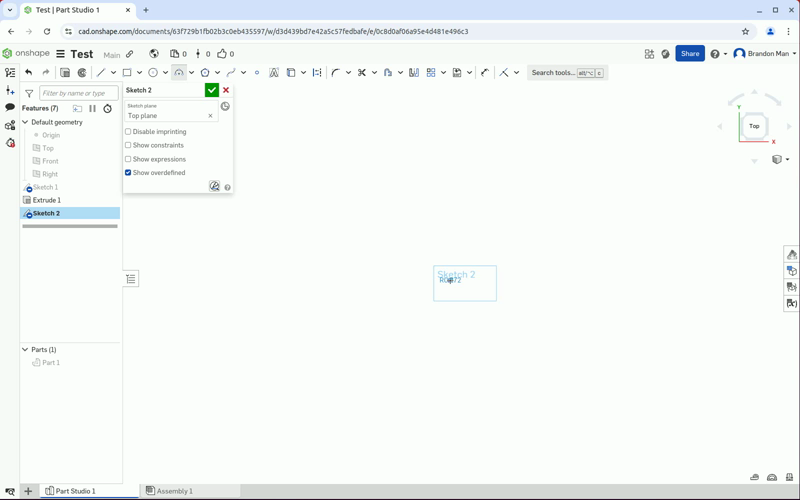
scroll(6)
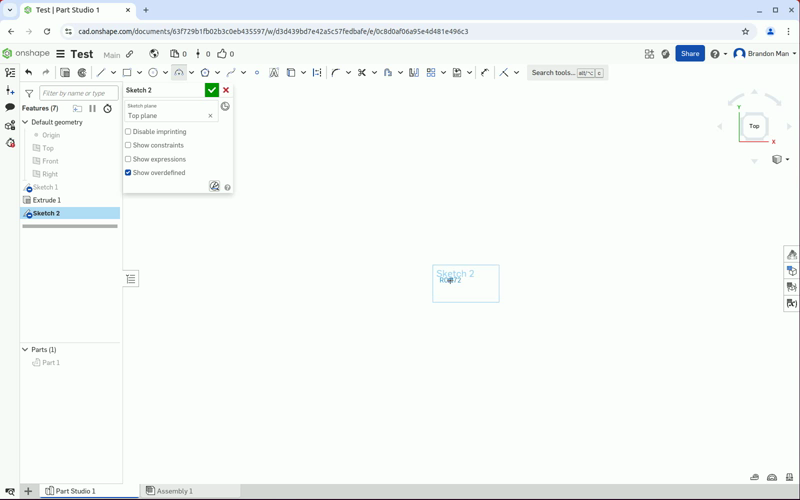
scroll(6)
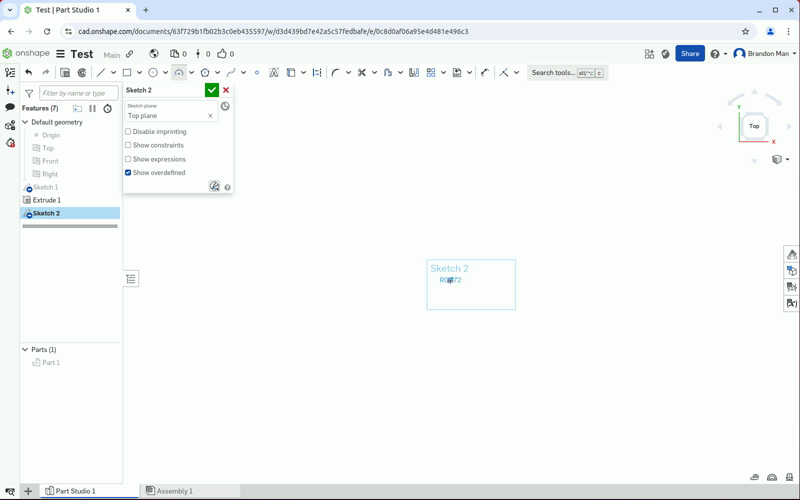
scroll(6)
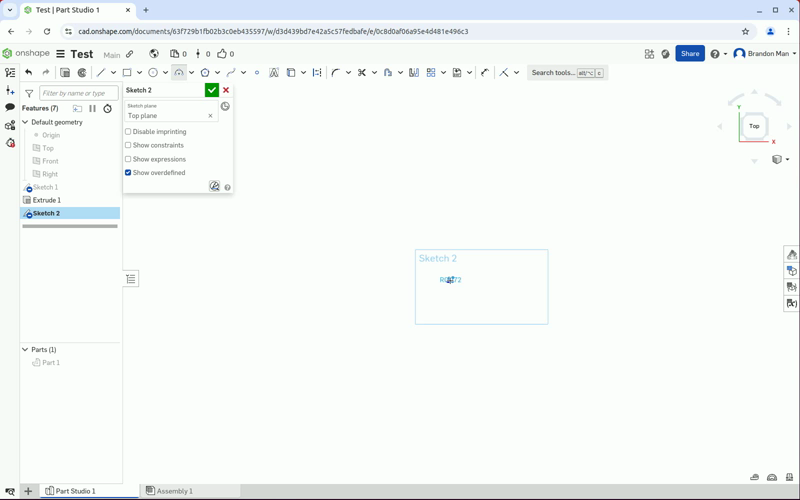
scroll(6)
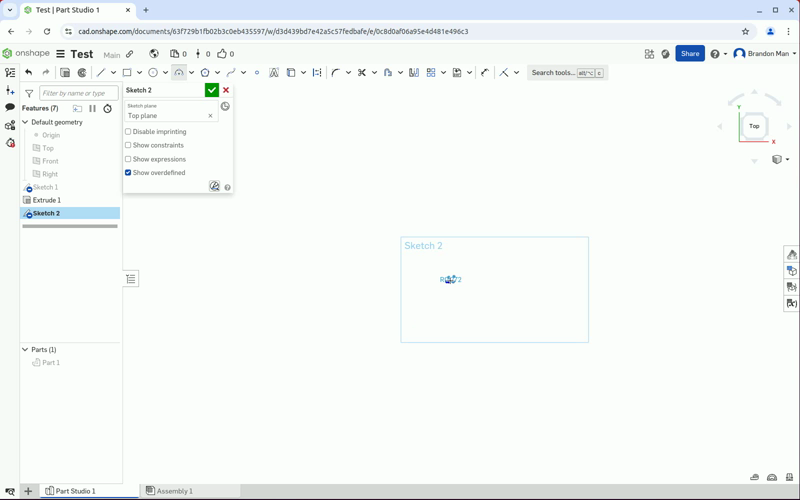
scroll(6)
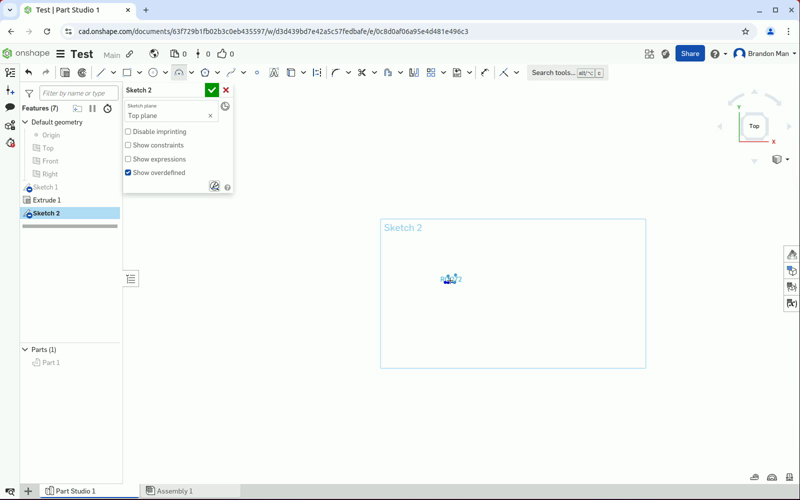
scroll(6)
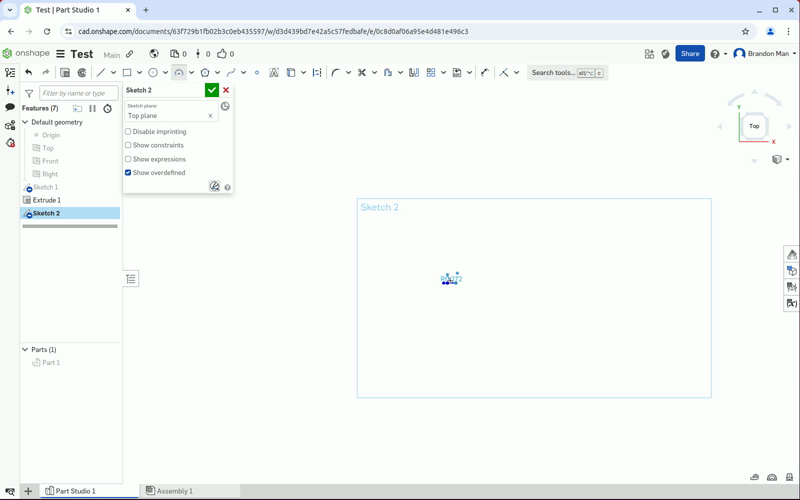
scroll(6)
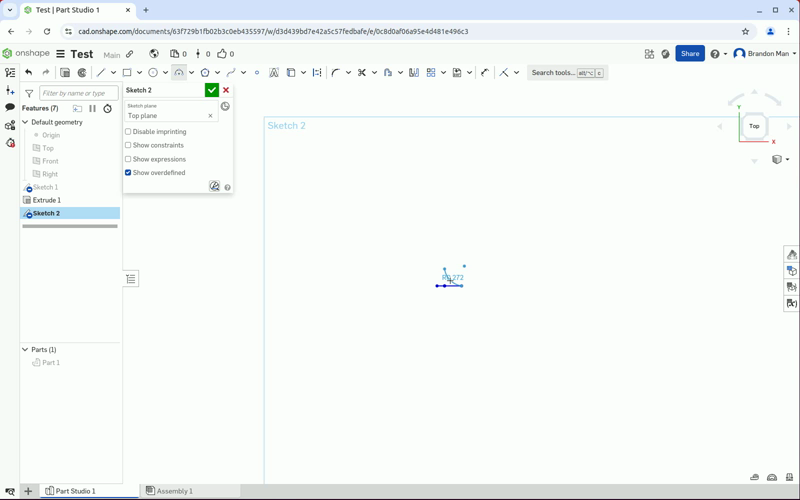
click(450, 280)
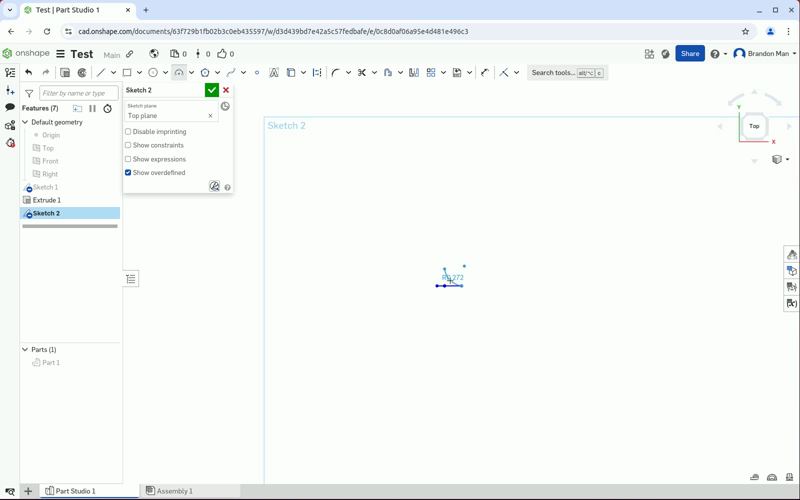
scroll(-6)
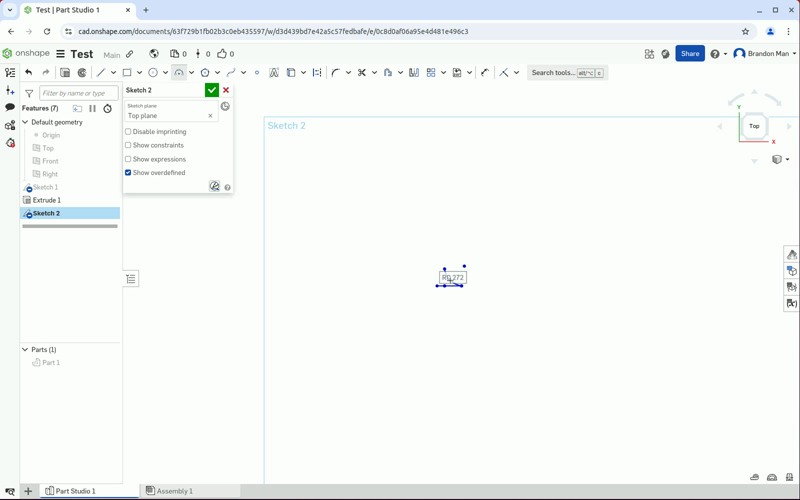
scroll(-6)
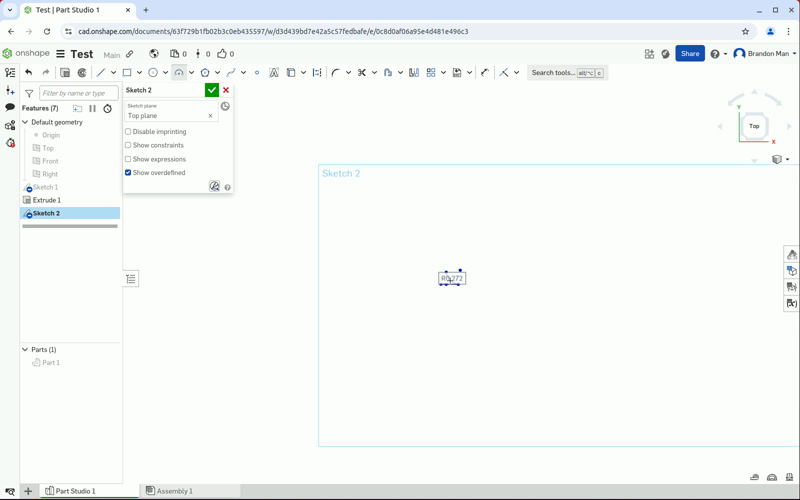
scroll(-6)
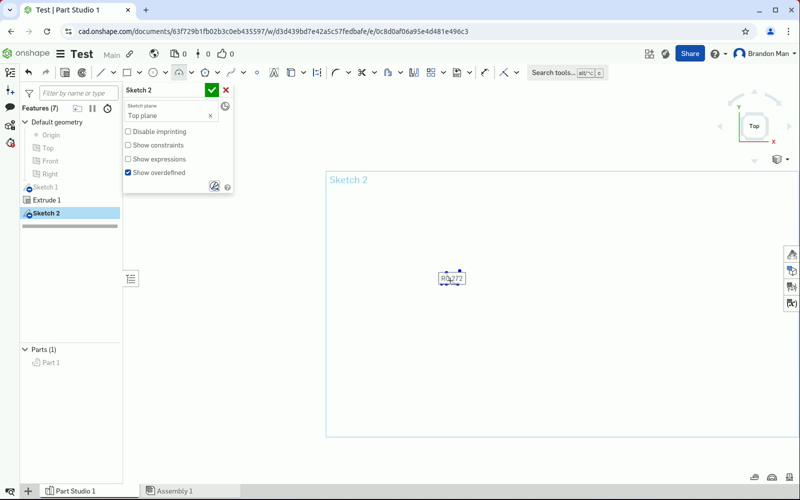
scroll(-6)
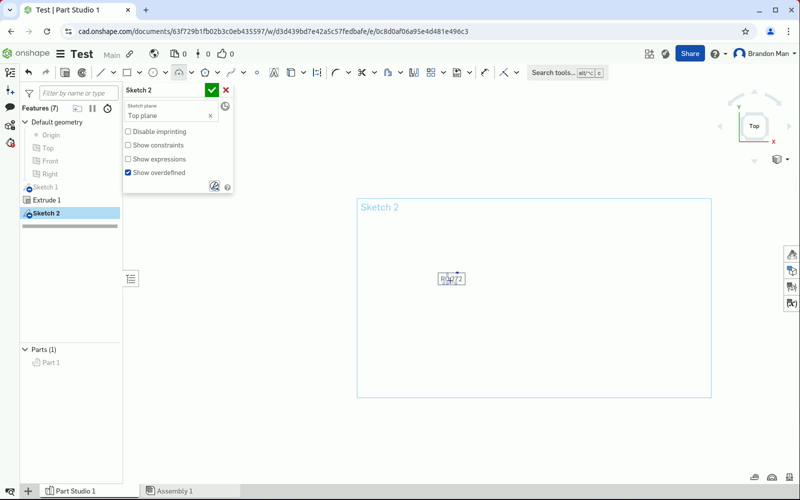
scroll(-6)
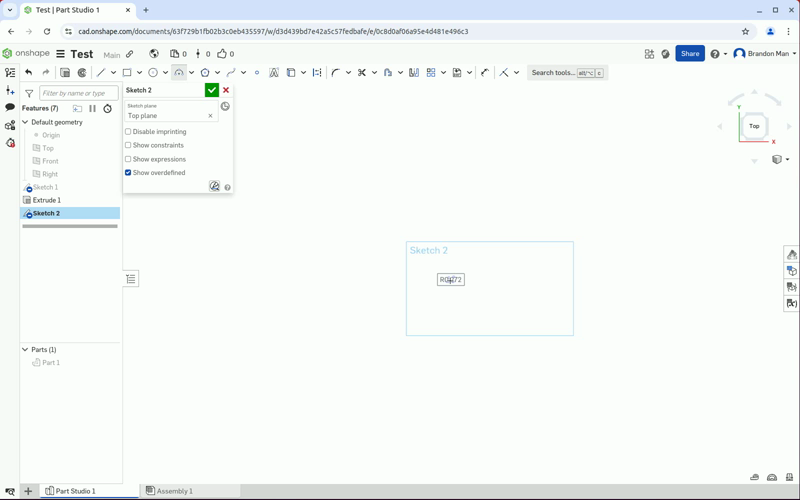
scroll(-6)
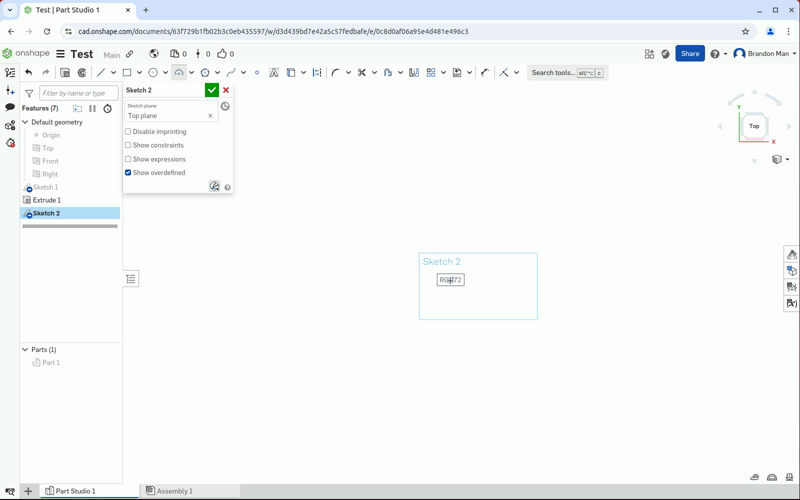
scroll(-6)
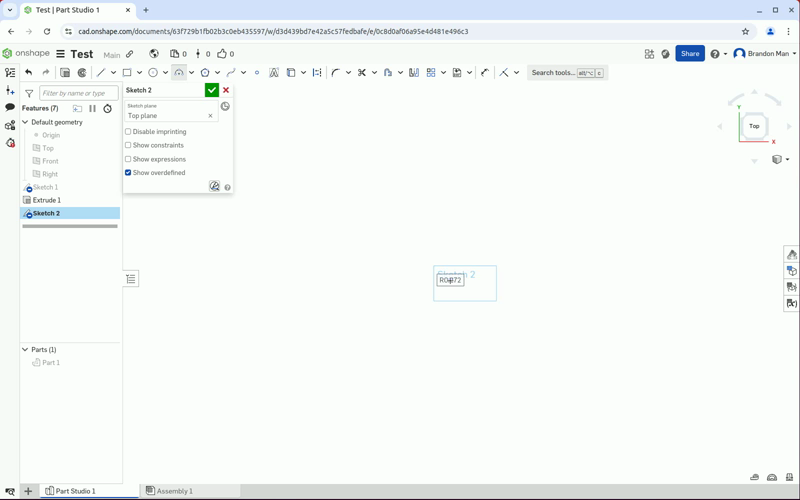
key_up(shift)
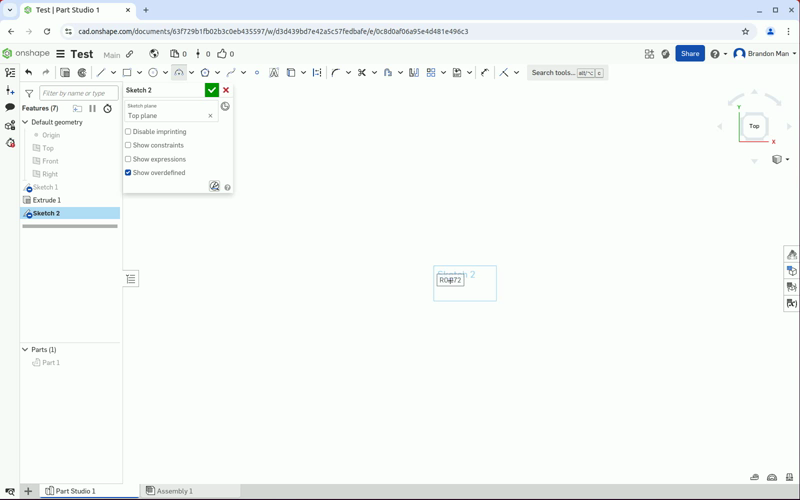
key(esc)
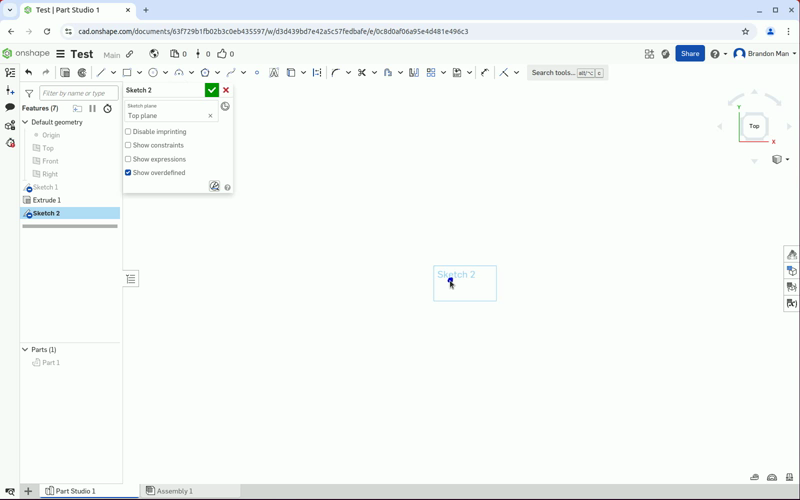
key(l)
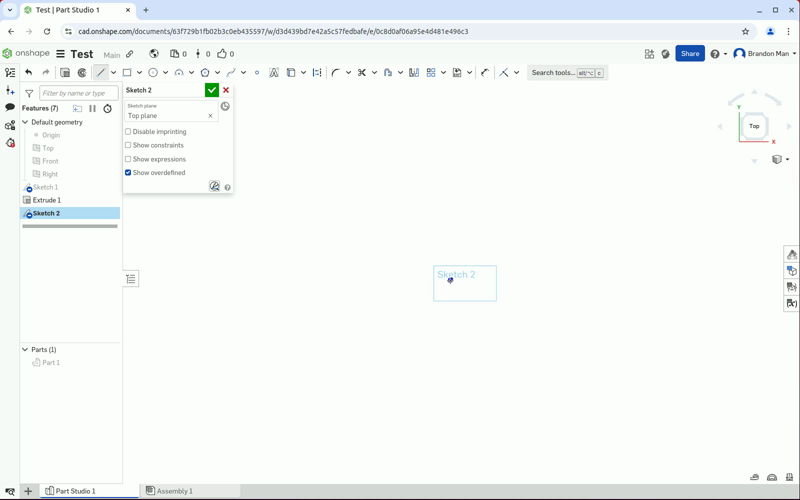
mouse_move(449, 279)
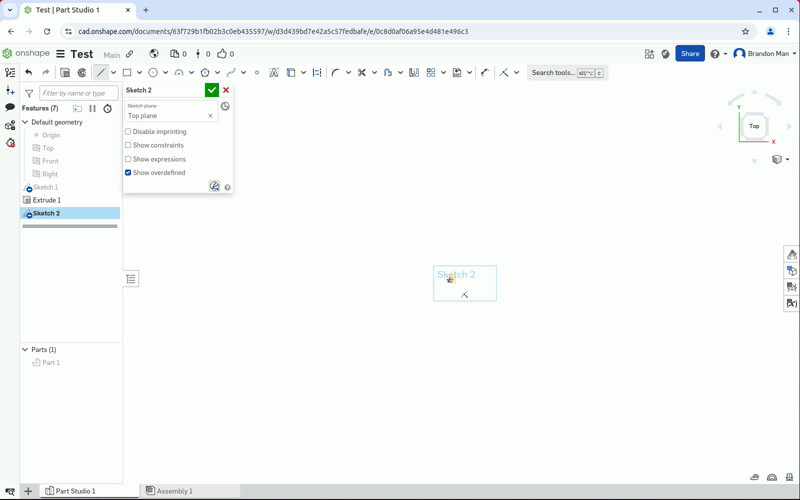
scroll(6)
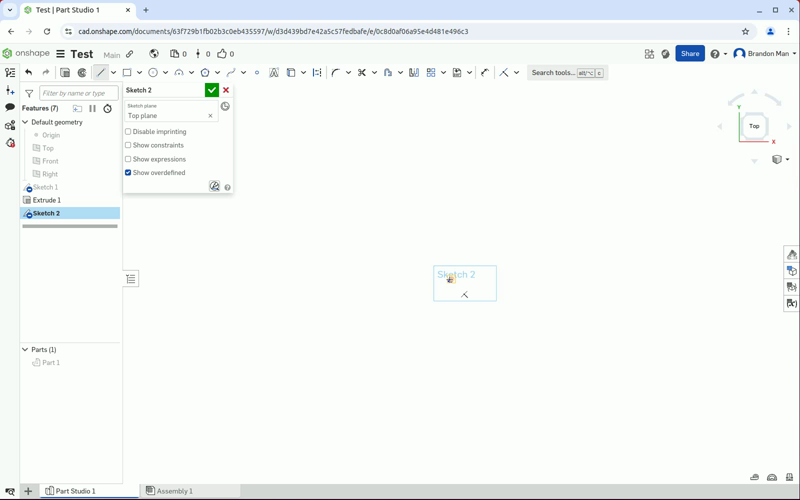
scroll(6)
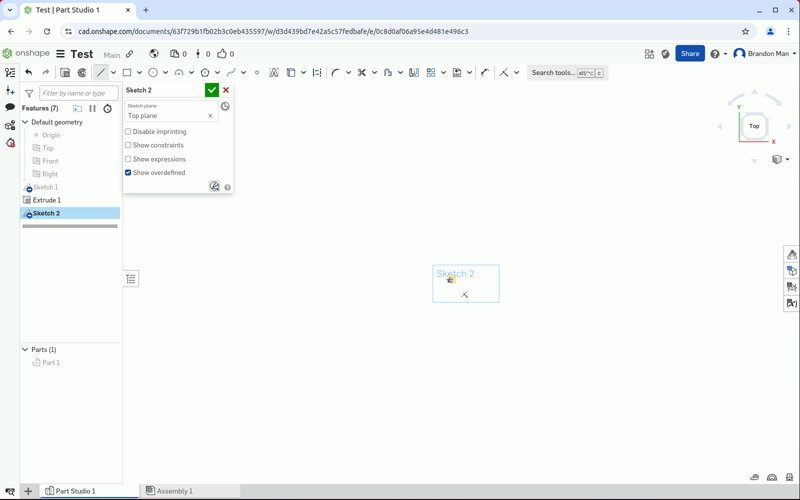
scroll(6)
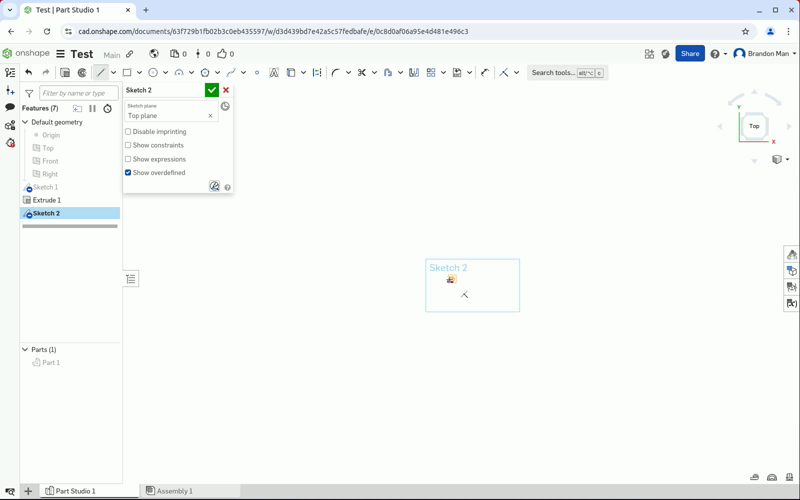
scroll(6)
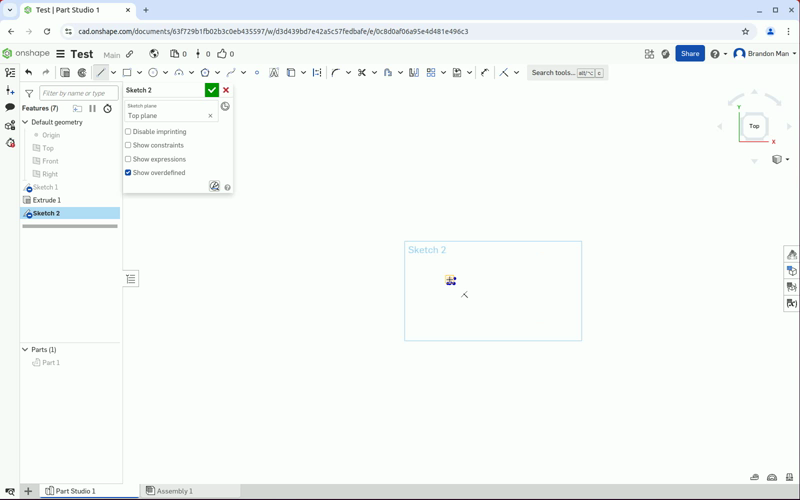
scroll(6)
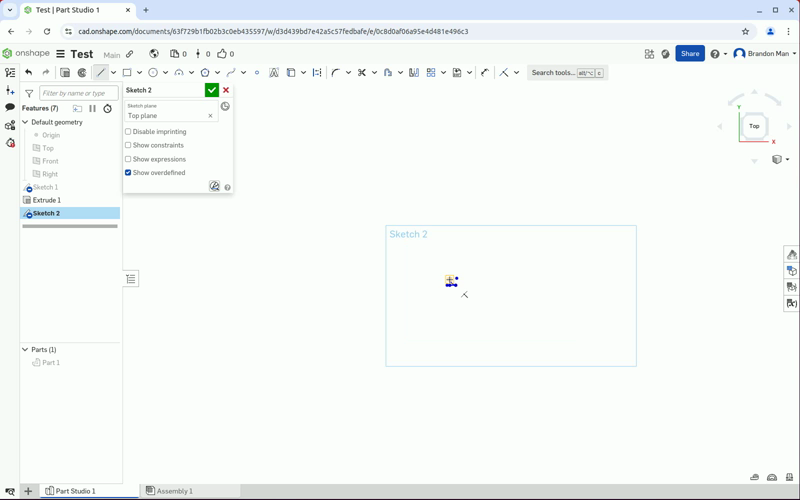
scroll(6)
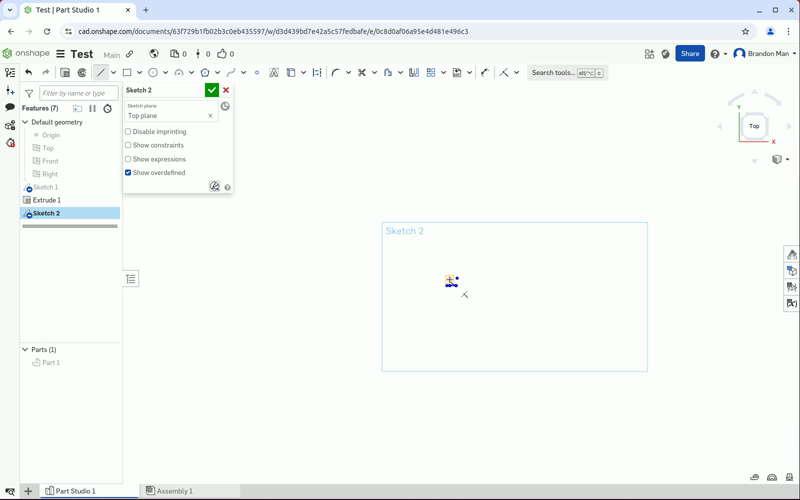
scroll(6)
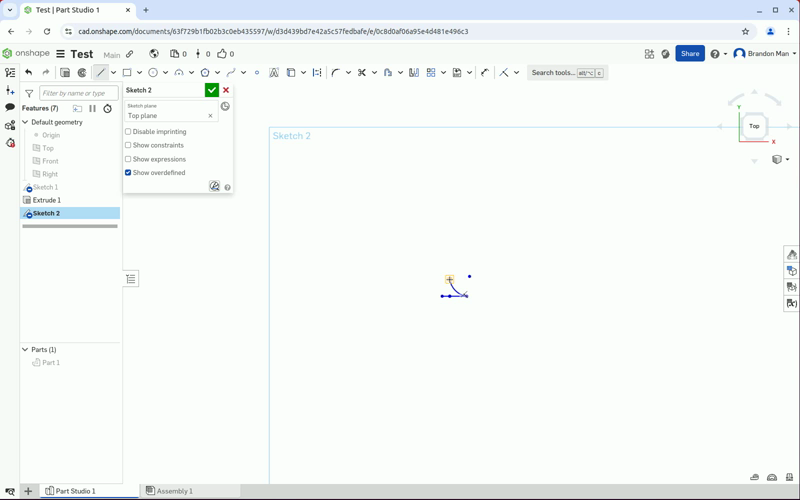
click(449, 279)
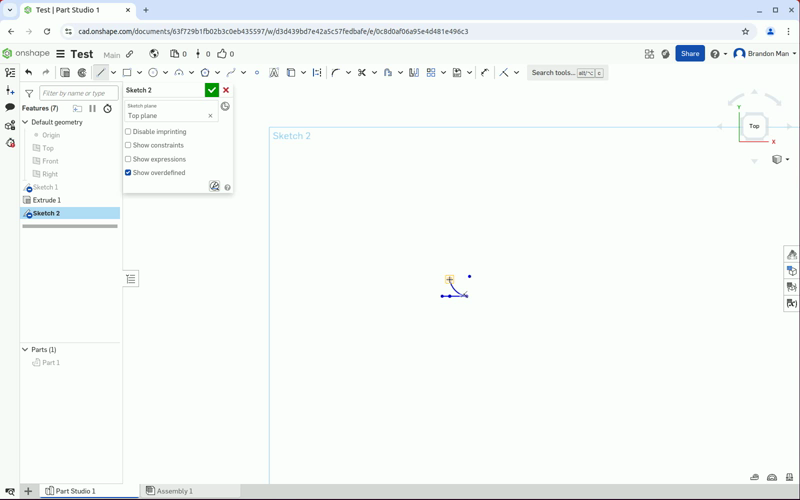
scroll(-6)
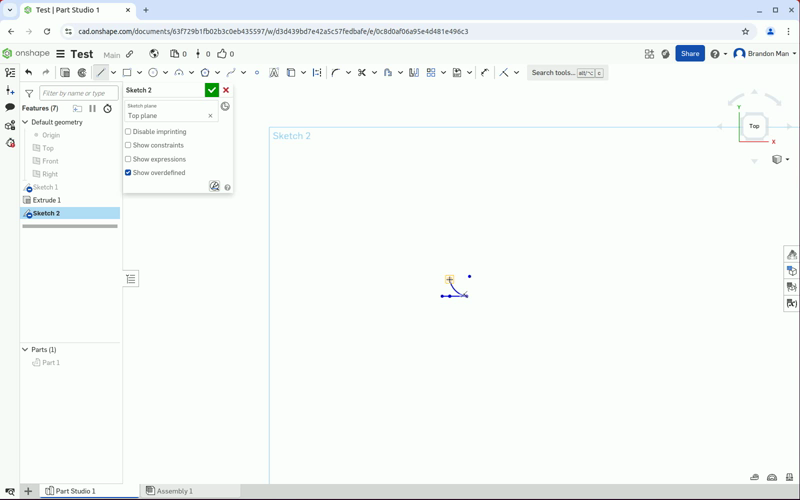
scroll(-6)
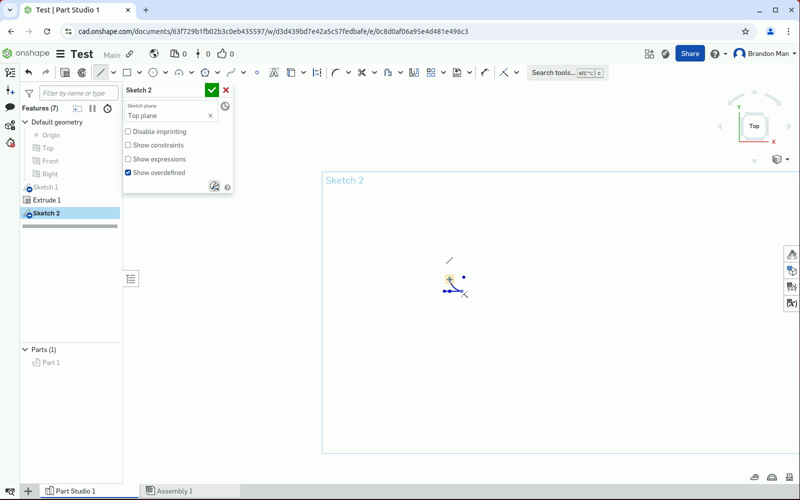
scroll(-6)
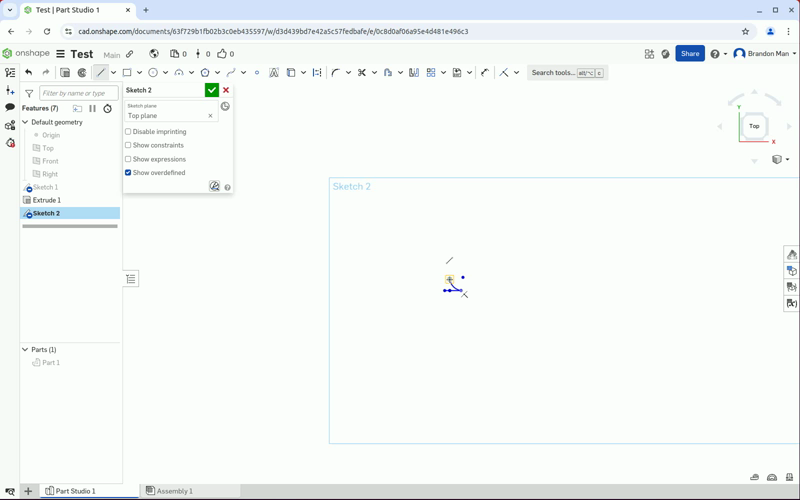
scroll(-6)
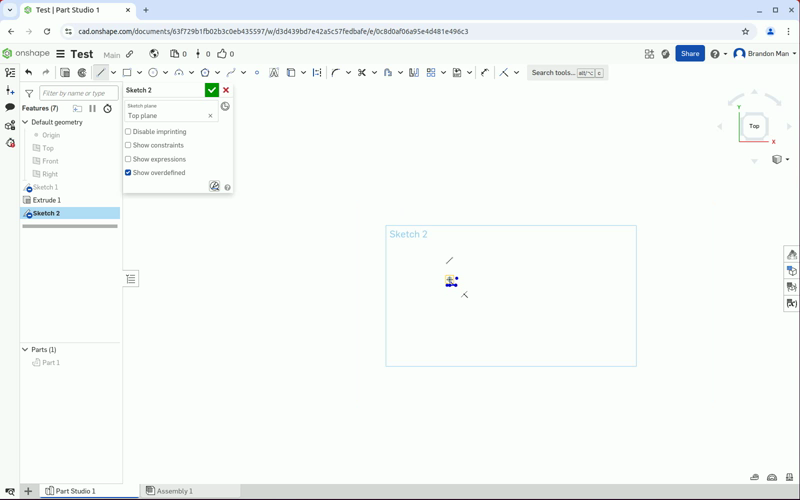
scroll(-6)
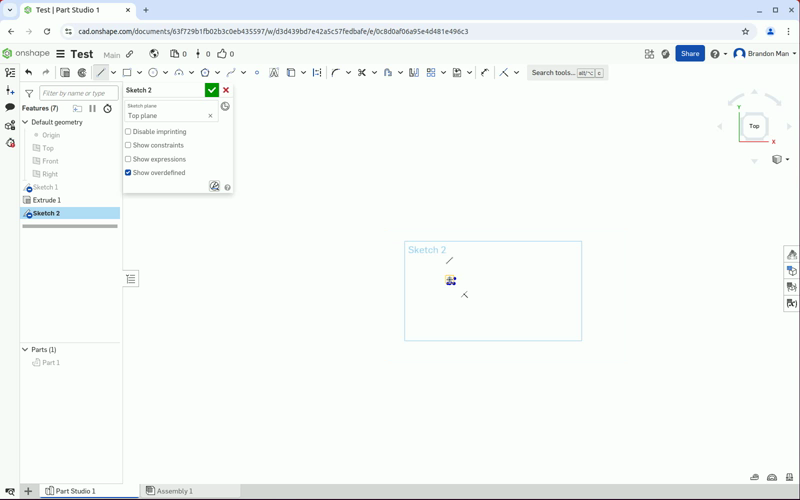
scroll(-6)
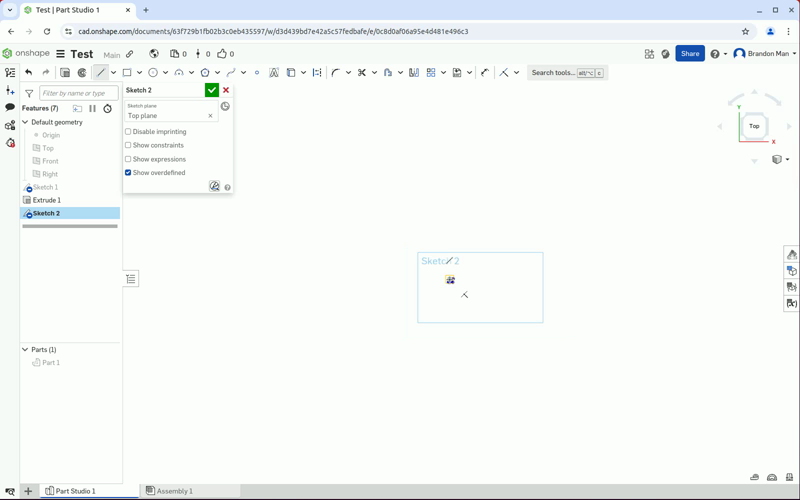
scroll(-6)
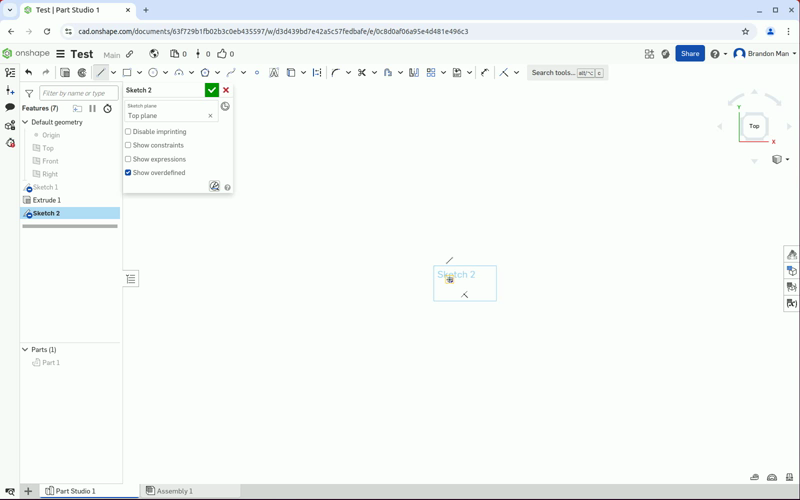
key_down(shift)
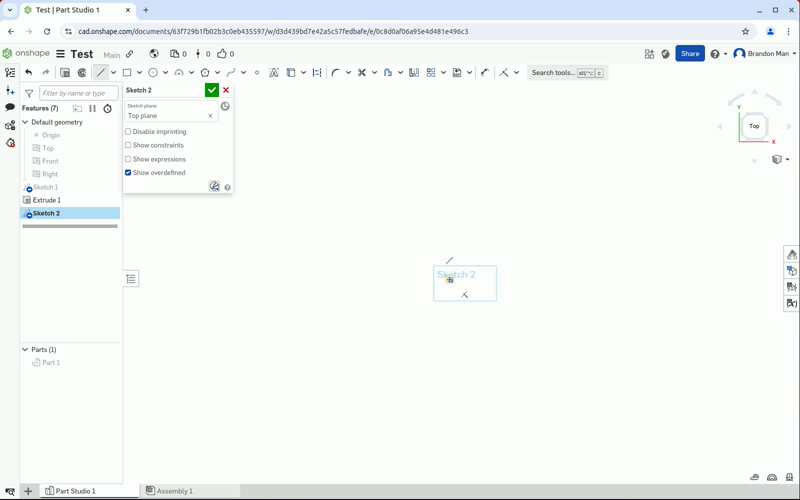
mouse_move(479, 279)
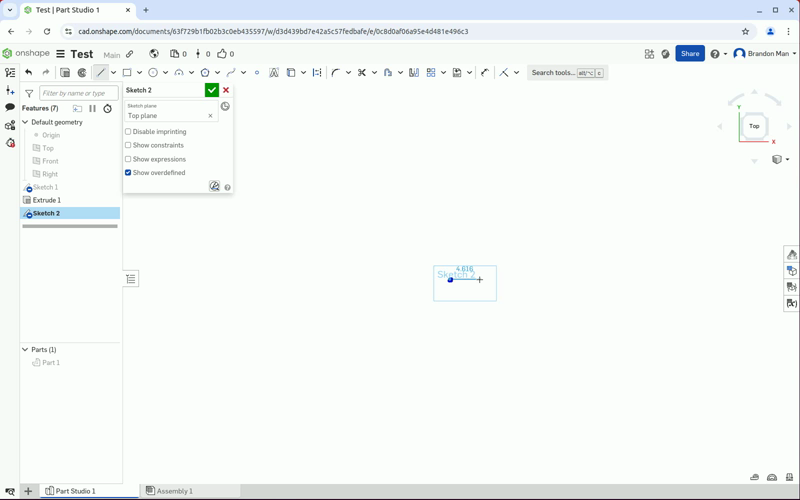
mouse_move(449, 260)
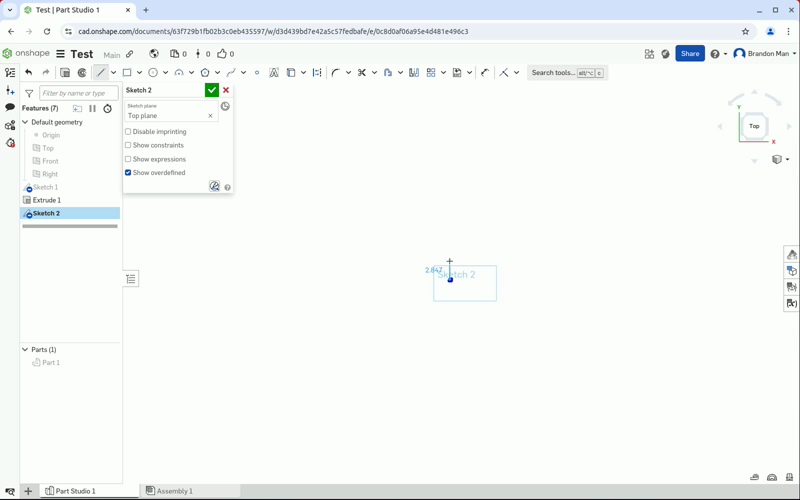
click(449, 260)
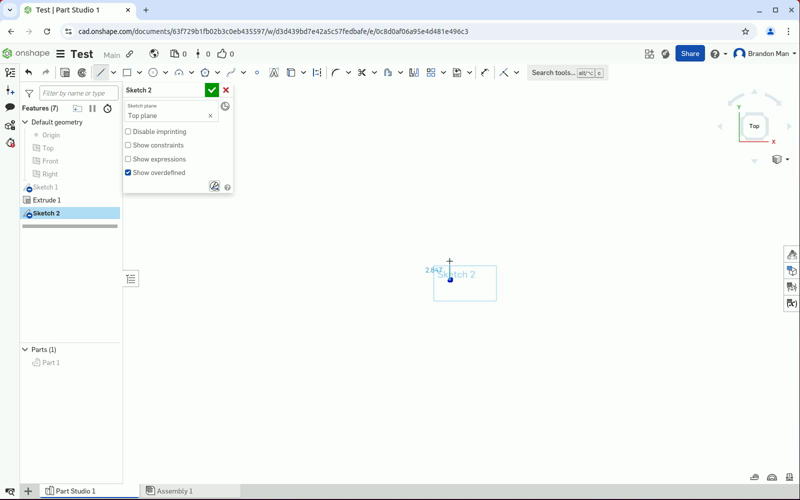
key_up(shift)
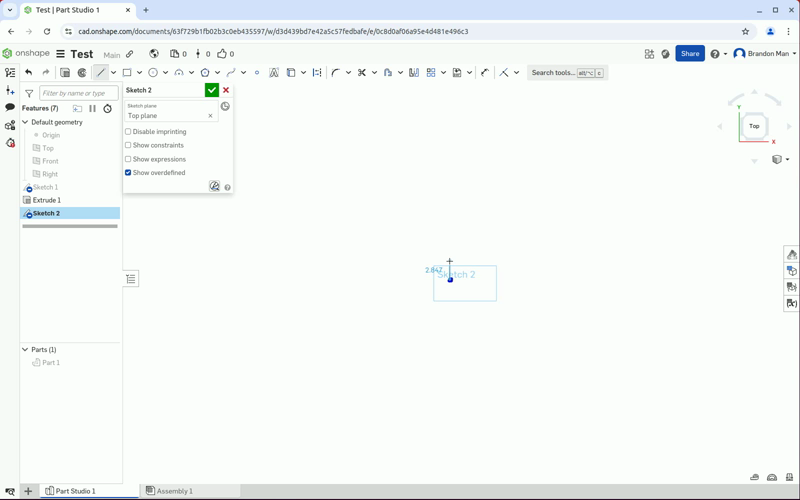
key(esc)
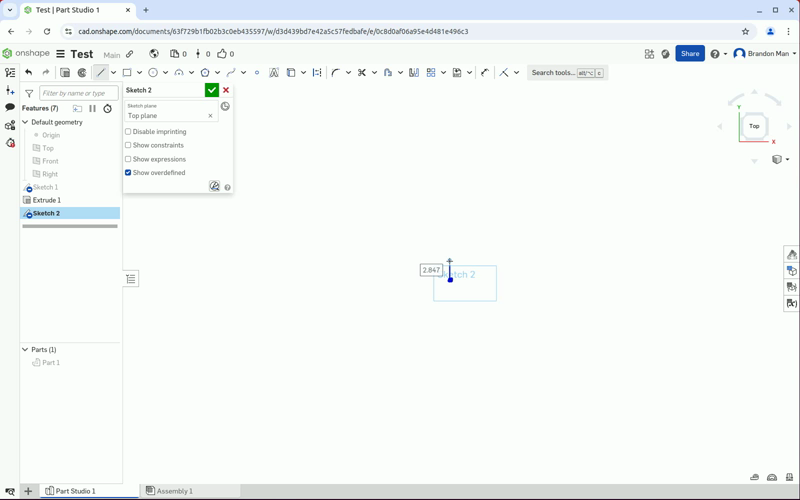
key(a)
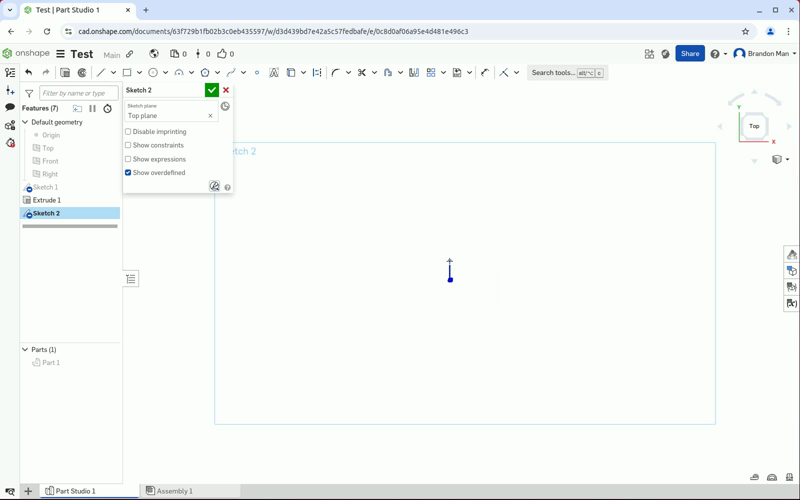
mouse_move(449, 260)
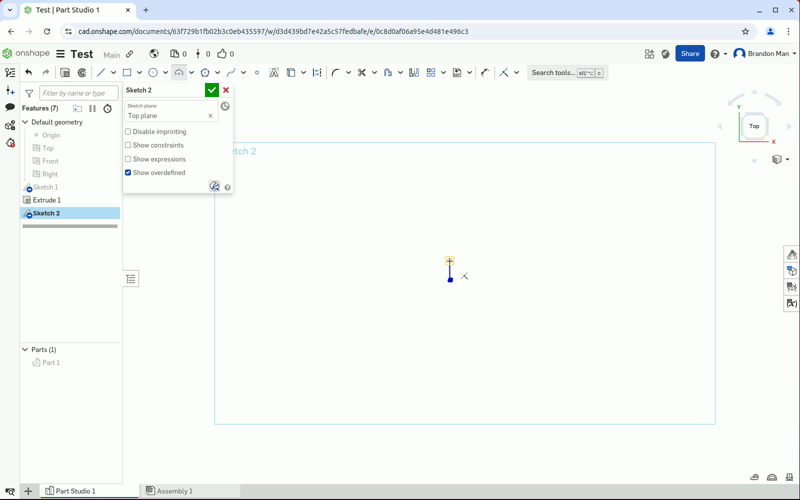
click(449, 260)
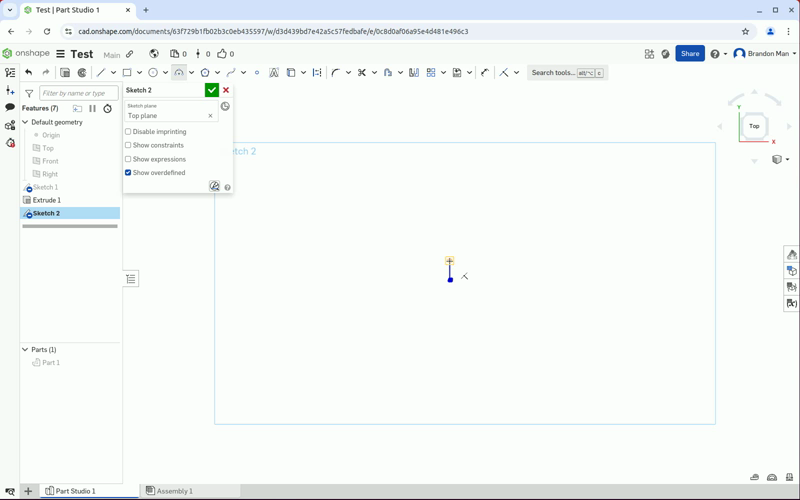
key_down(shift)
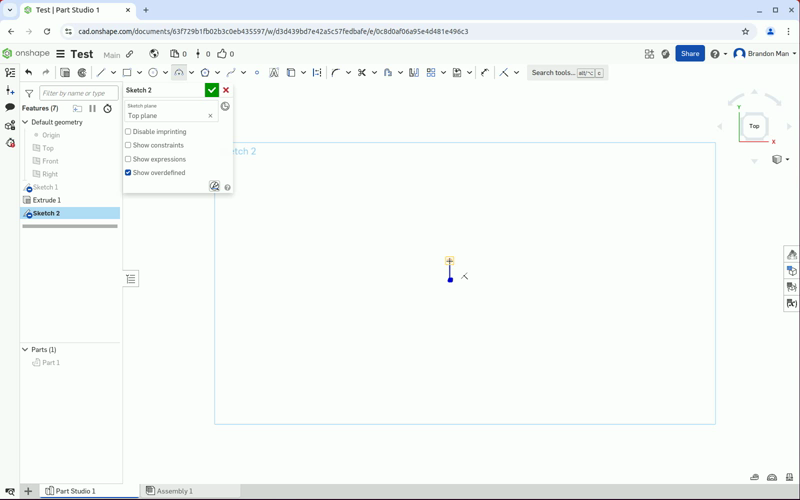
mouse_move(451, 259)
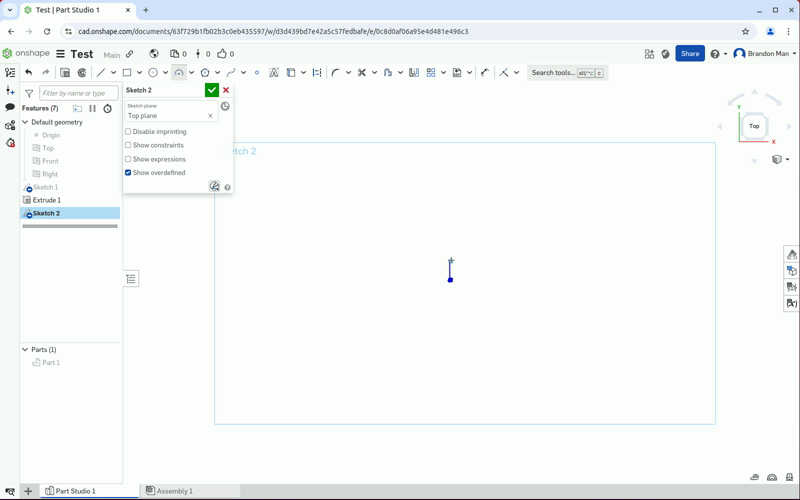
scroll(6)
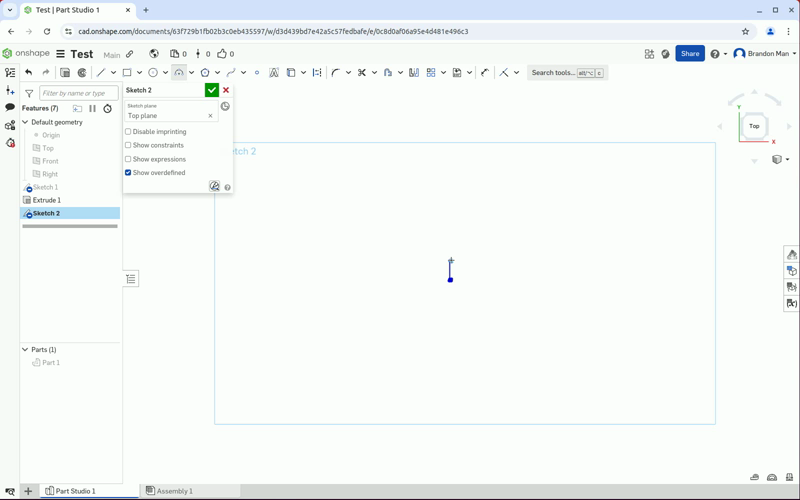
scroll(6)
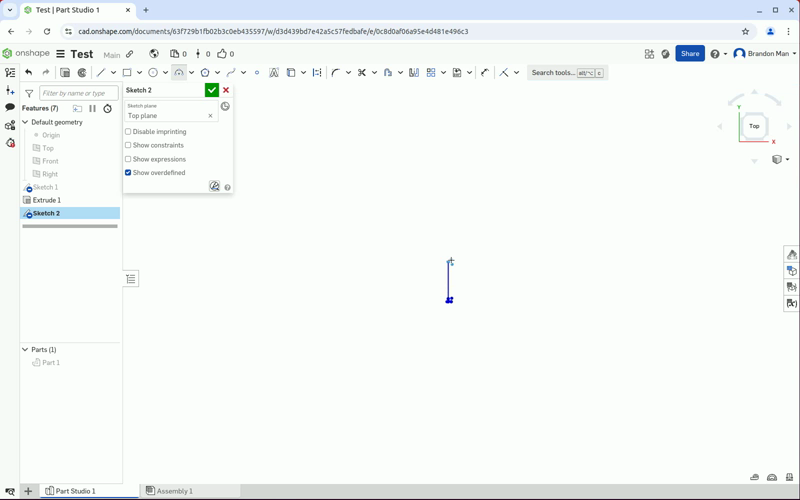
scroll(6)
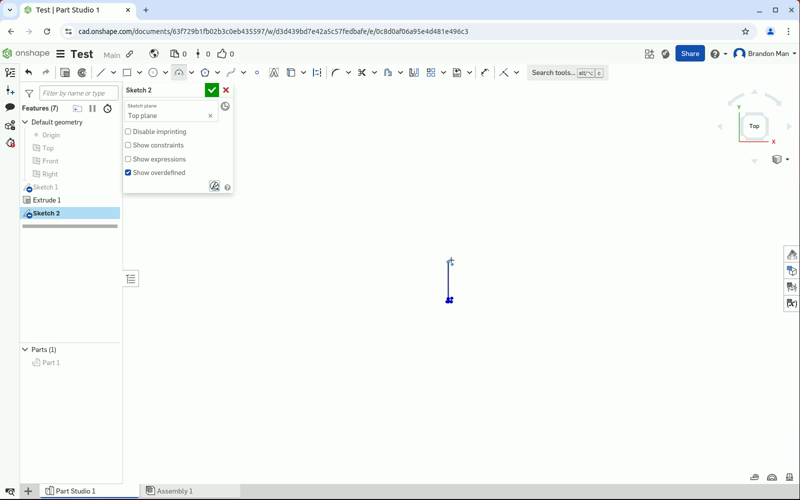
scroll(6)
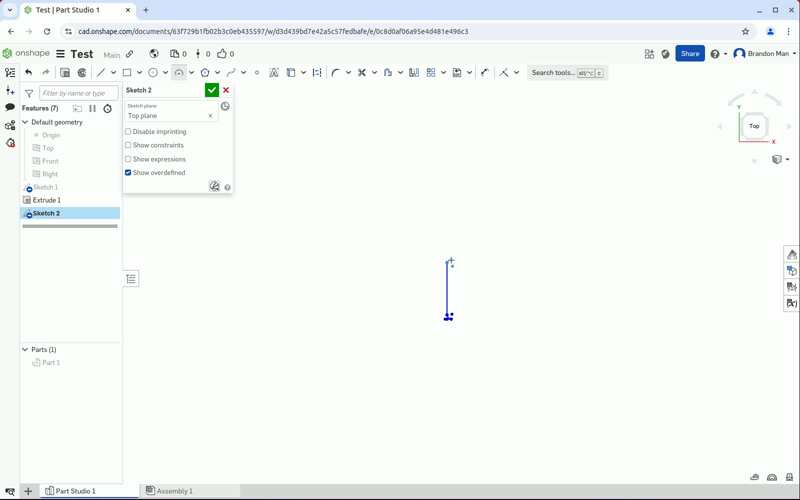
scroll(6)
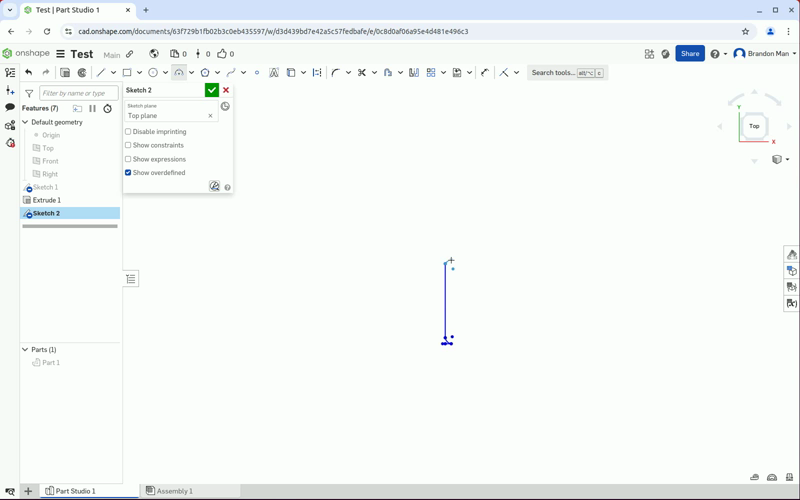
scroll(6)
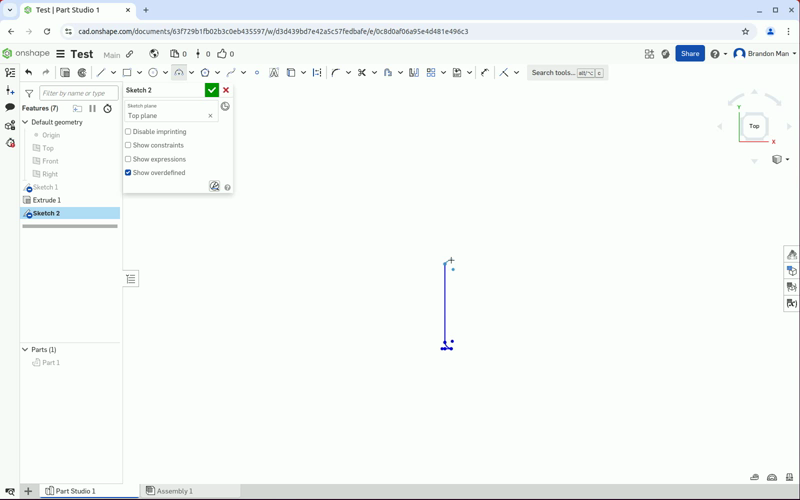
scroll(6)
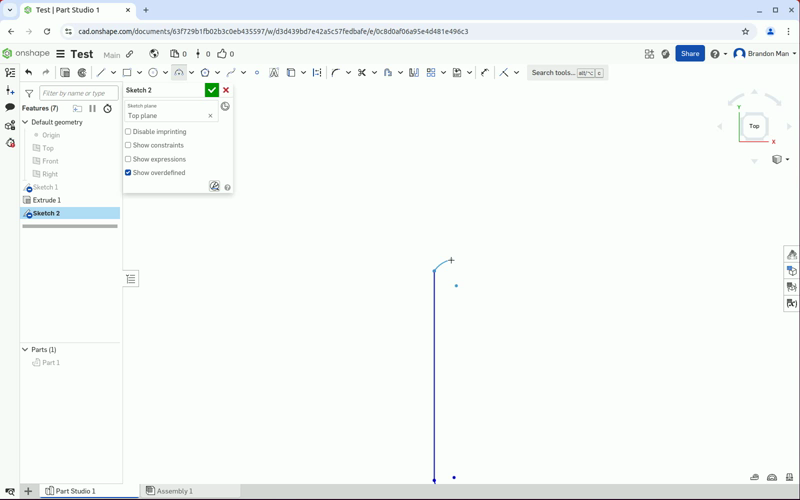
click(451, 259)
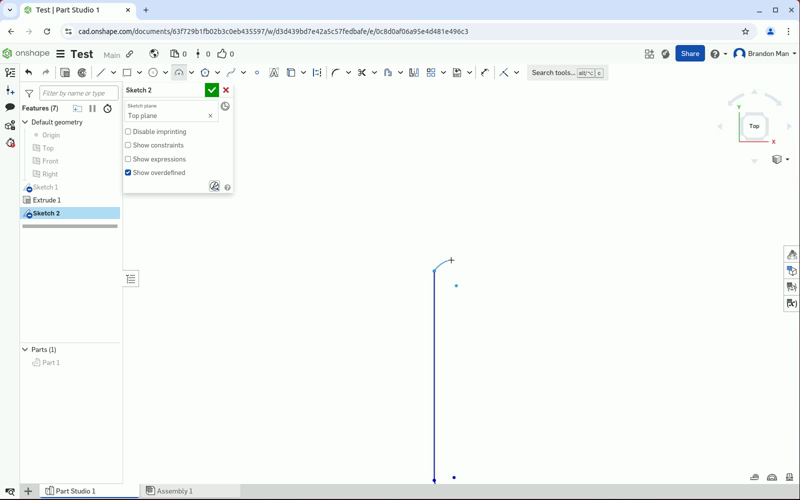
scroll(-6)
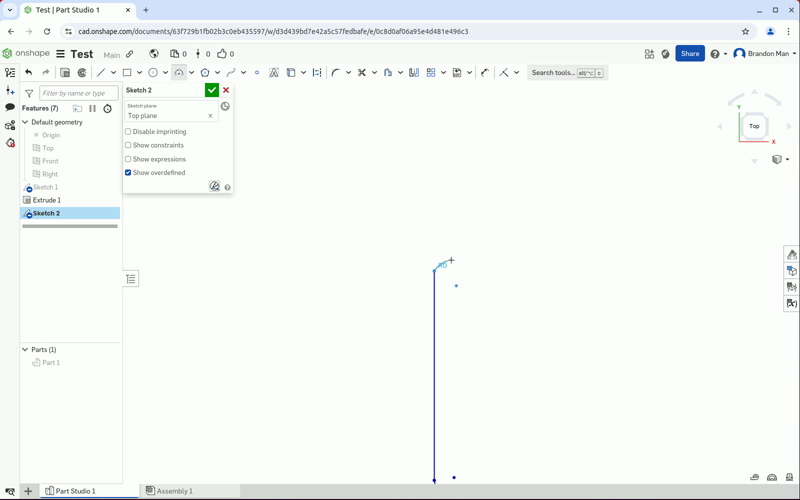
scroll(-6)
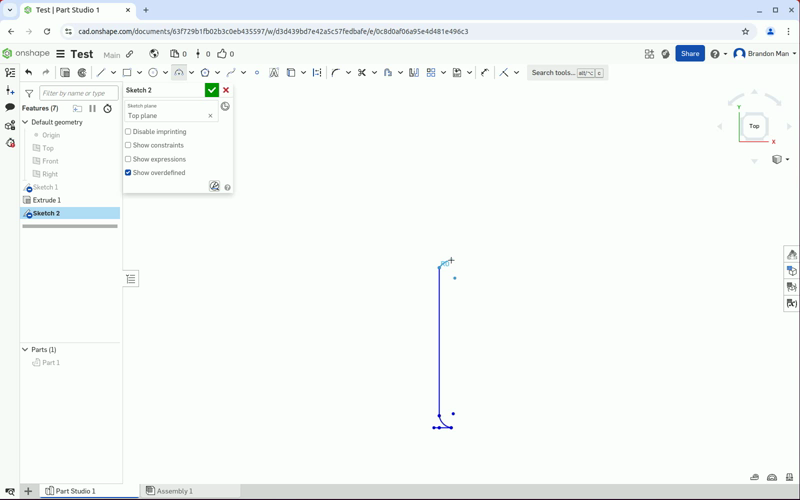
scroll(-6)
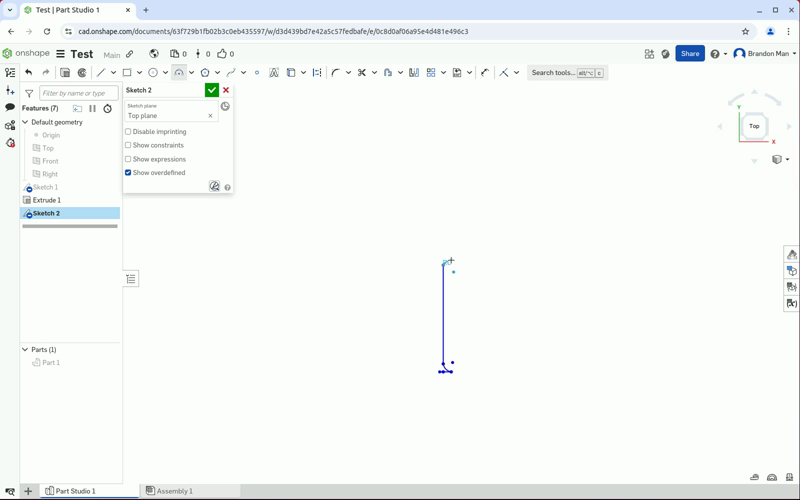
scroll(-6)
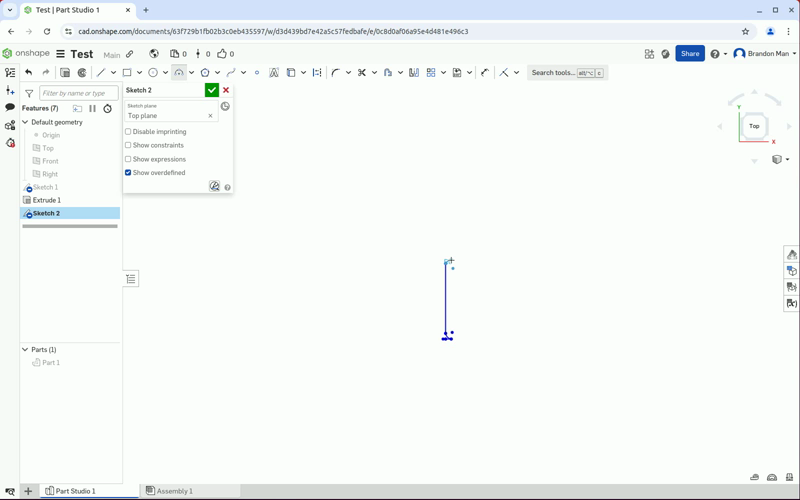
scroll(-6)
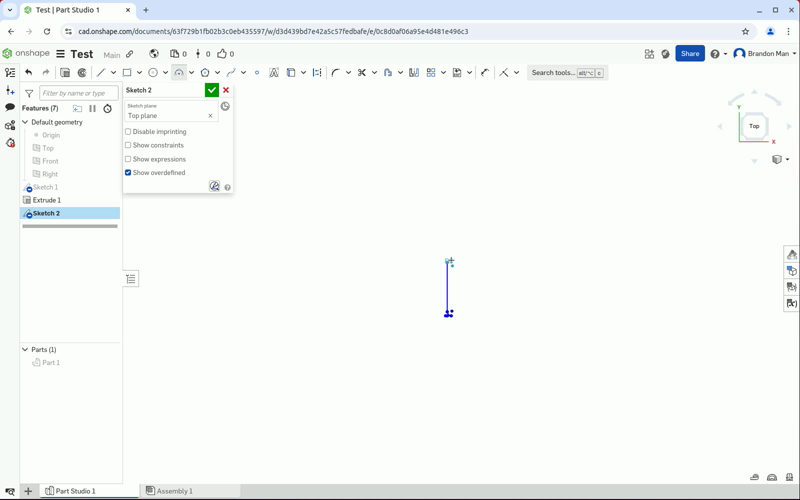
scroll(-6)
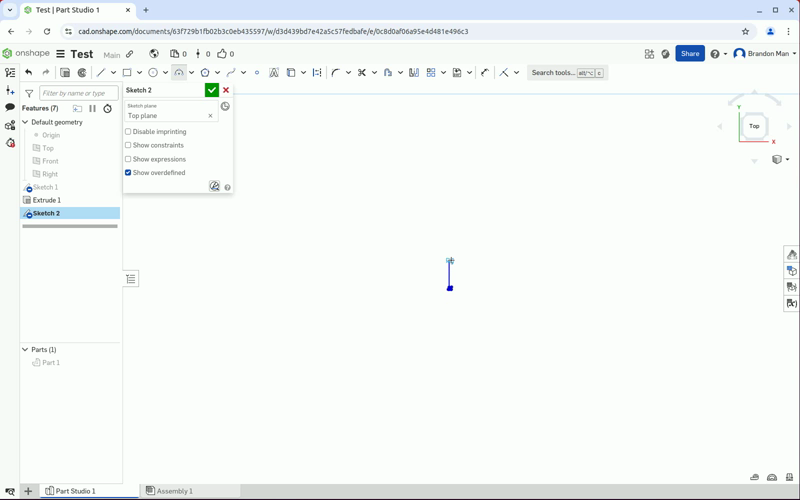
scroll(-6)
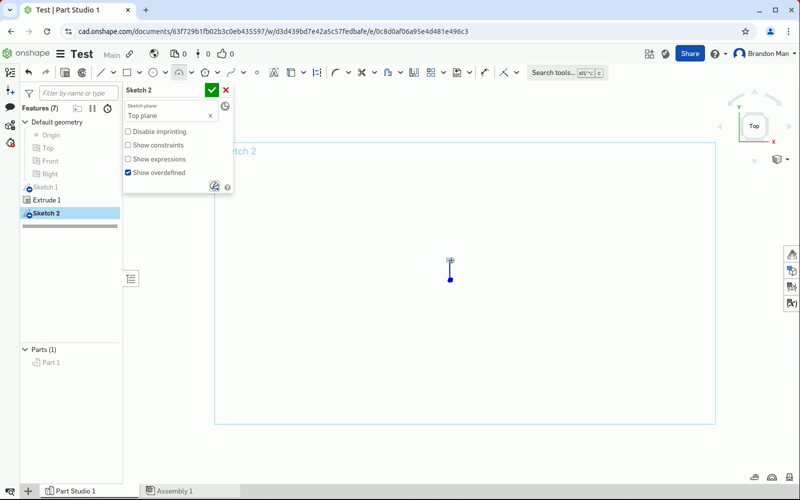
mouse_move(450, 259)
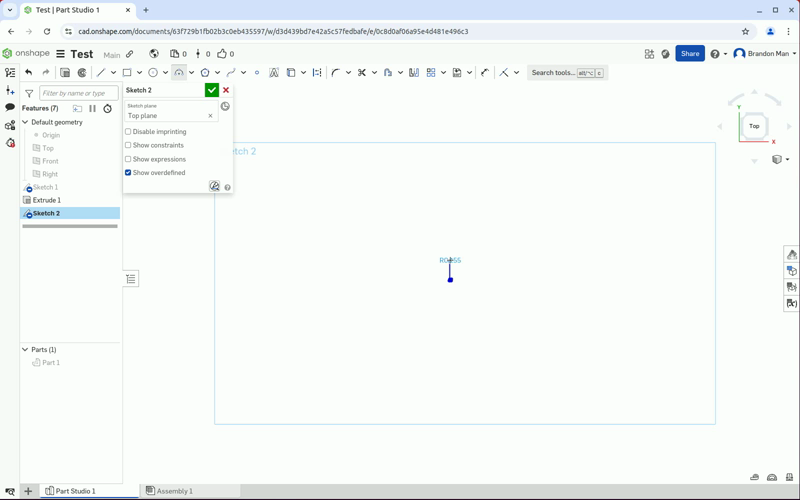
scroll(6)
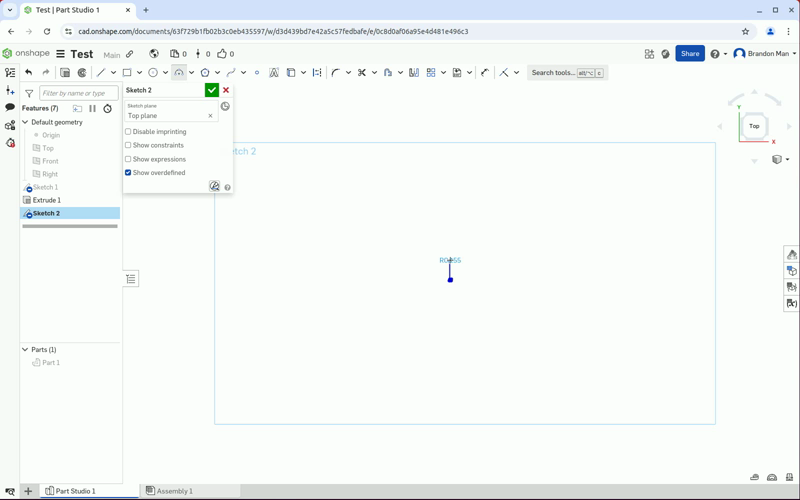
scroll(6)
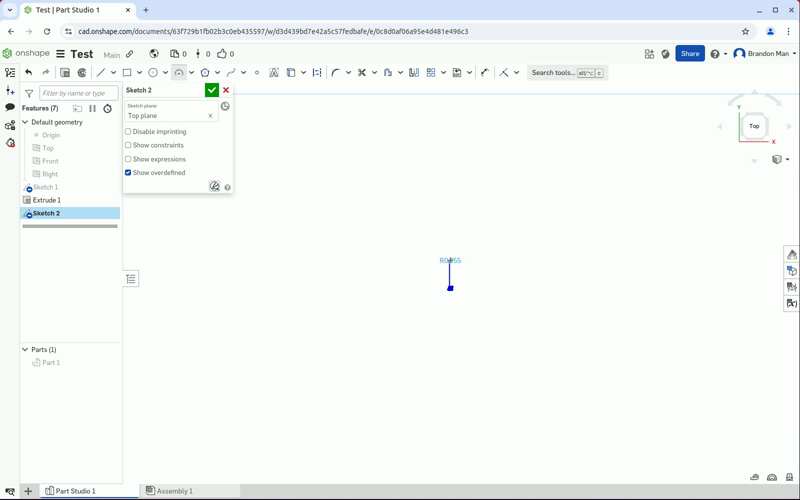
scroll(6)
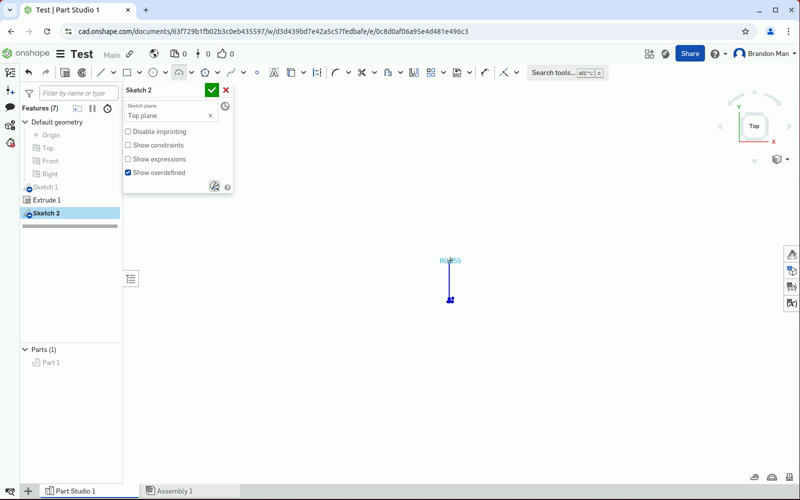
scroll(6)
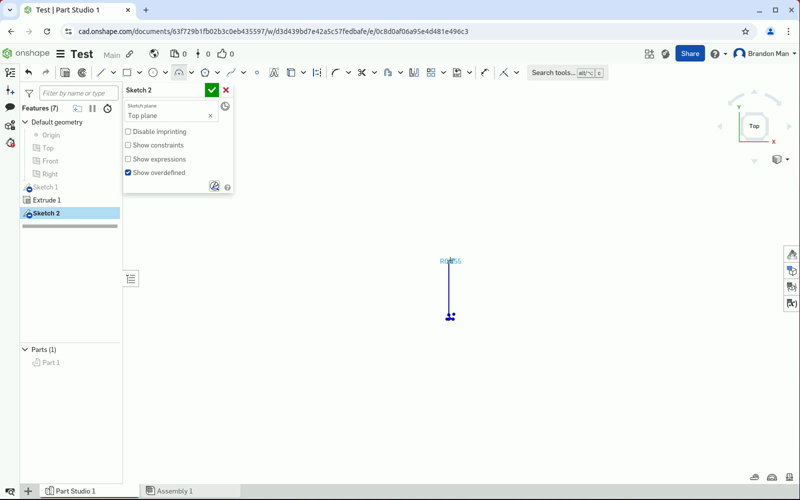
scroll(6)
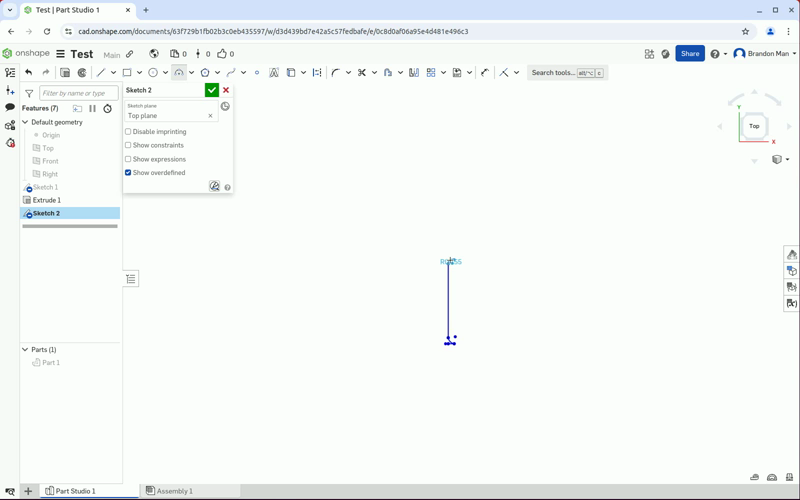
scroll(6)
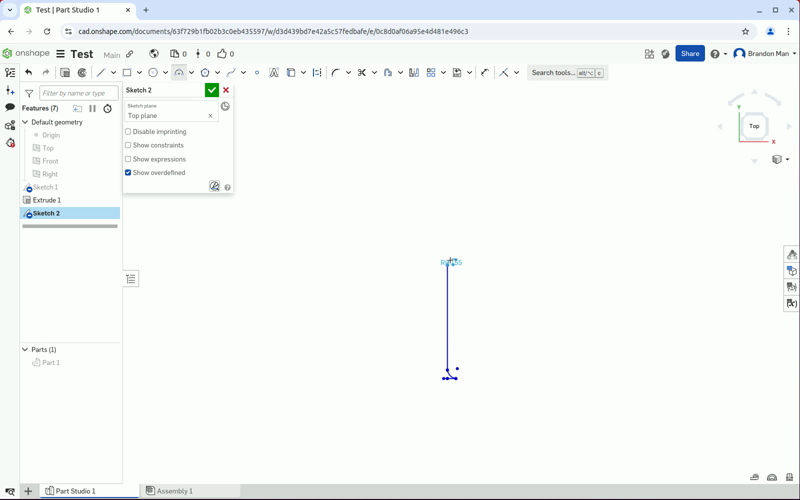
scroll(6)
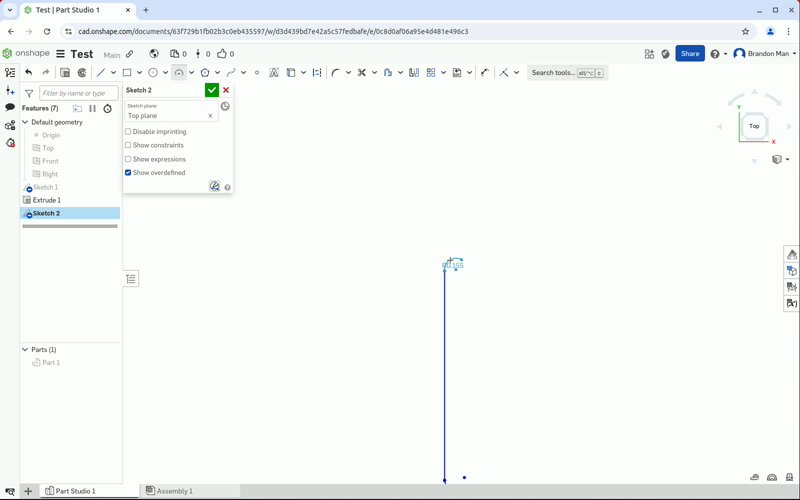
click(450, 259)
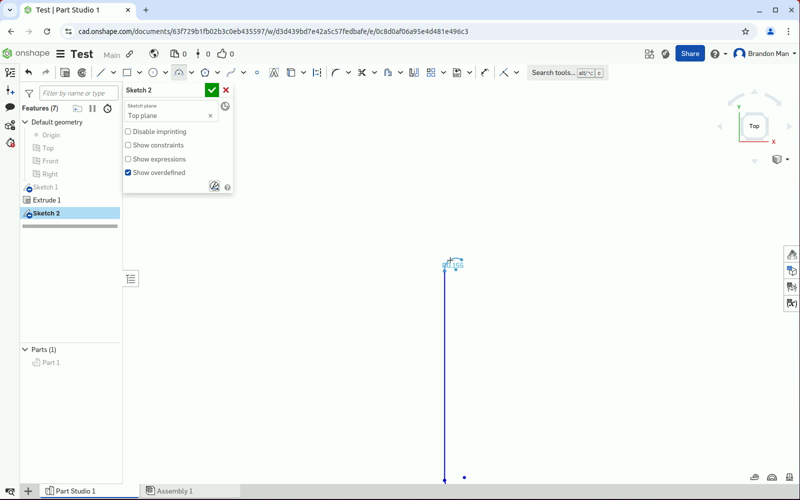
scroll(-6)
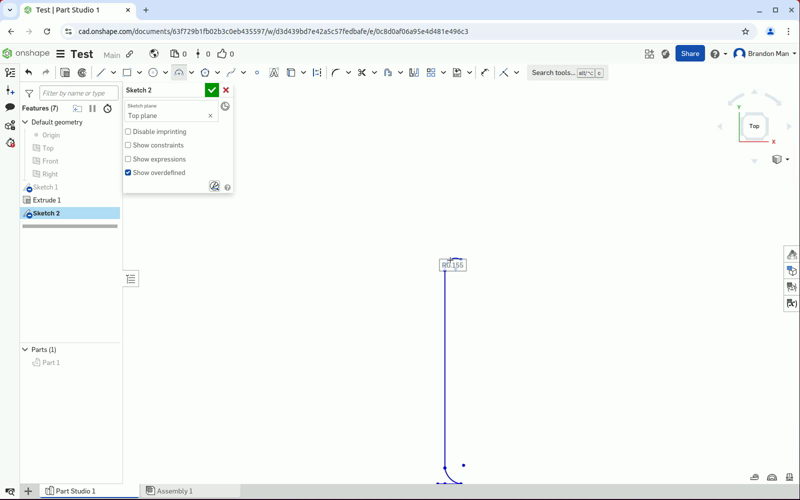
scroll(-6)
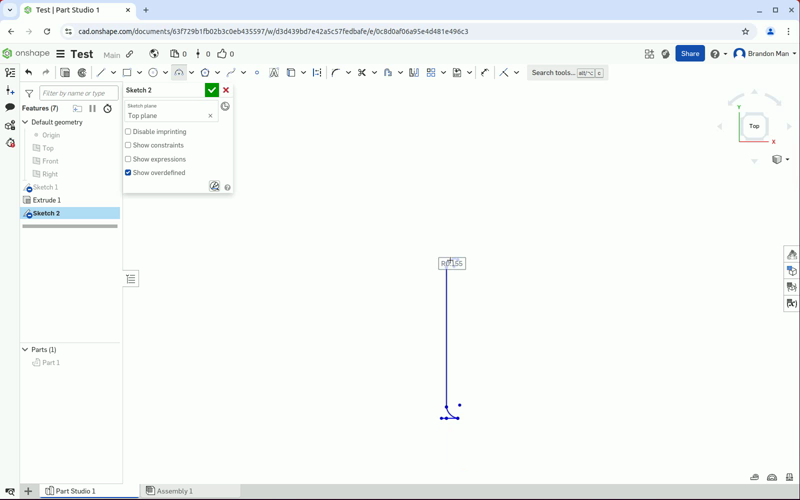
scroll(-6)
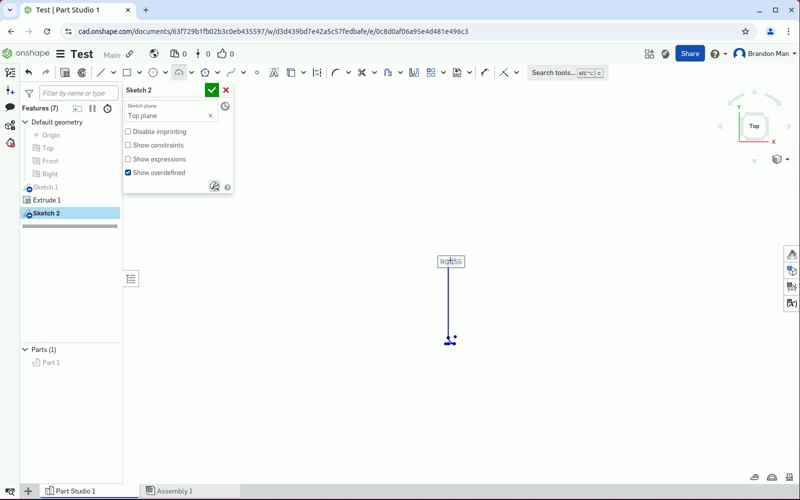
scroll(-6)
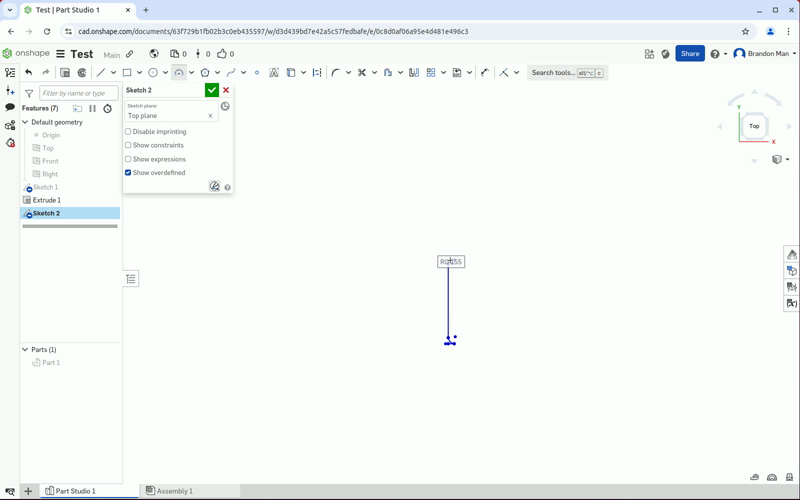
scroll(-6)
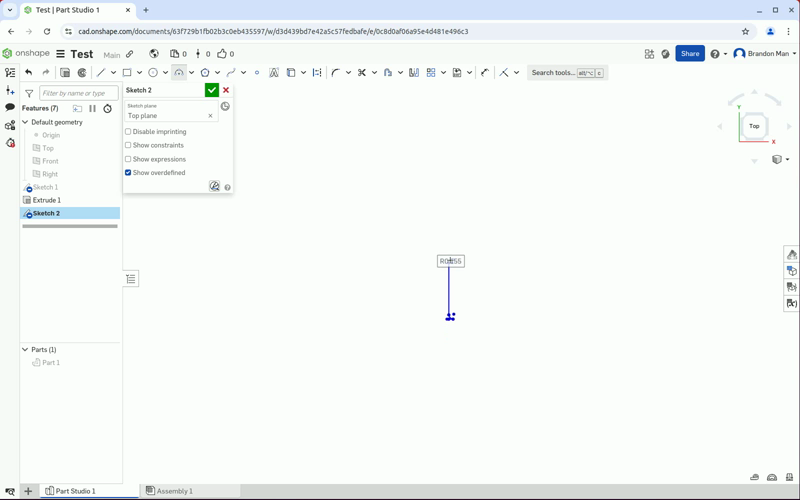
scroll(-6)
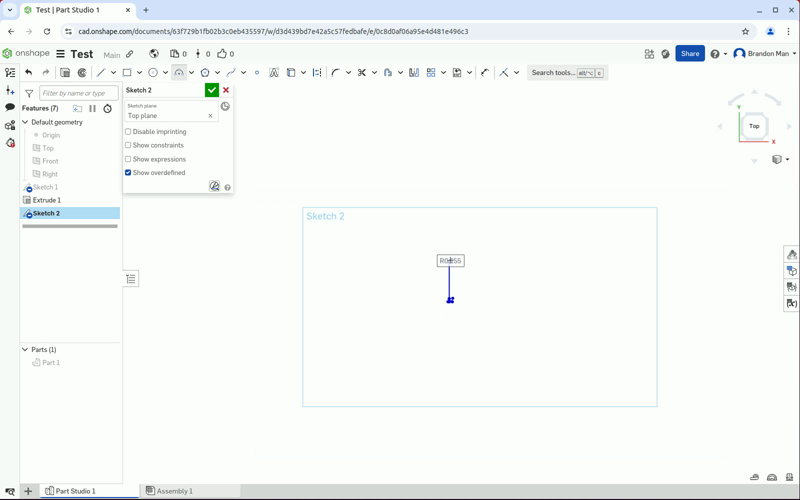
scroll(-6)
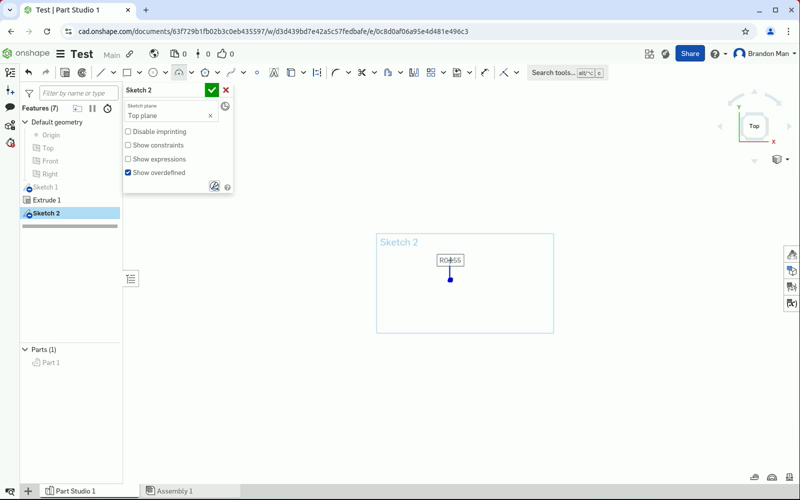
key_up(shift)
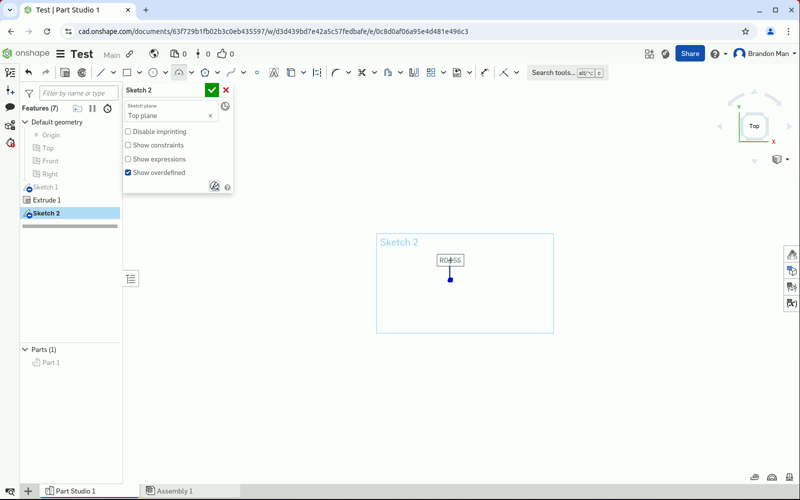
key(esc)
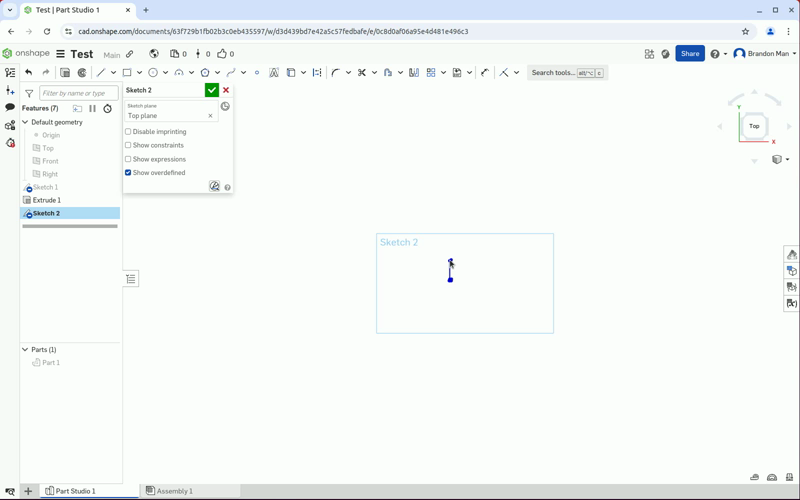
key(l)
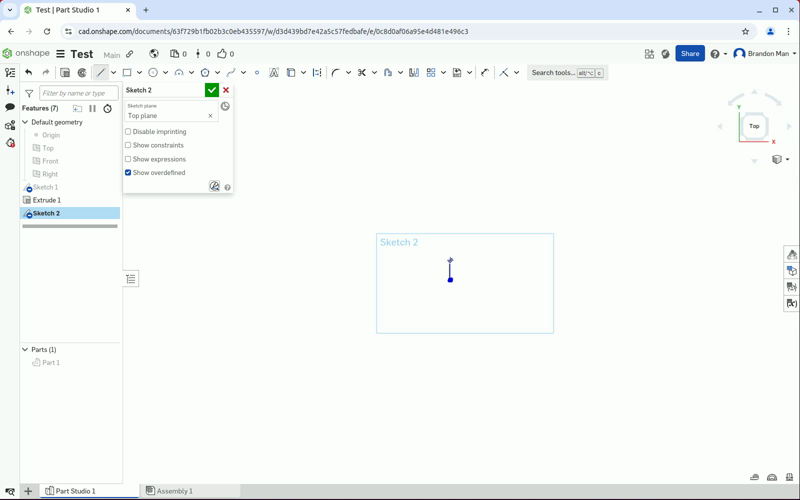
mouse_move(451, 259)
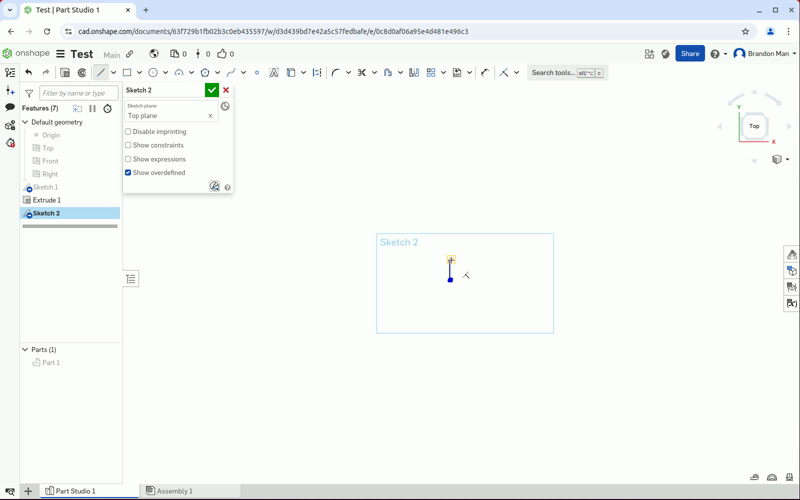
scroll(6)
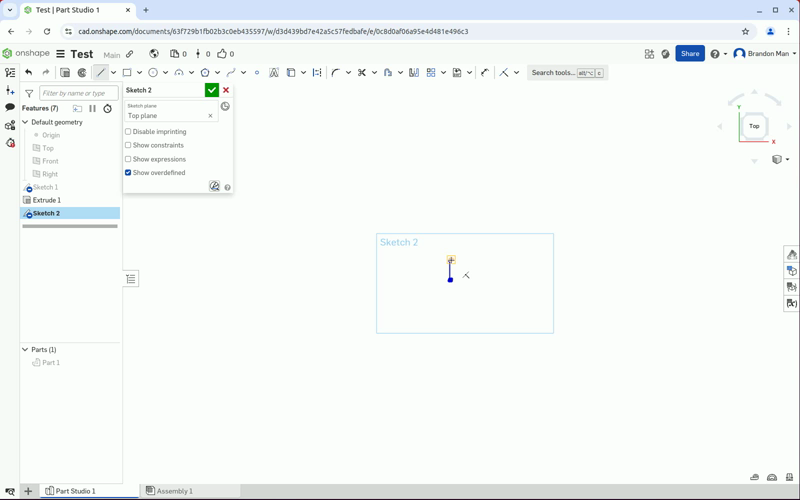
scroll(6)
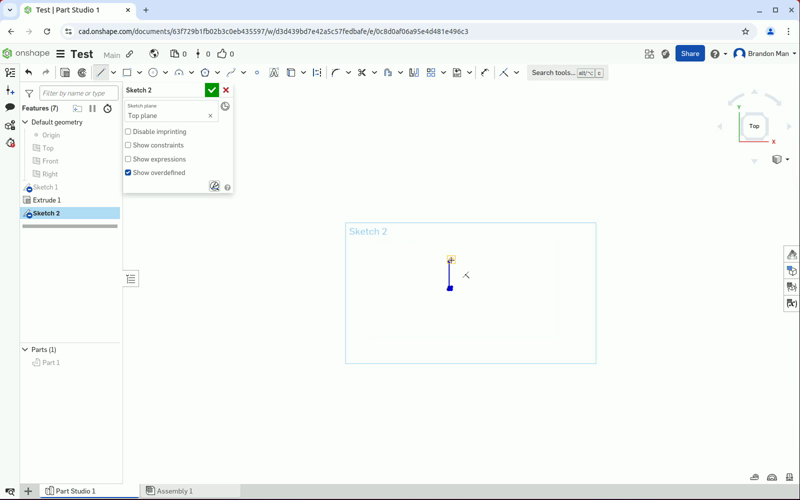
scroll(6)
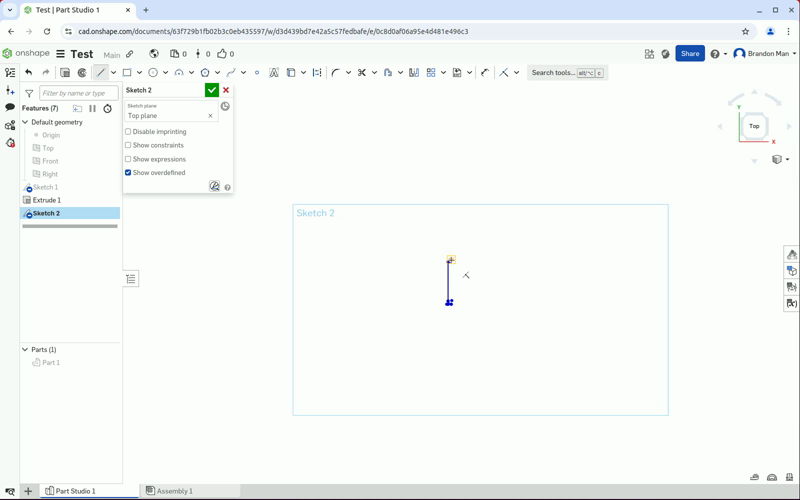
scroll(6)
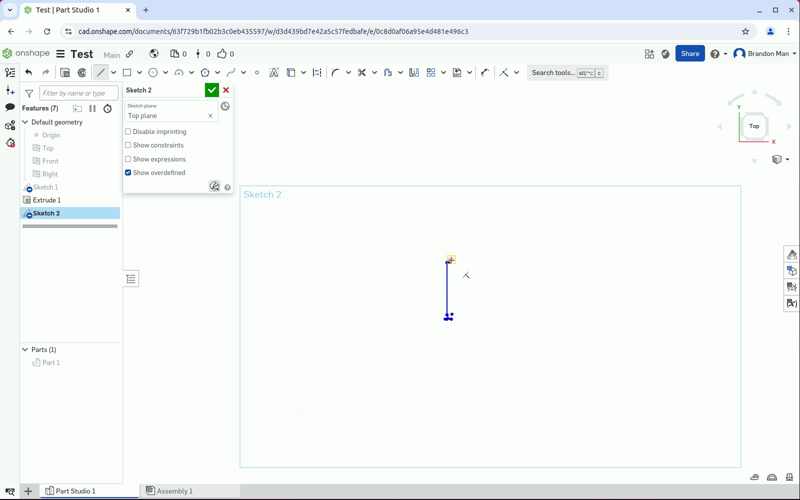
scroll(6)
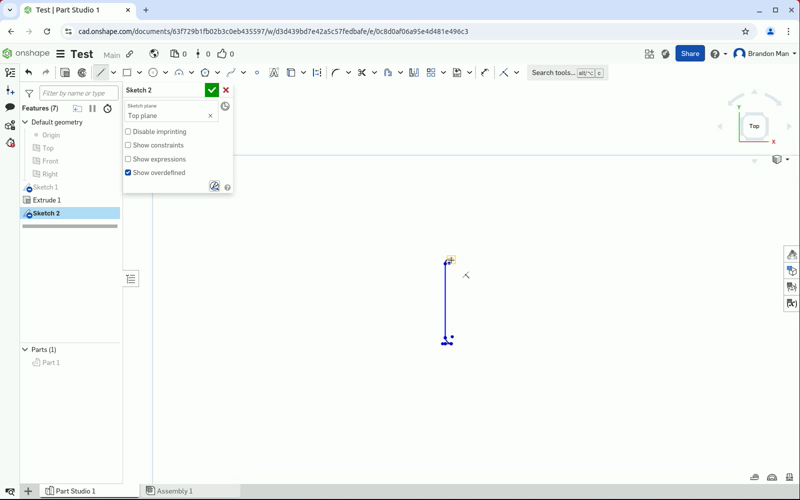
scroll(6)
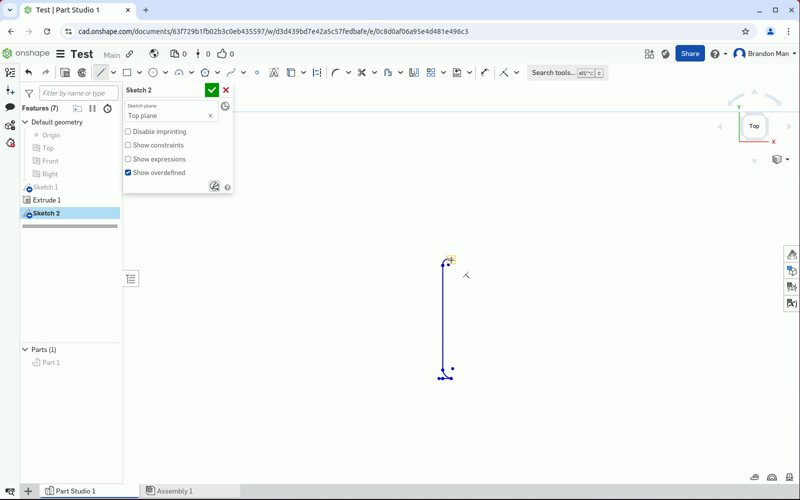
scroll(6)
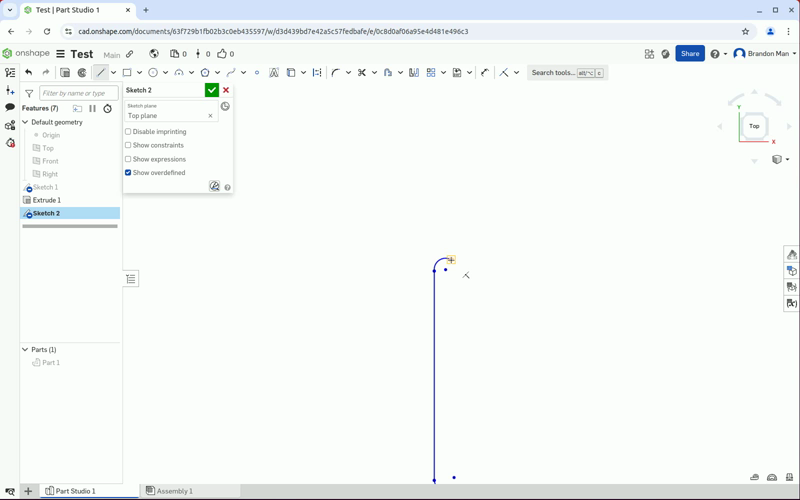
click(451, 259)
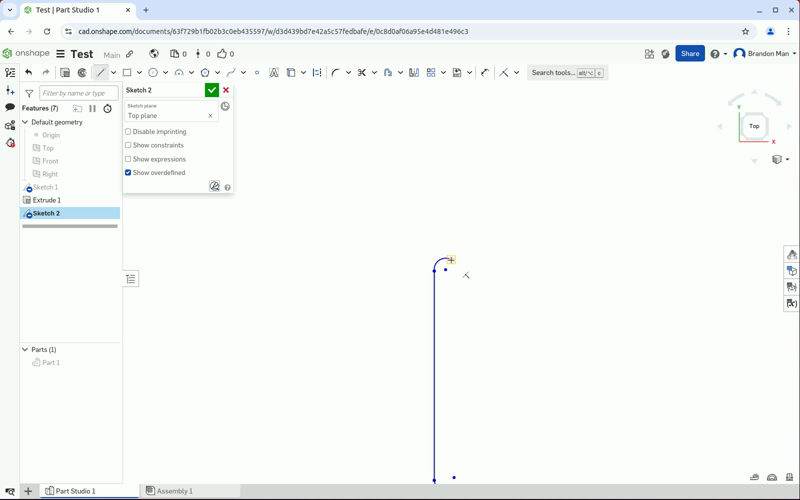
scroll(-6)
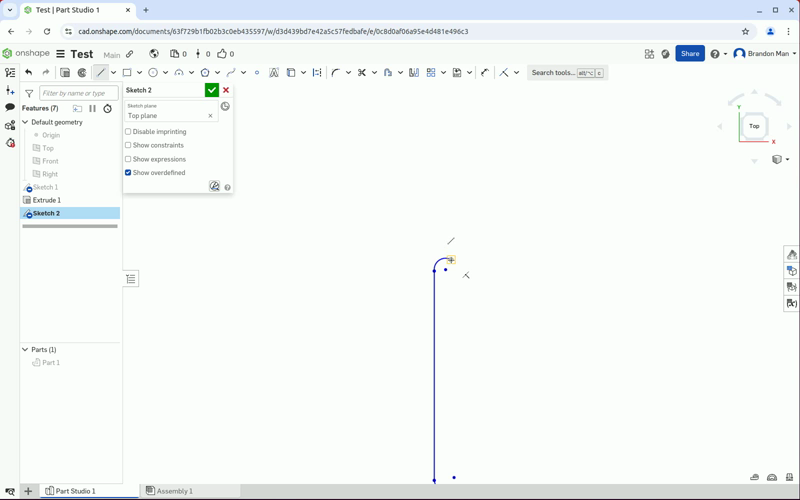
scroll(-6)
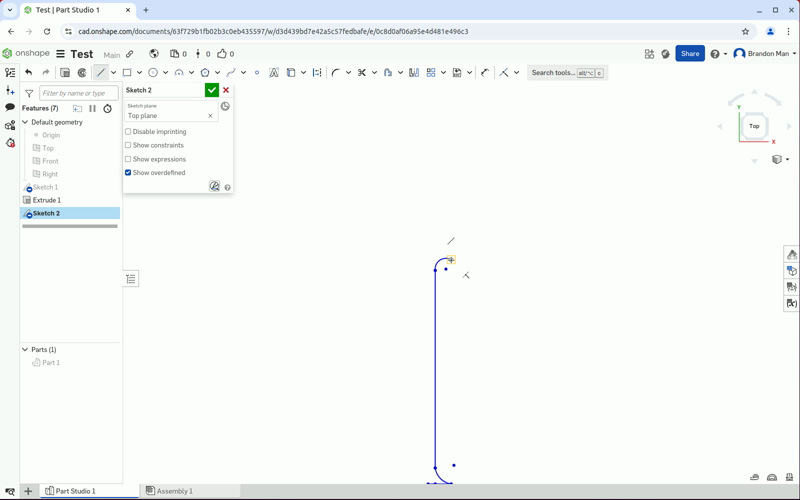
scroll(-6)
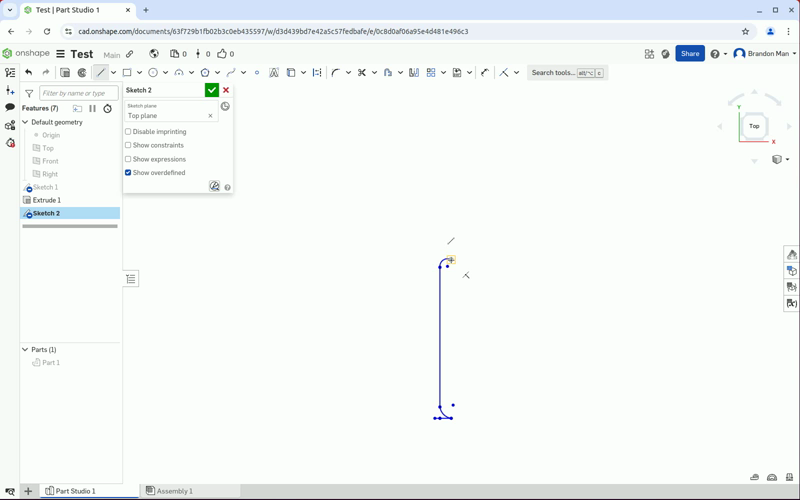
scroll(-6)
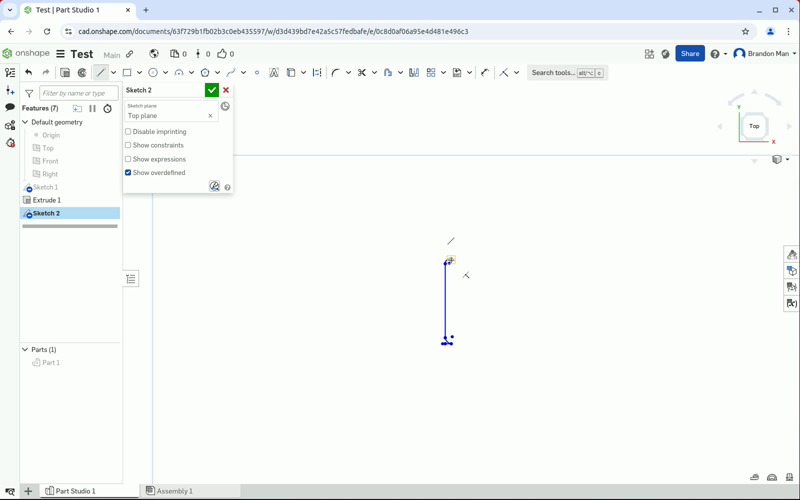
scroll(-6)
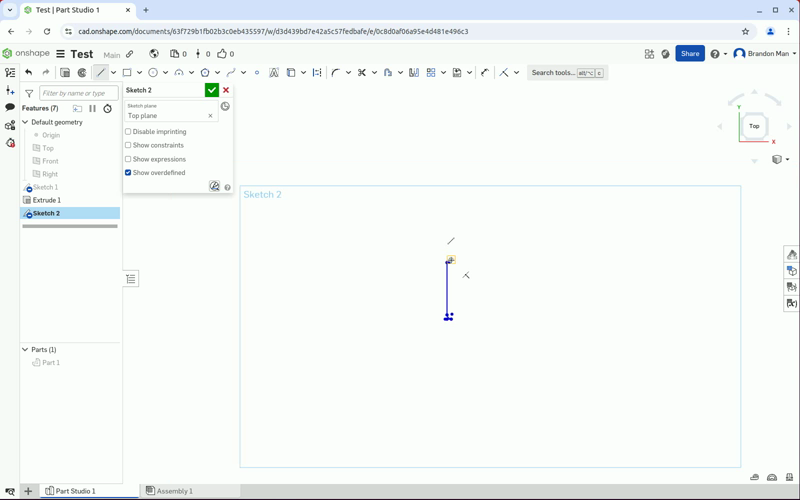
scroll(-6)
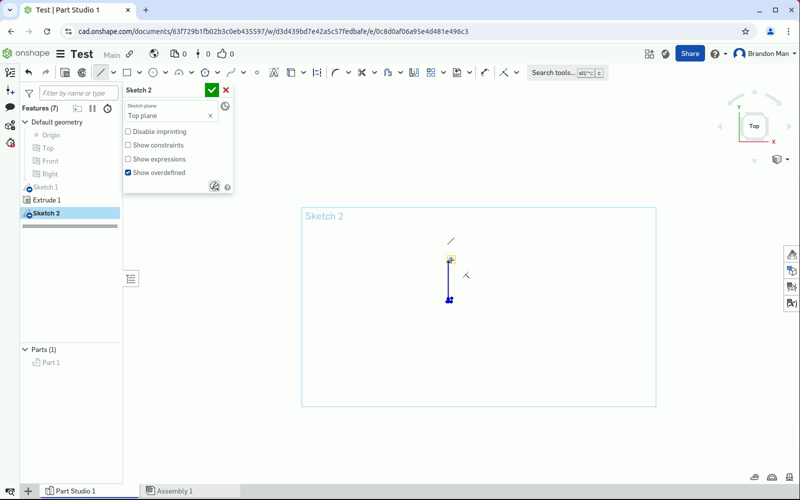
scroll(-6)
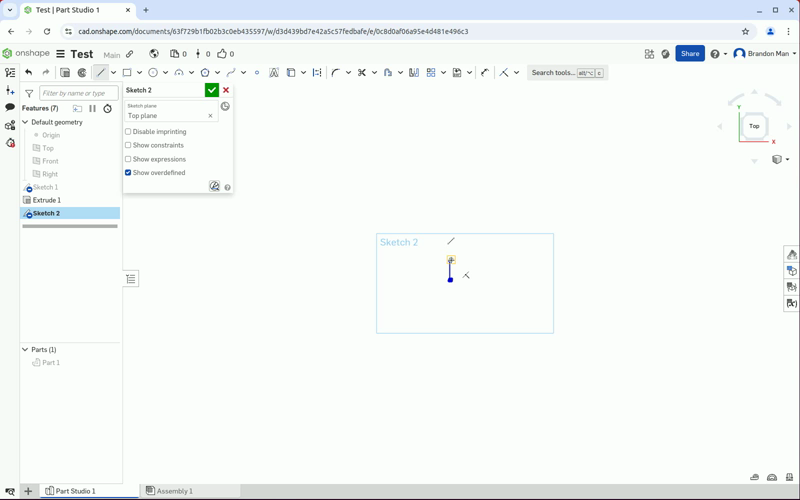
key_down(shift)
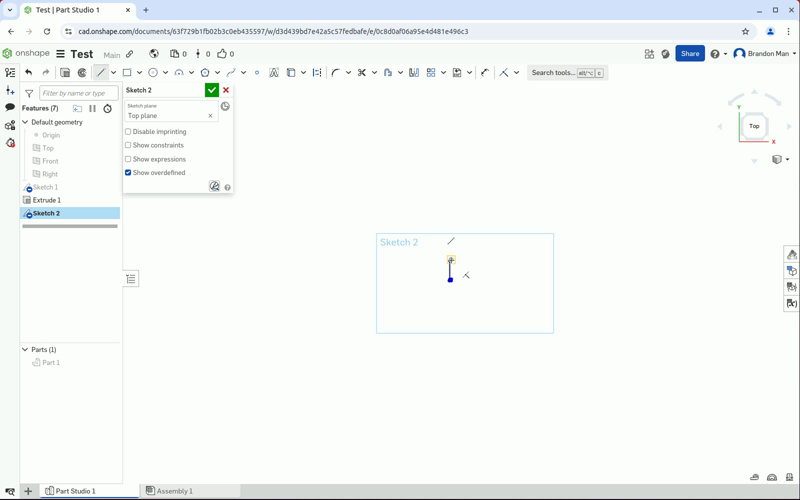
mouse_move(481, 259)
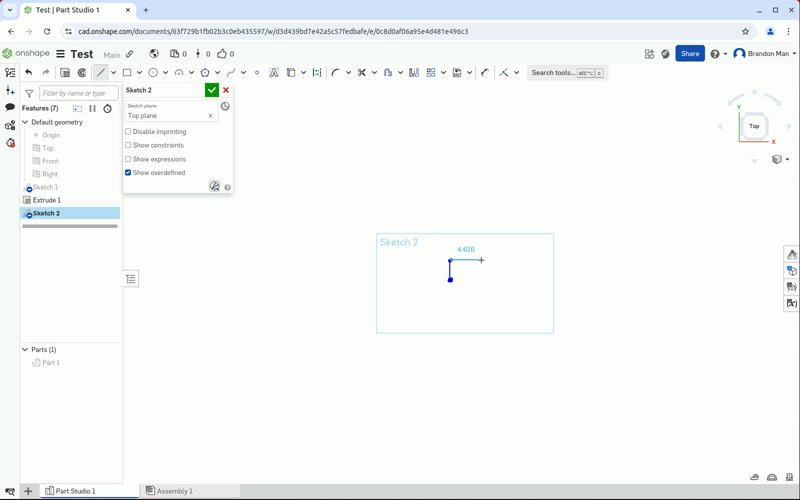
mouse_move(461, 259)
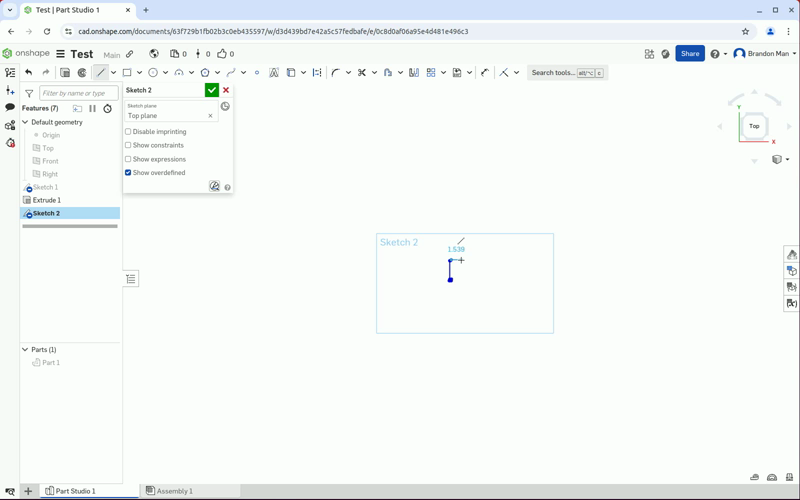
click(461, 259)
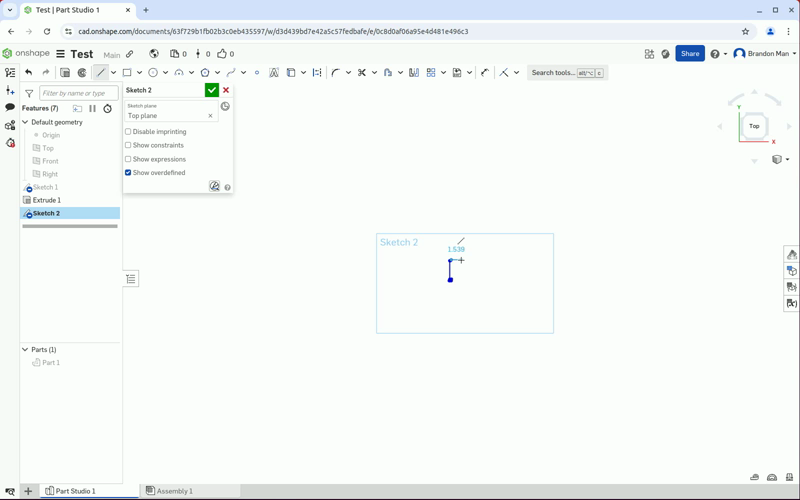
key_up(shift)
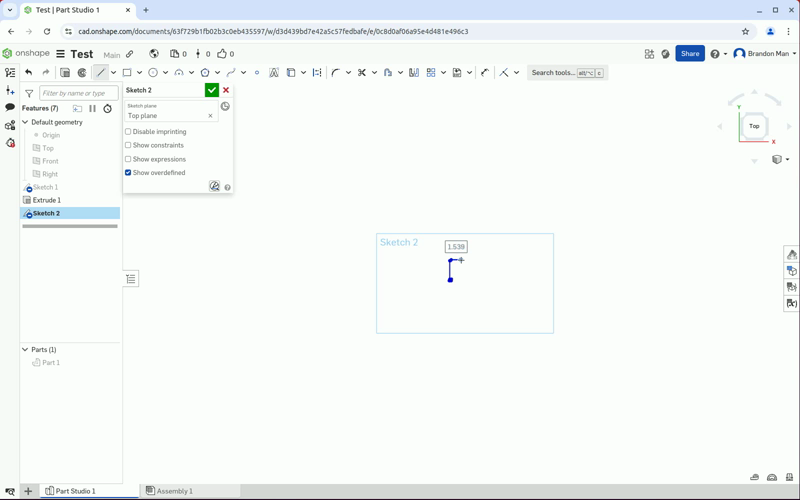
key_down(shift)
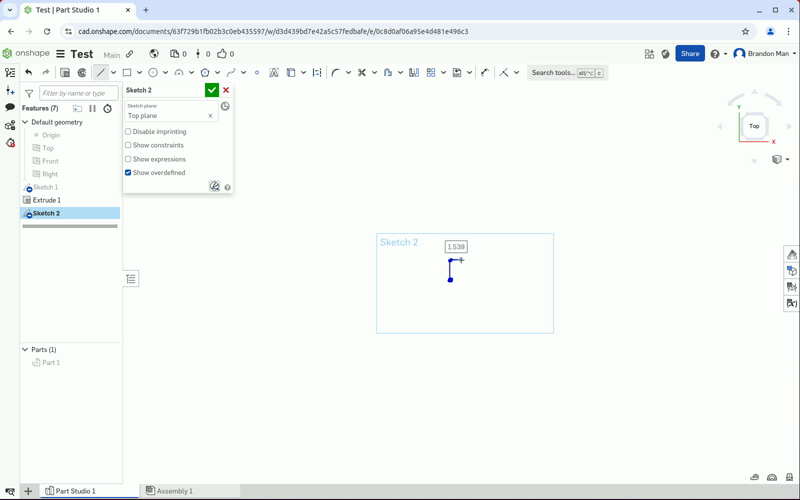
mouse_move(491, 259)
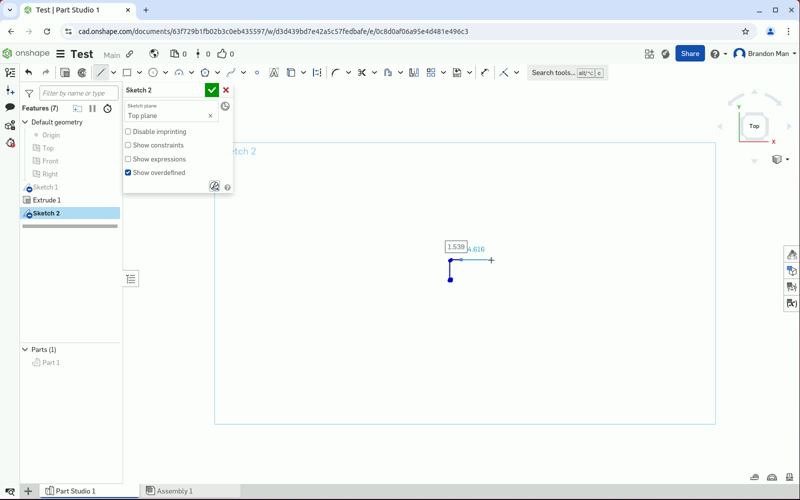
mouse_move(461, 257)
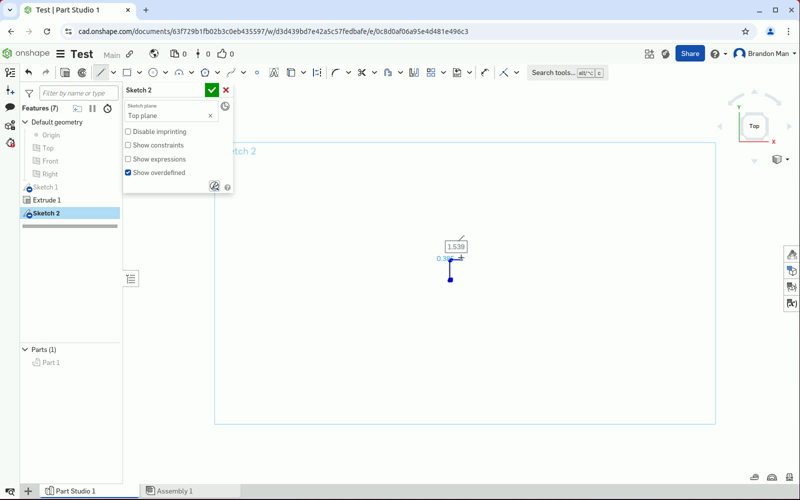
scroll(6)
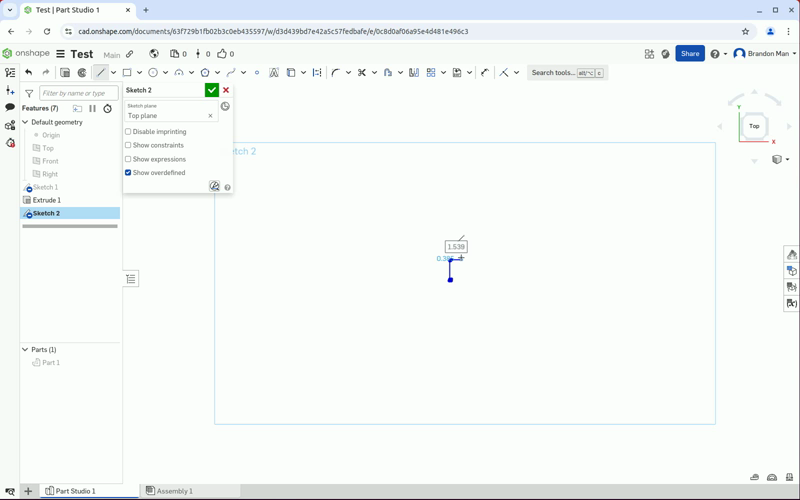
scroll(6)
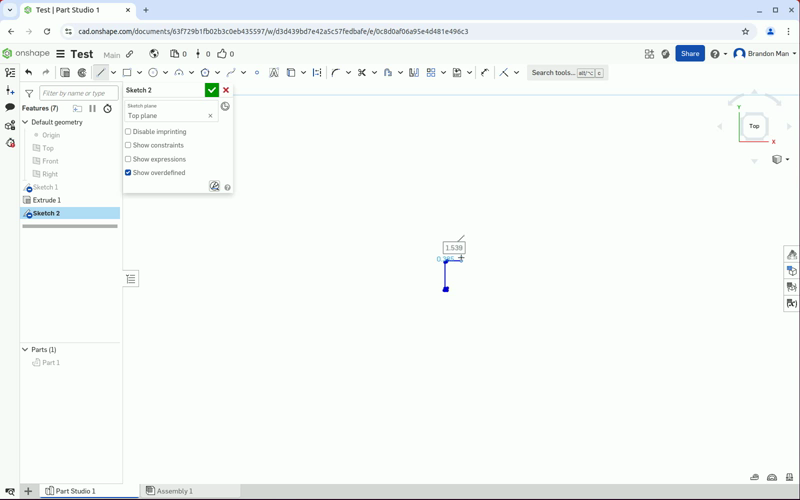
scroll(6)
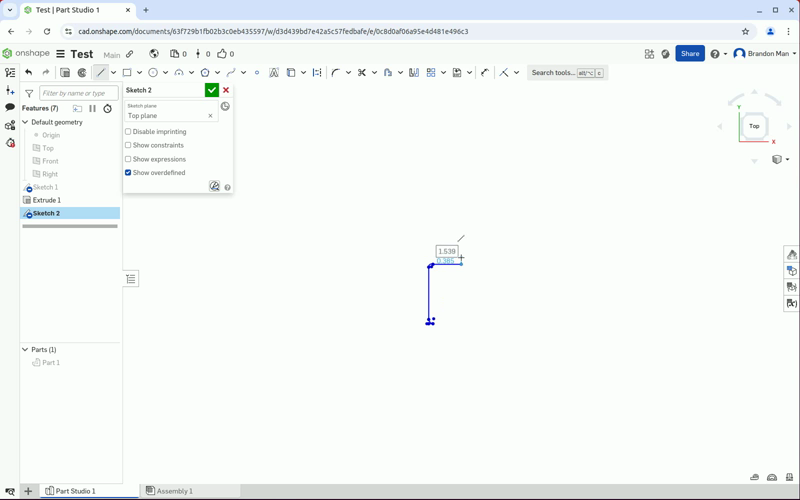
scroll(6)
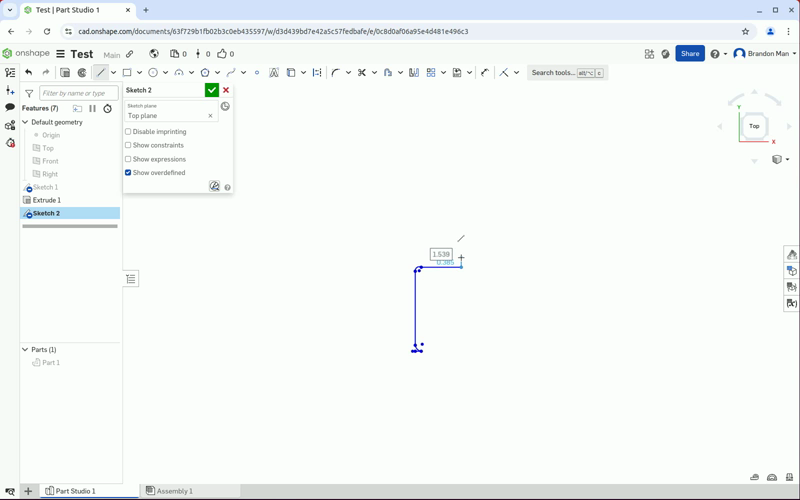
scroll(6)
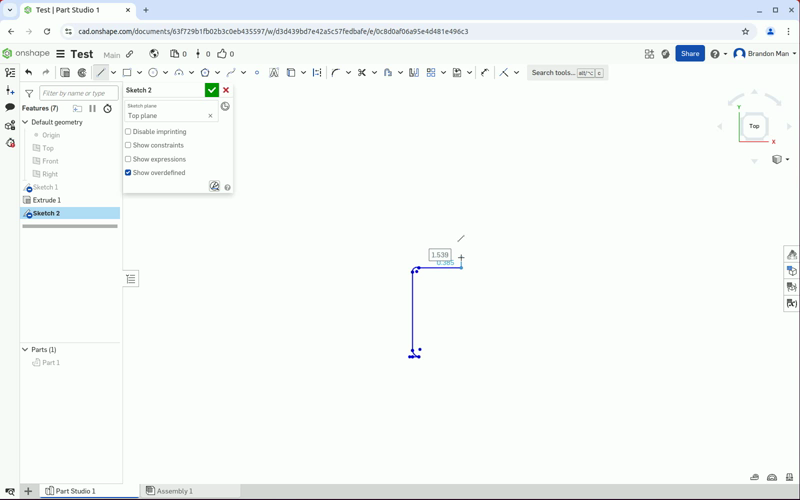
scroll(6)
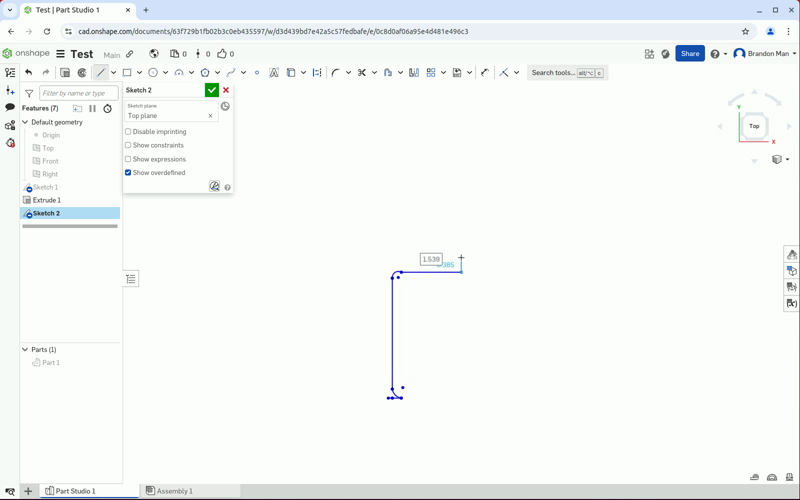
scroll(6)
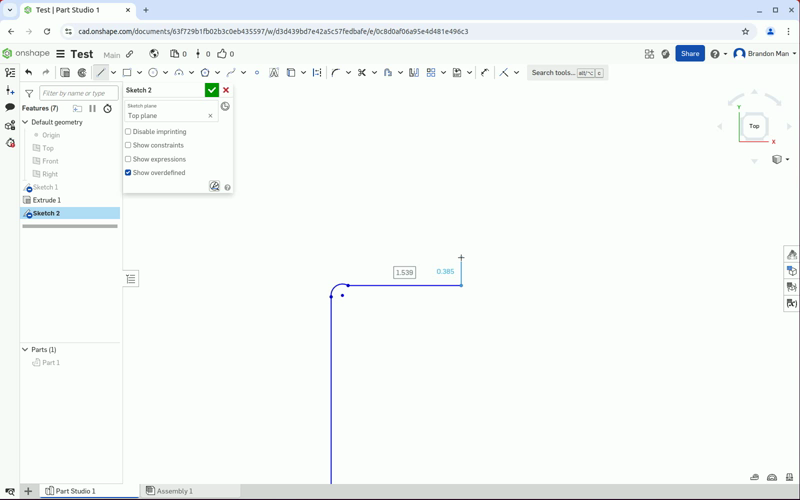
click(461, 257)
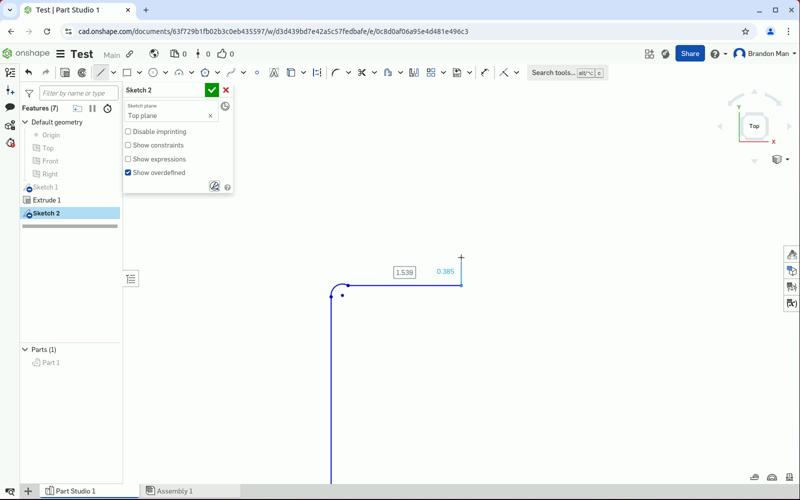
scroll(-6)
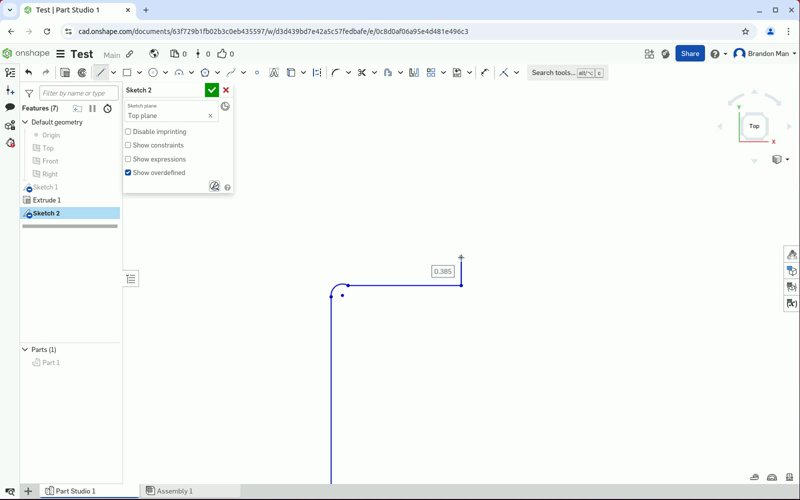
scroll(-6)
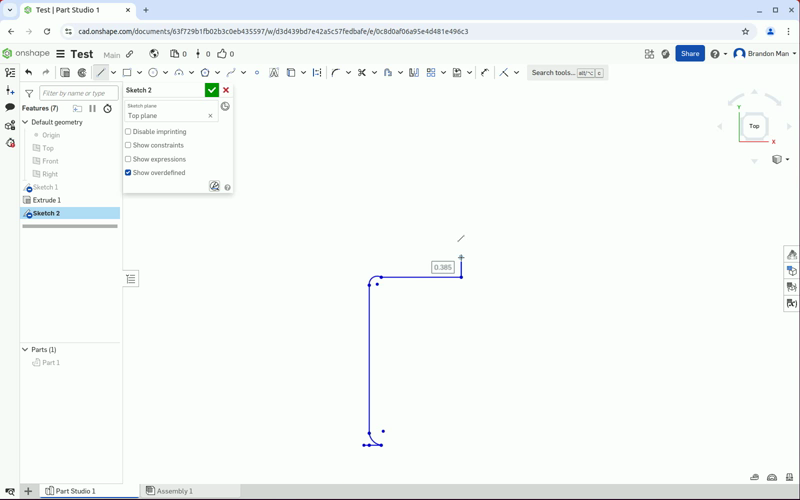
scroll(-6)
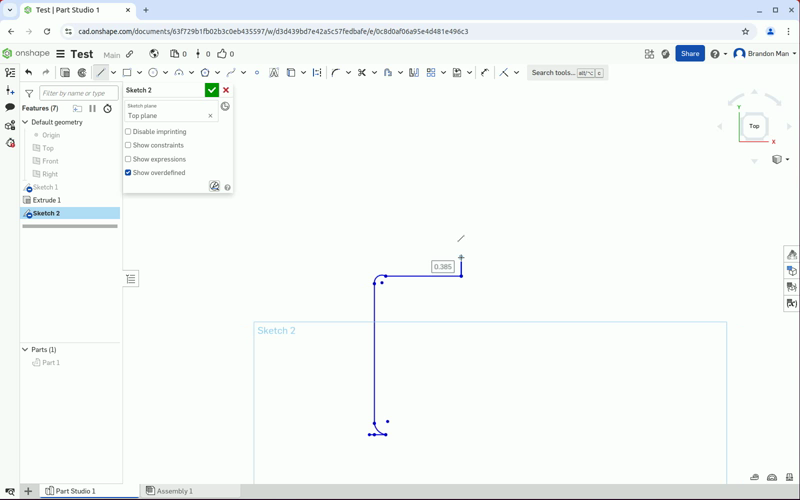
scroll(-6)
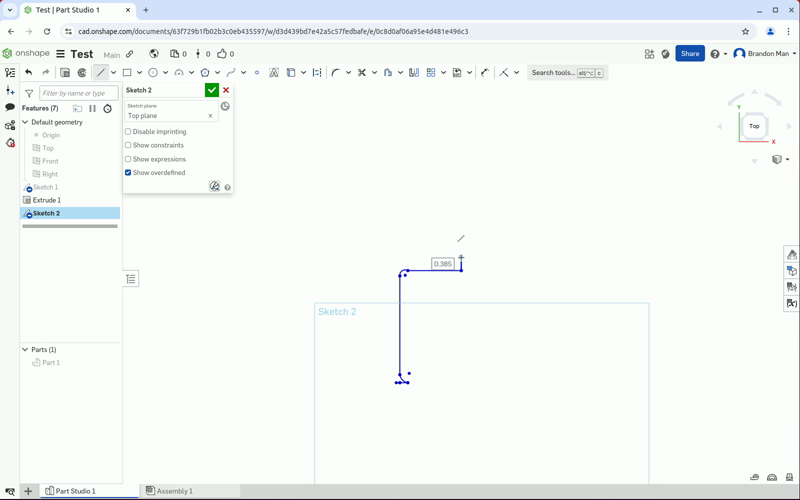
scroll(-6)
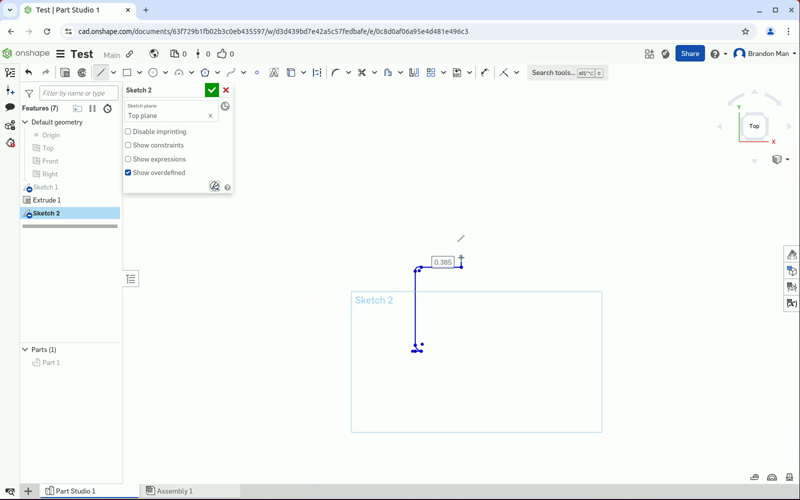
scroll(-6)
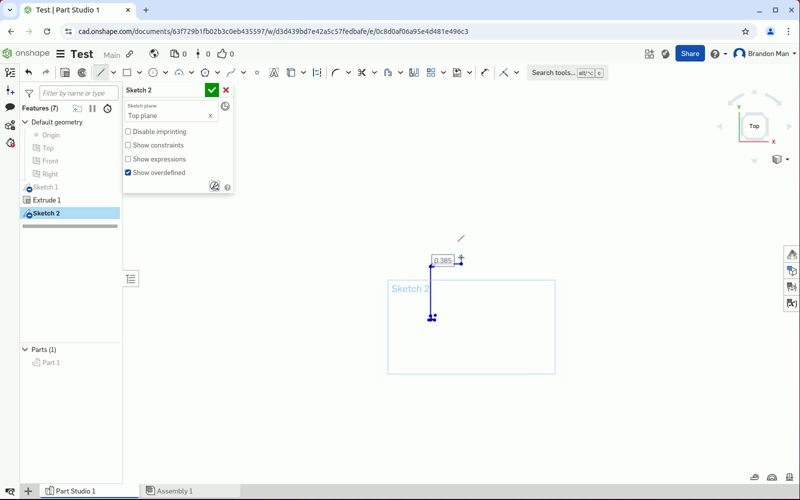
scroll(-6)
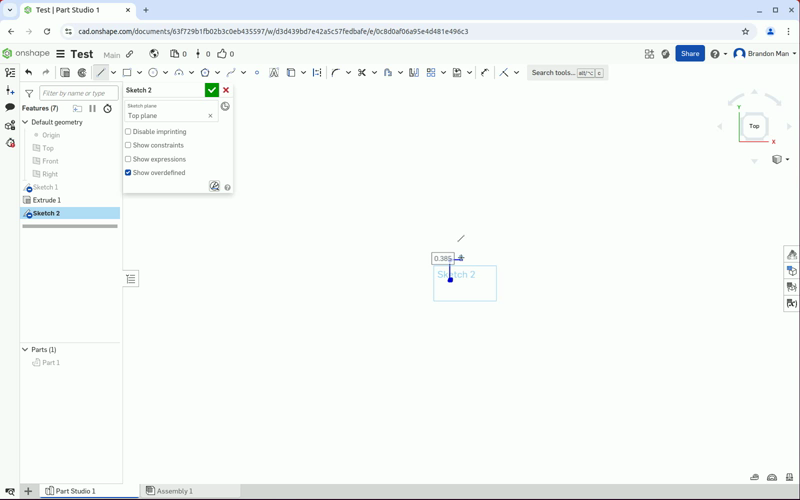
key_up(shift)
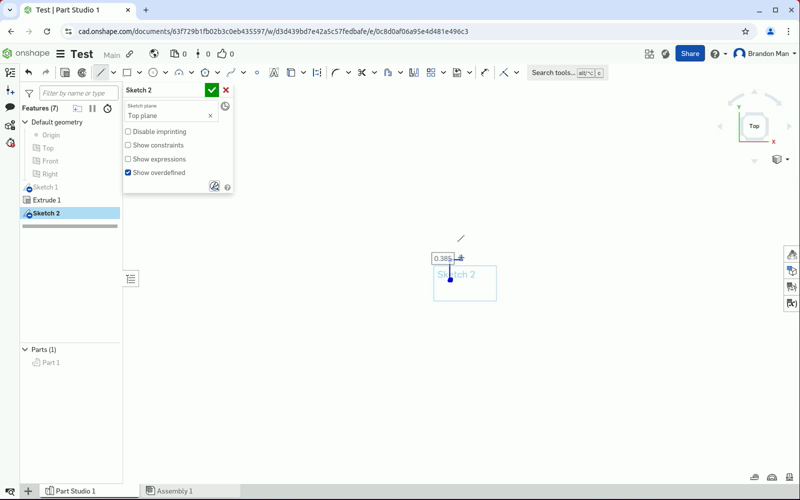
key_down(shift)
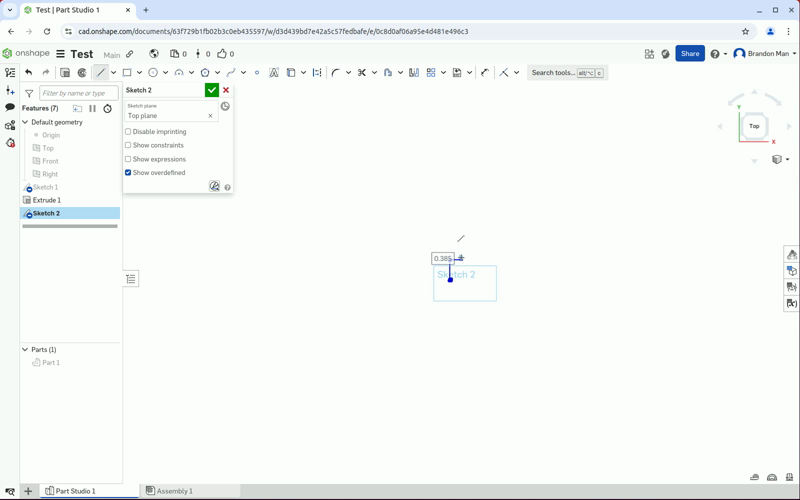
mouse_move(491, 257)
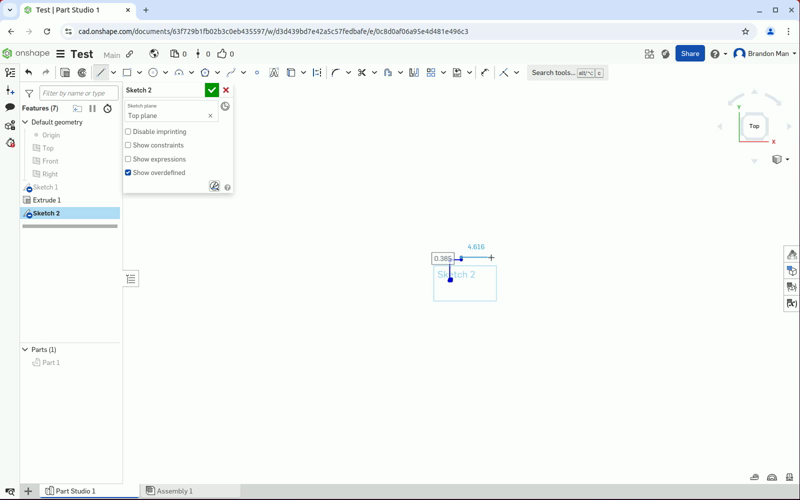
mouse_move(449, 257)
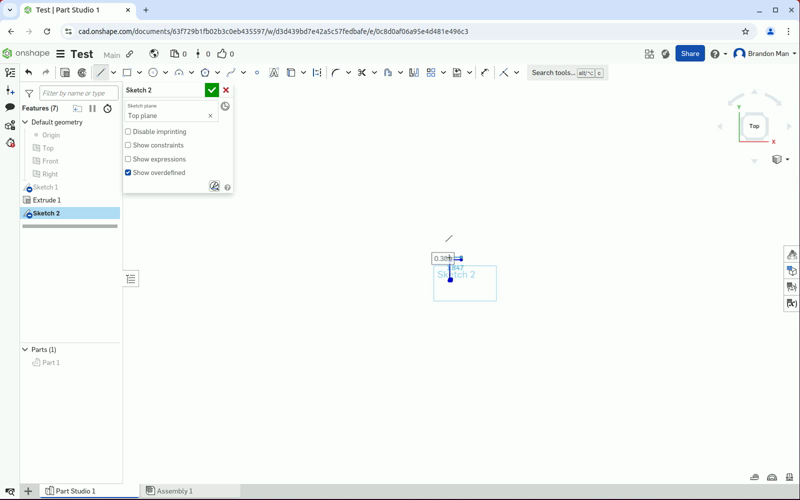
scroll(6)
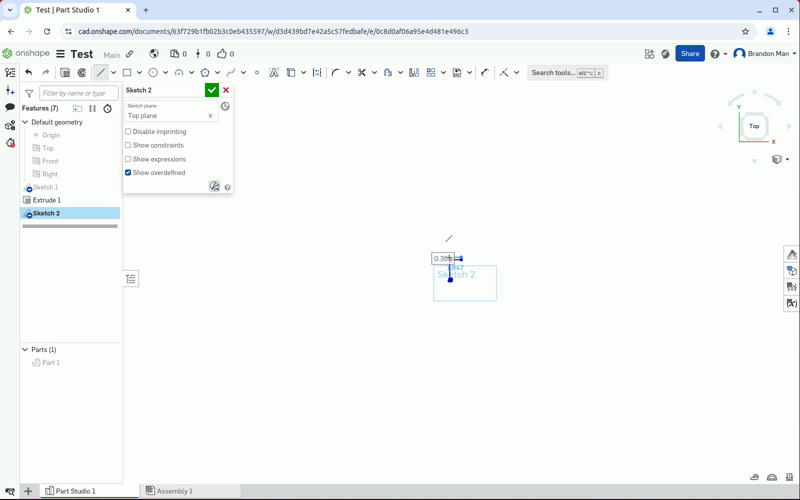
scroll(6)
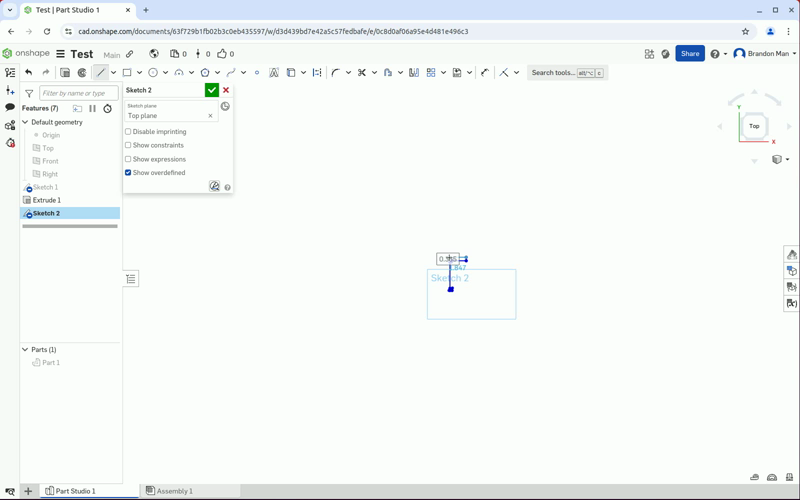
scroll(6)
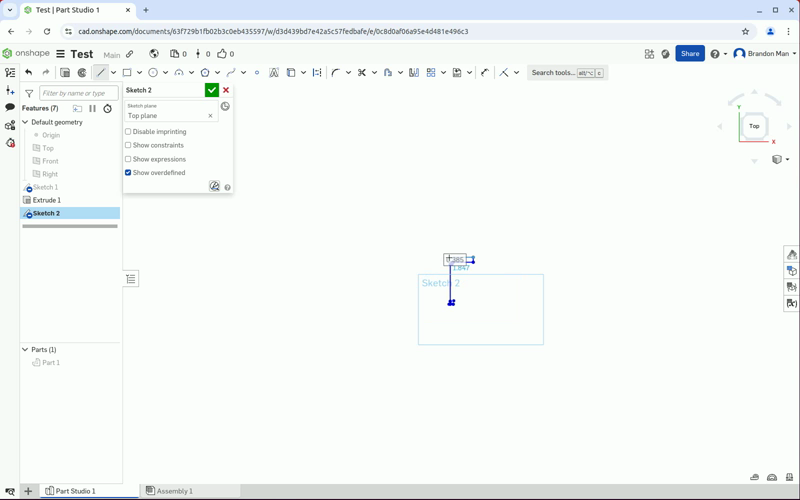
scroll(6)
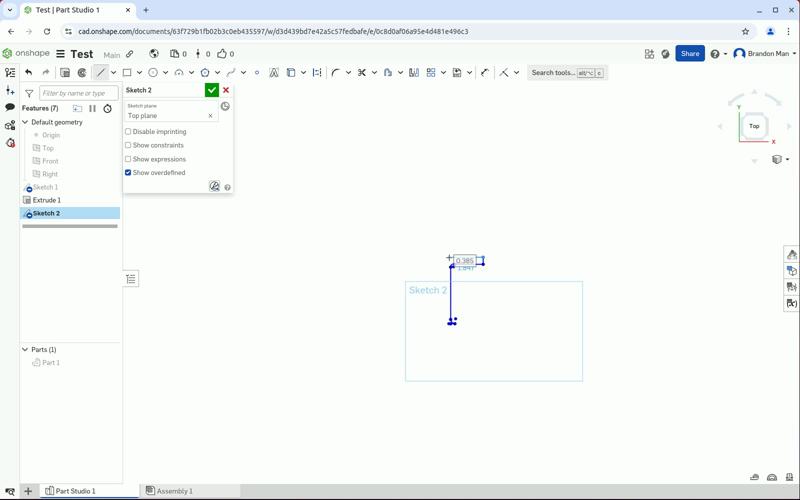
scroll(6)
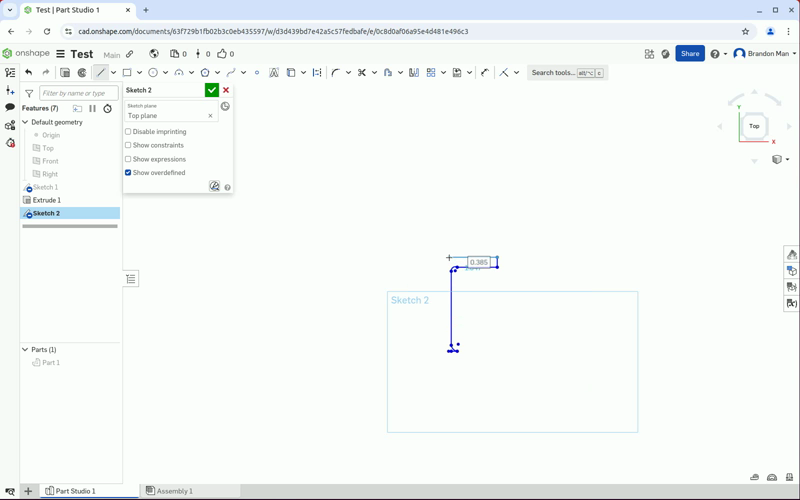
scroll(6)
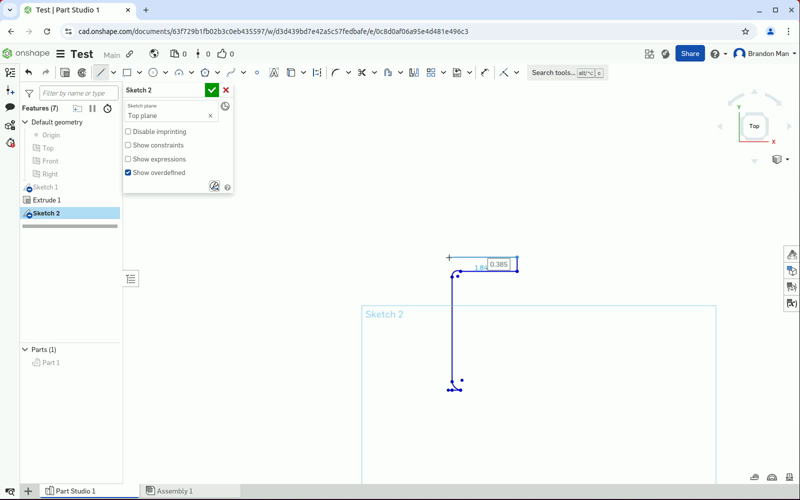
scroll(6)
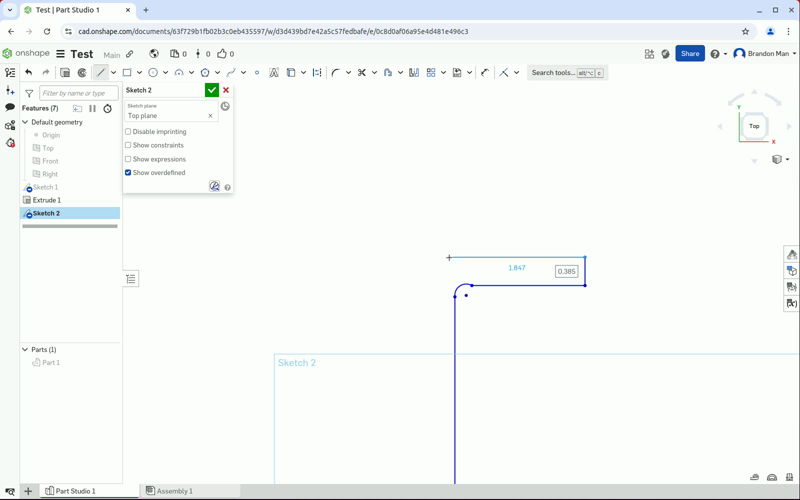
click(449, 257)
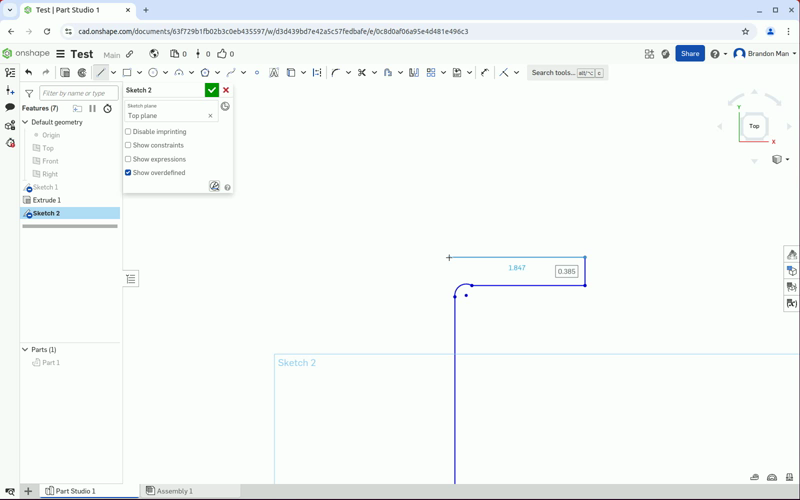
scroll(-6)
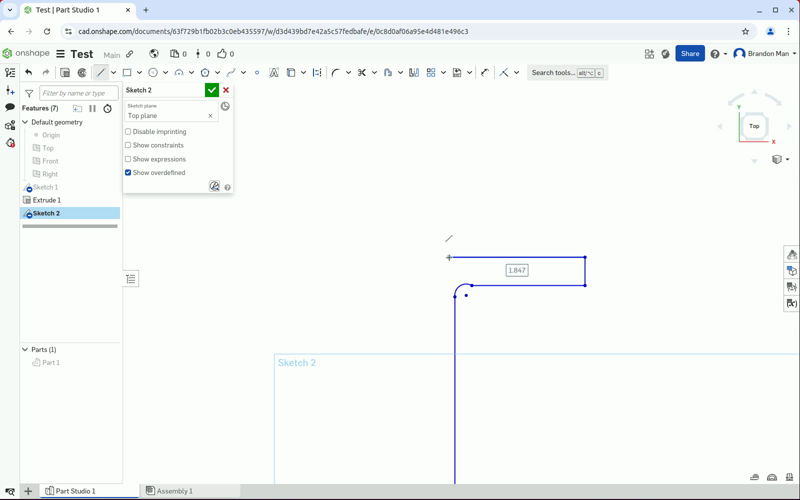
scroll(-6)
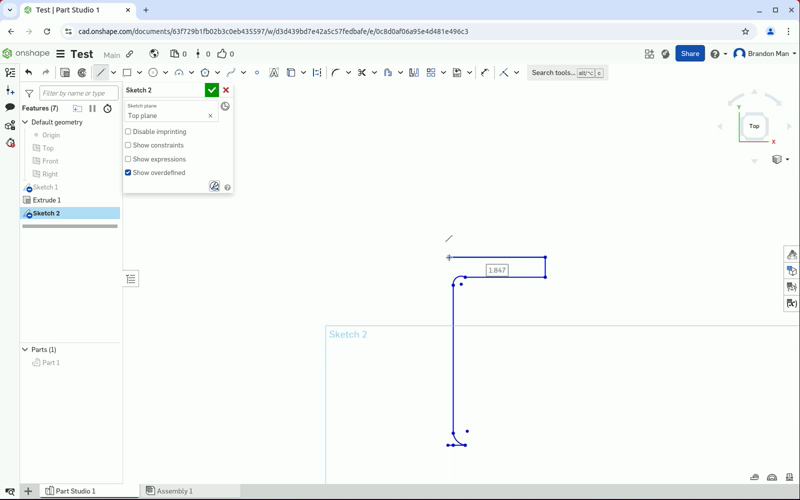
scroll(-6)
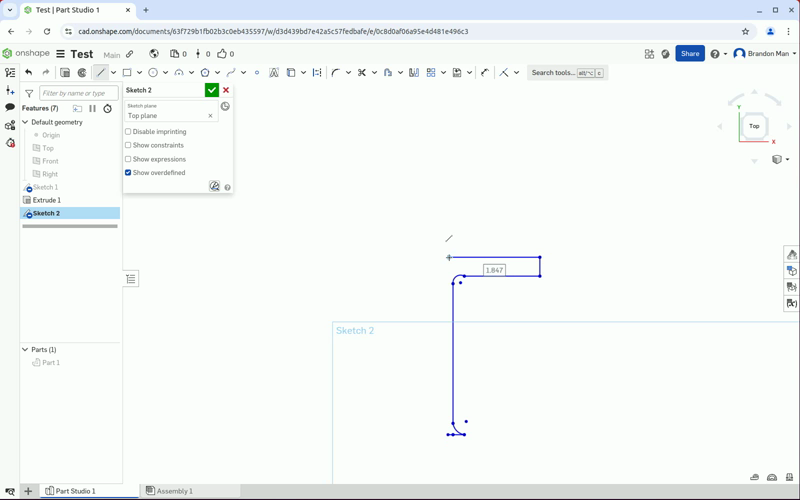
scroll(-6)
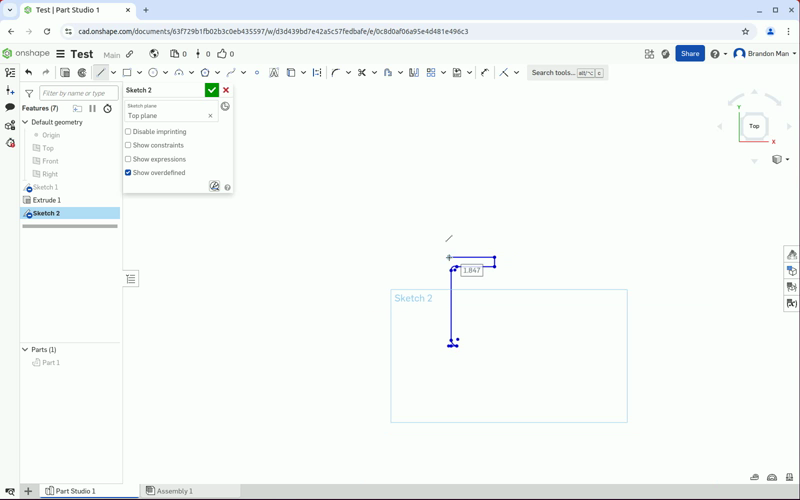
scroll(-6)
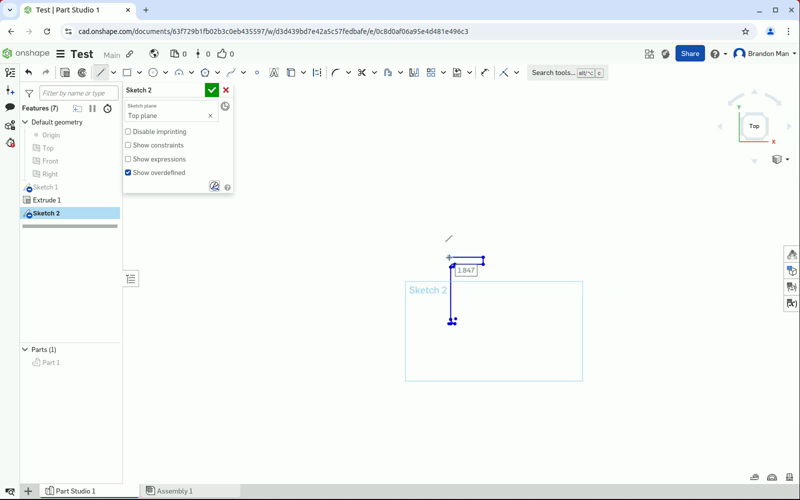
scroll(-6)
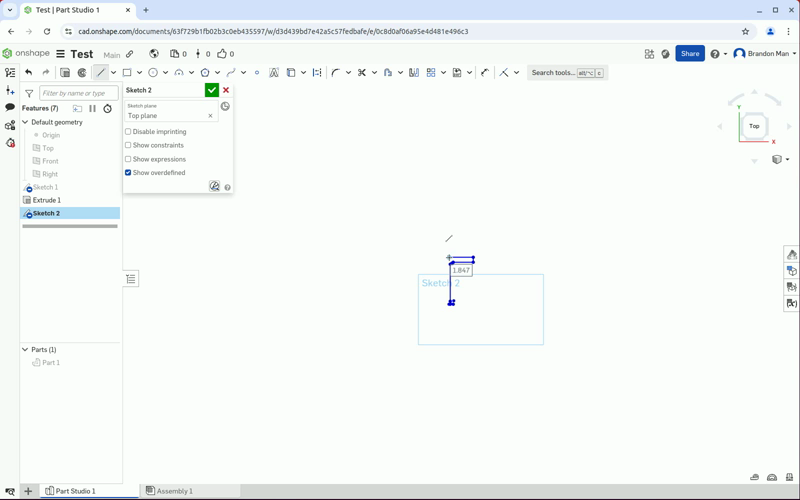
scroll(-6)
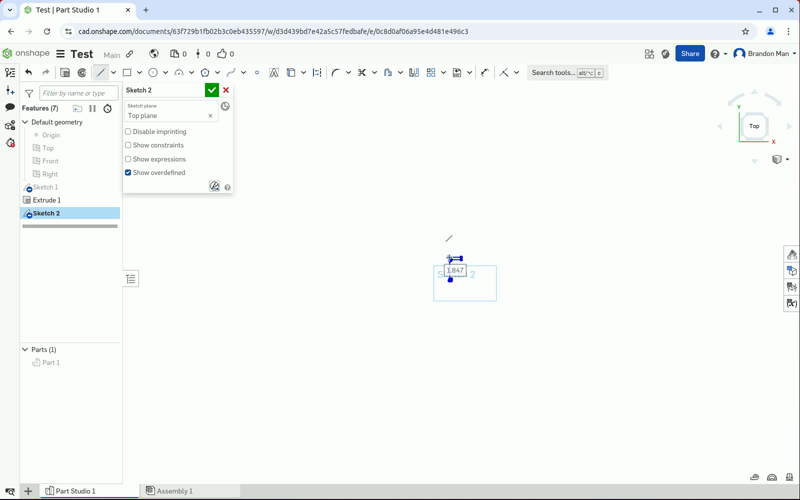
key_up(shift)
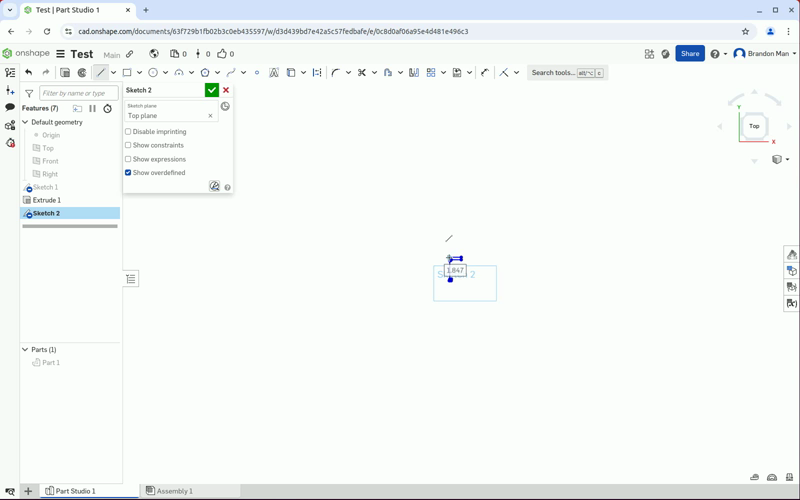
key_down(shift)
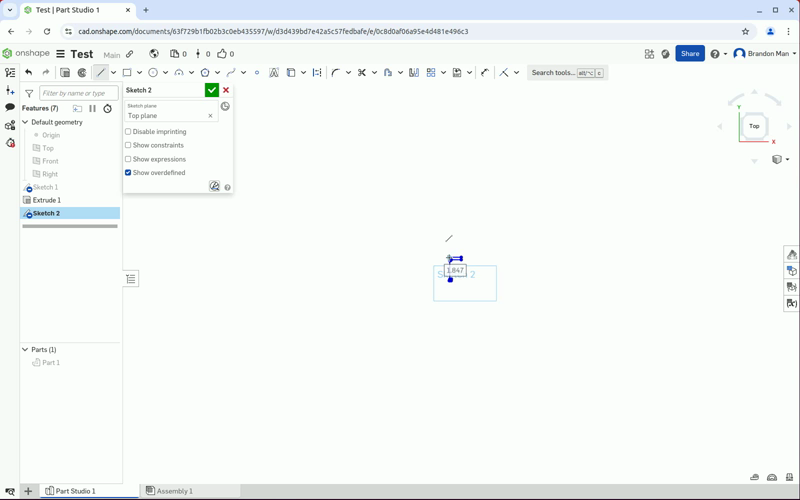
mouse_move(479, 257)
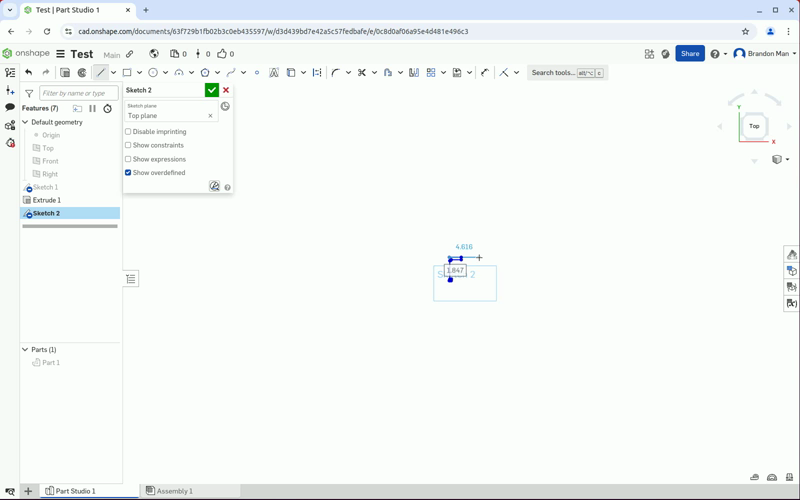
mouse_move(449, 259)
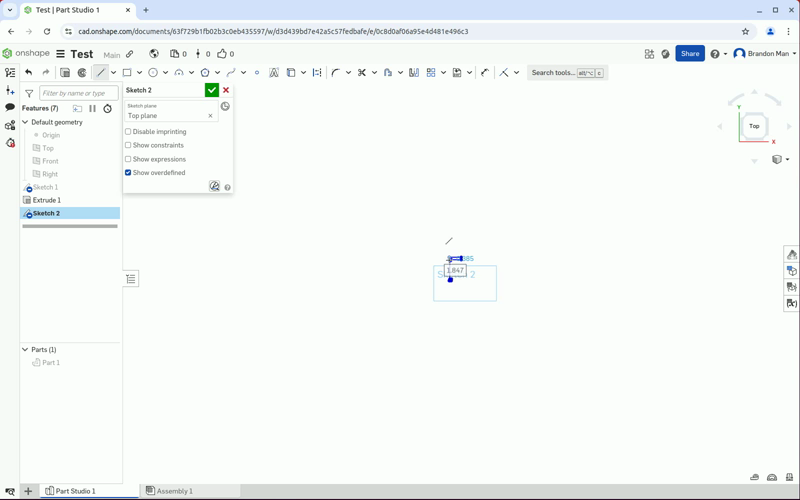
scroll(6)
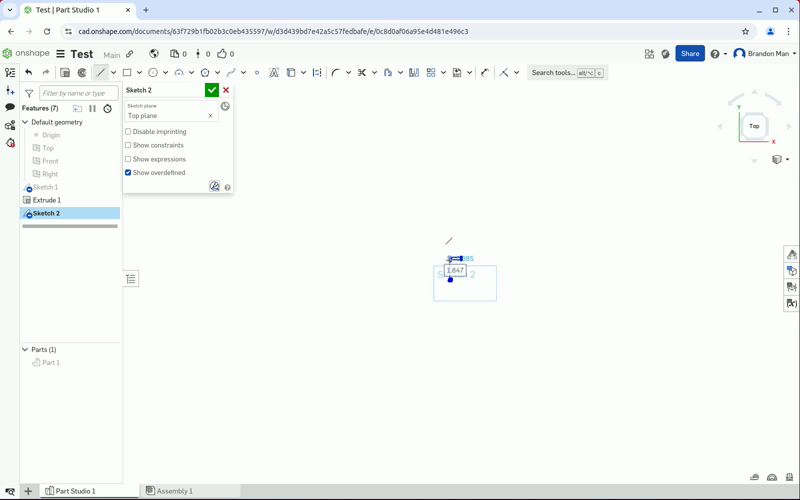
scroll(6)
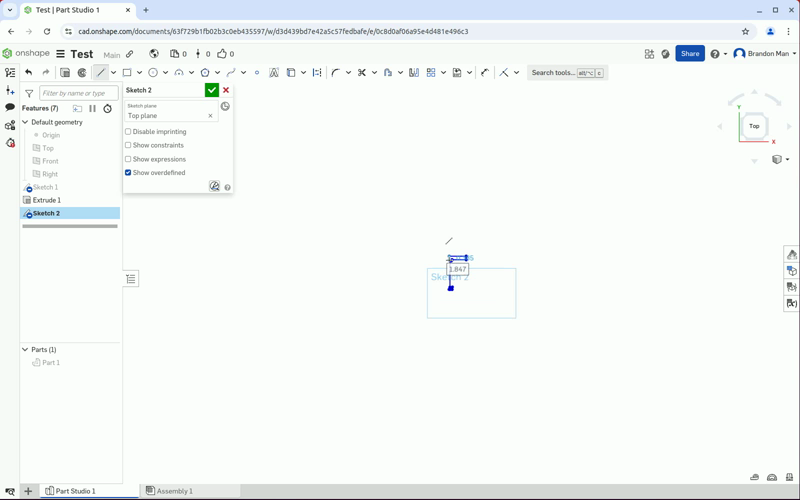
scroll(6)
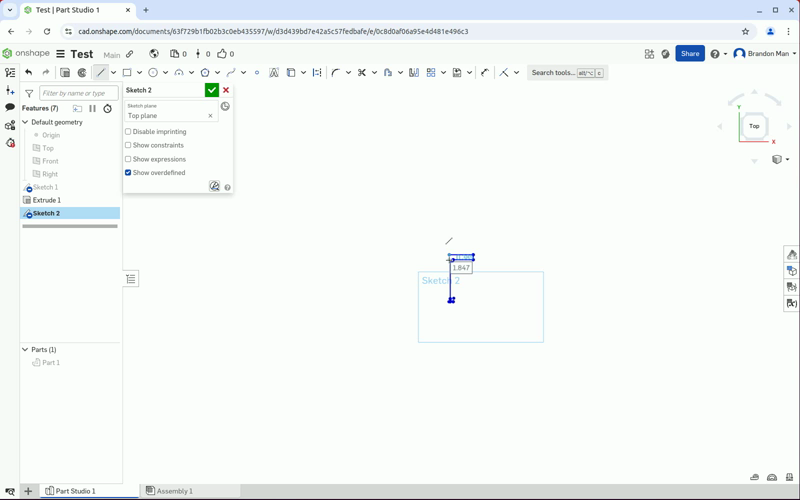
scroll(6)
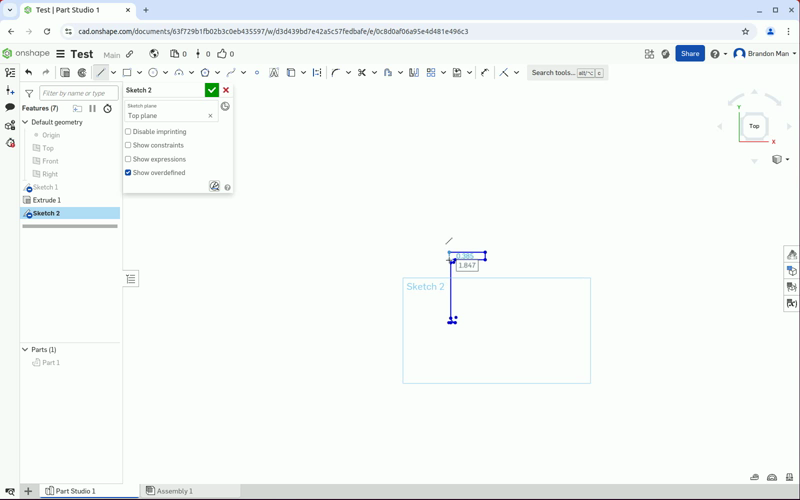
scroll(6)
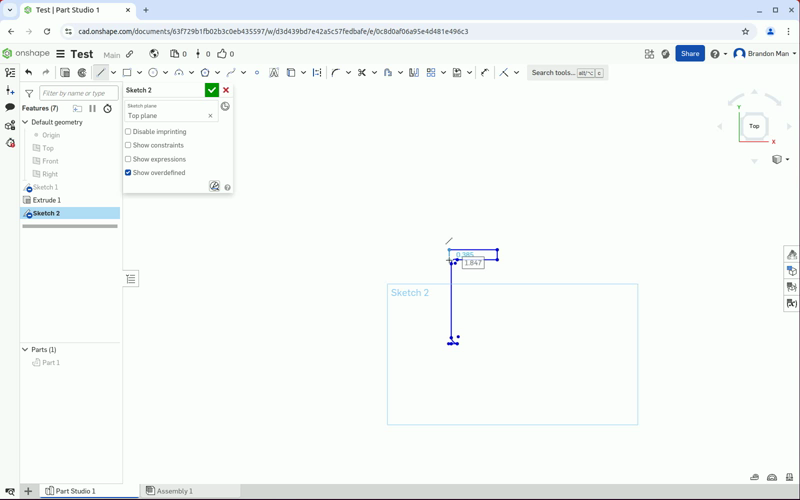
scroll(6)
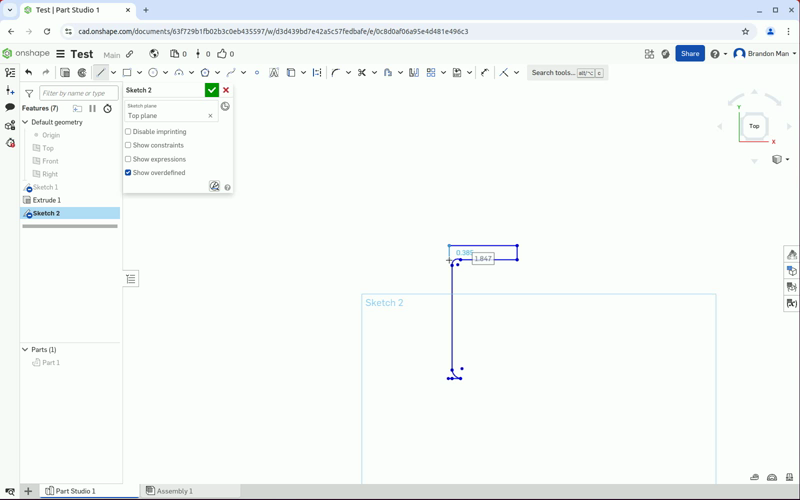
scroll(6)
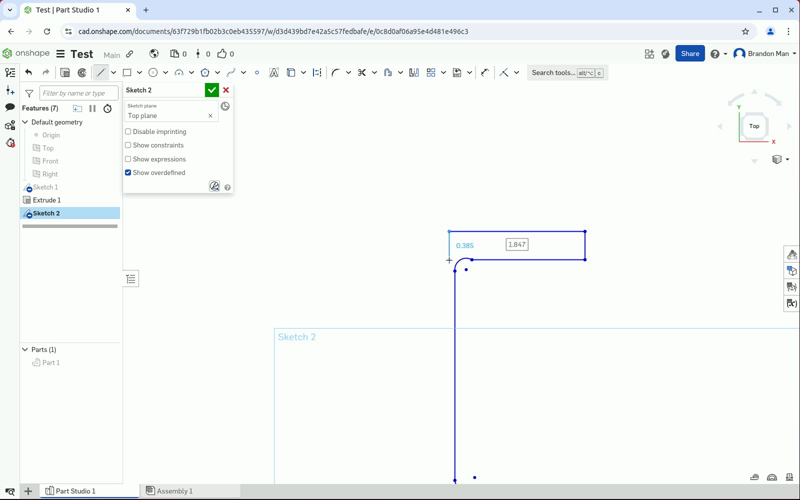
click(449, 259)
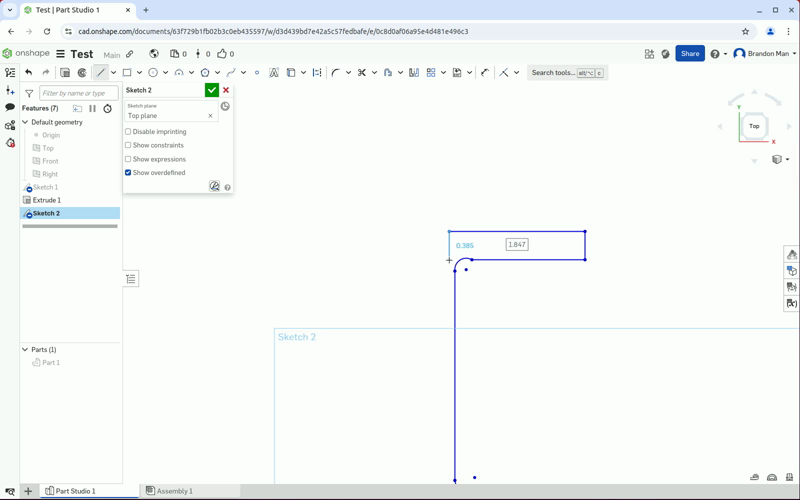
scroll(-6)
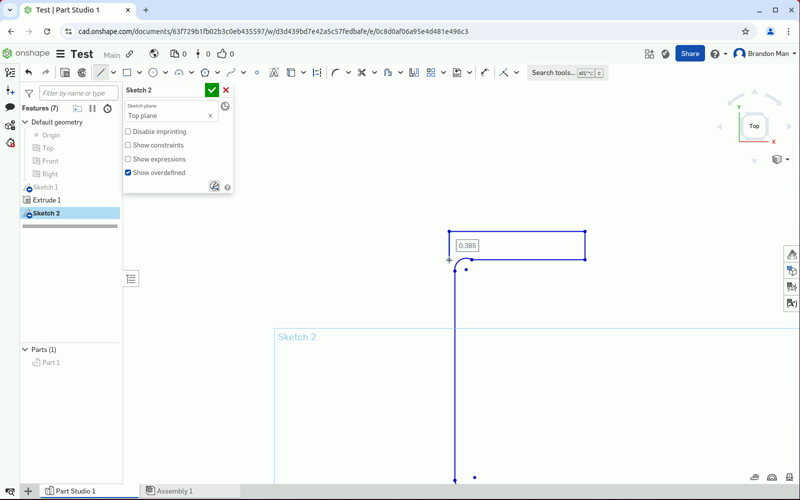
scroll(-6)
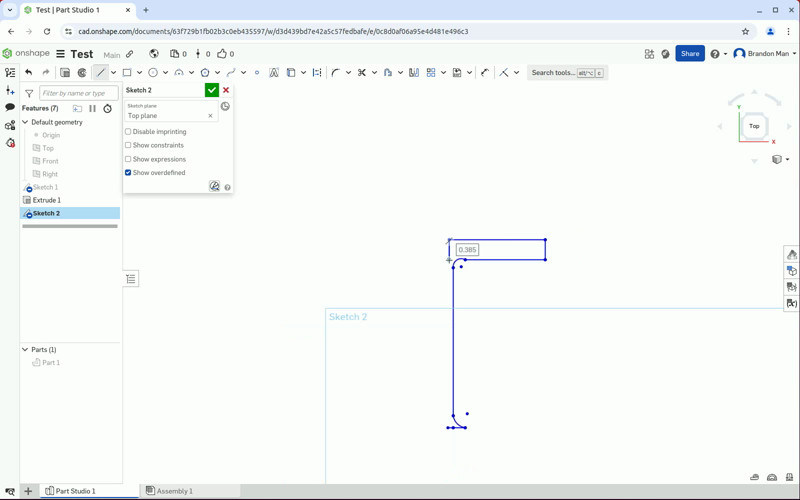
scroll(-6)
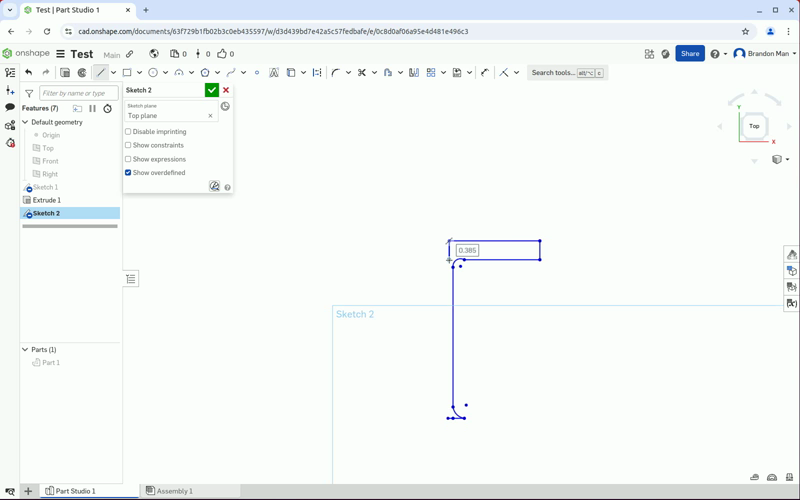
scroll(-6)
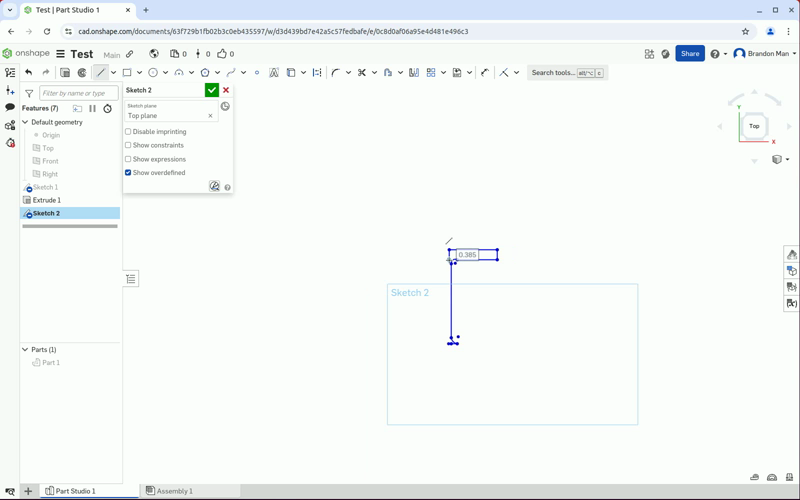
scroll(-6)
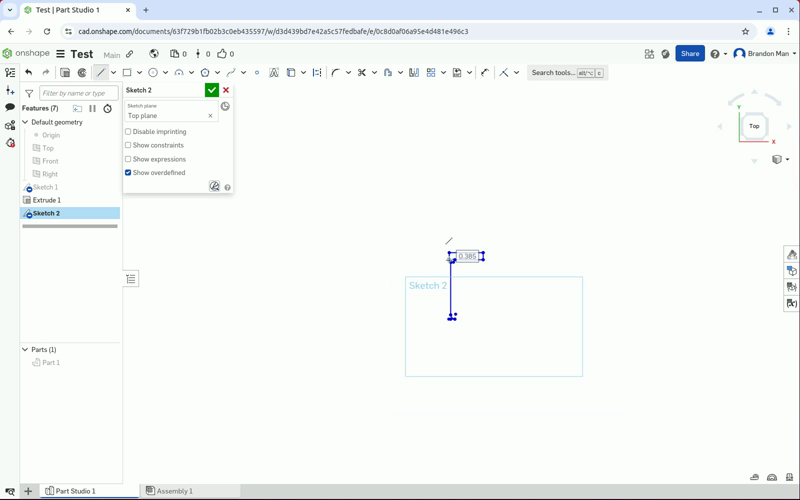
scroll(-6)
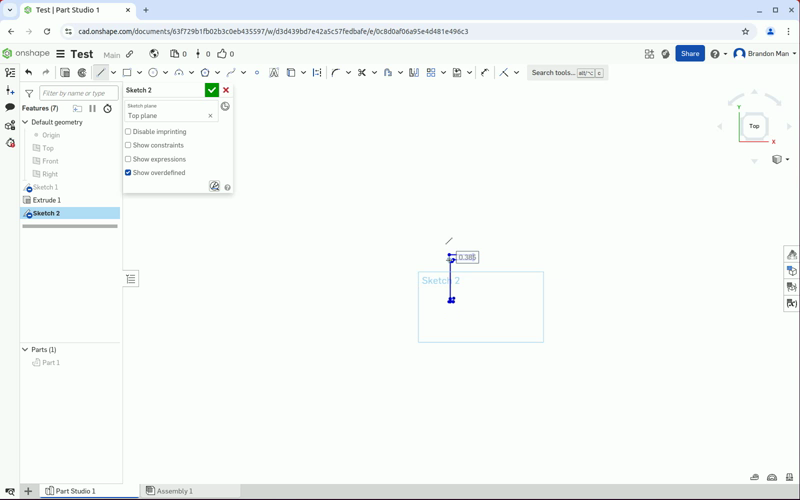
scroll(-6)
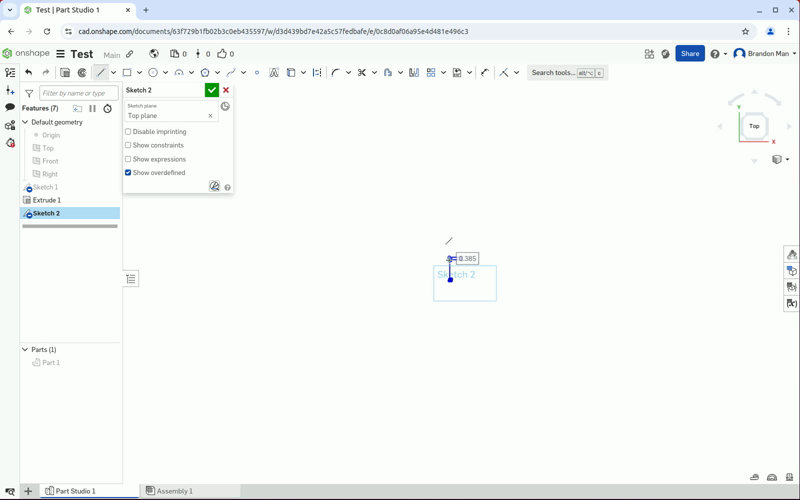
key_up(shift)
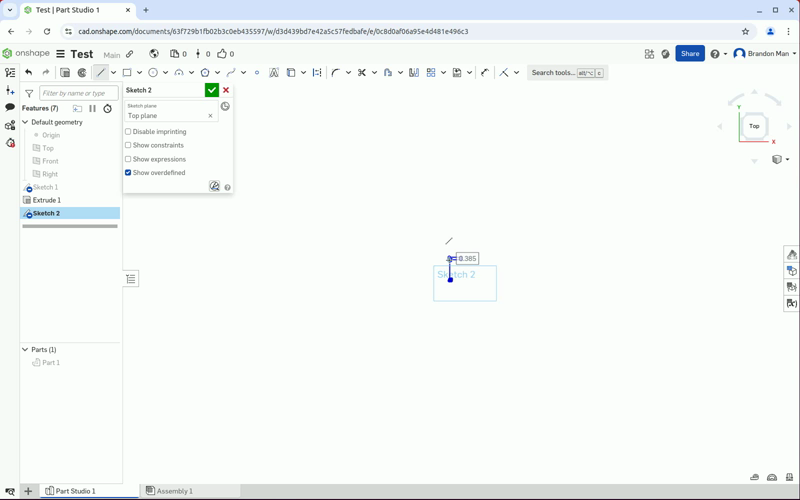
mouse_move(479, 259)
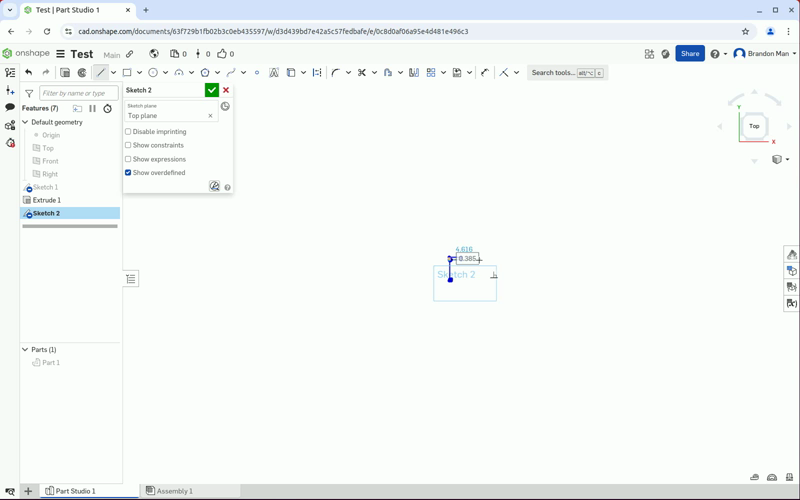
key_down(shift)
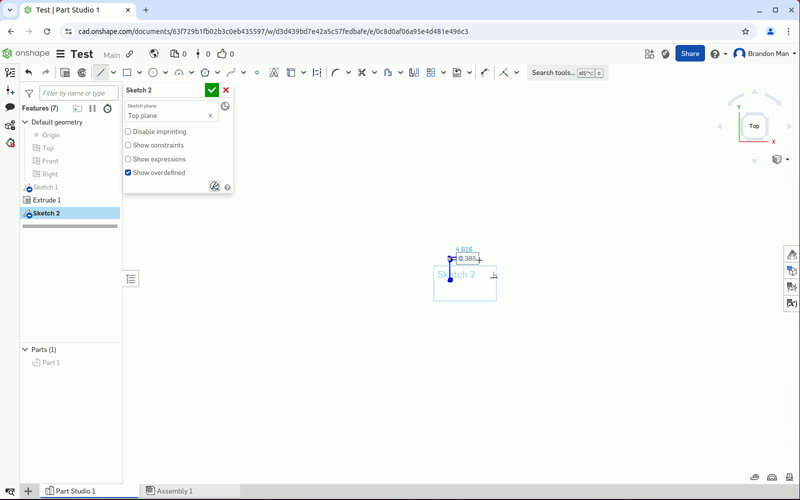
mouse_move(449, 280)
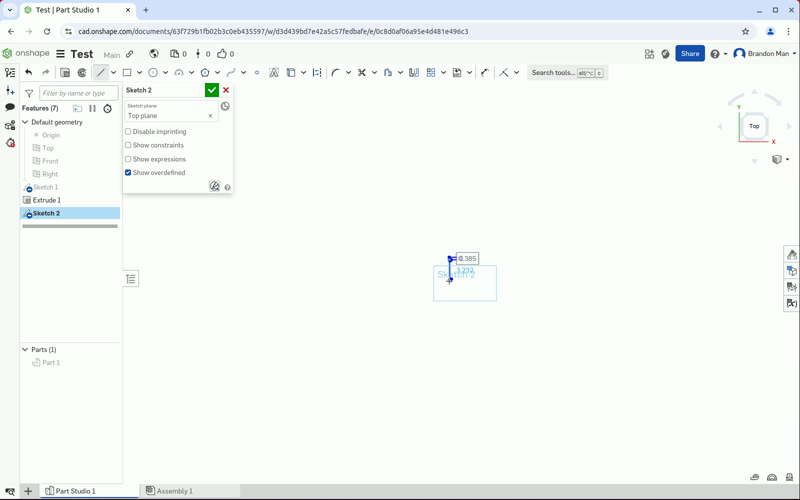
scroll(6)
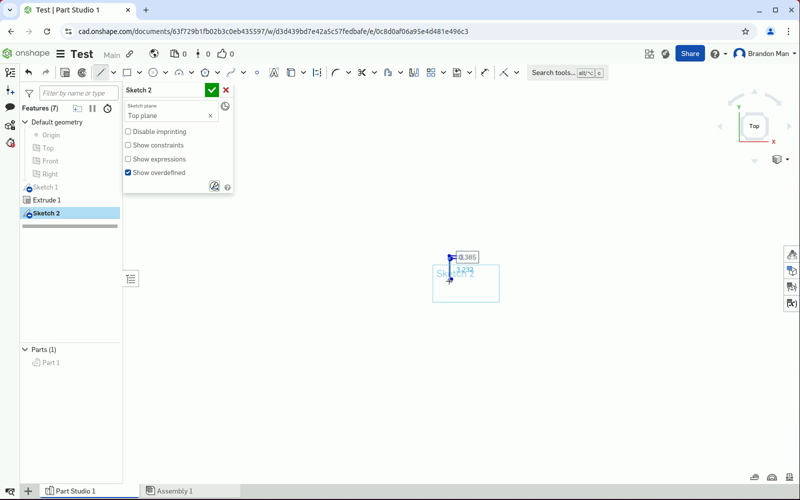
scroll(6)
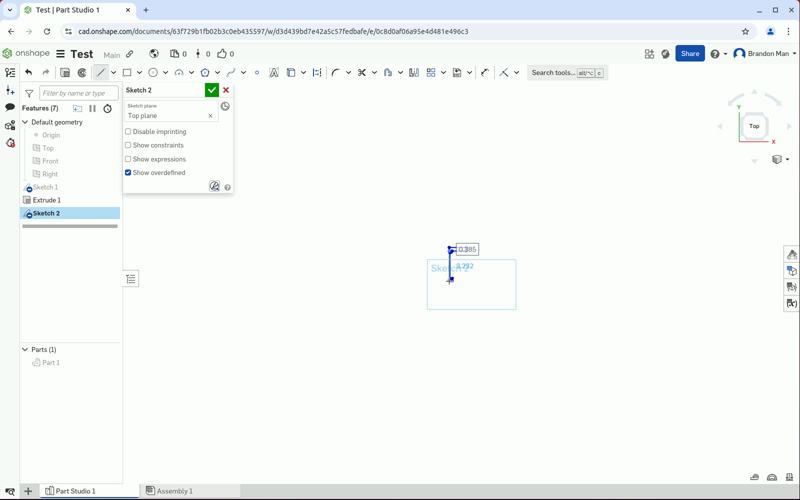
scroll(6)
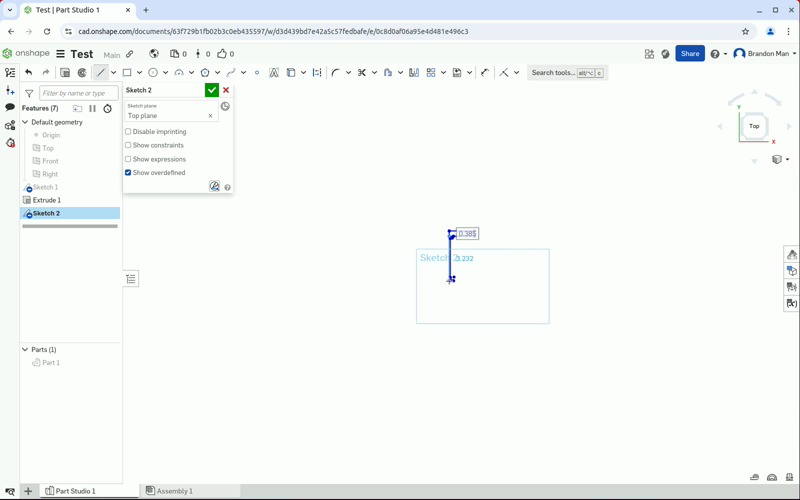
scroll(6)
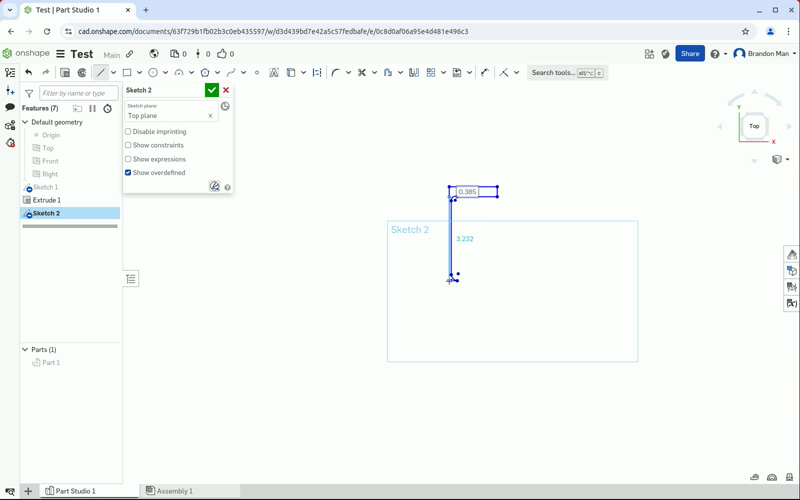
scroll(6)
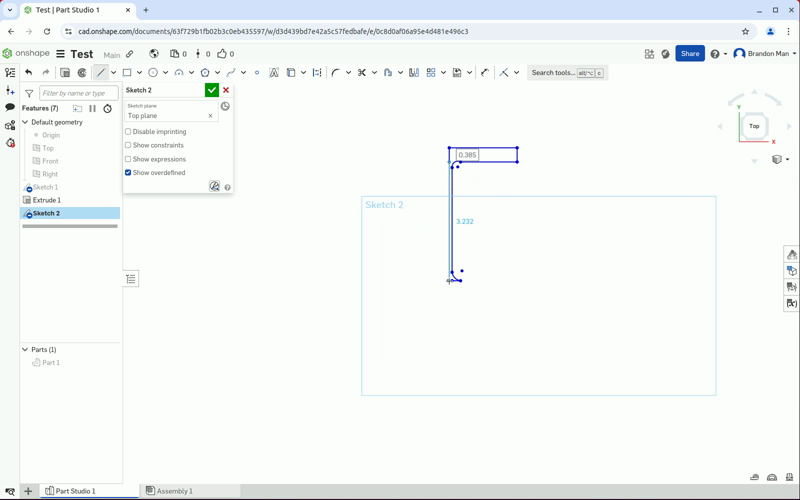
scroll(6)
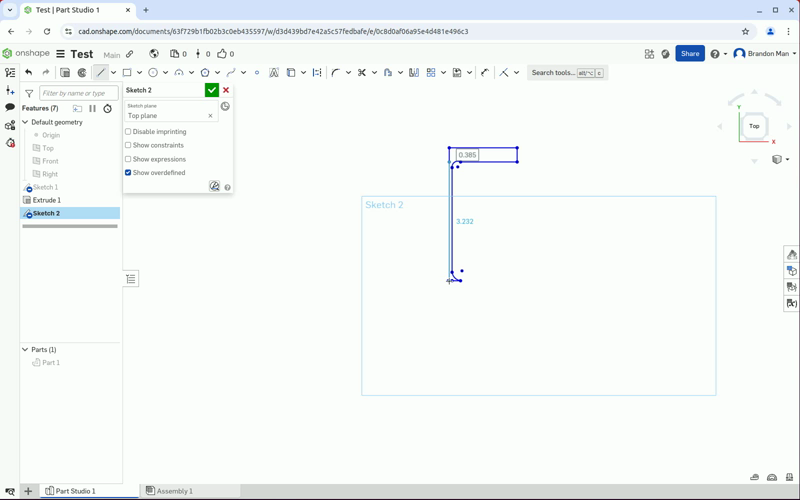
scroll(6)
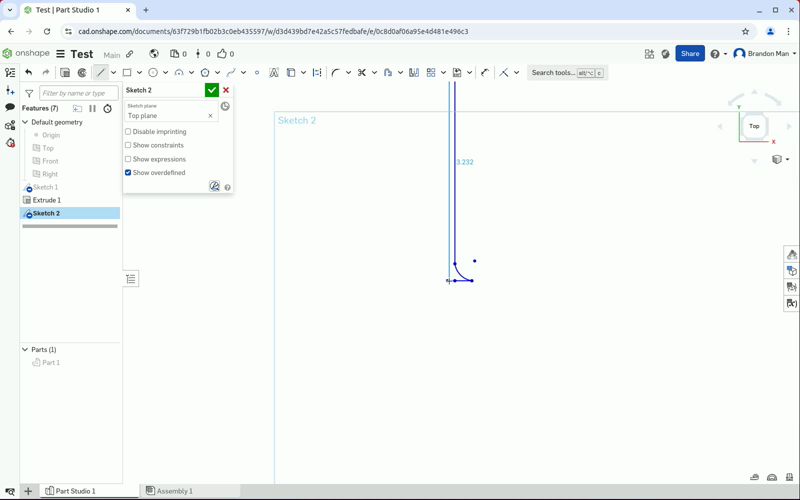
key_up(shift)
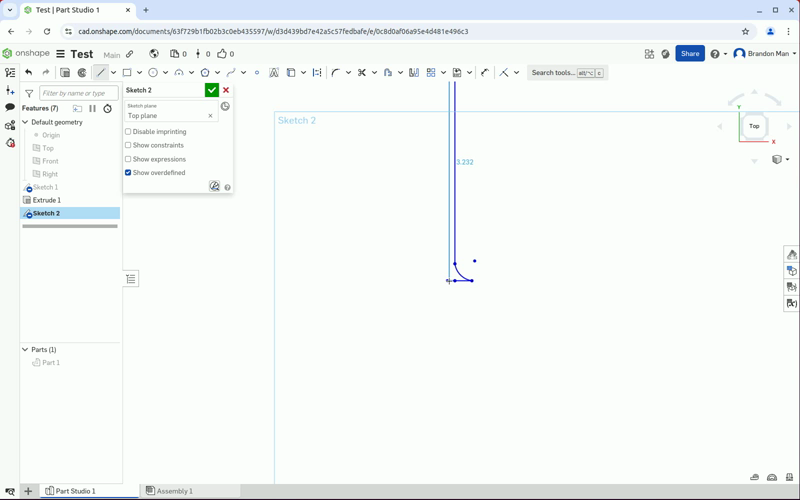
click(449, 280)
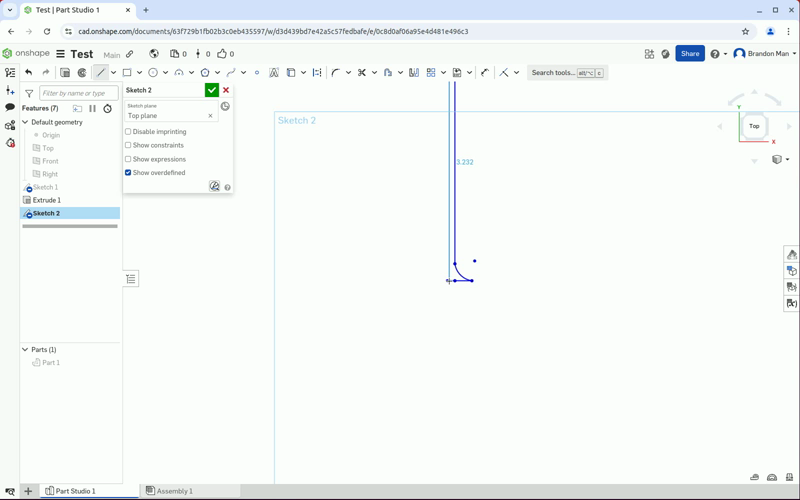
scroll(-6)
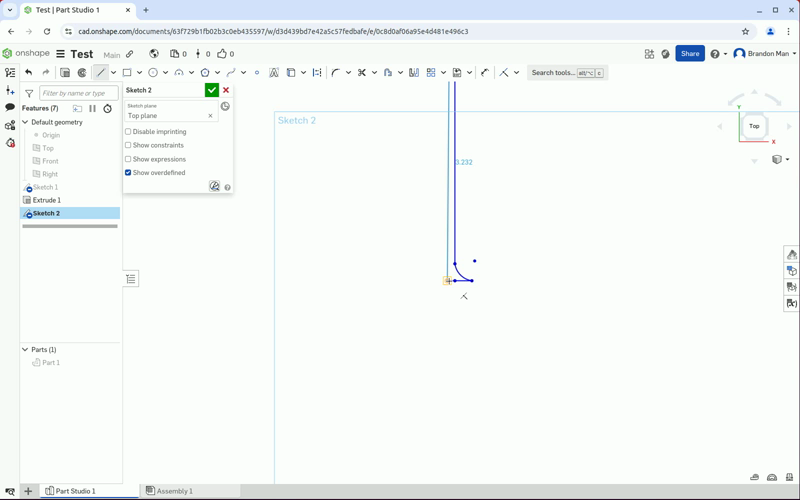
scroll(-6)
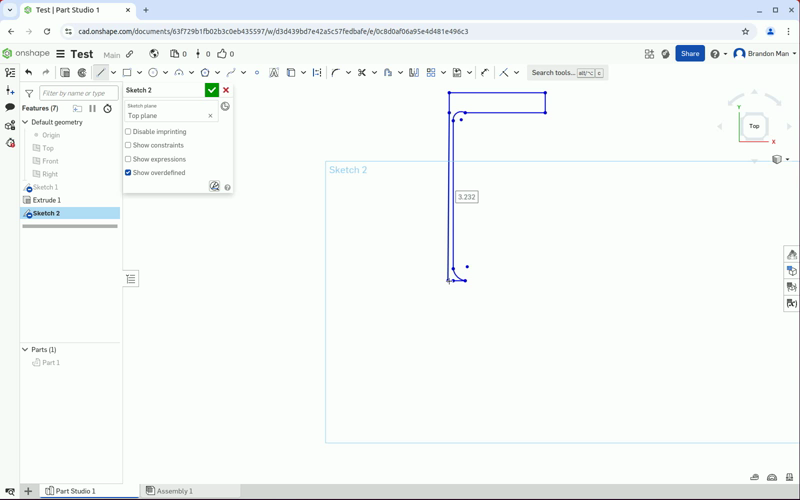
scroll(-6)
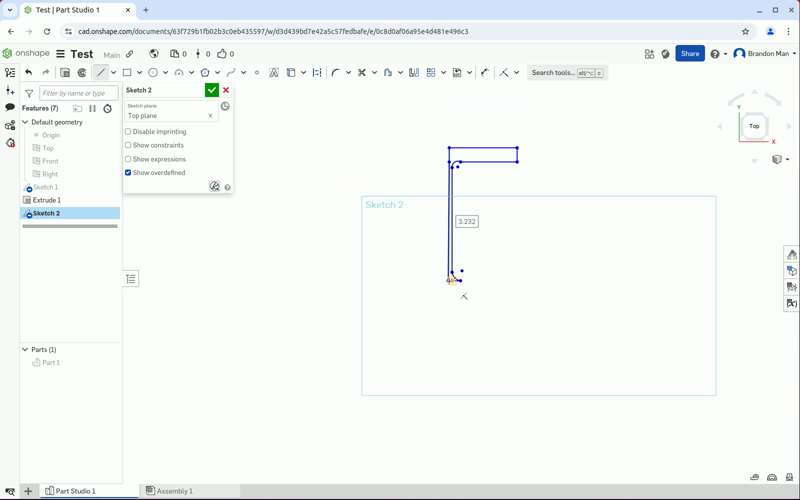
scroll(-6)
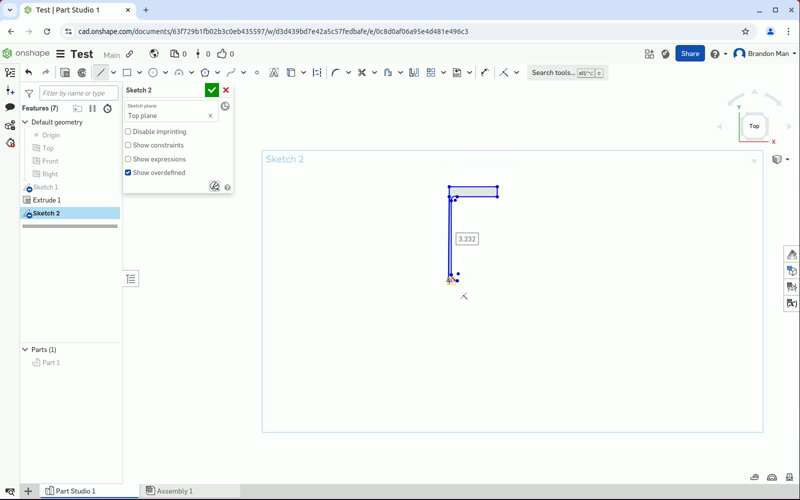
scroll(-6)
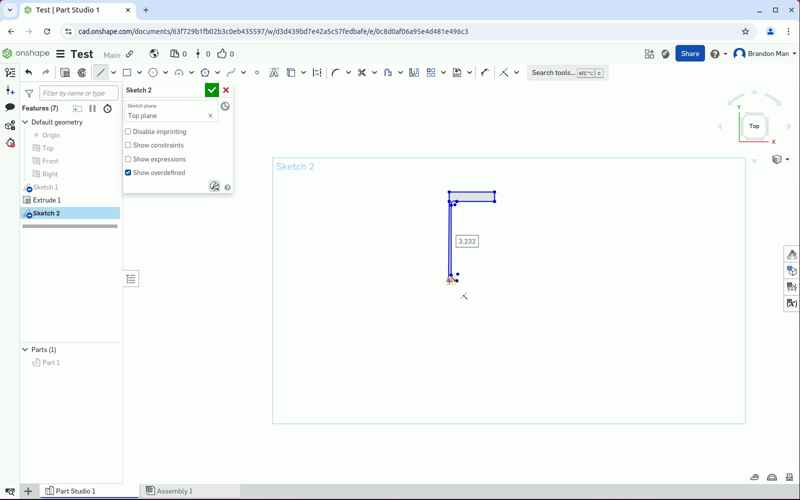
scroll(-6)
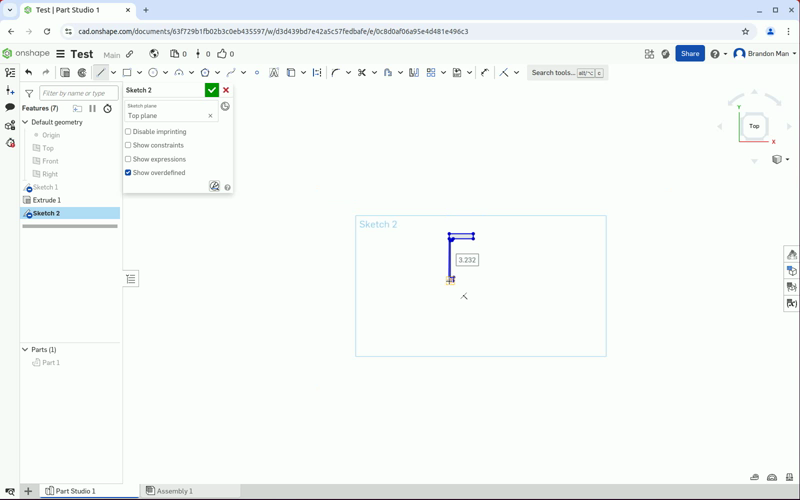
scroll(-6)
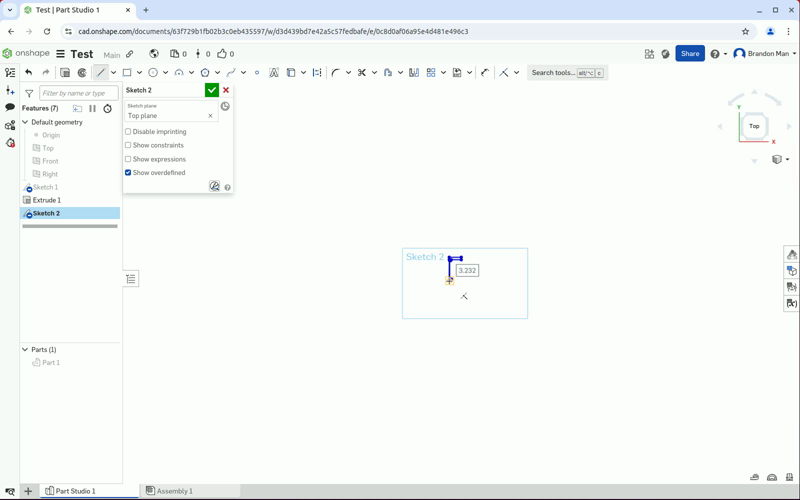
key(esc)
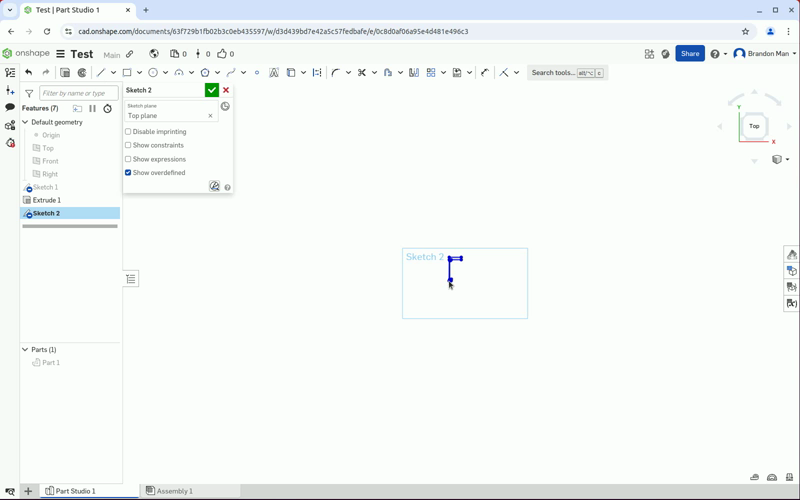
mouse_move(453, 258)
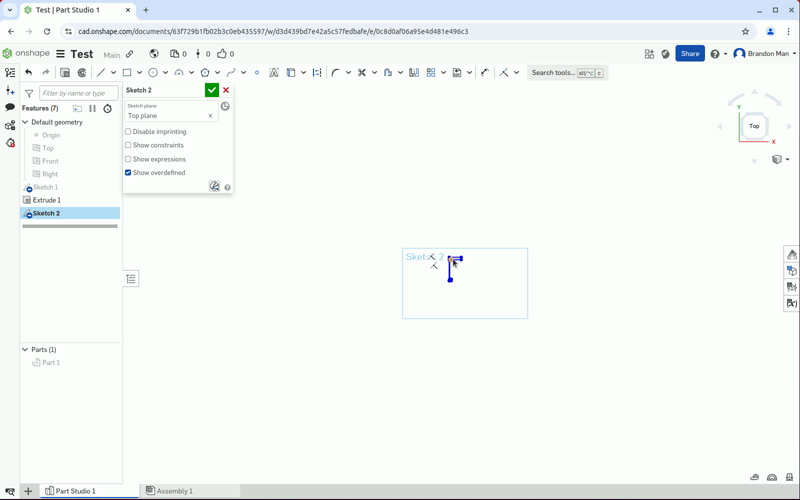
scroll(6)
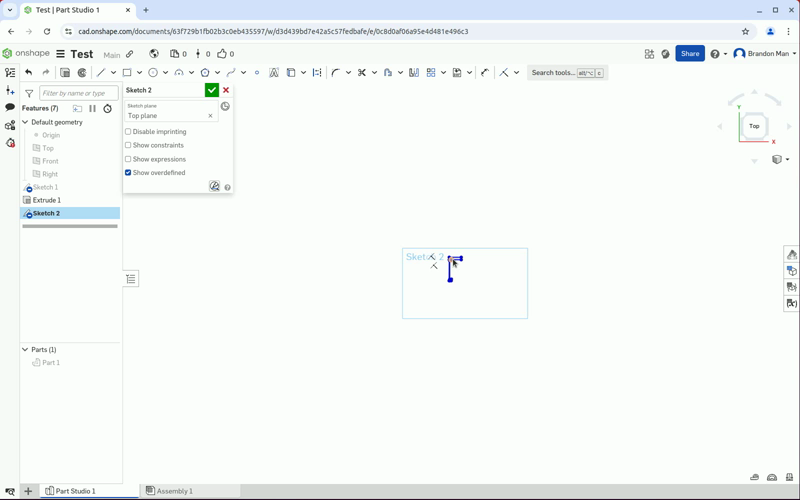
scroll(6)
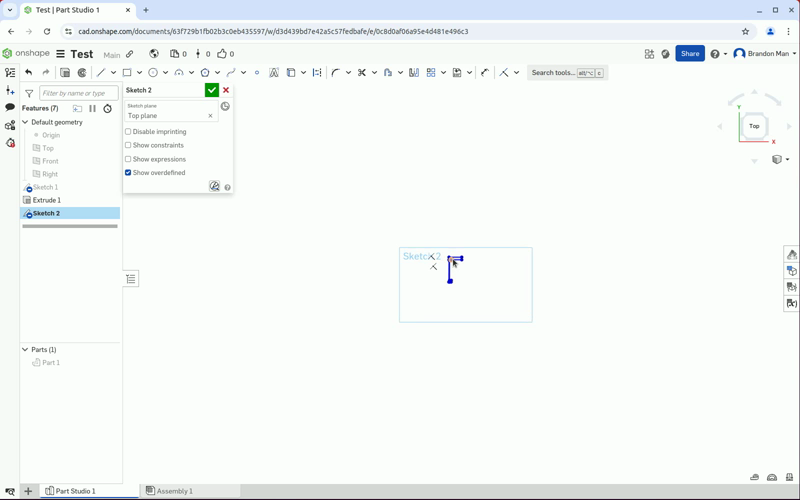
scroll(6)
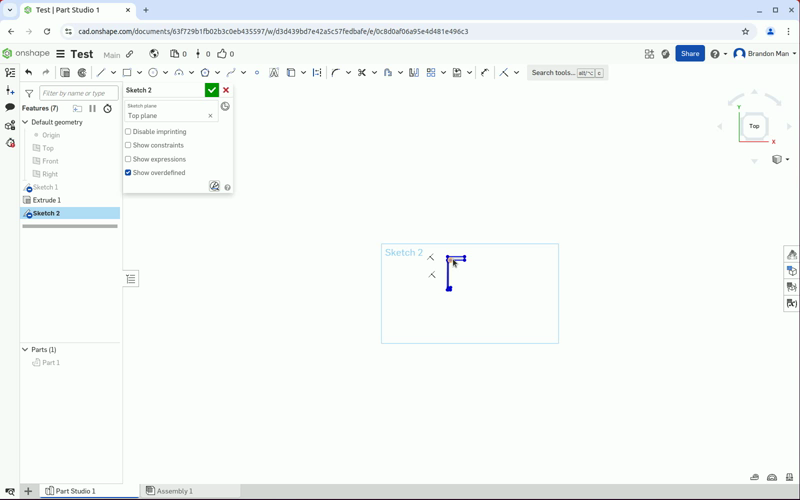
scroll(6)
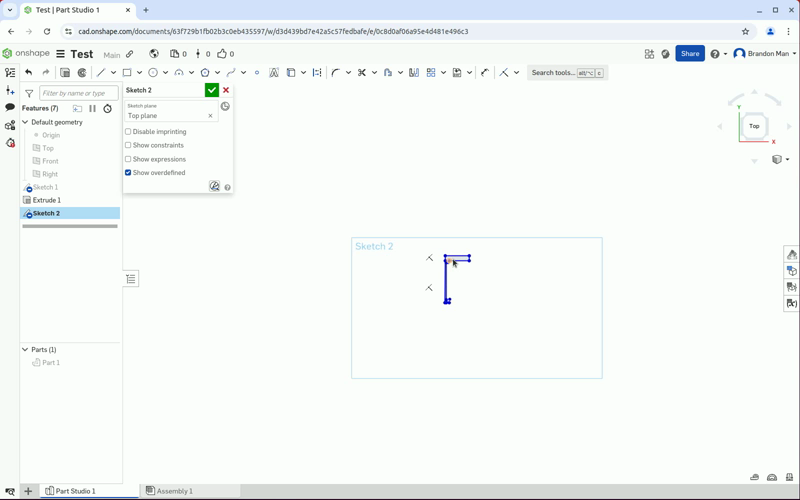
scroll(6)
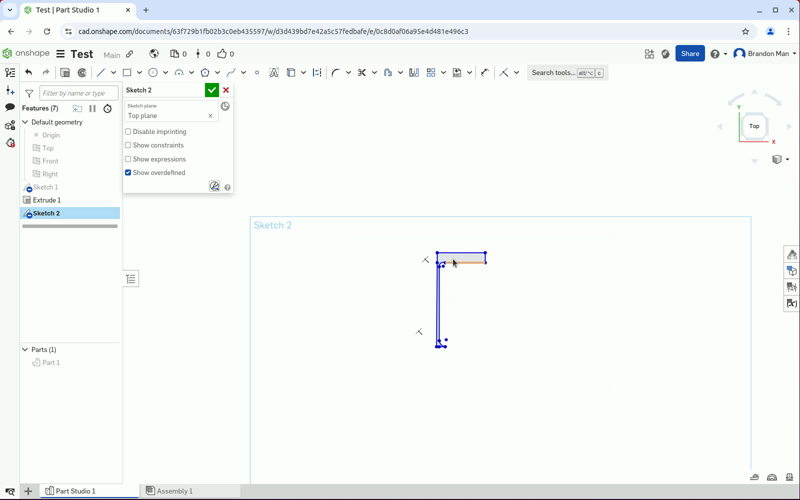
scroll(6)
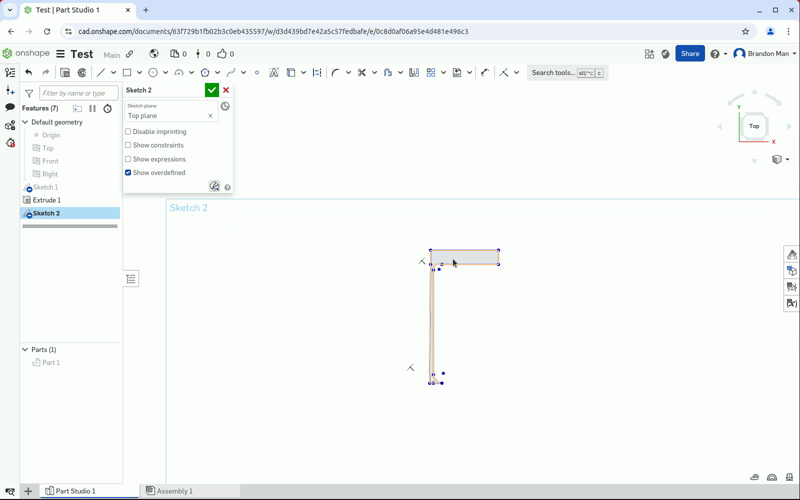
scroll(6)
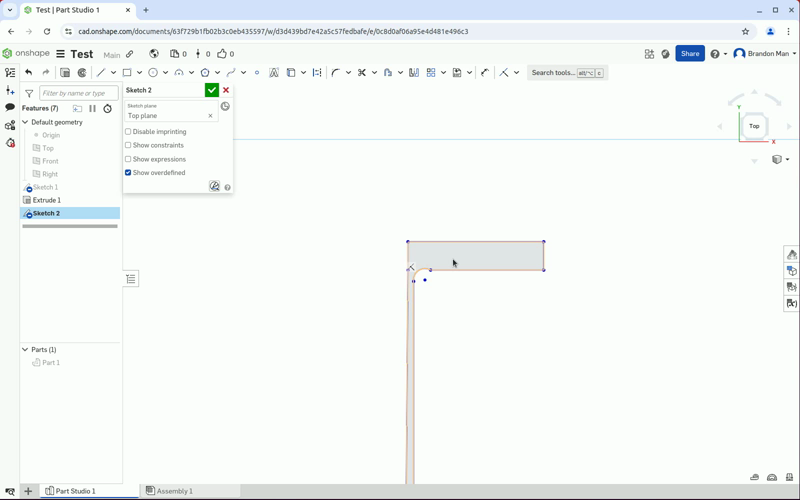
click(453, 258)
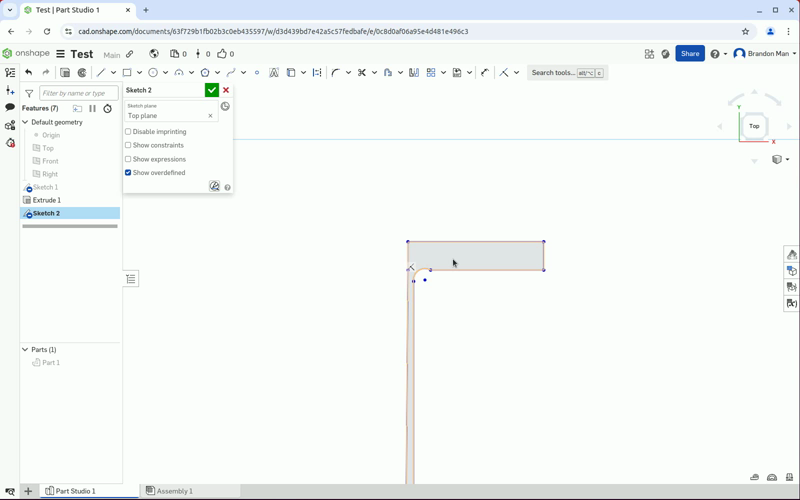
scroll(-6)
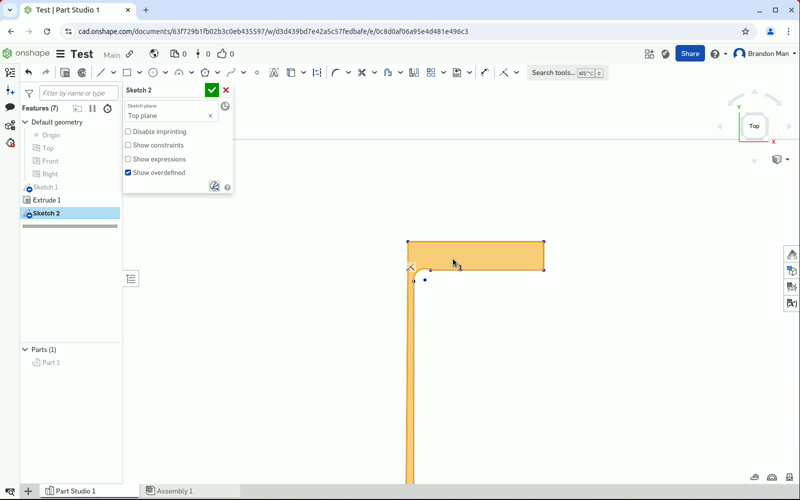
scroll(-6)
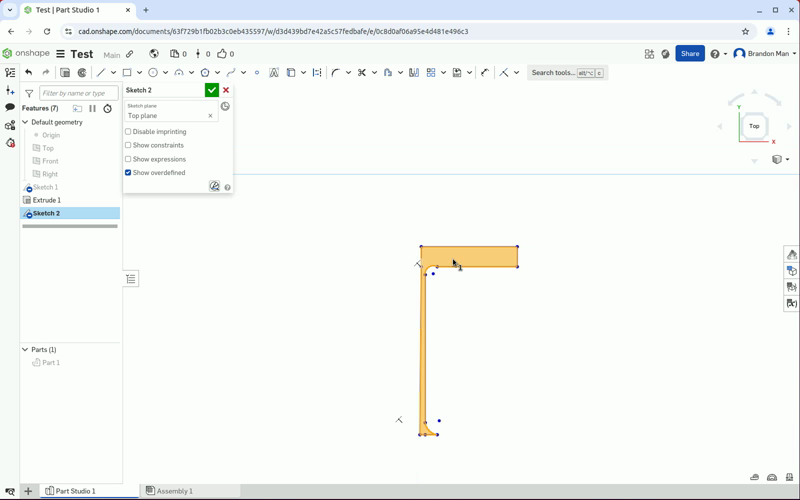
scroll(-6)
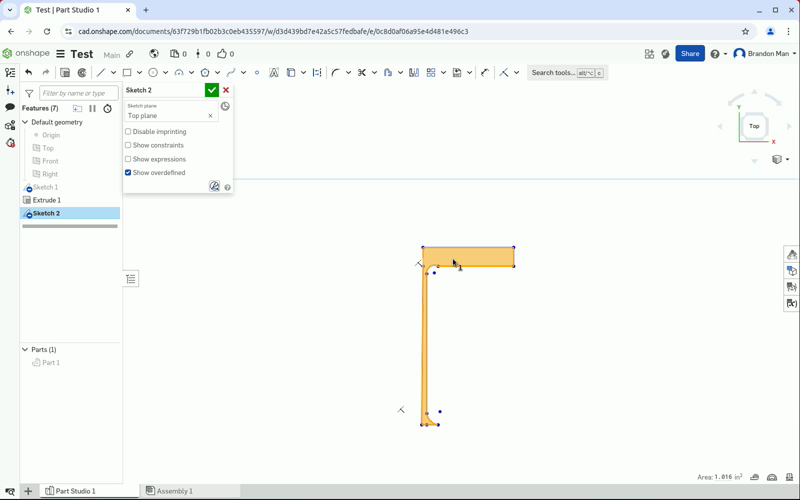
scroll(-6)
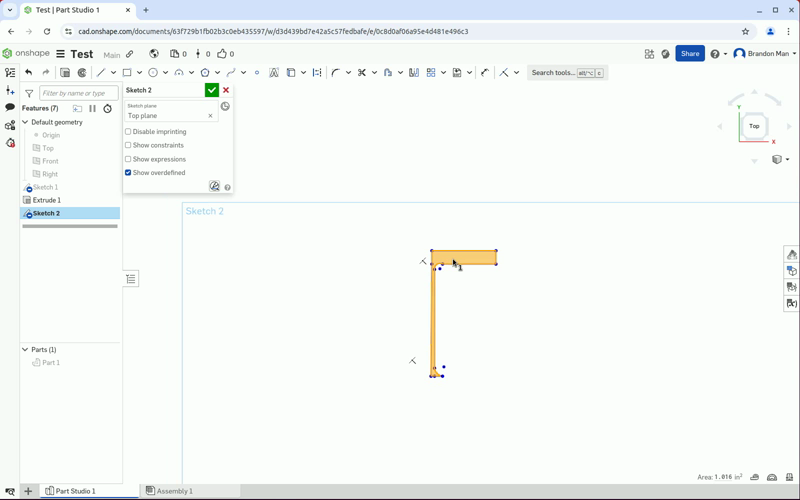
scroll(-6)
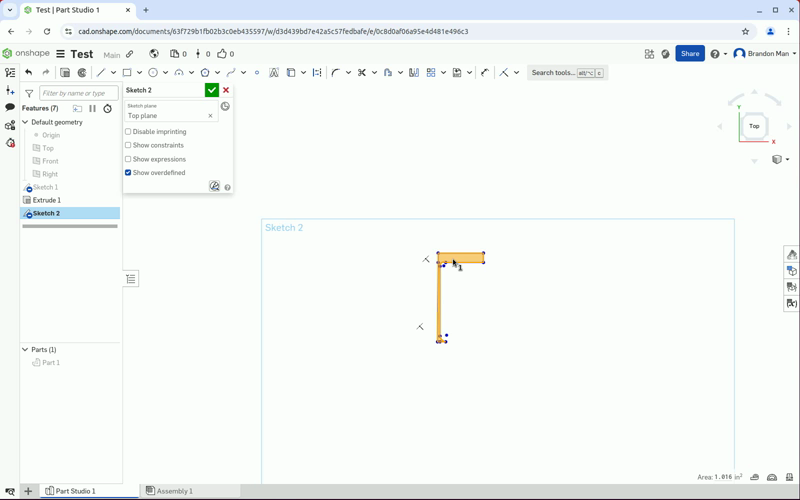
scroll(-6)
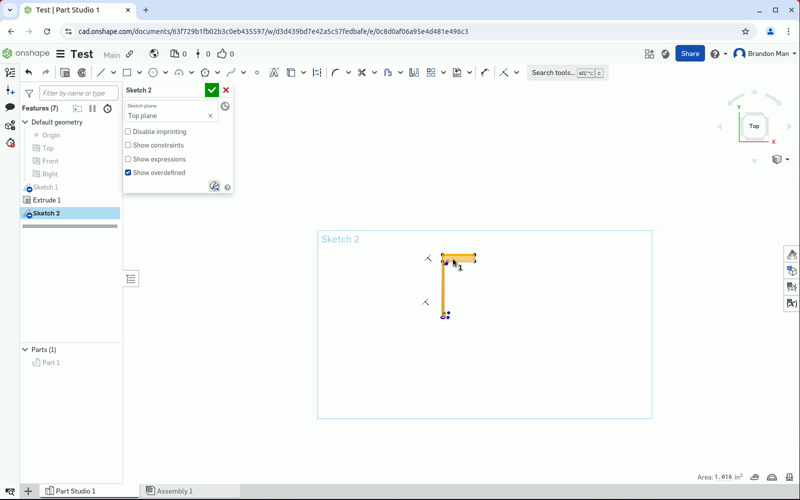
scroll(-6)
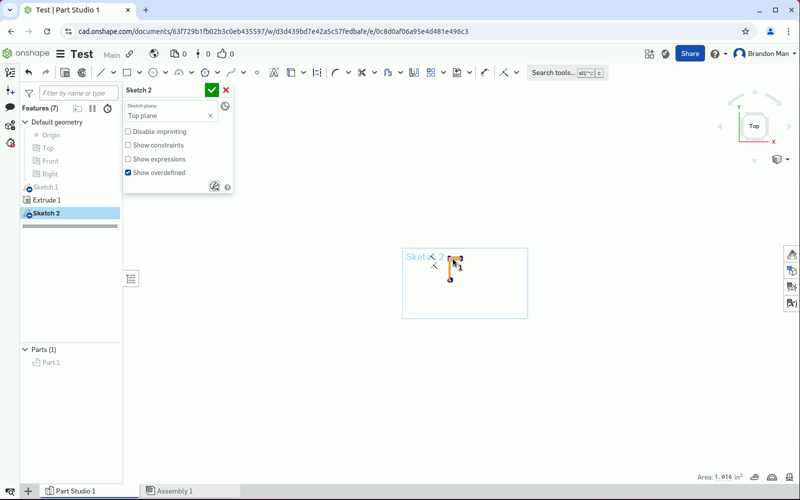
mouse_move(73, 352)
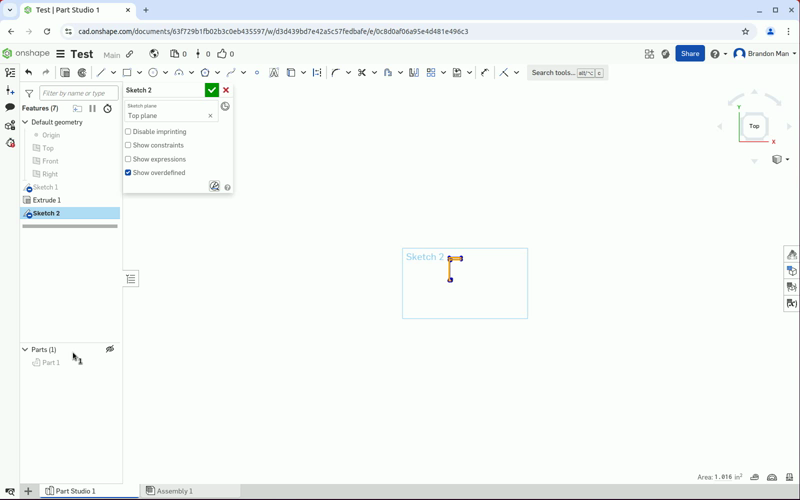
key(shift+y)
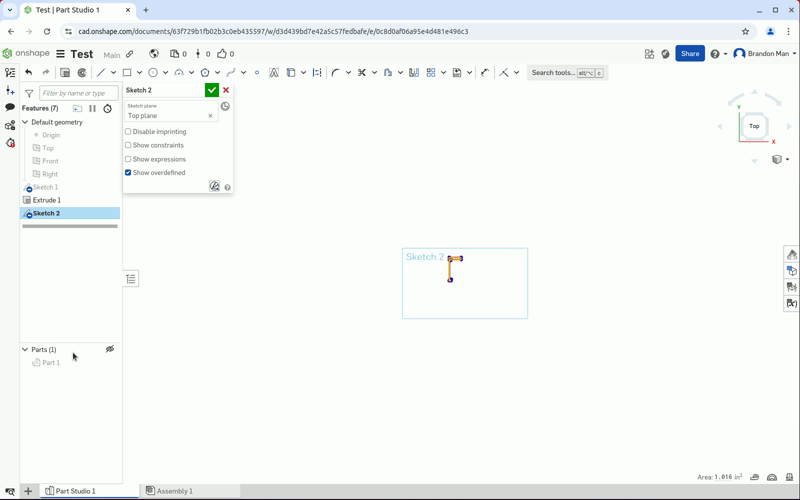
key(shift+e)
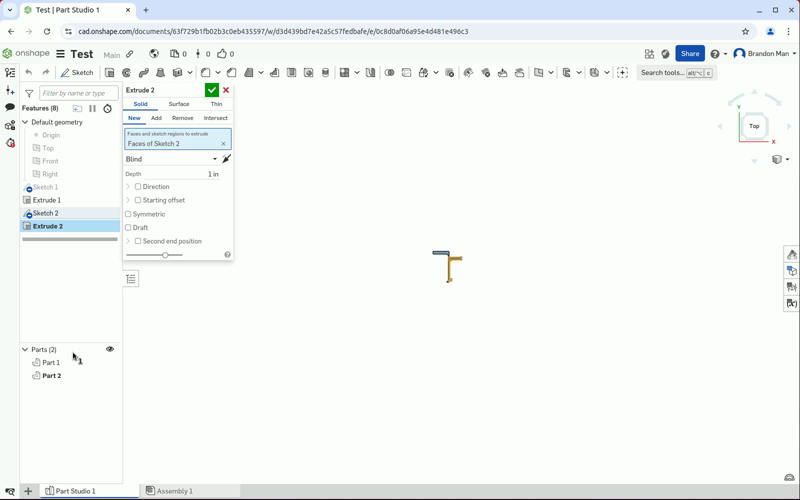
mouse_move(143, 106)
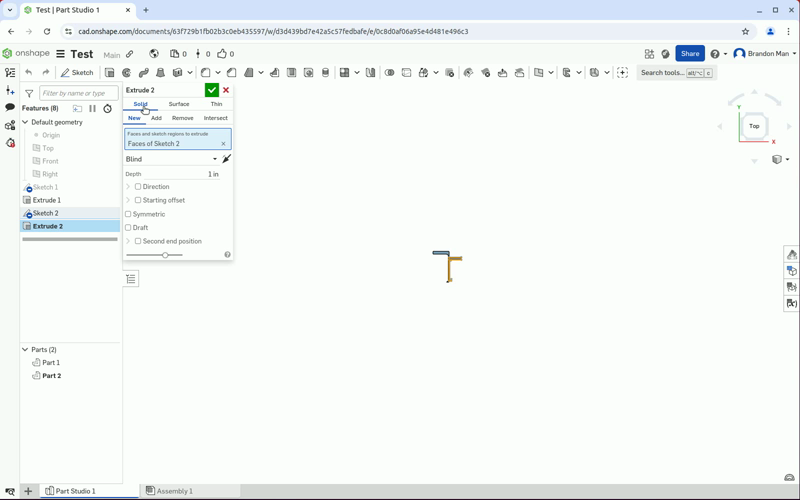
click(143, 106)
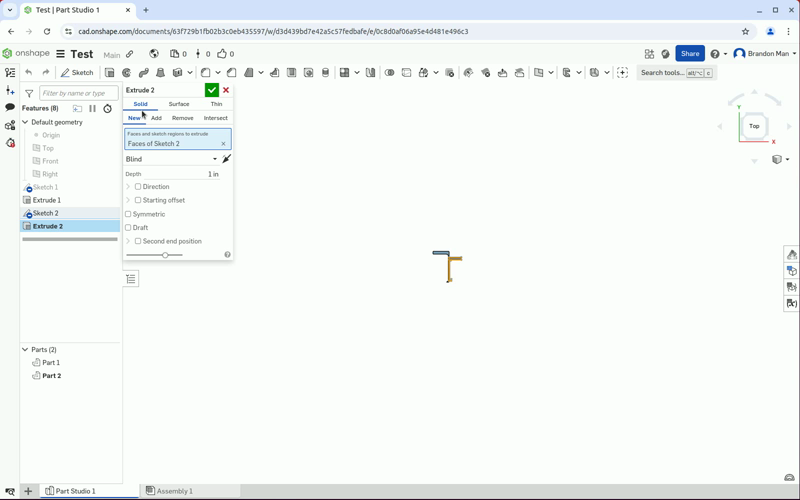
mouse_move(137, 120)
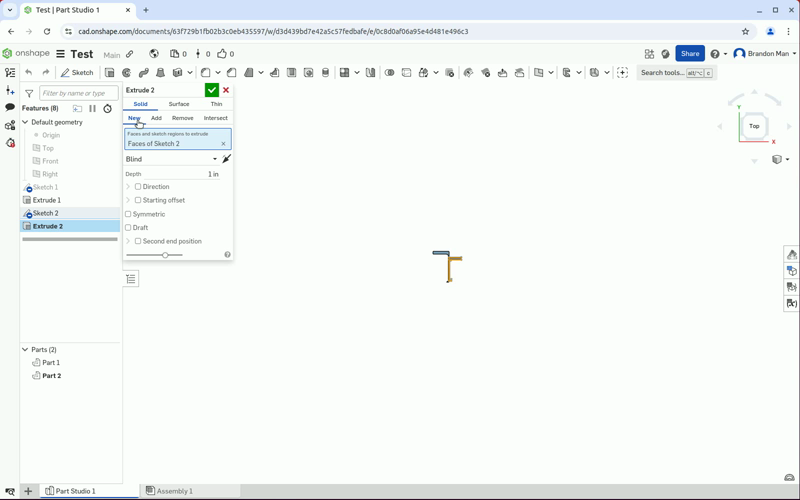
click(137, 120)
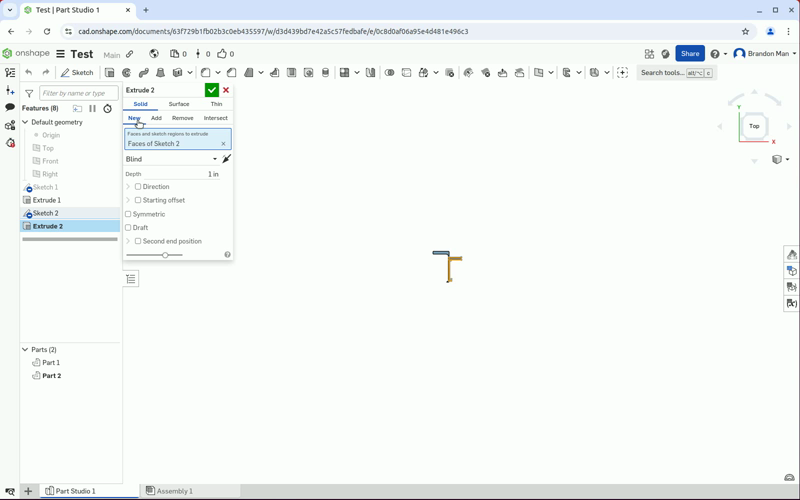
key(tab, 4)
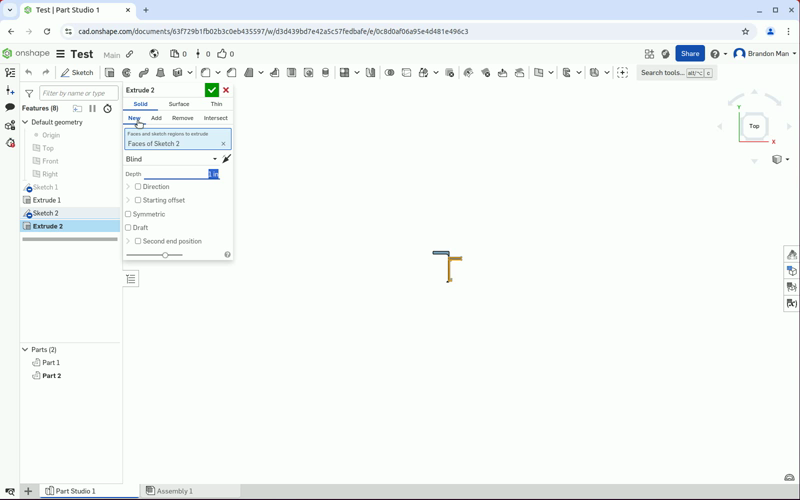
text(23.108)
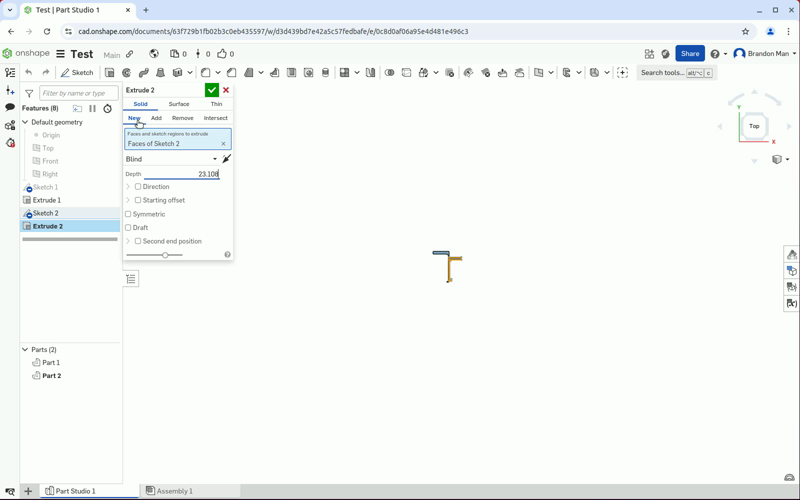
key(enter)
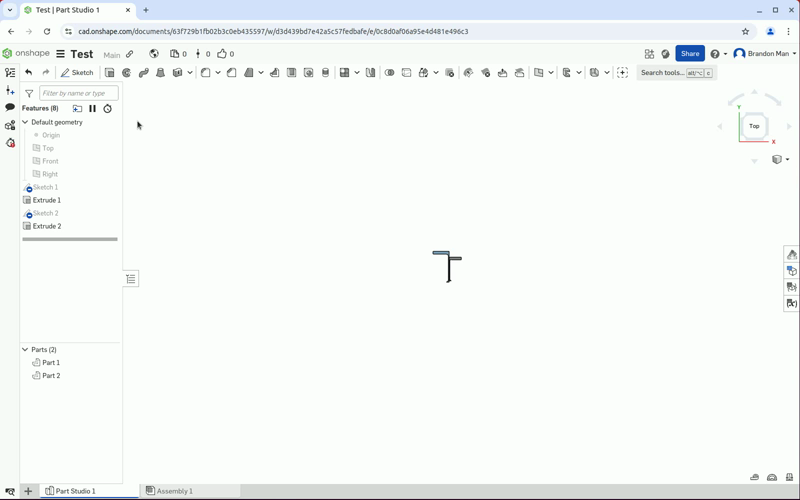
key(shift+h)
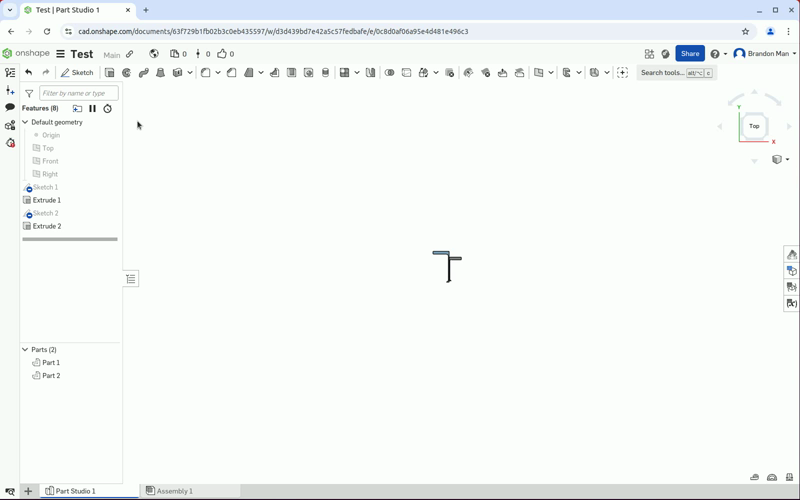
key(shift+h)
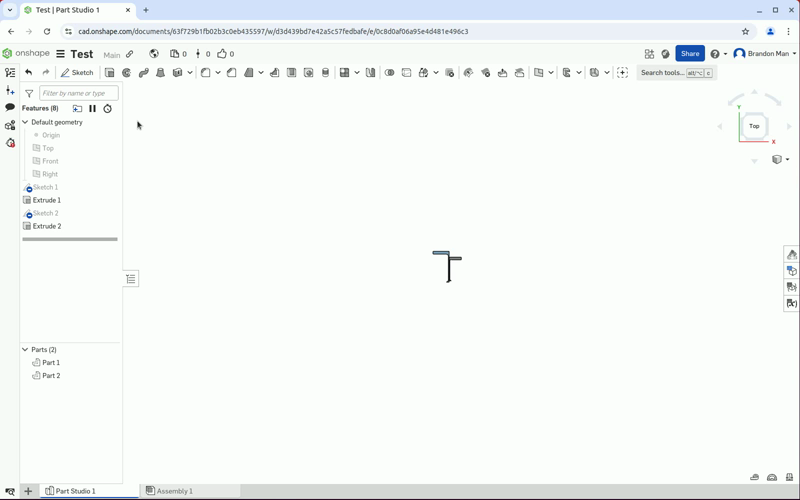
mouse_move(73, 189)
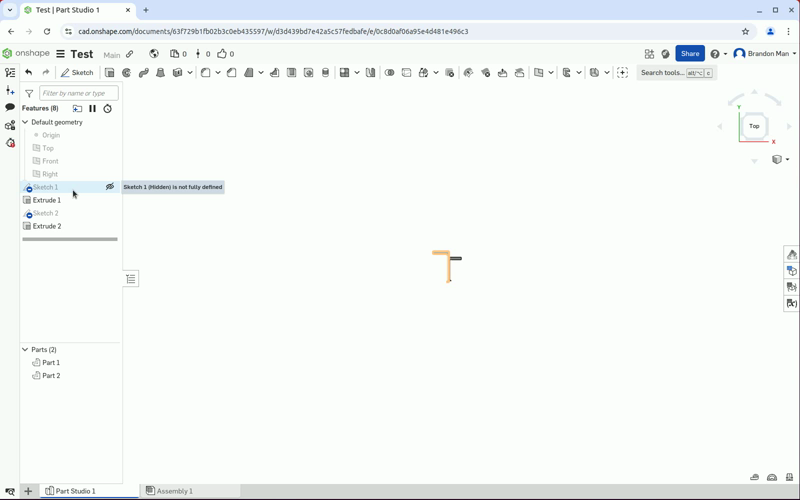
click(73, 189)
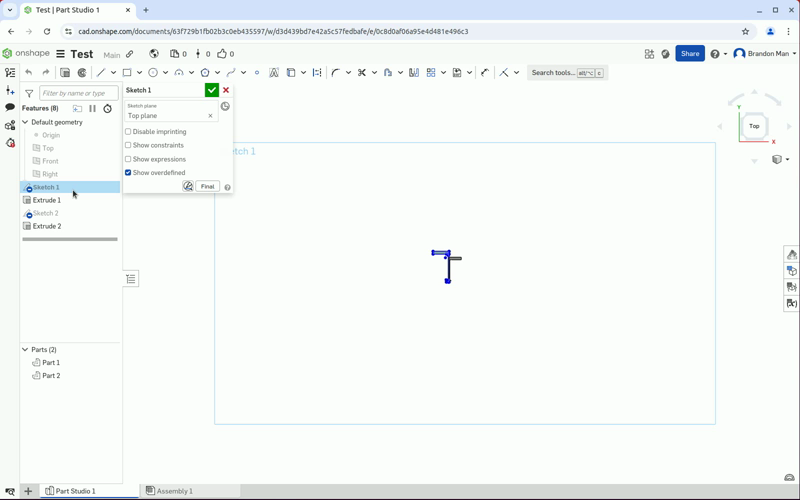
mouse_move(229, 92)
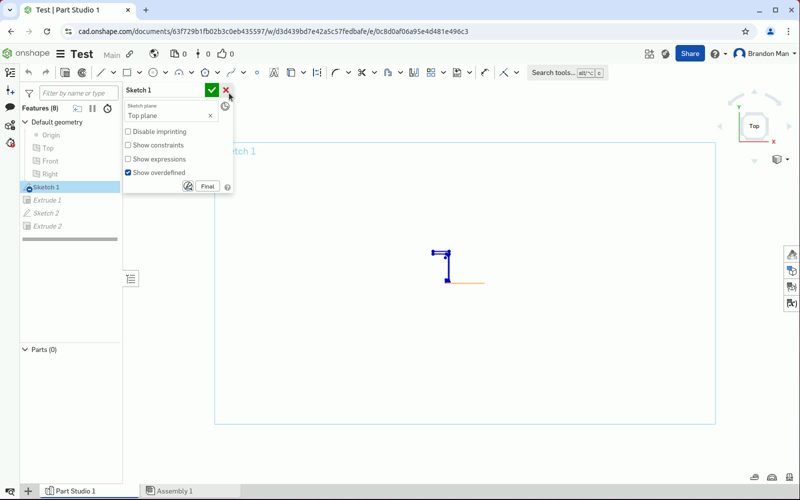
click(229, 92)
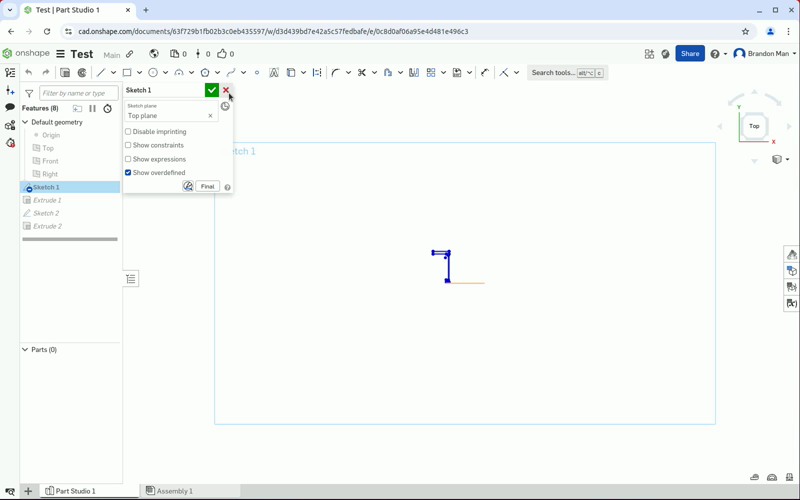
key(shift+s)
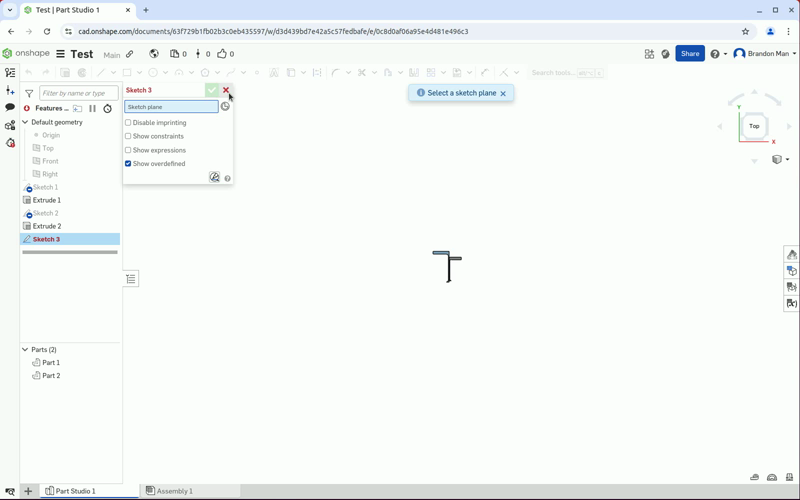
mouse_move(73, 150)
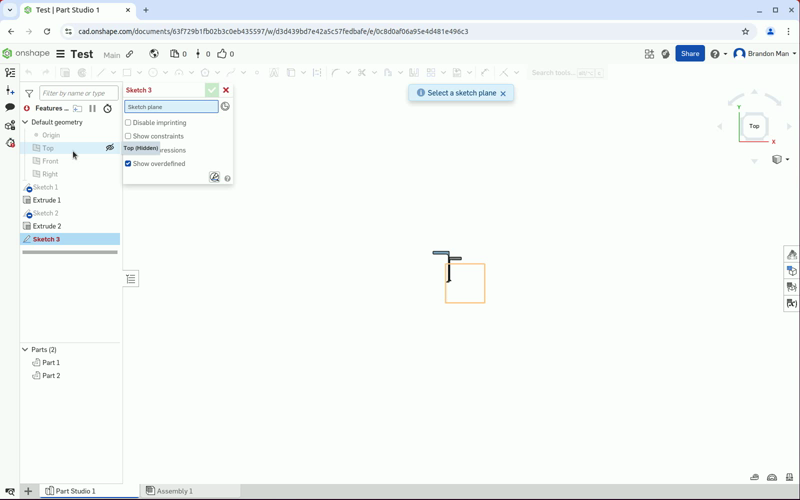
click(73, 150)
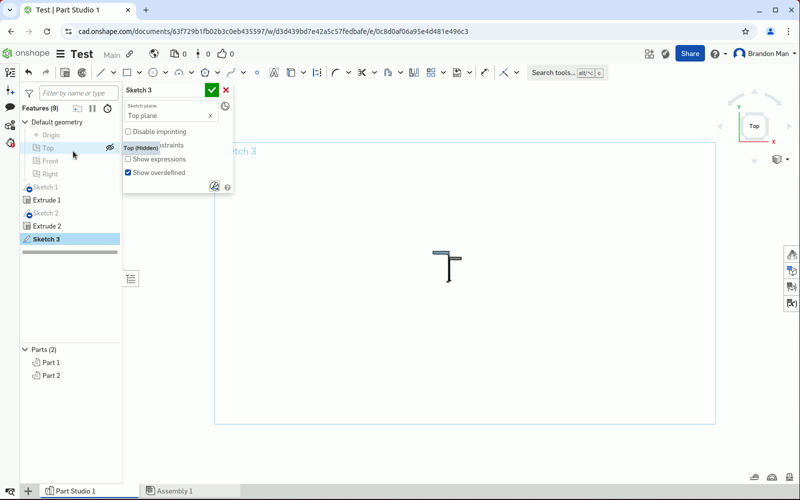
mouse_move(73, 352)
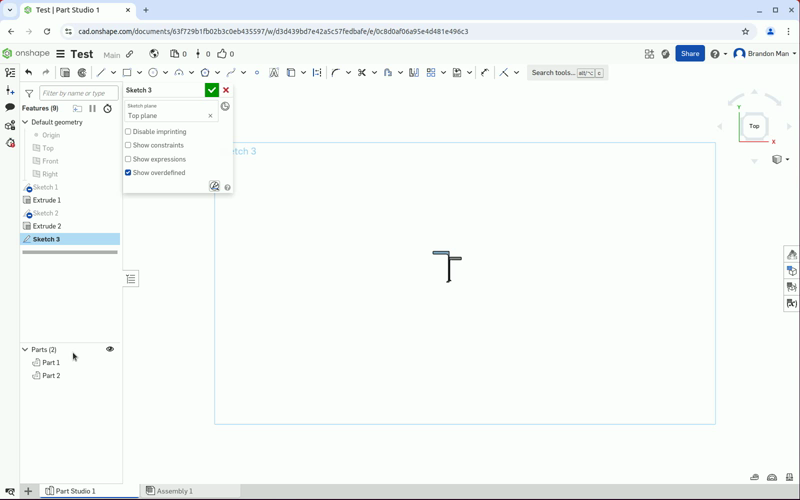
key(y)
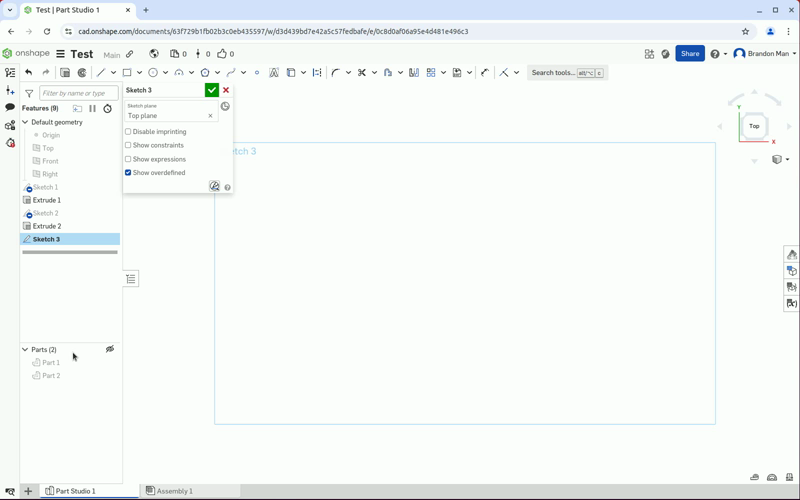
key(l)
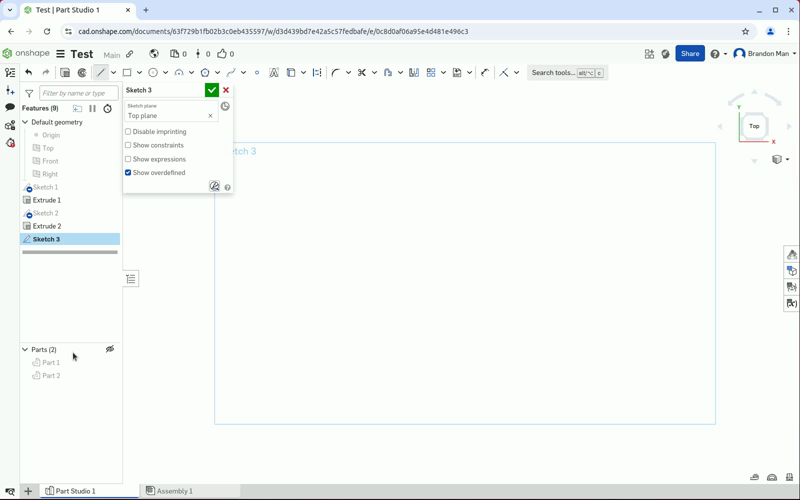
key_down(shift)
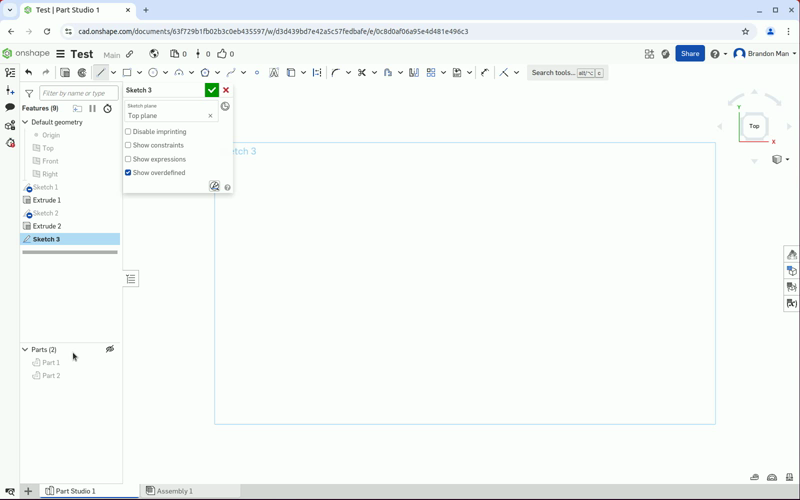
mouse_move(449, 282)
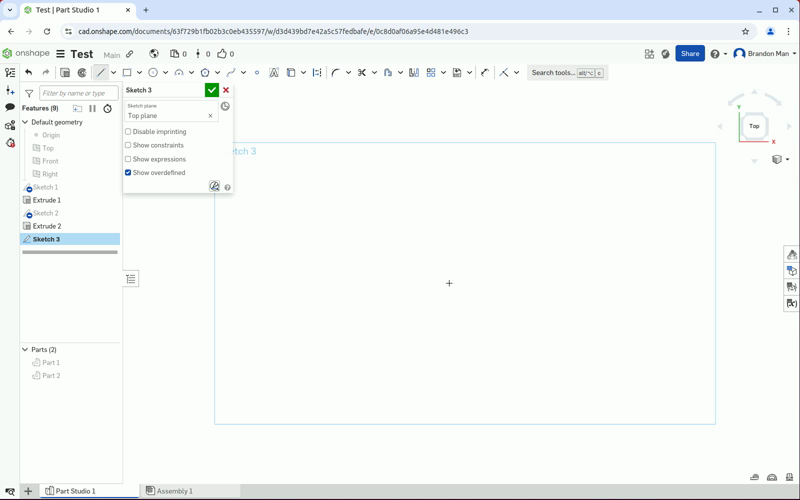
click(449, 282)
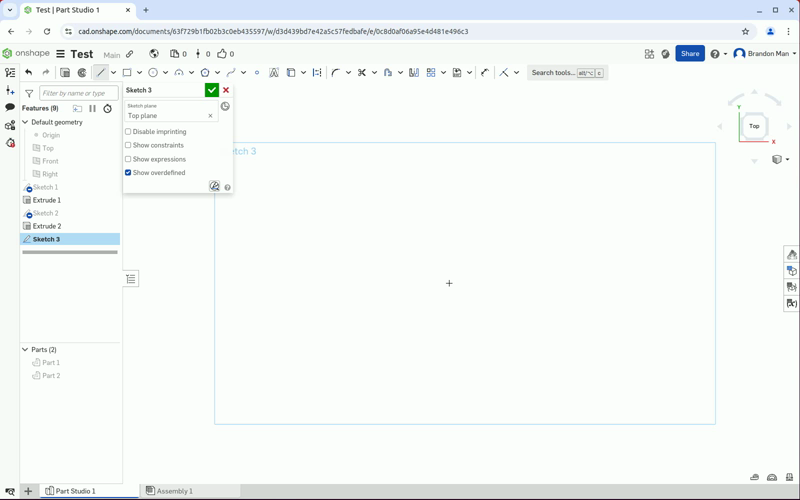
key_up(shift)
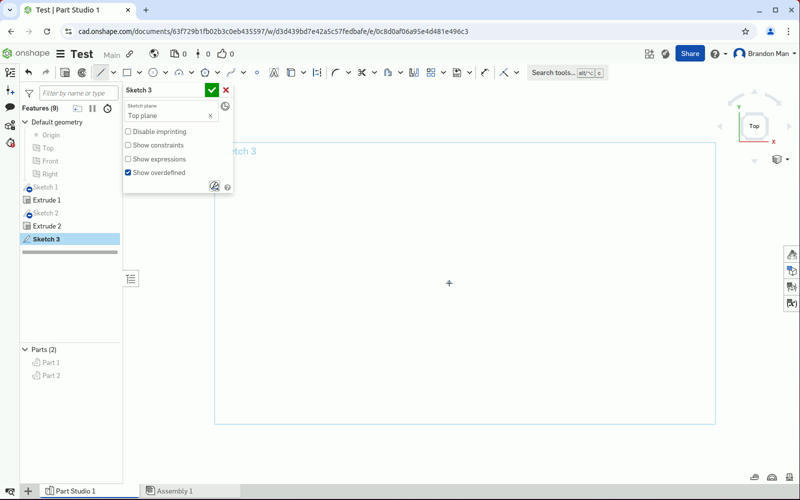
key_down(shift)
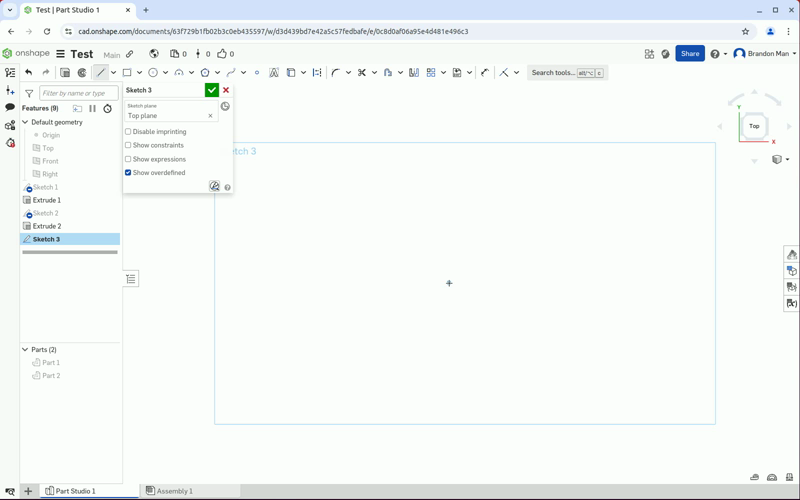
mouse_move(479, 282)
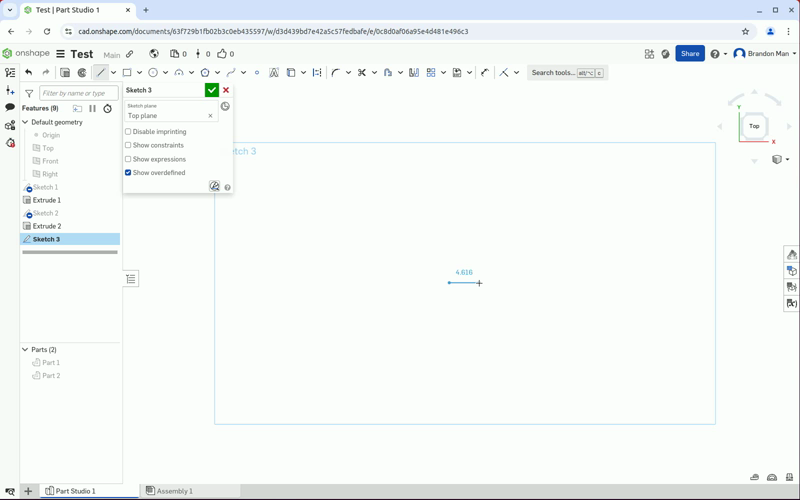
mouse_move(461, 282)
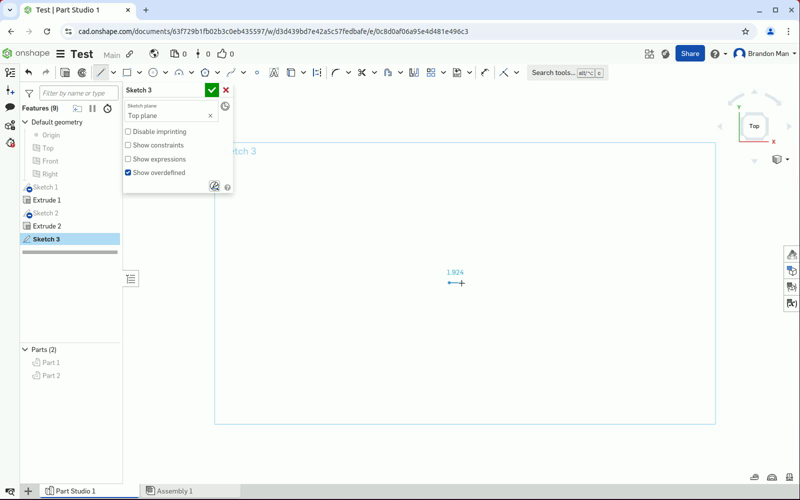
click(461, 282)
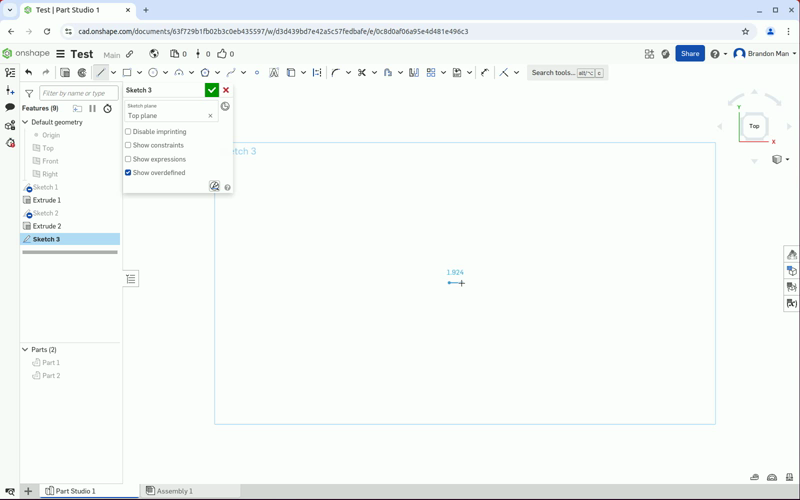
key_up(shift)
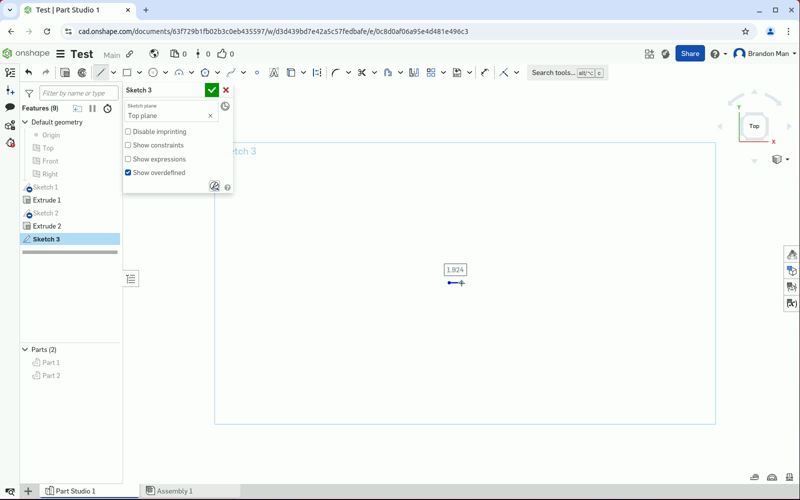
key_down(shift)
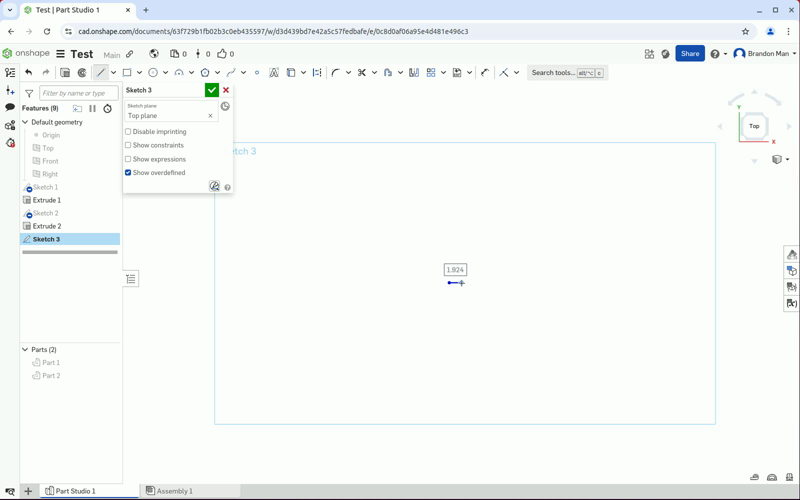
mouse_move(492, 282)
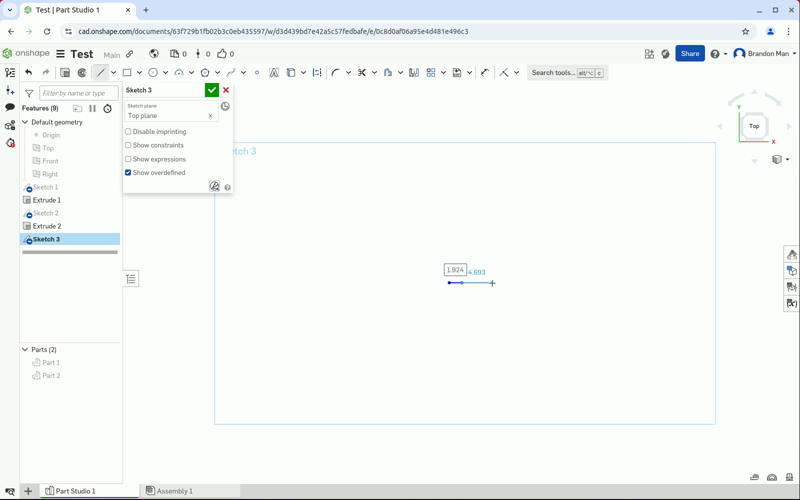
mouse_move(461, 280)
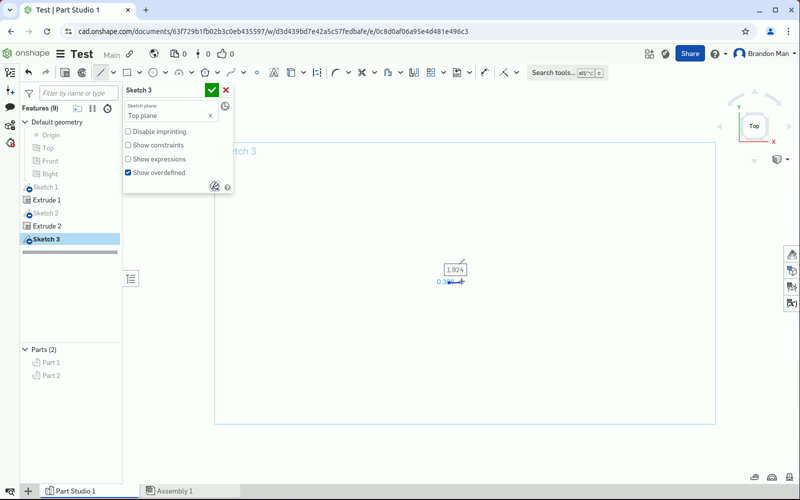
scroll(6)
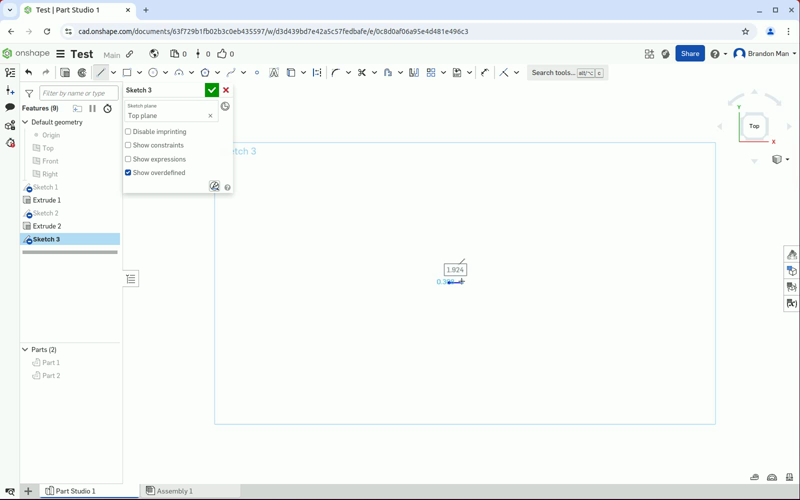
scroll(6)
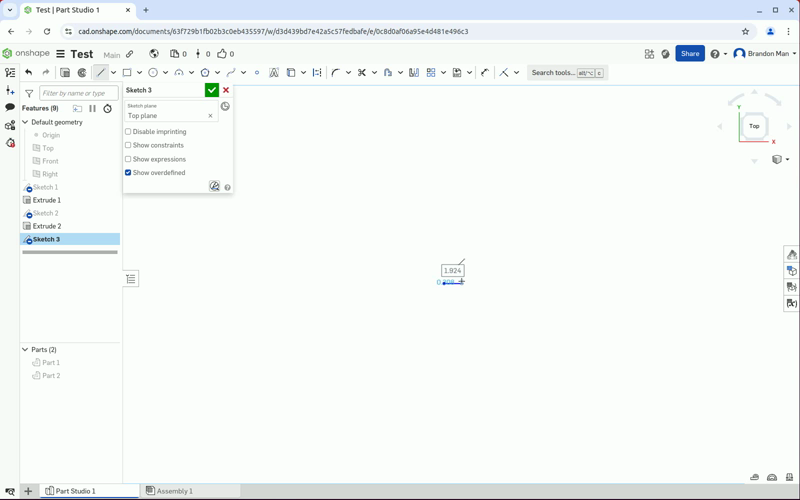
scroll(6)
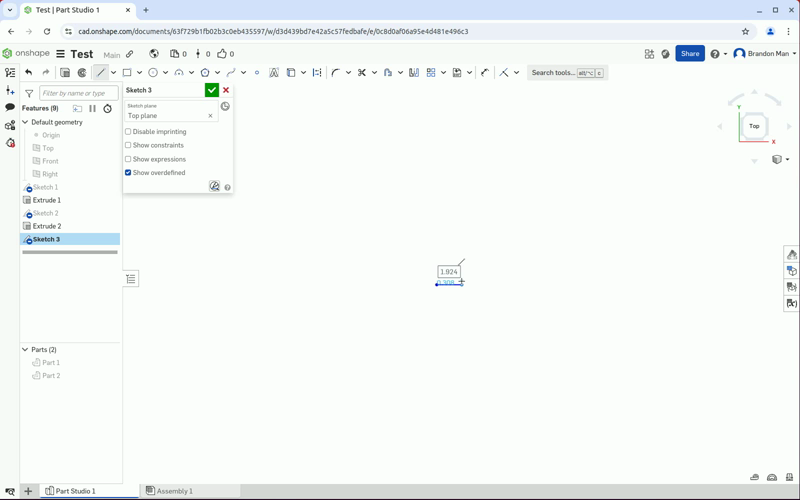
scroll(6)
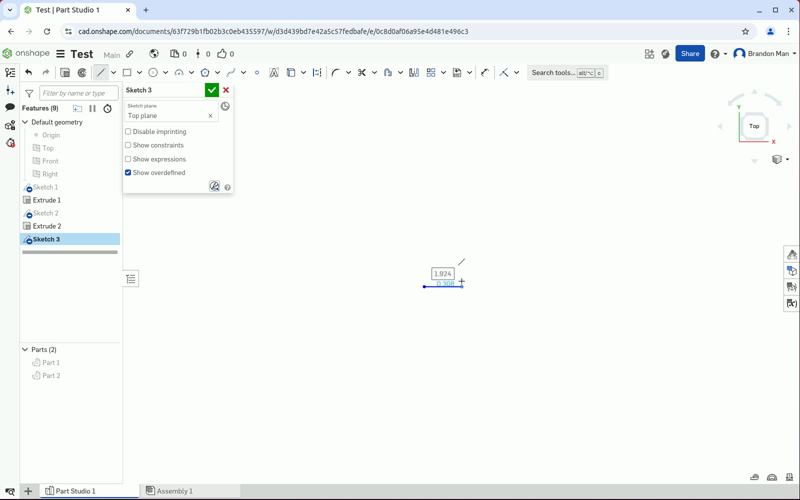
scroll(6)
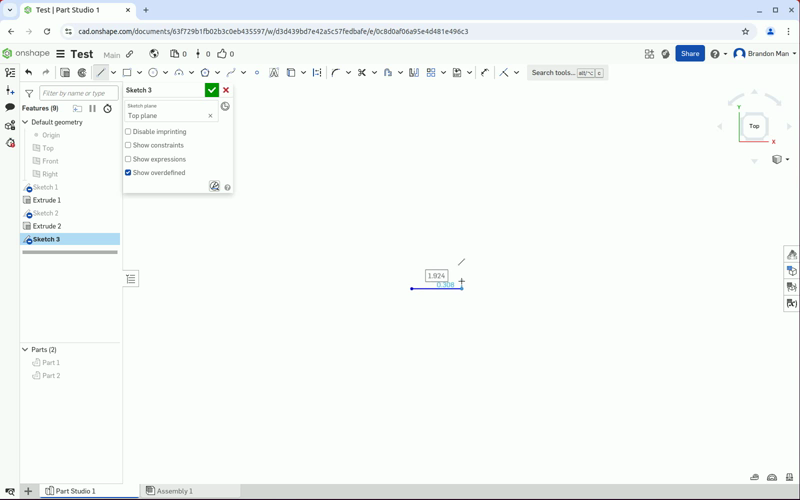
scroll(6)
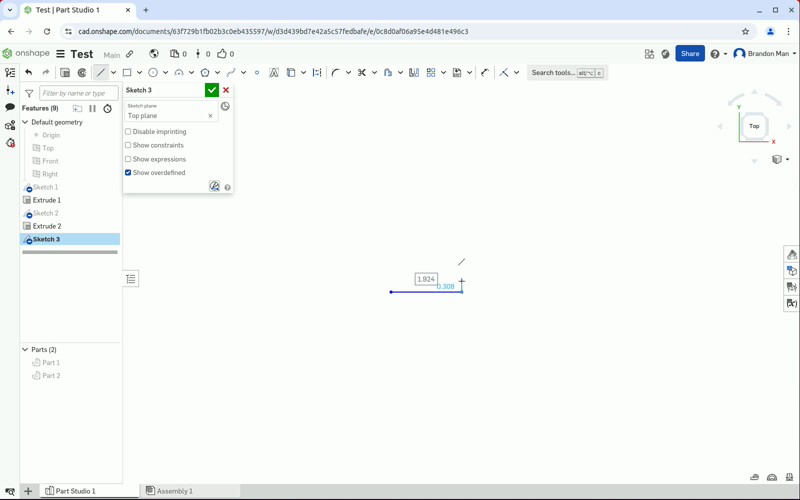
scroll(6)
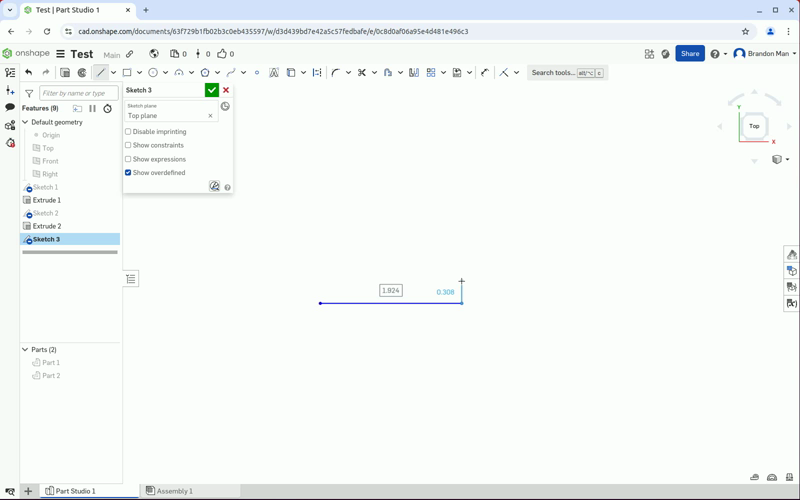
click(461, 280)
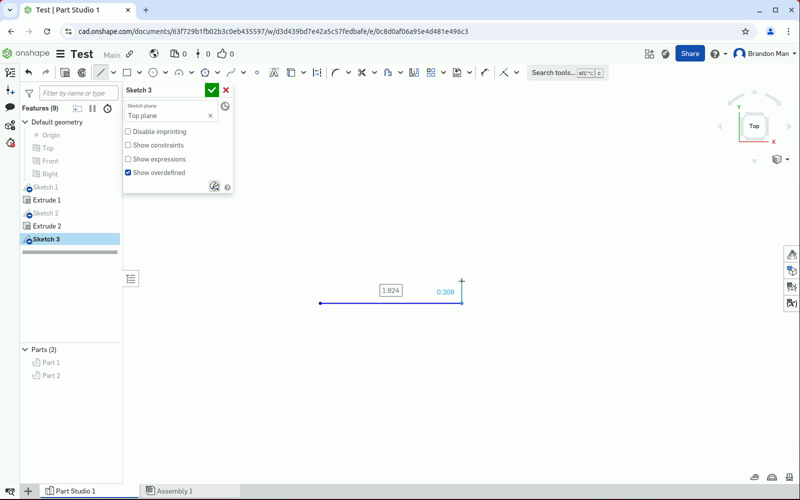
scroll(-6)
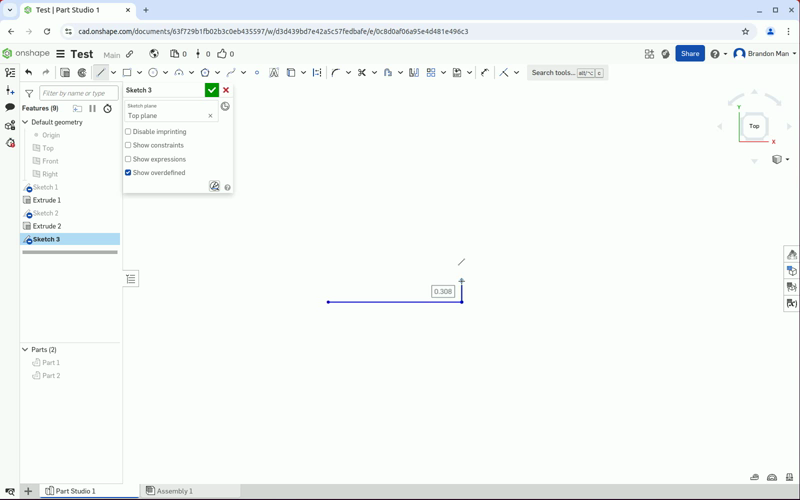
scroll(-6)
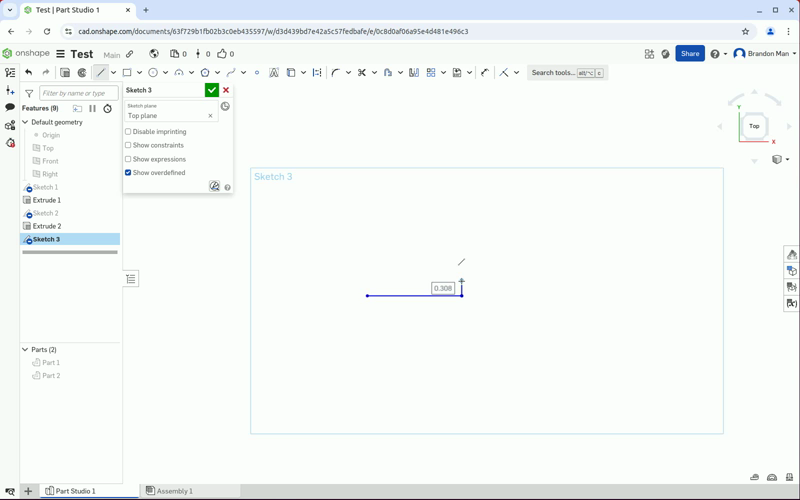
scroll(-6)
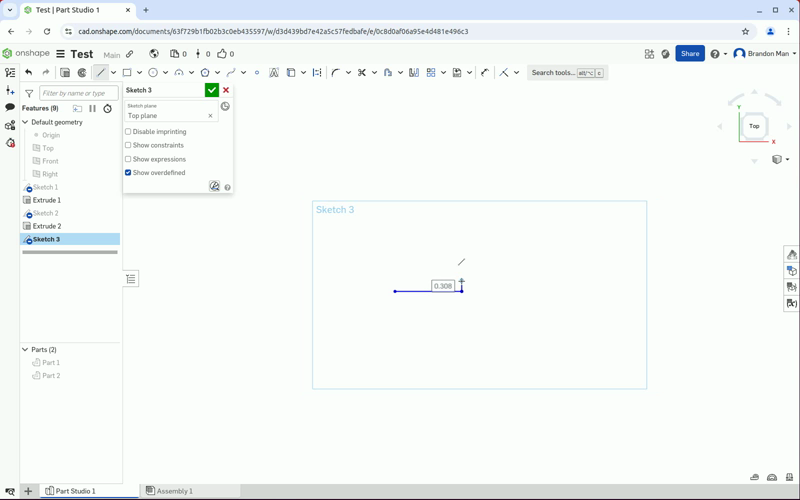
scroll(-6)
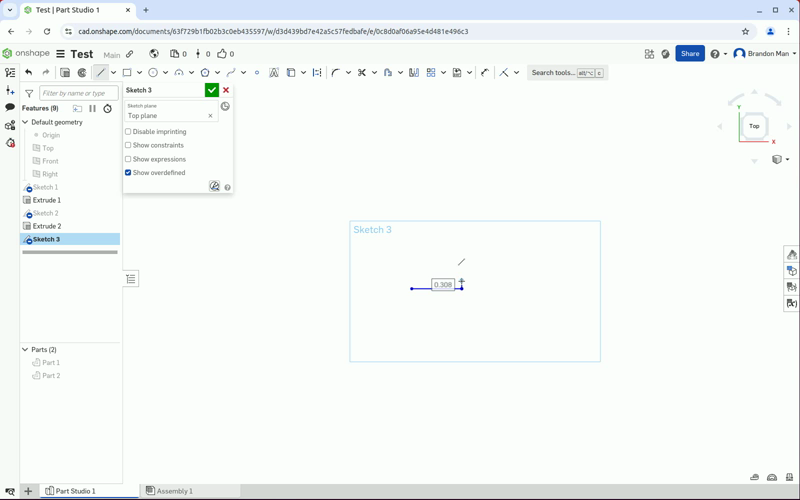
scroll(-6)
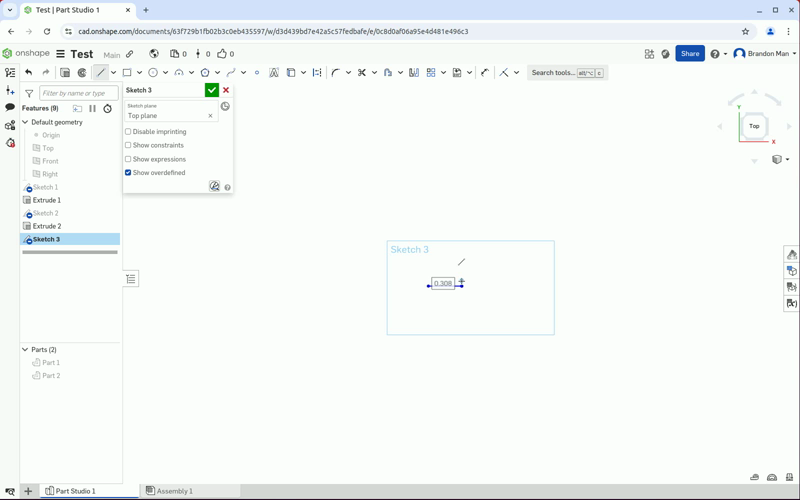
scroll(-6)
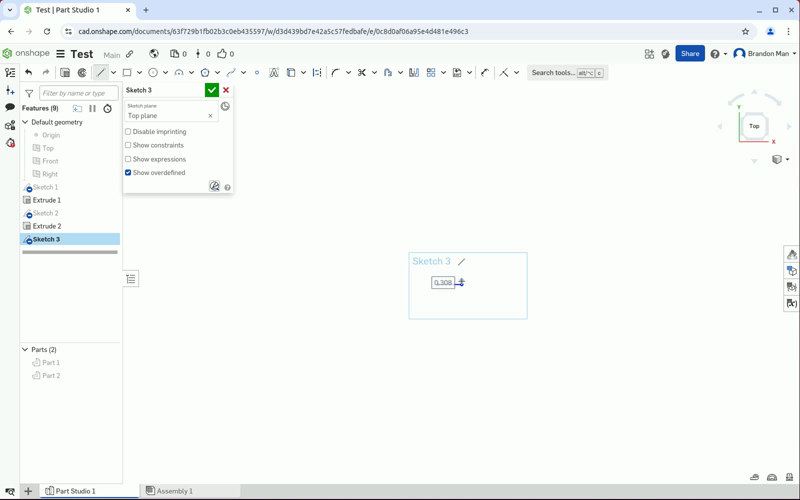
scroll(-6)
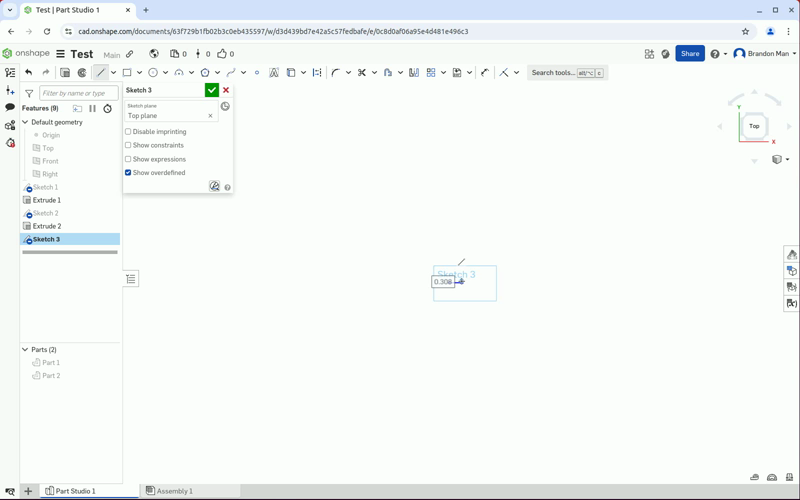
key_up(shift)
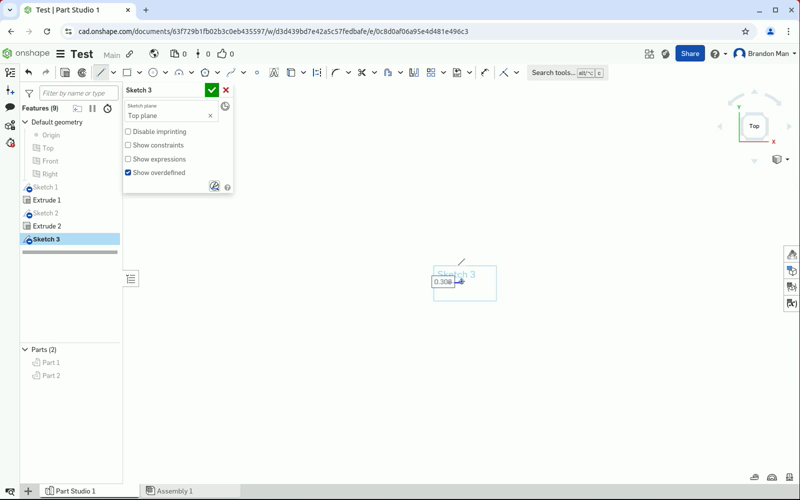
key_down(shift)
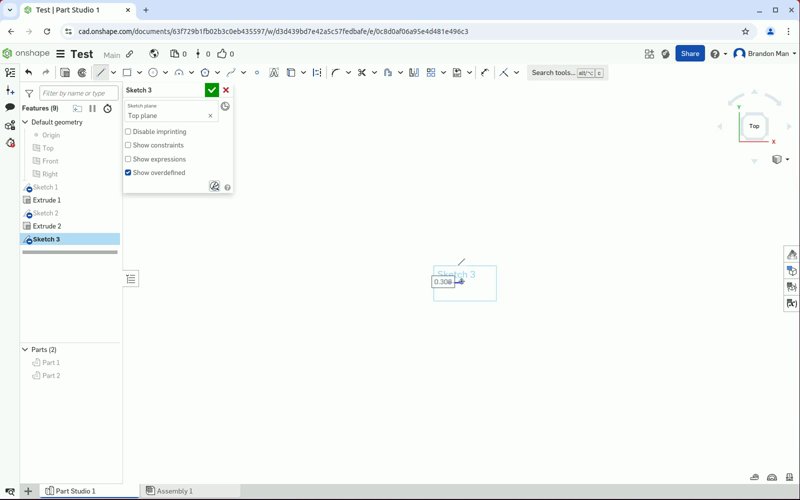
mouse_move(492, 280)
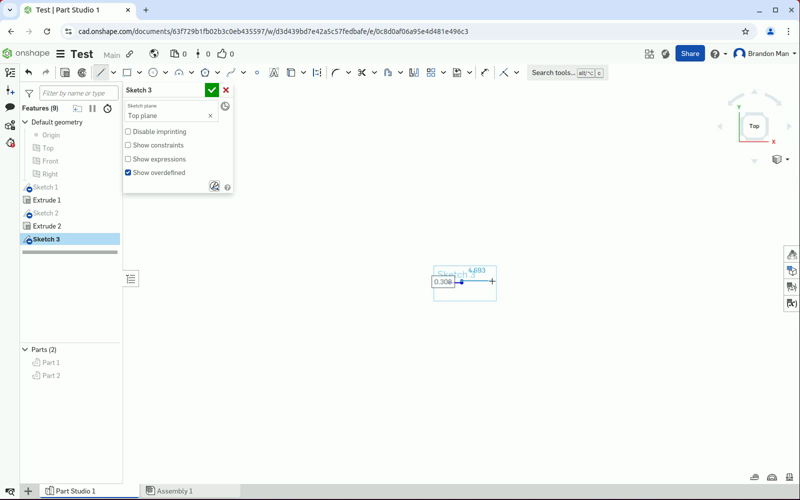
mouse_move(451, 280)
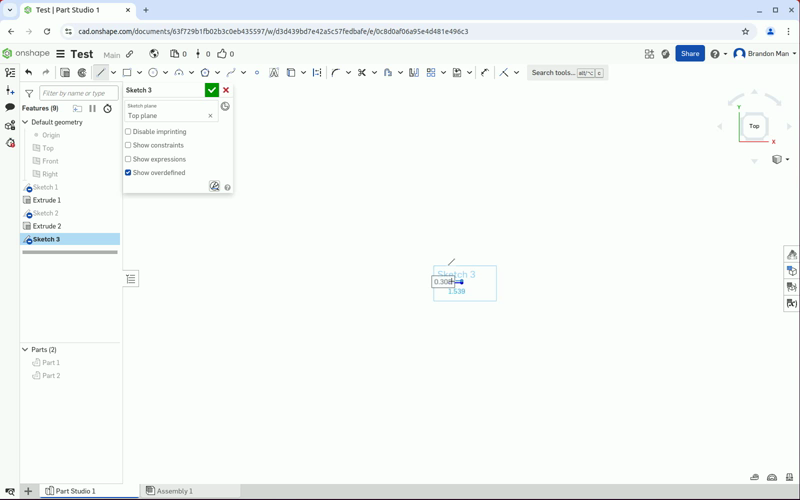
scroll(6)
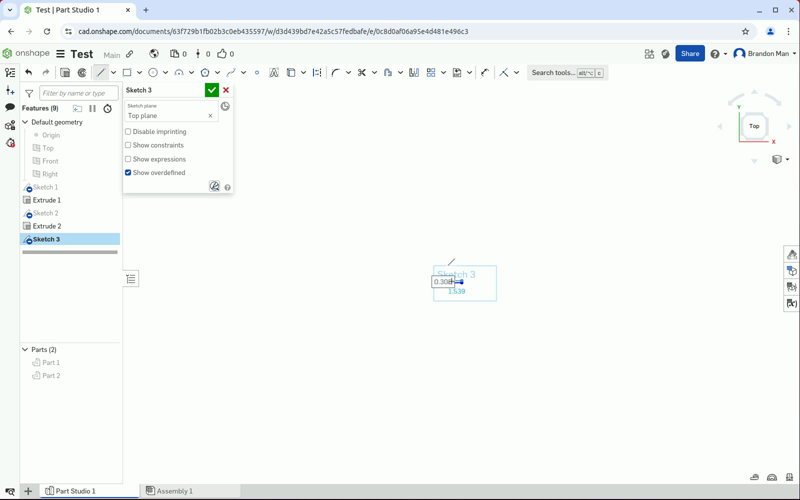
scroll(6)
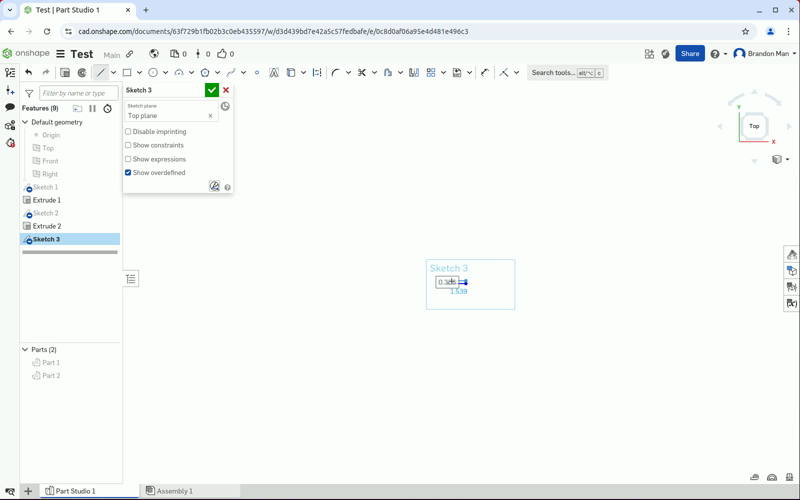
scroll(6)
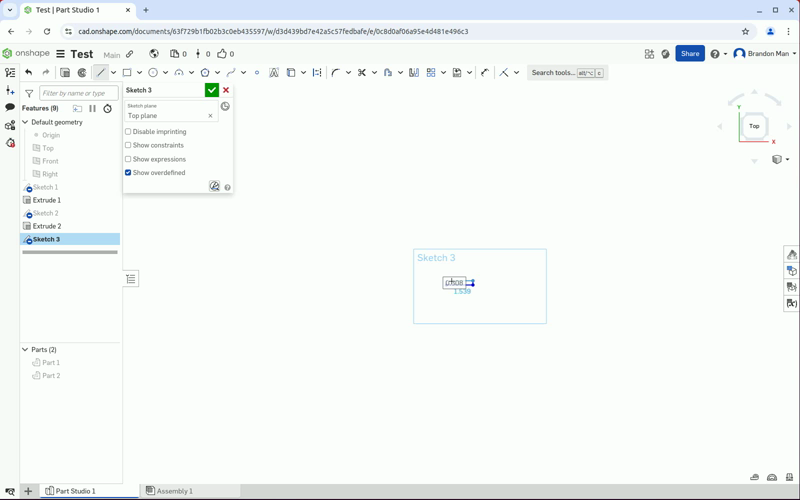
scroll(6)
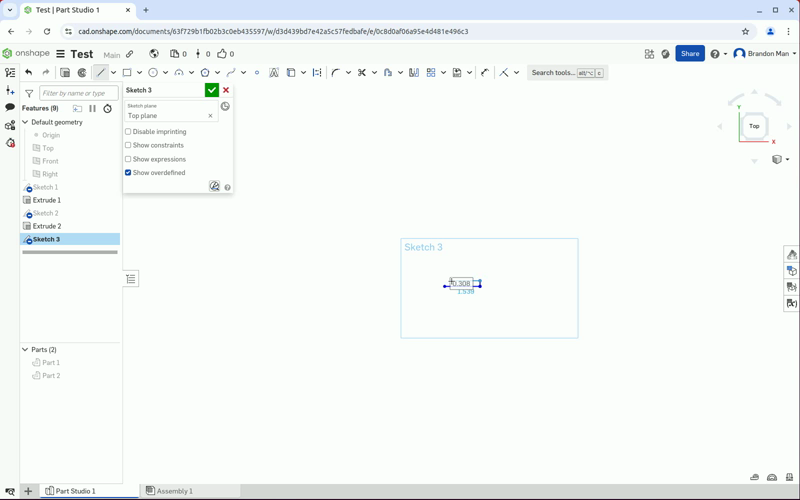
scroll(6)
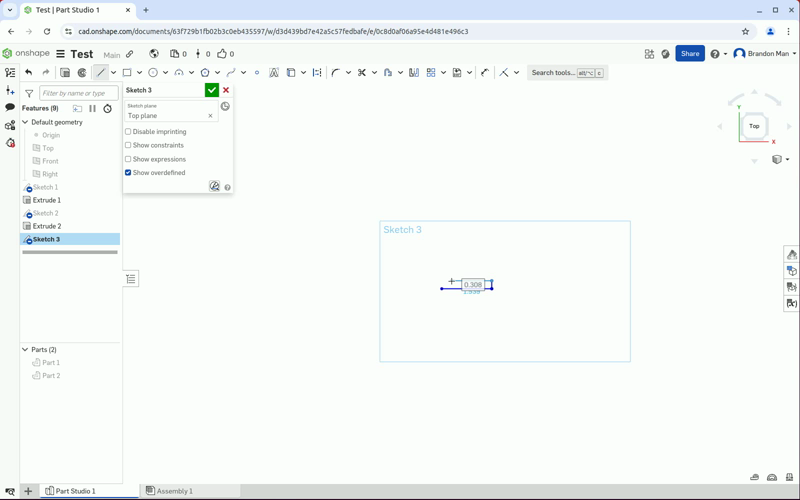
scroll(6)
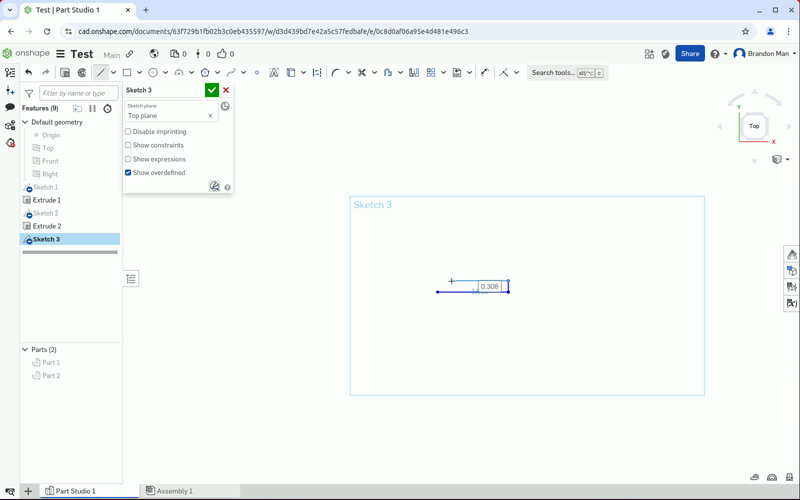
scroll(6)
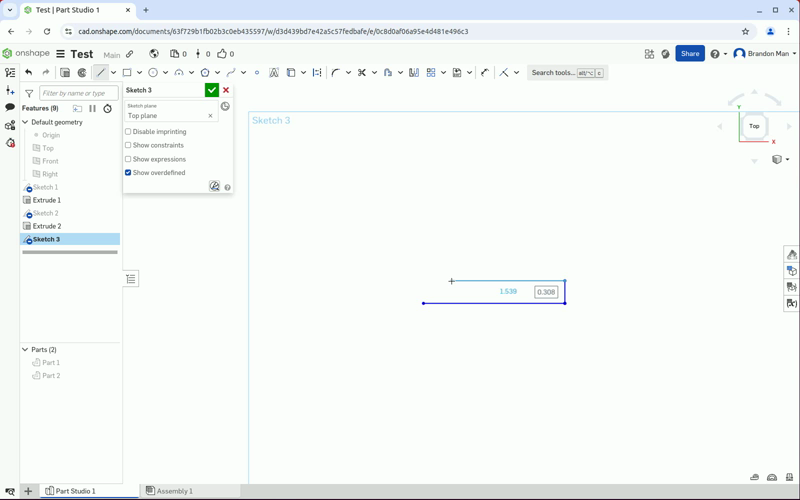
click(451, 280)
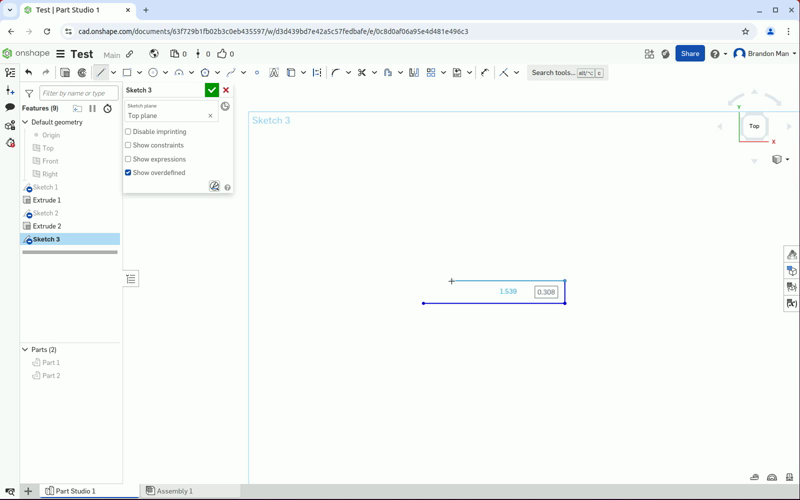
scroll(-6)
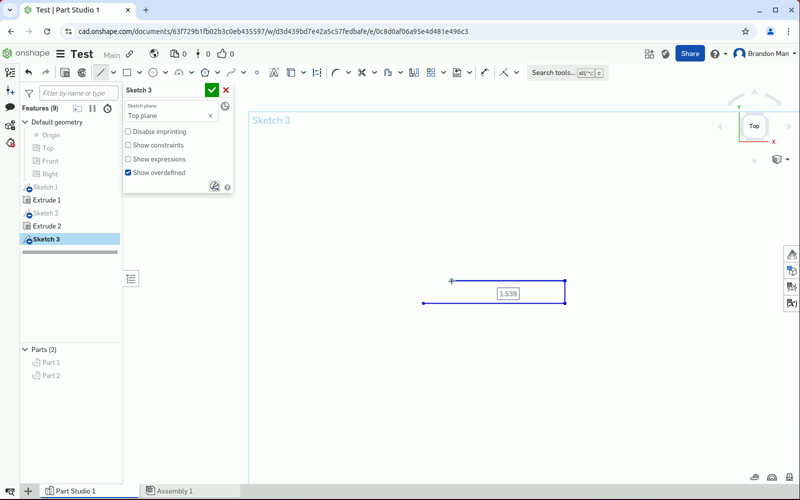
scroll(-6)
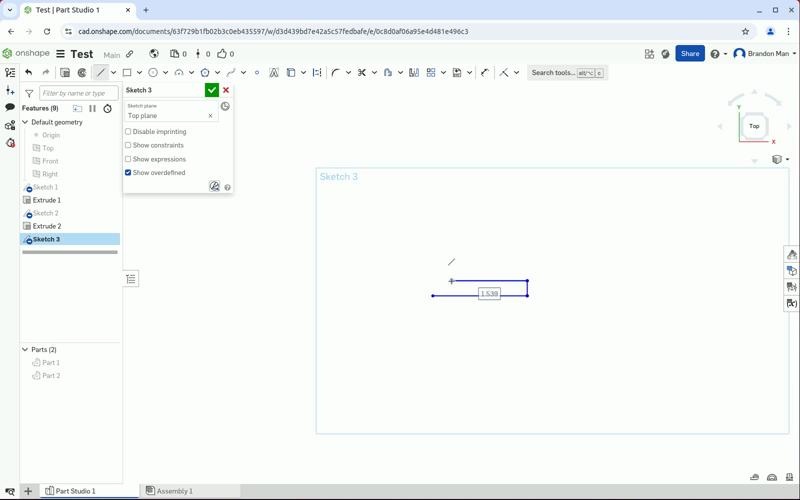
scroll(-6)
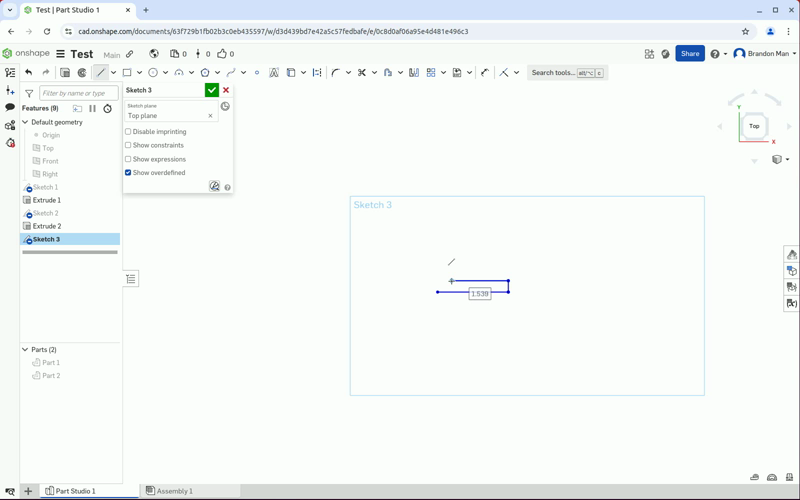
scroll(-6)
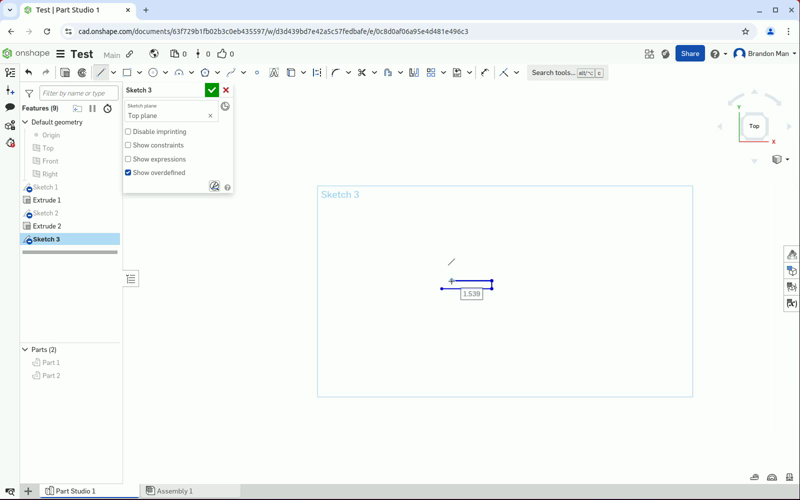
scroll(-6)
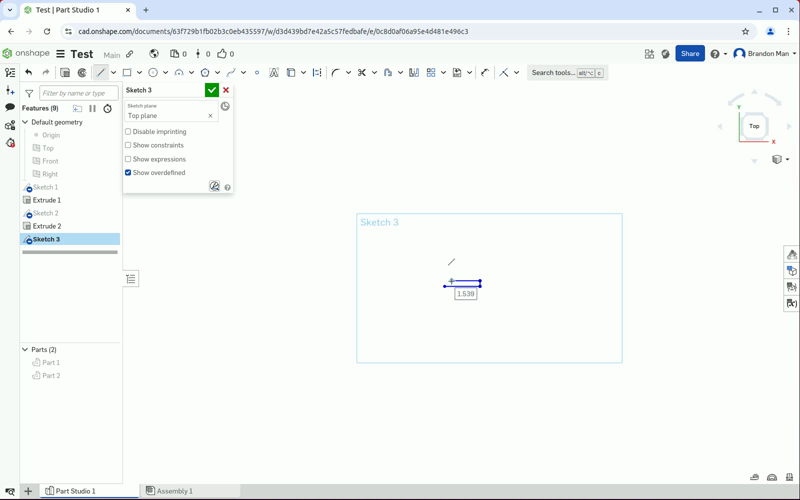
scroll(-6)
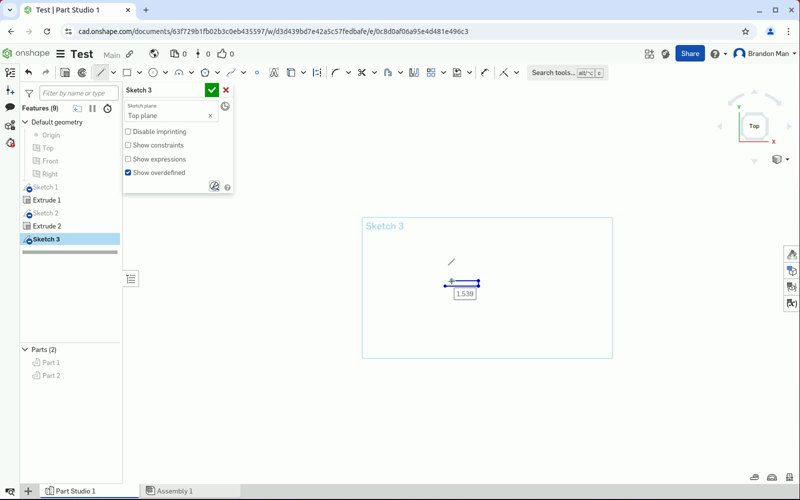
scroll(-6)
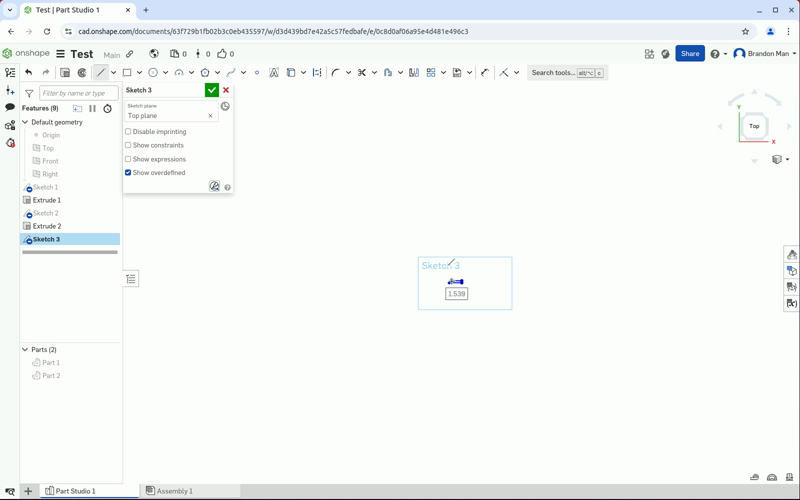
key_up(shift)
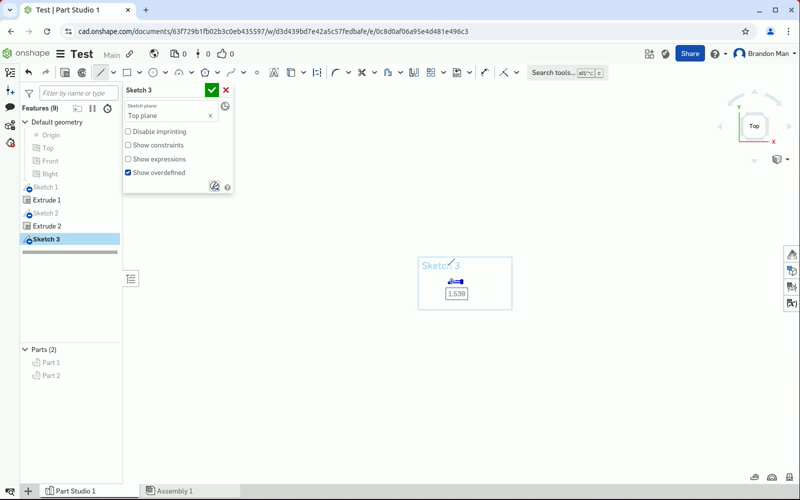
key_down(shift)
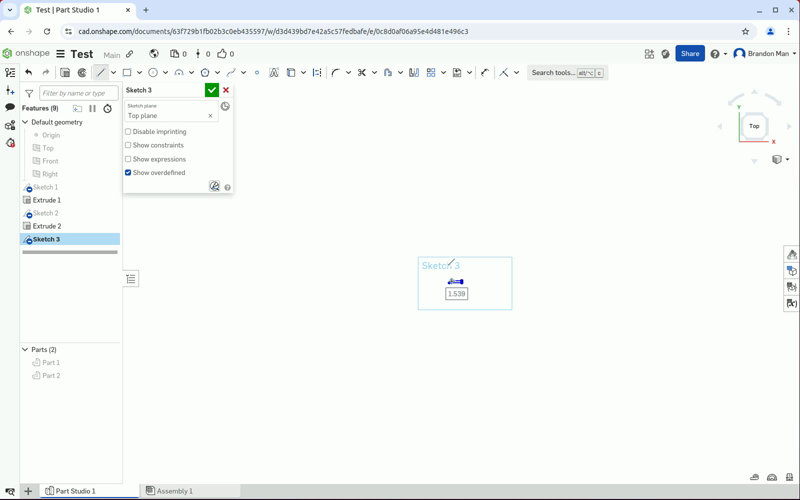
mouse_move(481, 280)
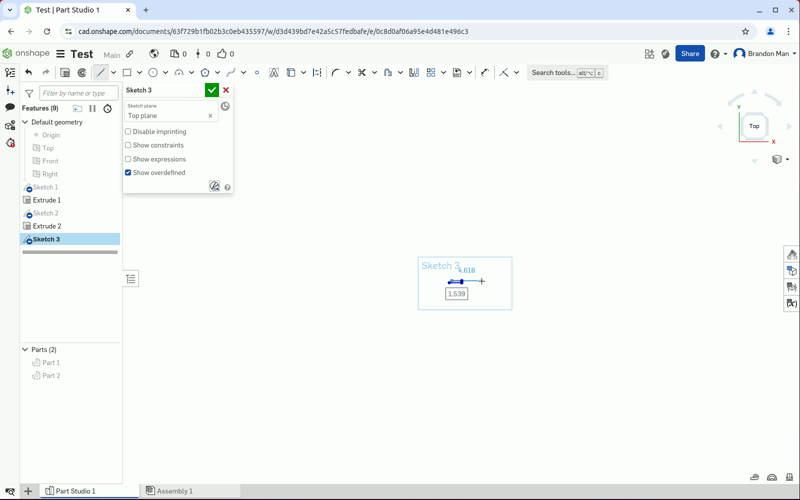
mouse_move(450, 280)
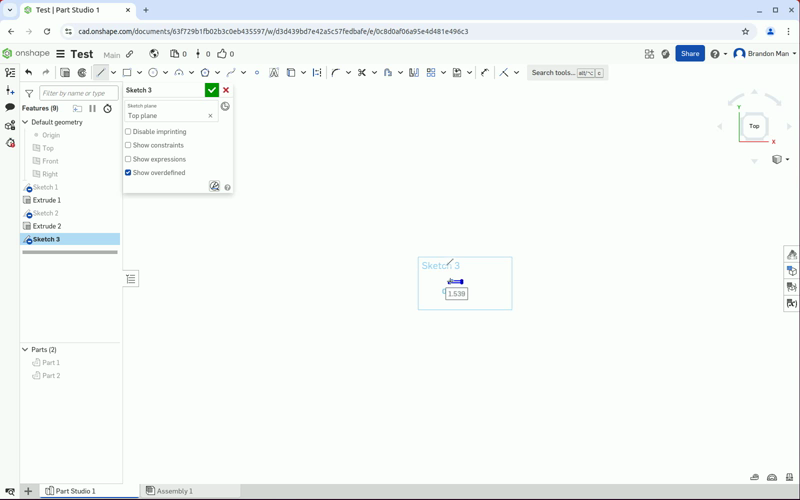
scroll(6)
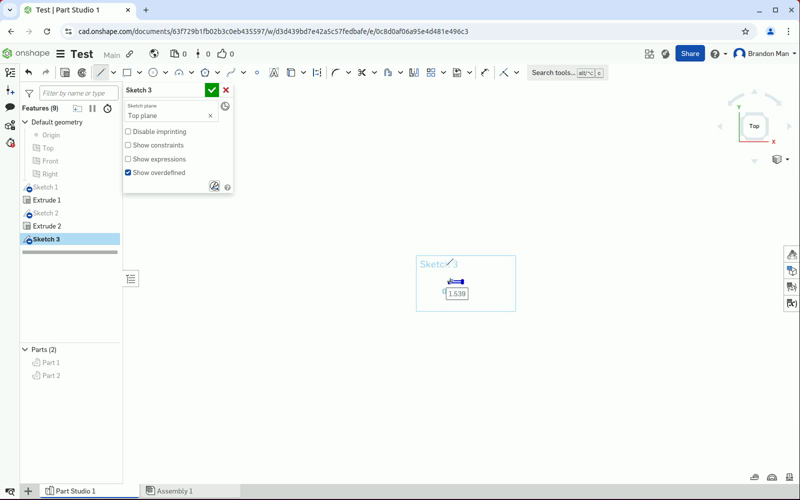
scroll(6)
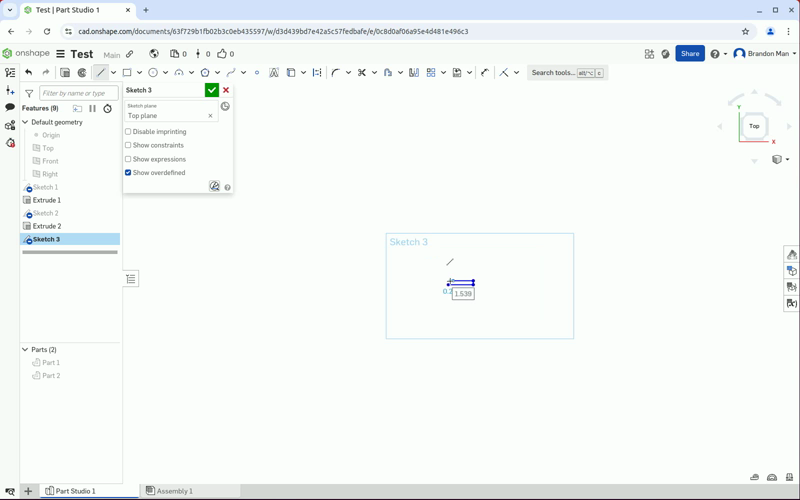
scroll(6)
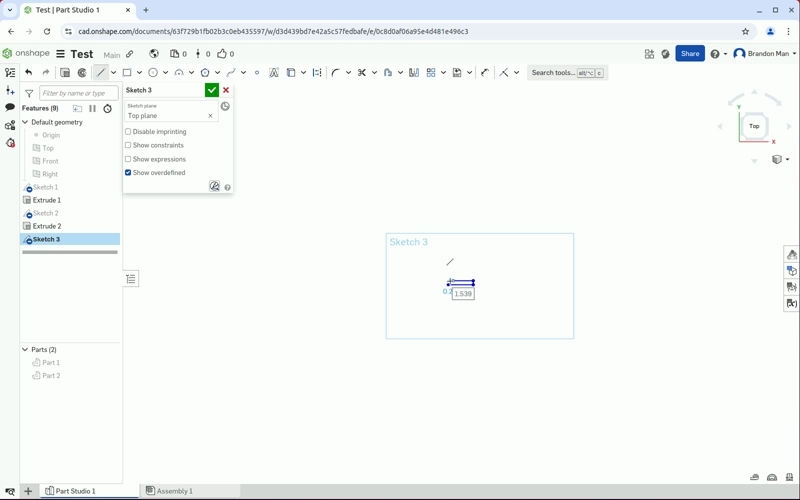
scroll(6)
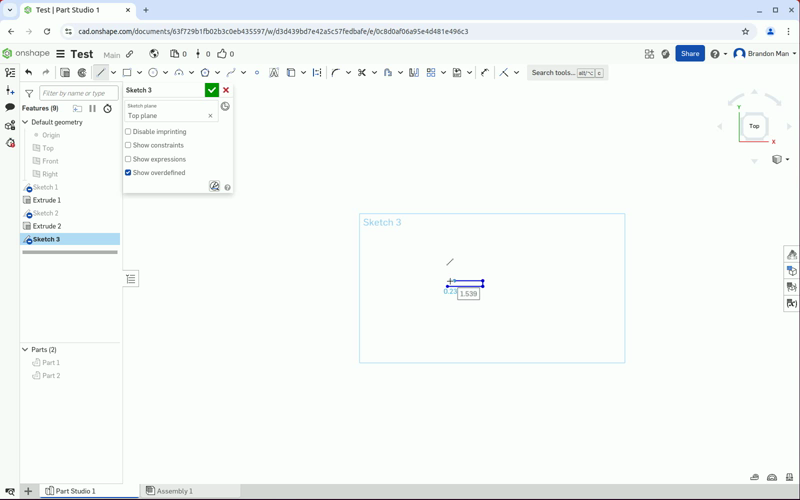
scroll(6)
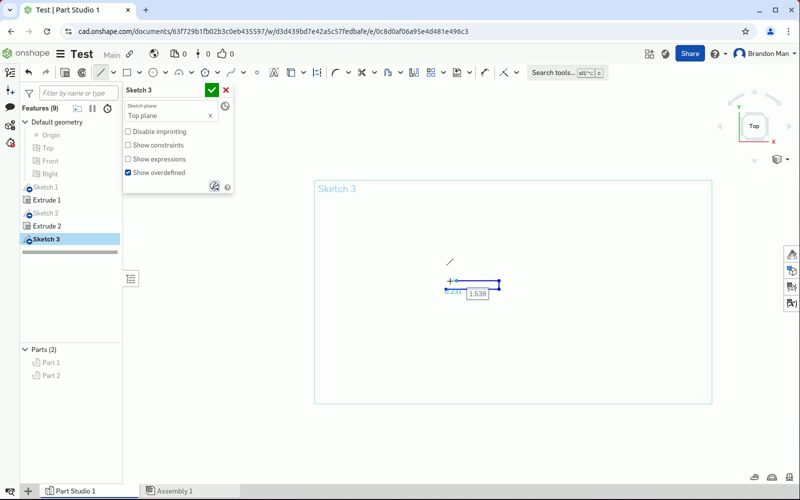
scroll(6)
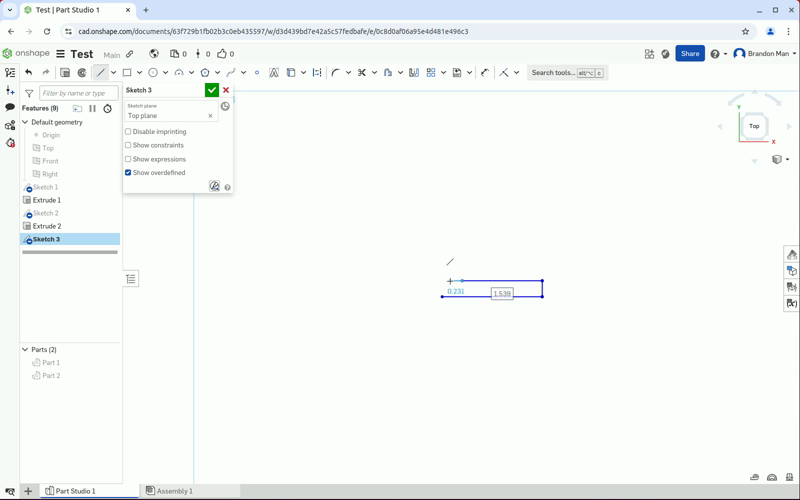
scroll(6)
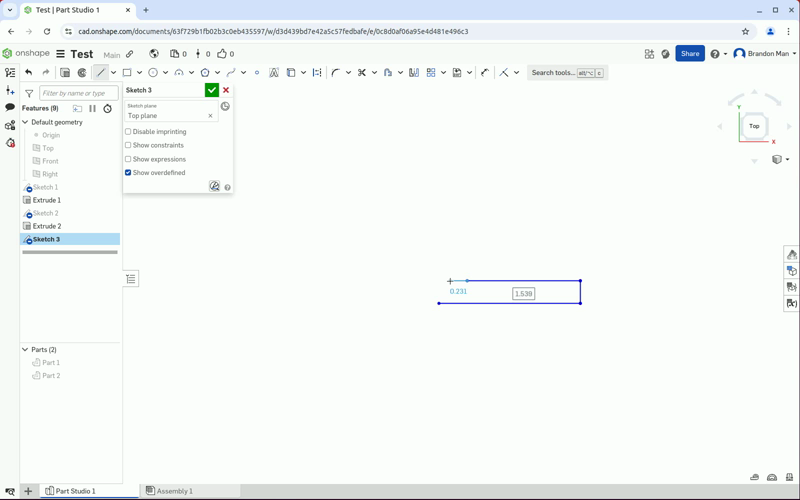
click(450, 280)
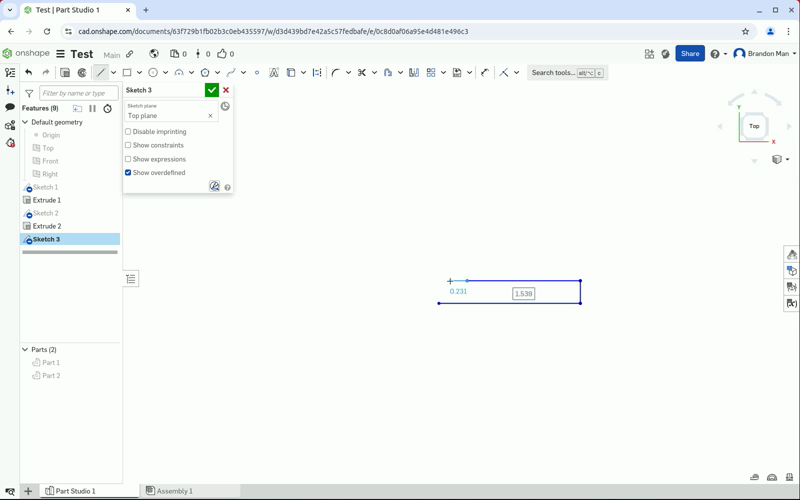
scroll(-6)
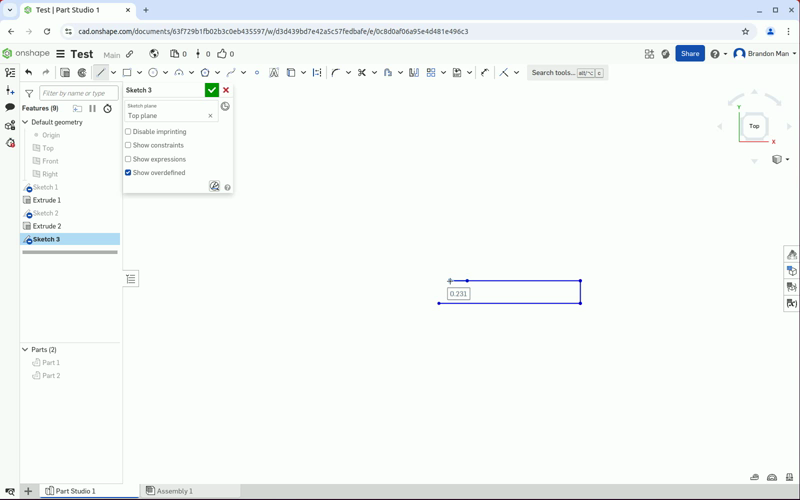
scroll(-6)
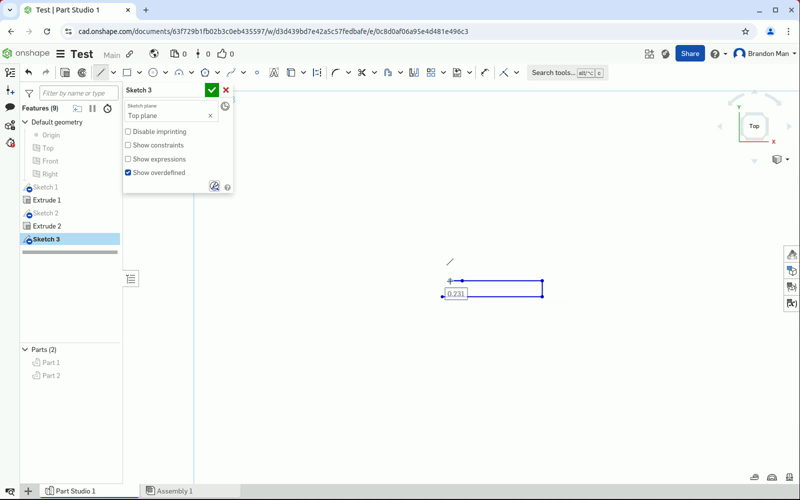
scroll(-6)
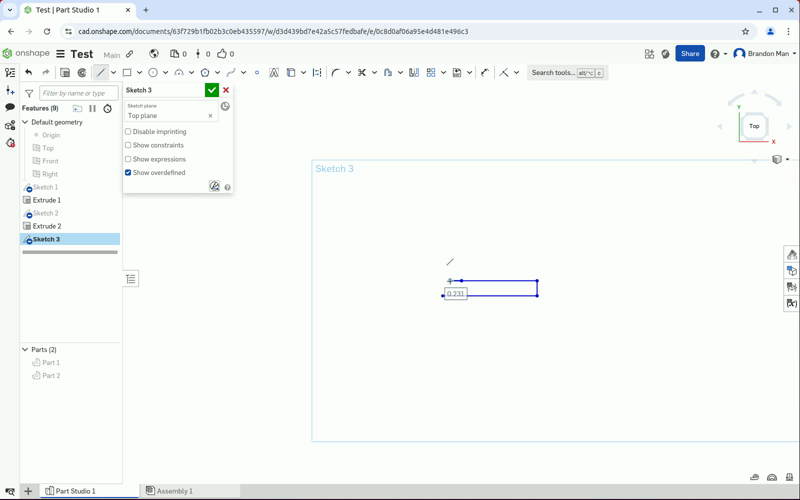
scroll(-6)
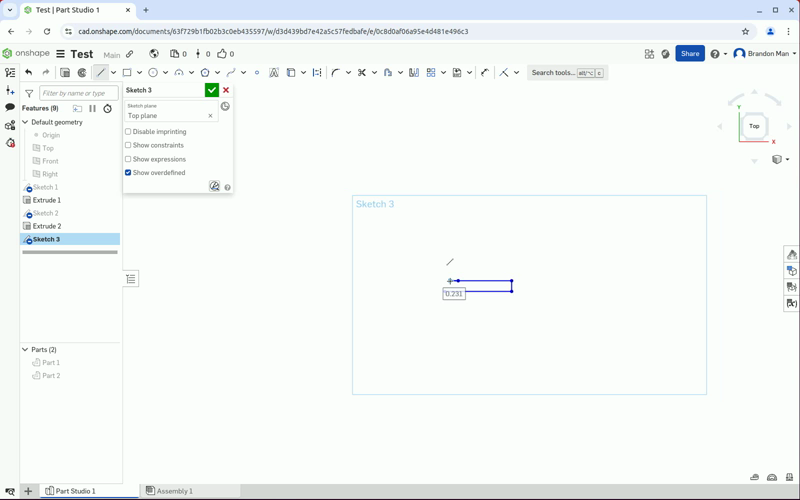
scroll(-6)
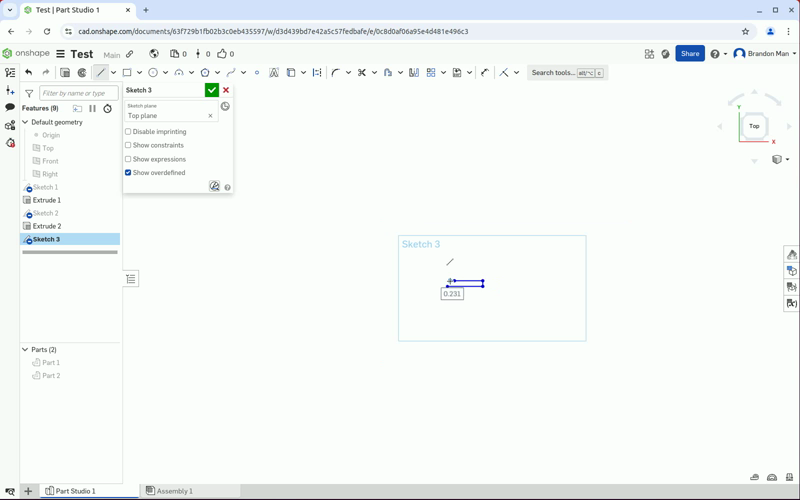
scroll(-6)
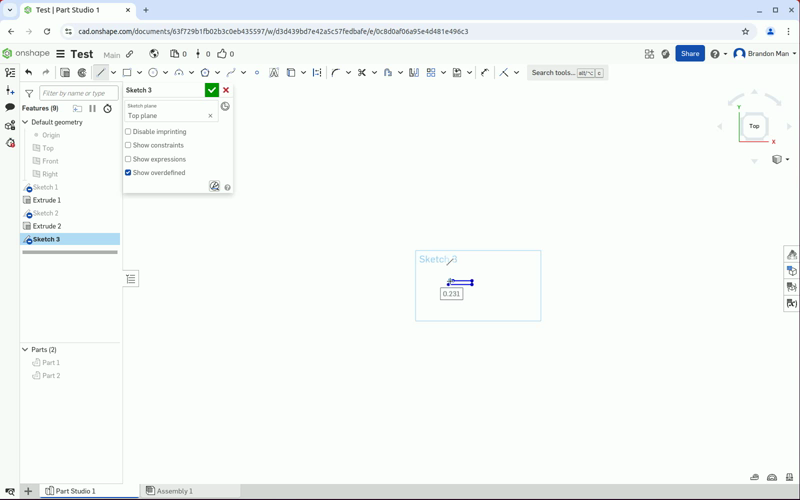
scroll(-6)
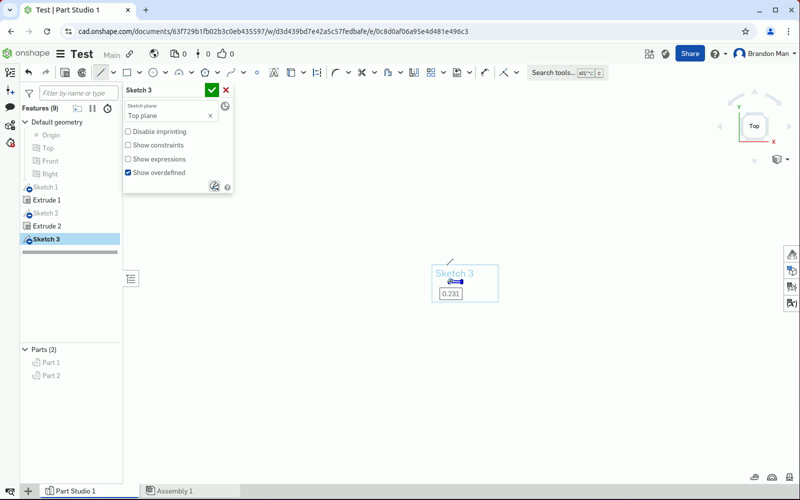
key_up(shift)
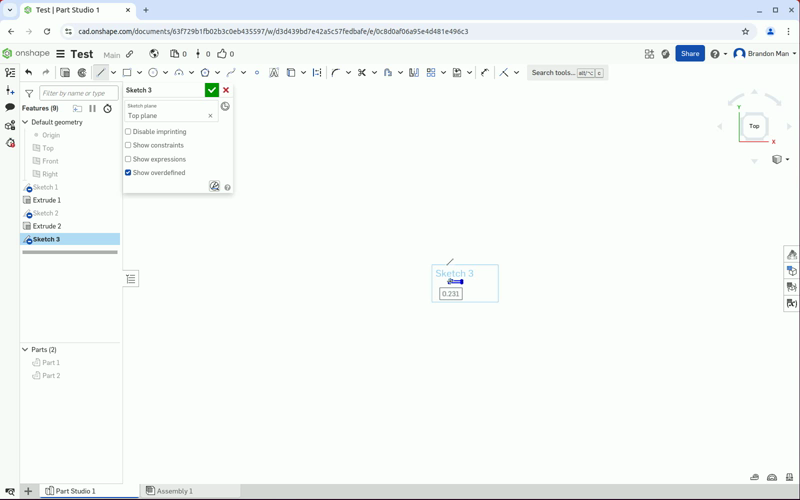
key_down(shift)
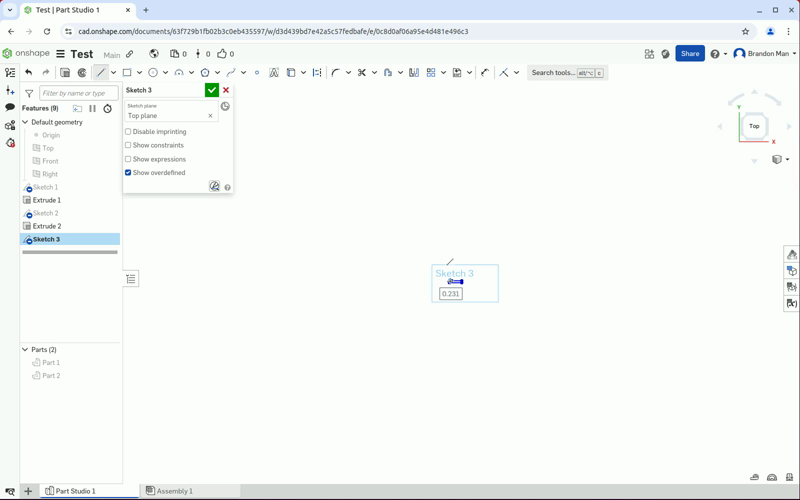
mouse_move(480, 280)
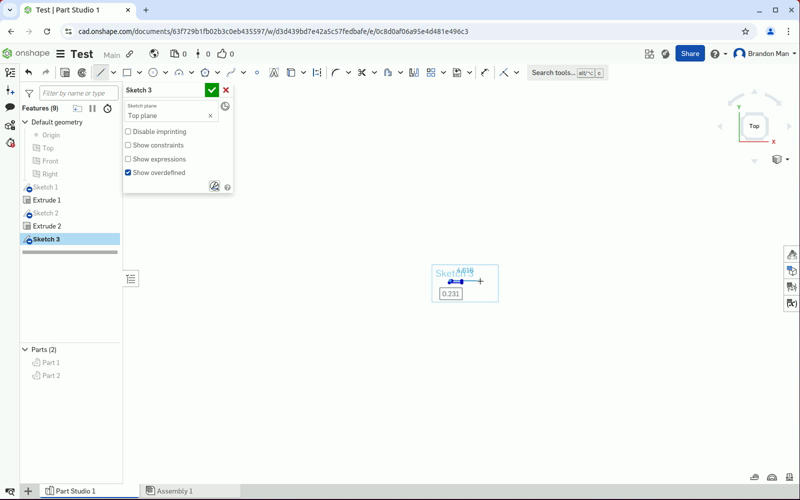
mouse_move(449, 280)
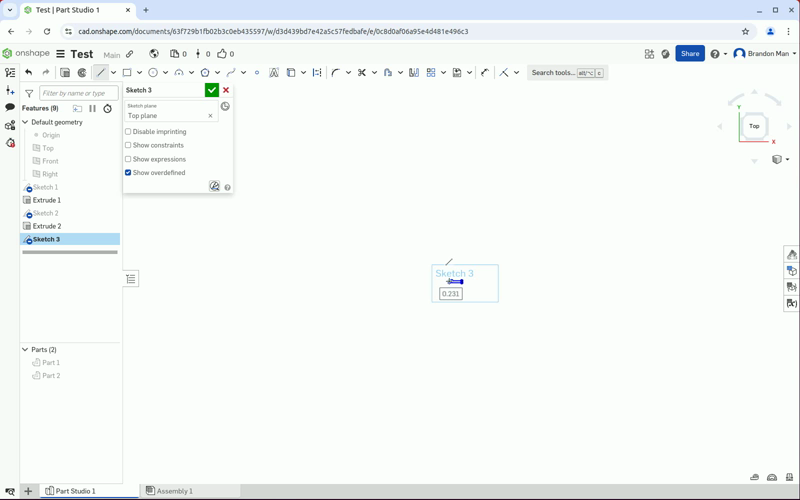
scroll(6)
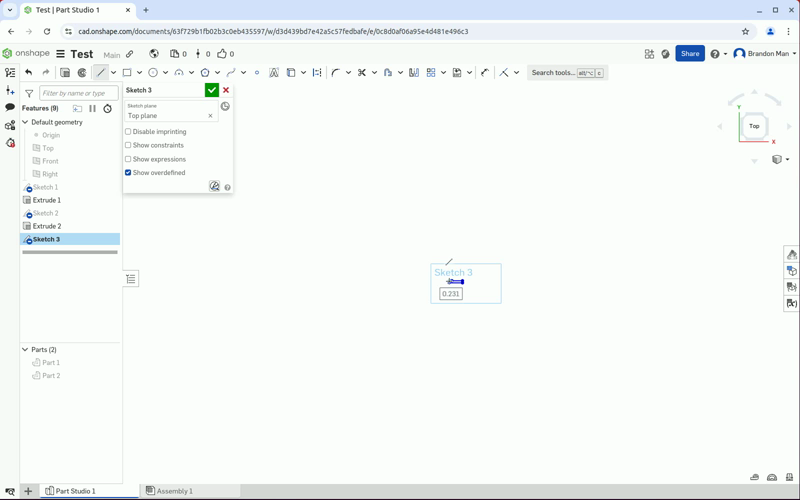
scroll(6)
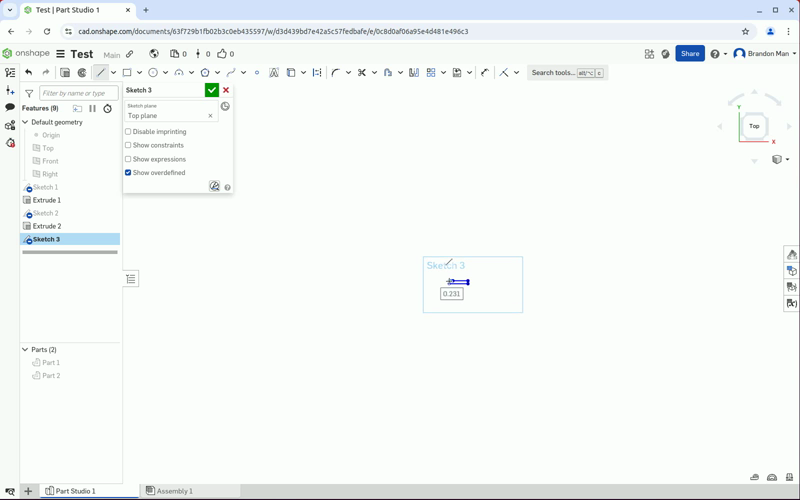
scroll(6)
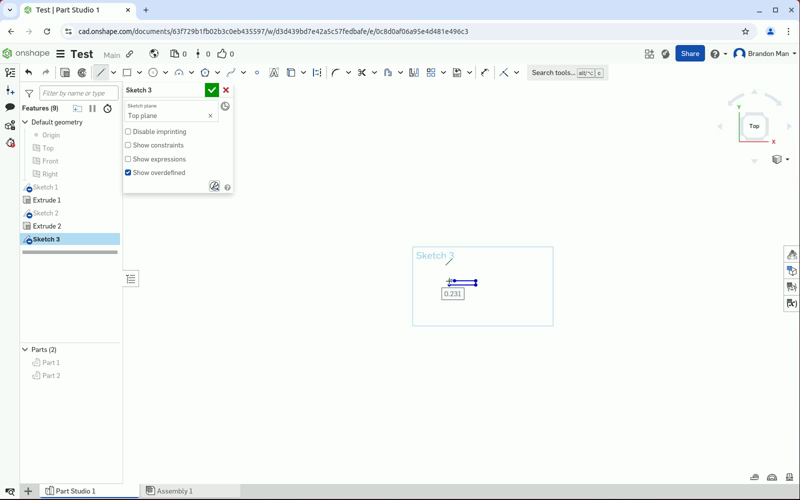
scroll(6)
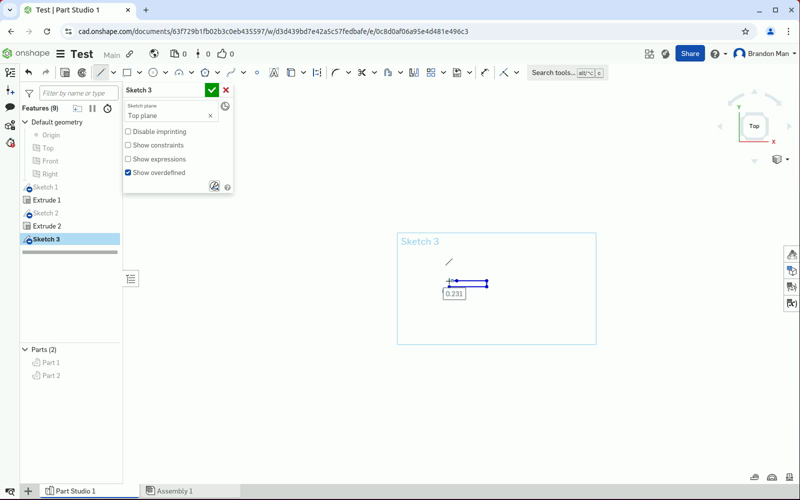
scroll(6)
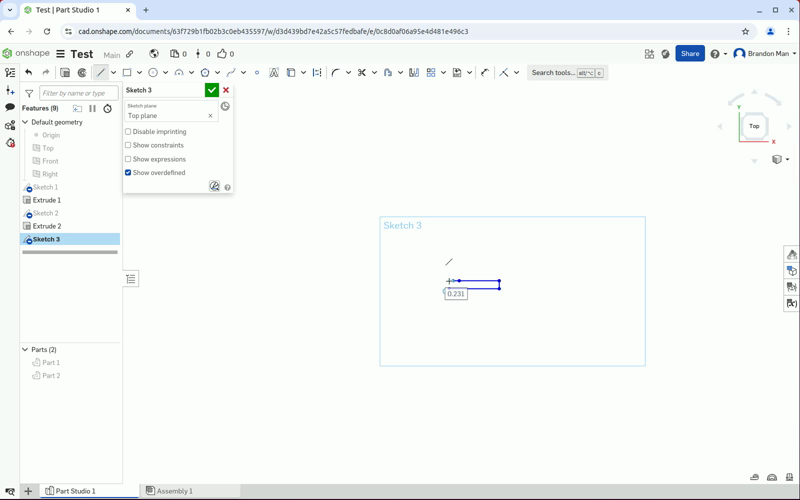
scroll(6)
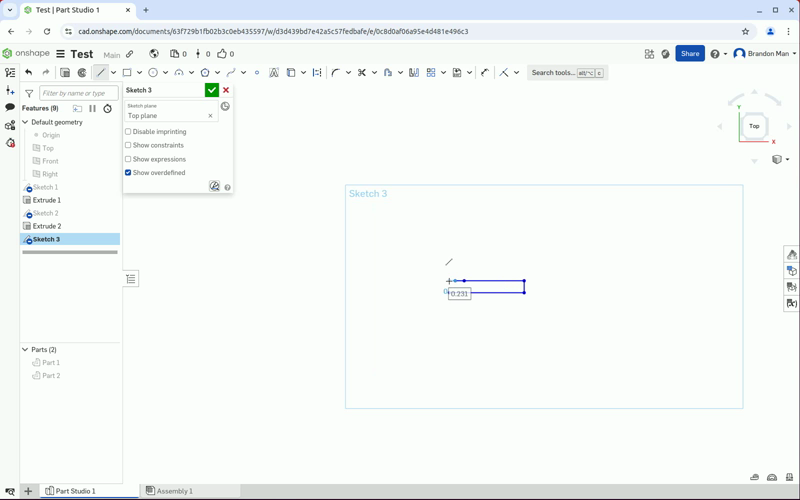
scroll(6)
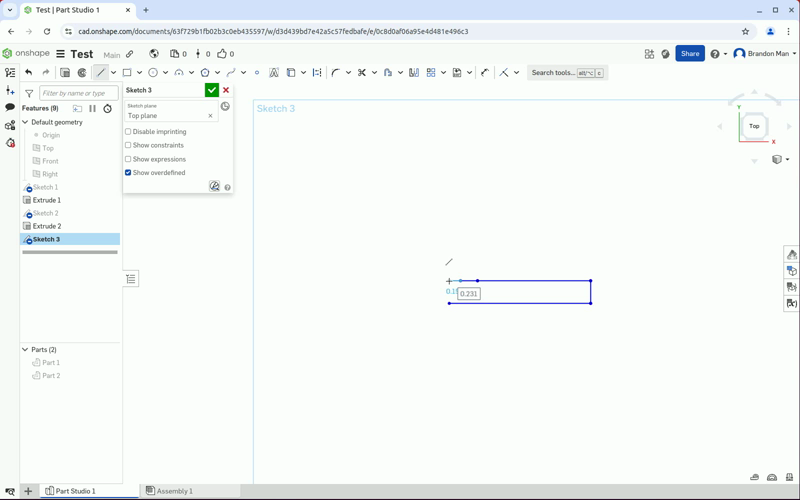
click(449, 280)
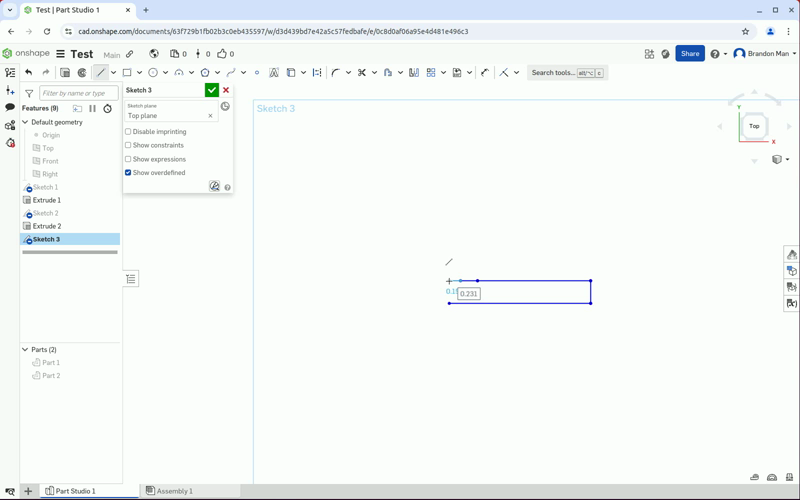
scroll(-6)
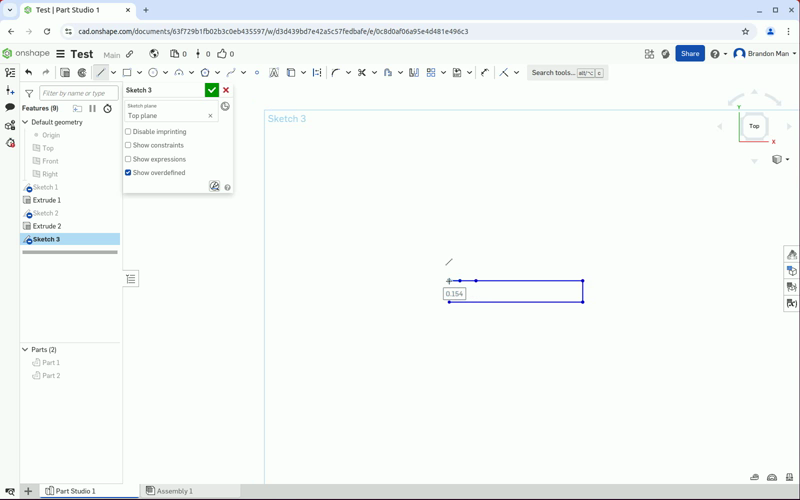
scroll(-6)
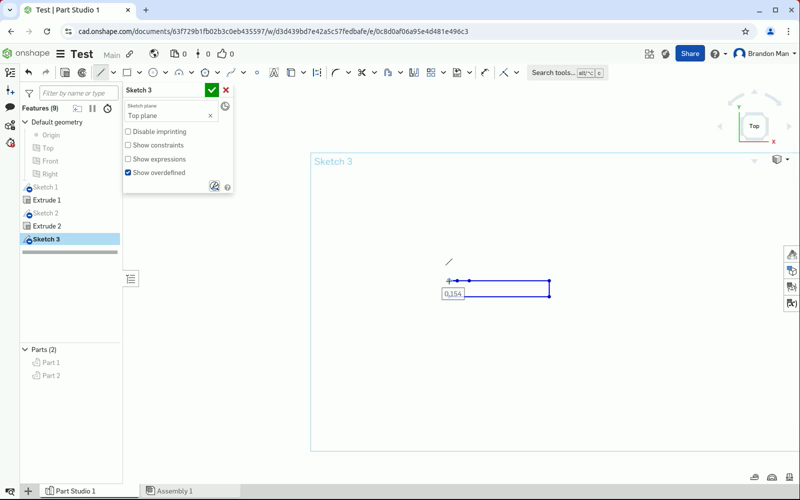
scroll(-6)
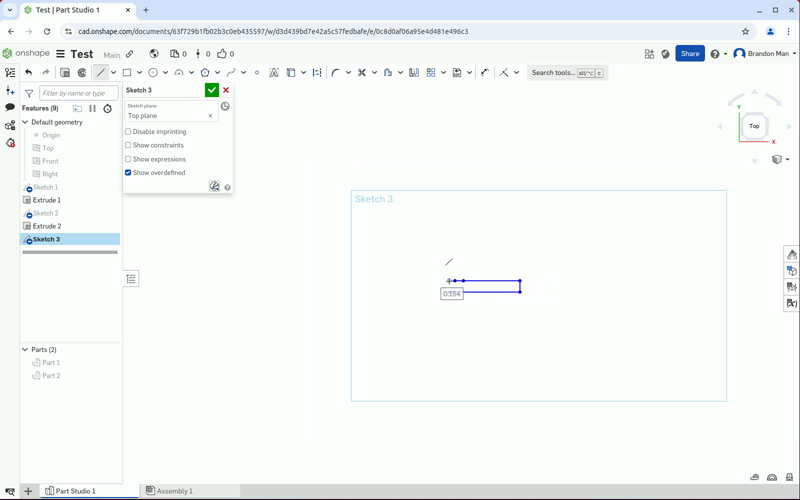
scroll(-6)
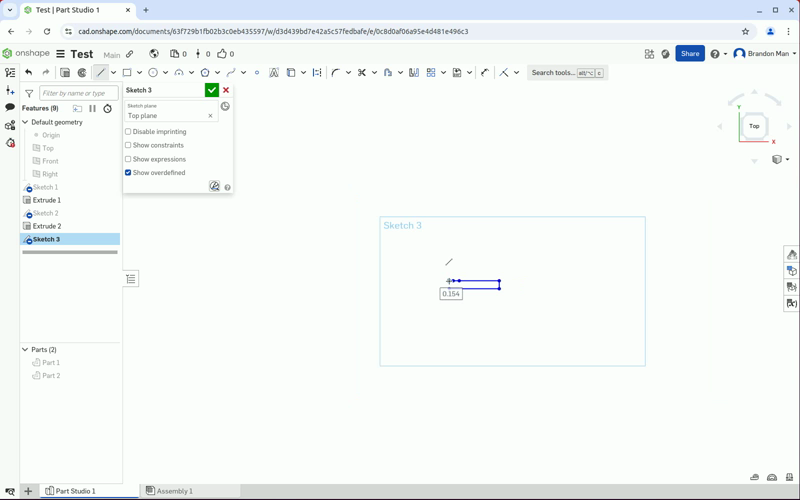
scroll(-6)
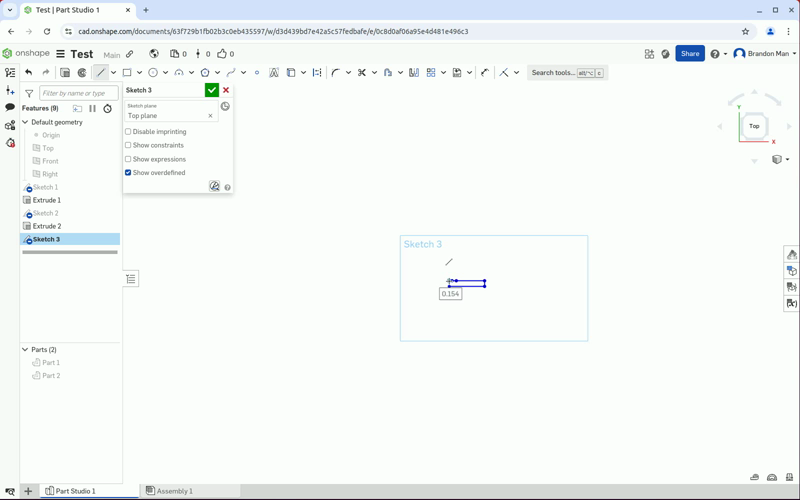
scroll(-6)
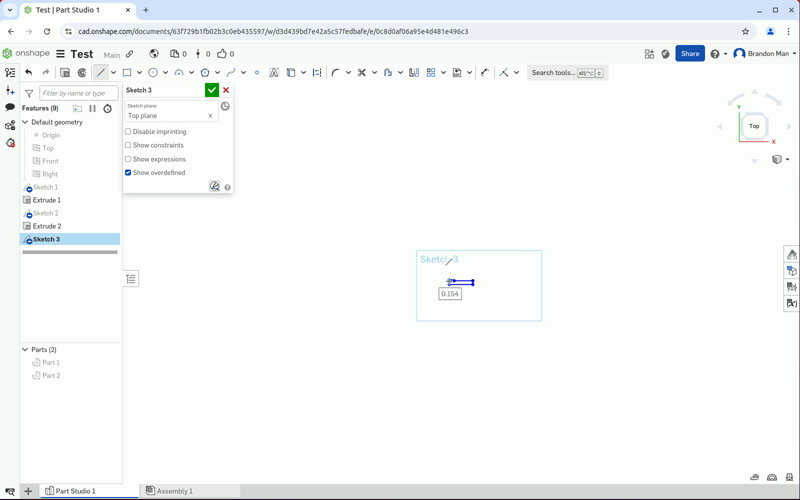
scroll(-6)
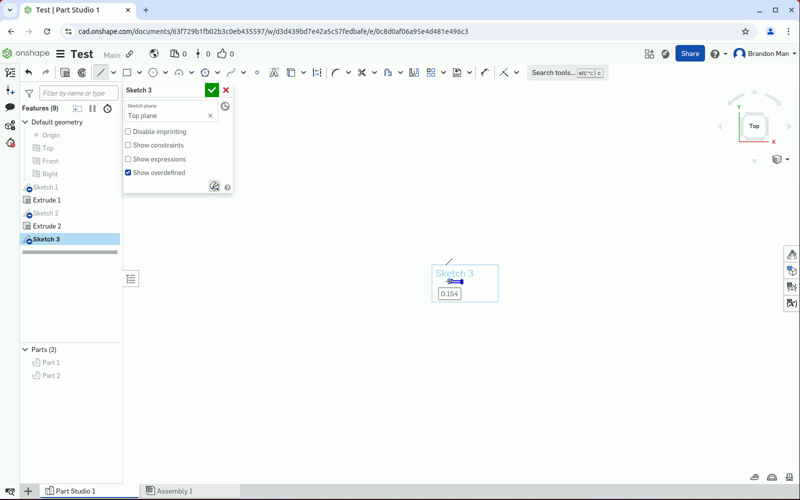
key_up(shift)
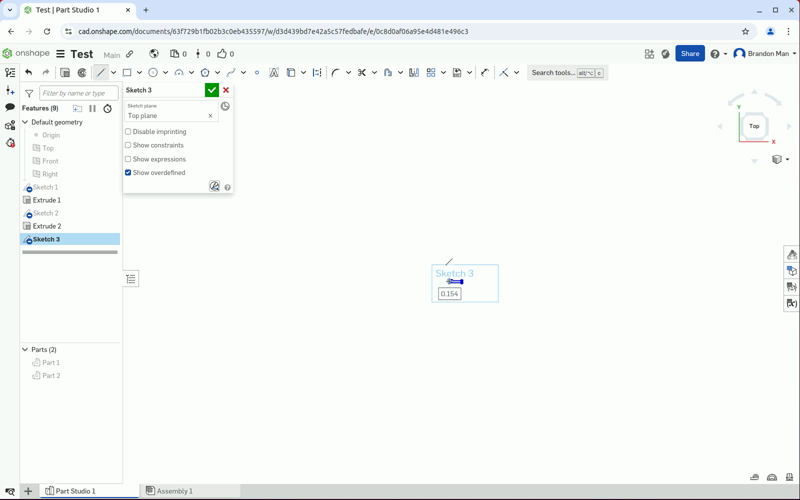
mouse_move(479, 280)
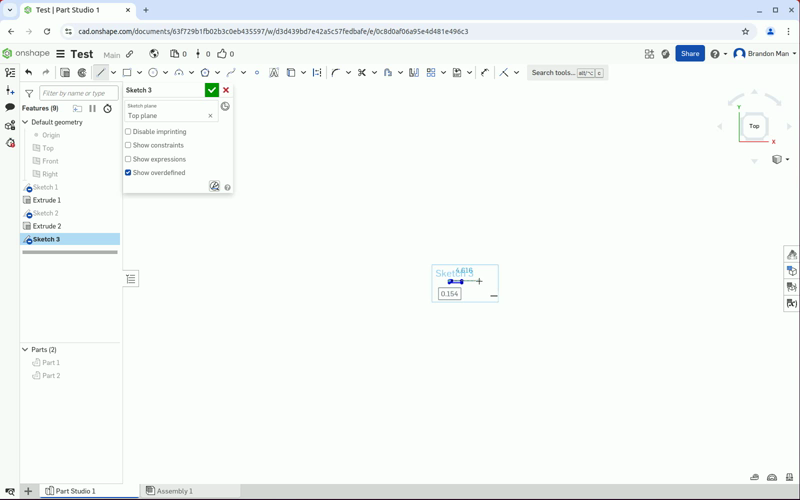
key_down(shift)
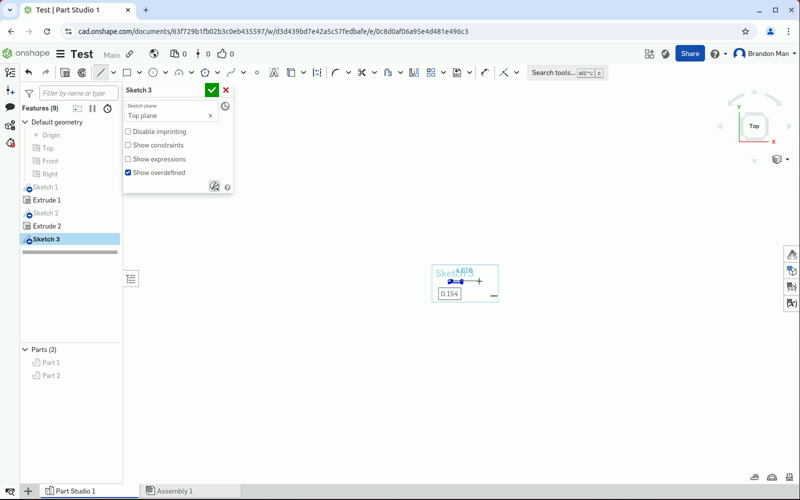
mouse_move(449, 282)
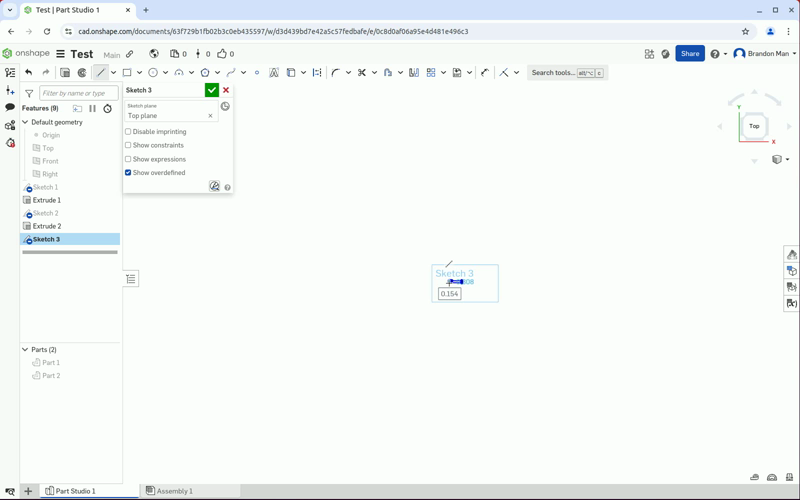
scroll(6)
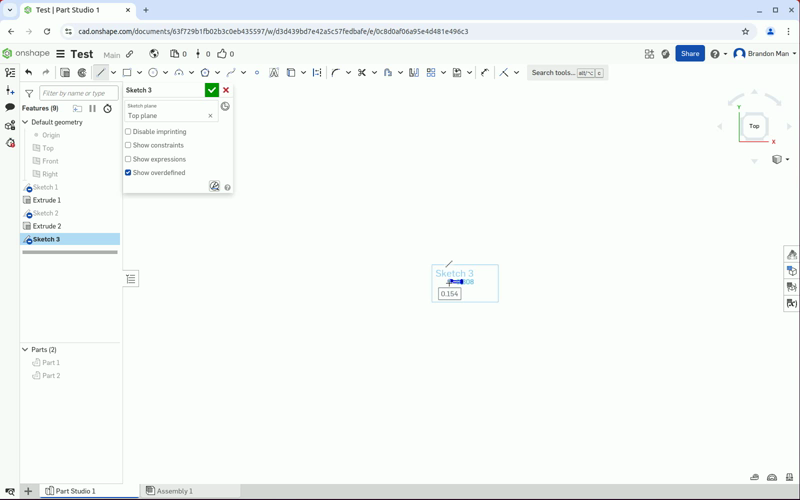
scroll(6)
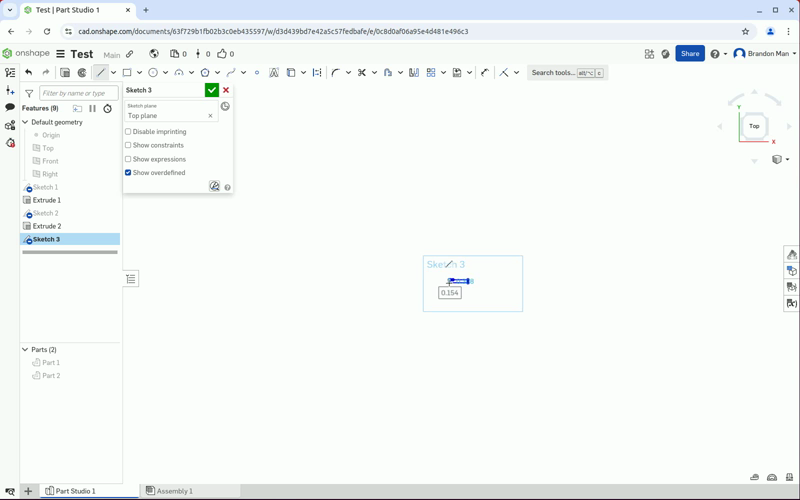
scroll(6)
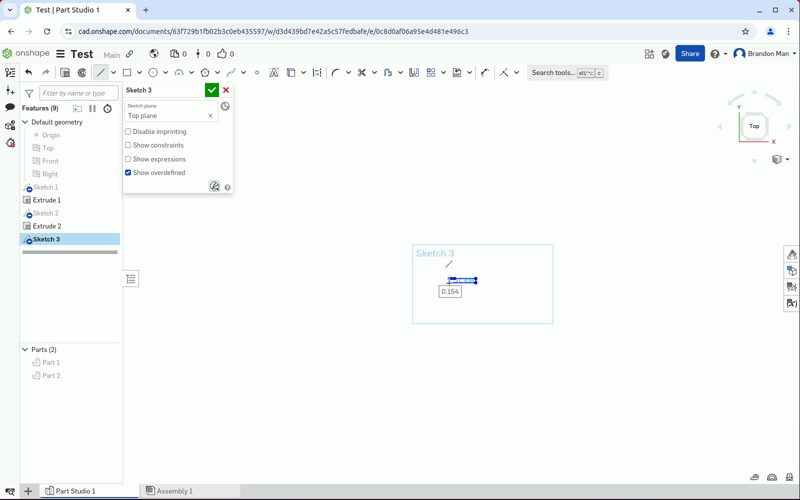
scroll(6)
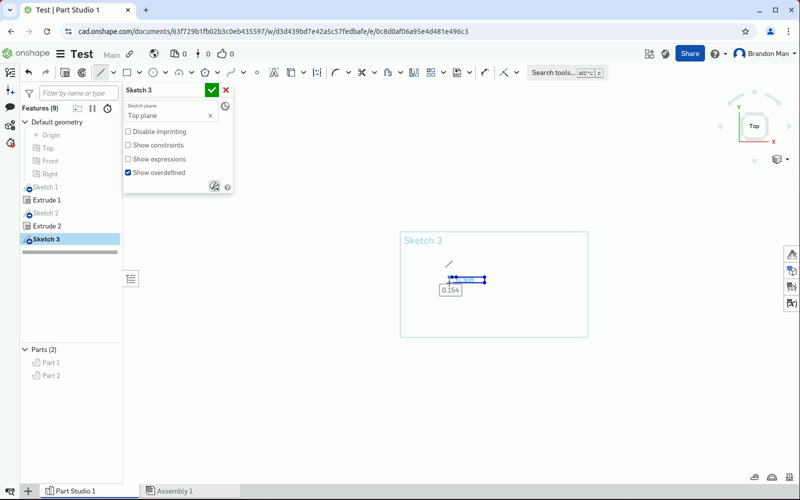
scroll(6)
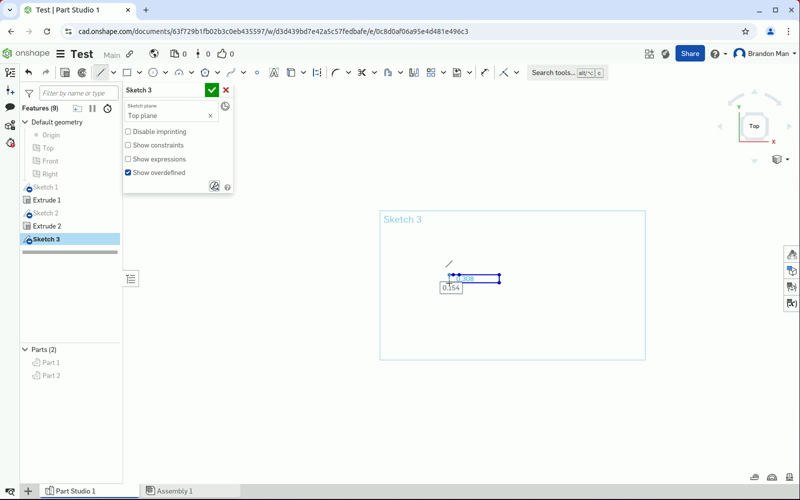
scroll(6)
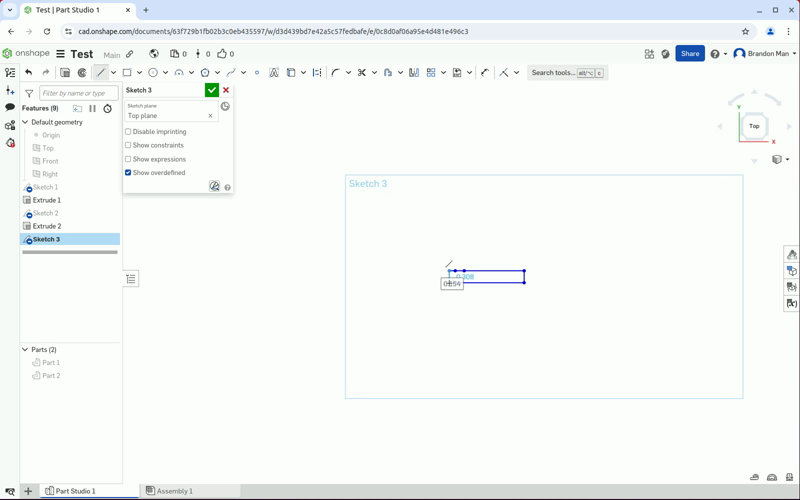
scroll(6)
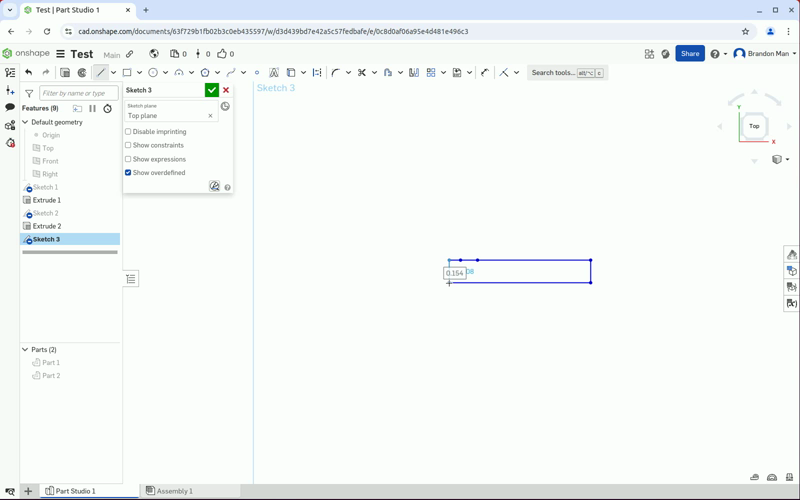
key_up(shift)
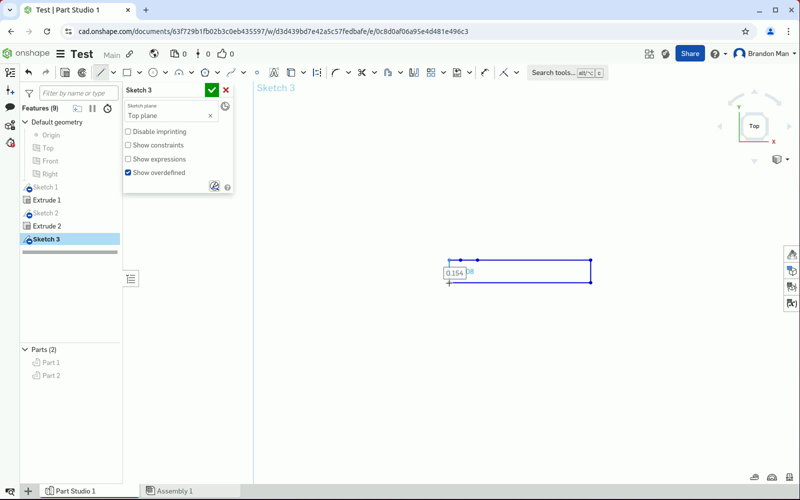
click(449, 282)
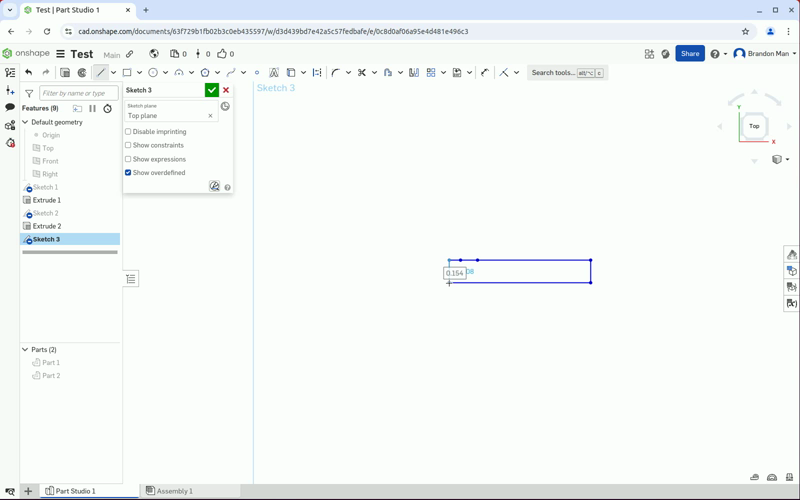
scroll(-6)
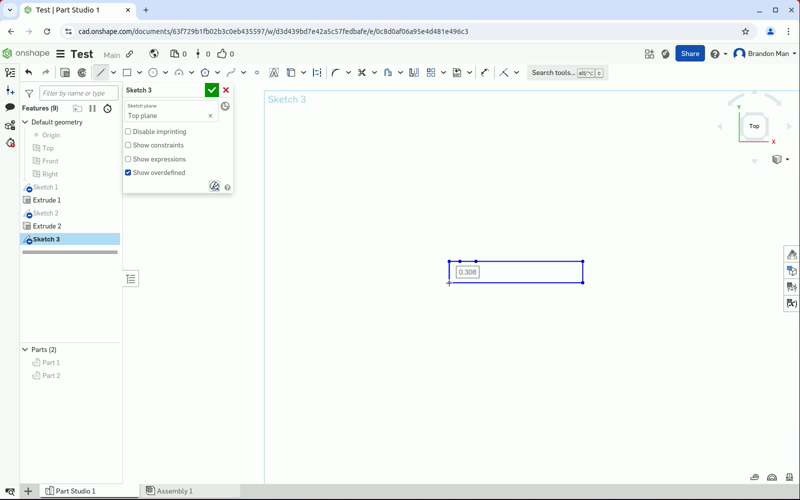
scroll(-6)
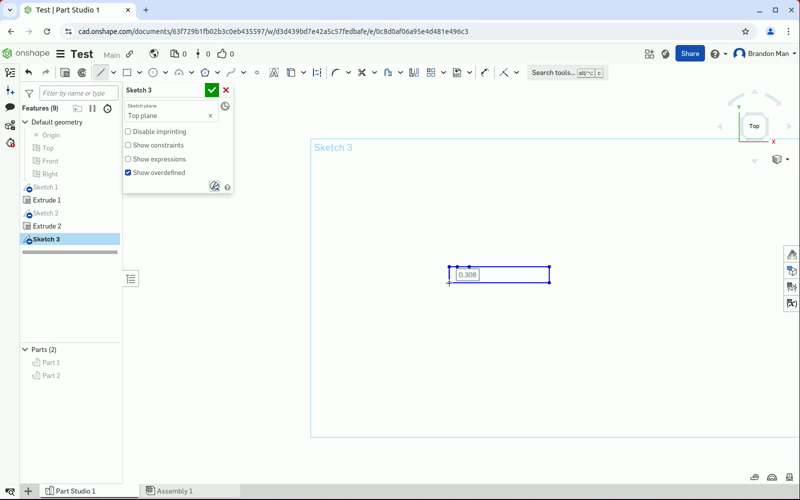
scroll(-6)
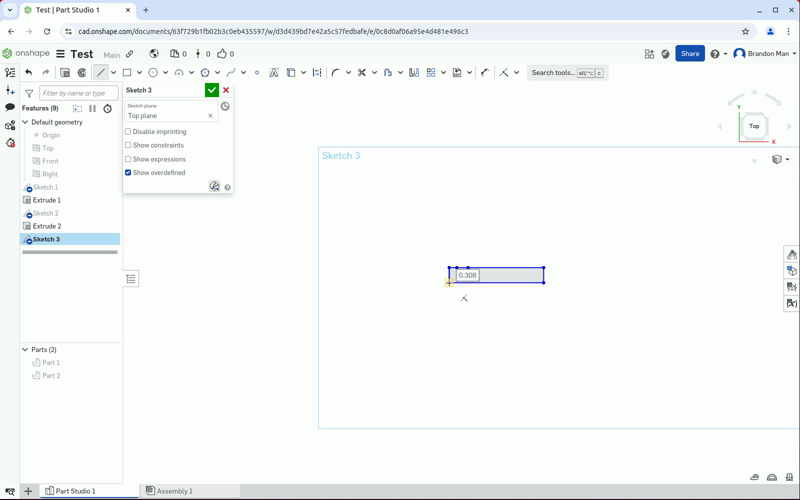
scroll(-6)
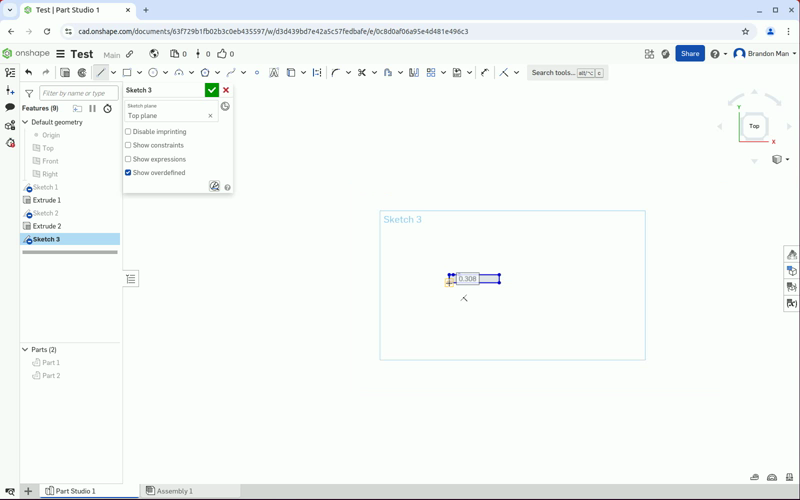
scroll(-6)
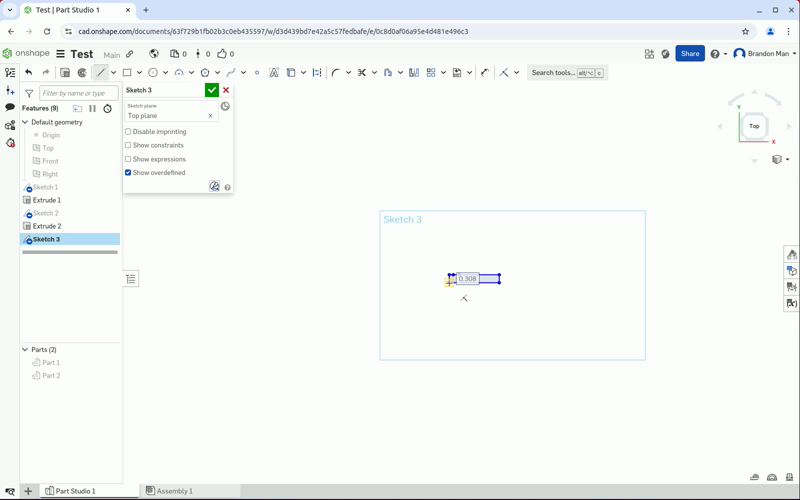
scroll(-6)
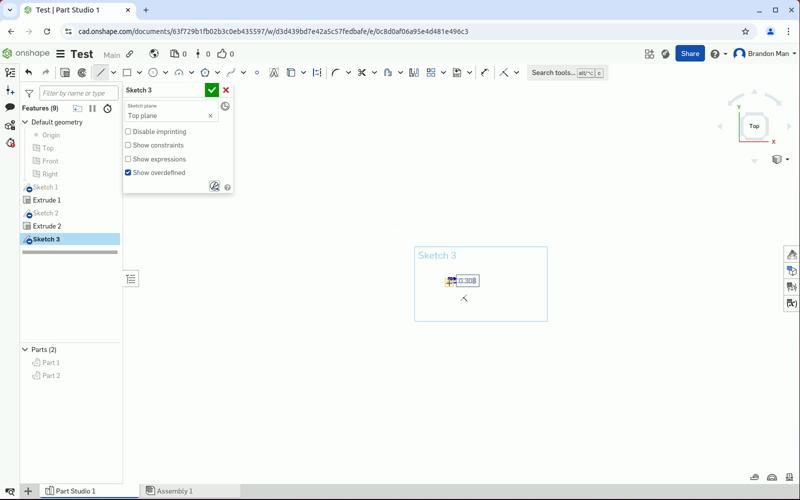
scroll(-6)
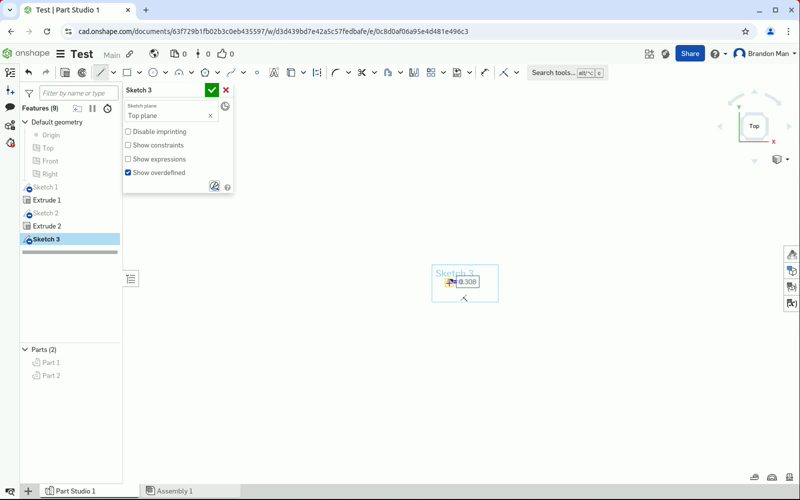
key(esc)
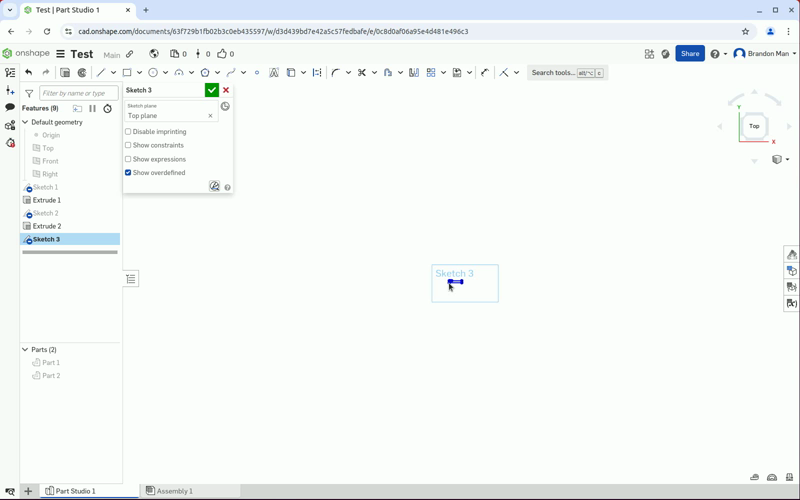
mouse_move(460, 281)
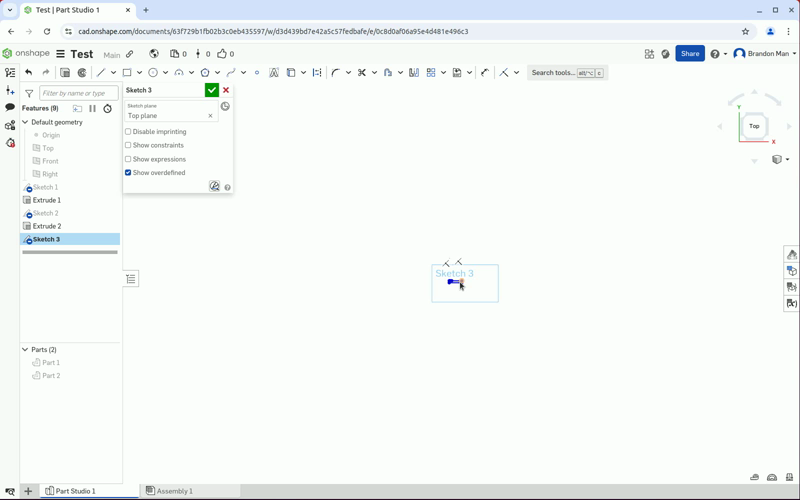
scroll(6)
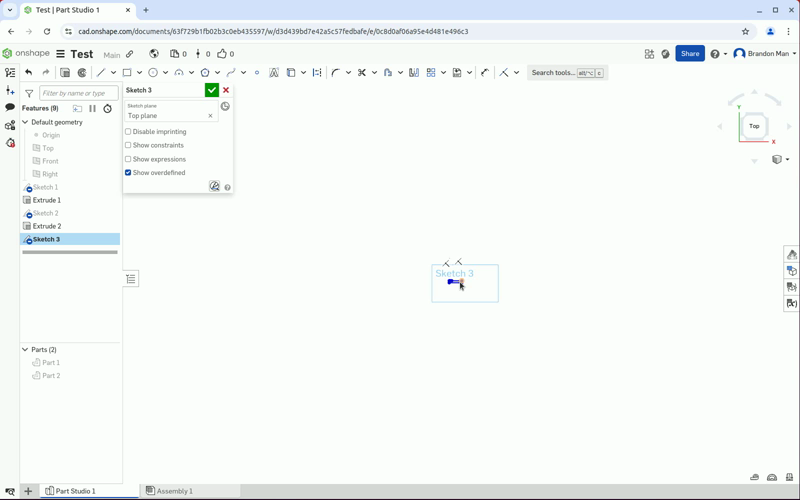
scroll(6)
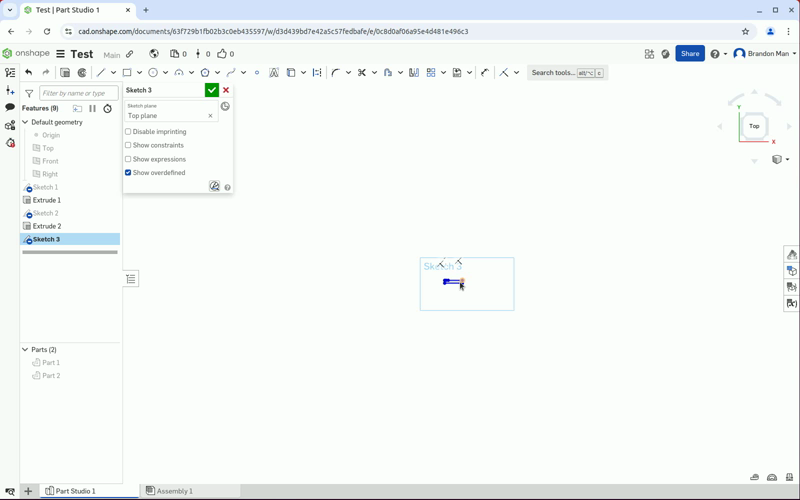
scroll(6)
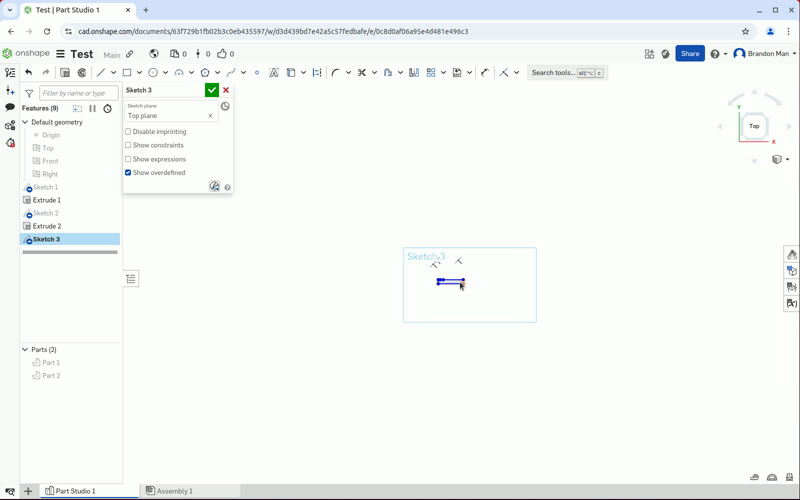
scroll(6)
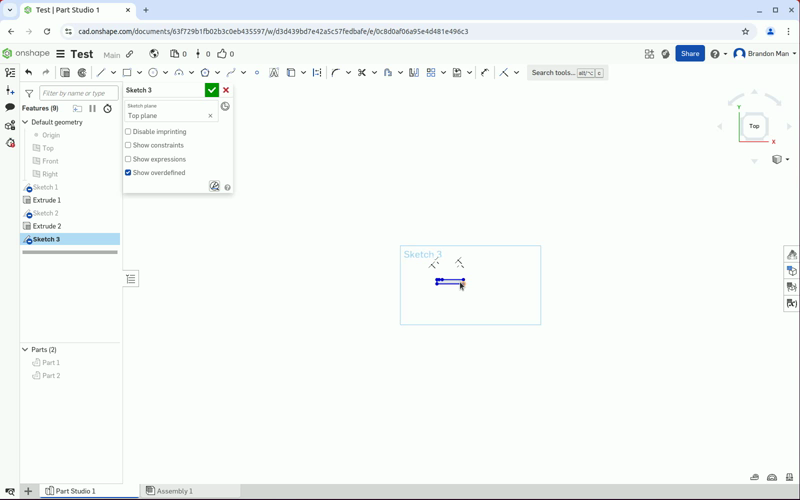
scroll(6)
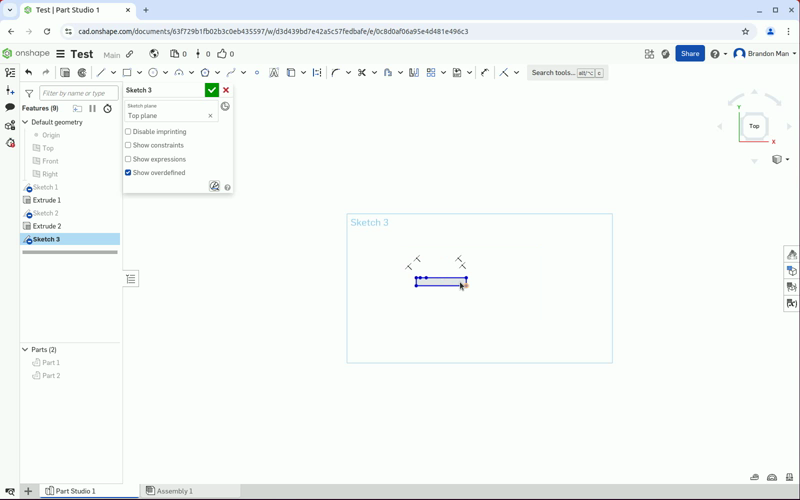
scroll(6)
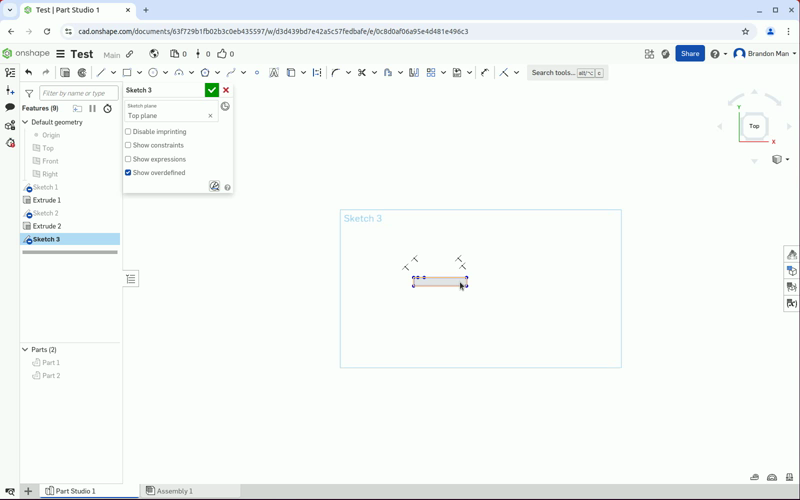
scroll(6)
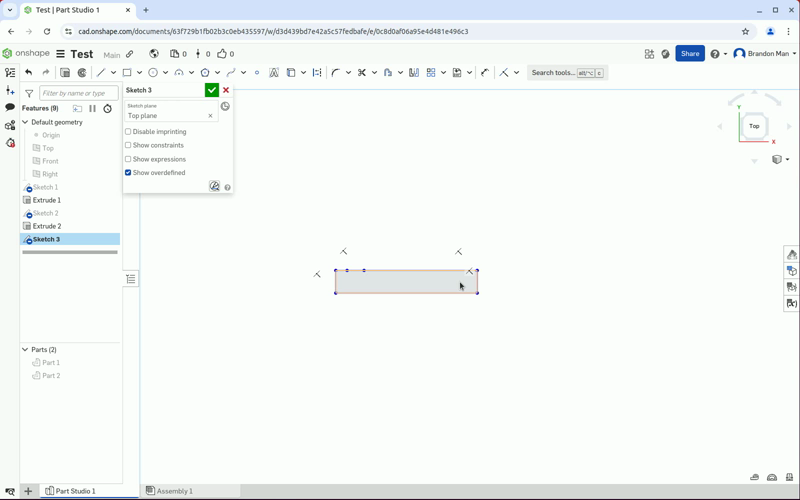
click(460, 281)
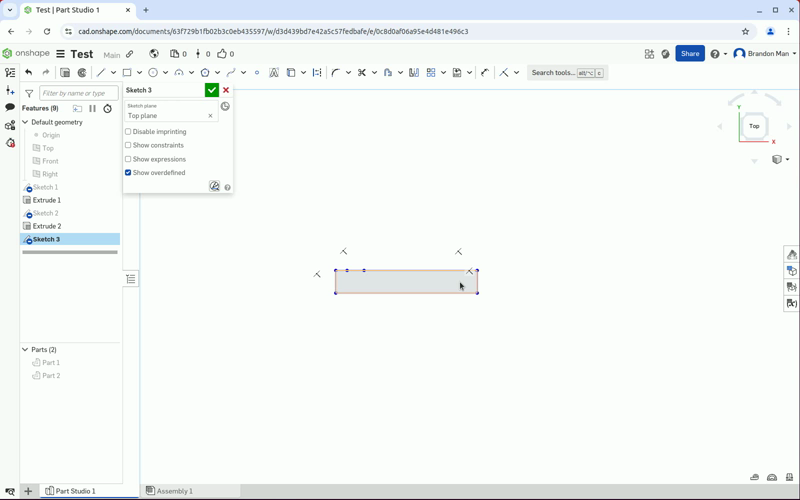
scroll(-6)
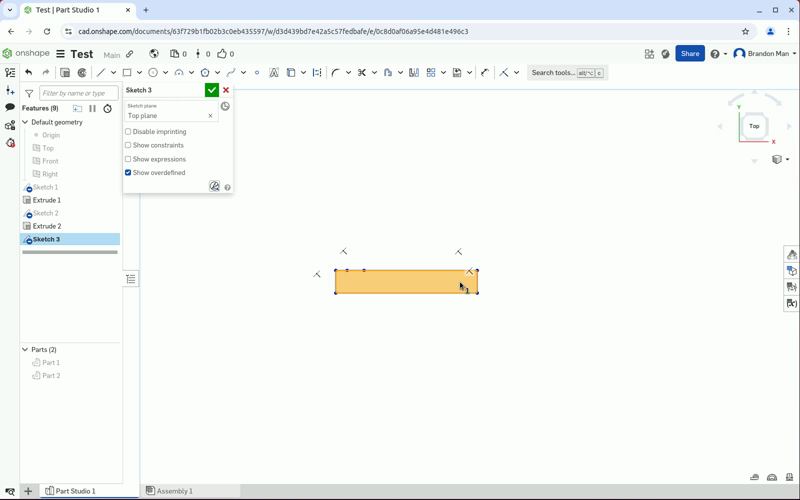
scroll(-6)
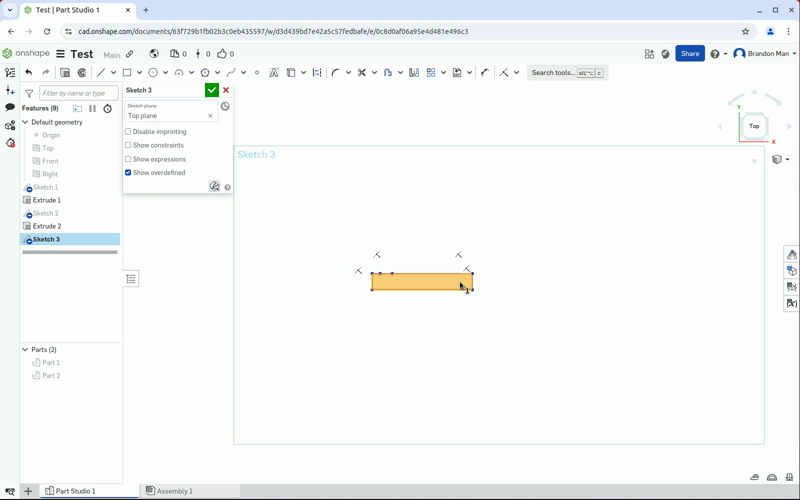
scroll(-6)
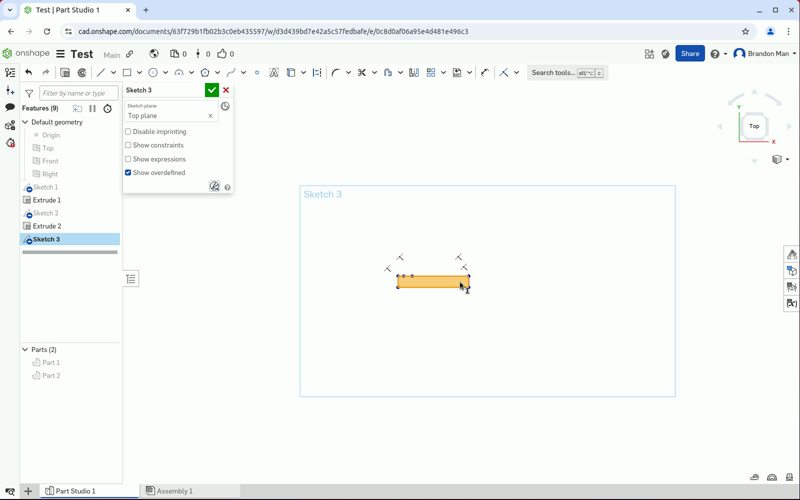
scroll(-6)
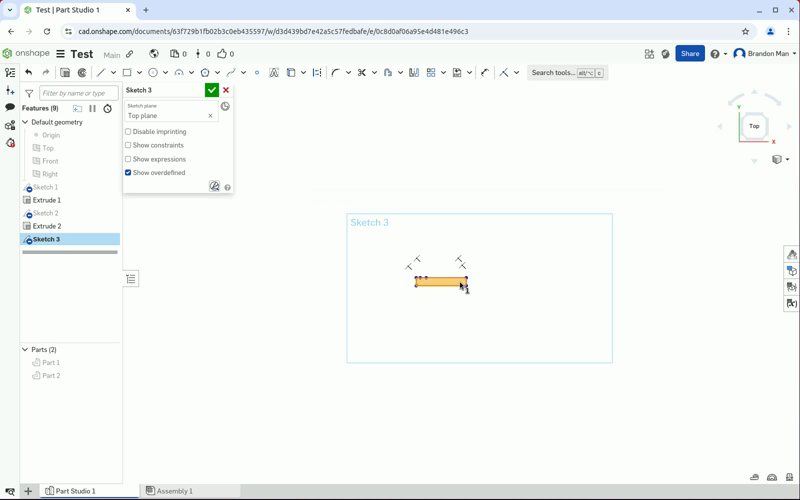
scroll(-6)
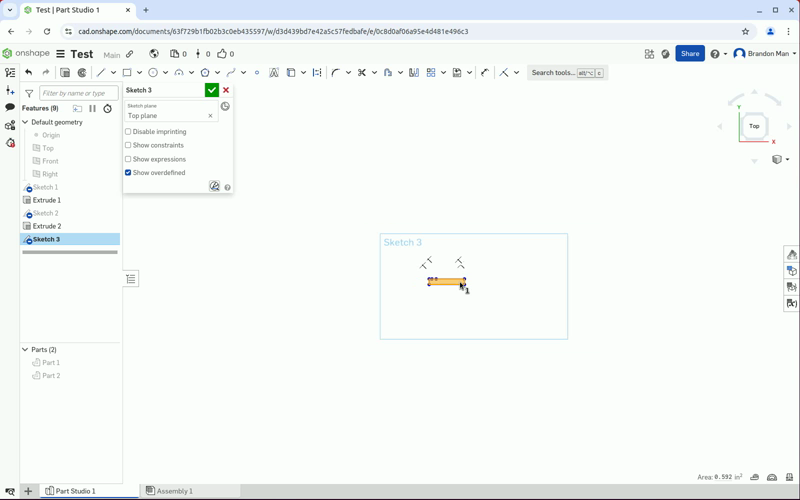
scroll(-6)
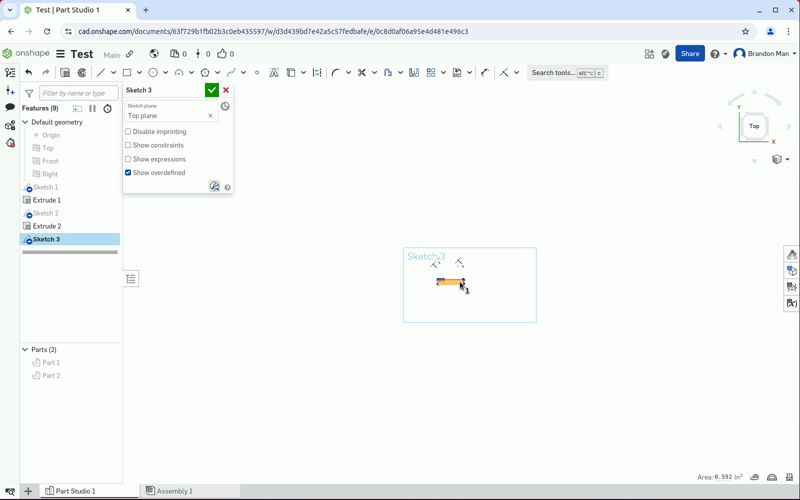
scroll(-6)
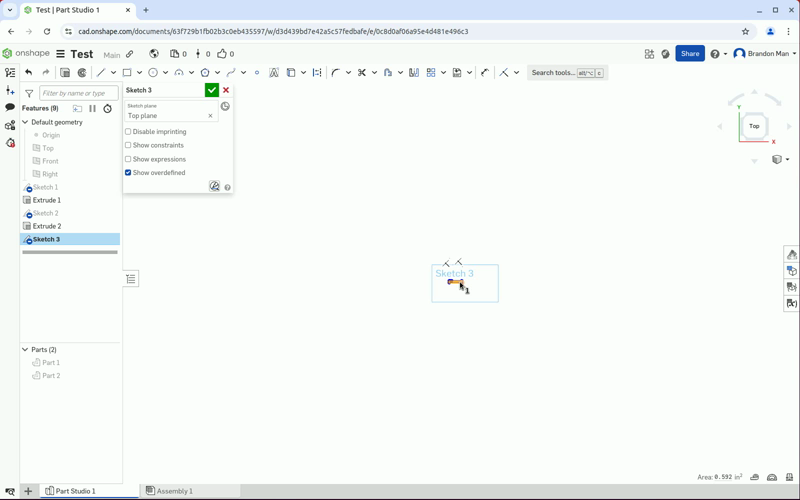
mouse_move(73, 352)
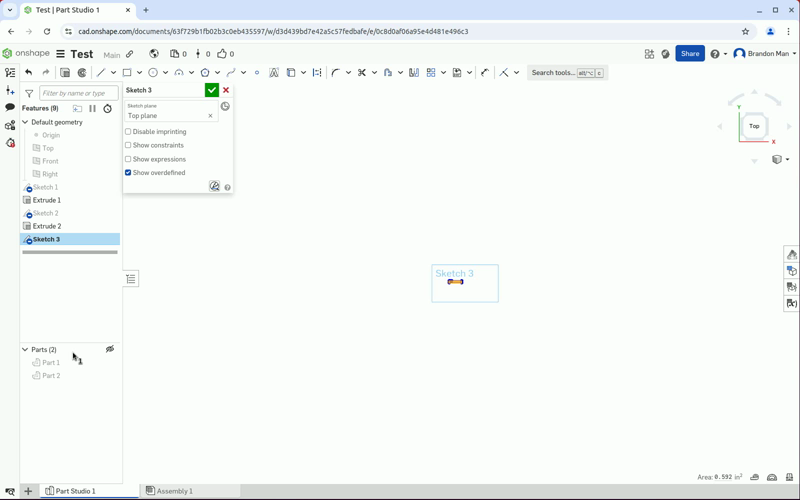
key(shift+y)
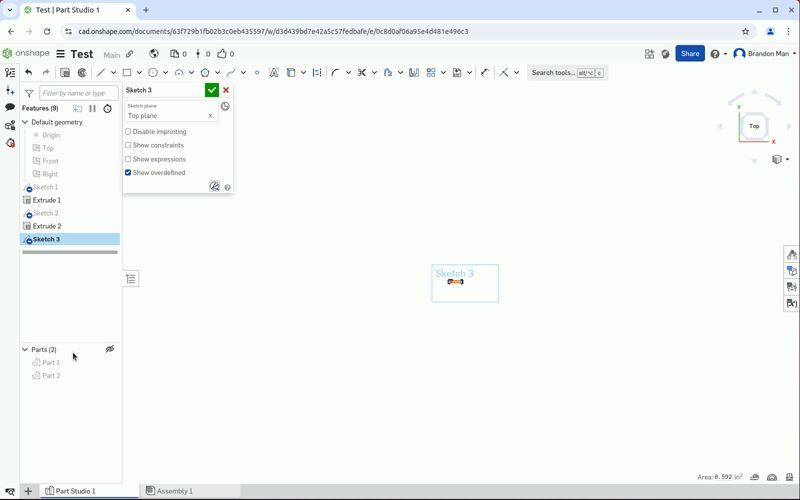
key(shift+e)
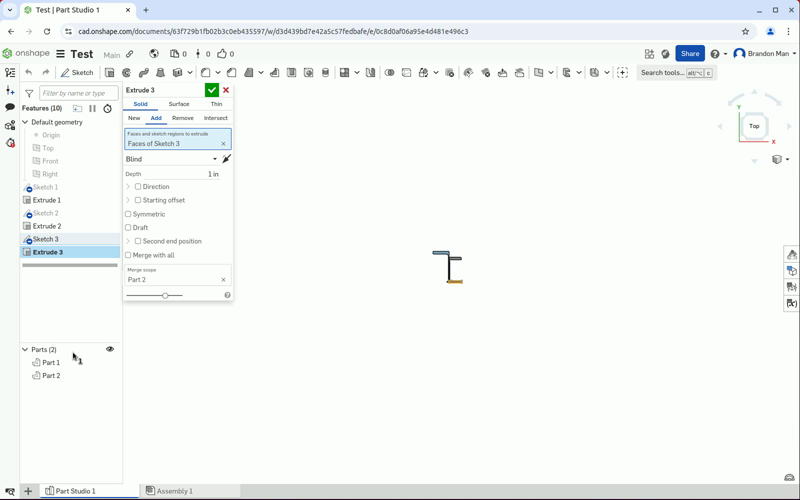
mouse_move(143, 106)
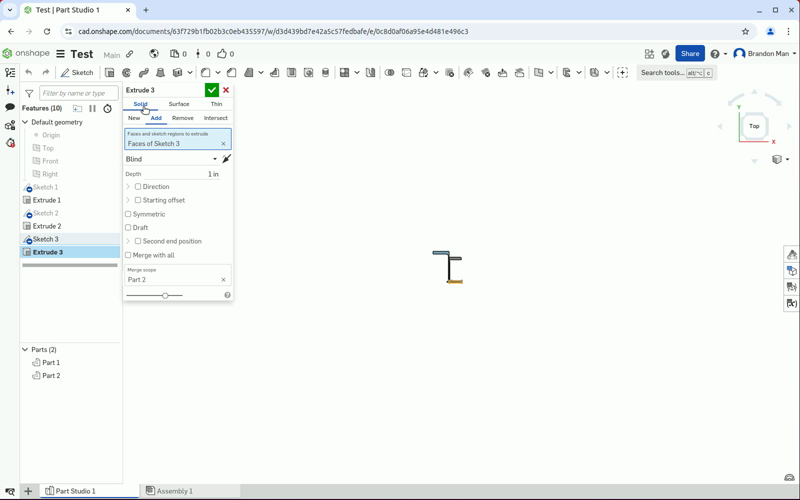
click(143, 106)
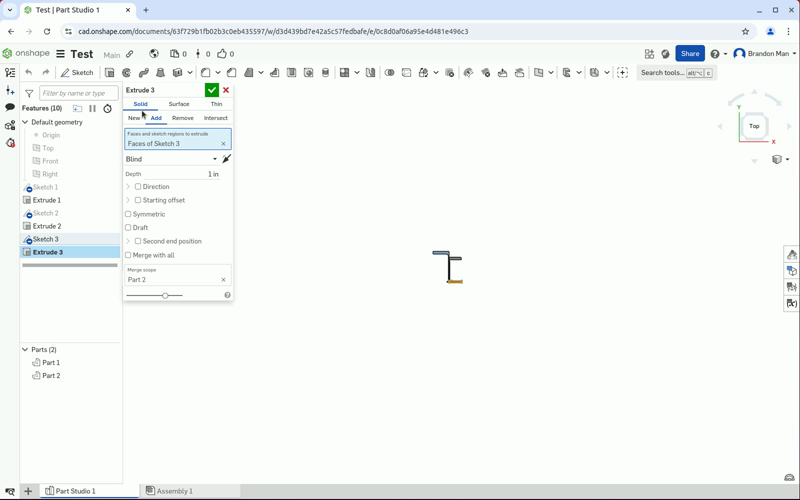
mouse_move(137, 120)
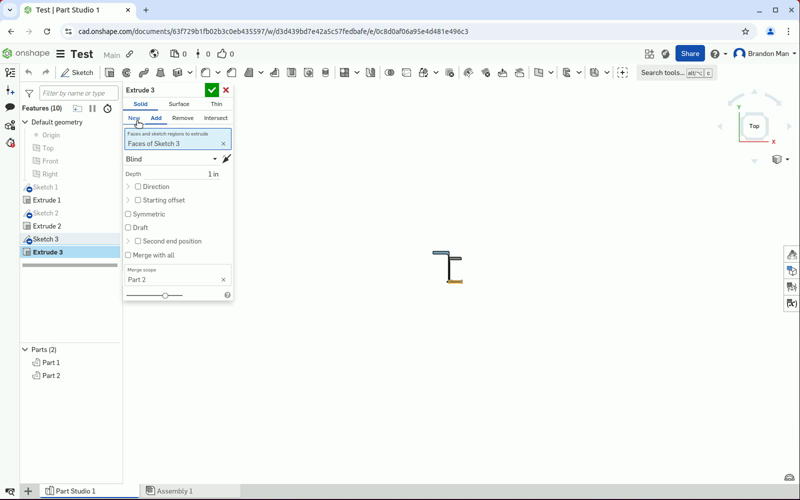
click(137, 120)
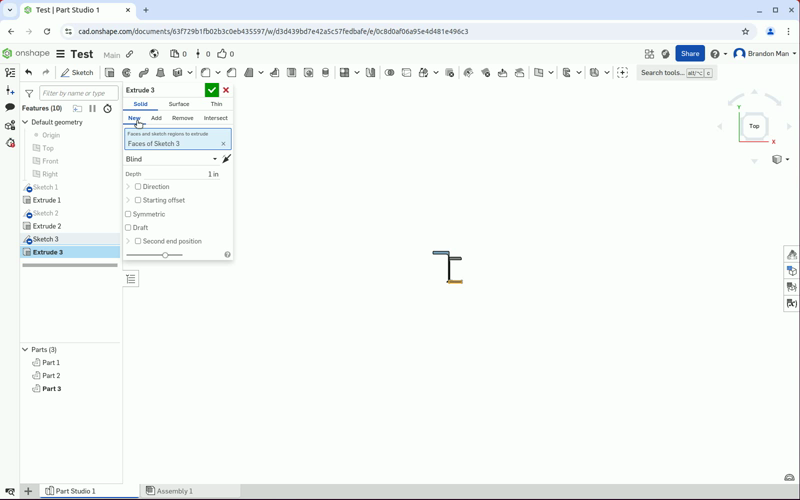
key(tab, 4)
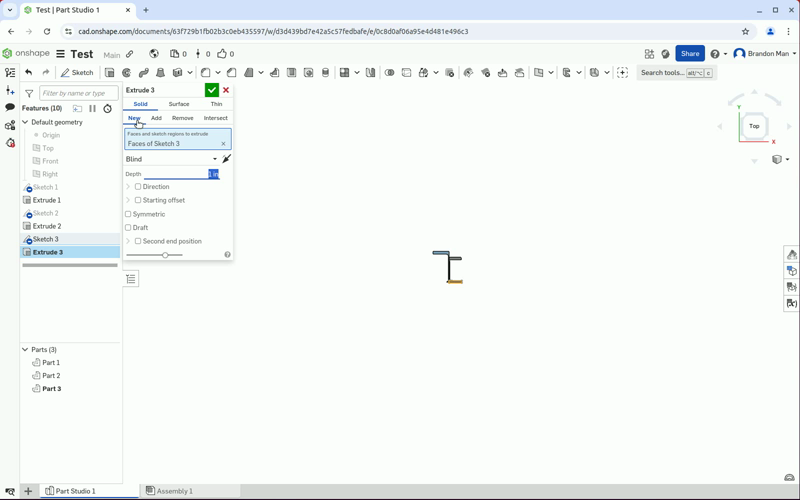
text(23.108)
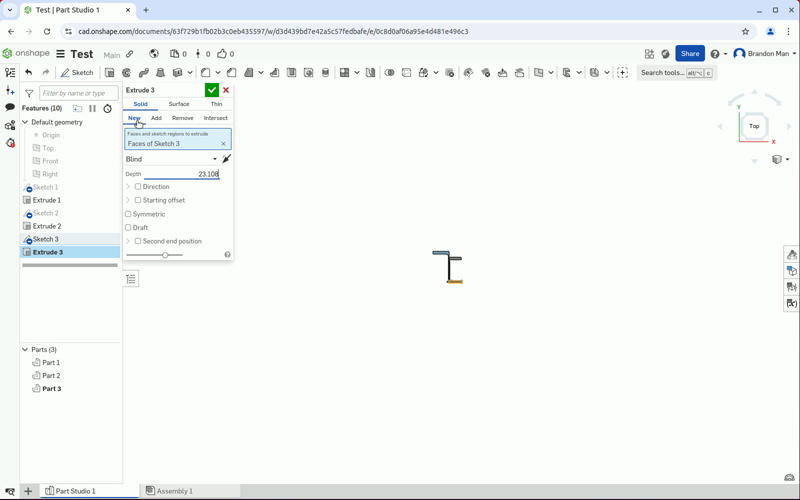
key(enter)
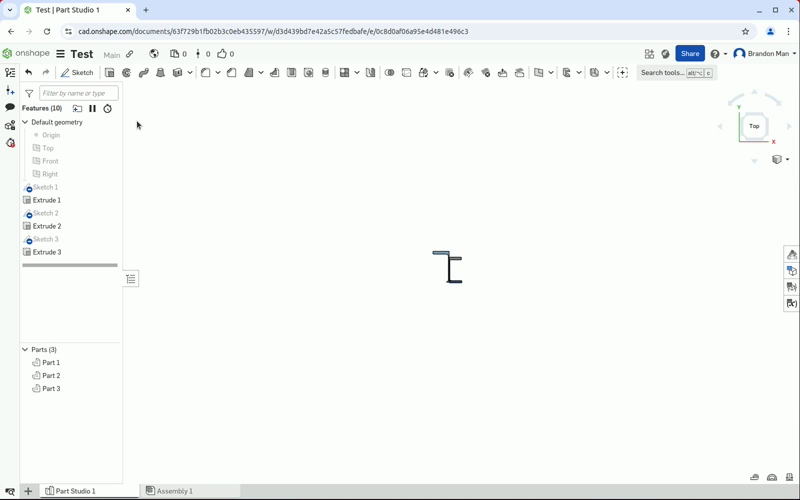
key(shift+h)
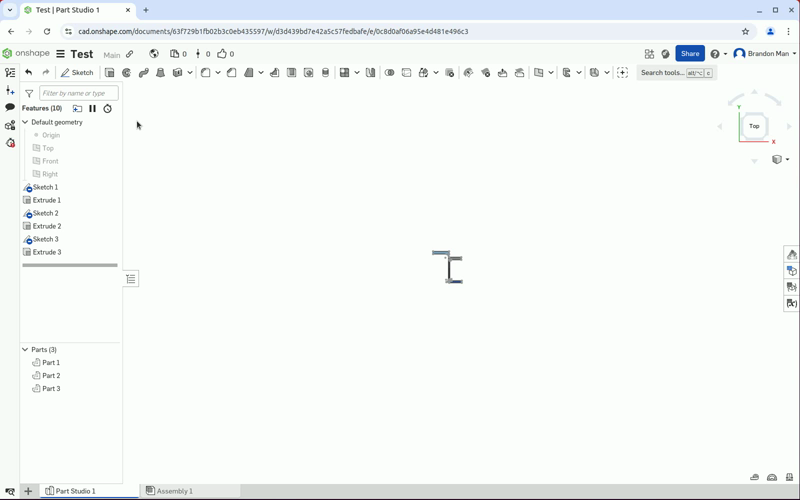
key(shift+h)
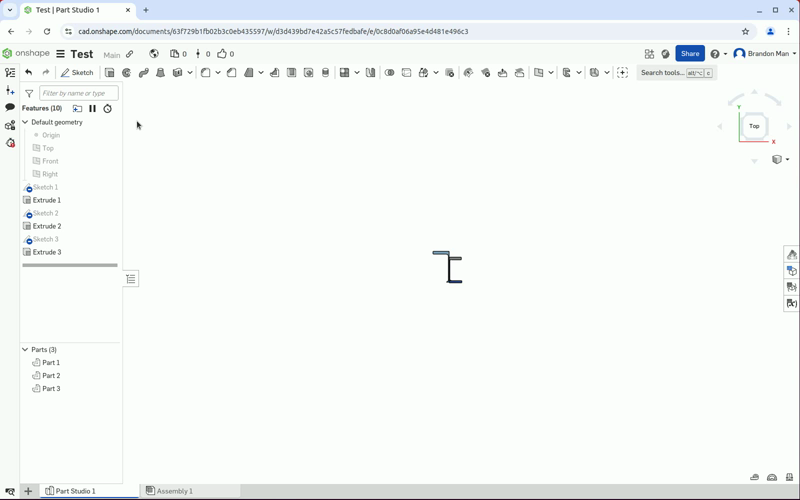
mouse_move(73, 189)
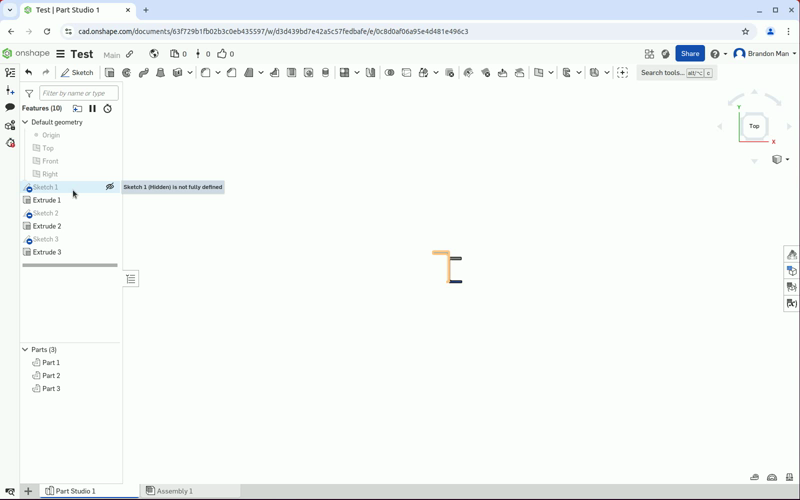
click(73, 189)
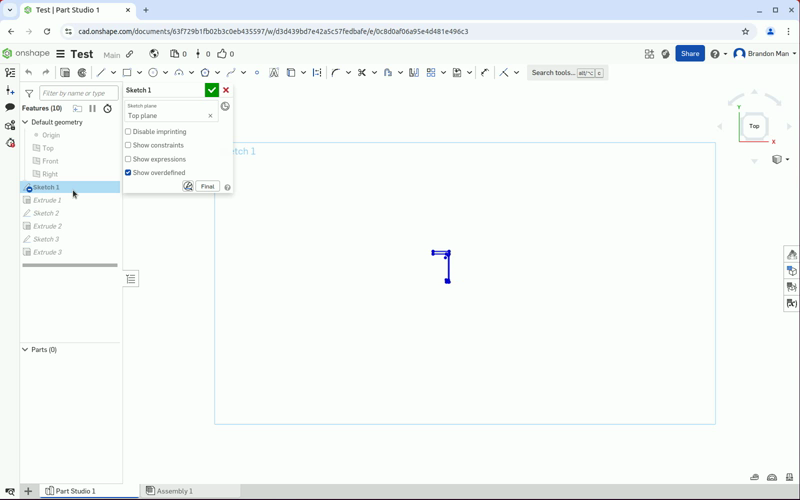
mouse_move(229, 92)
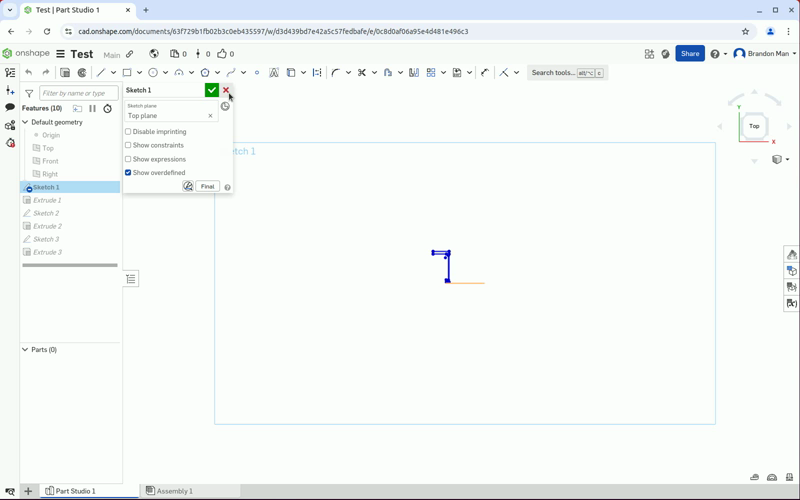
click(229, 92)
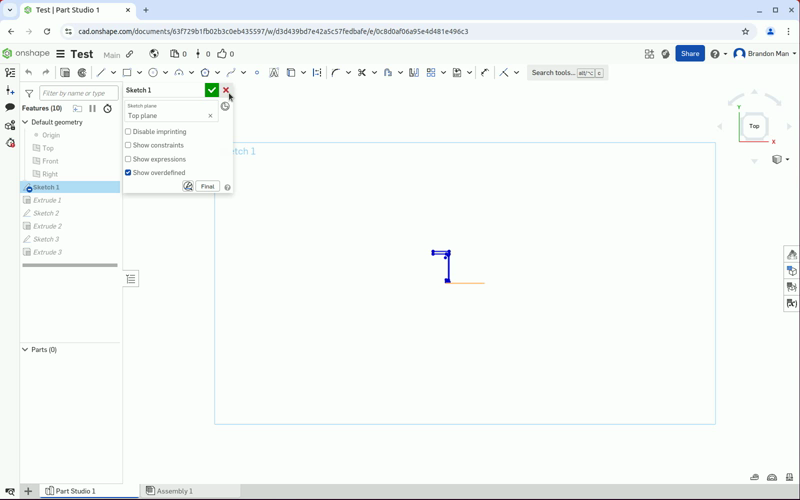
key(shift+s)
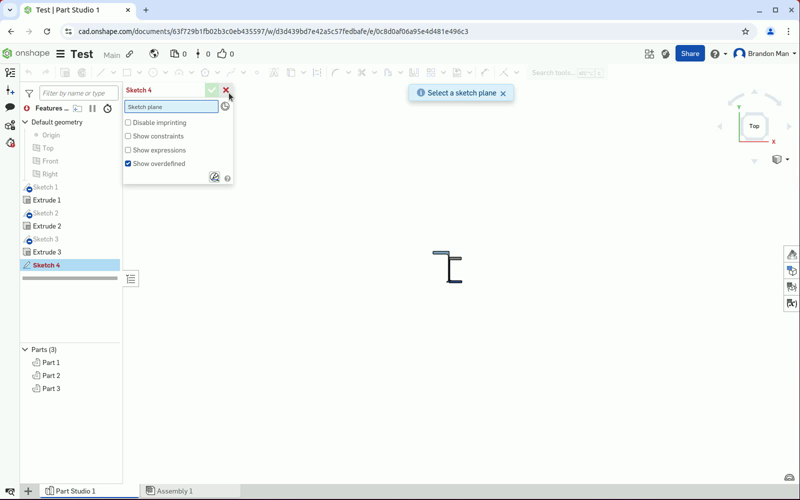
mouse_move(73, 150)
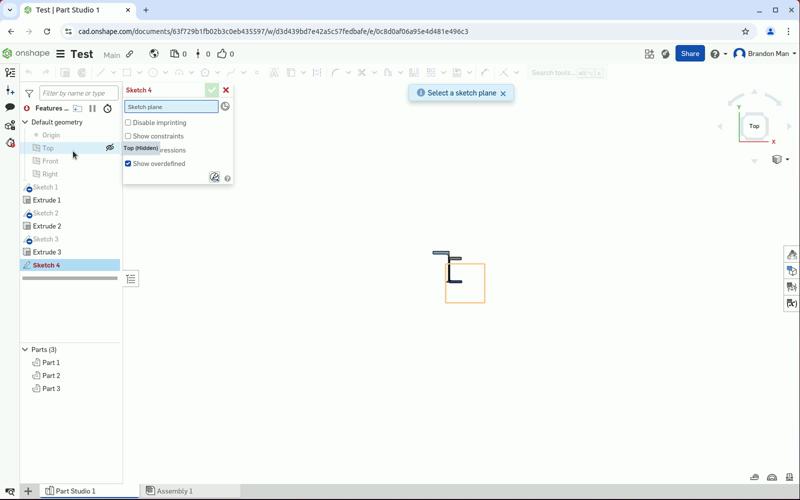
click(73, 150)
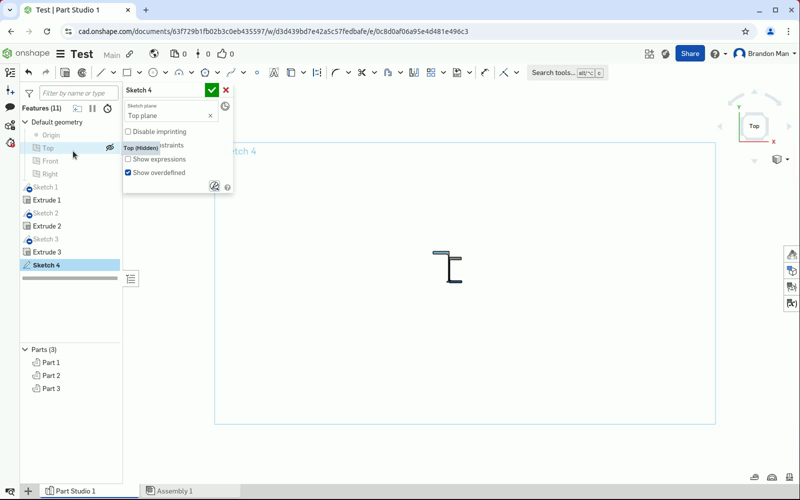
mouse_move(73, 352)
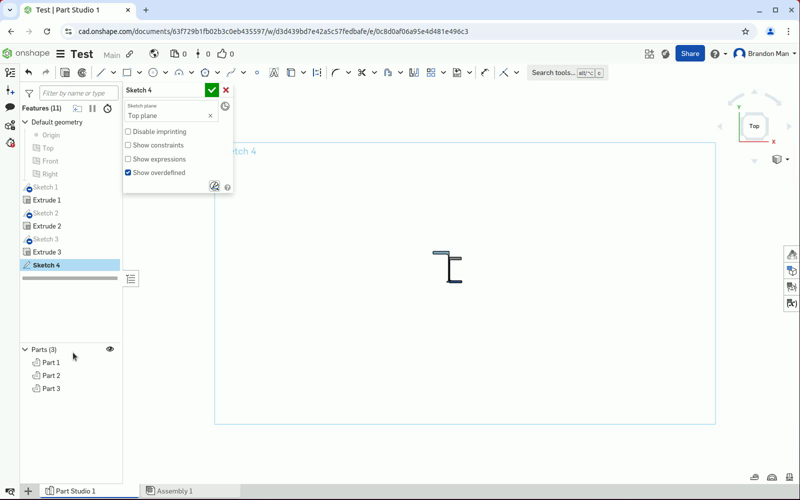
key(y)
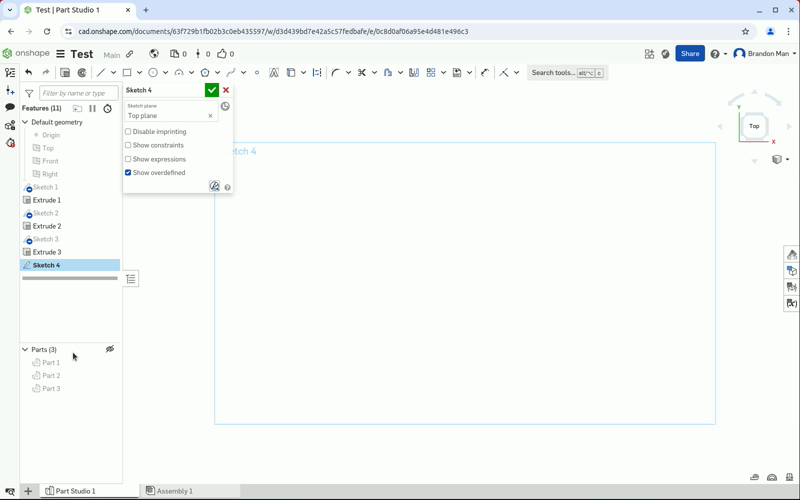
key(l)
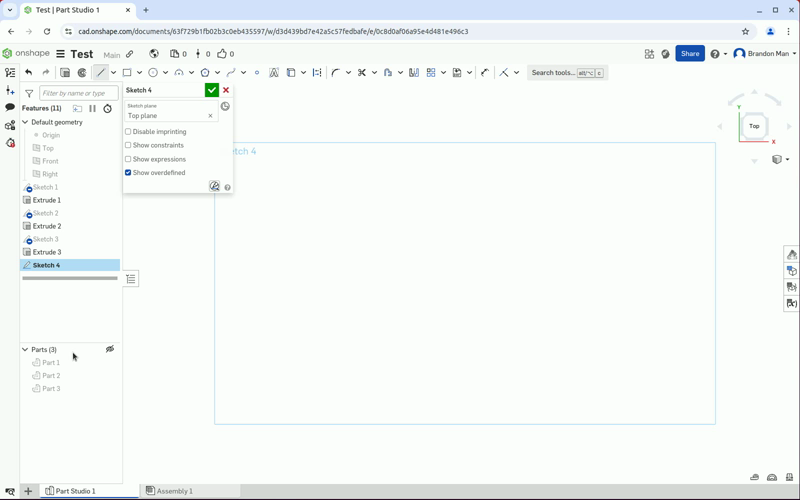
key_down(shift)
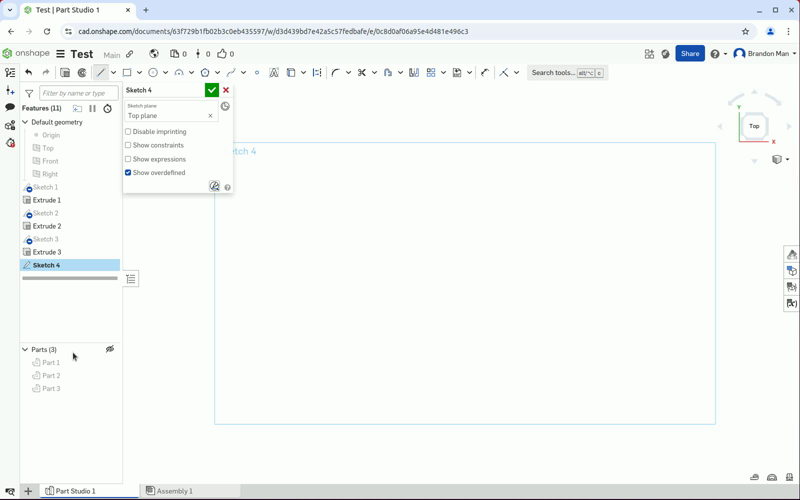
mouse_move(437, 282)
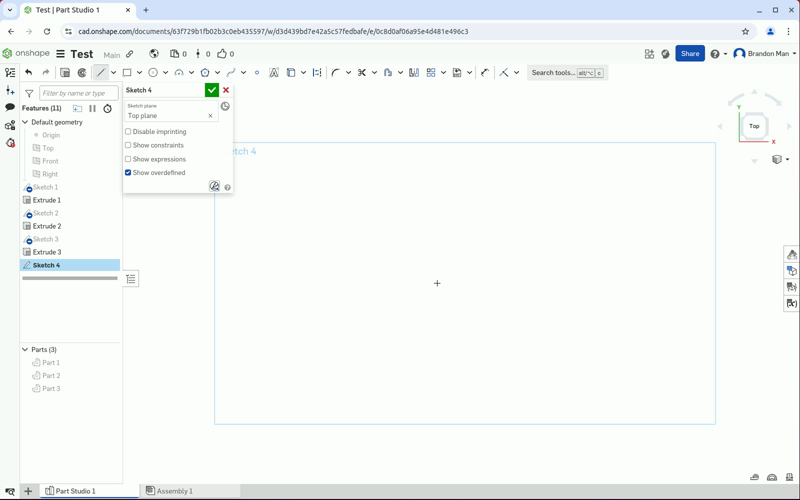
click(437, 282)
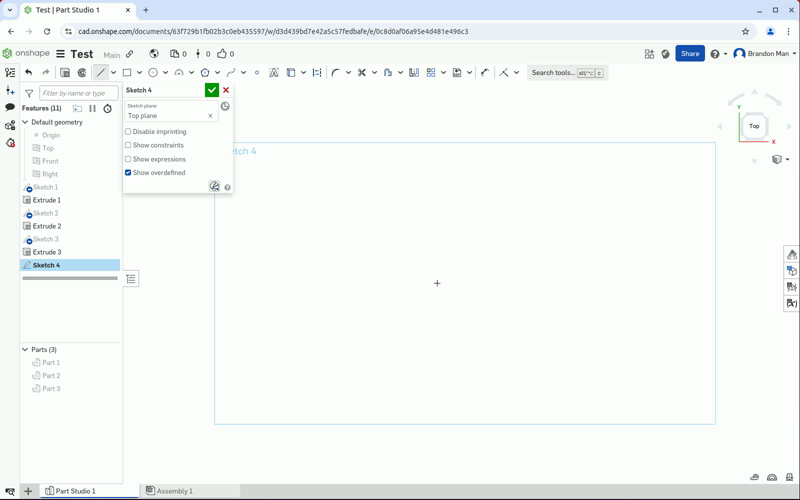
key_up(shift)
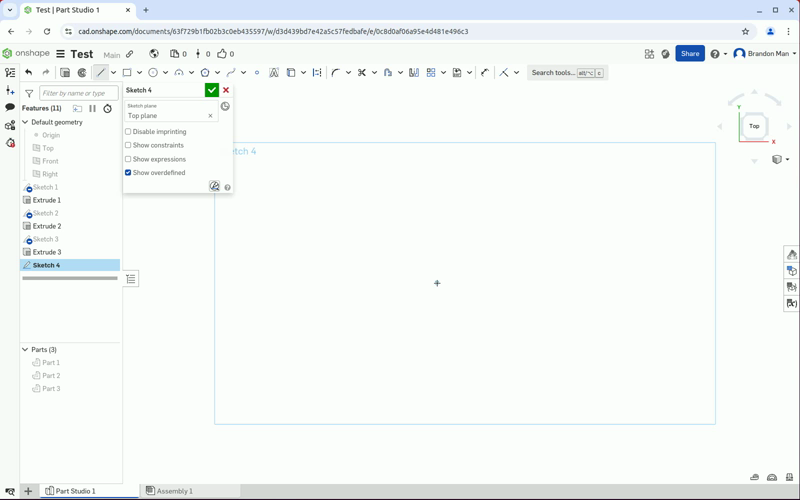
key_down(shift)
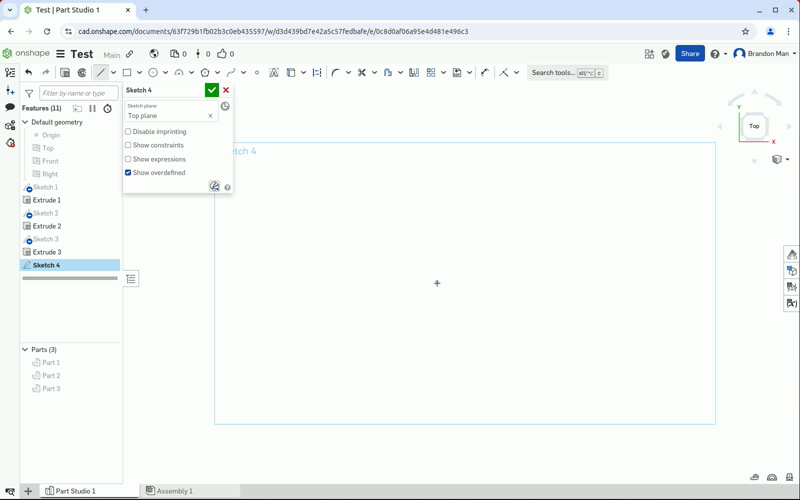
mouse_move(467, 282)
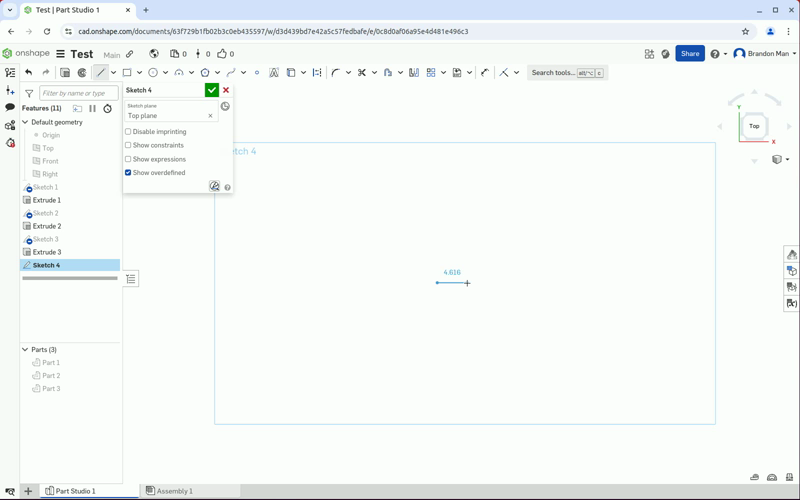
mouse_move(450, 282)
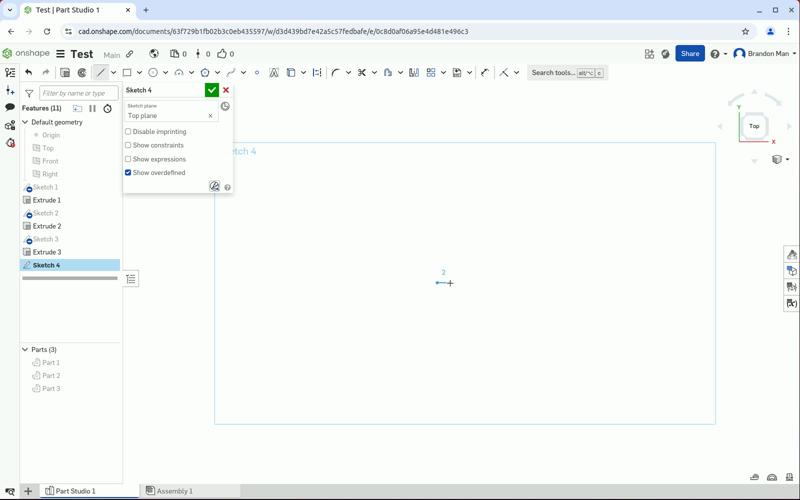
click(450, 282)
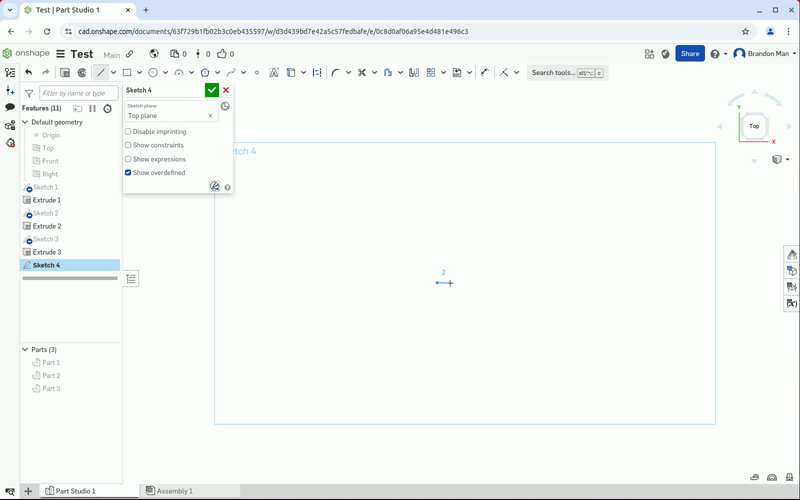
key_up(shift)
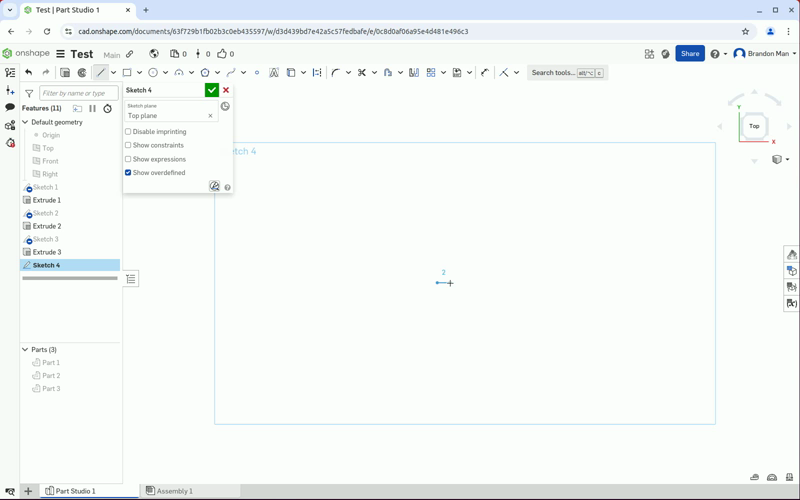
key_down(shift)
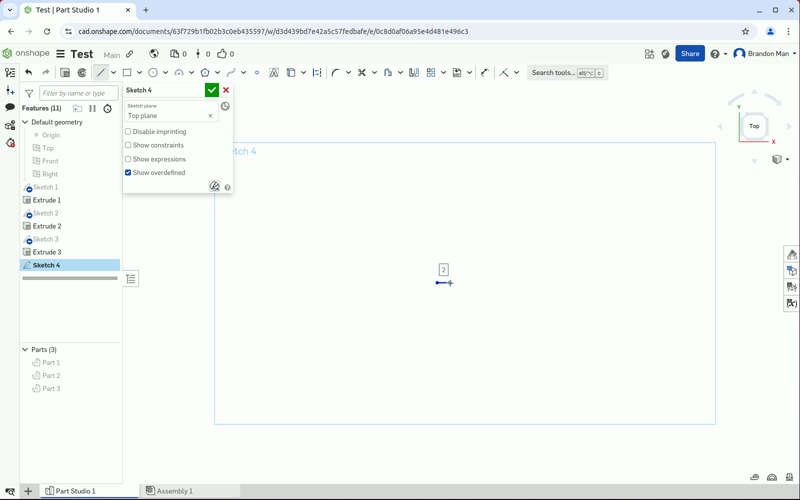
mouse_move(480, 282)
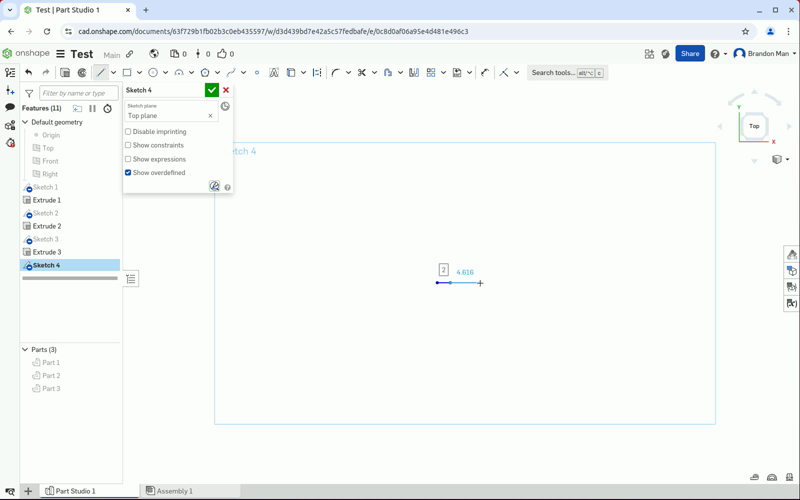
mouse_move(450, 280)
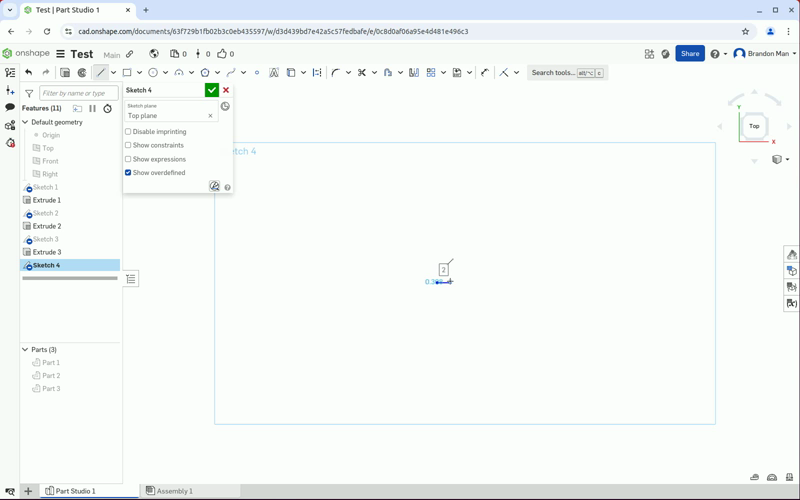
scroll(6)
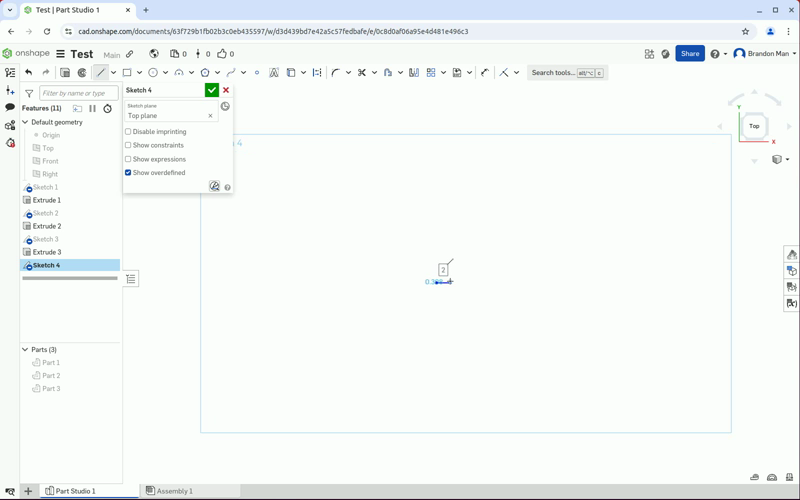
scroll(6)
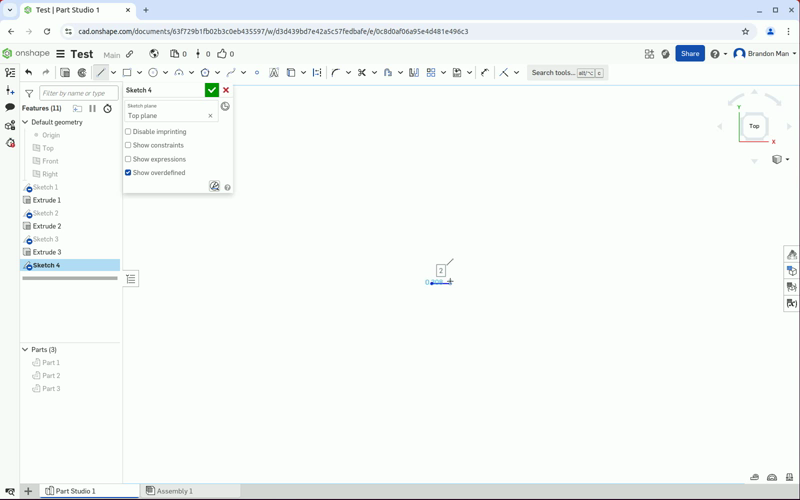
scroll(6)
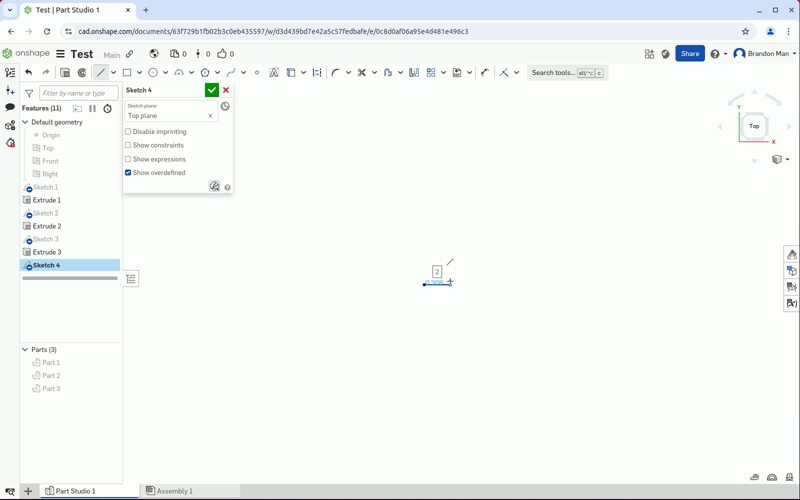
scroll(6)
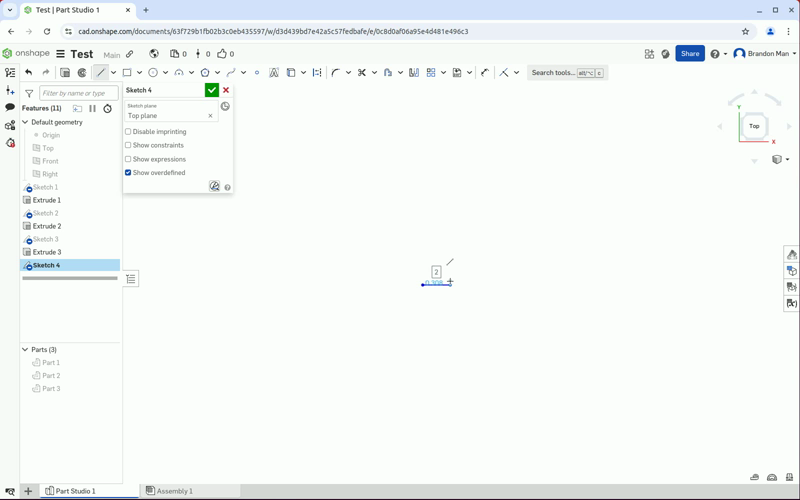
scroll(6)
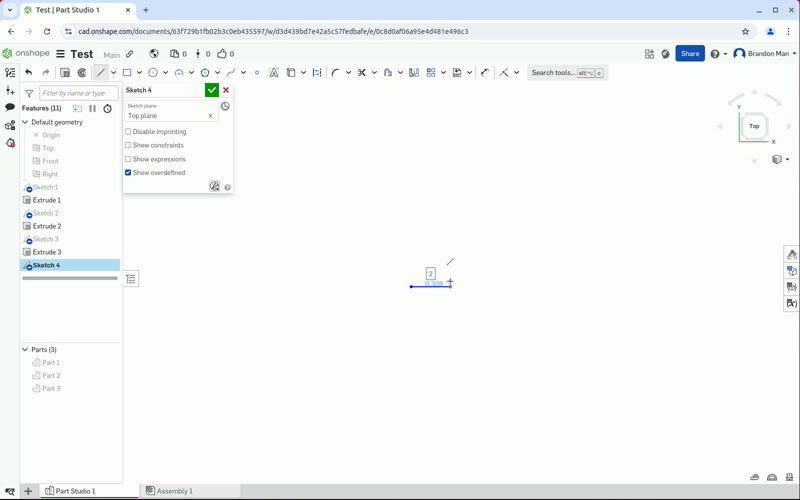
scroll(6)
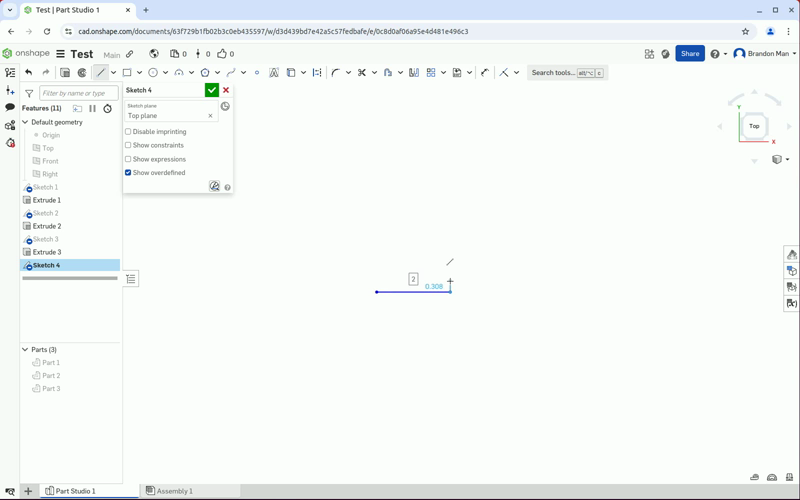
scroll(6)
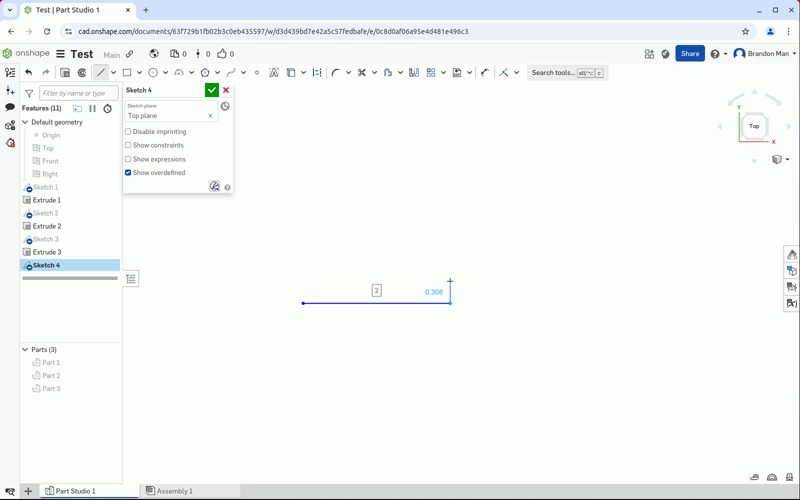
click(450, 280)
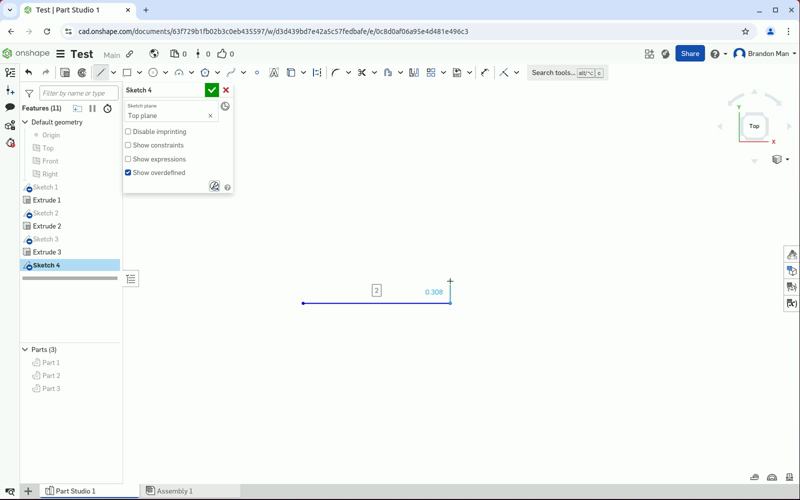
scroll(-6)
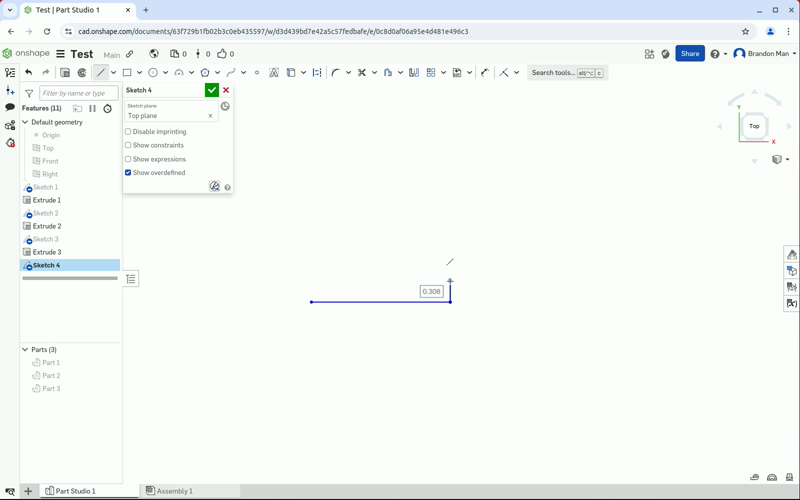
scroll(-6)
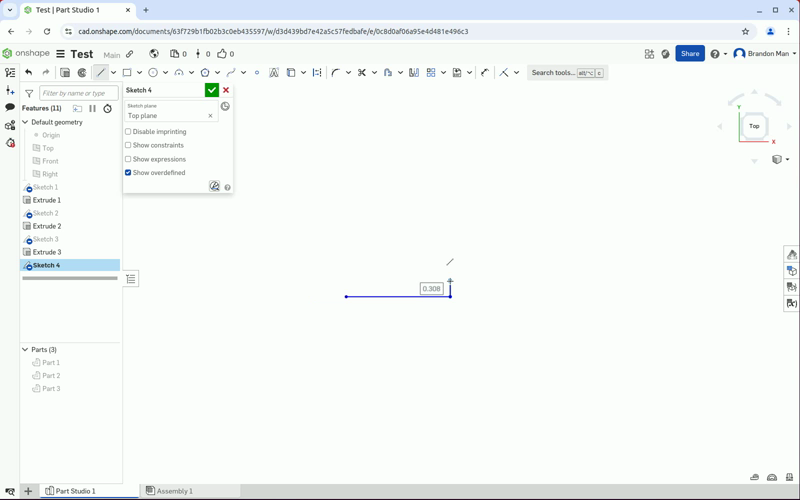
scroll(-6)
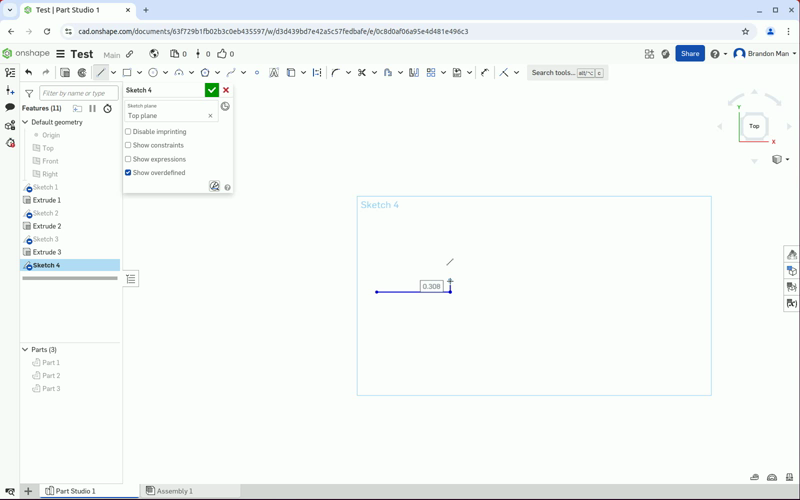
scroll(-6)
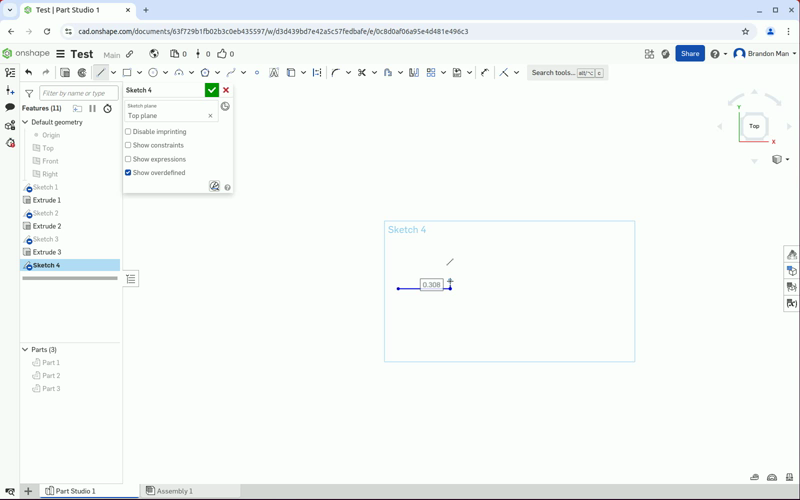
scroll(-6)
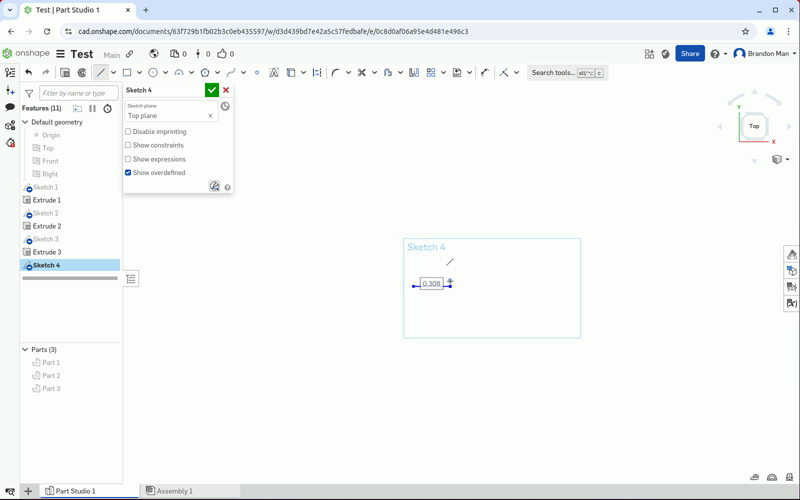
scroll(-6)
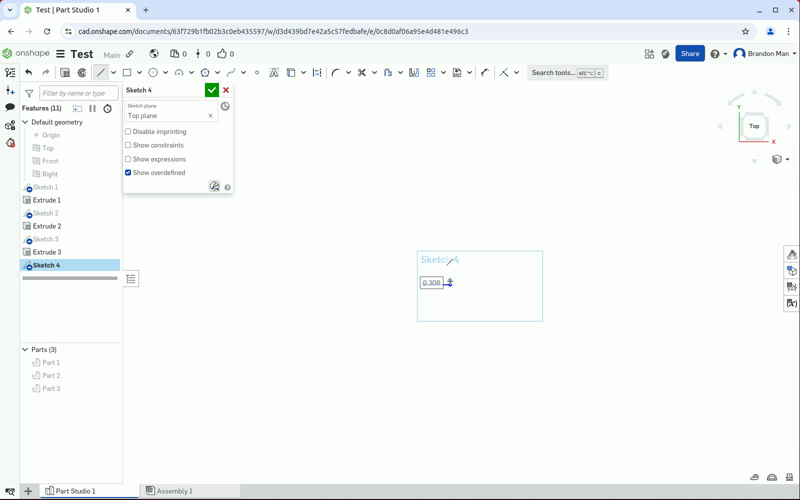
scroll(-6)
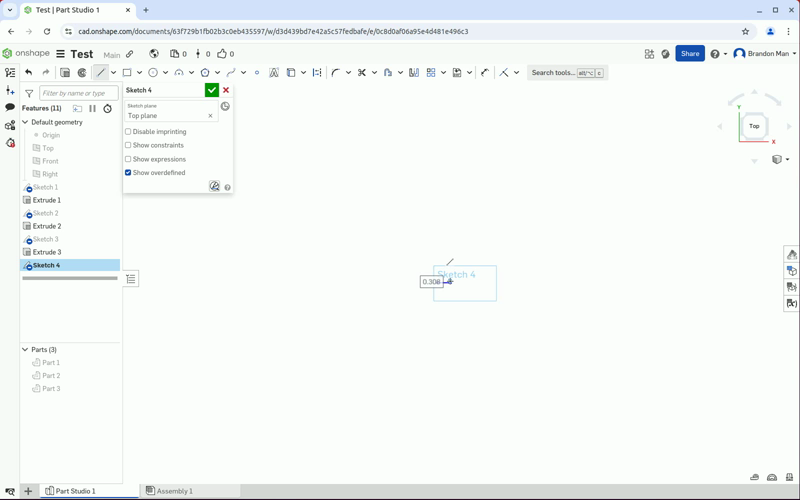
key_up(shift)
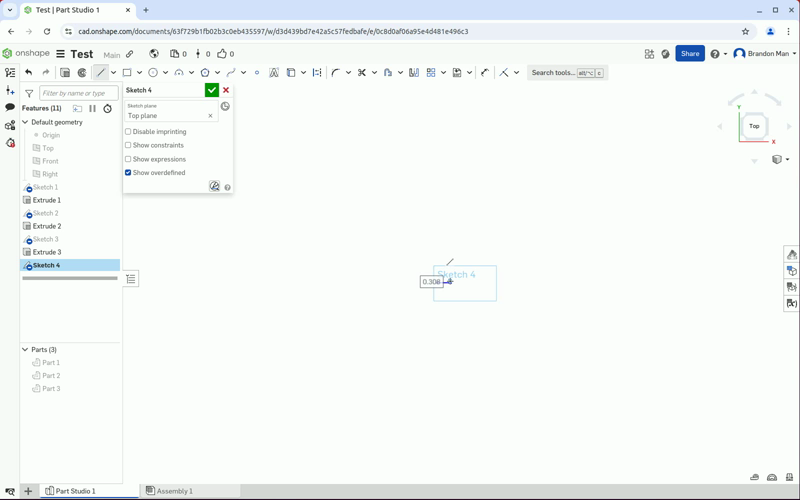
key_down(shift)
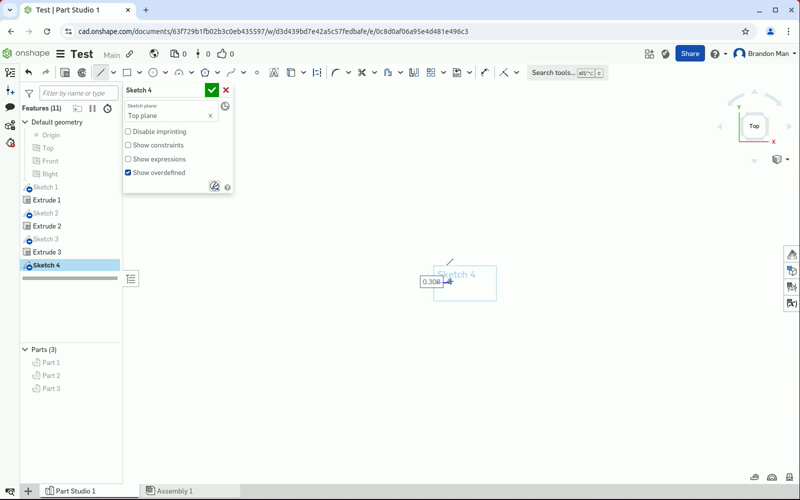
mouse_move(480, 280)
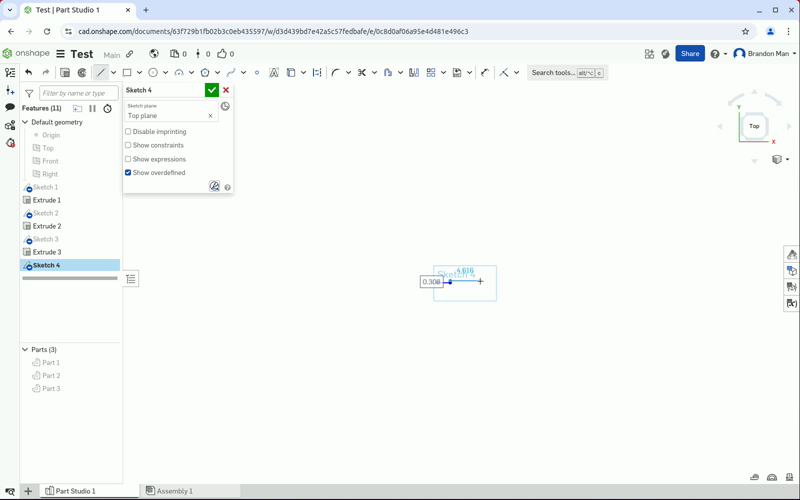
mouse_move(449, 280)
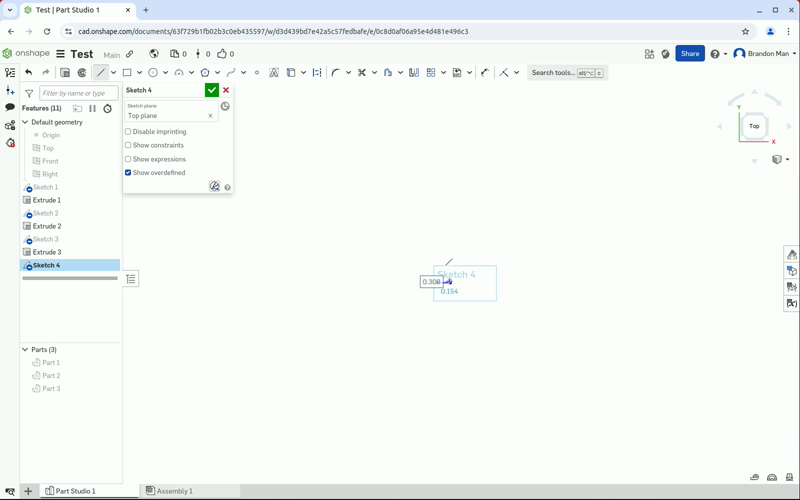
scroll(6)
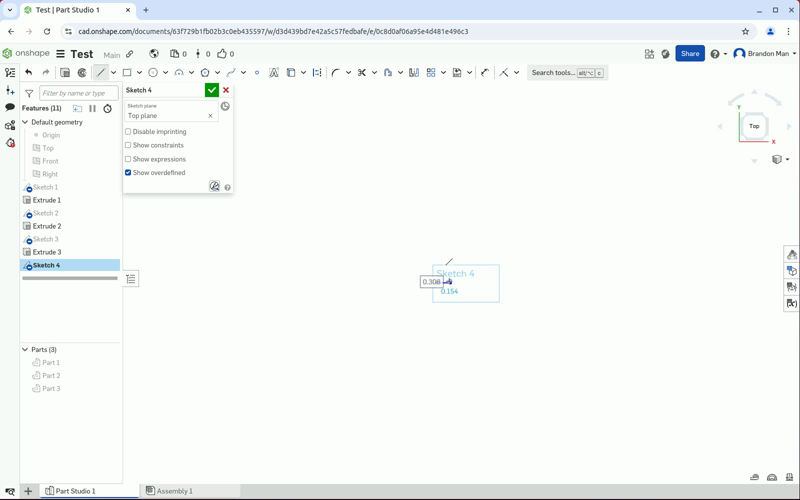
scroll(6)
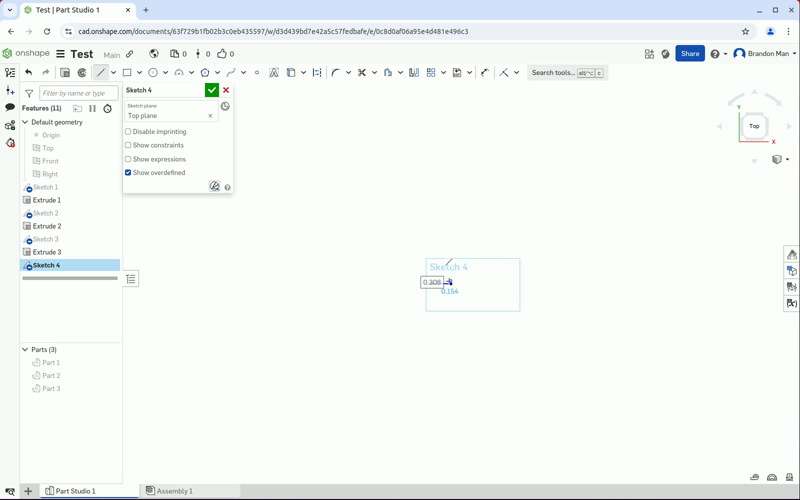
scroll(6)
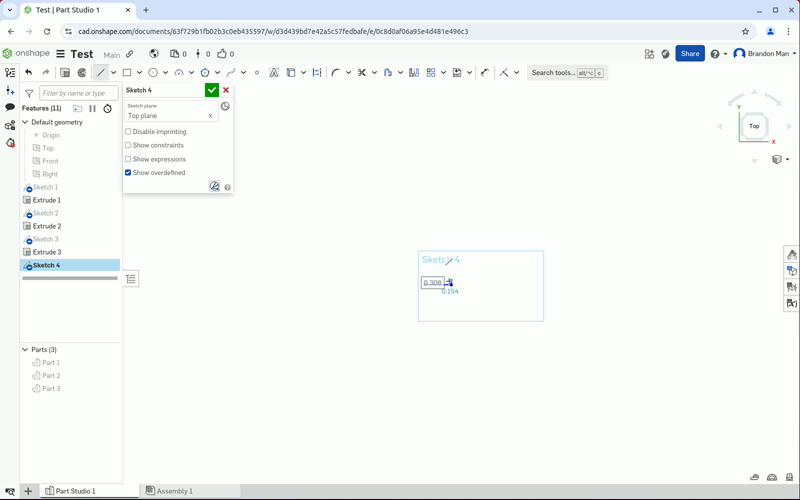
scroll(6)
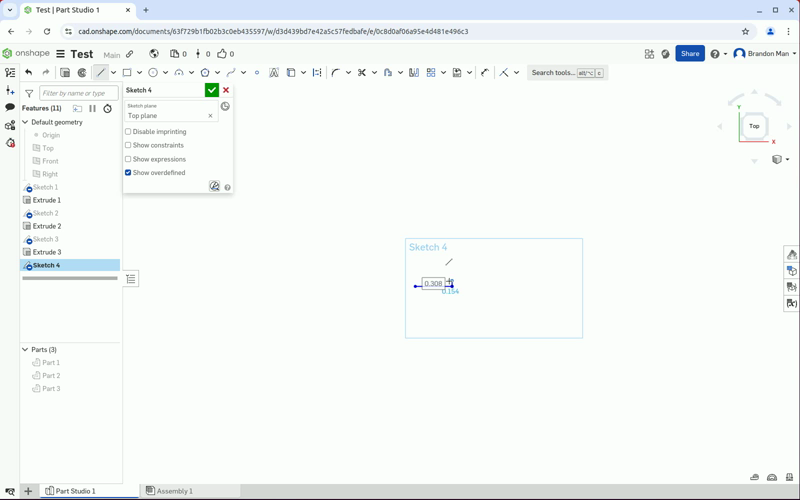
scroll(6)
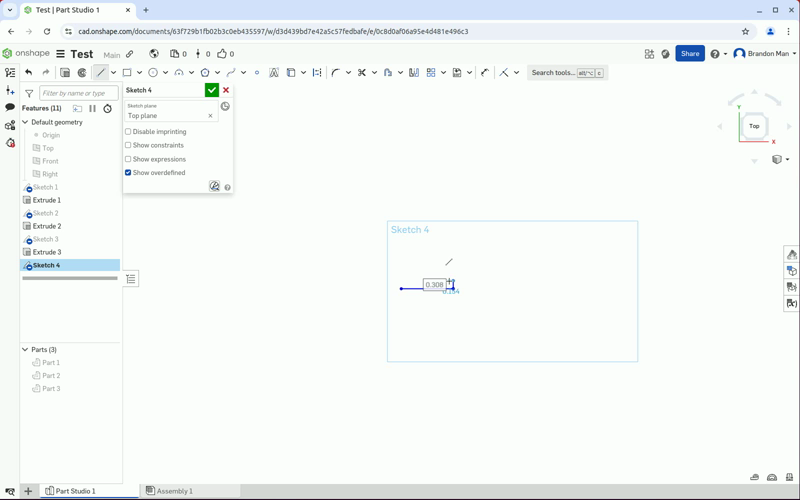
scroll(6)
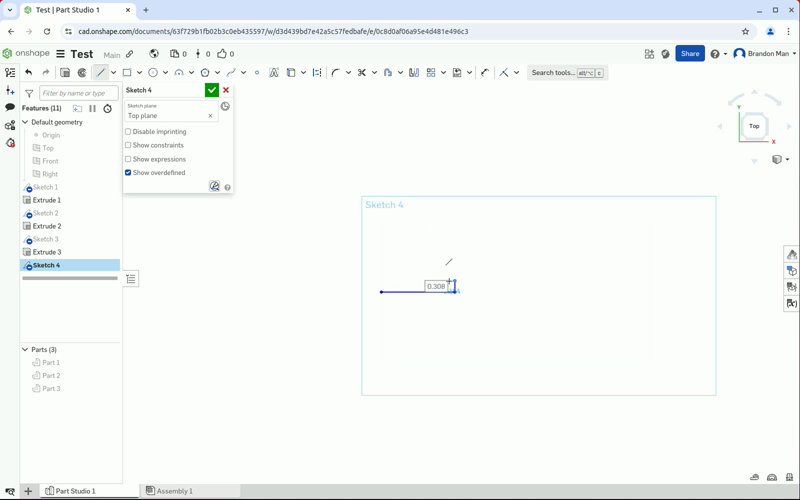
scroll(6)
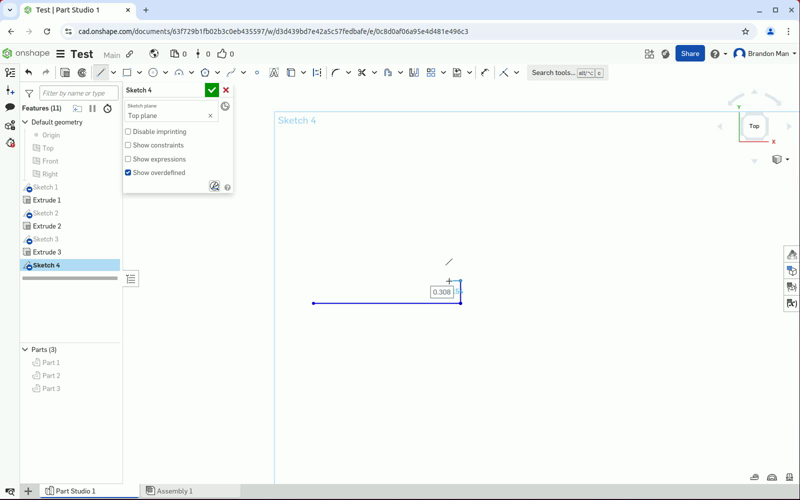
click(449, 280)
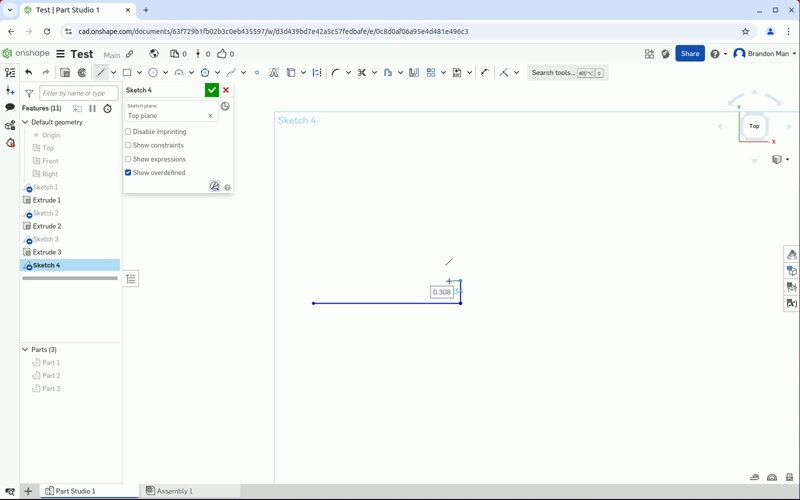
scroll(-6)
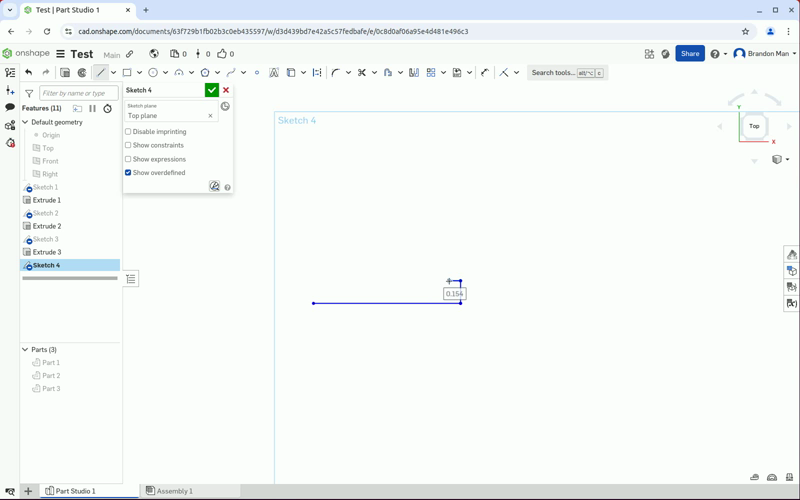
scroll(-6)
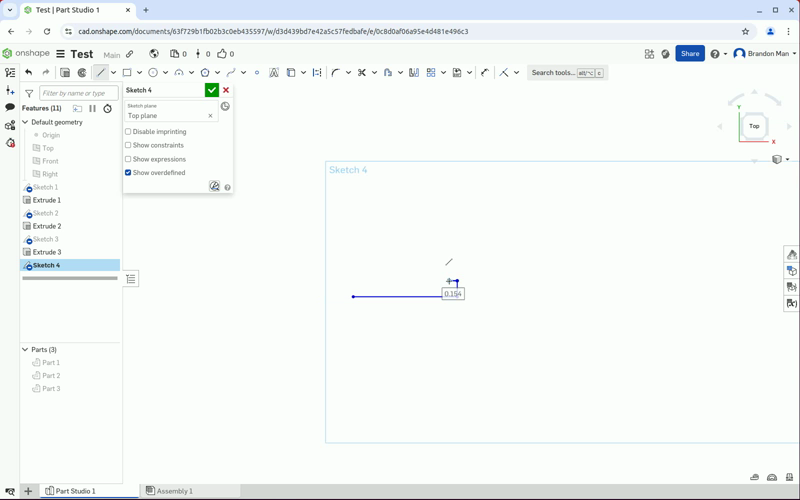
scroll(-6)
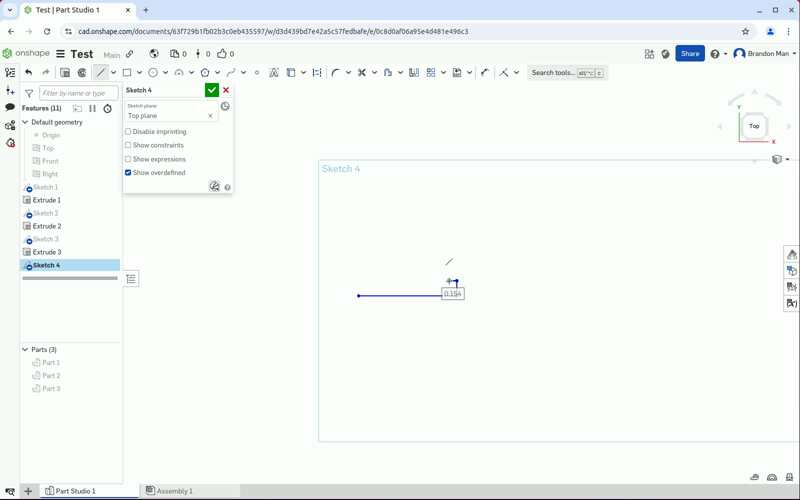
scroll(-6)
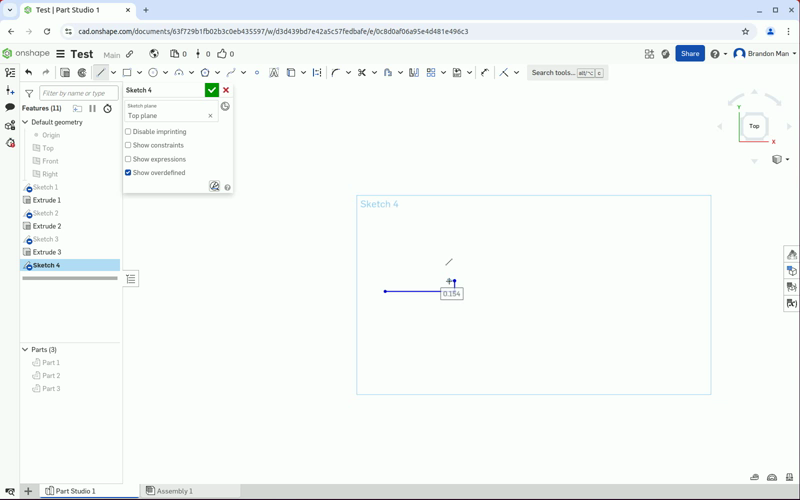
scroll(-6)
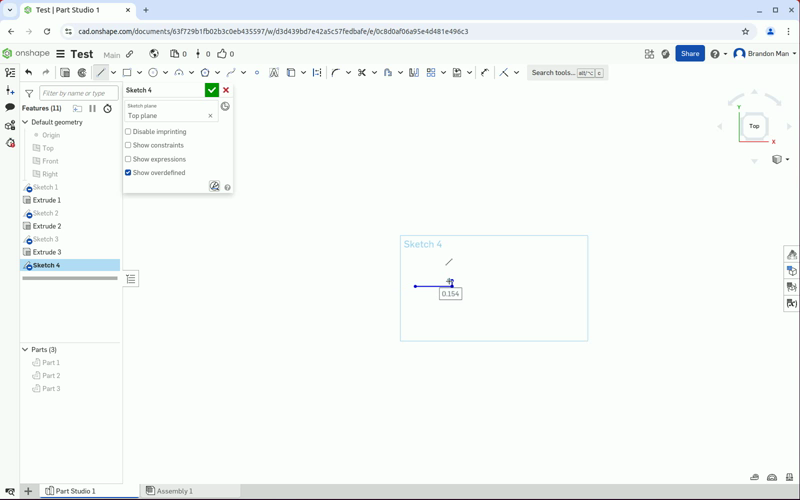
scroll(-6)
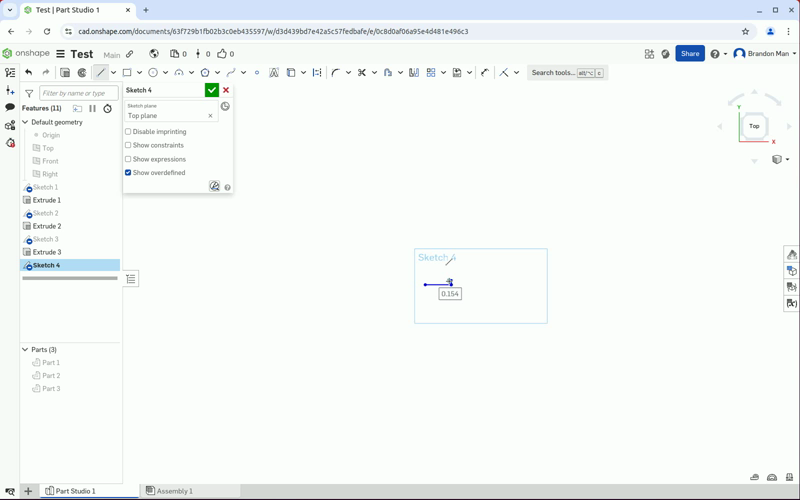
scroll(-6)
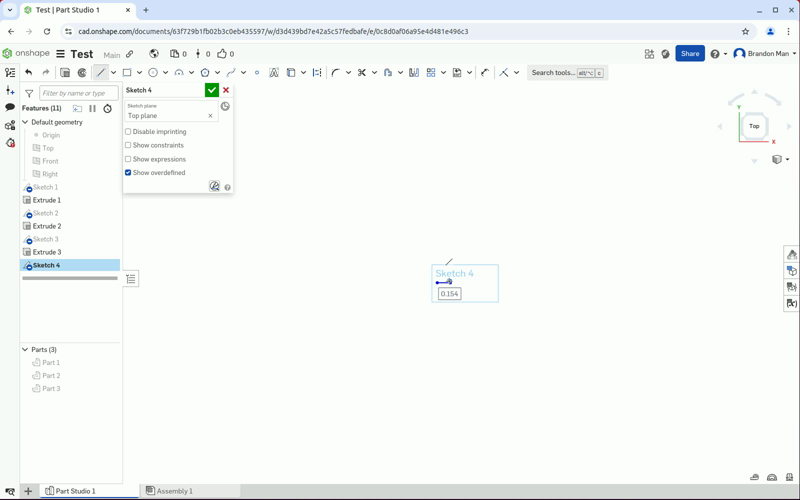
key_up(shift)
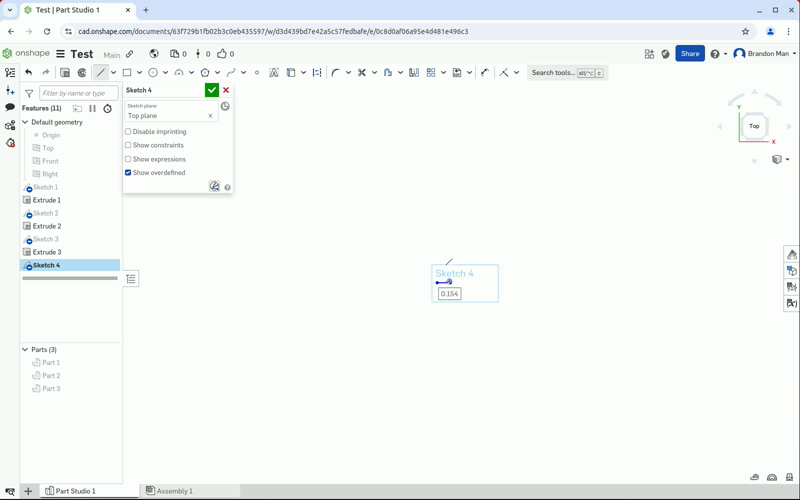
key_down(shift)
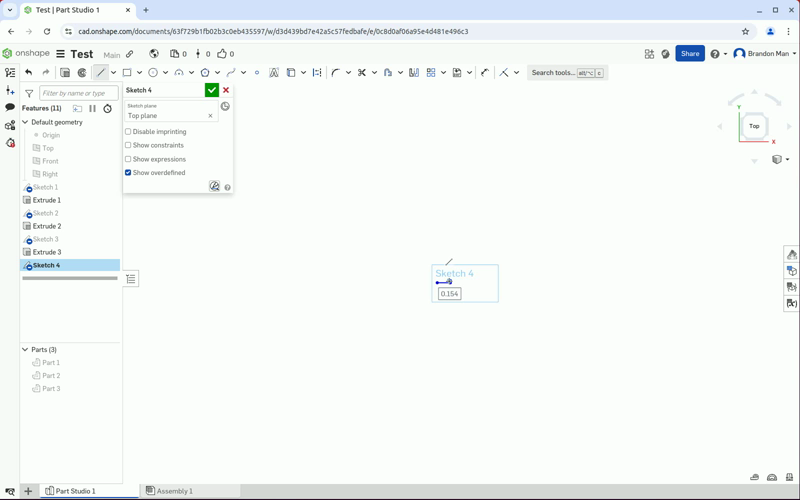
mouse_move(479, 280)
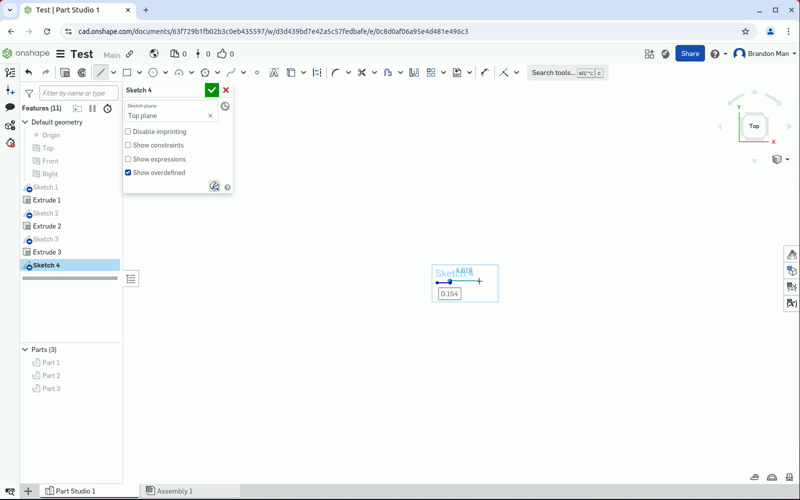
mouse_move(447, 280)
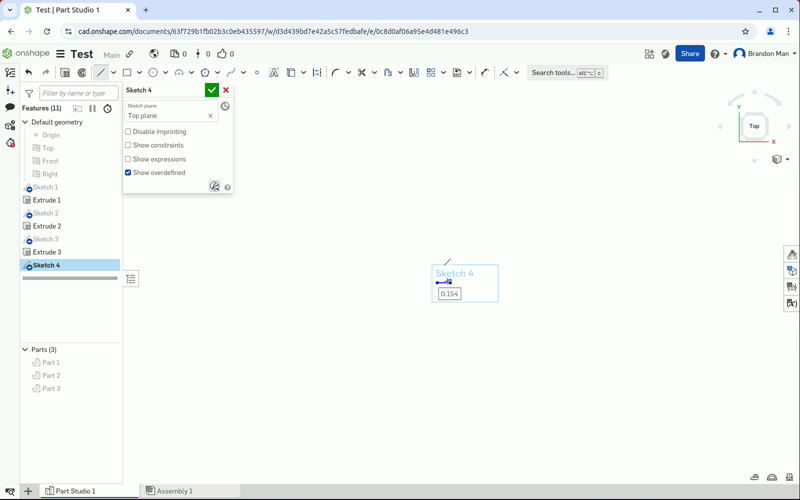
scroll(6)
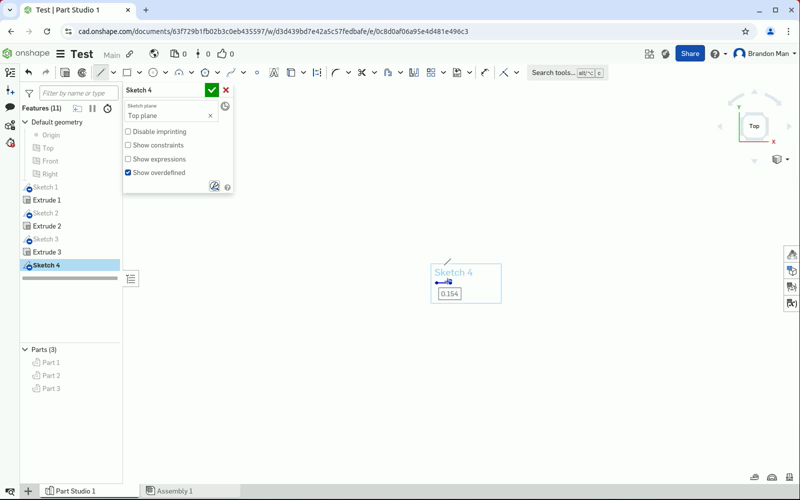
scroll(6)
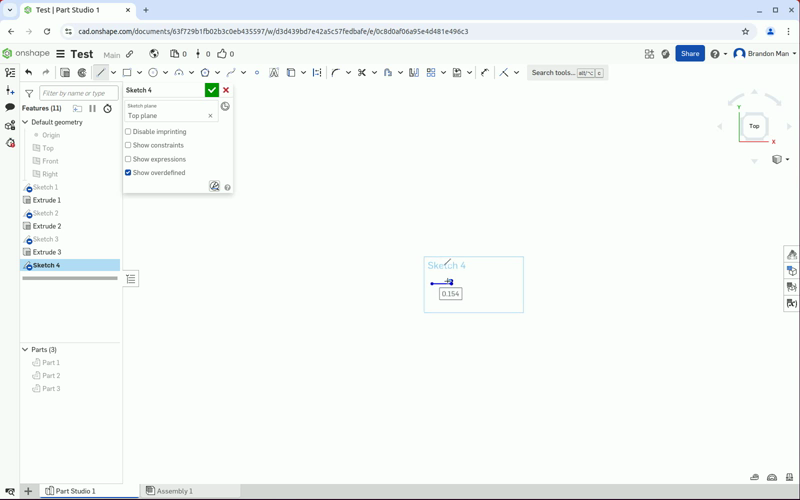
scroll(6)
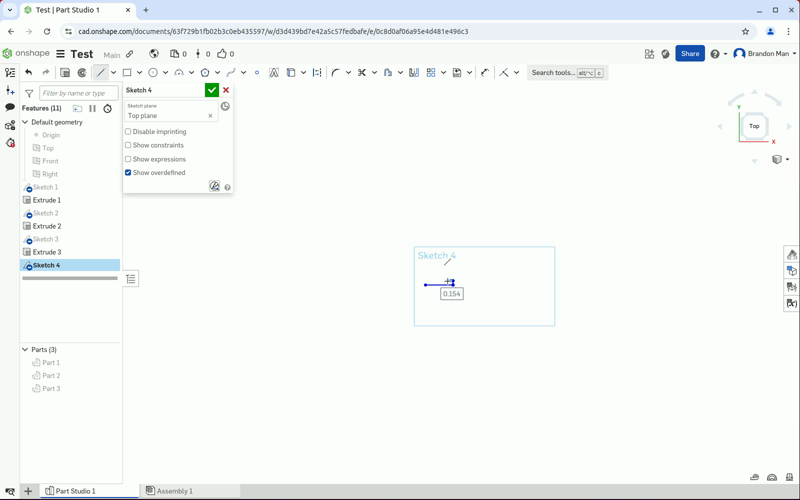
scroll(6)
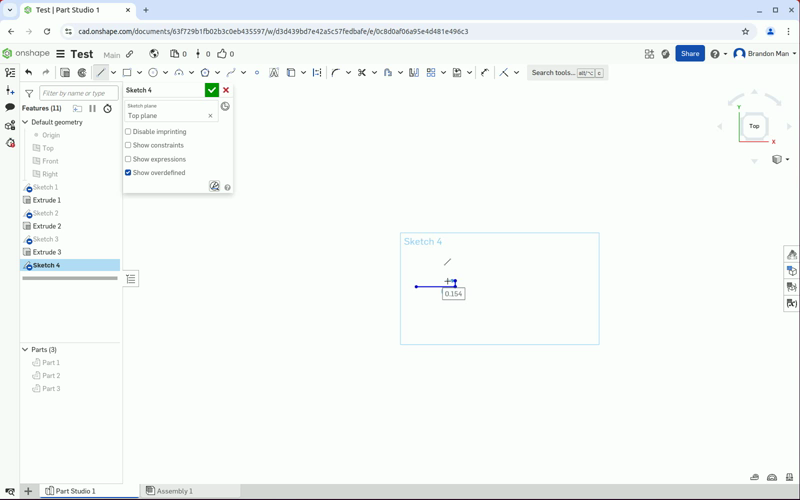
scroll(6)
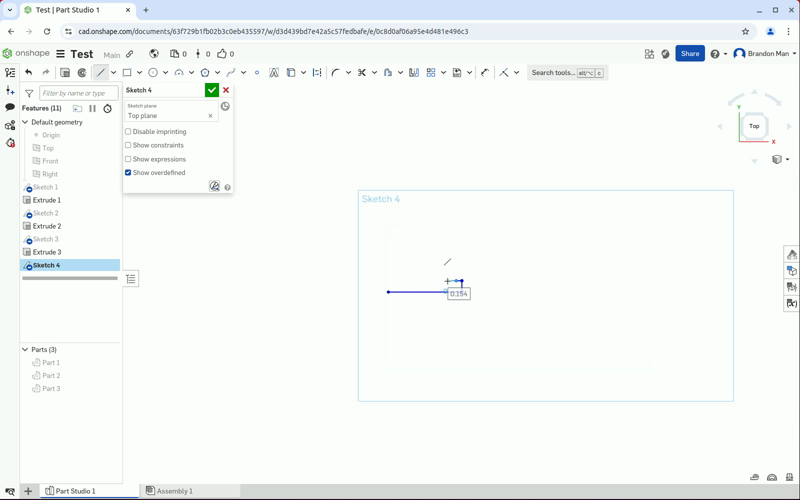
scroll(6)
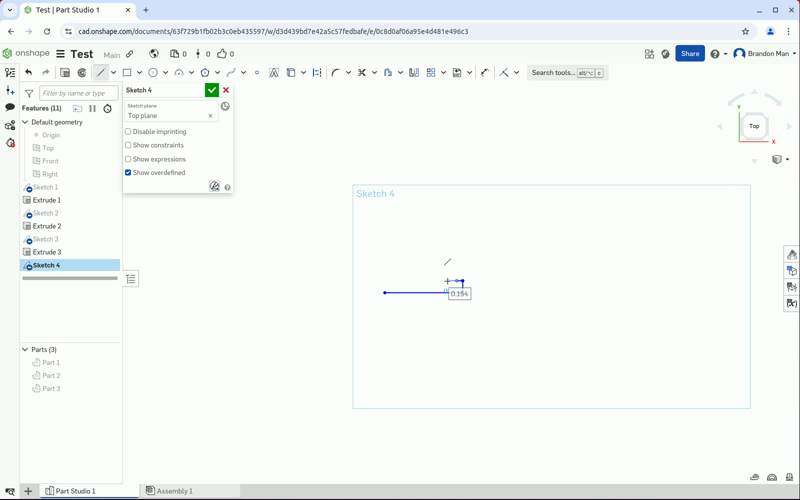
scroll(6)
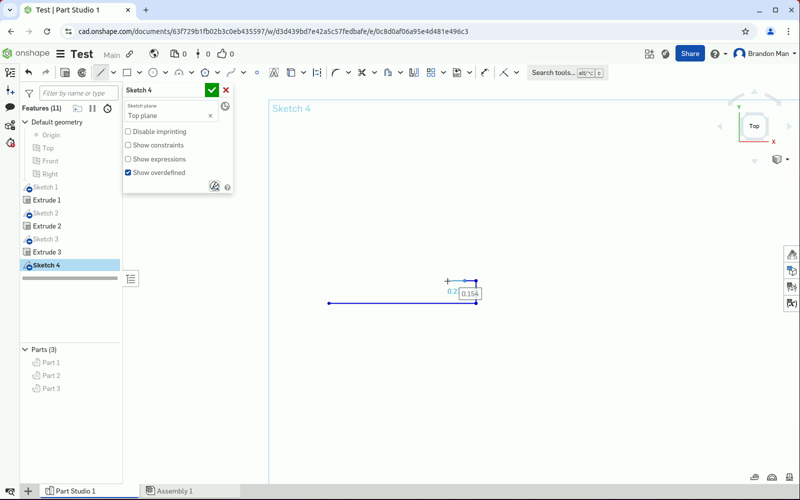
click(447, 280)
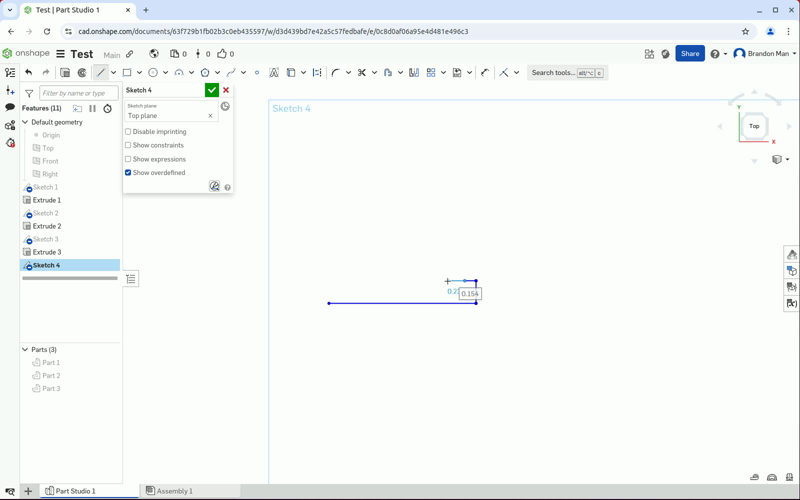
scroll(-6)
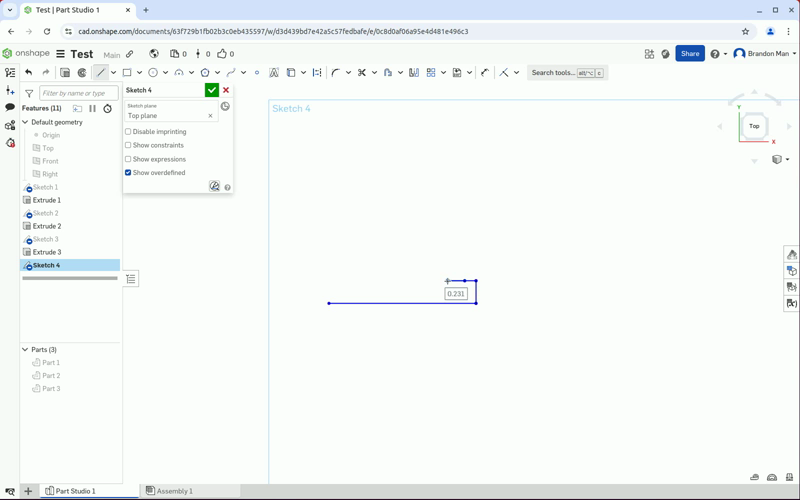
scroll(-6)
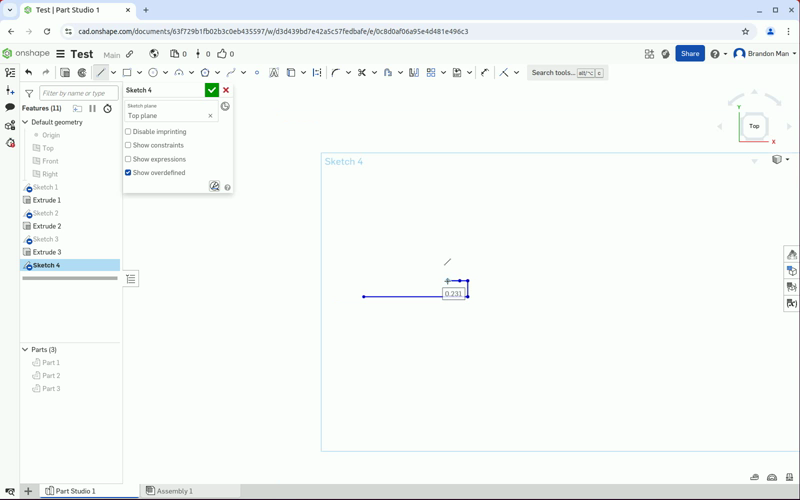
scroll(-6)
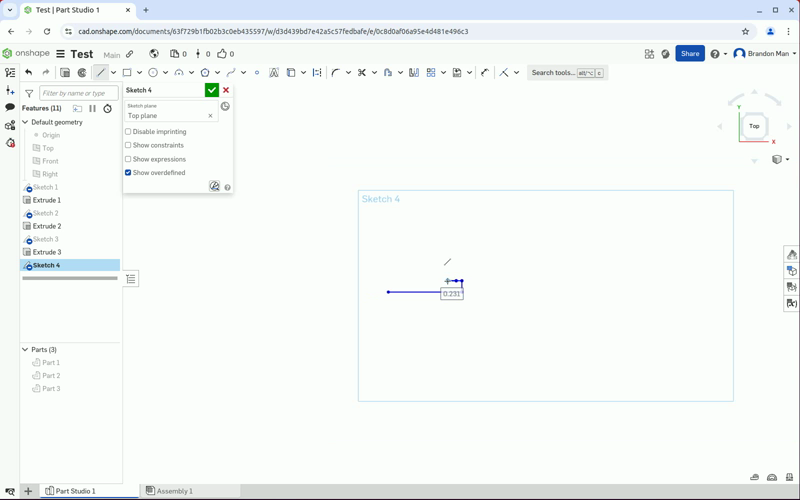
scroll(-6)
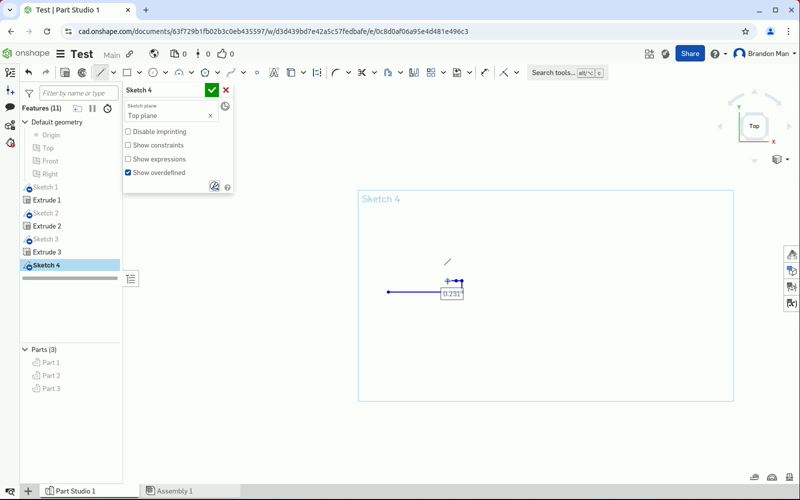
scroll(-6)
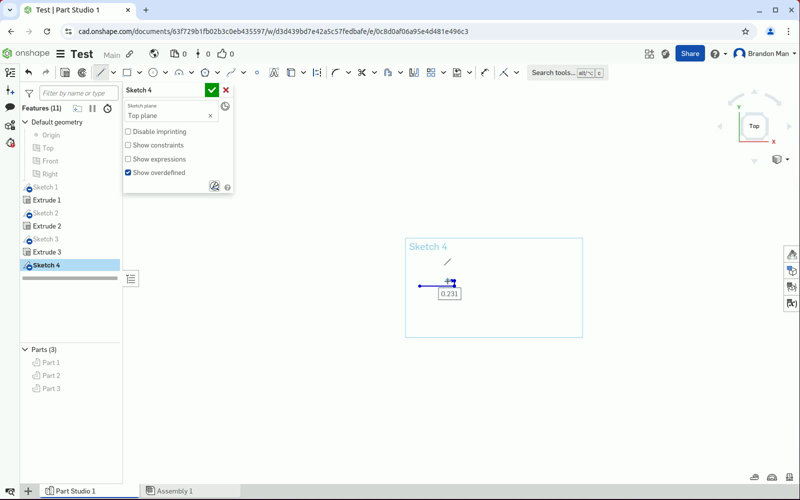
scroll(-6)
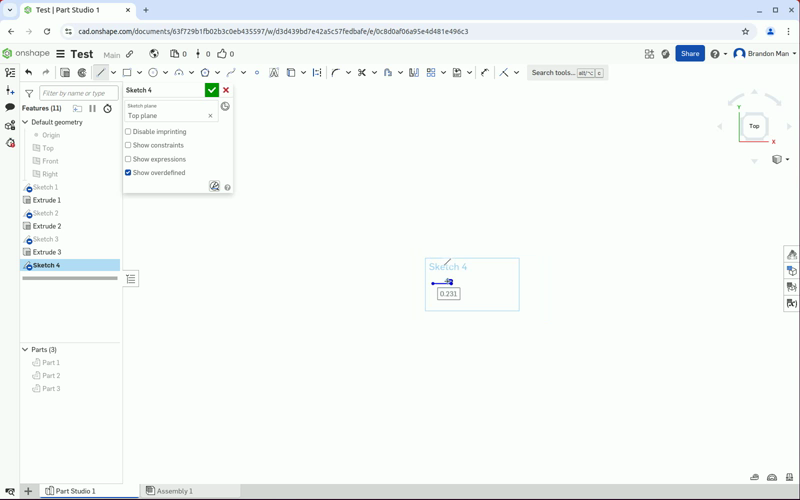
scroll(-6)
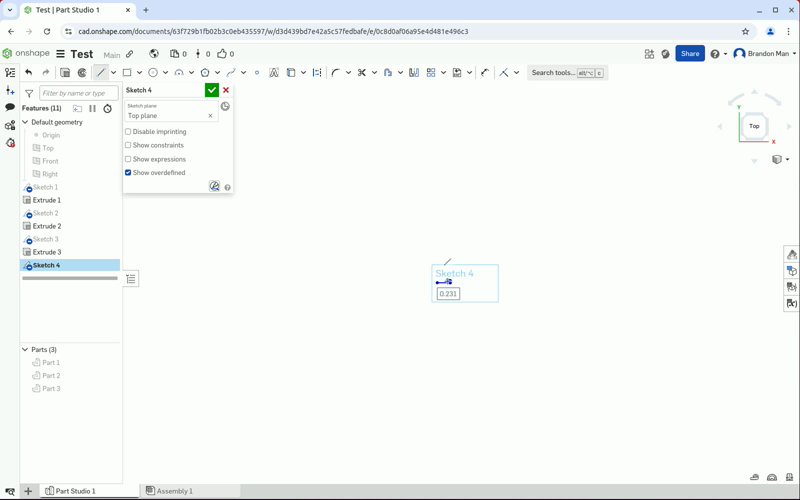
key_up(shift)
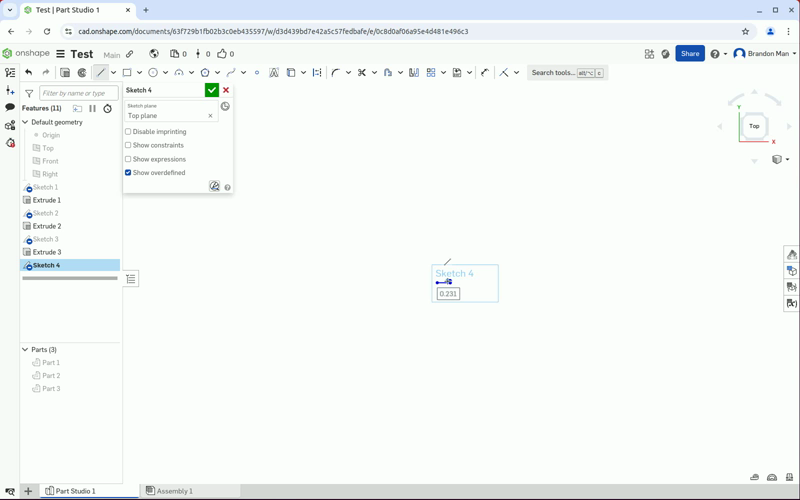
key_down(shift)
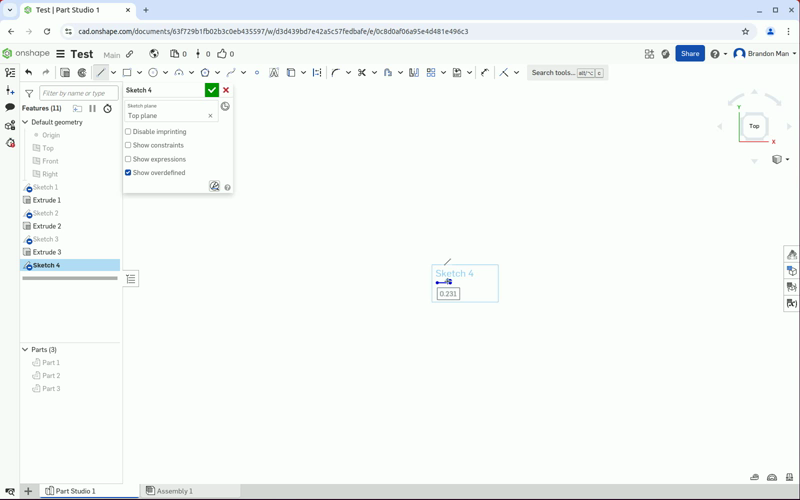
mouse_move(477, 280)
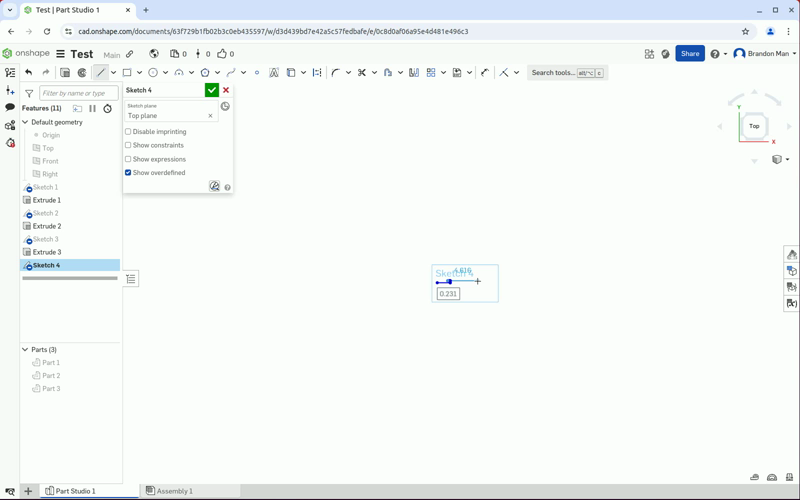
mouse_move(437, 280)
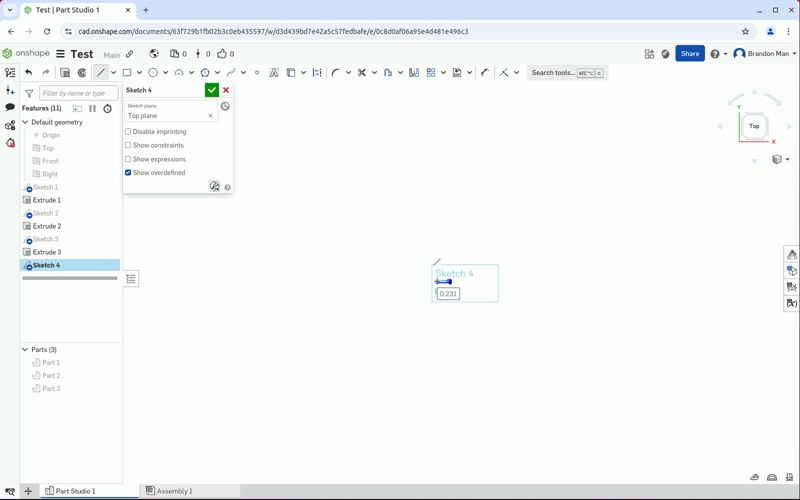
scroll(6)
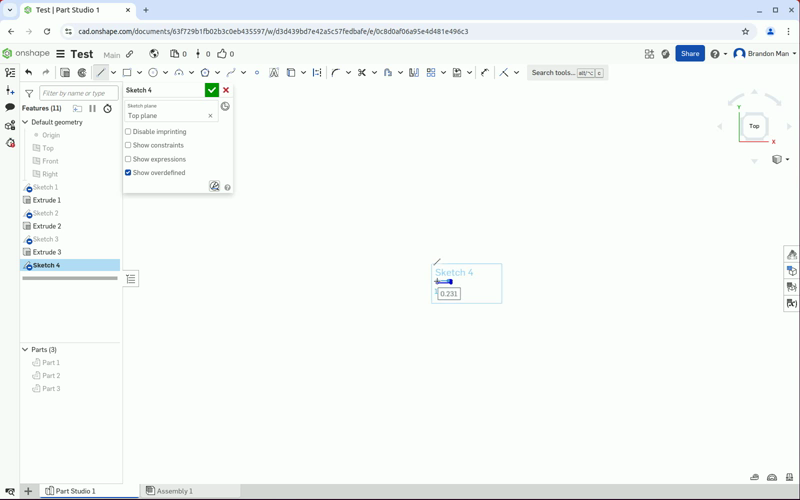
scroll(6)
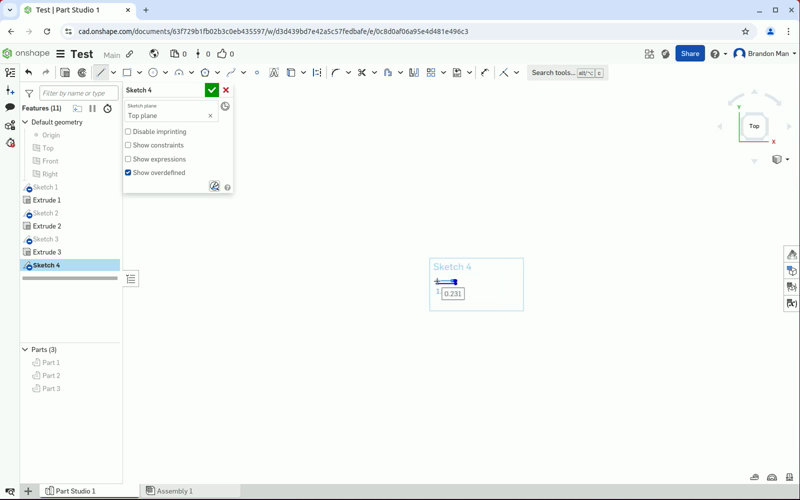
scroll(6)
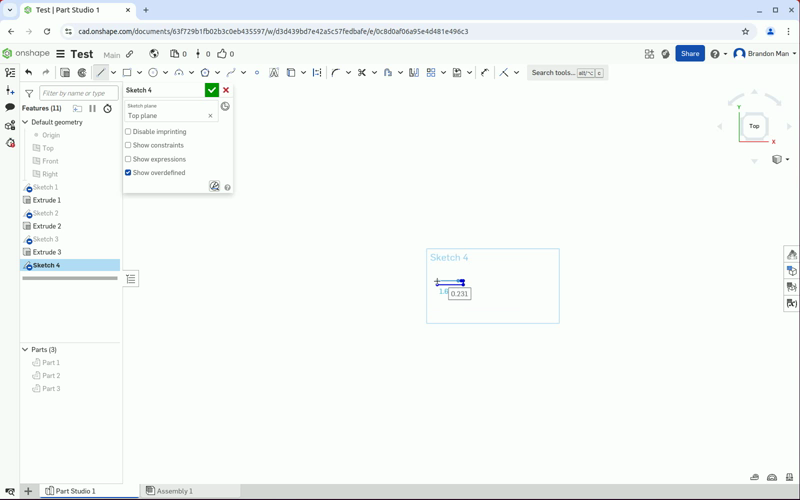
scroll(6)
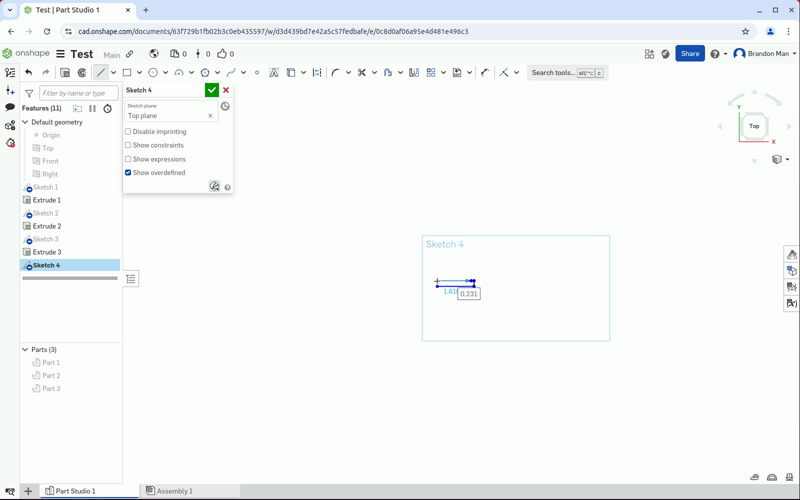
scroll(6)
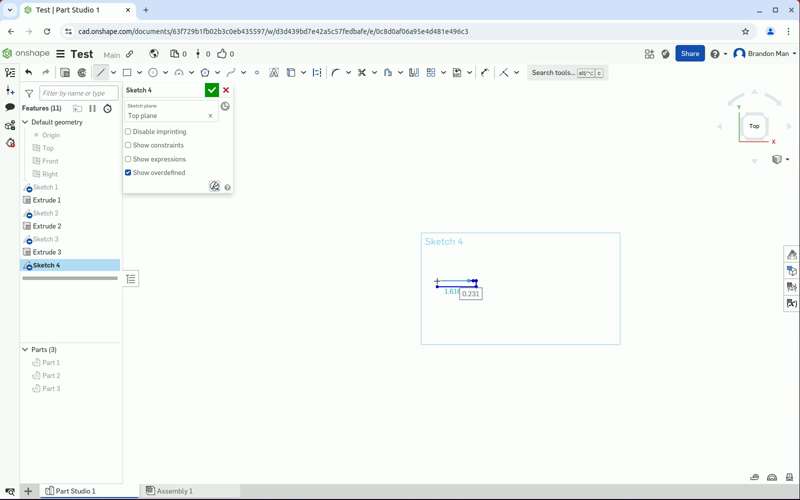
scroll(6)
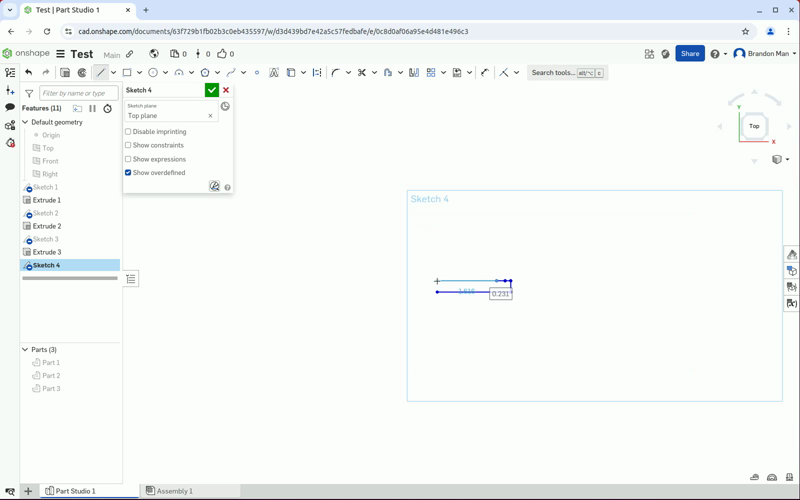
scroll(6)
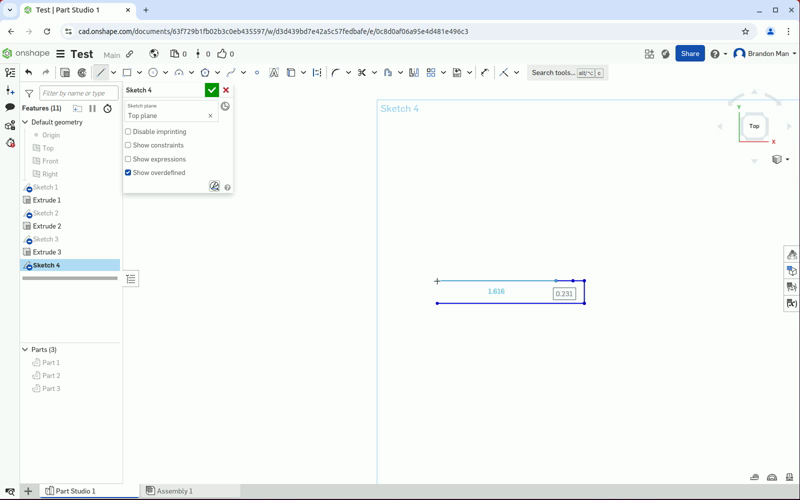
click(437, 280)
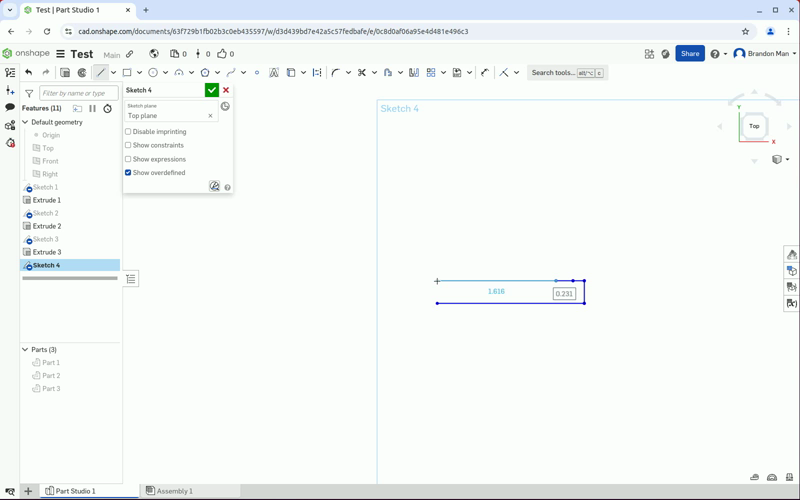
scroll(-6)
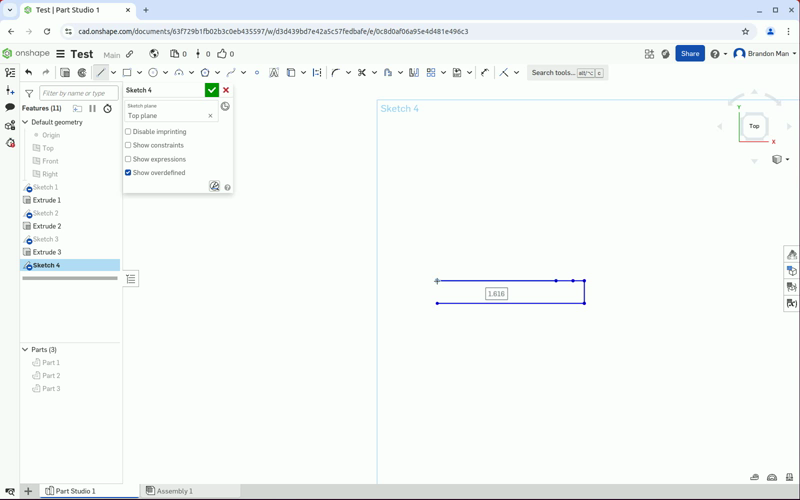
scroll(-6)
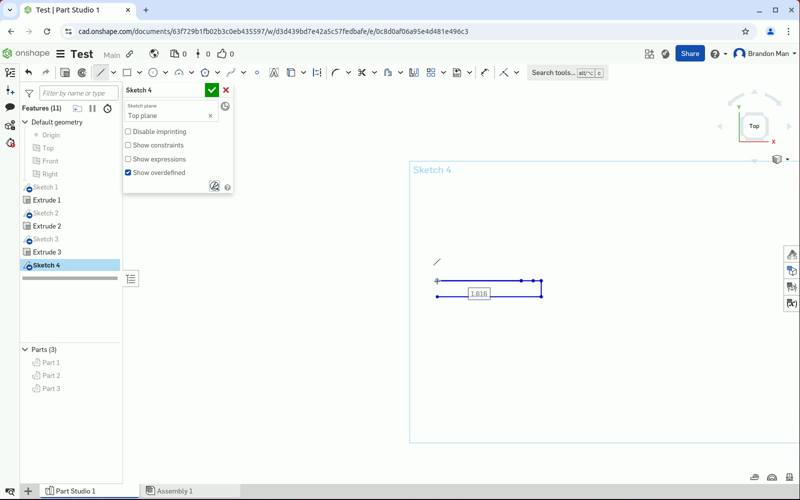
scroll(-6)
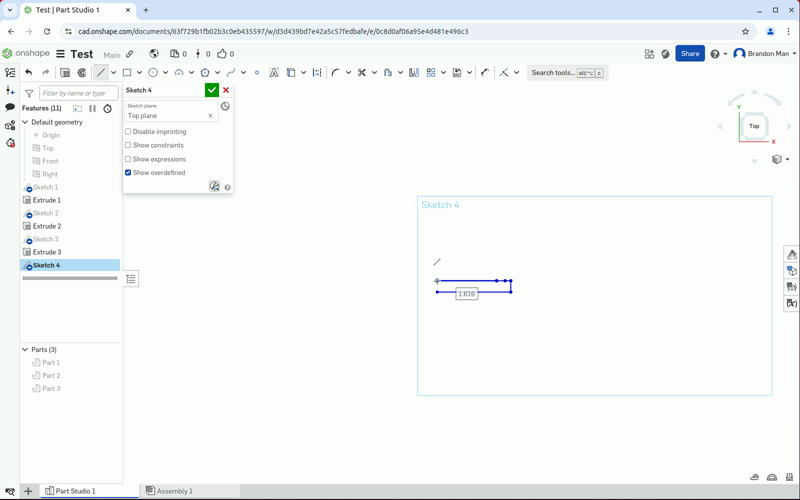
scroll(-6)
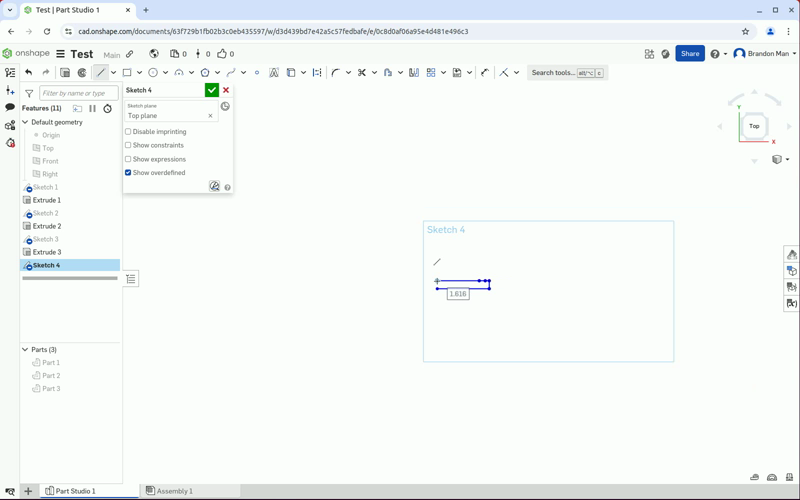
scroll(-6)
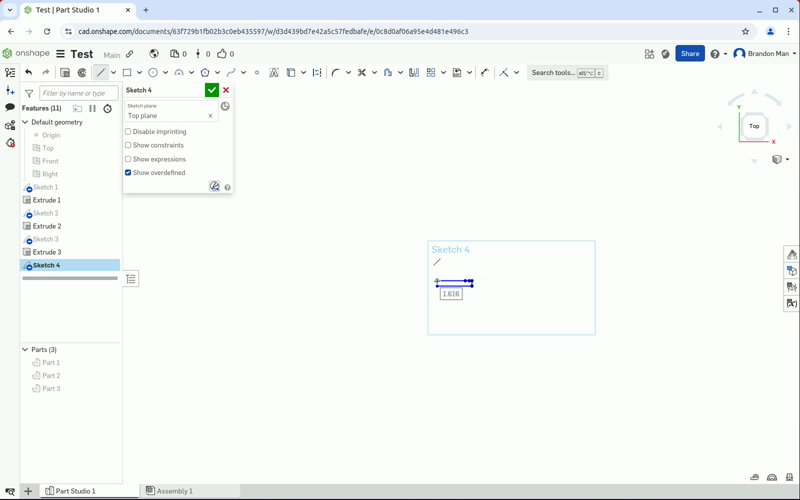
scroll(-6)
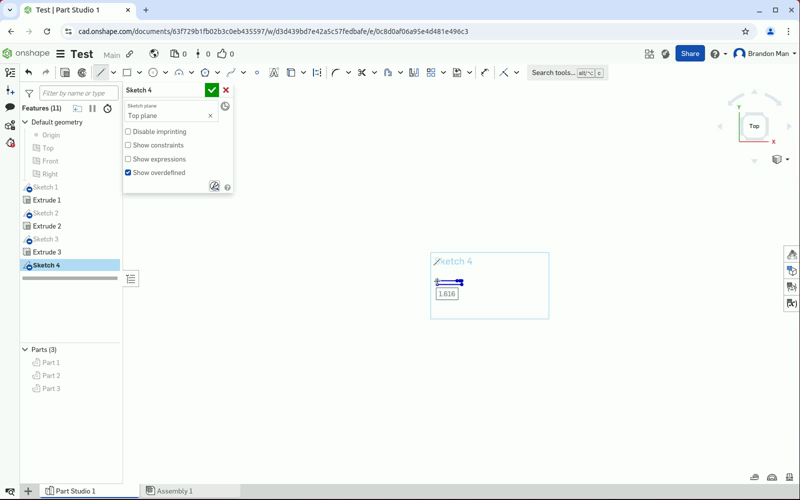
scroll(-6)
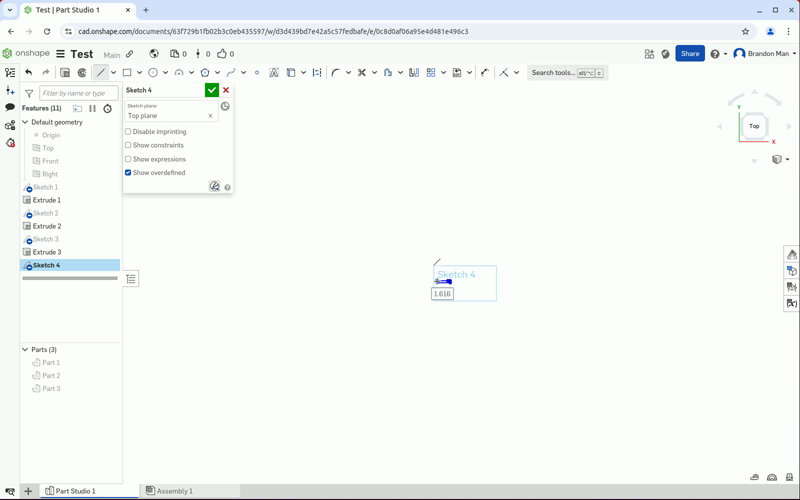
key_up(shift)
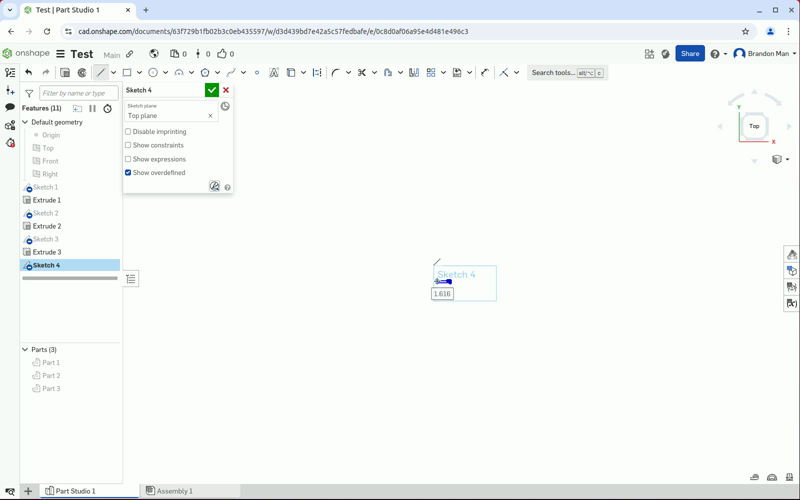
mouse_move(467, 280)
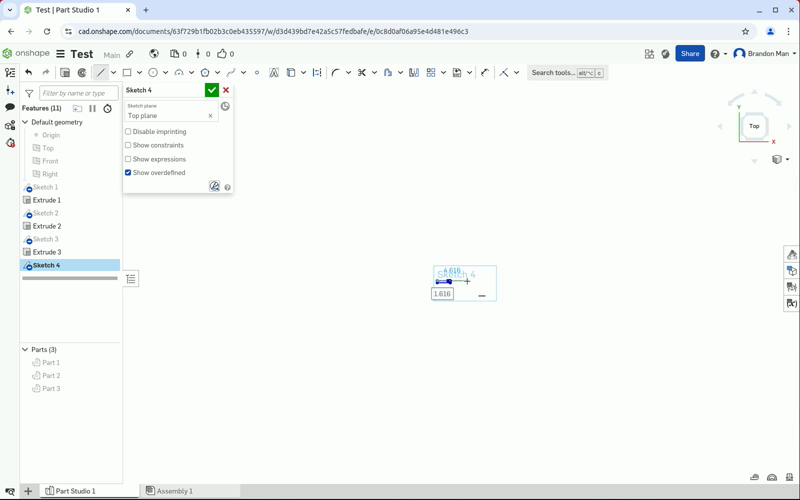
key_down(shift)
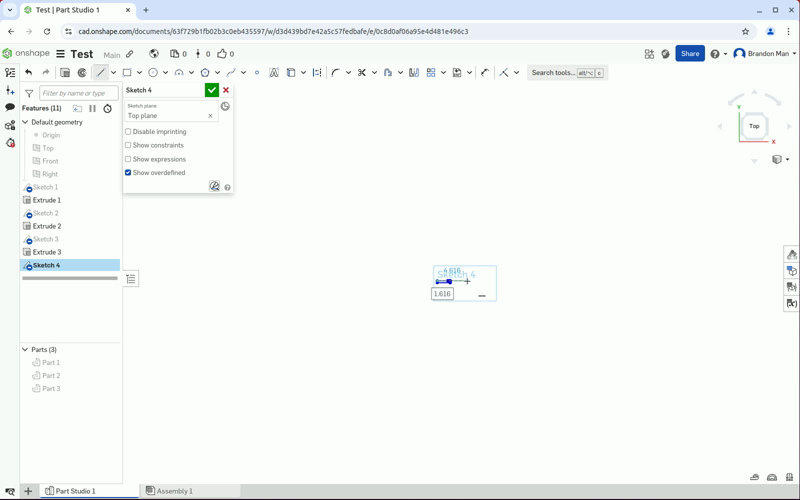
mouse_move(437, 282)
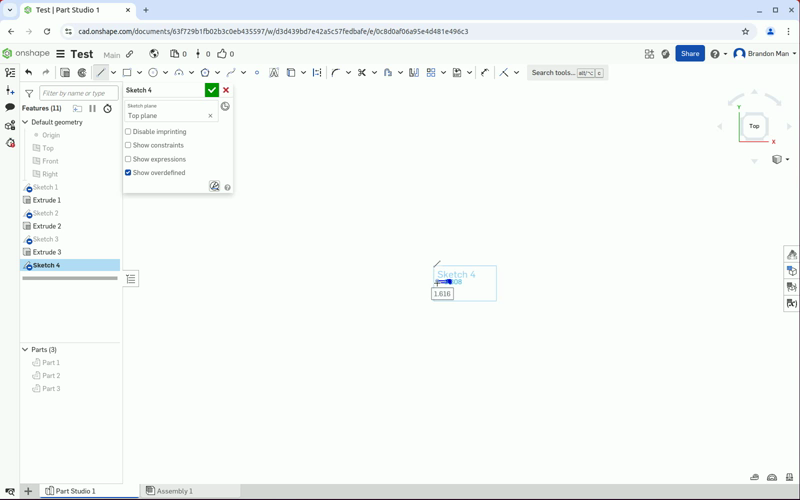
scroll(6)
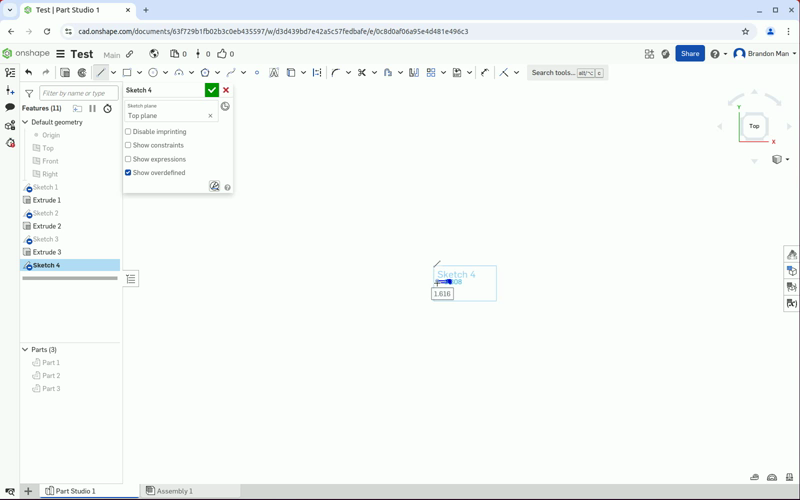
scroll(6)
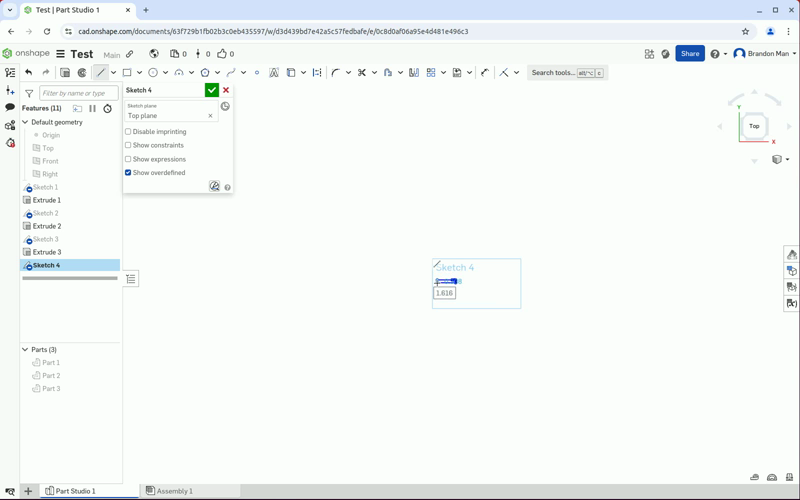
scroll(6)
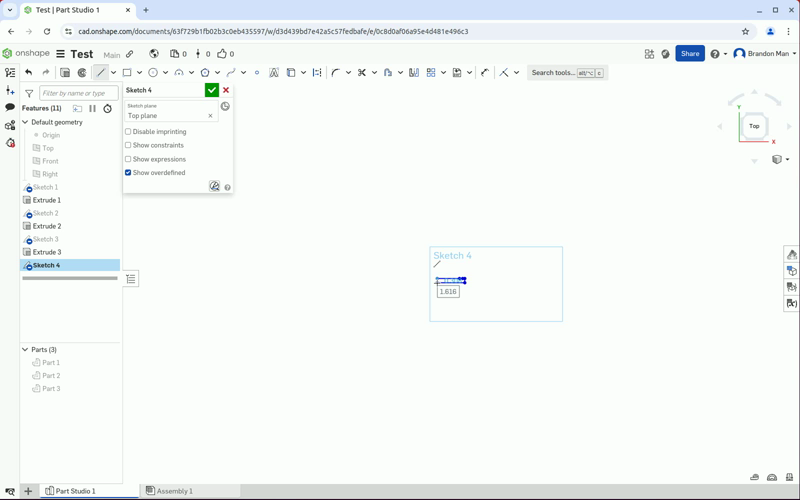
scroll(6)
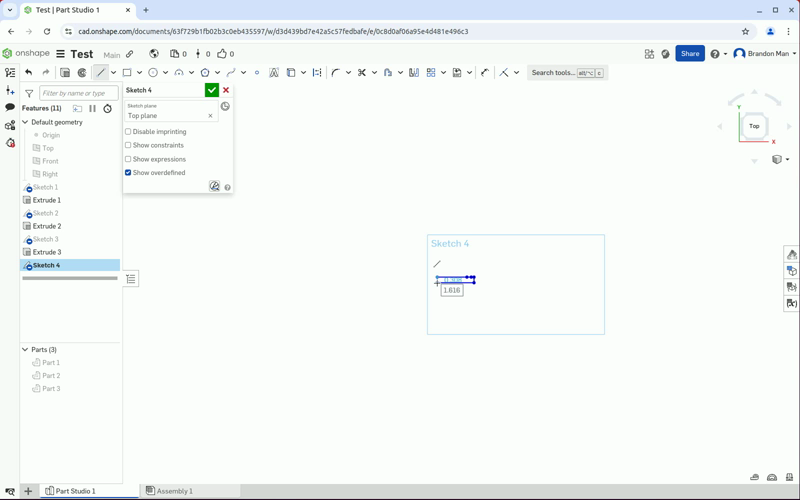
scroll(6)
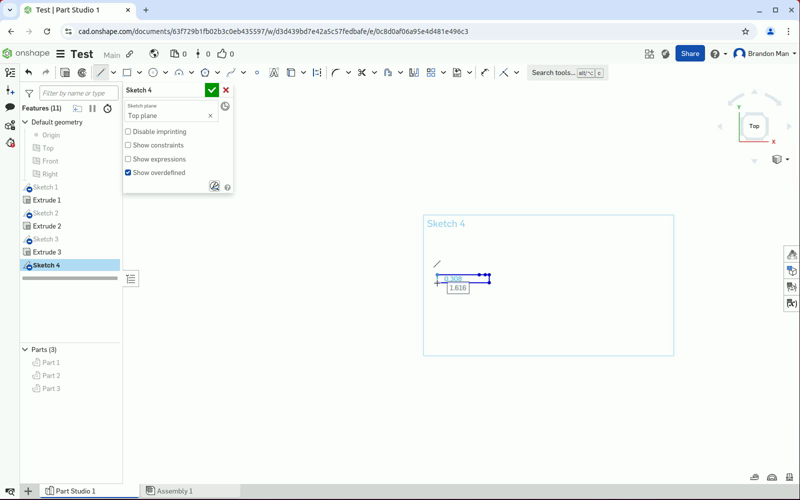
scroll(6)
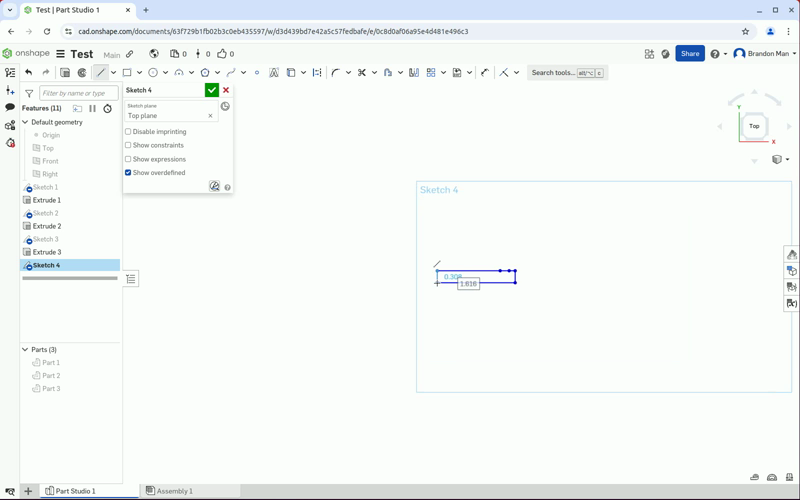
scroll(6)
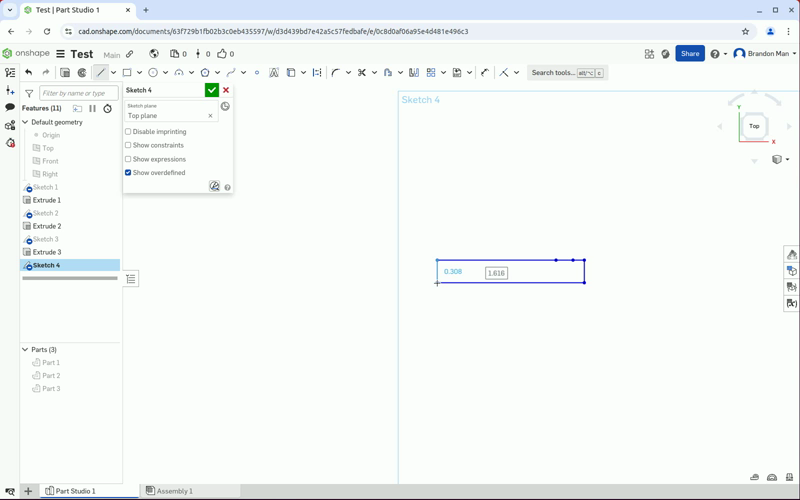
key_up(shift)
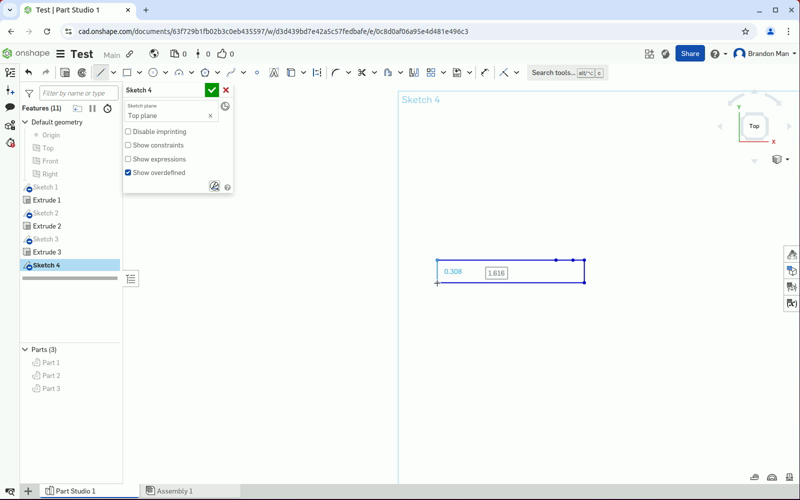
click(437, 282)
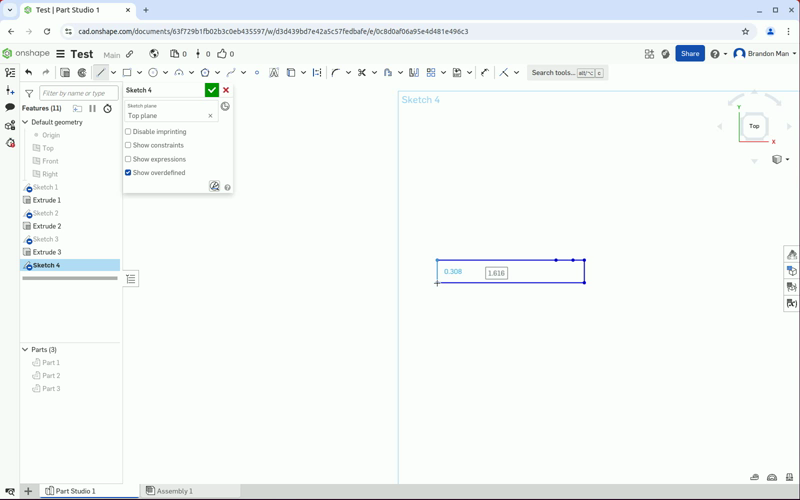
scroll(-6)
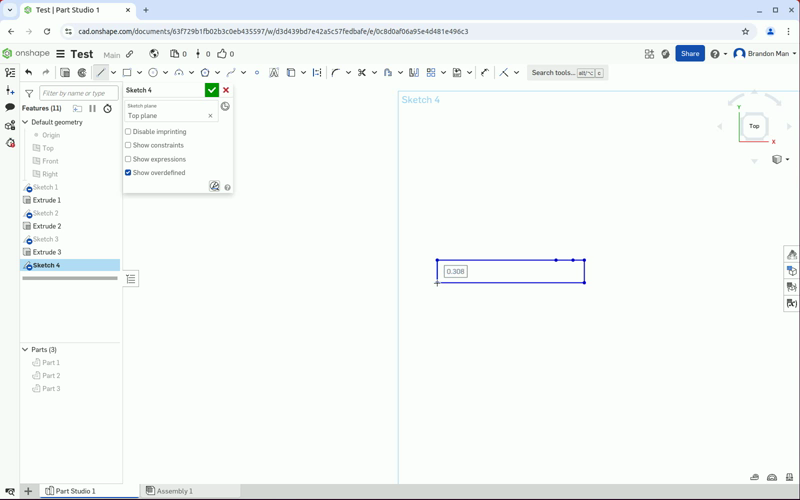
scroll(-6)
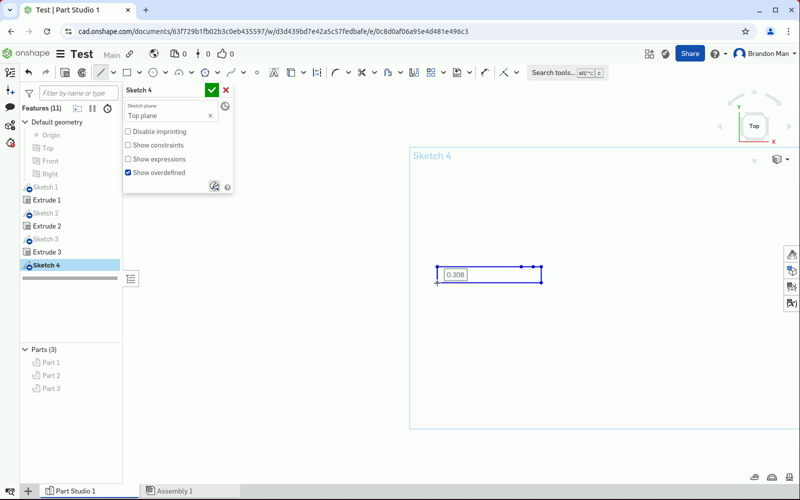
scroll(-6)
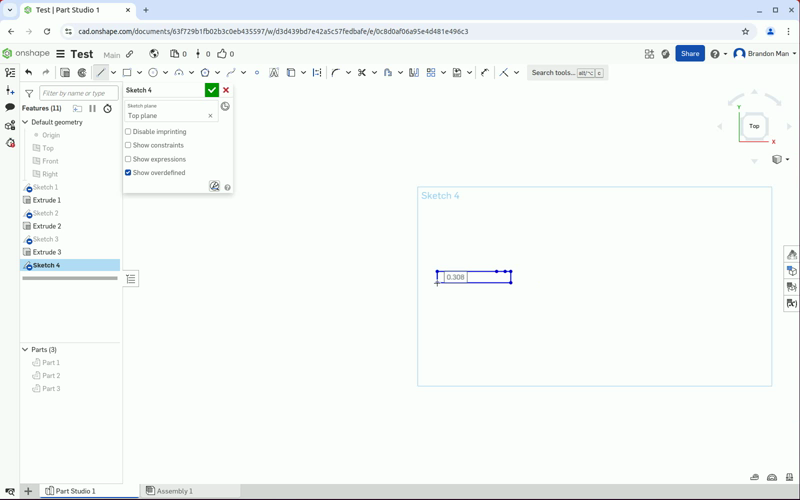
scroll(-6)
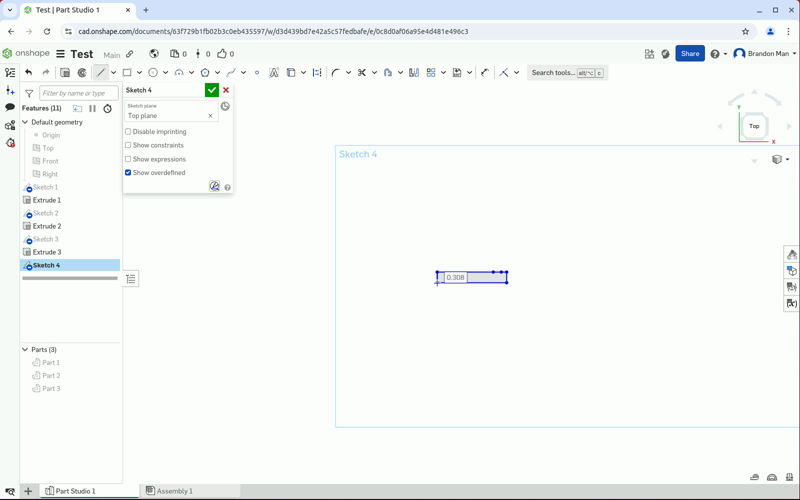
scroll(-6)
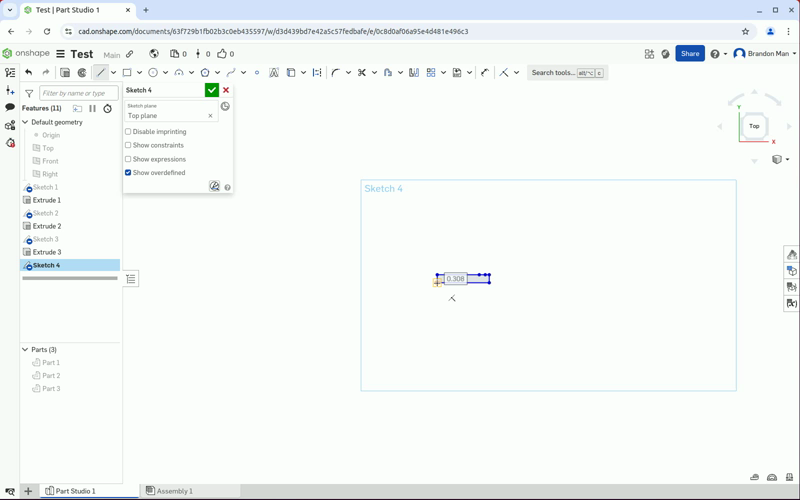
scroll(-6)
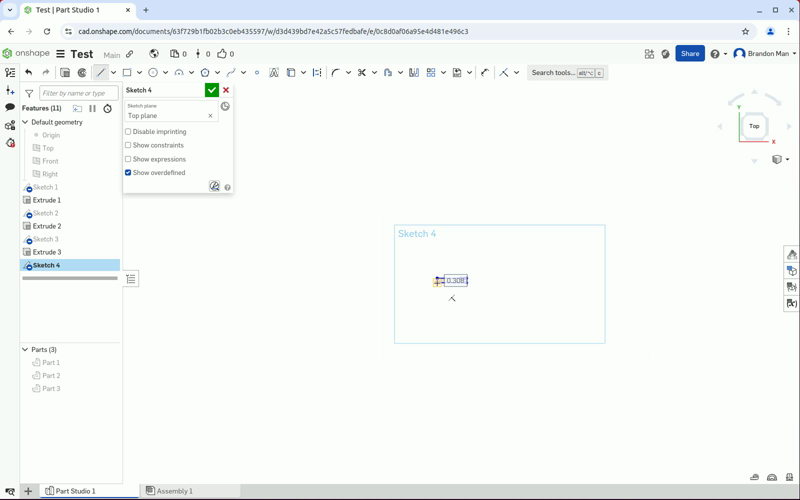
scroll(-6)
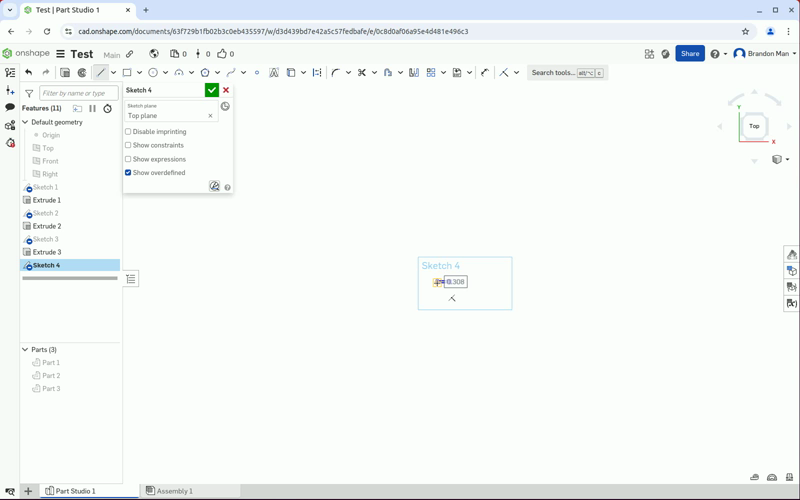
key(esc)
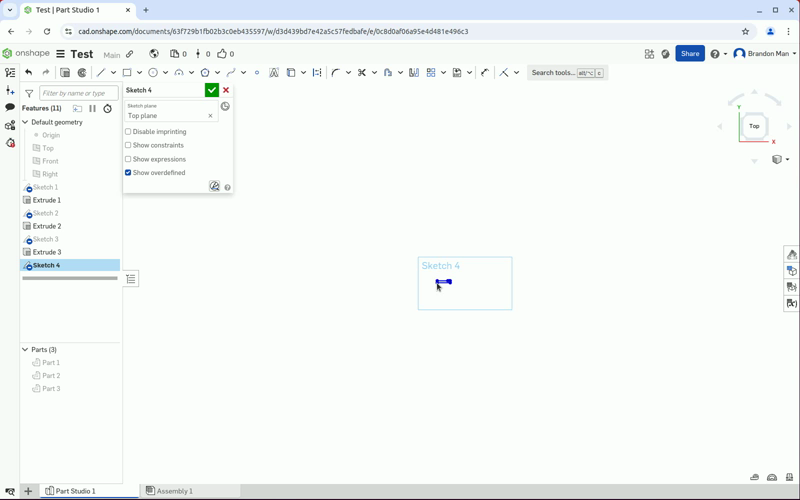
mouse_move(444, 282)
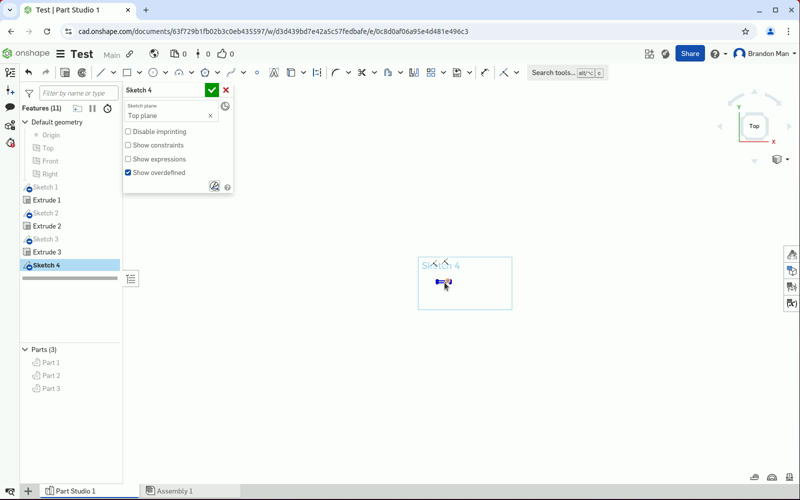
scroll(6)
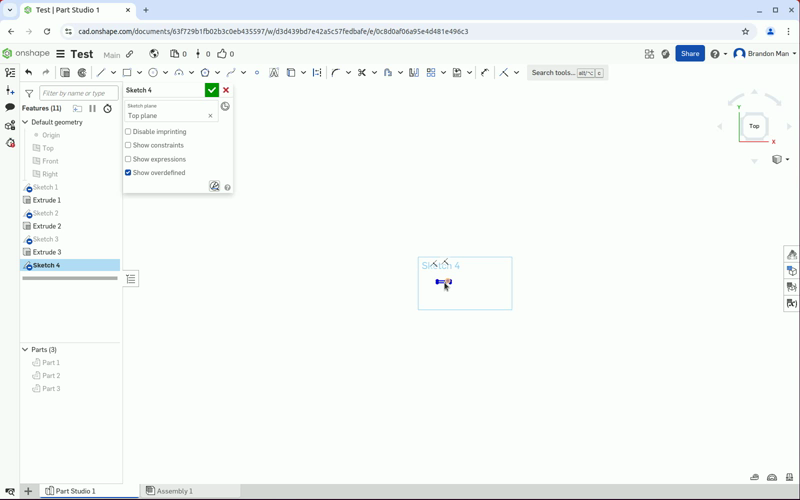
scroll(6)
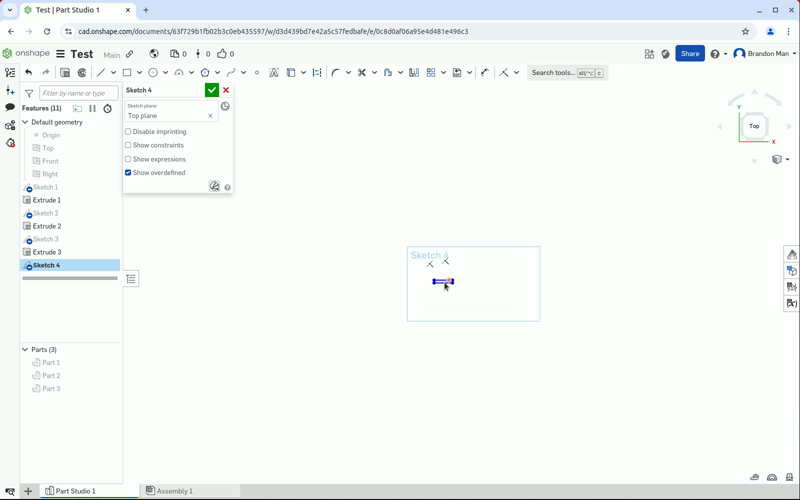
scroll(6)
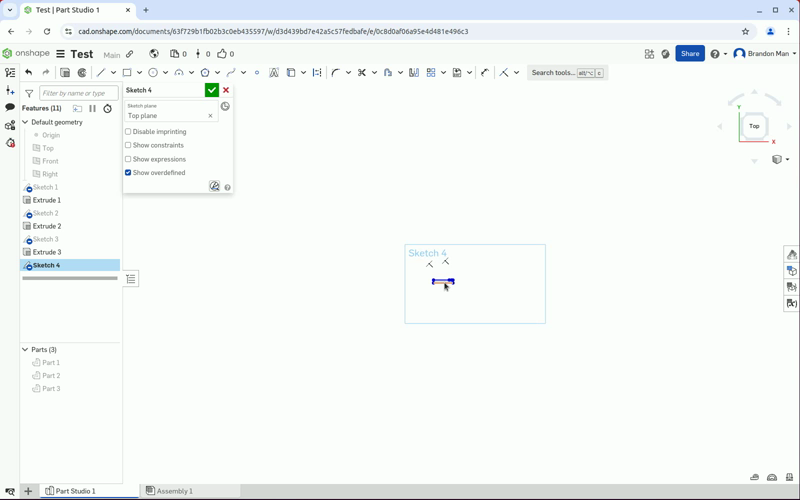
scroll(6)
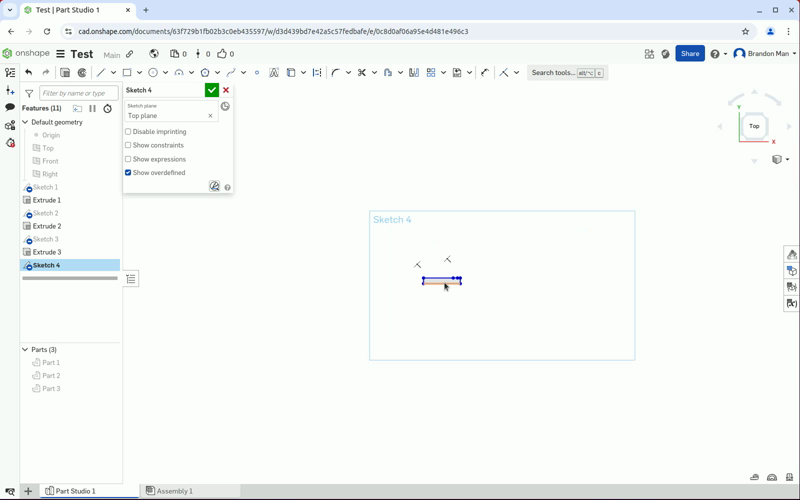
scroll(6)
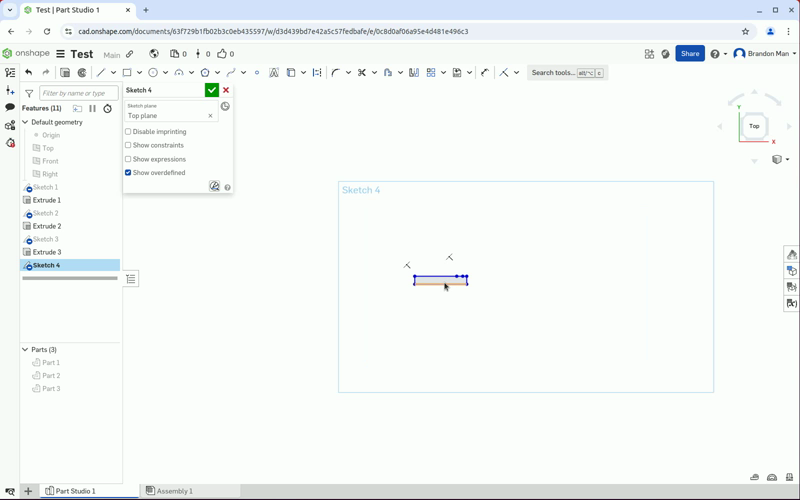
scroll(6)
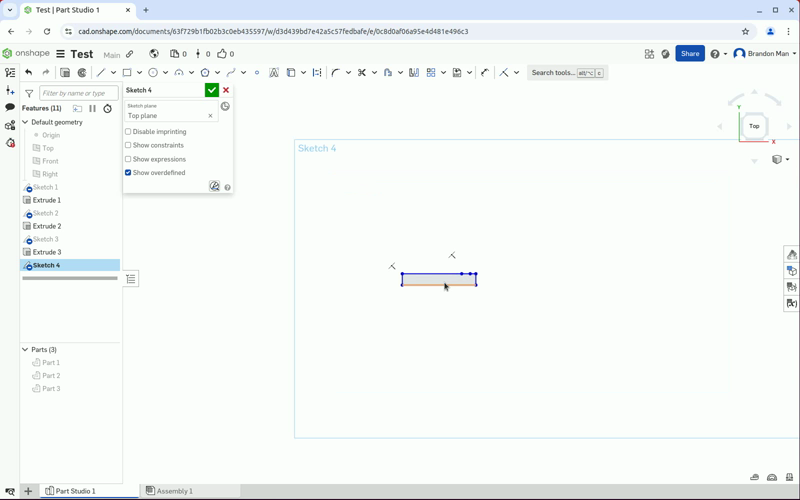
scroll(6)
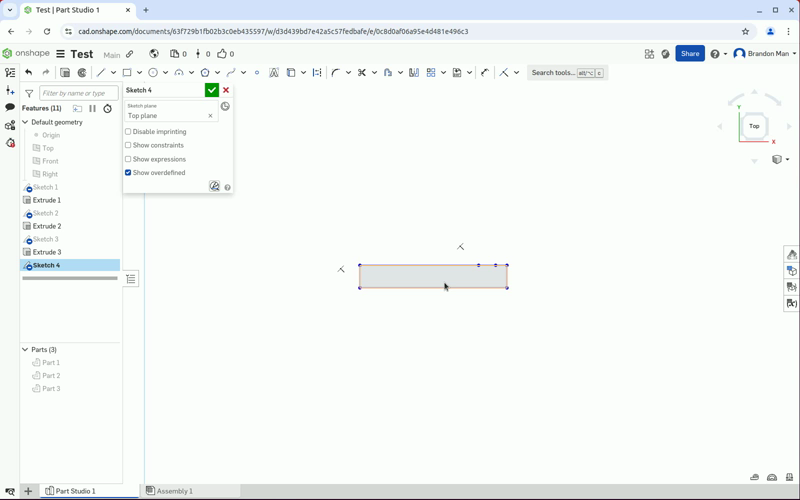
click(444, 282)
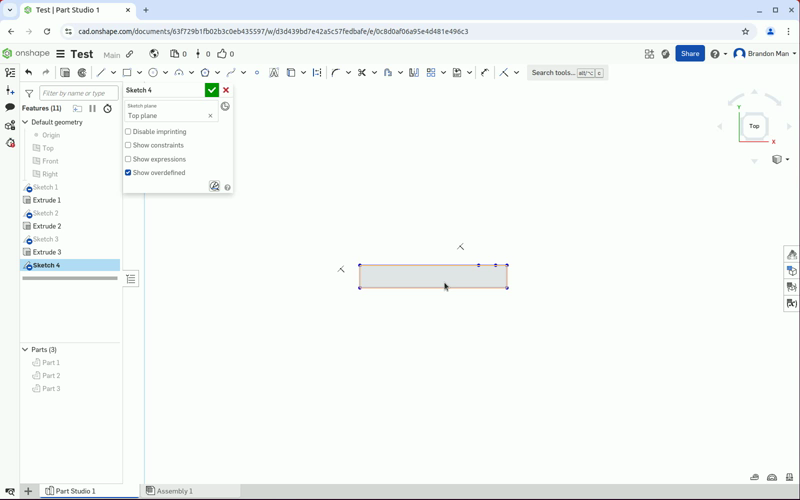
scroll(-6)
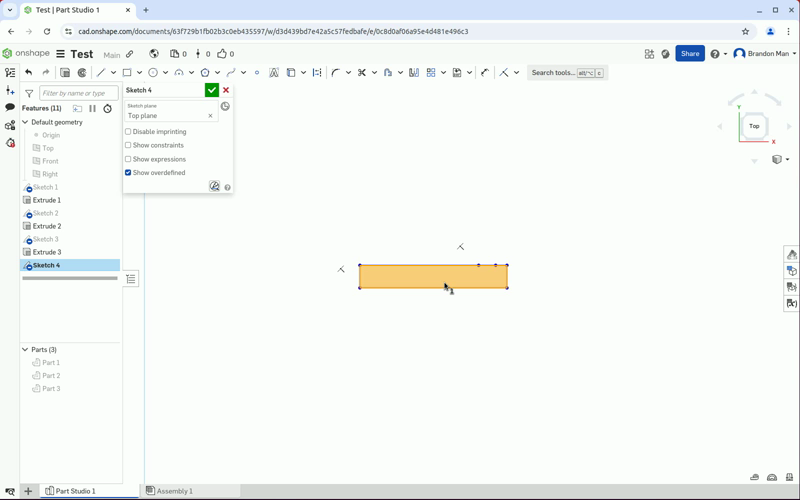
scroll(-6)
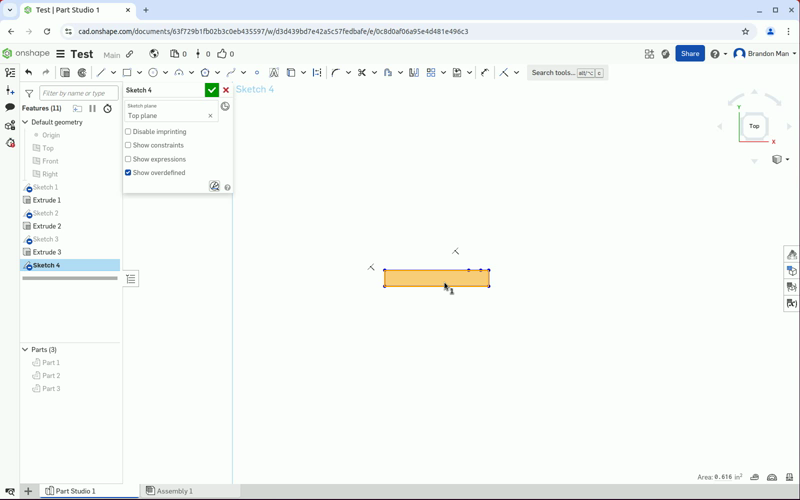
scroll(-6)
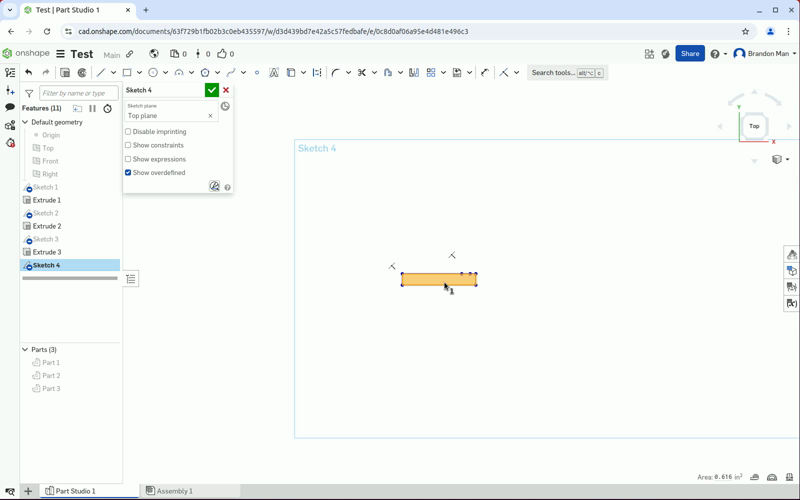
scroll(-6)
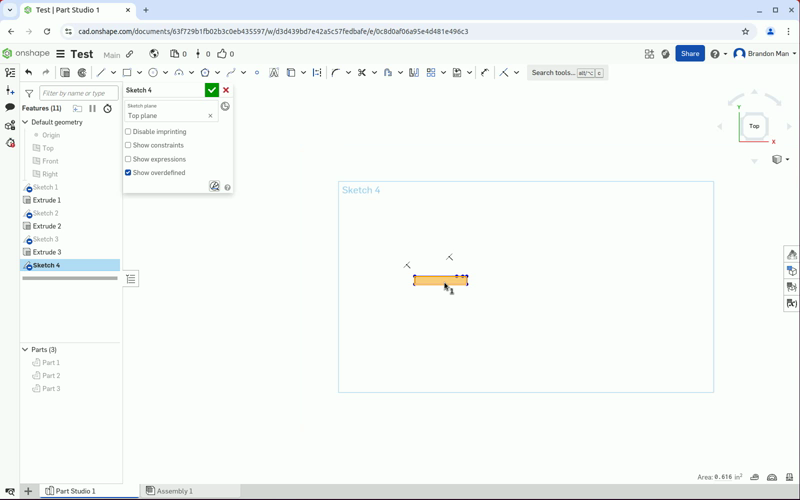
scroll(-6)
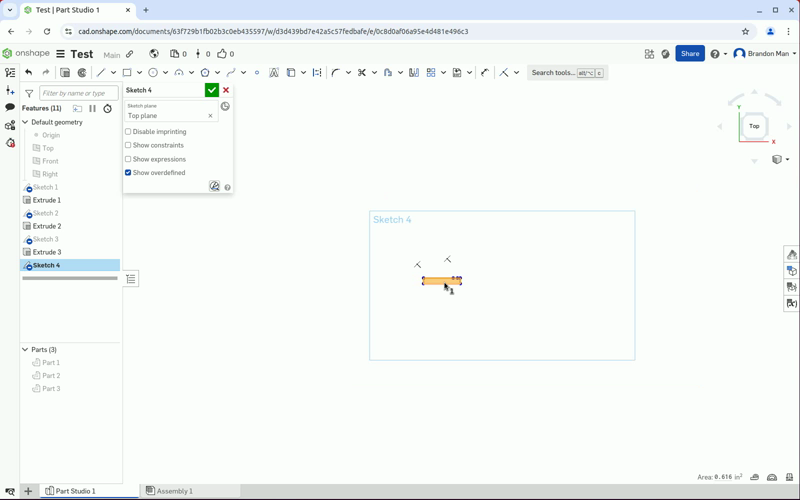
scroll(-6)
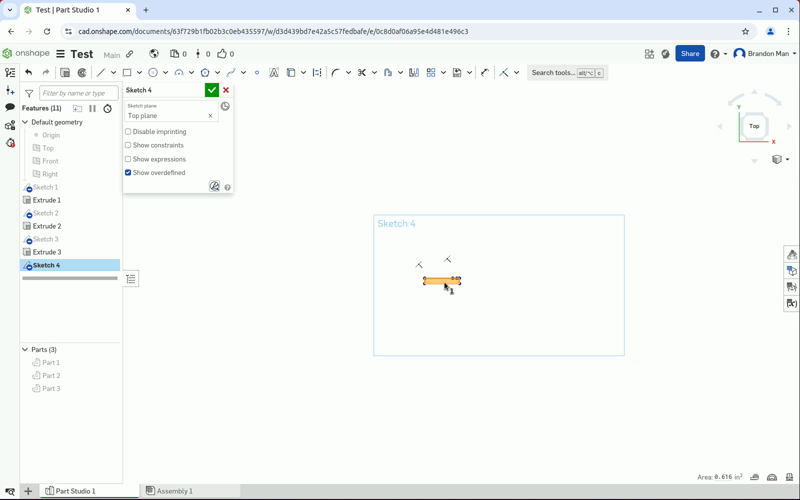
scroll(-6)
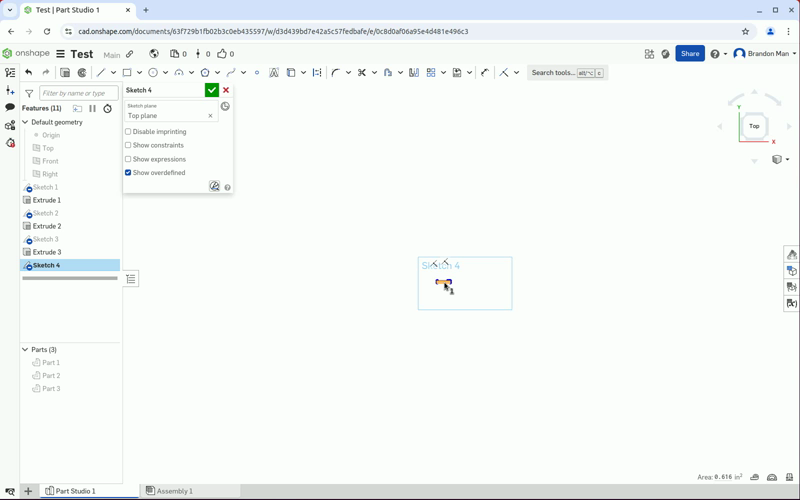
mouse_move(73, 352)
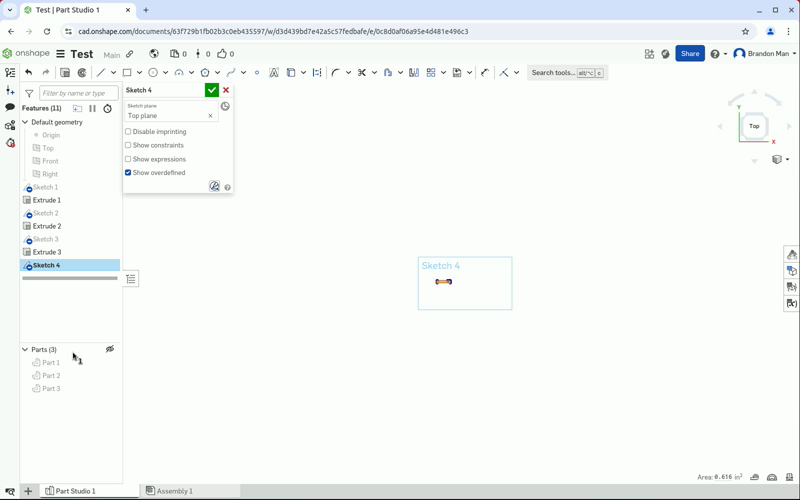
key(shift+y)
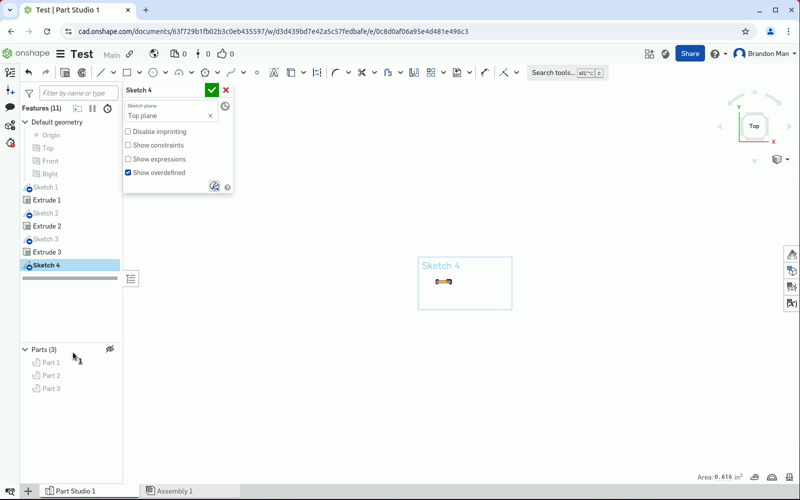
key(shift+e)
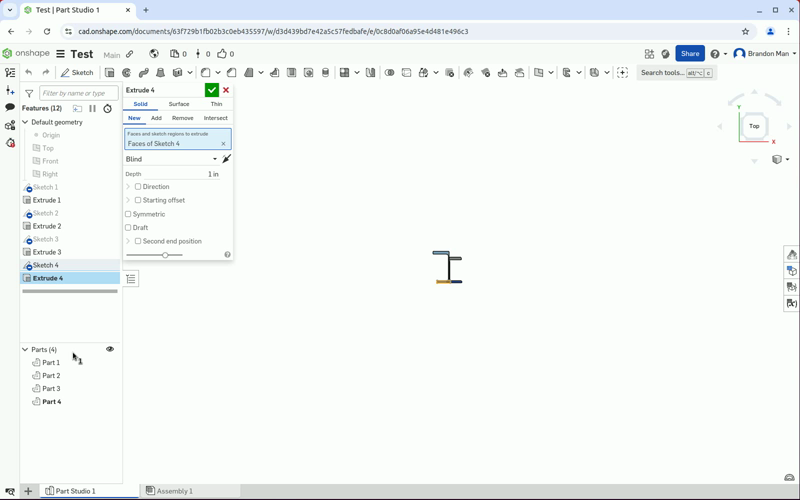
mouse_move(143, 106)
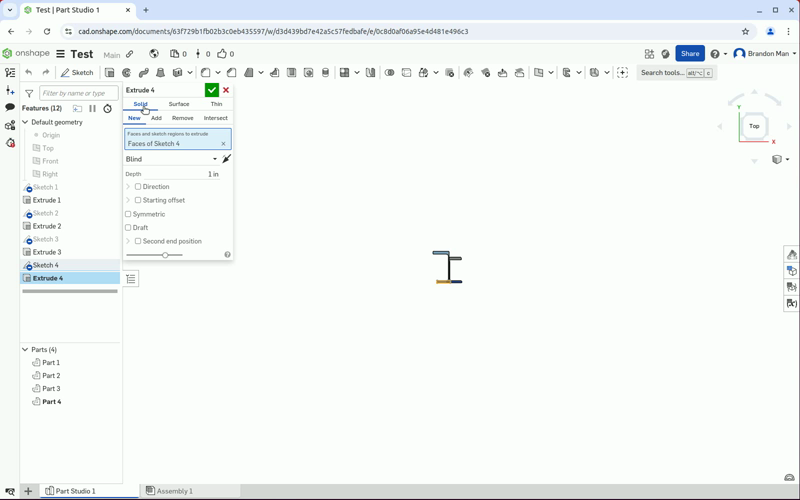
click(143, 106)
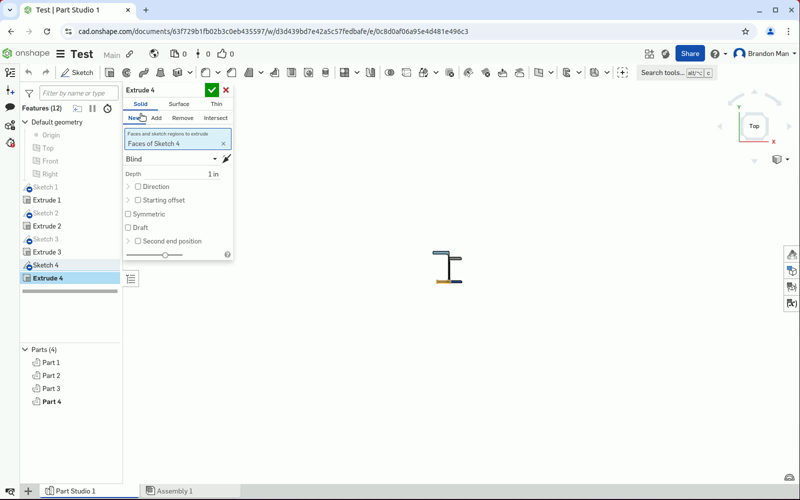
mouse_move(137, 120)
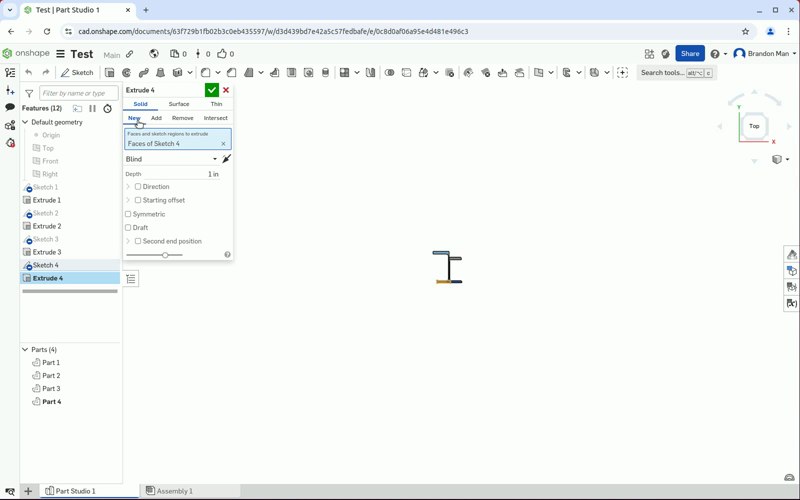
click(137, 120)
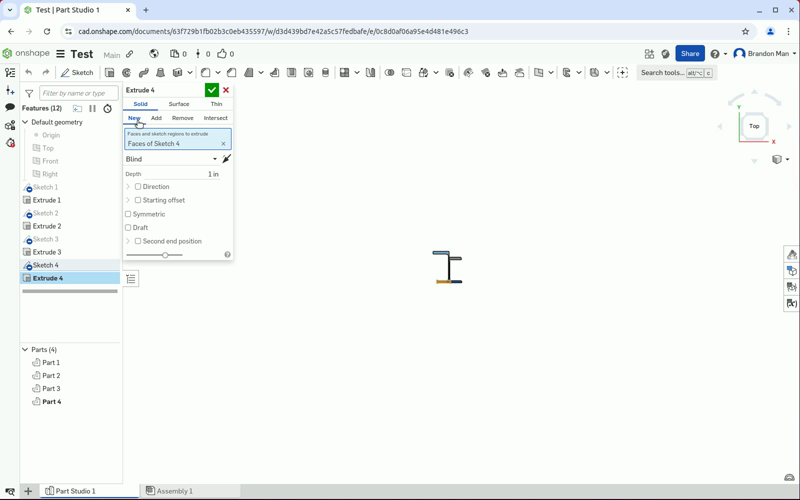
key(tab, 4)
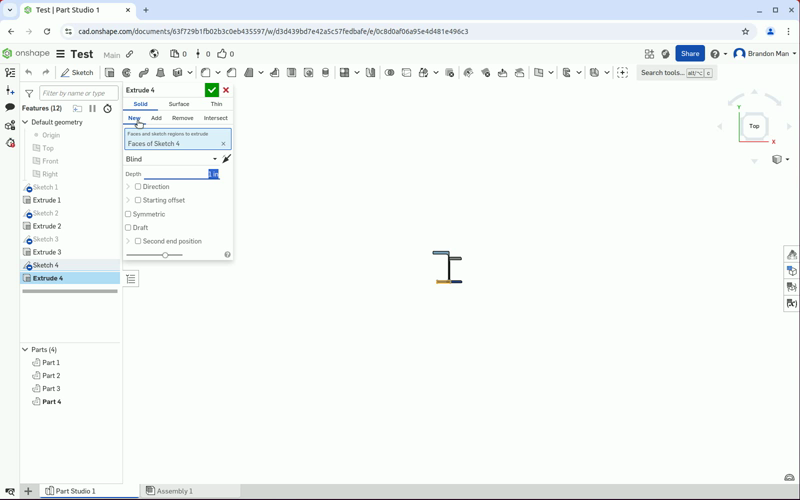
text(23.108)
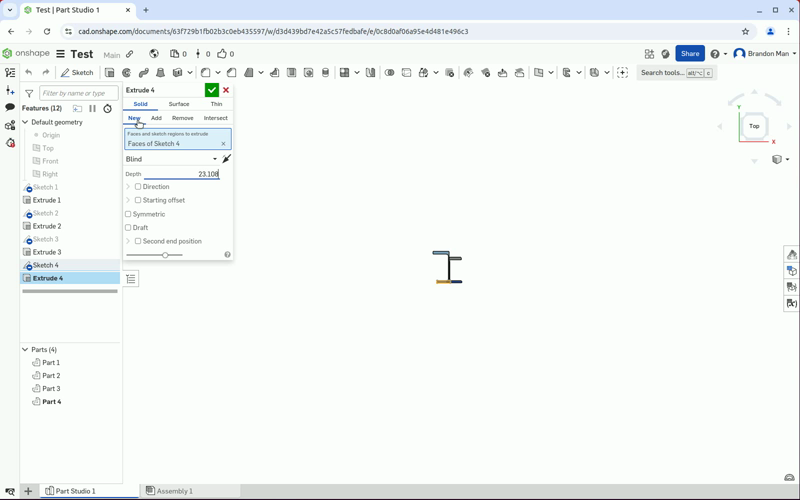
key(enter)
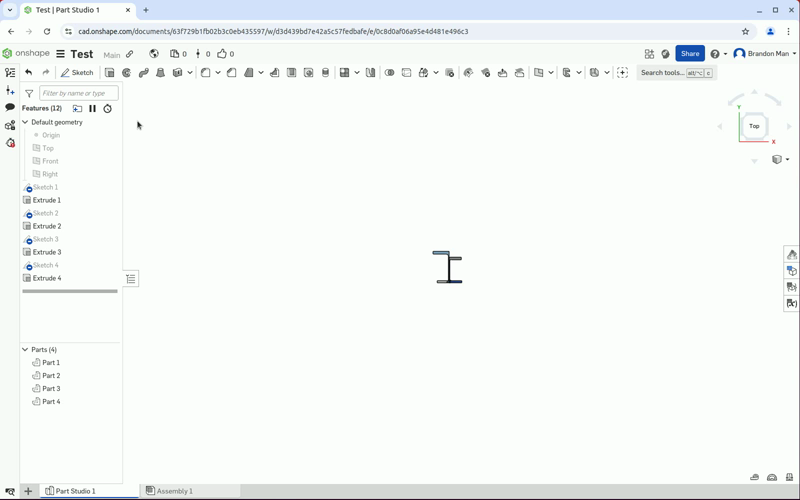
key(shift+h)
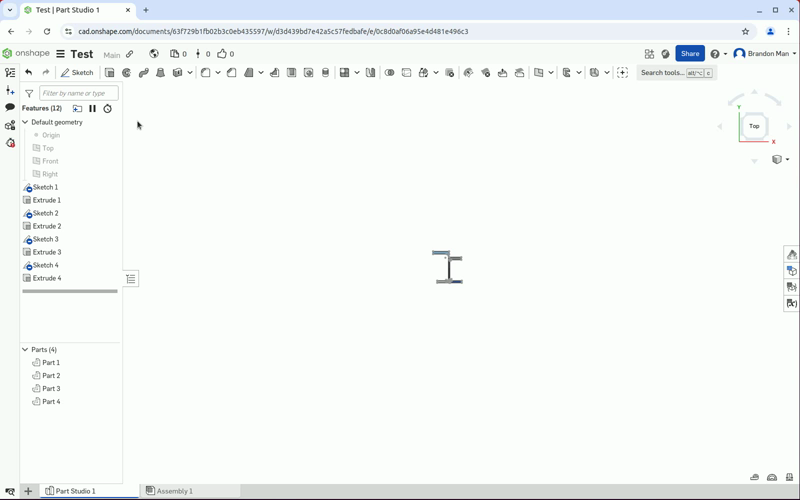
key(shift+h)
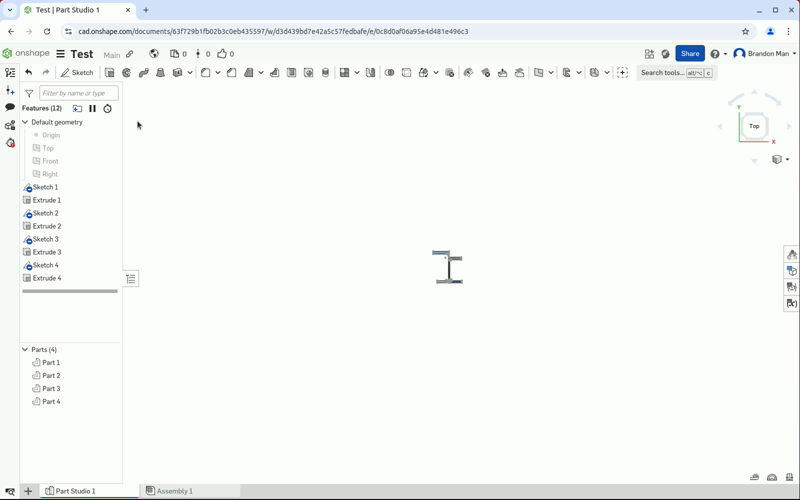
key(shift+7)
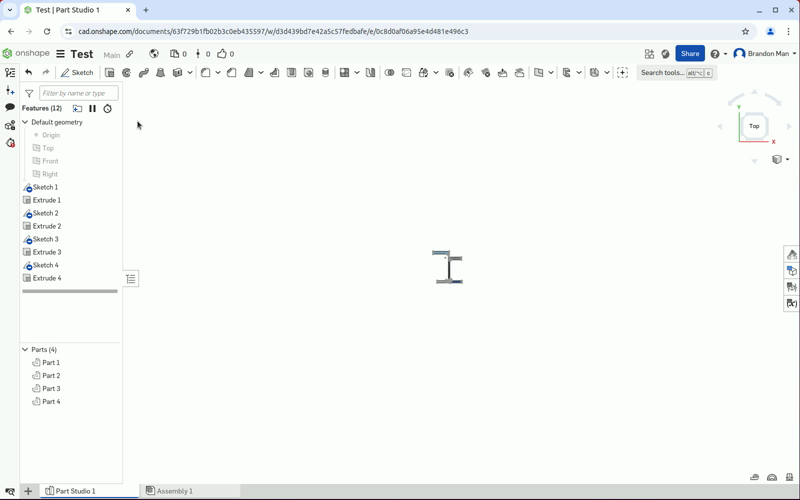
key(up, 3)
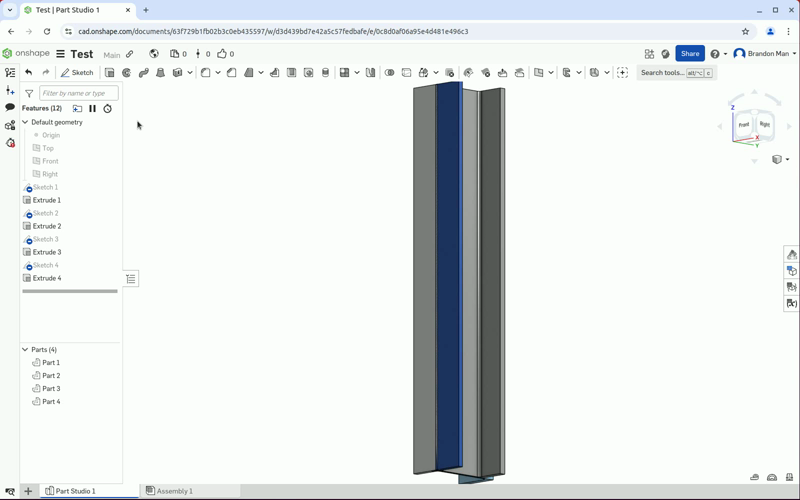
key(left, 3)
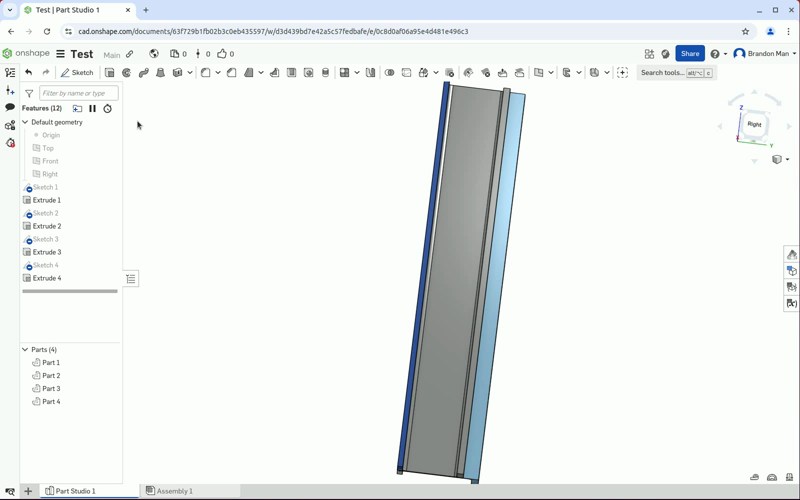
key(right, 3)
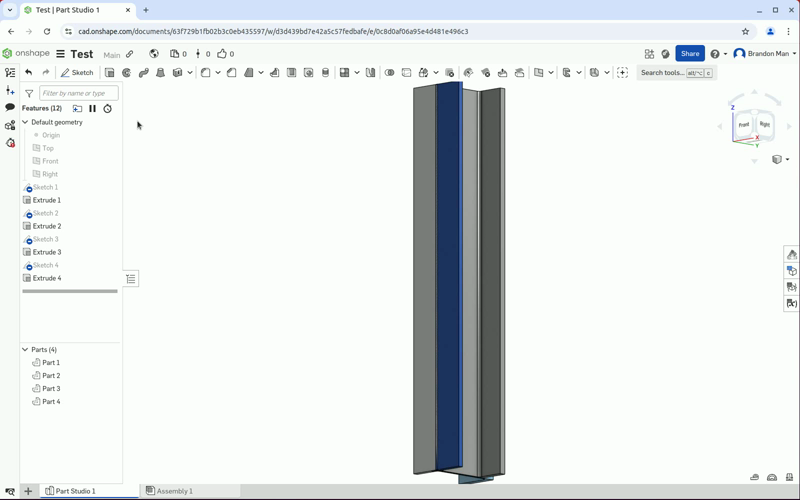
key(down, 3)
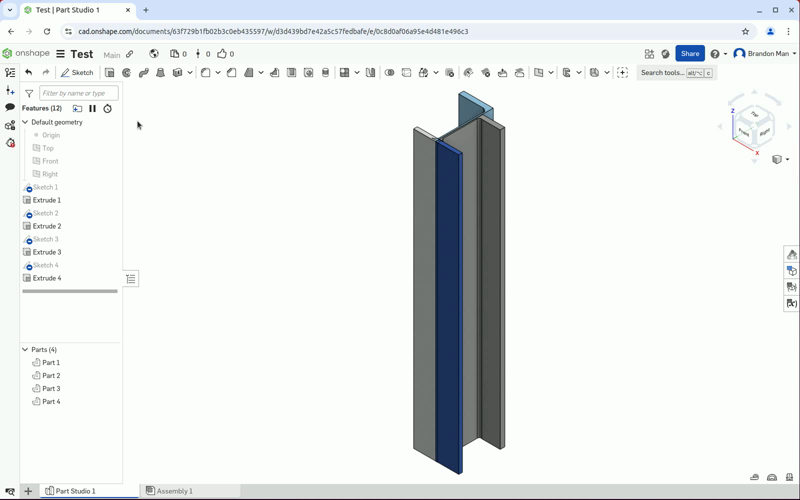
mouse_move(73, 189)
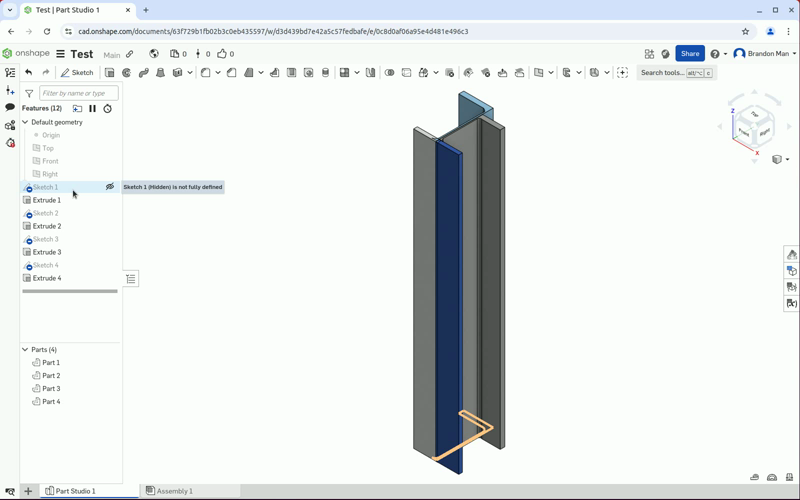
click(73, 189)